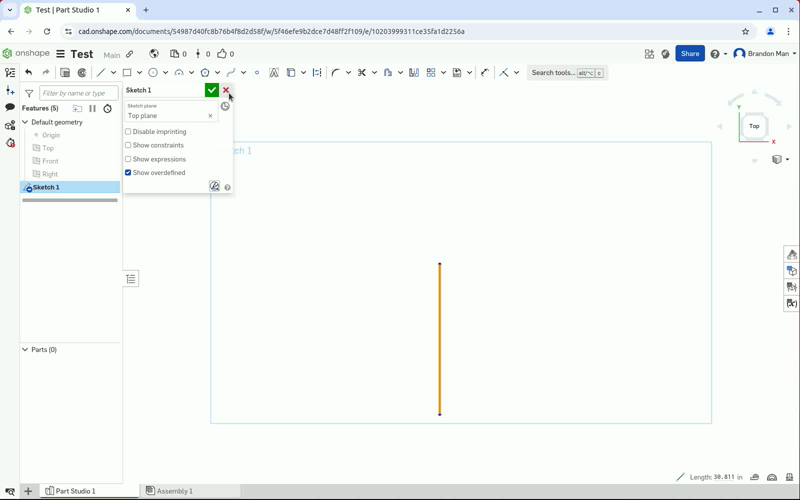
key(shift+h)
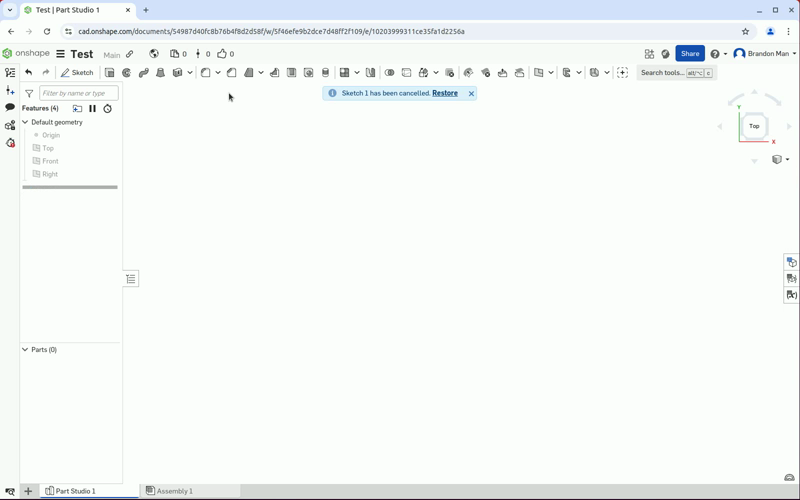
mouse_move(541, 75)
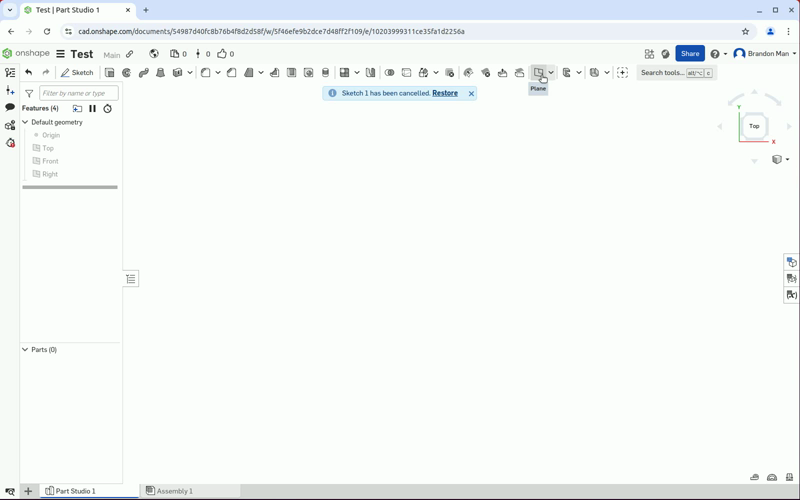
click(541, 75)
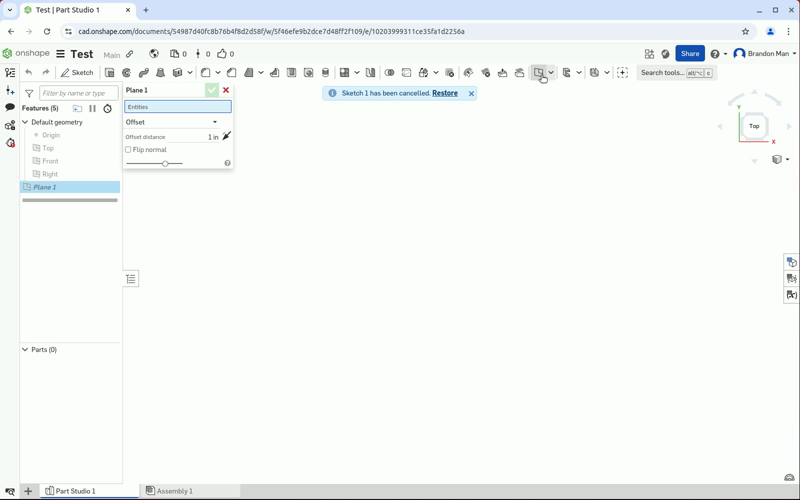
mouse_move(73, 150)
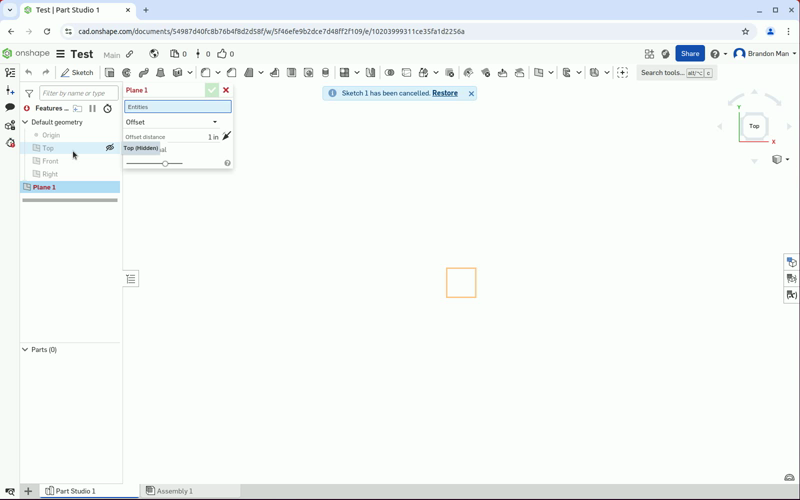
click(73, 150)
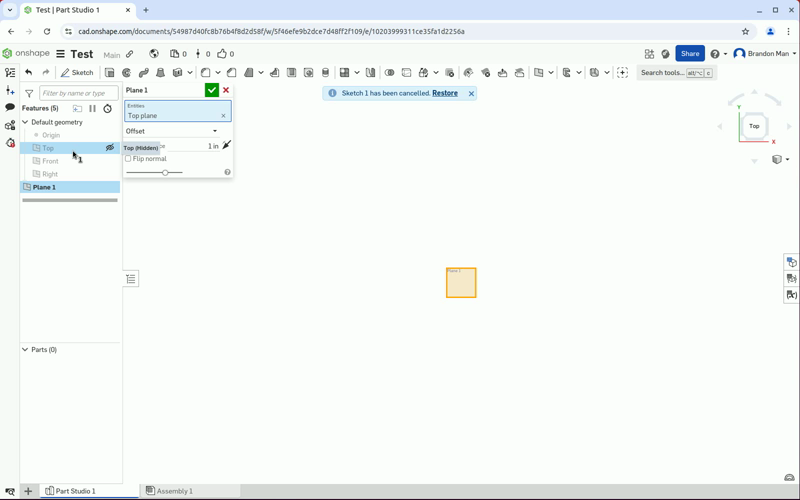
key(tab, 2)
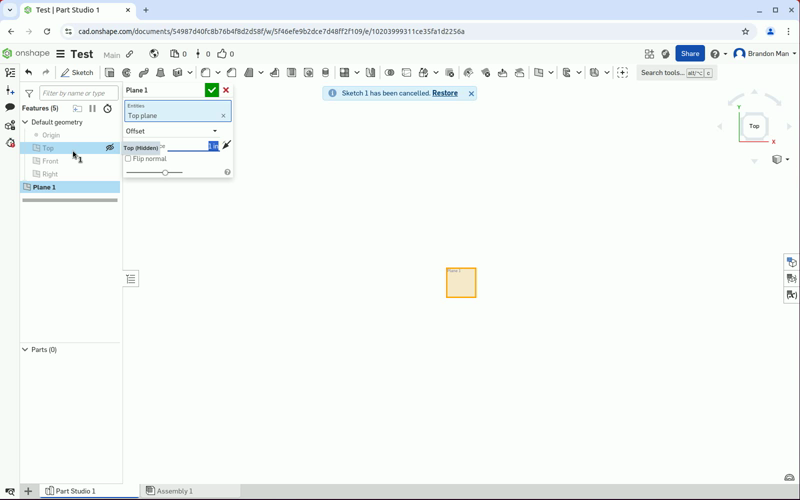
text(2.65)
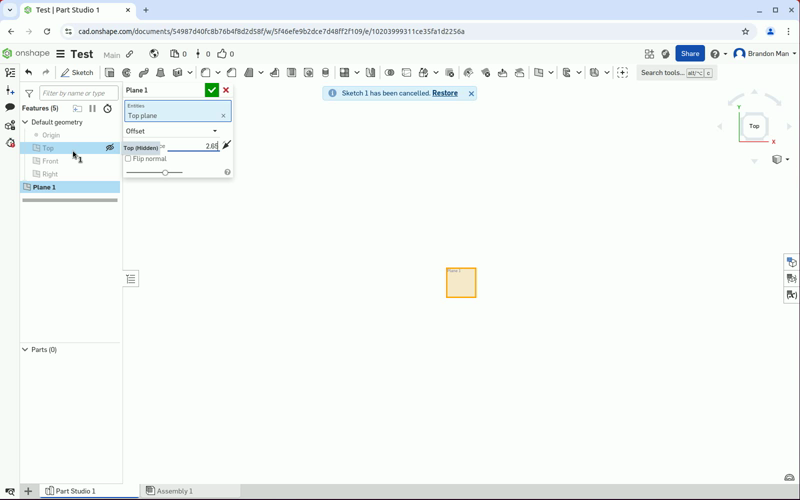
key(enter, 2)
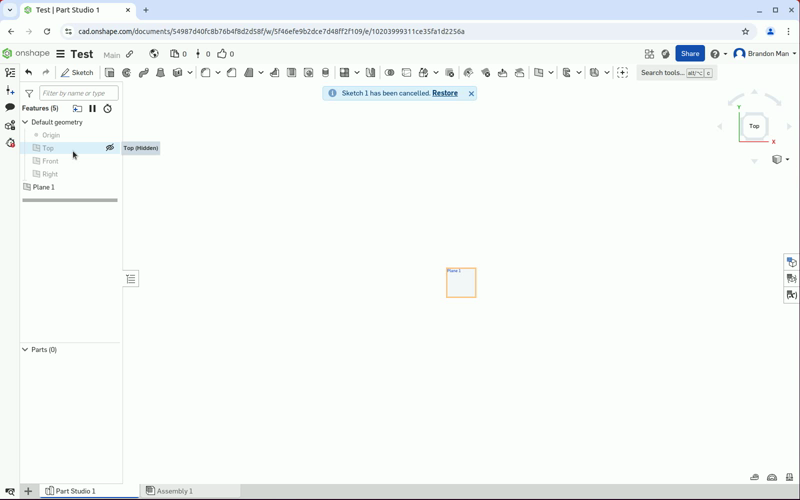
key(shift+s)
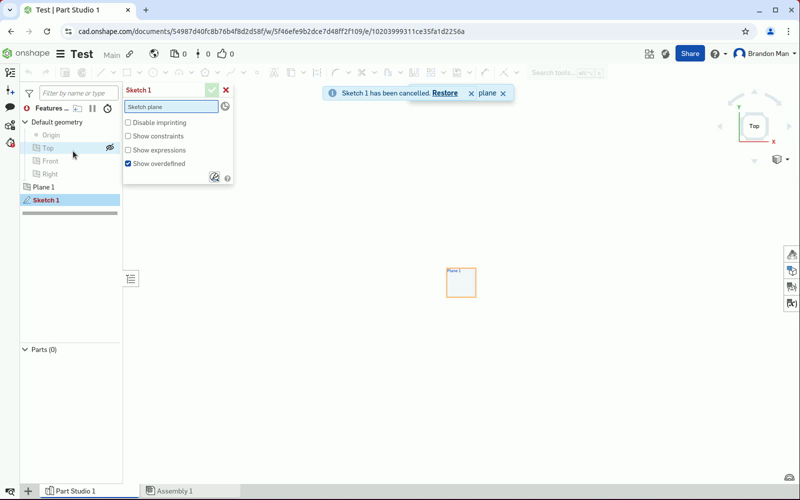
mouse_move(73, 189)
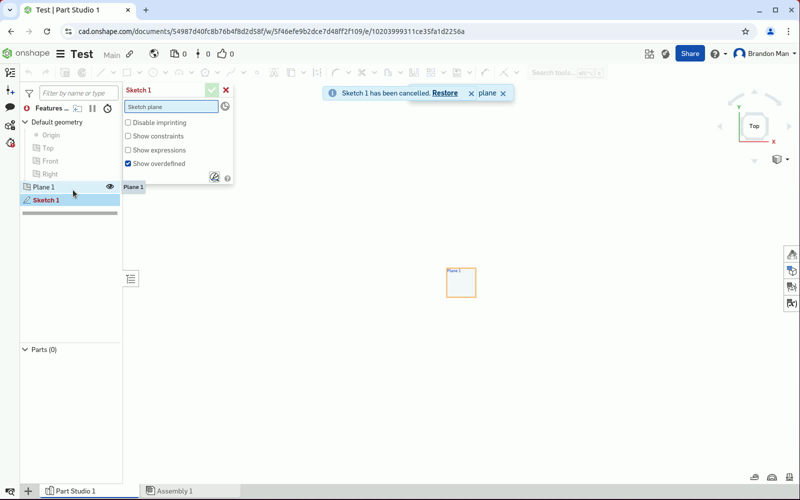
click(73, 189)
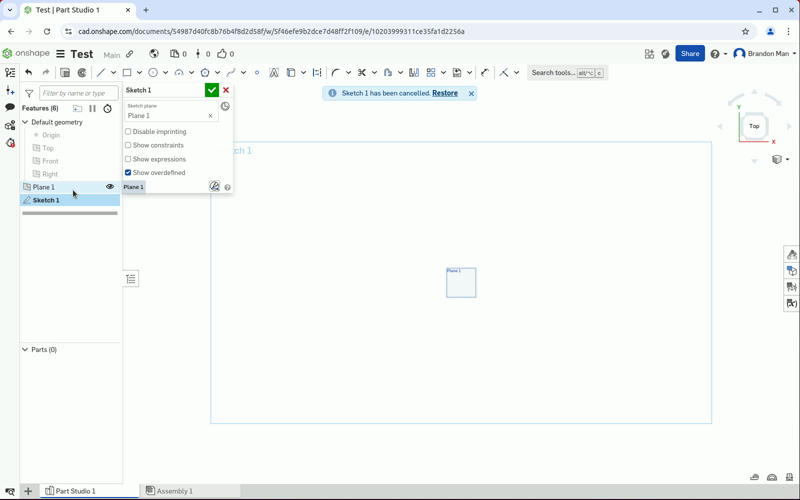
mouse_move(73, 352)
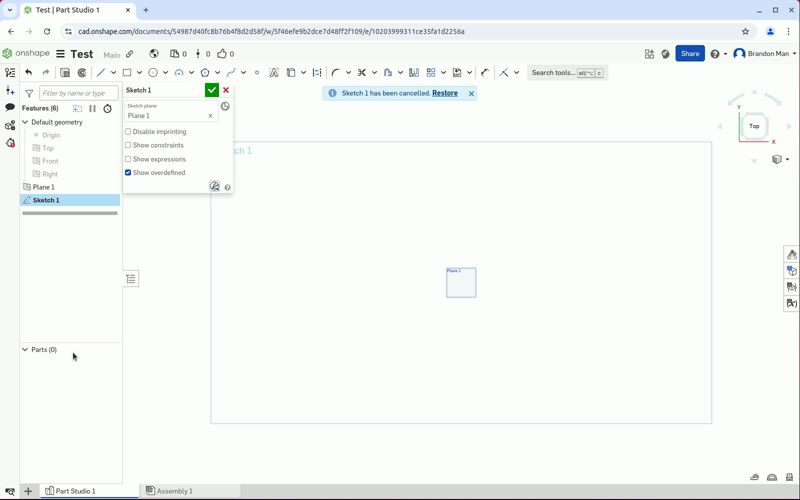
key(y)
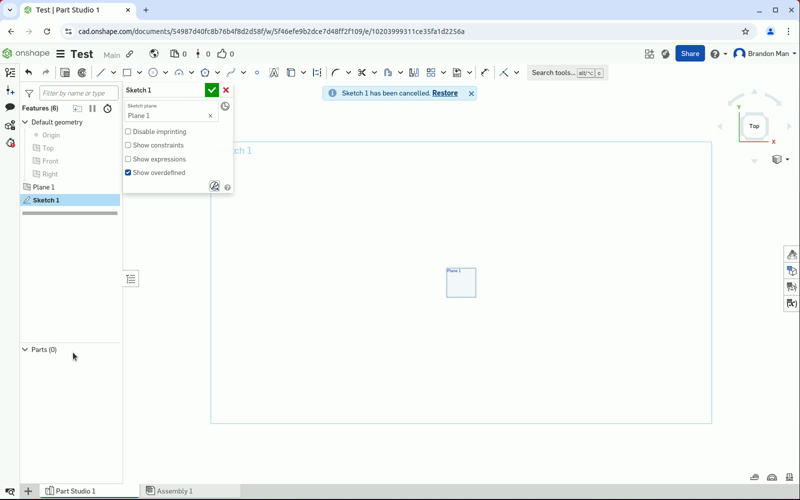
key(l)
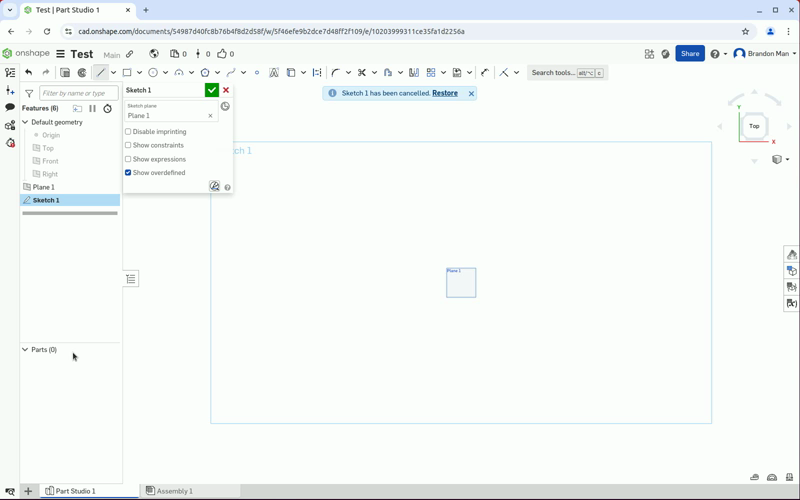
key_down(shift)
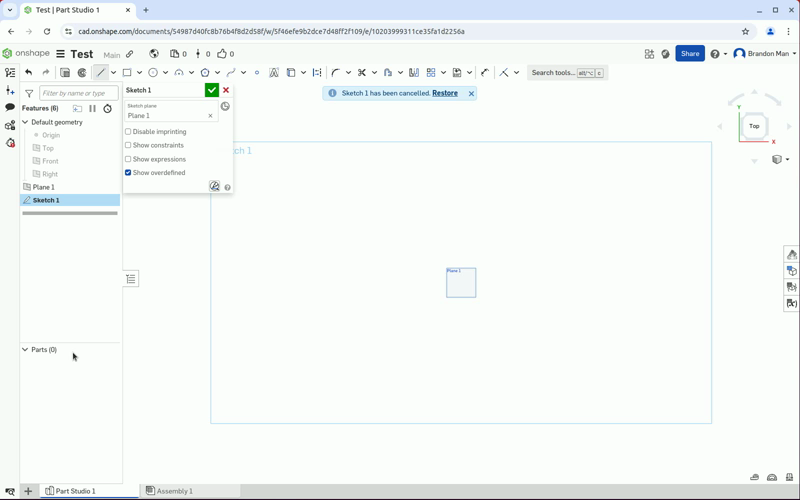
mouse_move(547, 250)
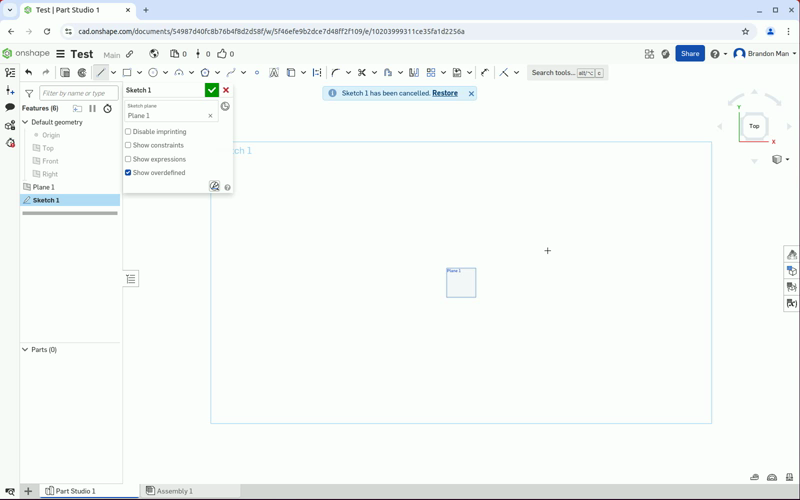
click(547, 250)
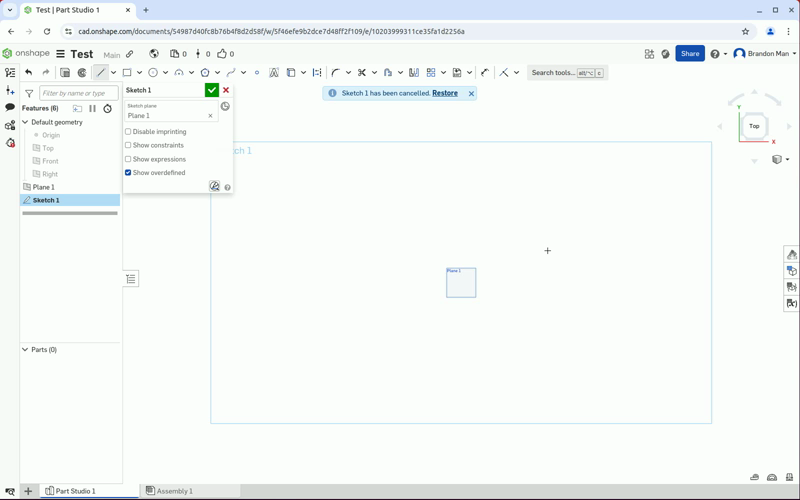
key_up(shift)
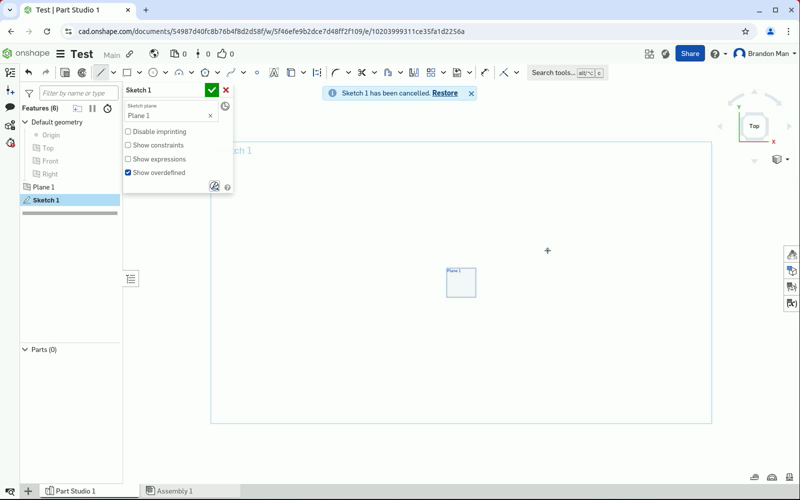
key_down(shift)
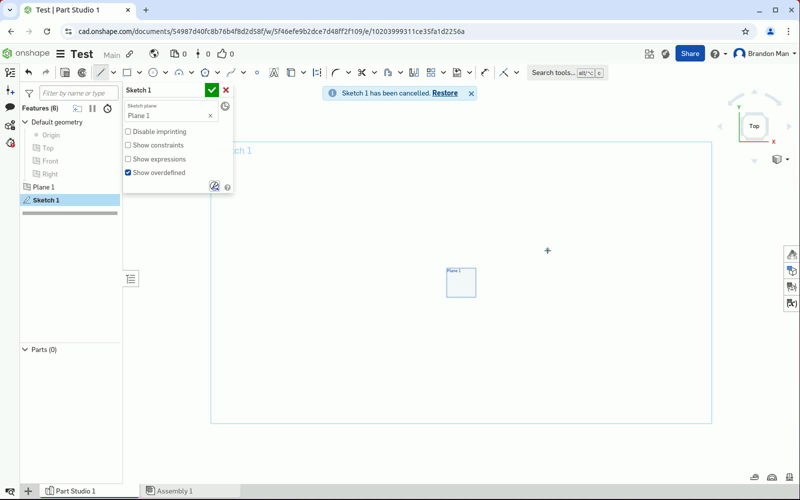
mouse_move(577, 250)
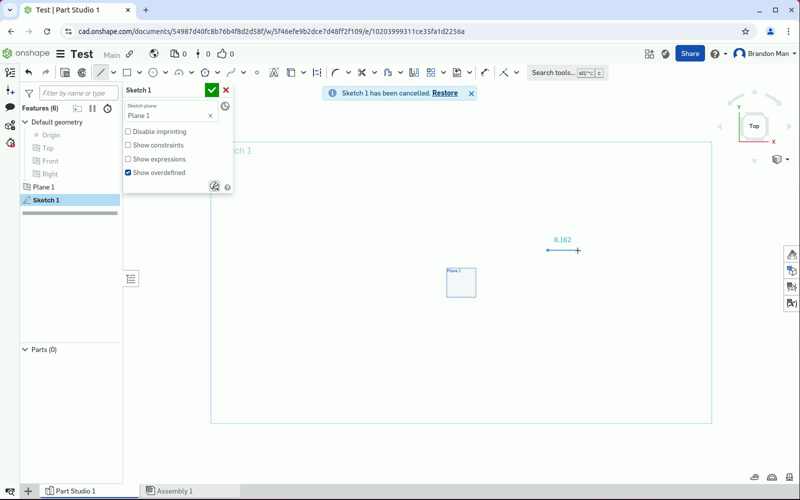
mouse_move(550, 250)
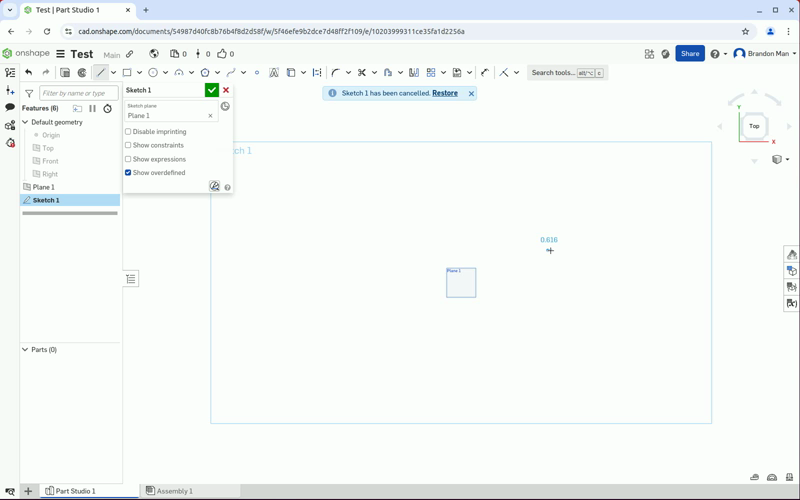
scroll(6)
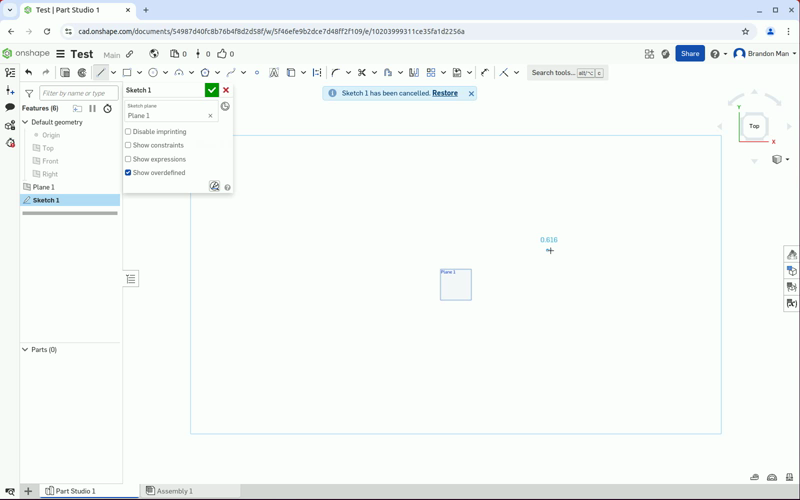
scroll(6)
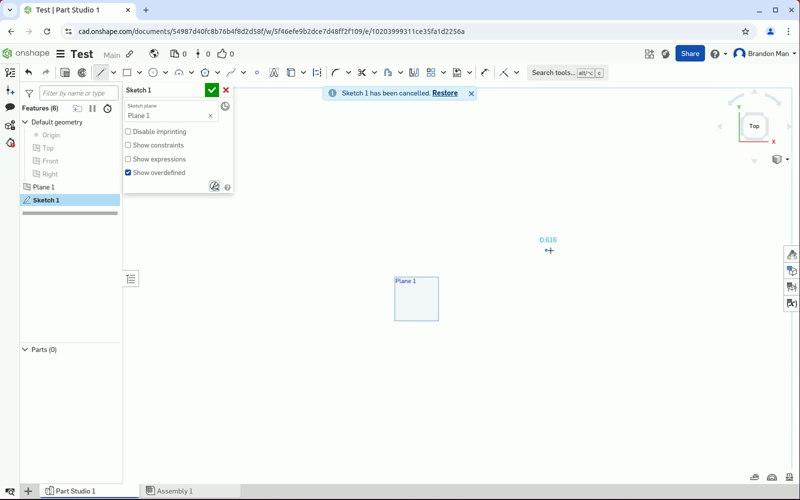
scroll(6)
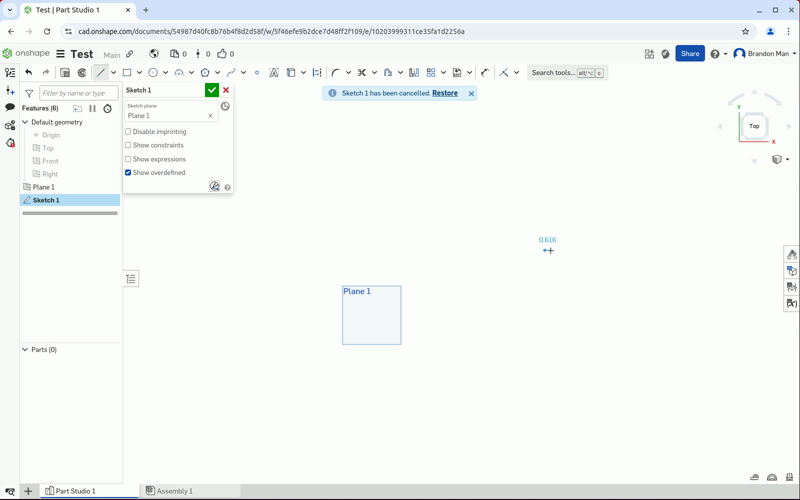
scroll(6)
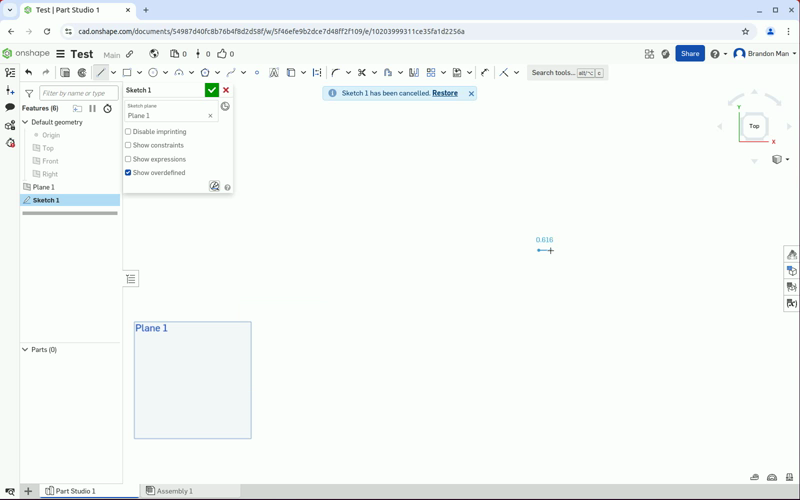
scroll(6)
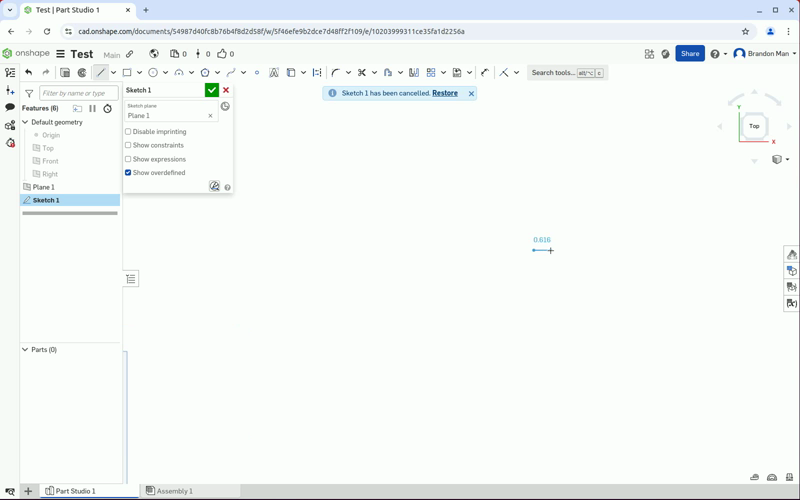
scroll(6)
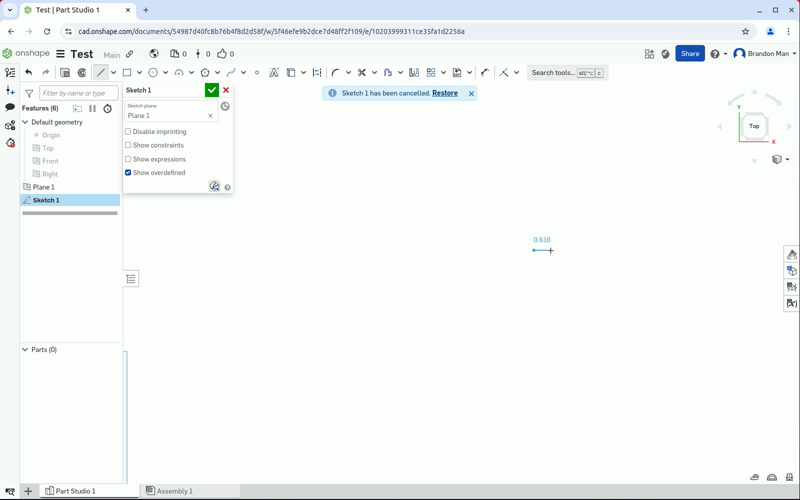
scroll(6)
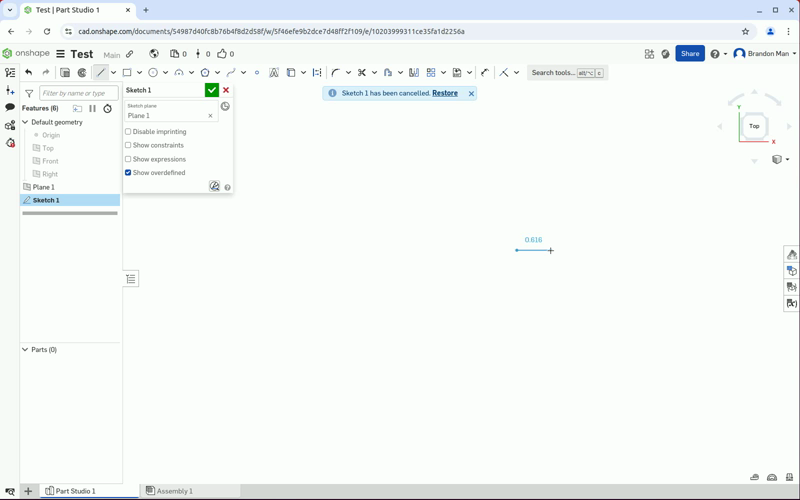
click(550, 250)
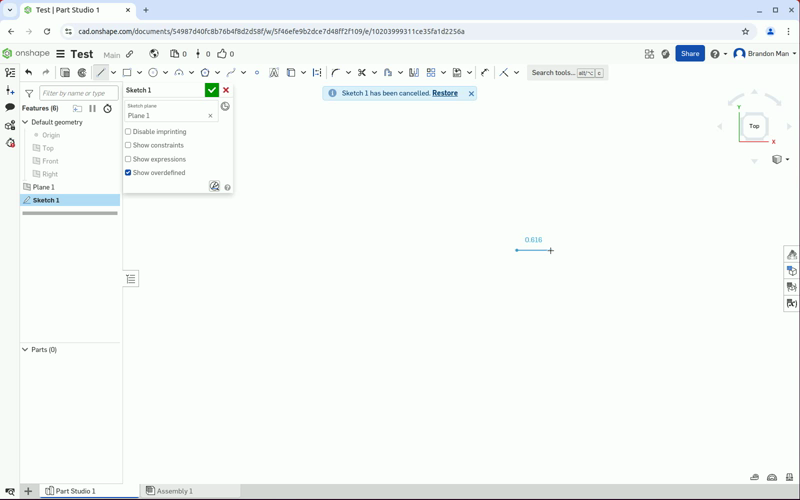
scroll(-6)
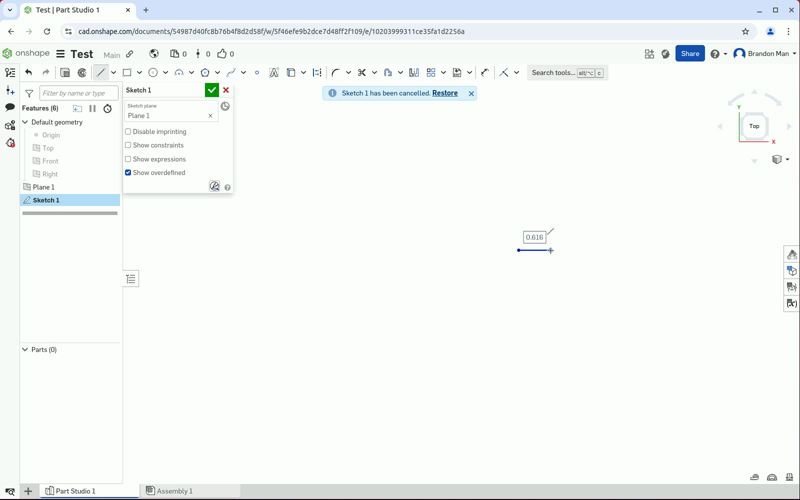
scroll(-6)
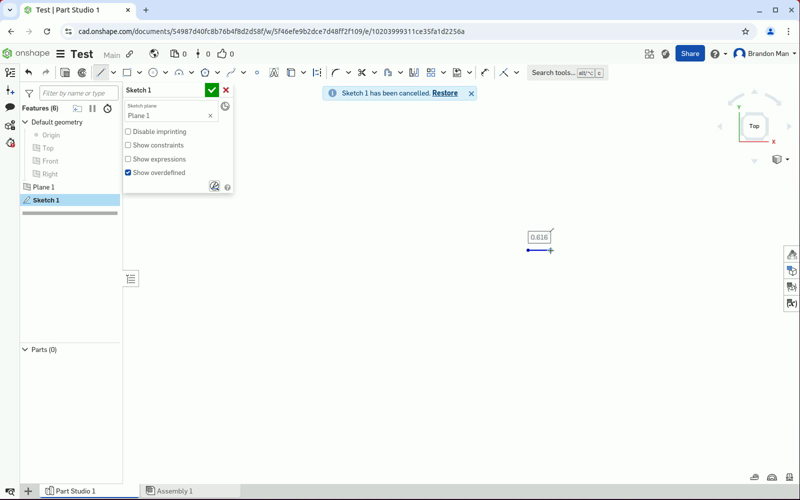
scroll(-6)
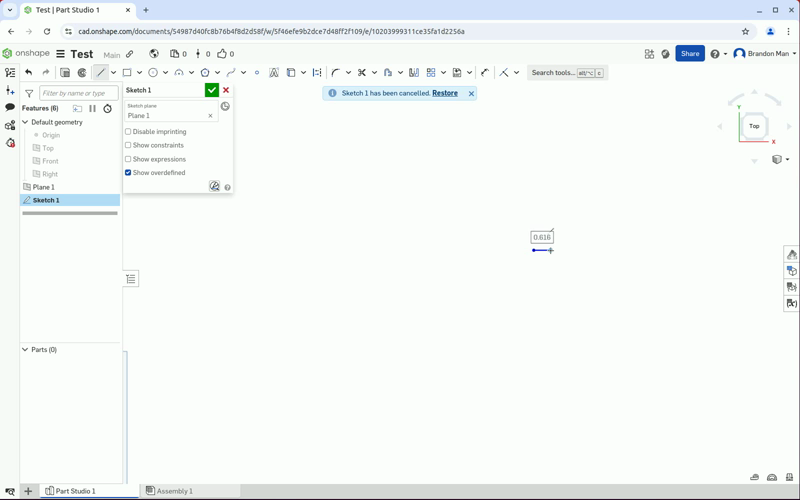
scroll(-6)
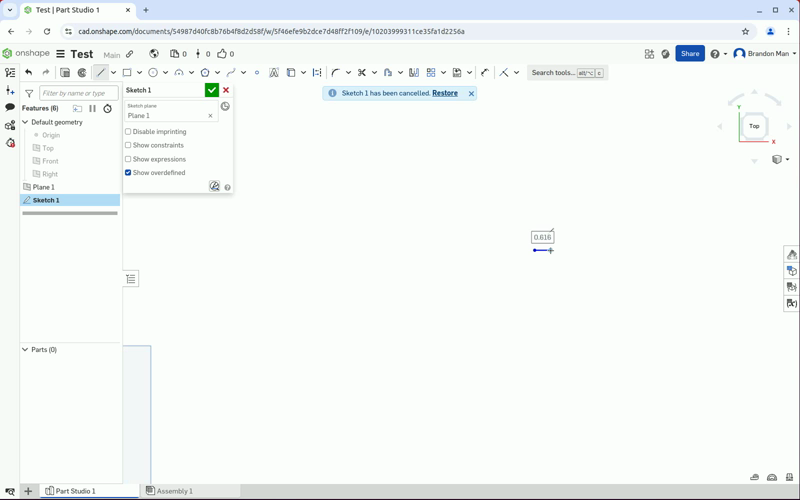
scroll(-6)
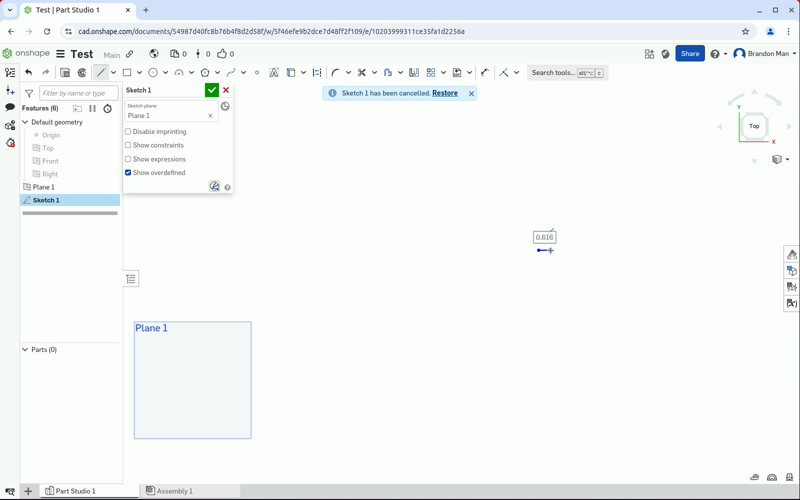
scroll(-6)
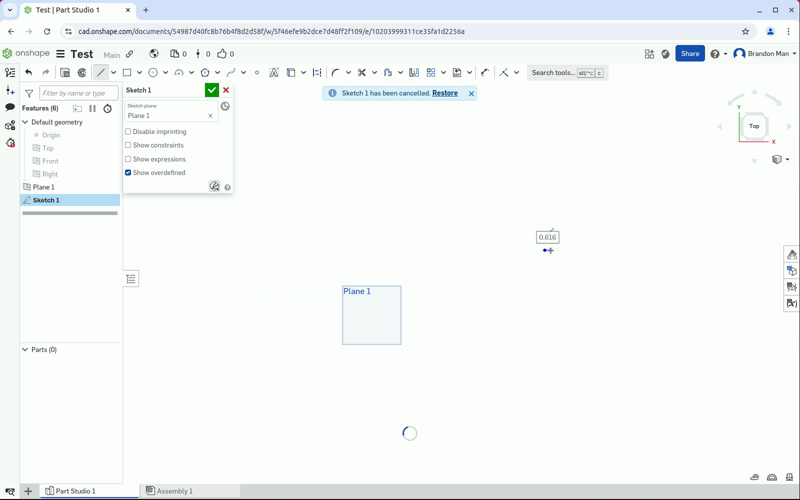
scroll(-6)
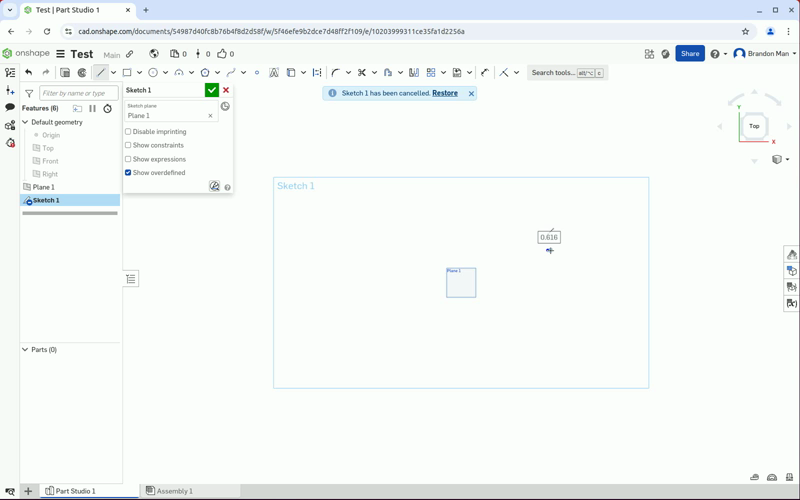
key_up(shift)
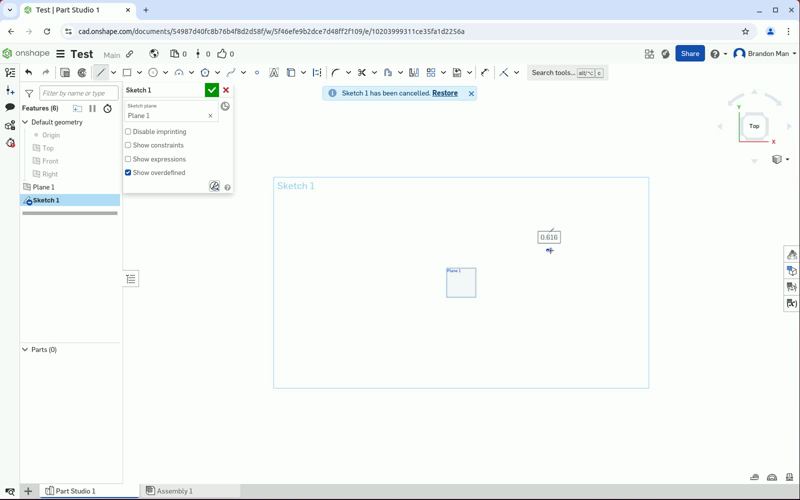
key_down(shift)
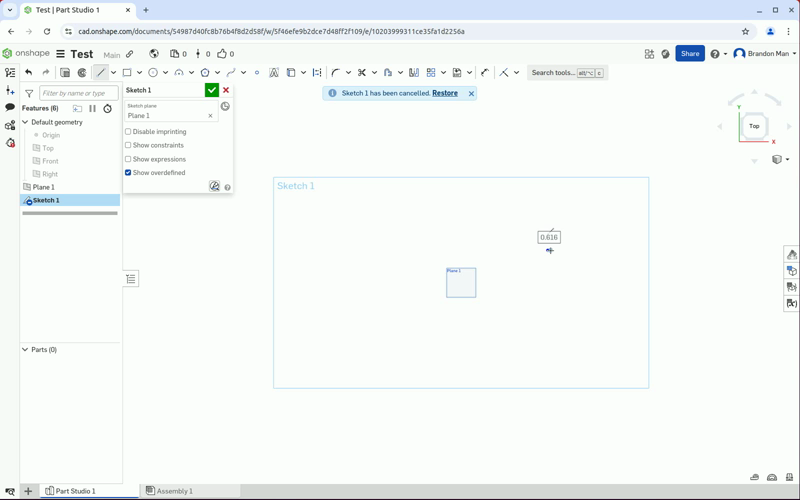
mouse_move(580, 250)
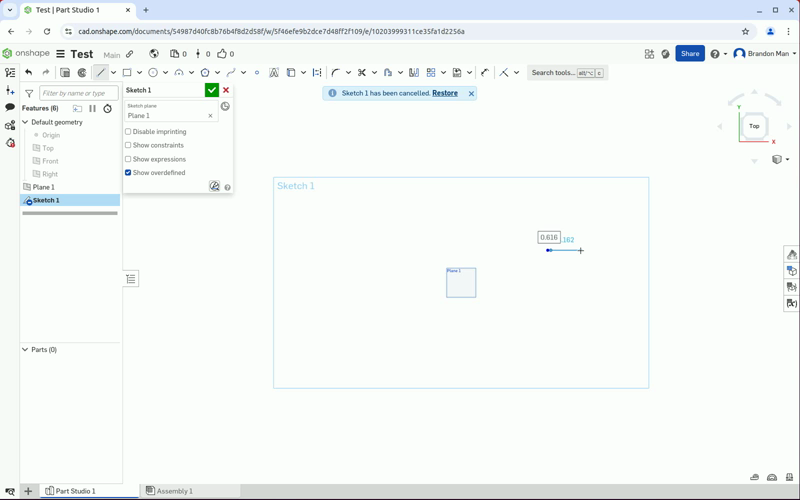
mouse_move(550, 247)
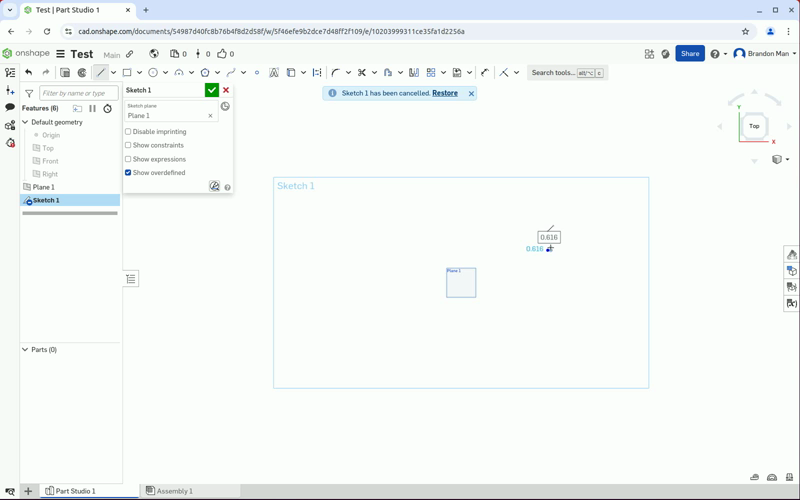
scroll(6)
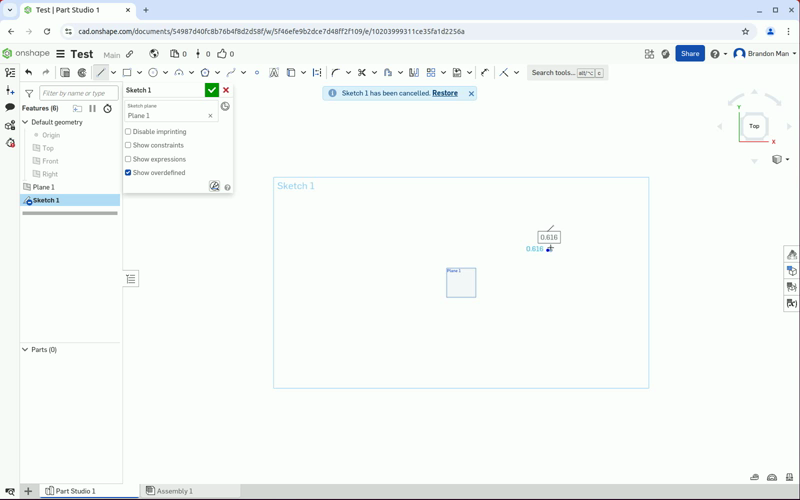
scroll(6)
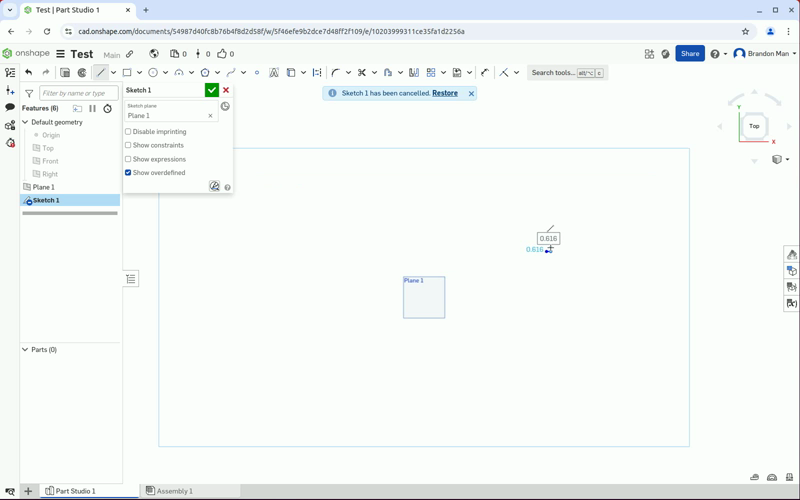
scroll(6)
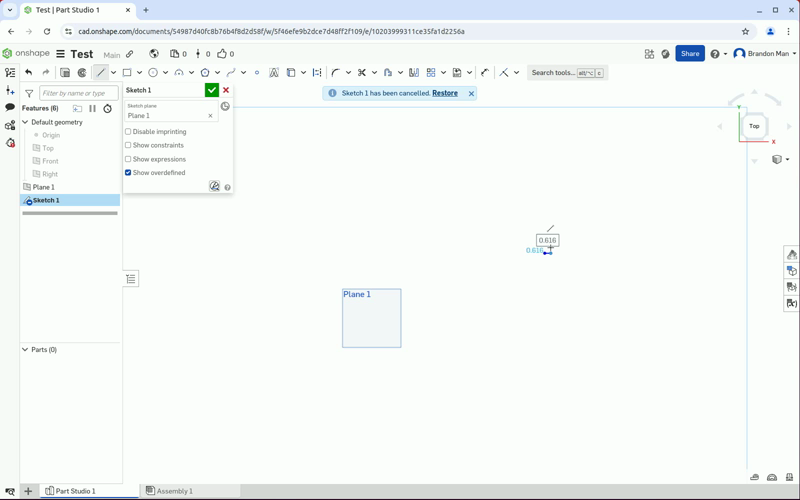
scroll(6)
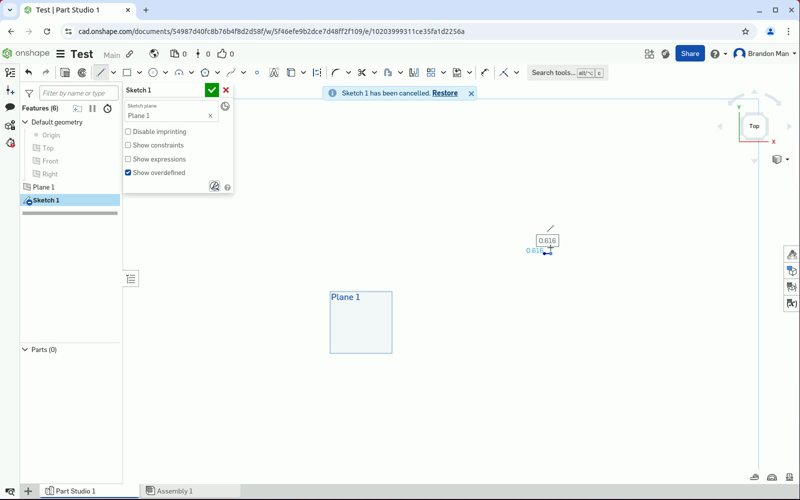
scroll(6)
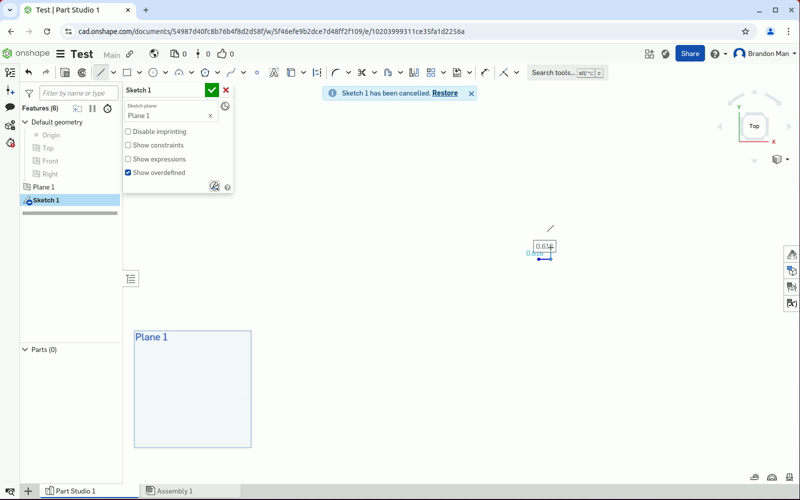
scroll(6)
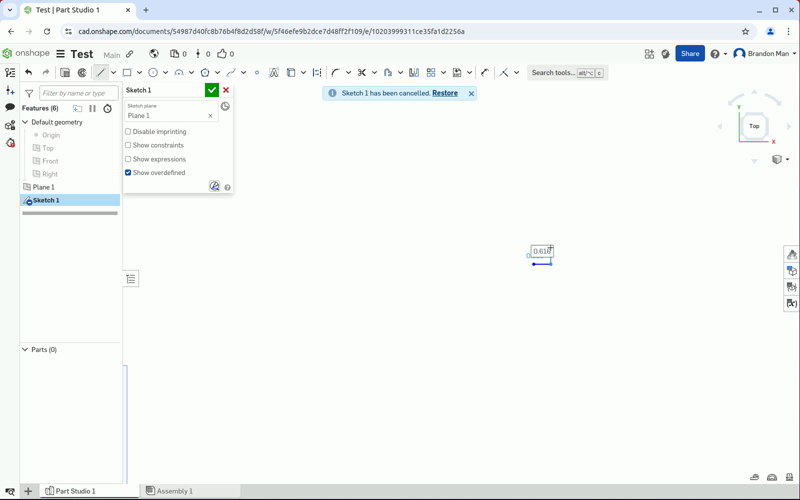
scroll(6)
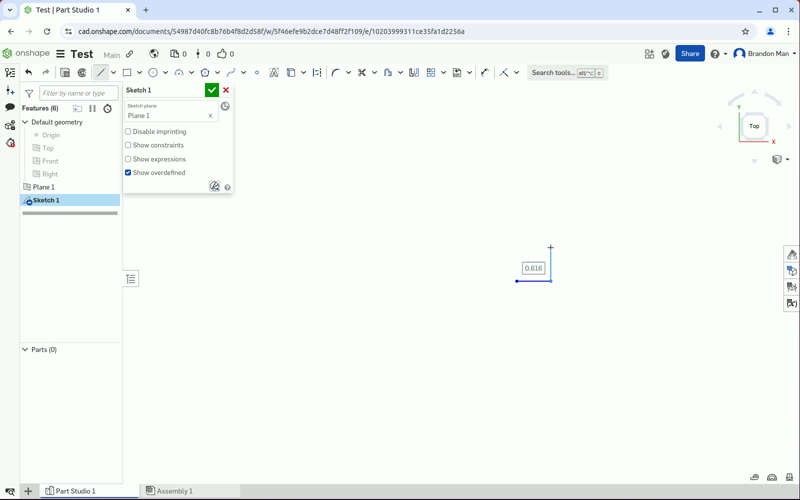
click(550, 247)
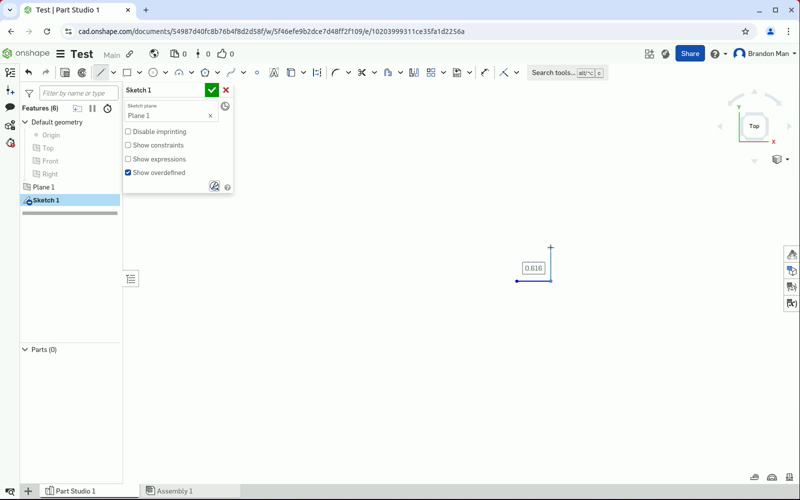
scroll(-6)
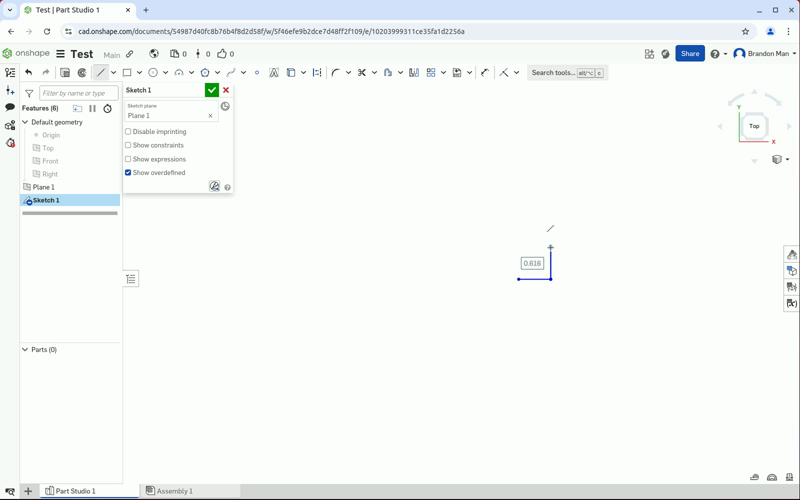
scroll(-6)
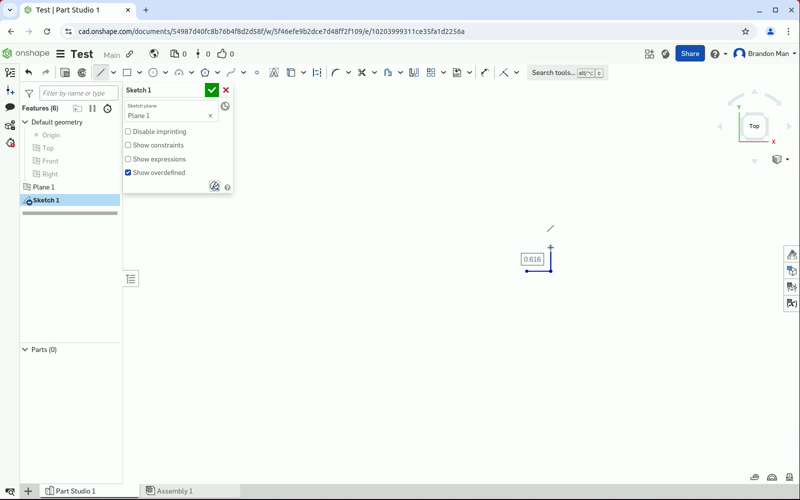
scroll(-6)
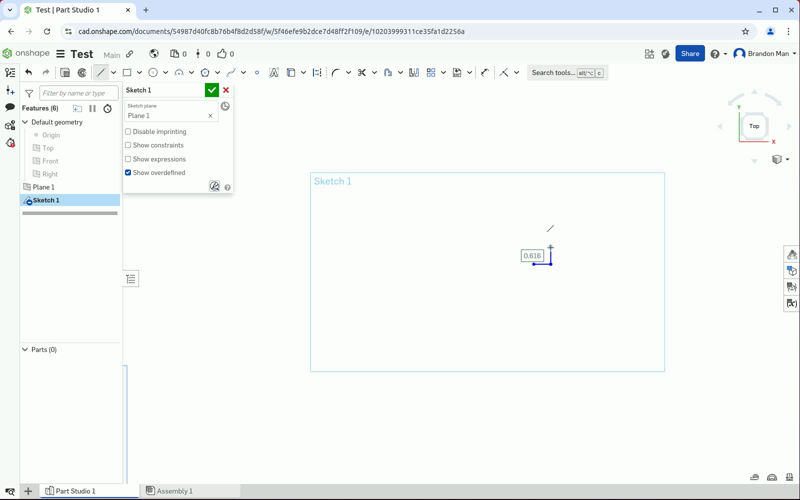
scroll(-6)
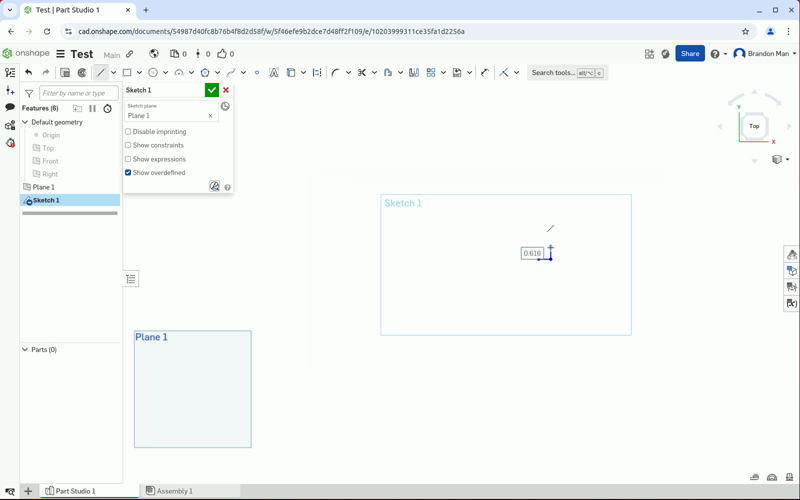
scroll(-6)
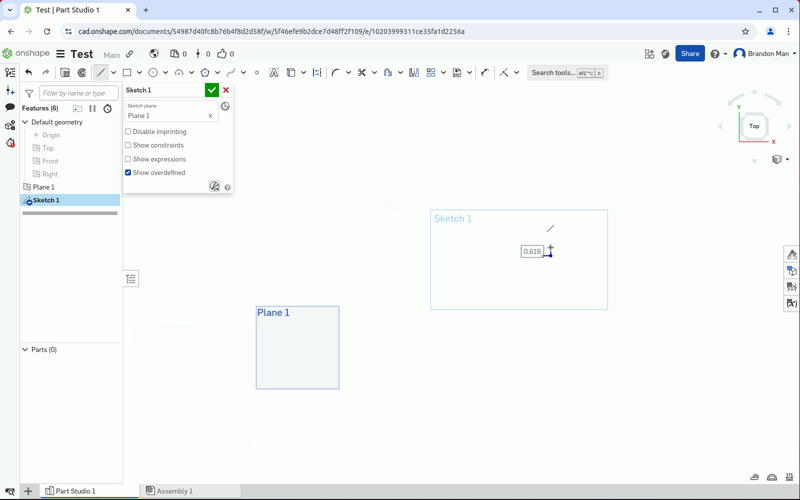
scroll(-6)
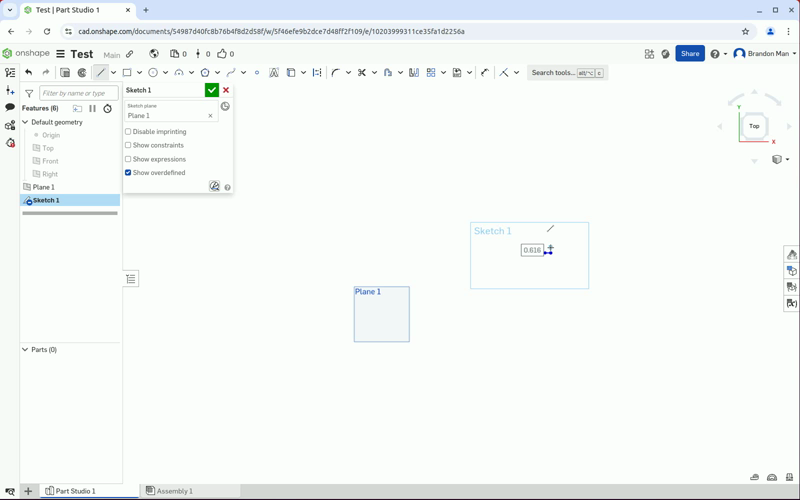
scroll(-6)
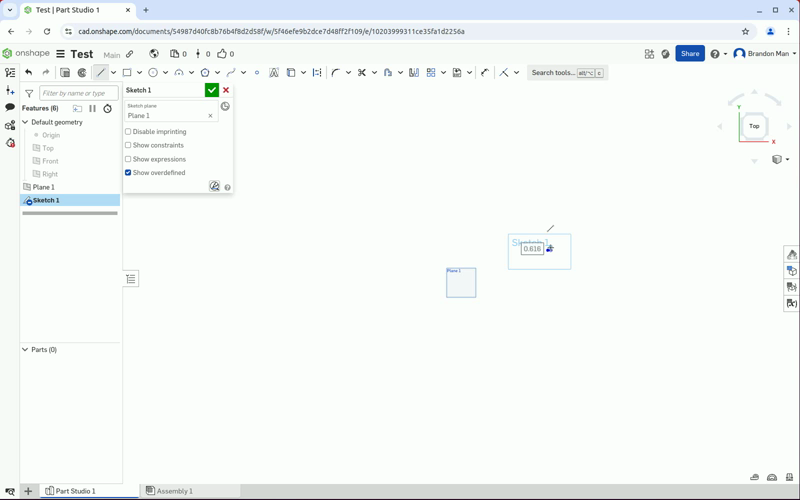
key_up(shift)
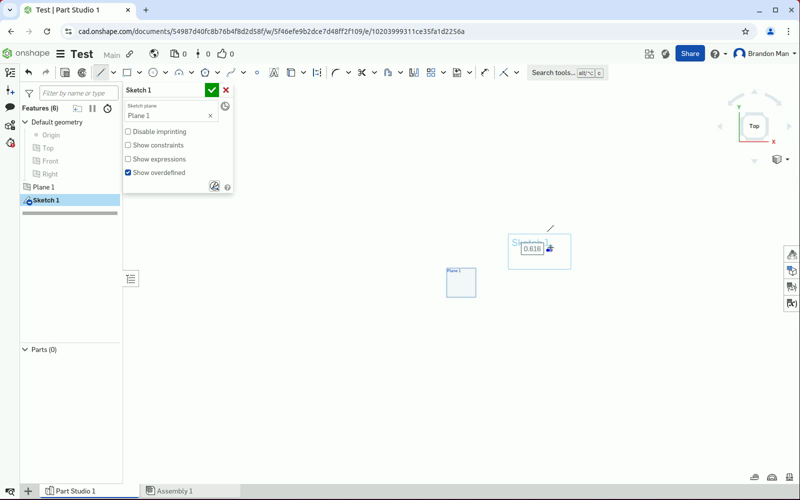
key_down(shift)
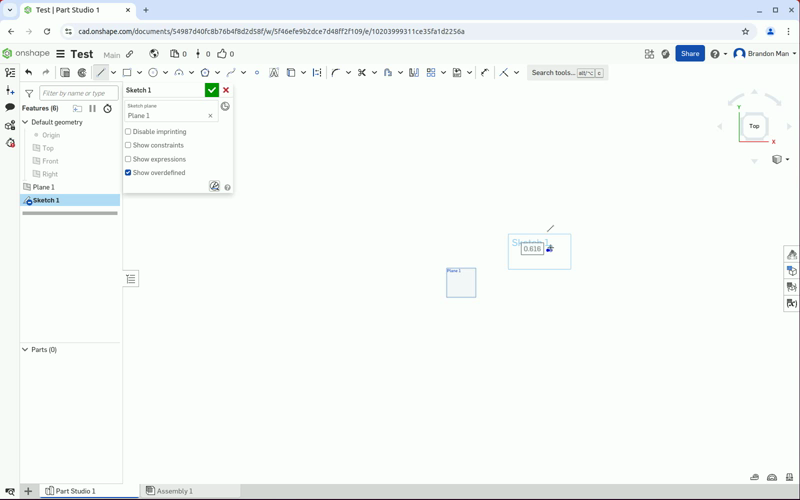
mouse_move(580, 247)
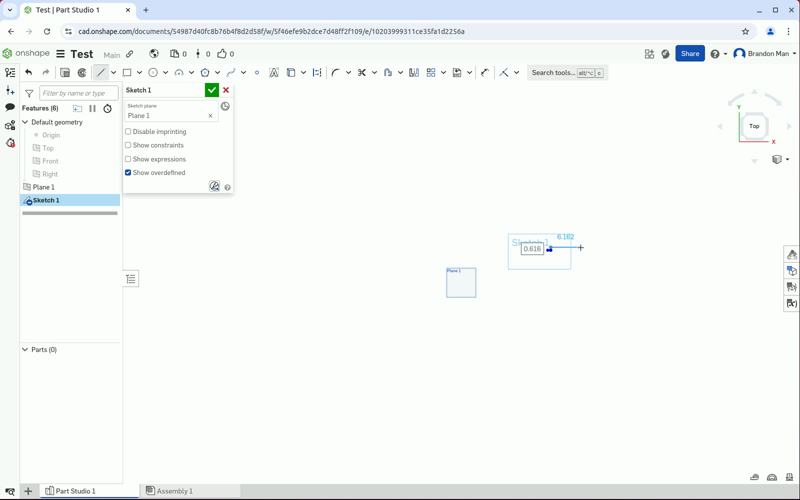
mouse_move(550, 244)
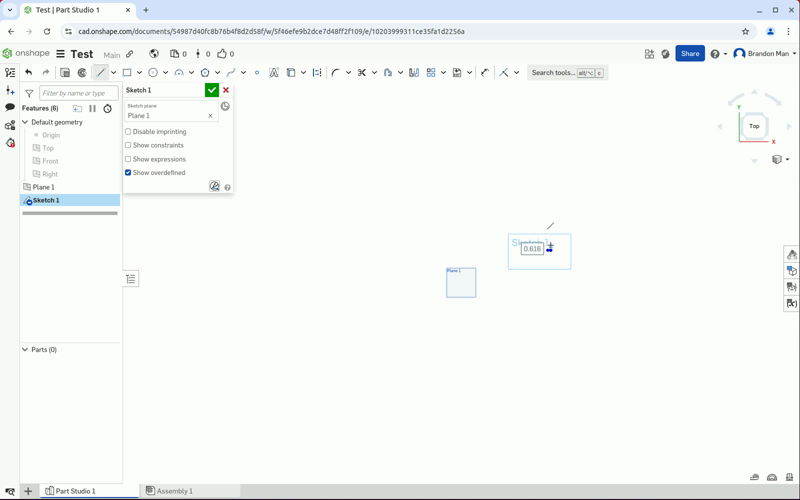
scroll(6)
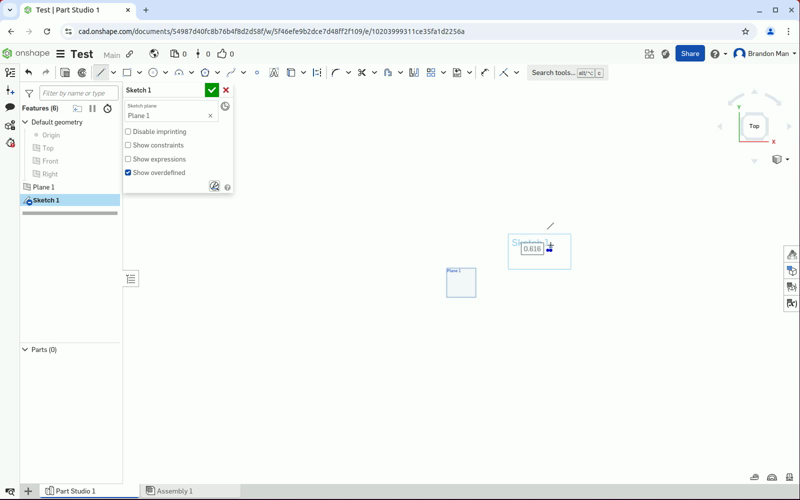
scroll(6)
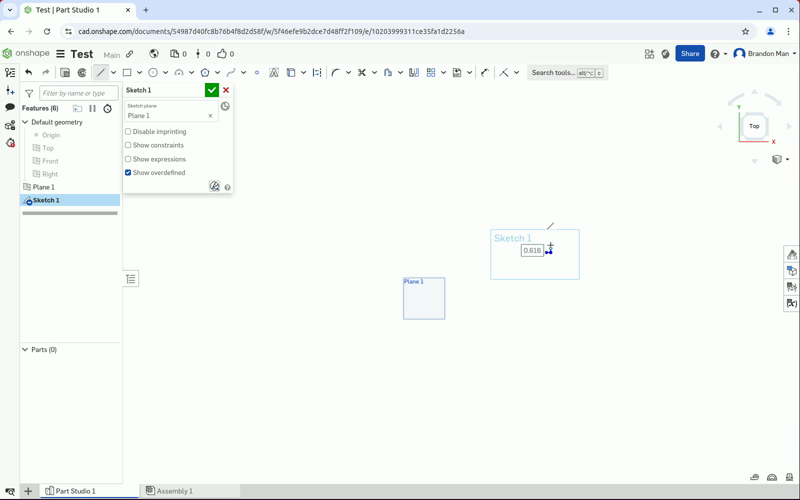
scroll(6)
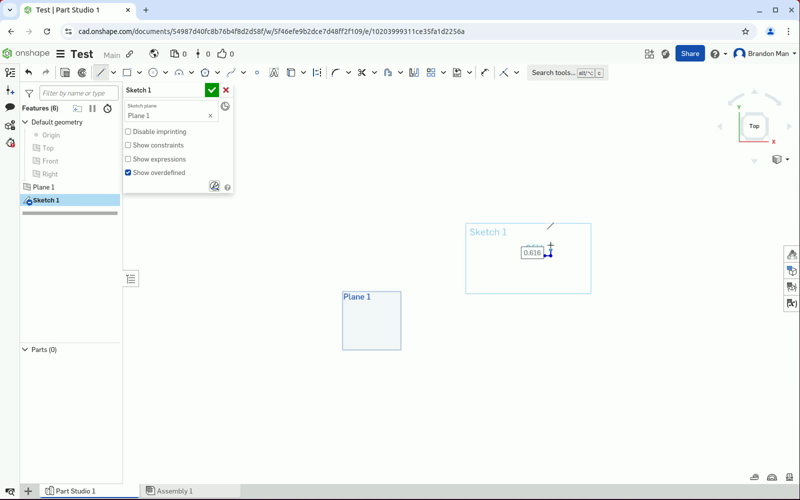
scroll(6)
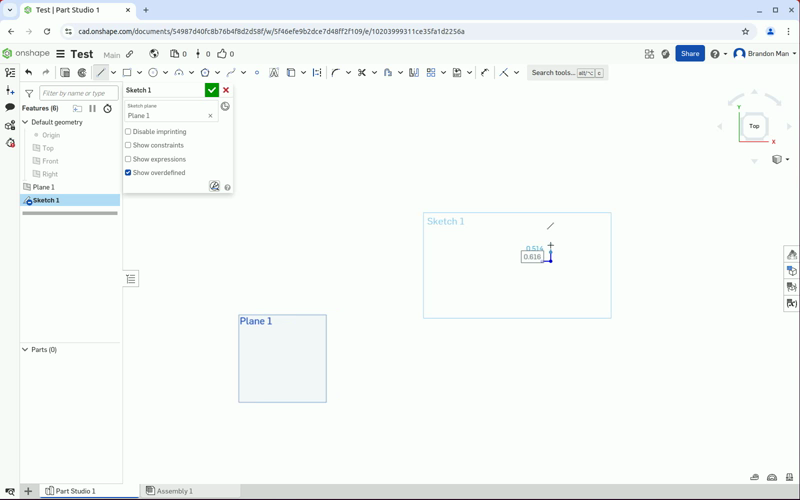
scroll(6)
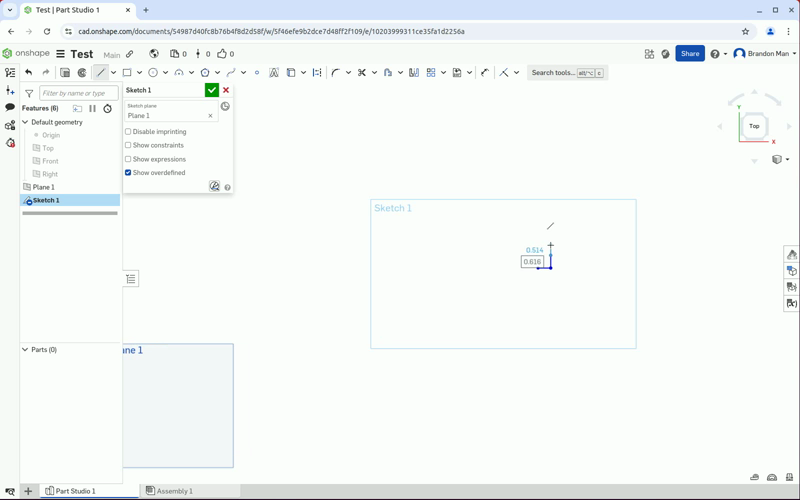
scroll(6)
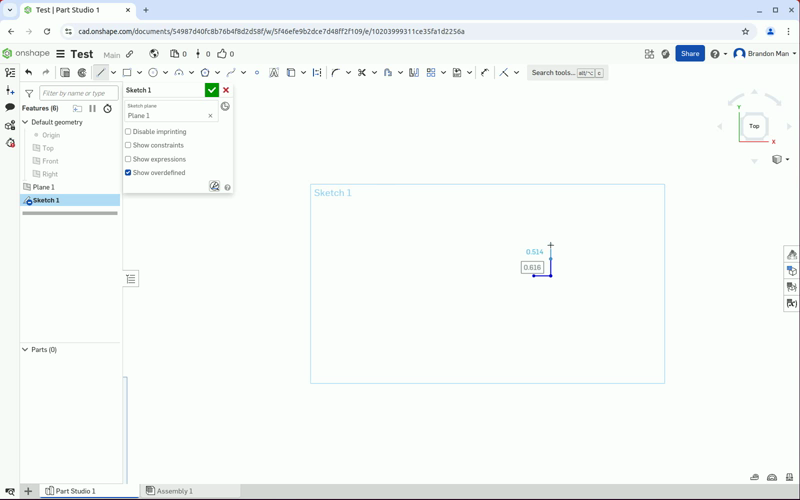
scroll(6)
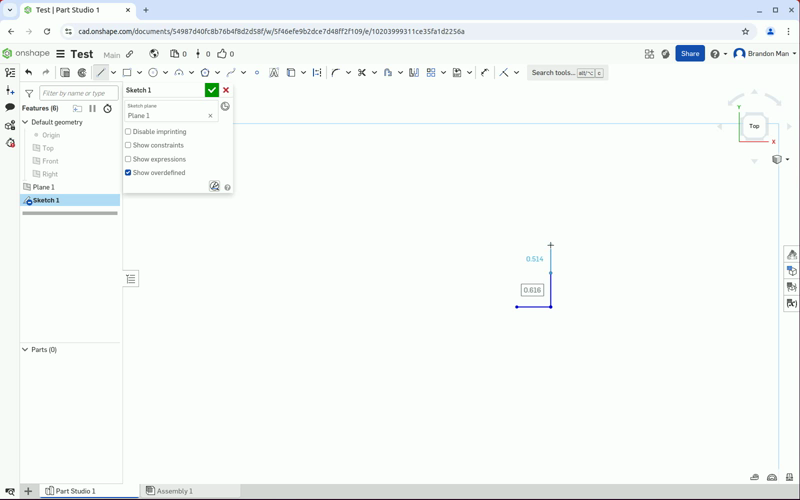
click(550, 244)
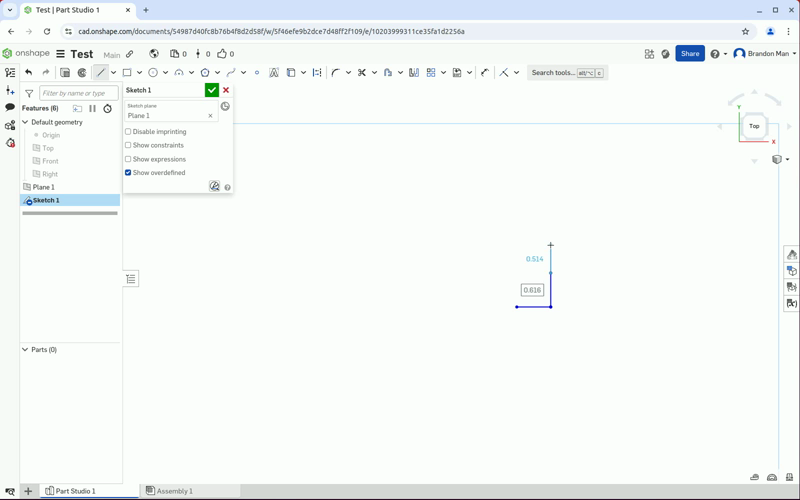
scroll(-6)
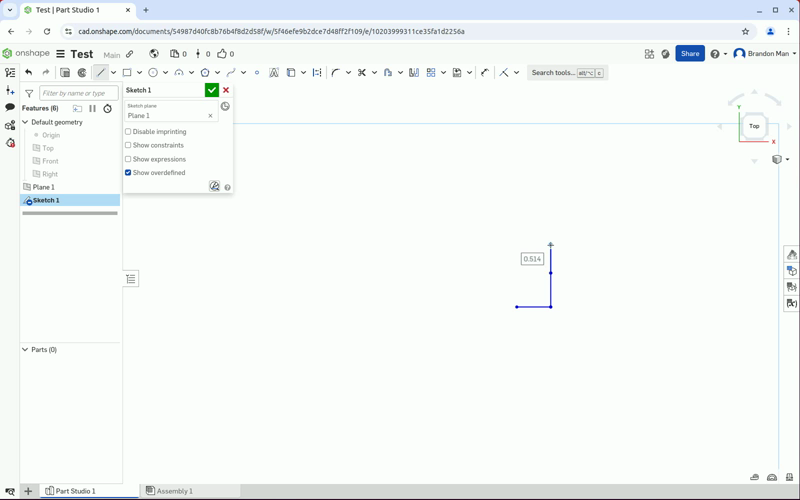
scroll(-6)
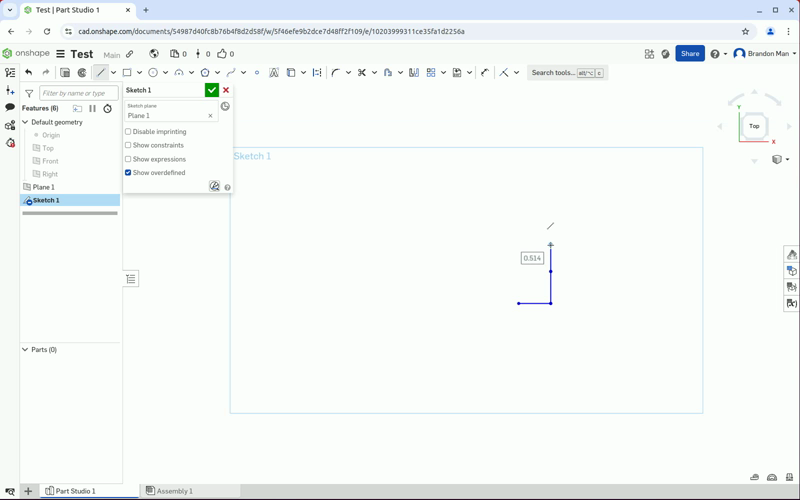
scroll(-6)
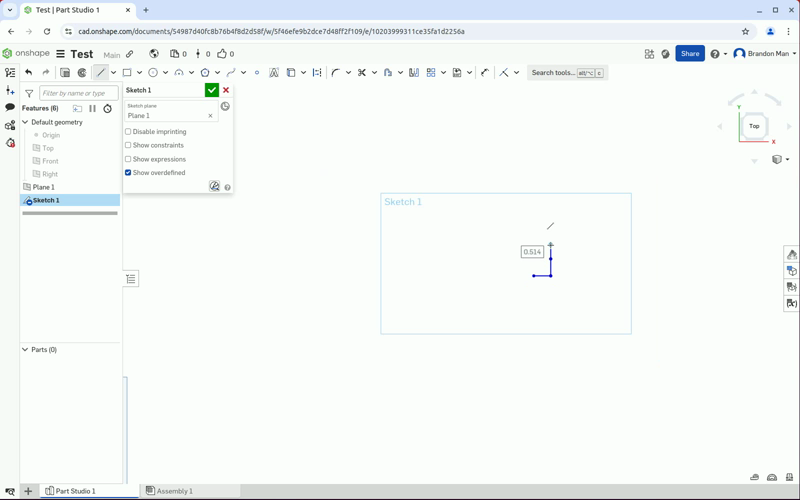
scroll(-6)
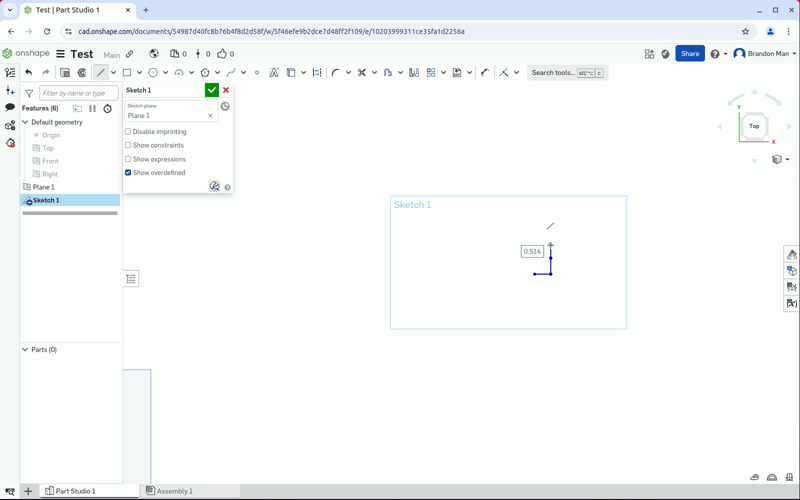
scroll(-6)
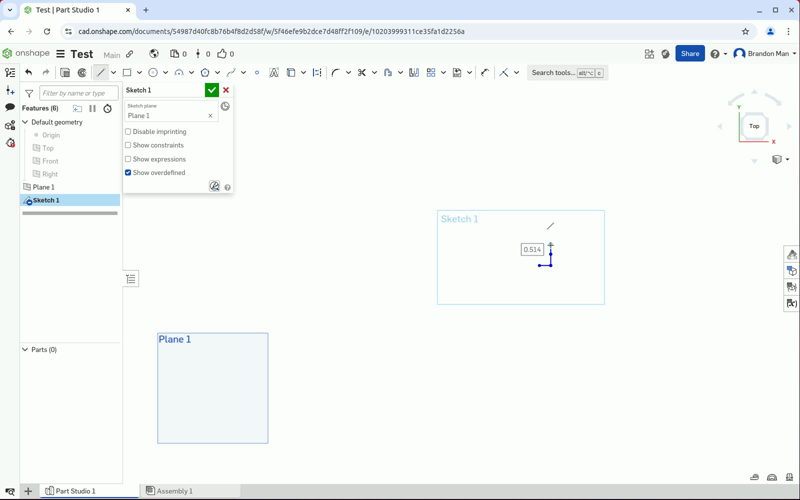
scroll(-6)
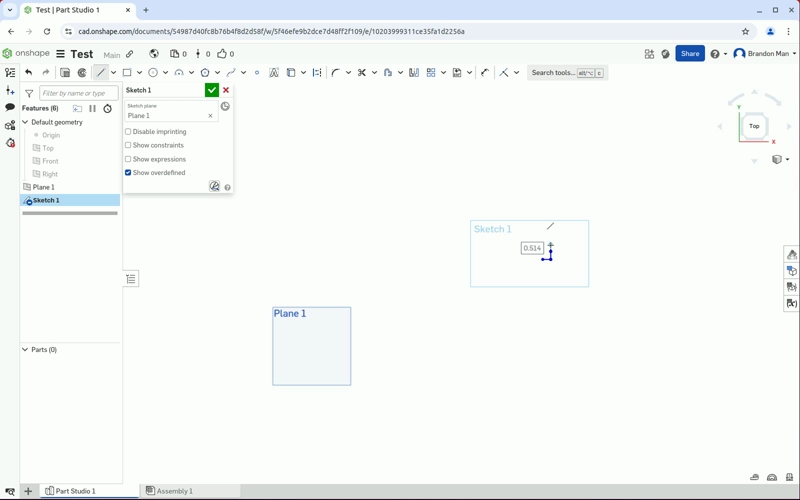
scroll(-6)
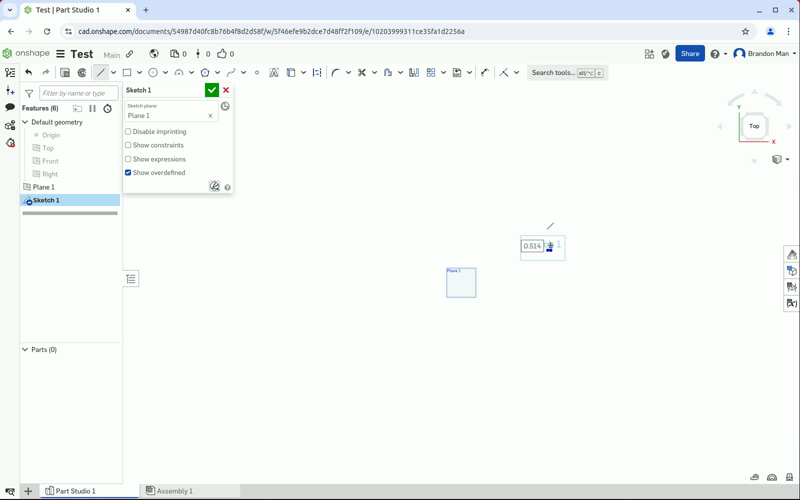
key_up(shift)
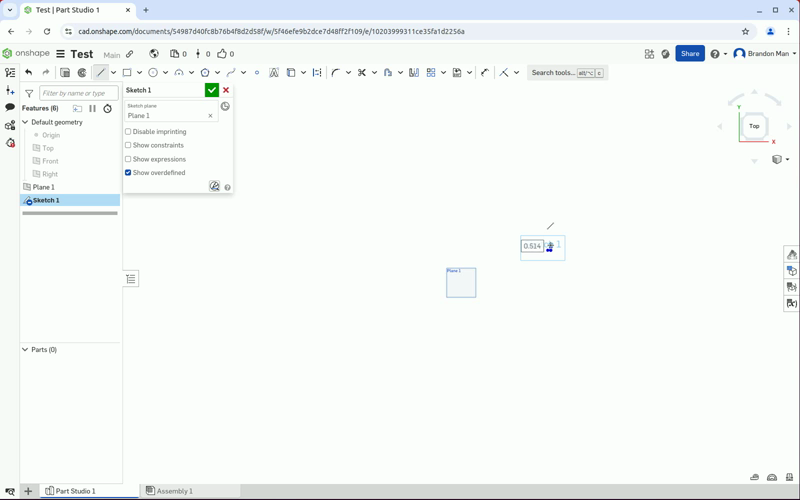
key_down(shift)
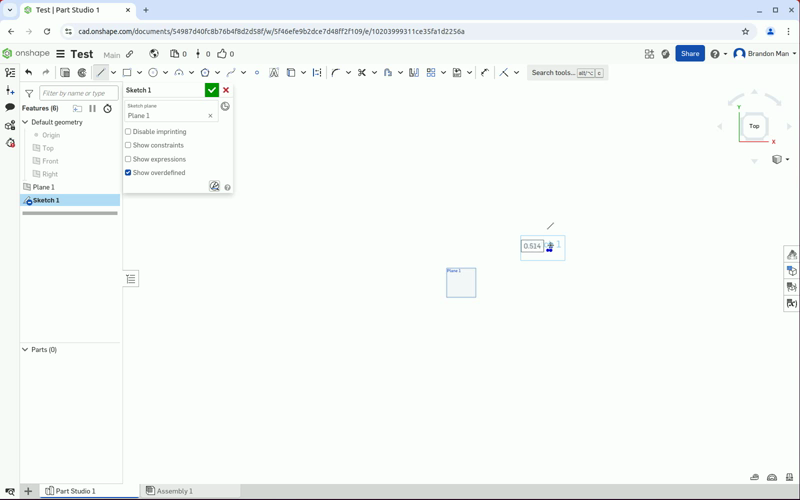
mouse_move(580, 244)
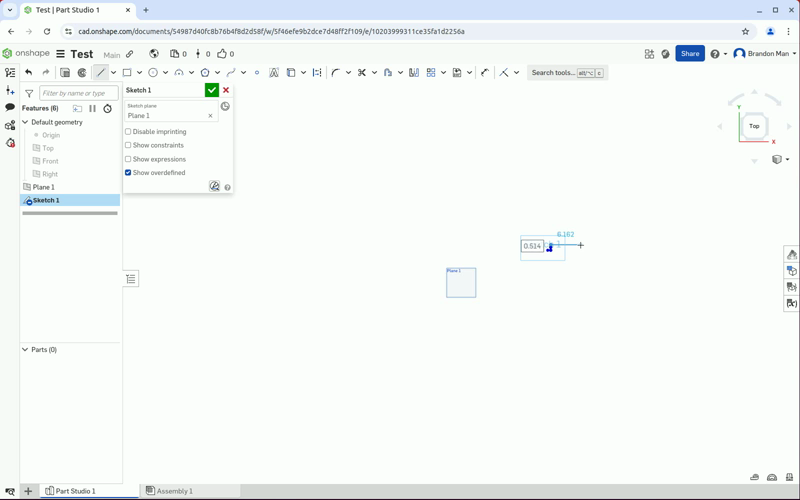
mouse_move(550, 242)
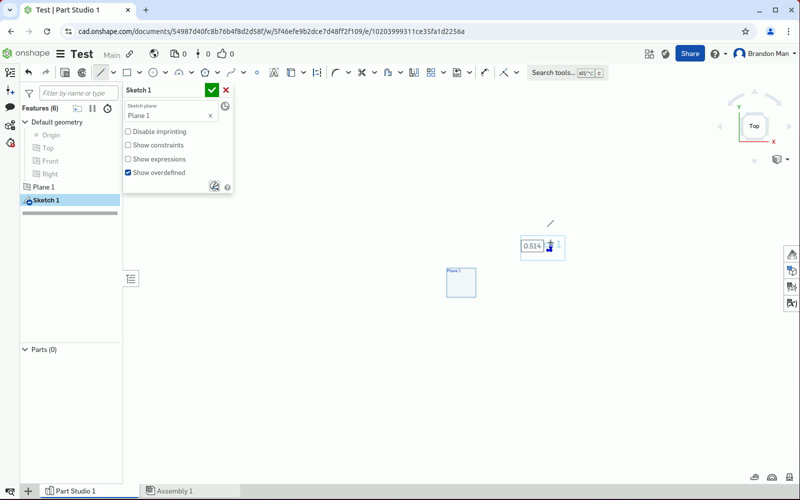
scroll(6)
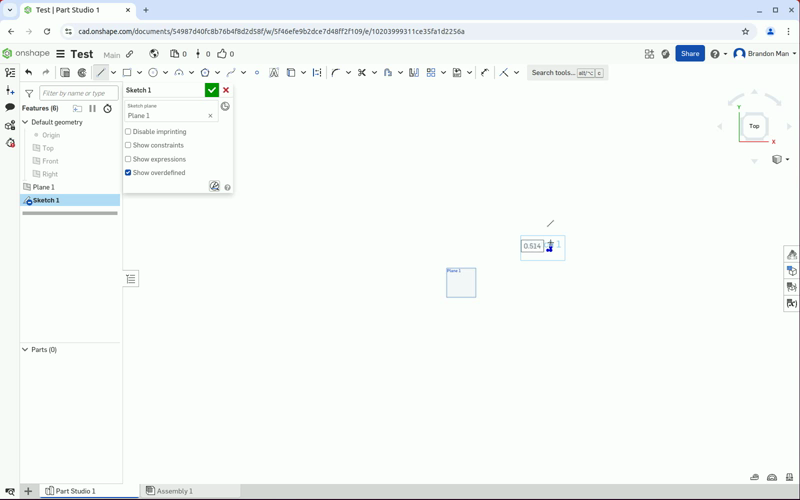
scroll(6)
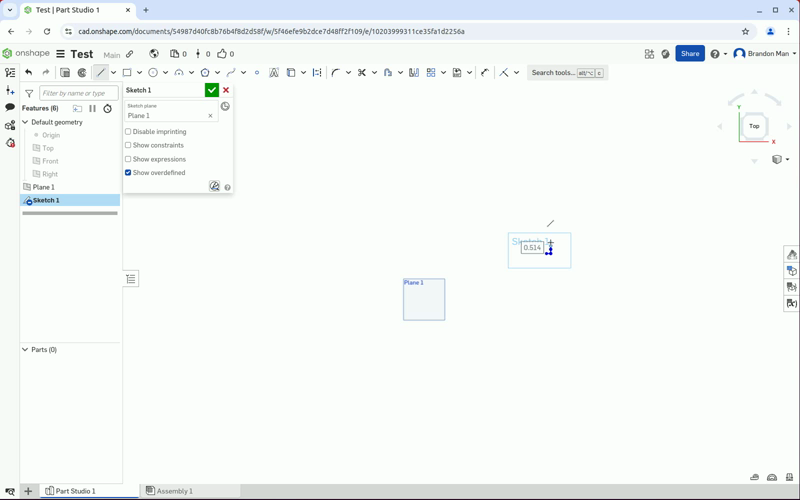
scroll(6)
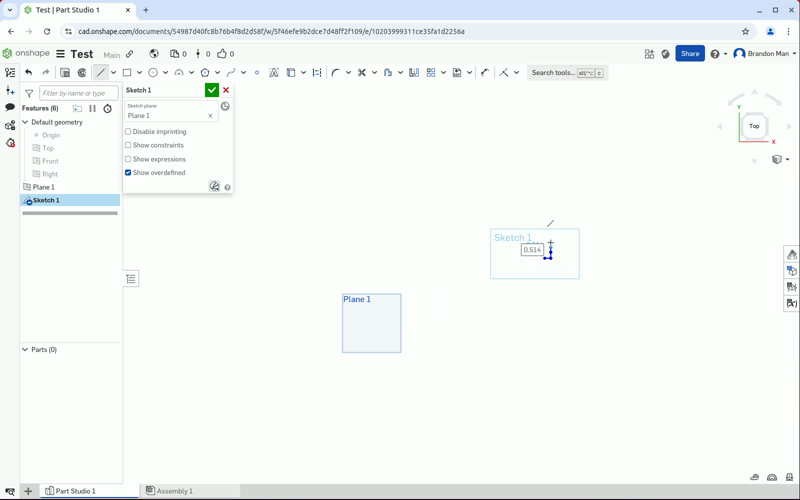
scroll(6)
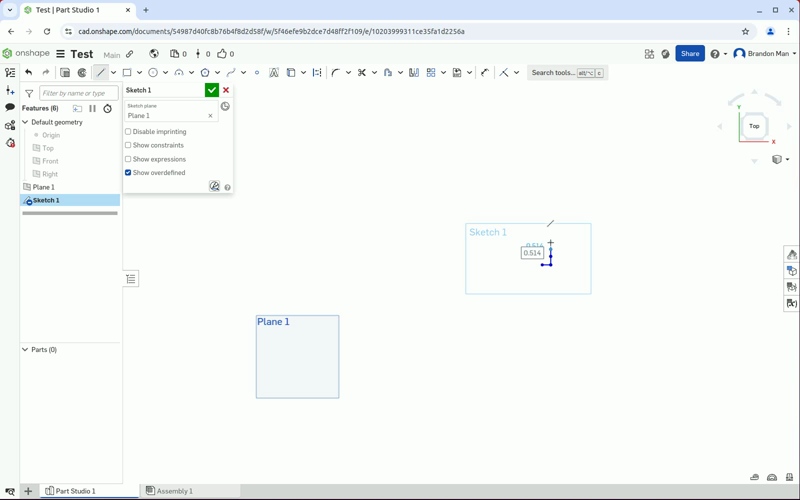
scroll(6)
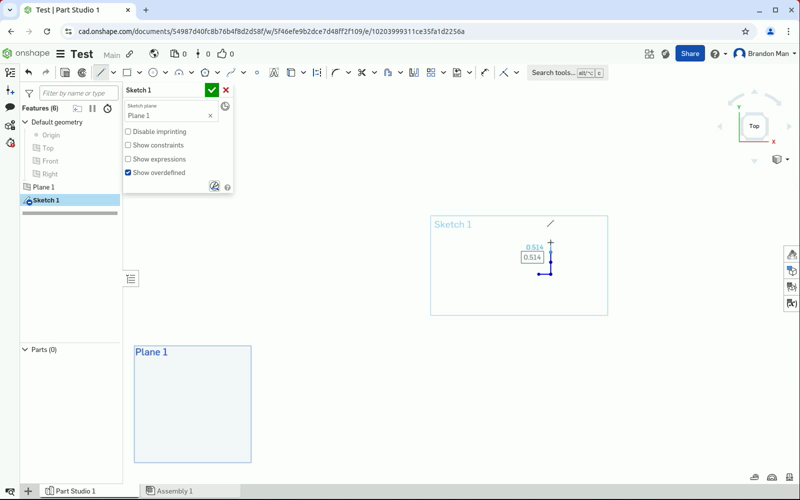
scroll(6)
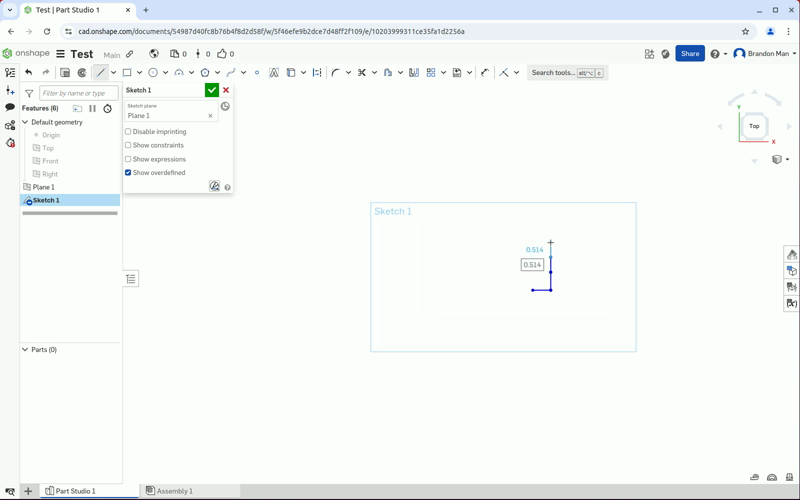
scroll(6)
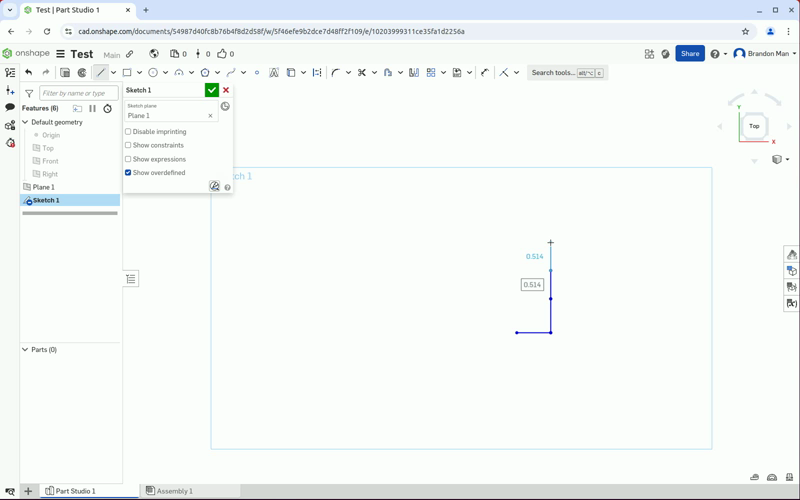
click(550, 242)
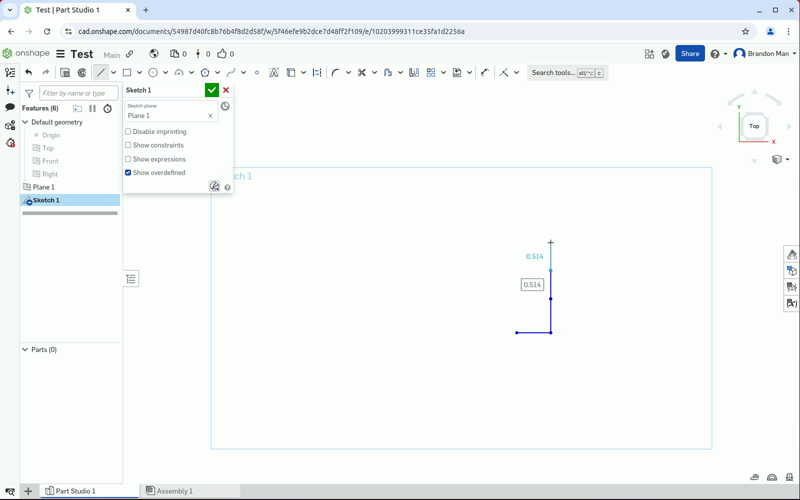
scroll(-6)
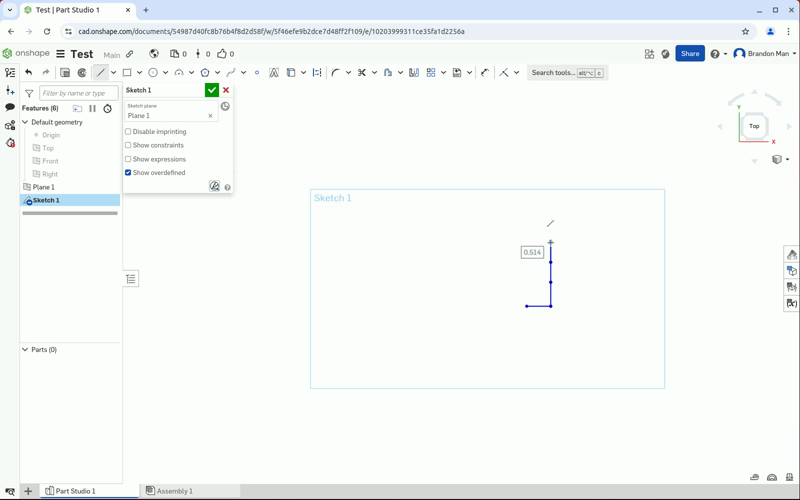
scroll(-6)
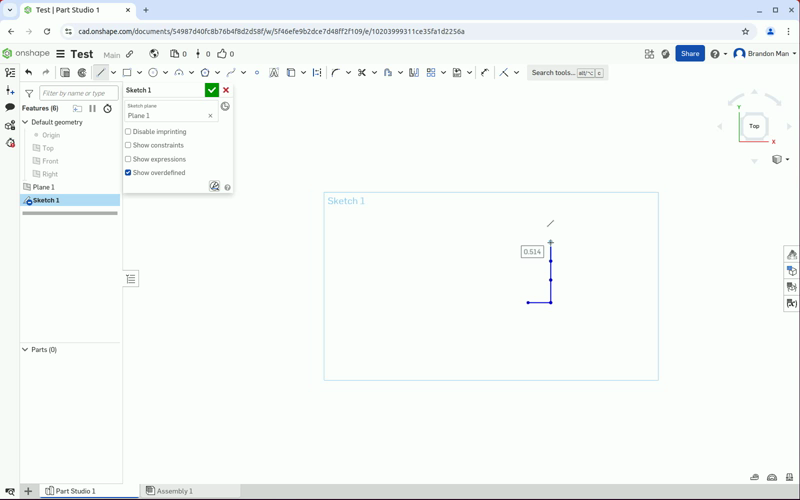
scroll(-6)
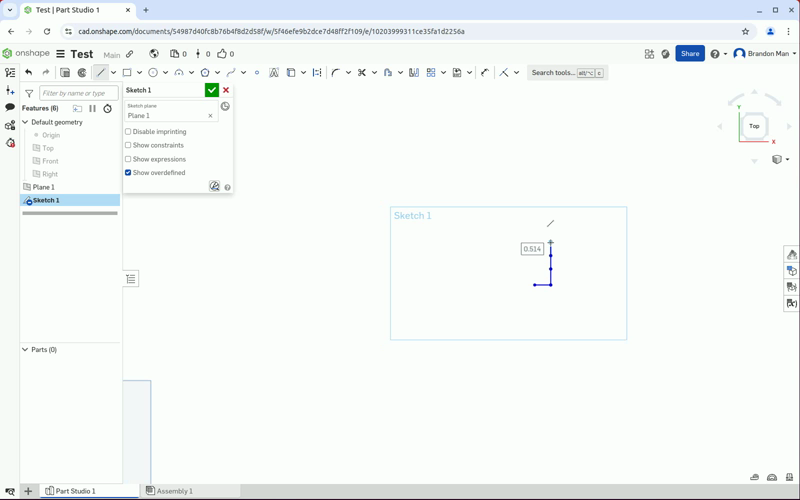
scroll(-6)
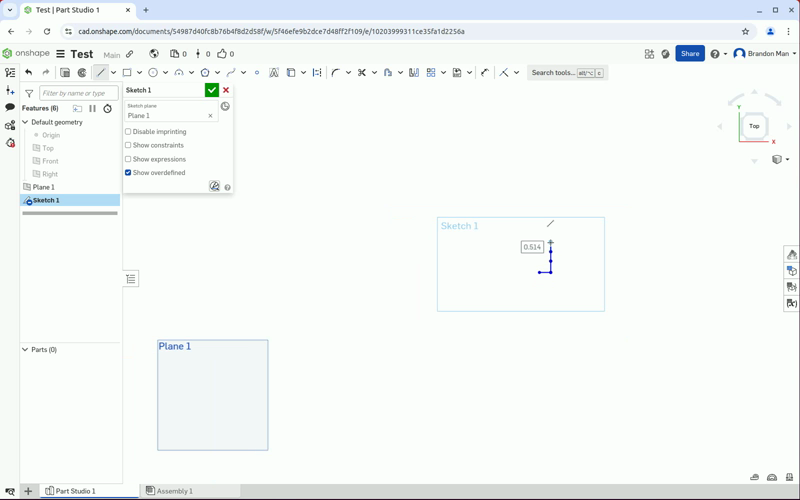
scroll(-6)
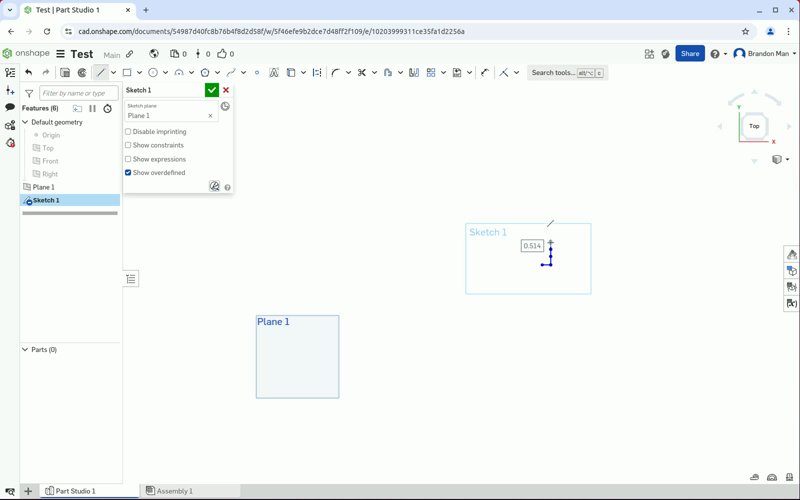
scroll(-6)
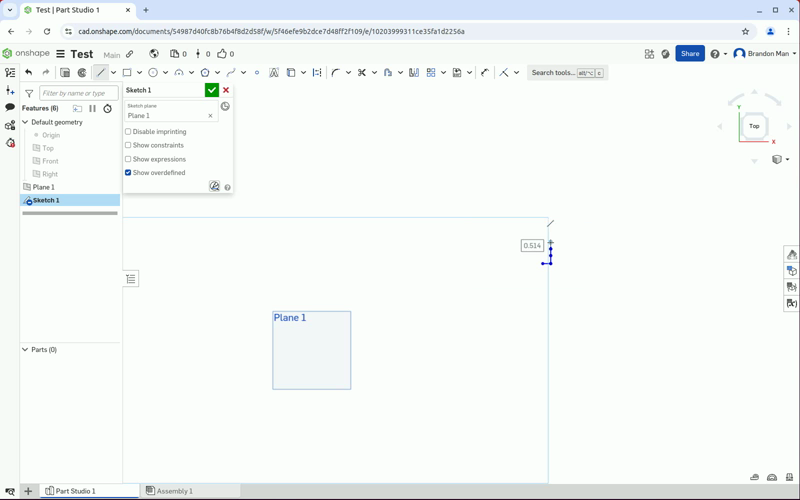
scroll(-6)
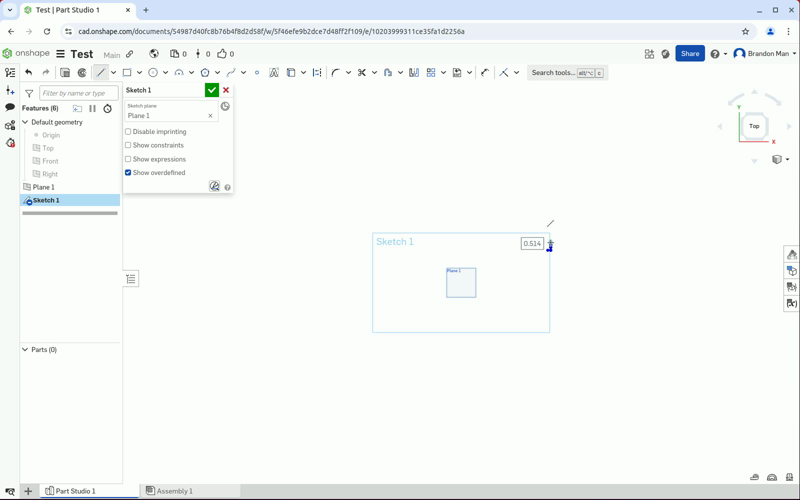
key_up(shift)
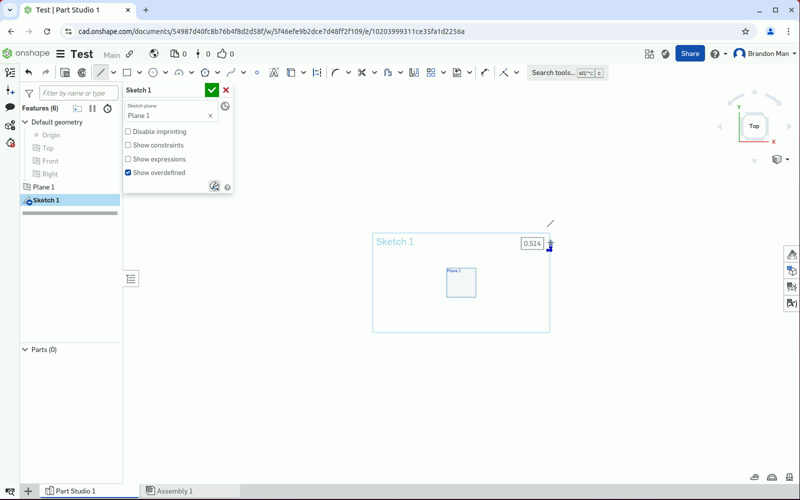
key(esc)
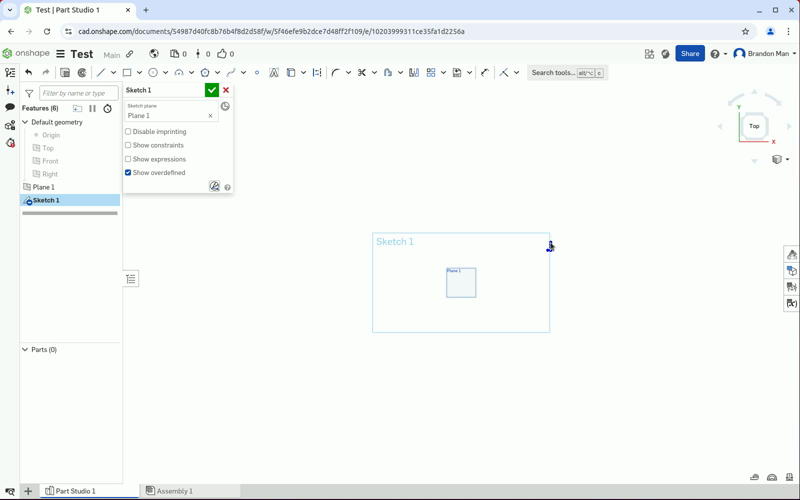
key(a)
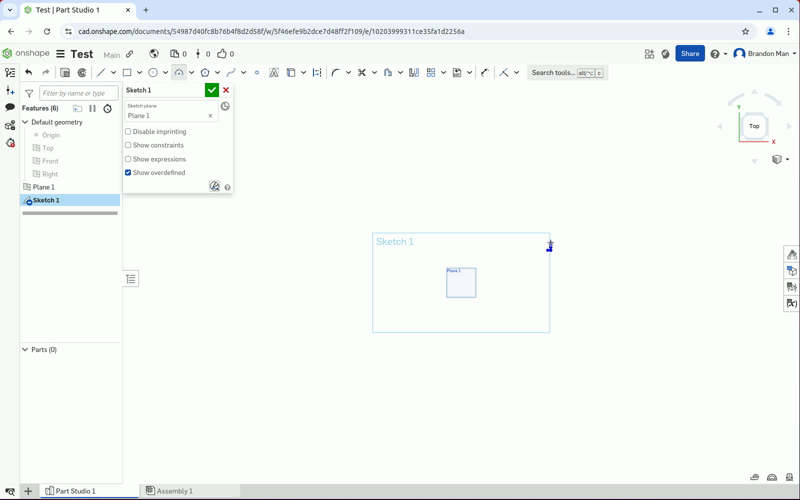
mouse_move(550, 242)
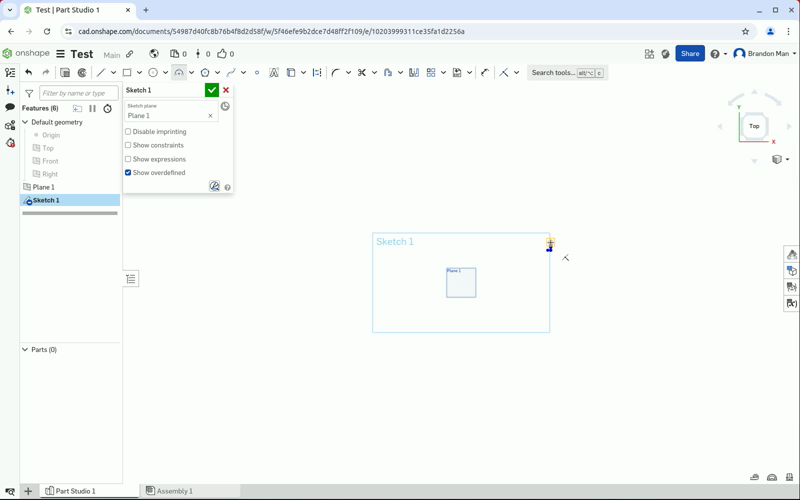
scroll(6)
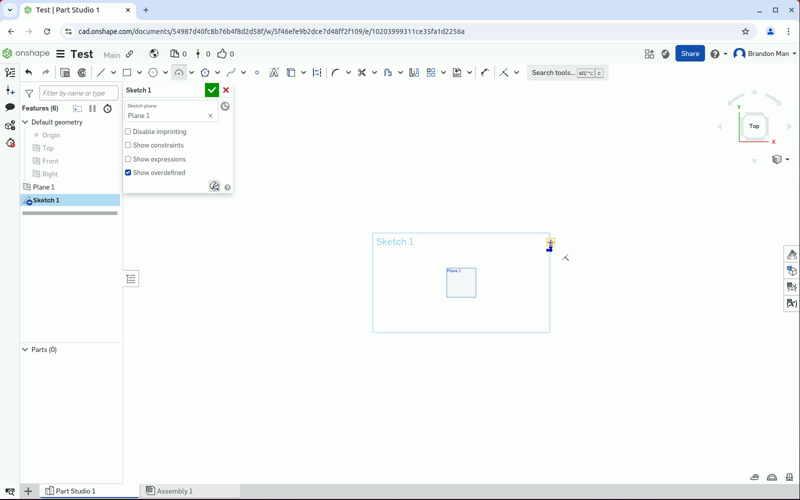
scroll(6)
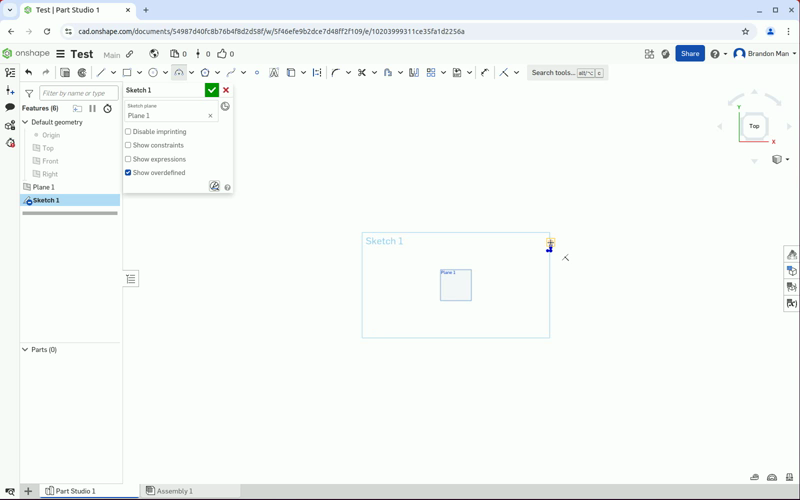
scroll(6)
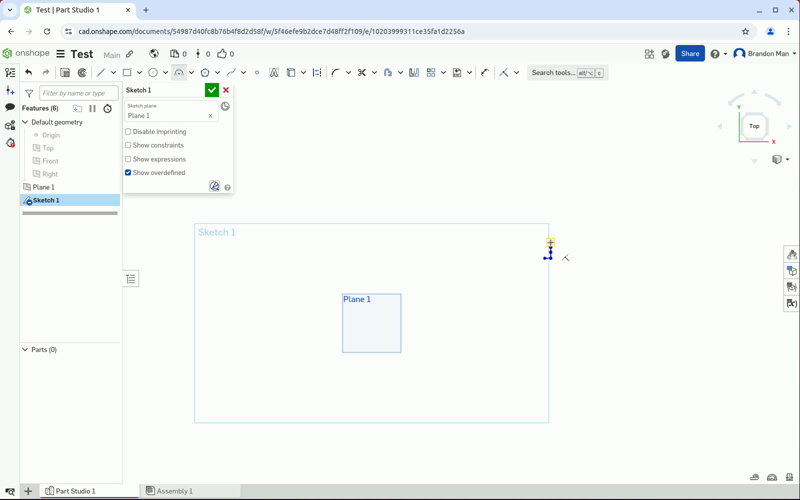
scroll(6)
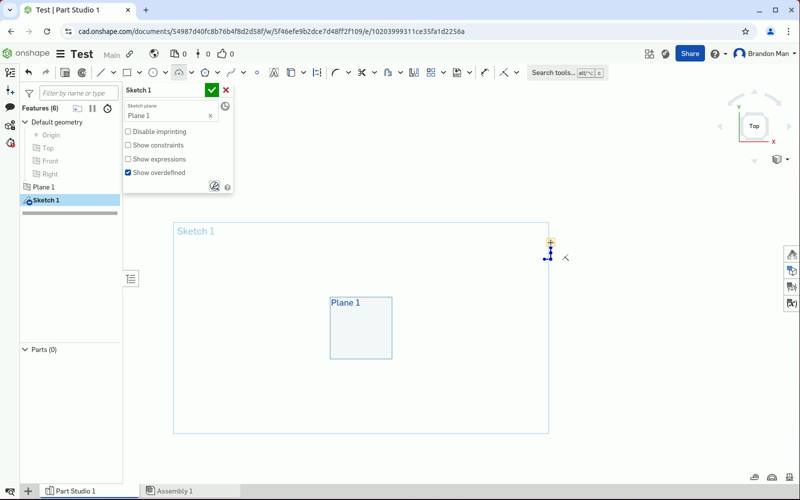
scroll(6)
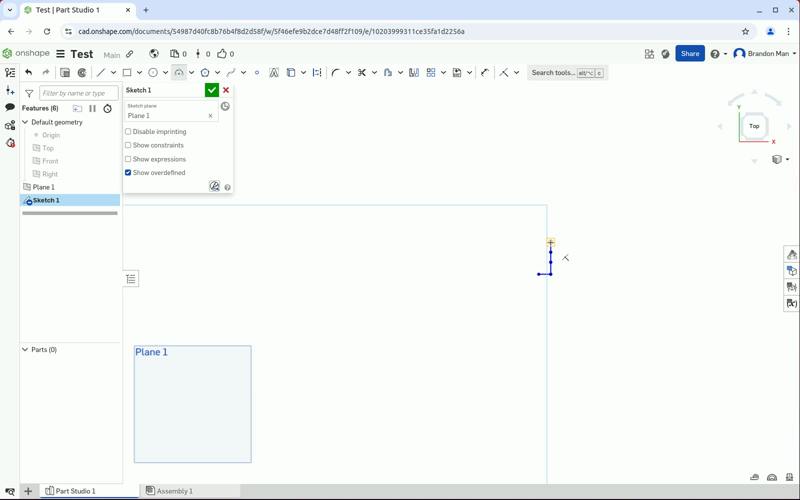
scroll(6)
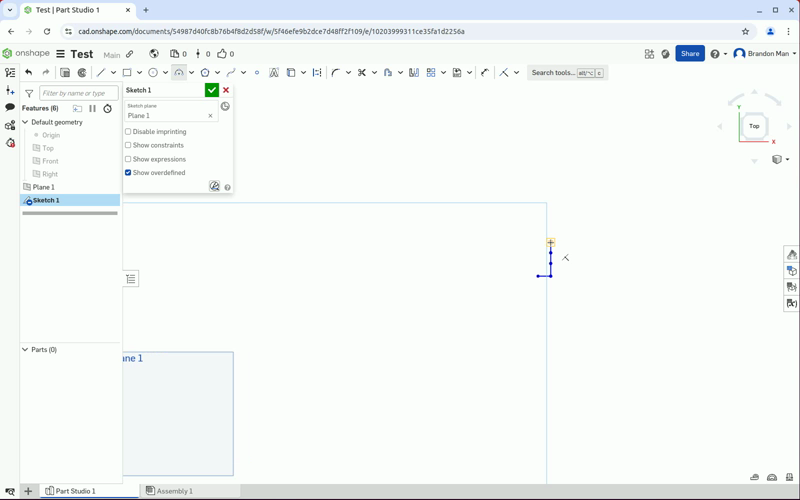
scroll(6)
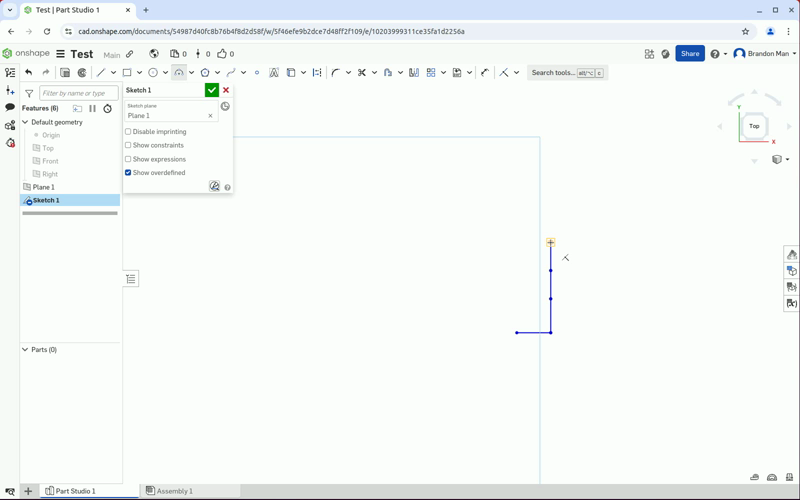
click(550, 242)
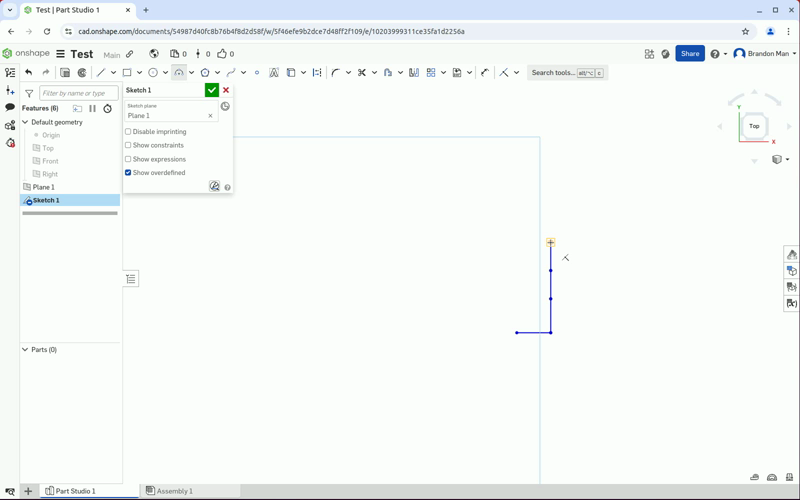
scroll(-6)
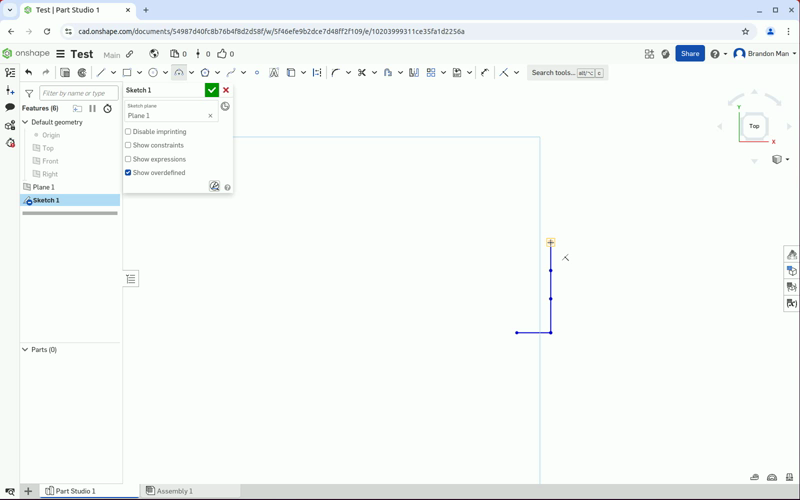
scroll(-6)
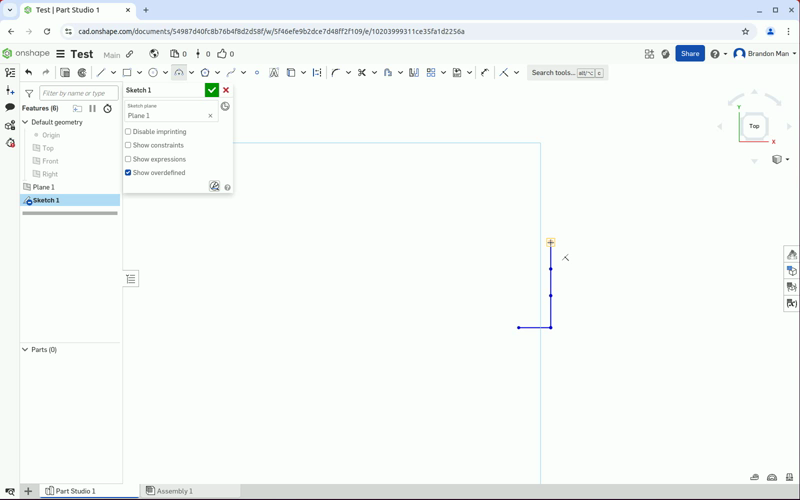
scroll(-6)
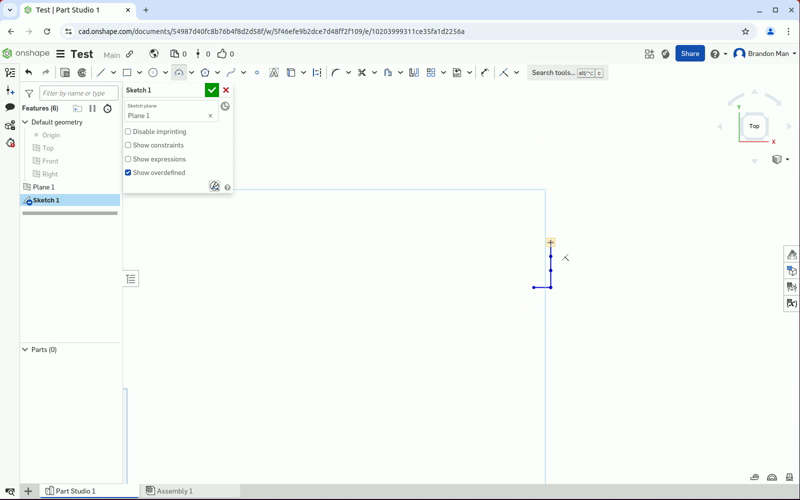
scroll(-6)
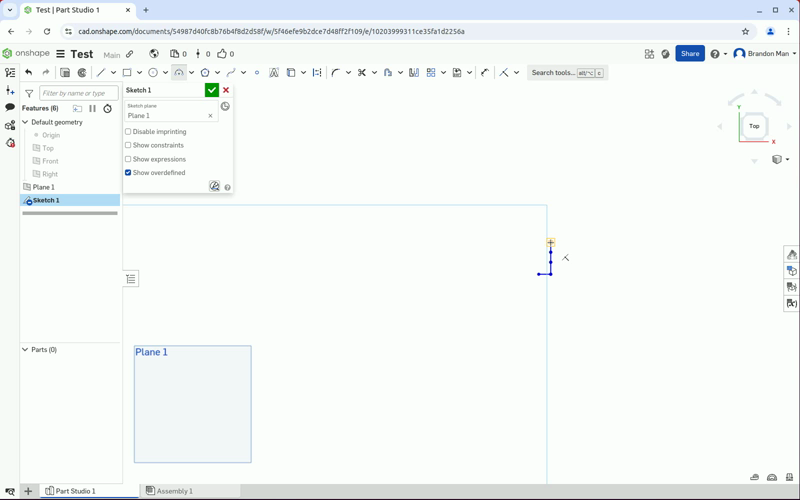
scroll(-6)
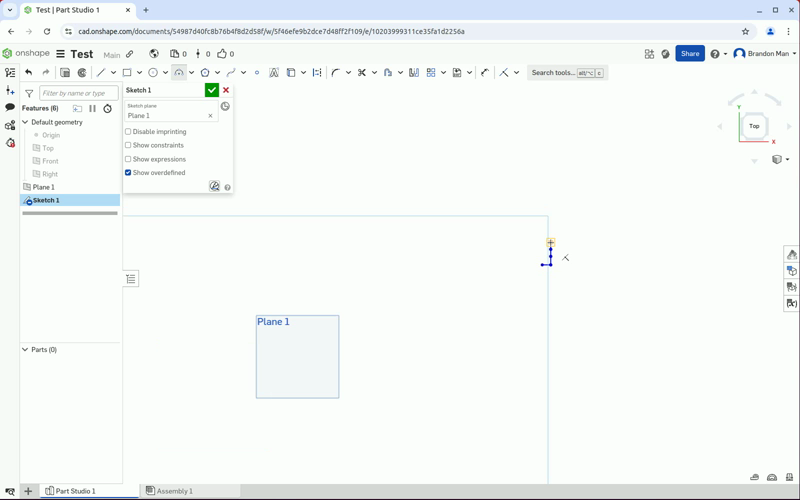
scroll(-6)
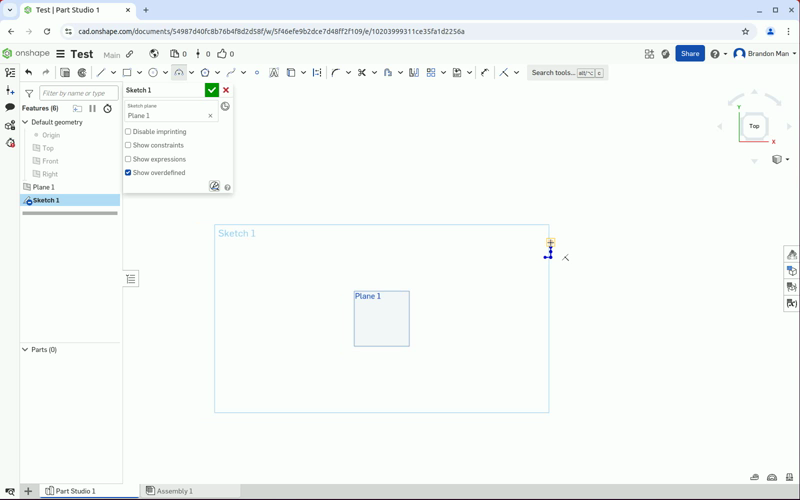
scroll(-6)
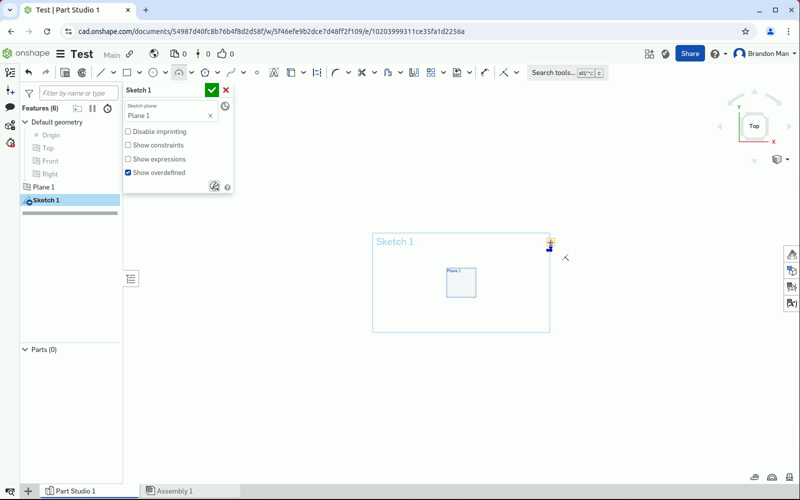
key_down(shift)
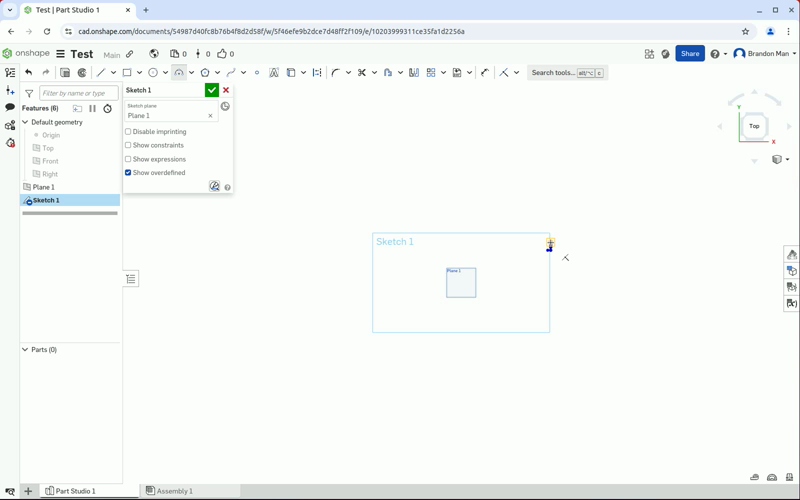
mouse_move(561, 240)
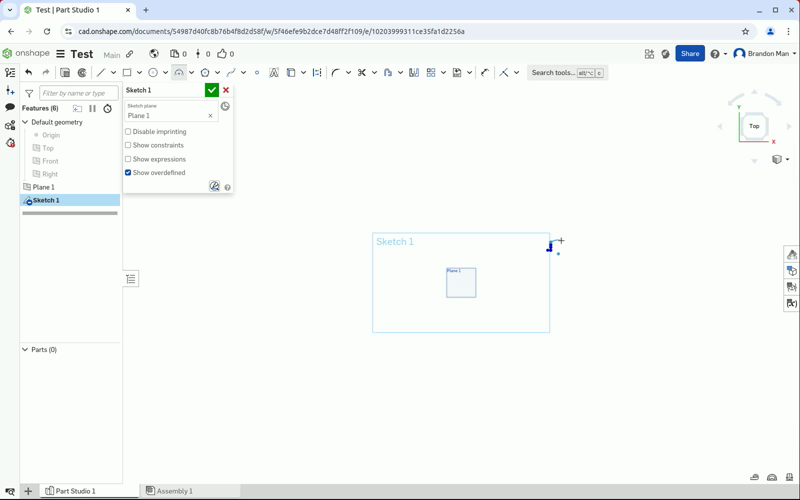
click(561, 240)
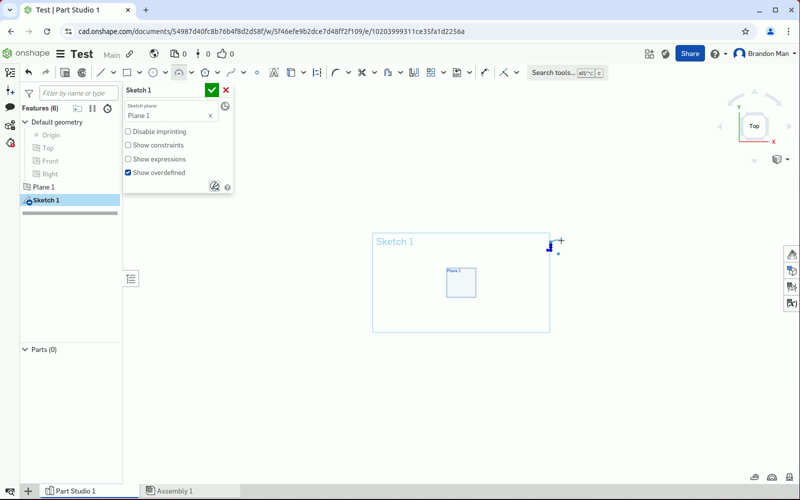
mouse_move(555, 239)
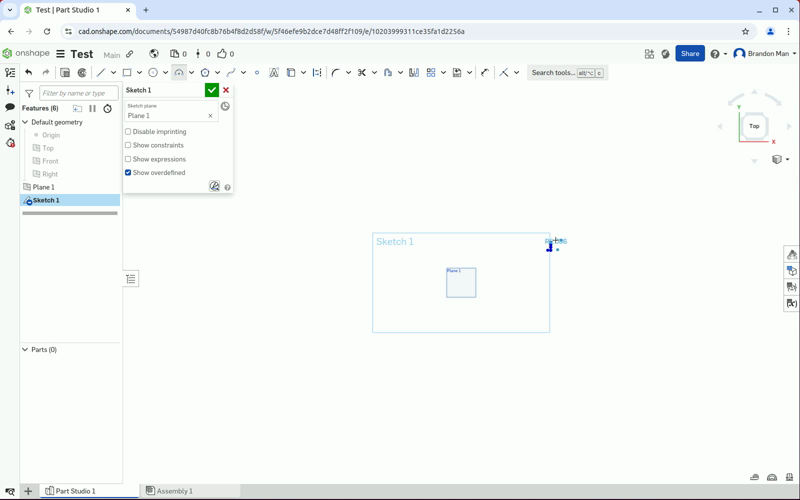
click(555, 239)
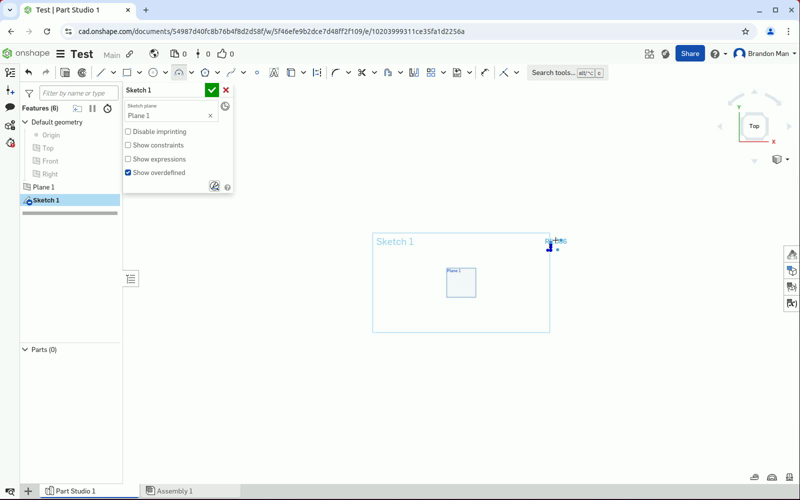
key_up(shift)
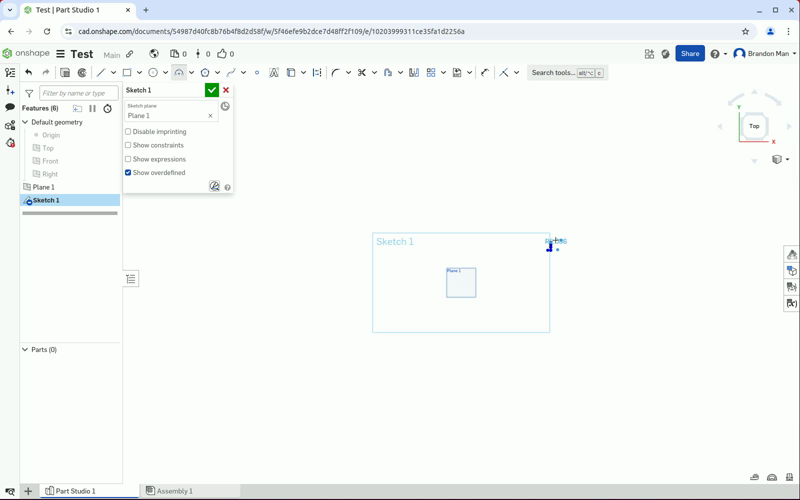
key(esc)
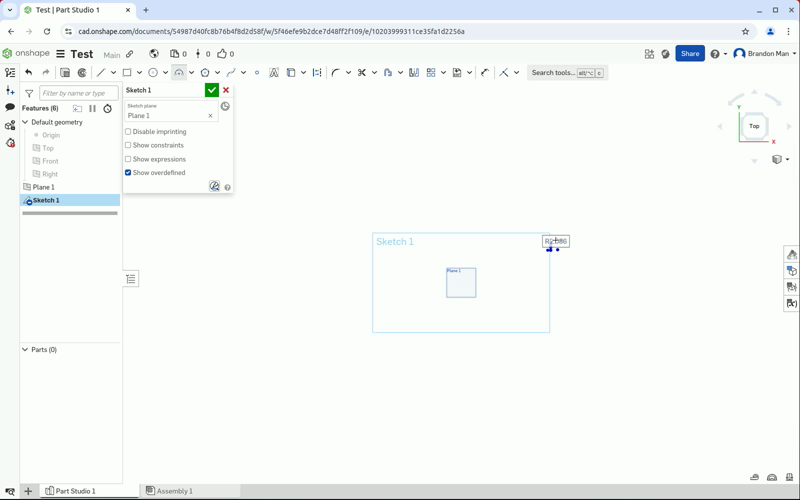
key(l)
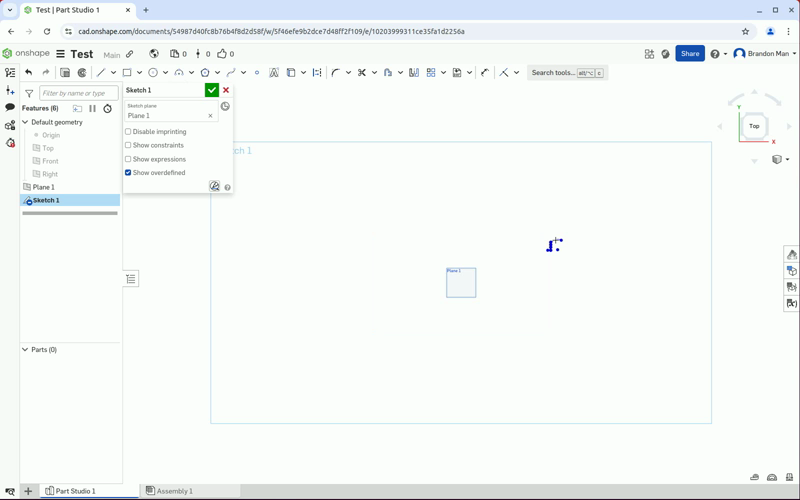
mouse_move(561, 240)
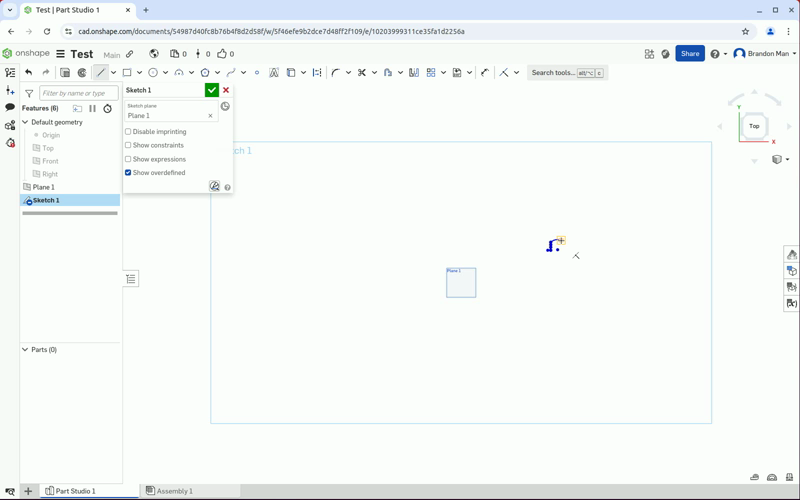
click(561, 240)
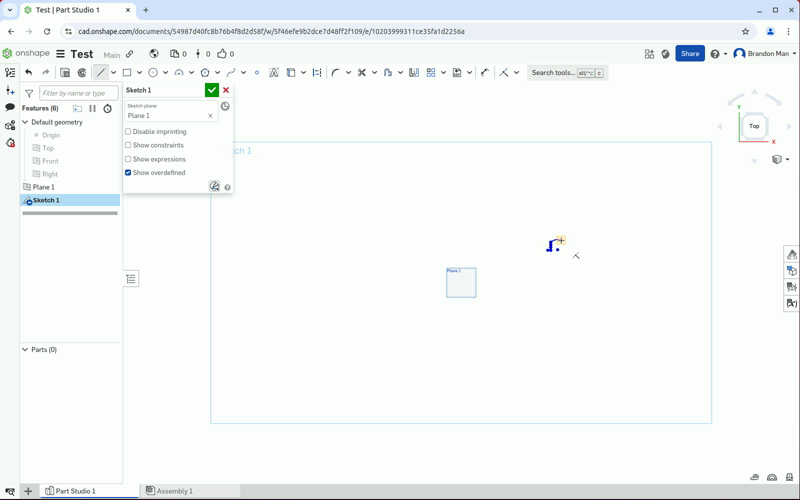
key_down(shift)
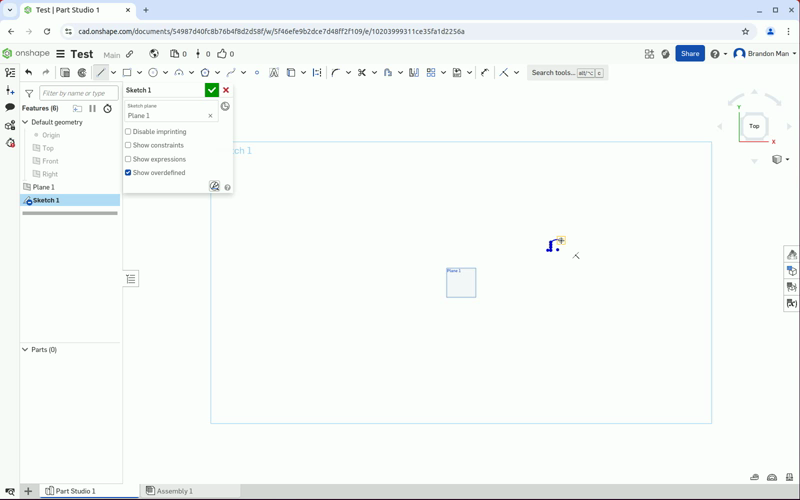
mouse_move(589, 240)
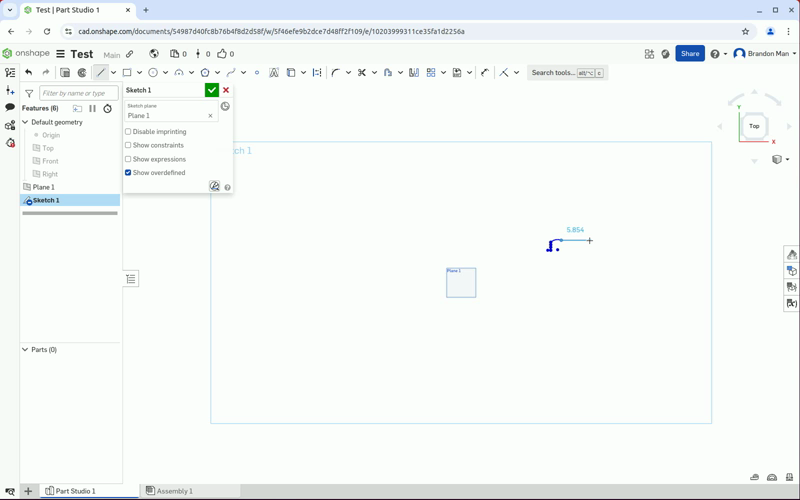
mouse_move(549, 240)
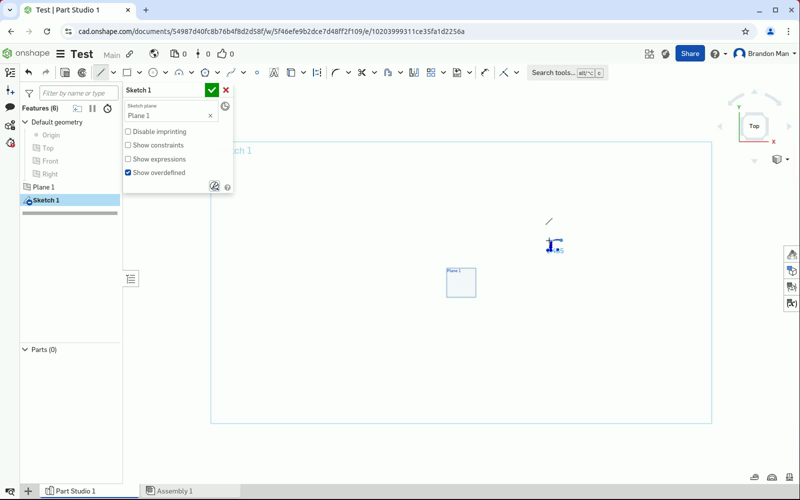
scroll(6)
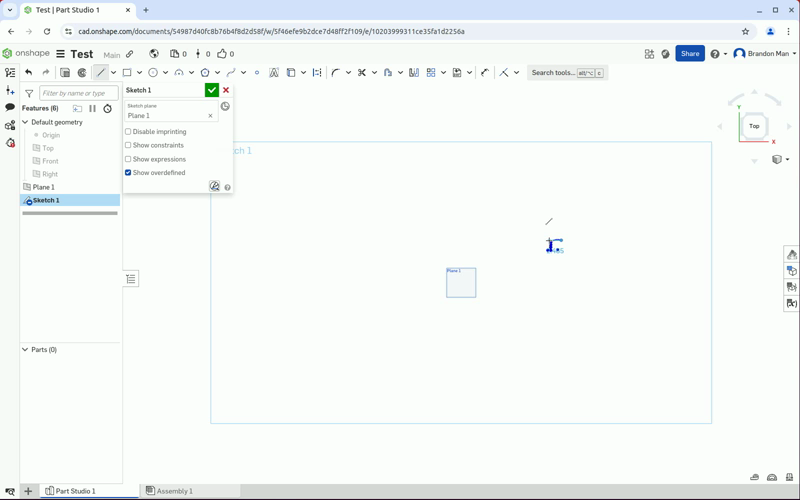
scroll(6)
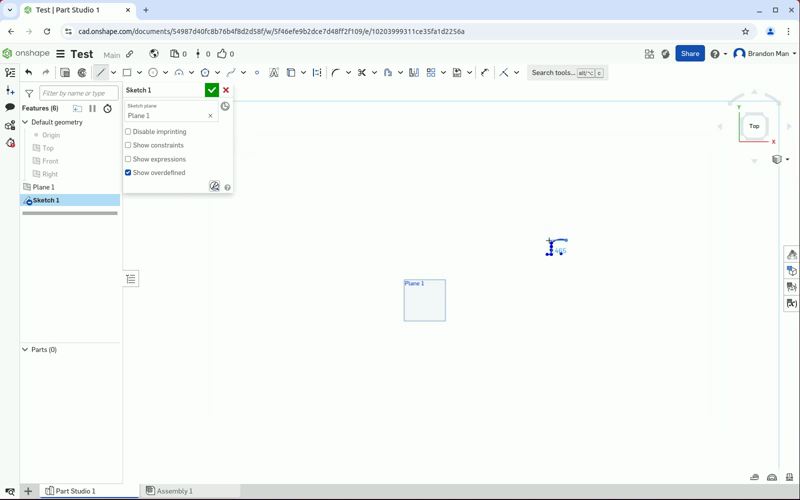
scroll(6)
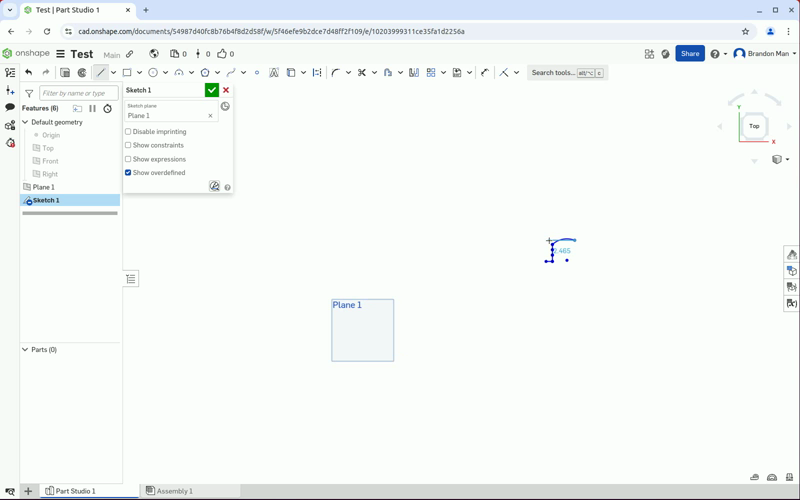
scroll(6)
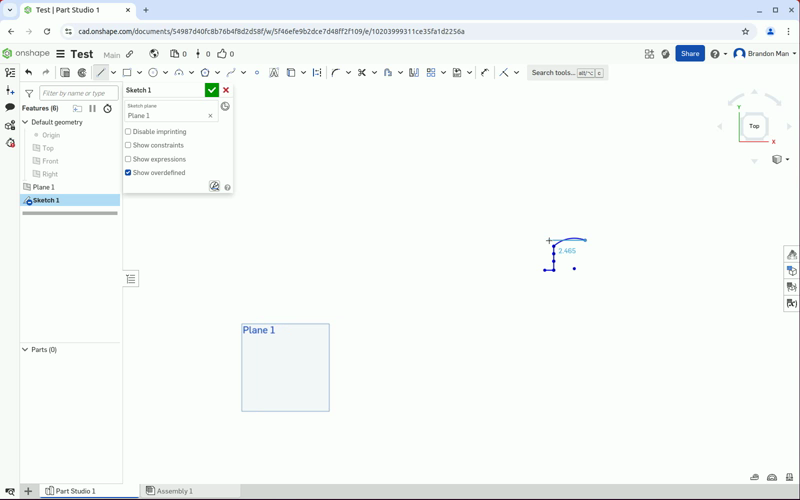
scroll(6)
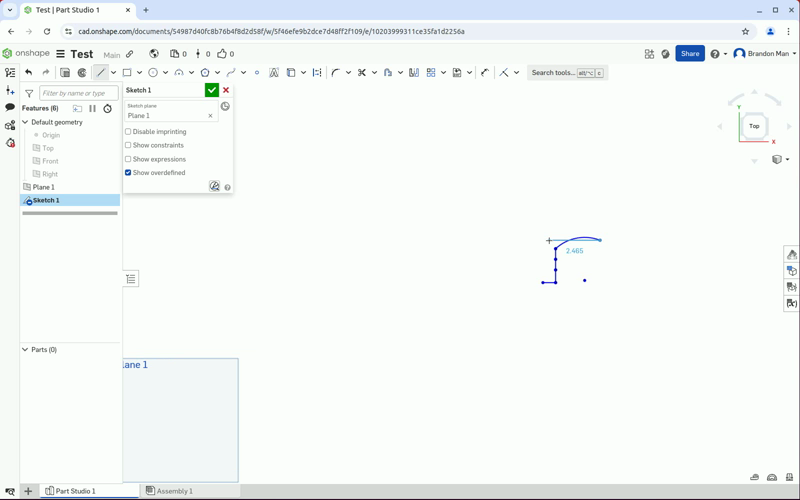
scroll(6)
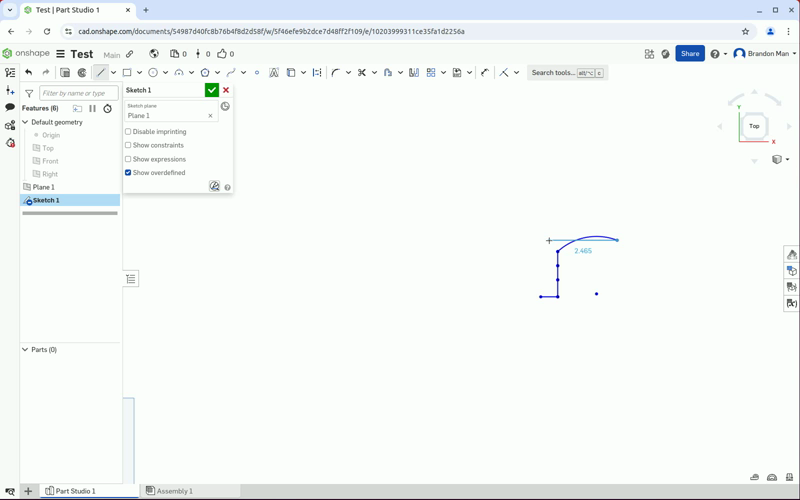
scroll(6)
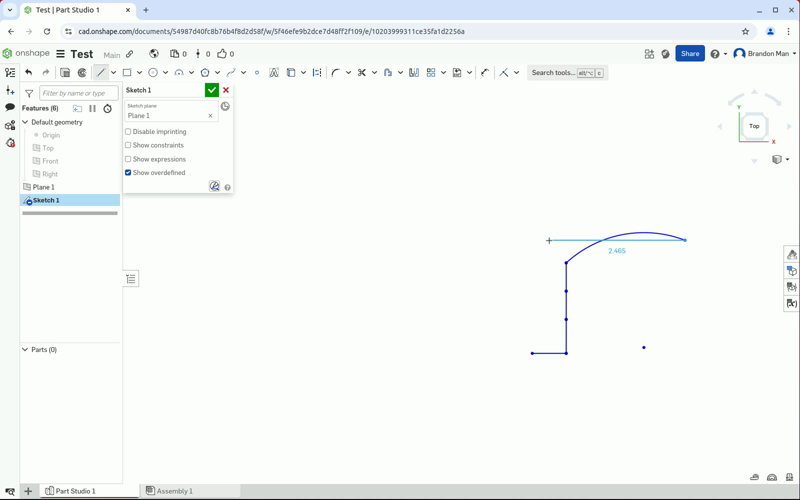
click(549, 240)
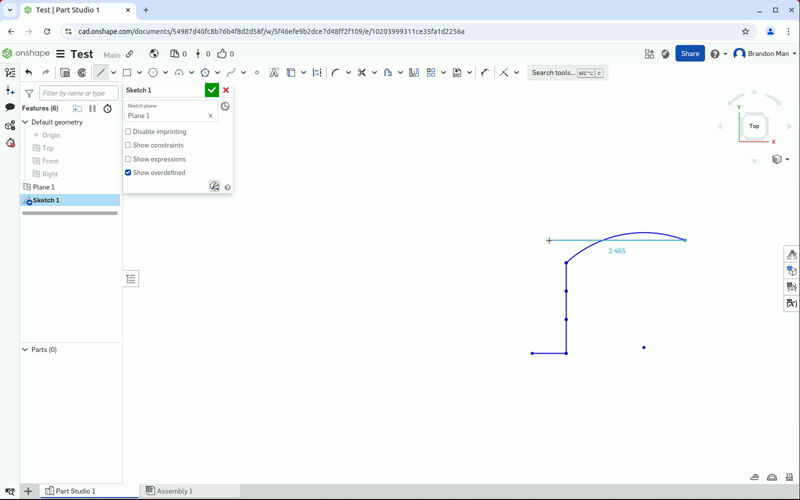
scroll(-6)
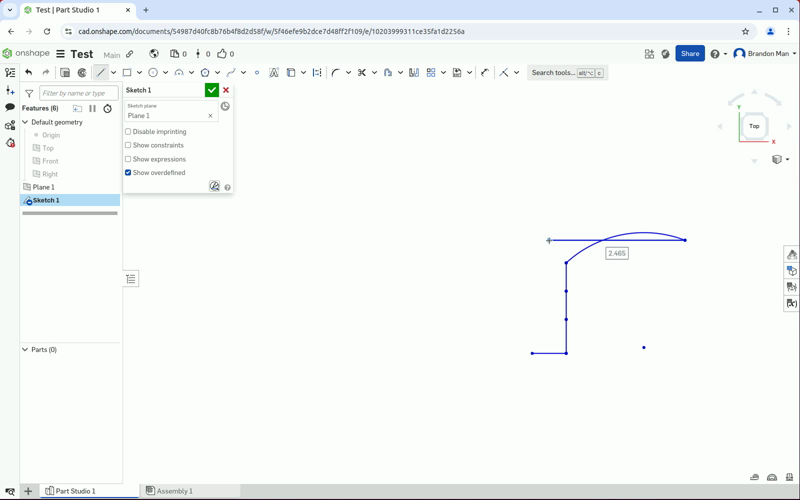
scroll(-6)
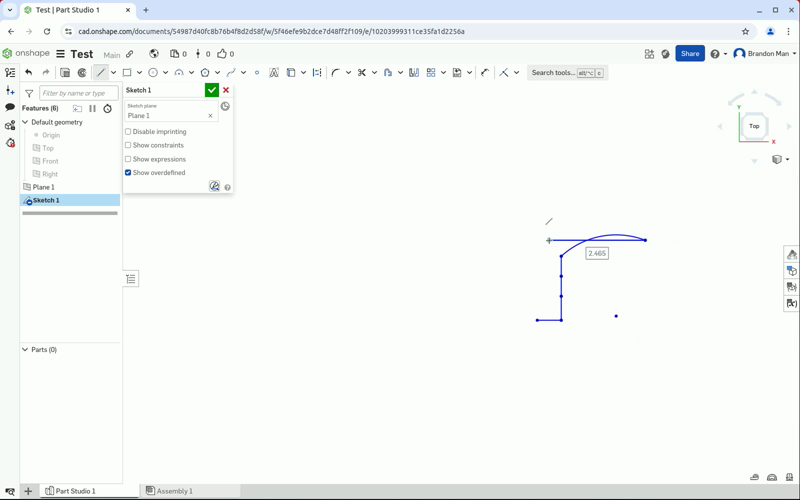
scroll(-6)
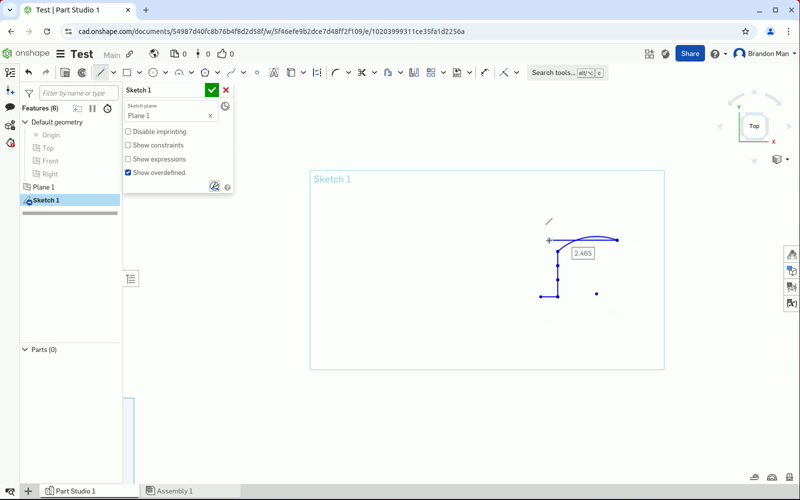
scroll(-6)
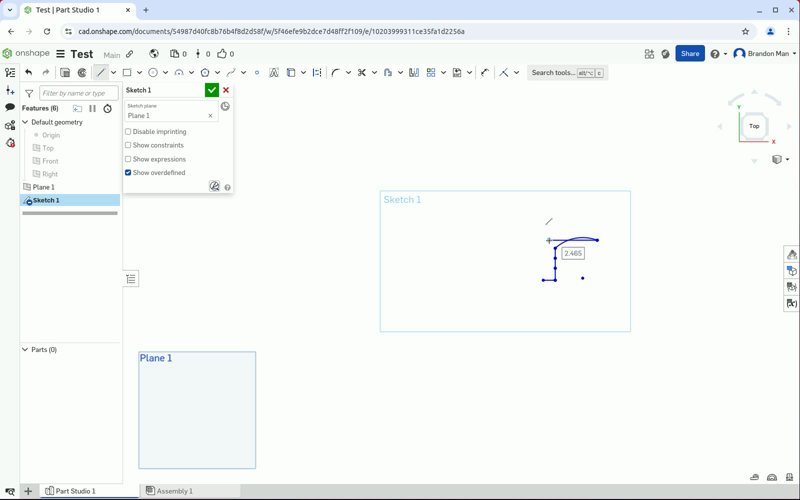
scroll(-6)
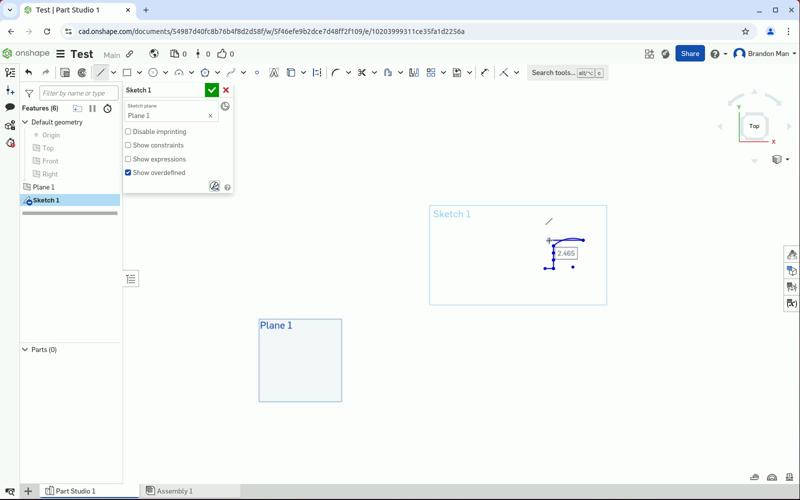
scroll(-6)
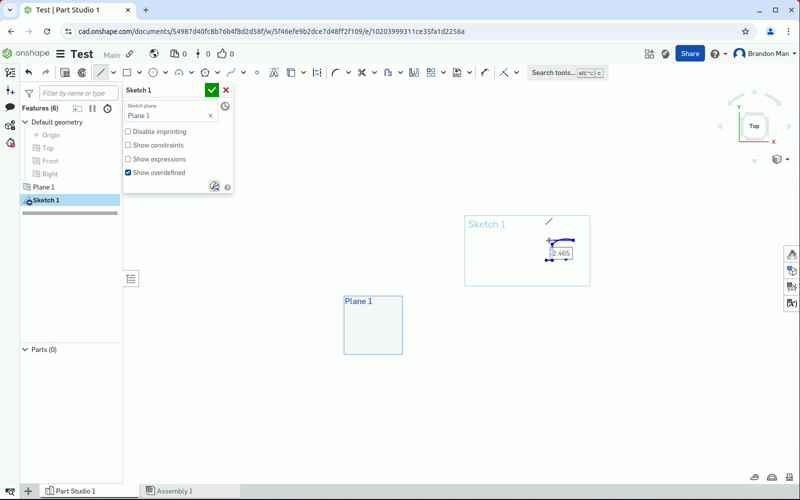
scroll(-6)
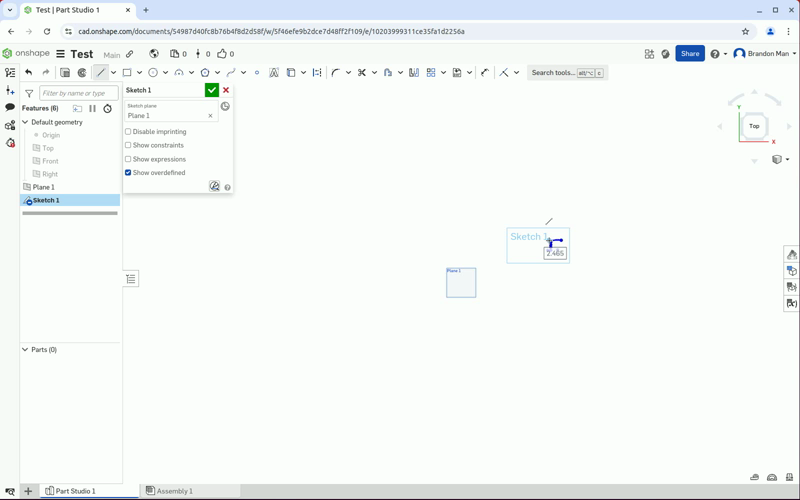
key_up(shift)
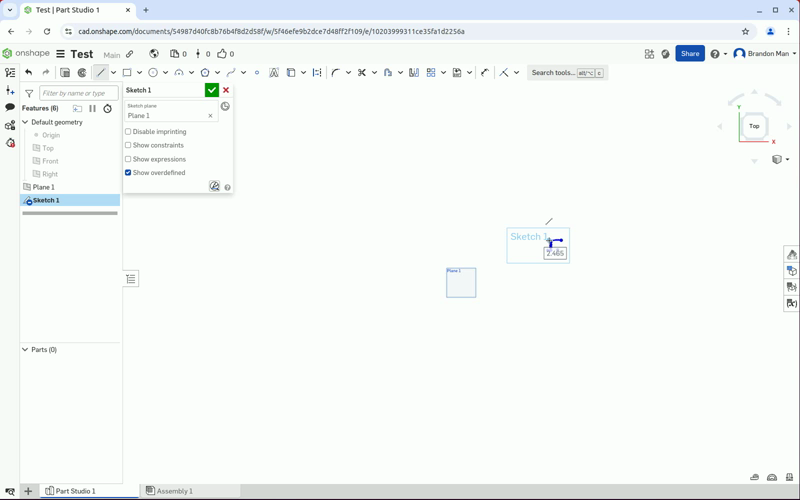
key(esc)
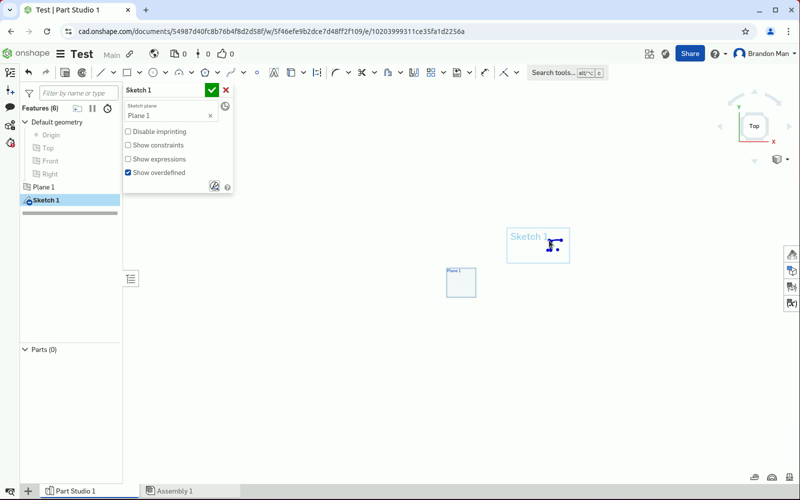
key(a)
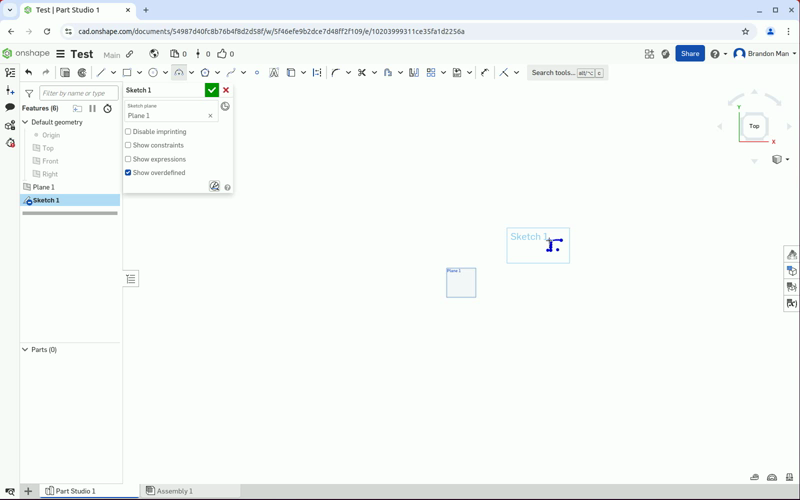
mouse_move(549, 240)
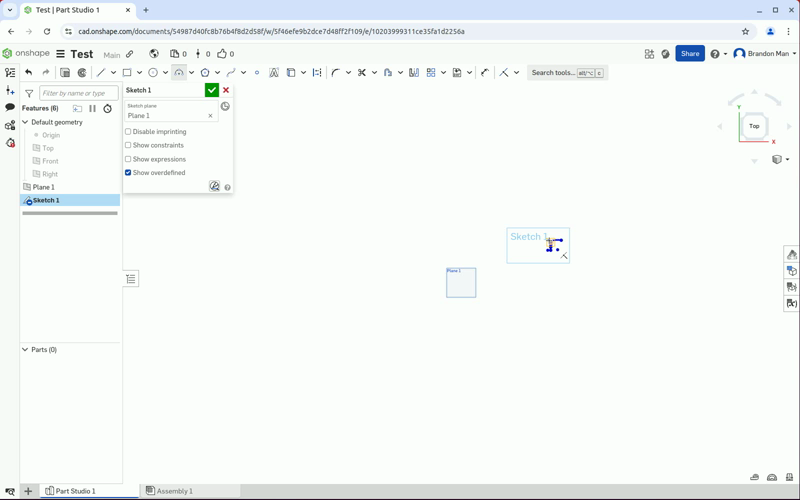
scroll(6)
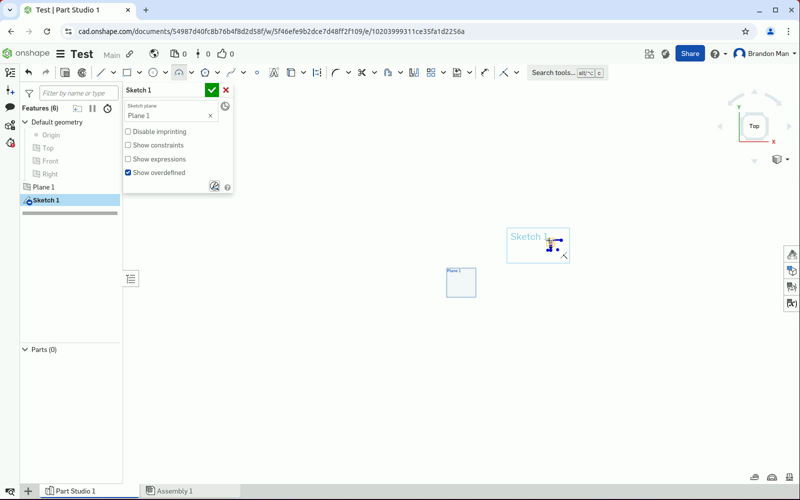
scroll(6)
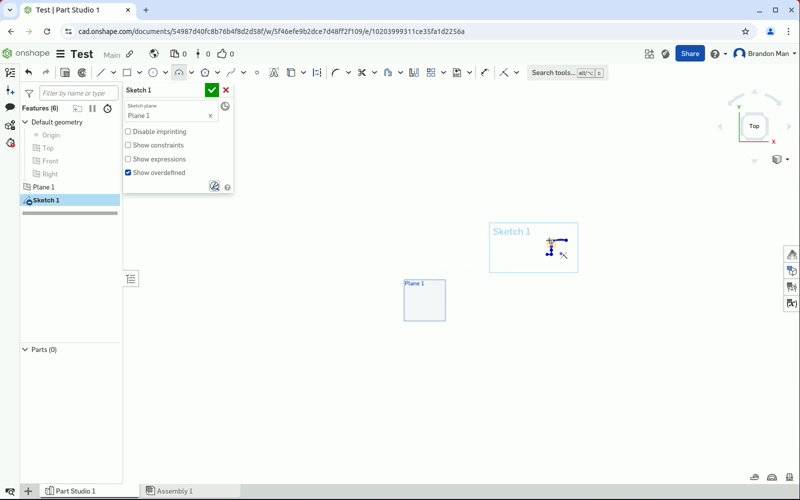
scroll(6)
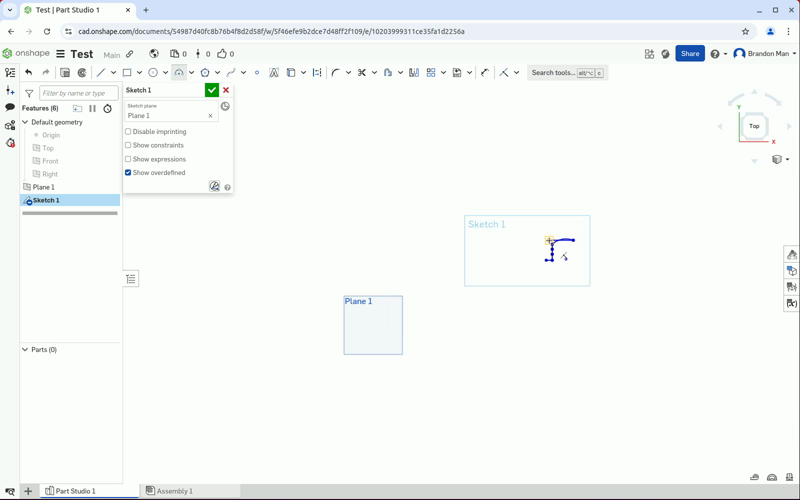
scroll(6)
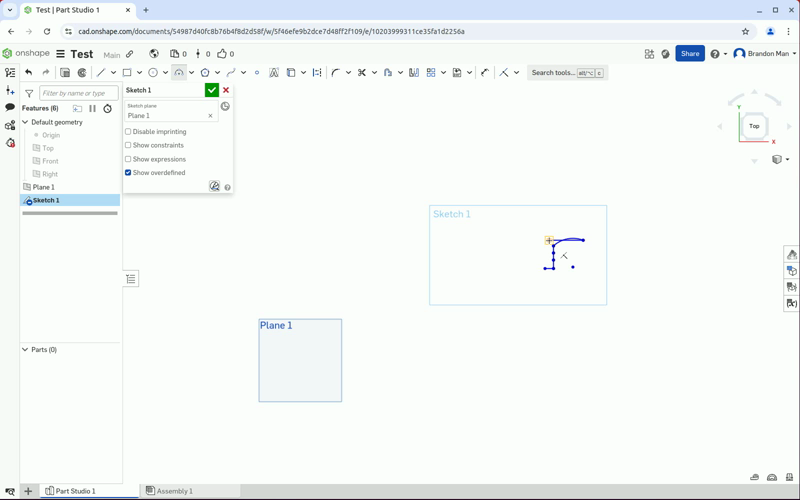
scroll(6)
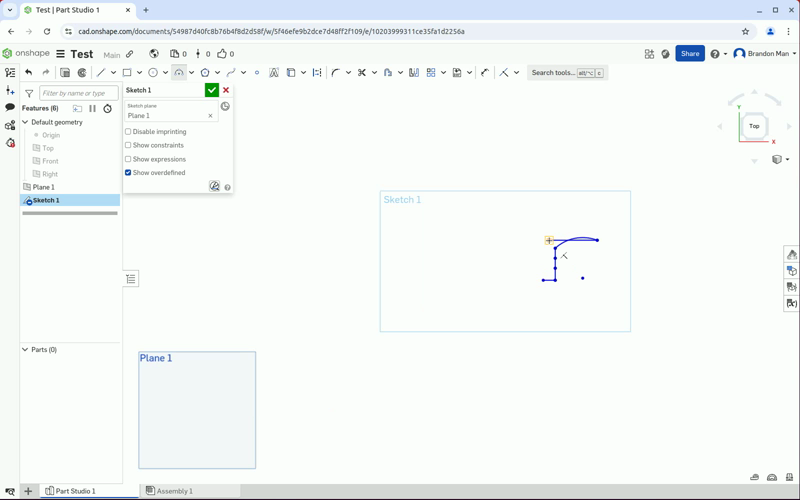
scroll(6)
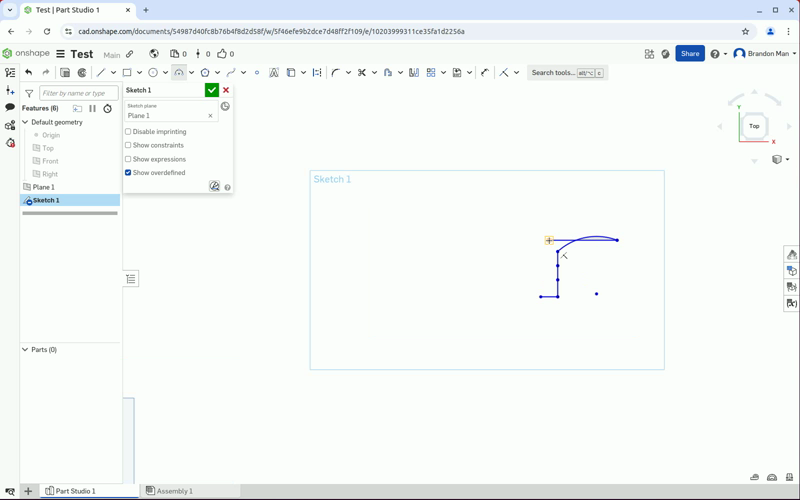
scroll(6)
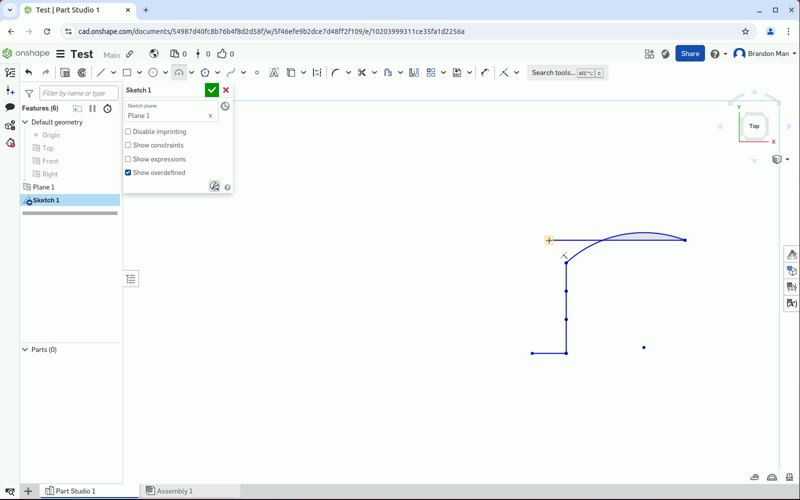
click(549, 240)
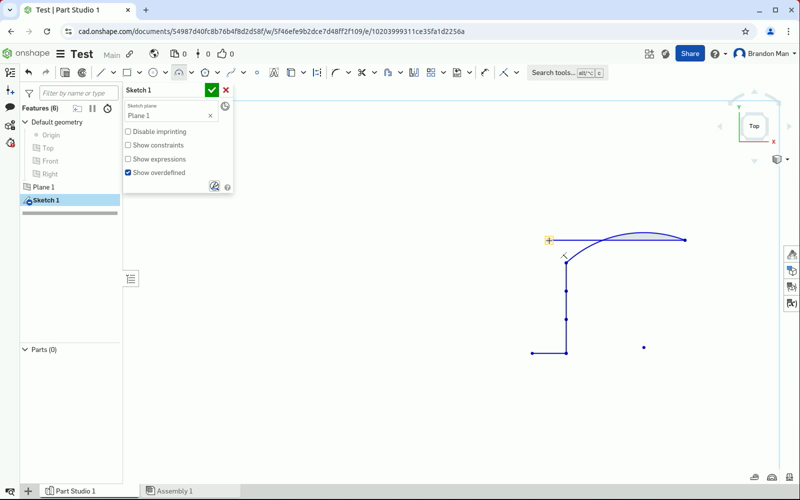
scroll(-6)
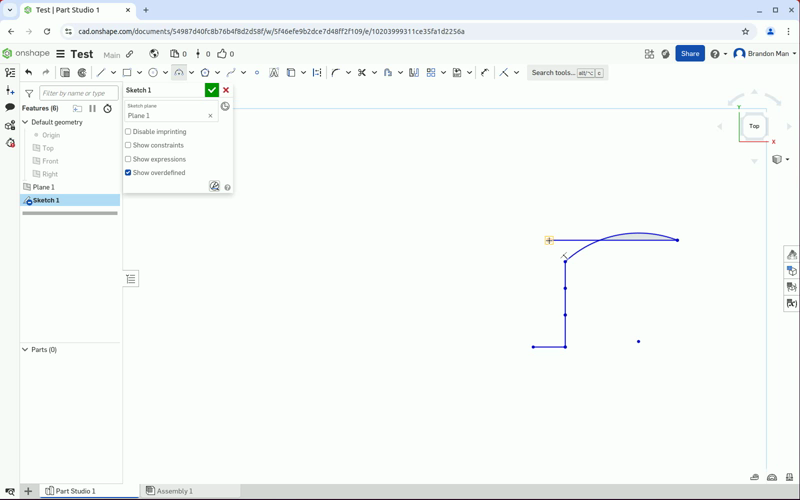
scroll(-6)
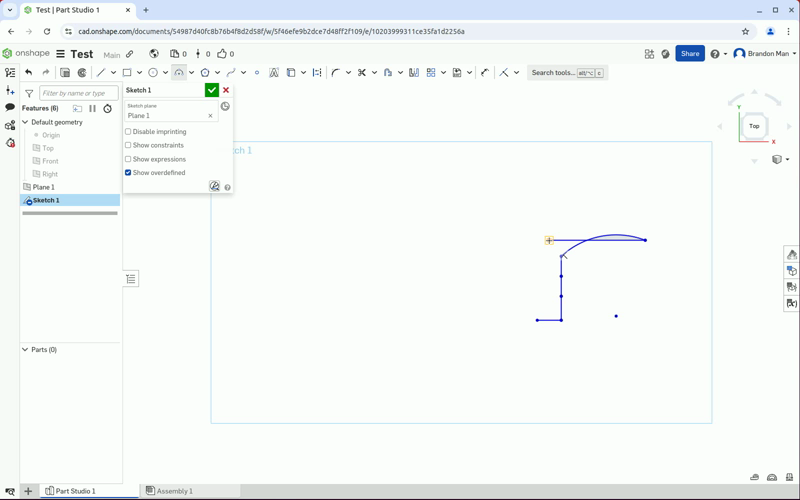
scroll(-6)
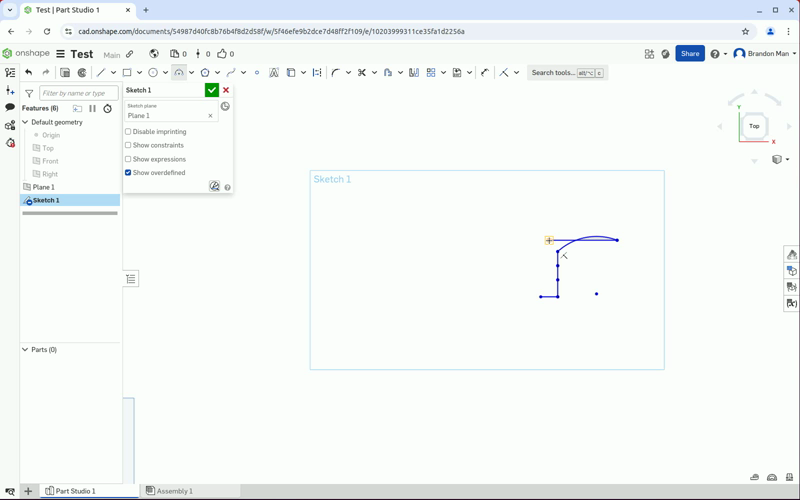
scroll(-6)
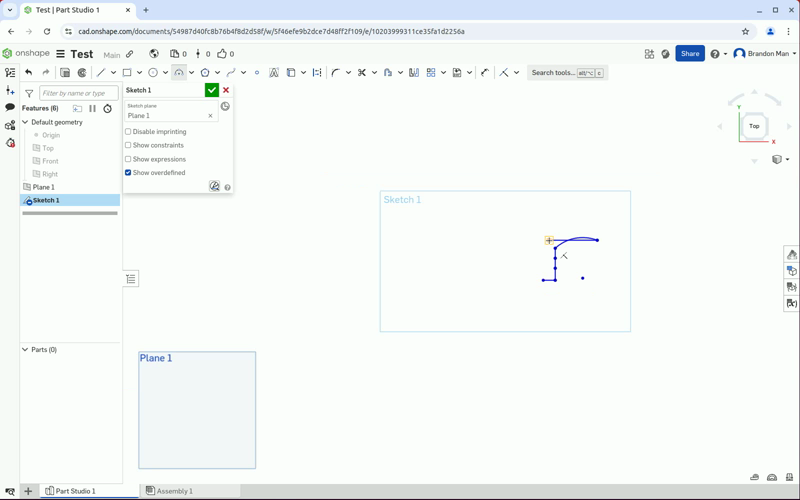
scroll(-6)
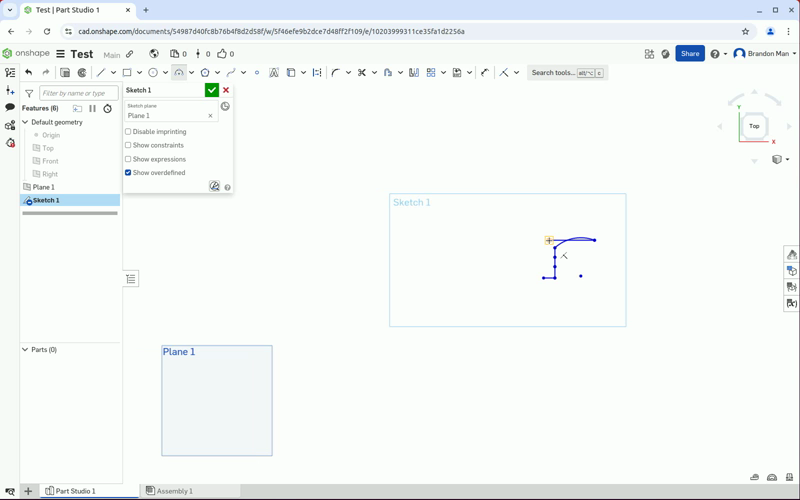
scroll(-6)
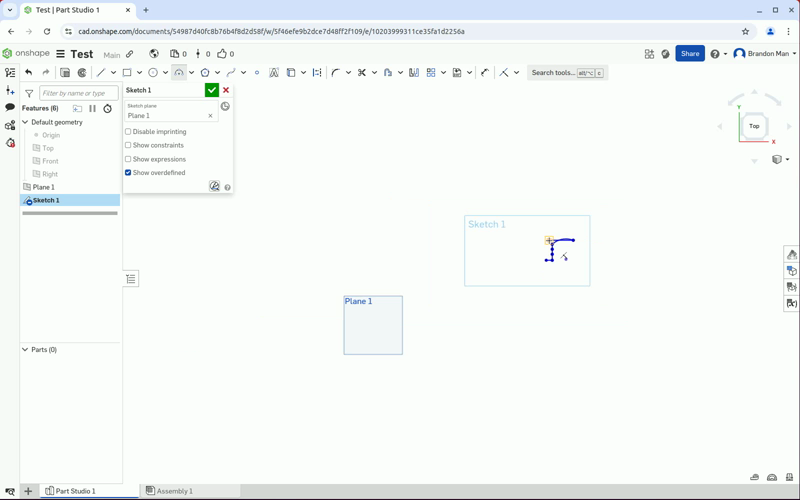
scroll(-6)
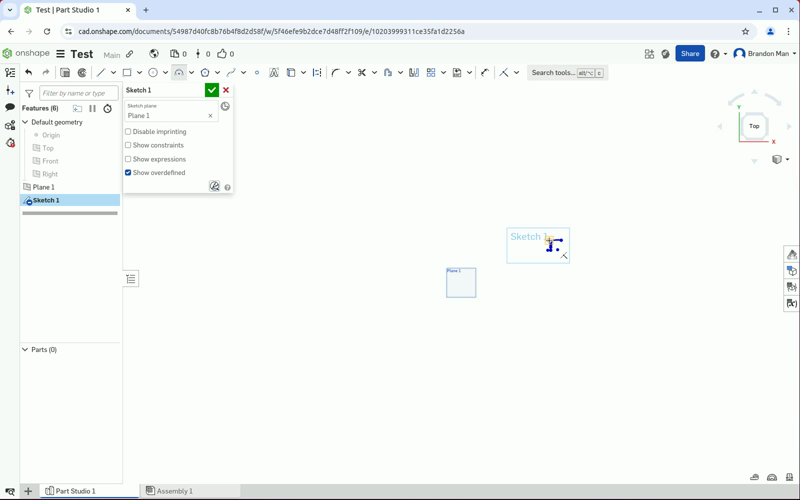
key_down(shift)
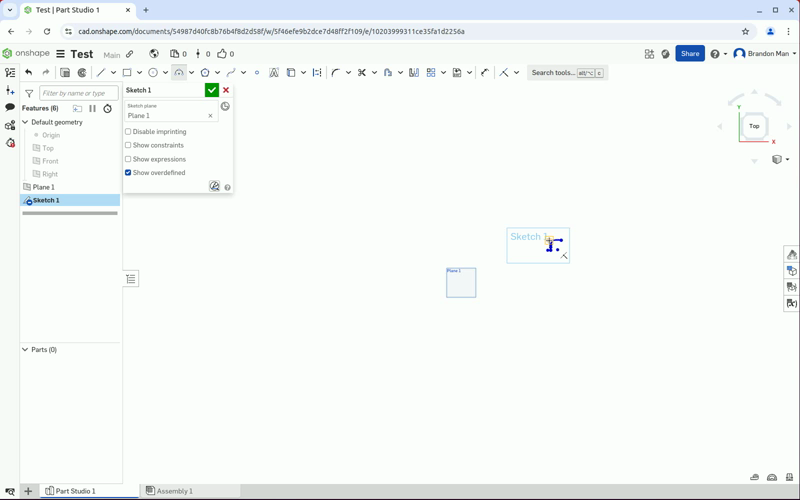
mouse_move(547, 242)
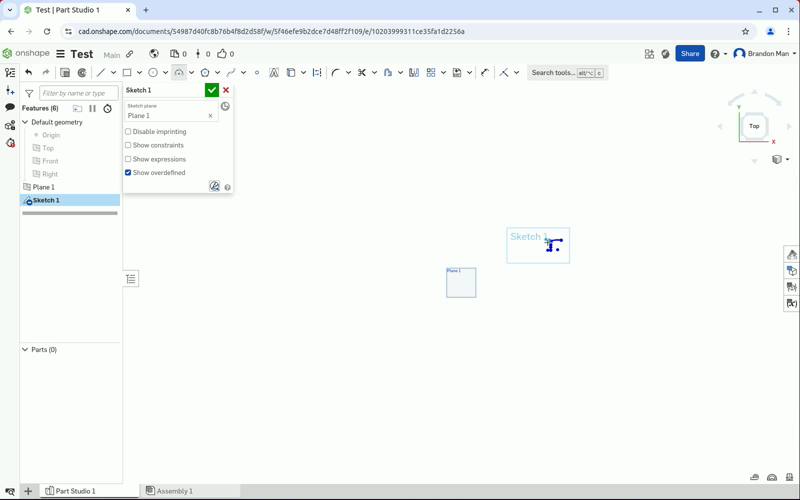
scroll(6)
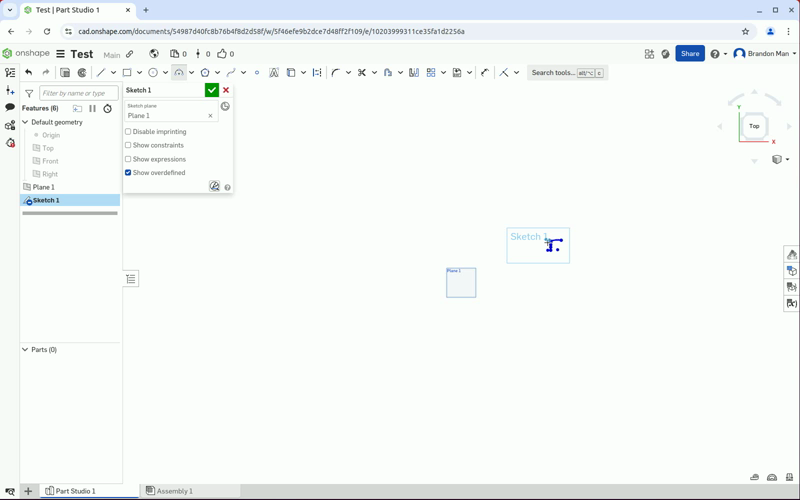
scroll(6)
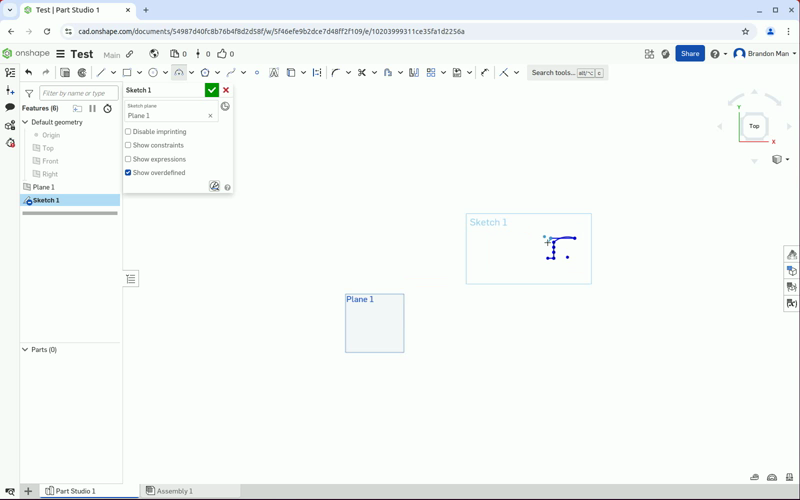
scroll(6)
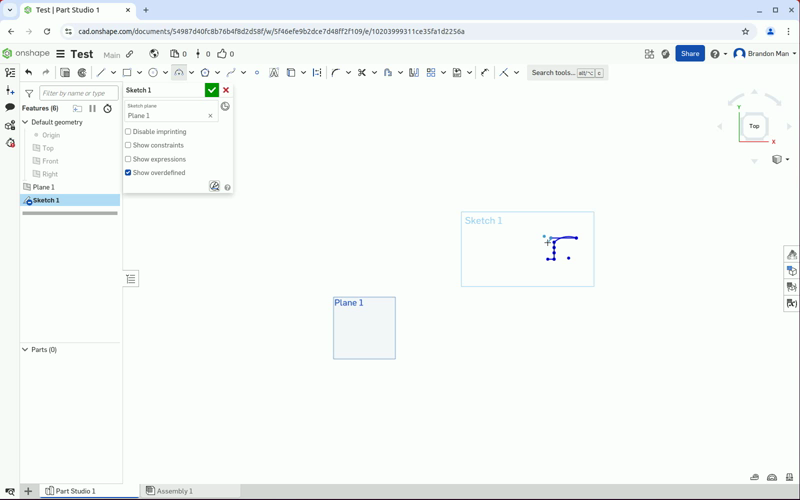
scroll(6)
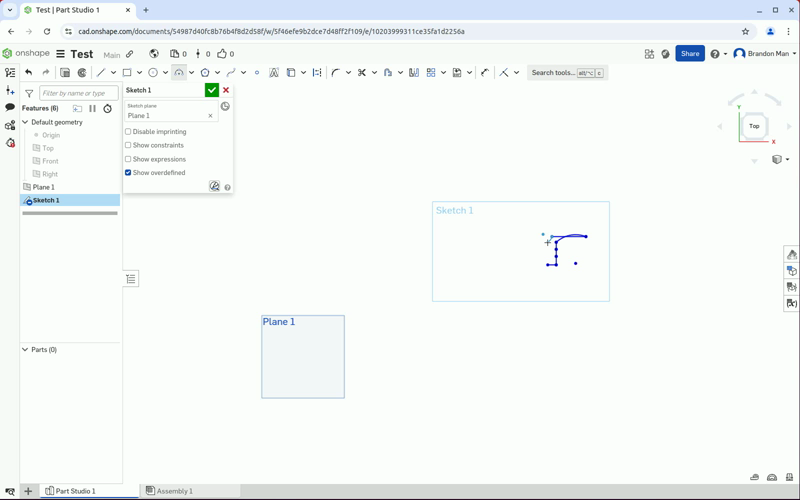
scroll(6)
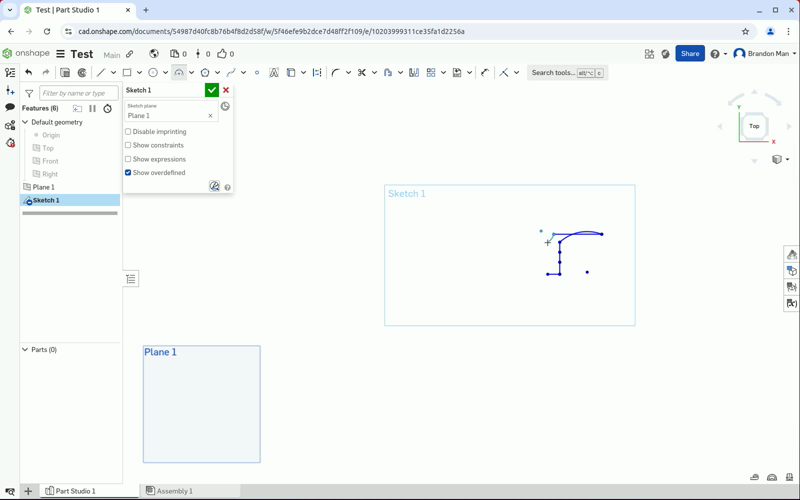
scroll(6)
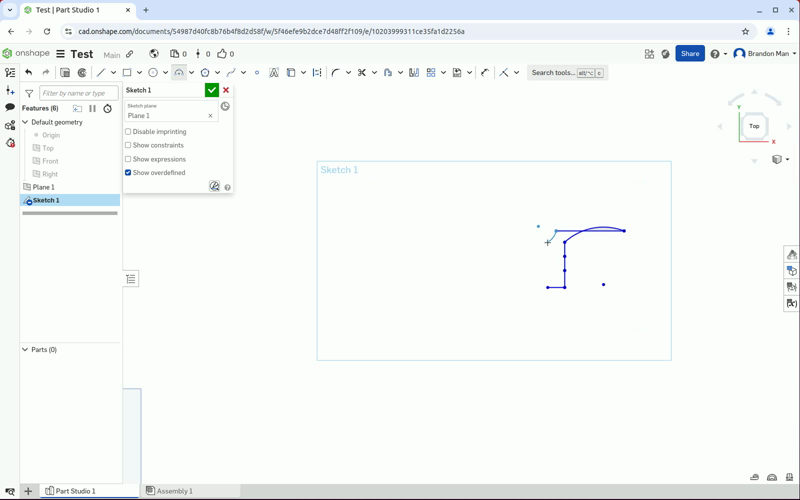
scroll(6)
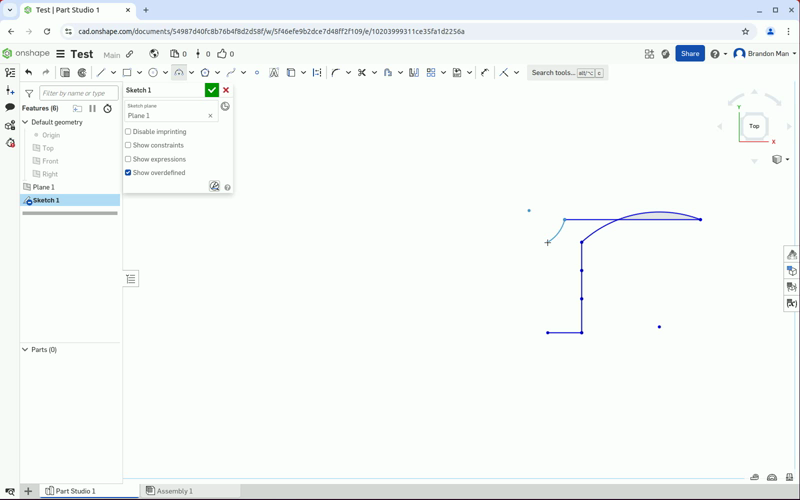
click(547, 242)
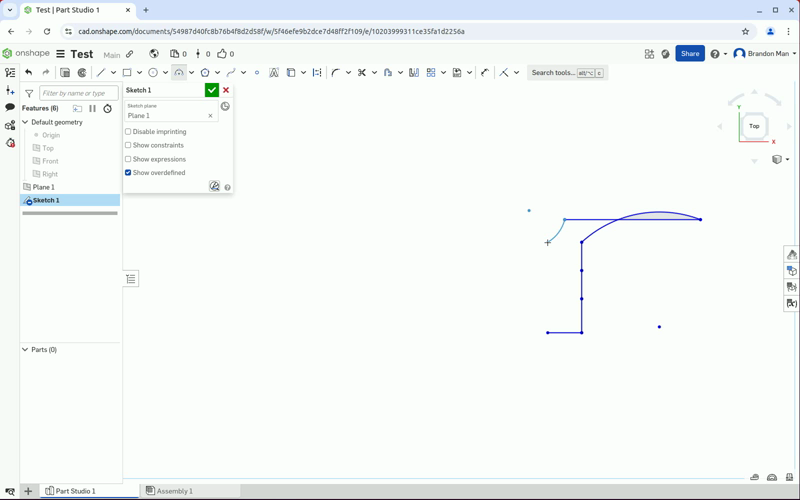
scroll(-6)
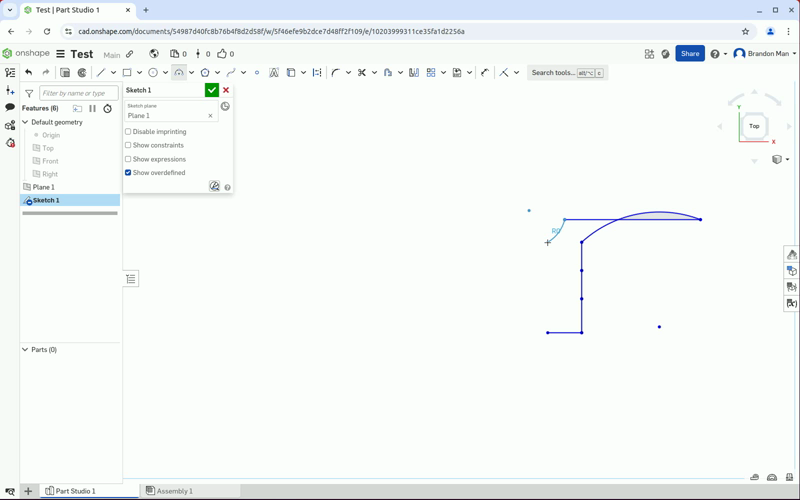
scroll(-6)
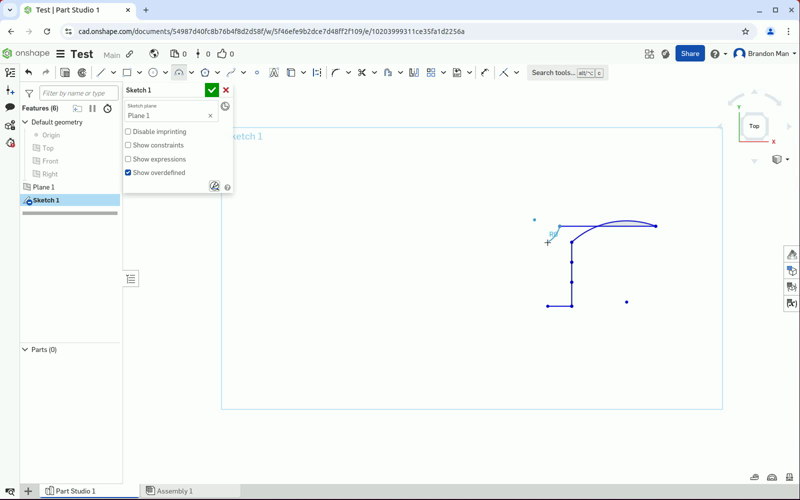
scroll(-6)
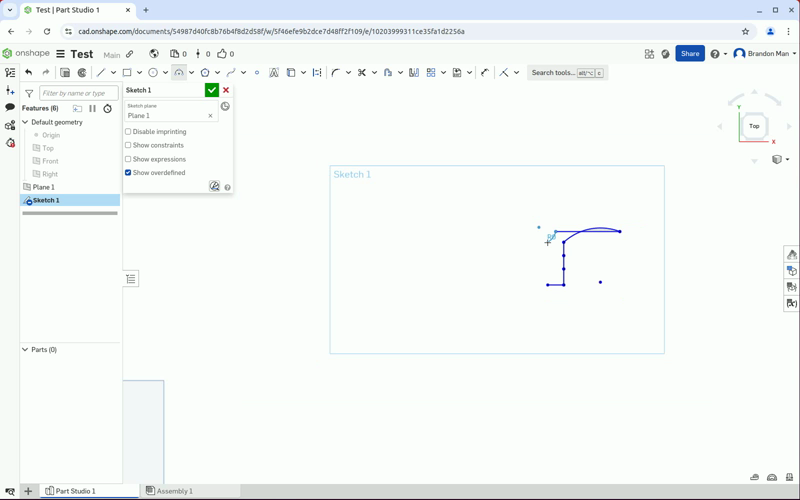
scroll(-6)
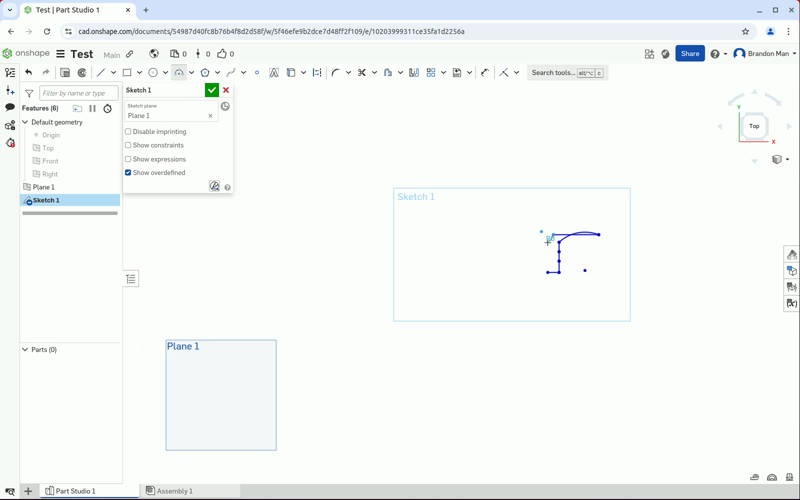
scroll(-6)
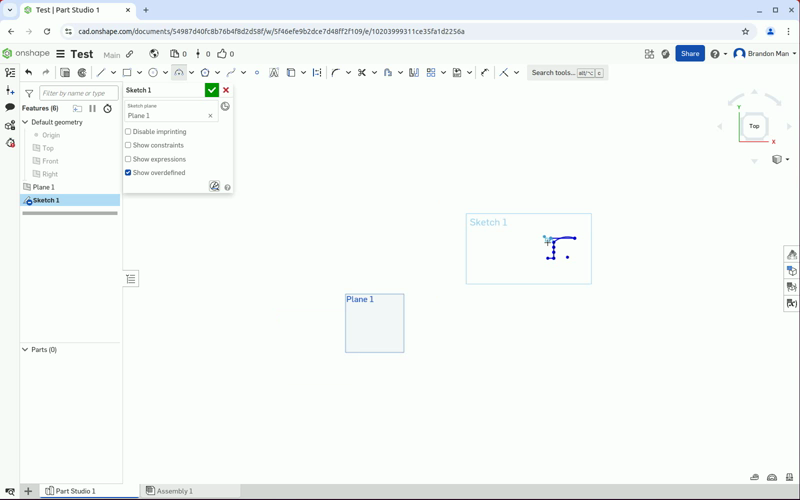
scroll(-6)
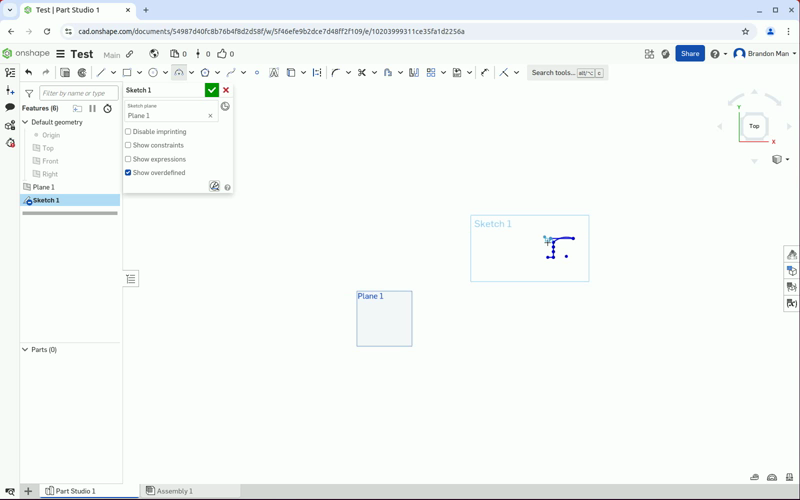
scroll(-6)
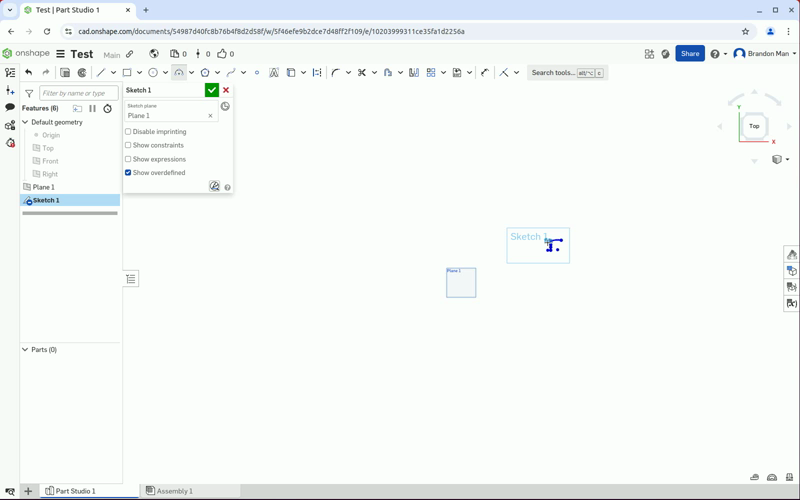
mouse_move(548, 240)
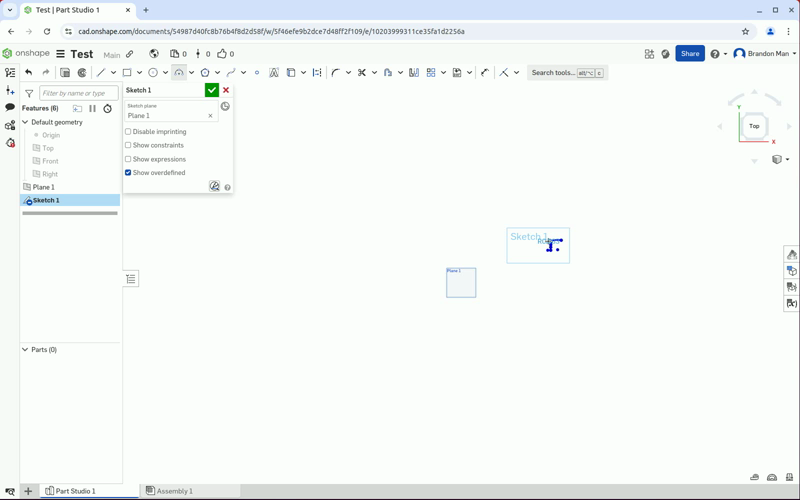
scroll(6)
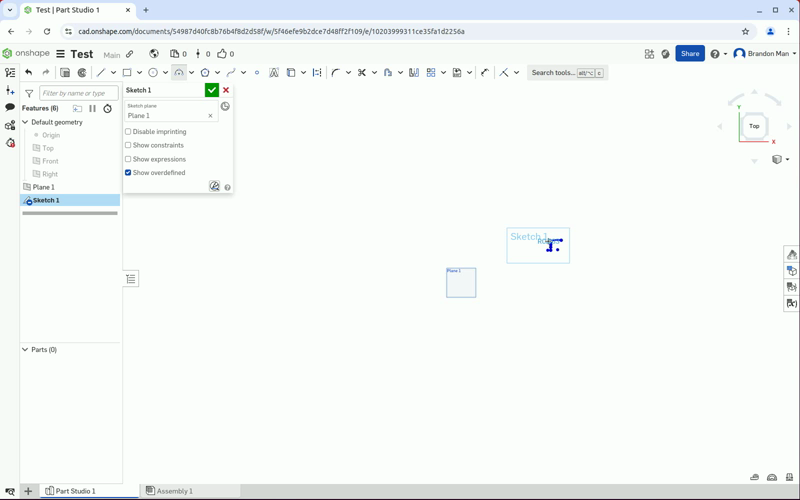
scroll(6)
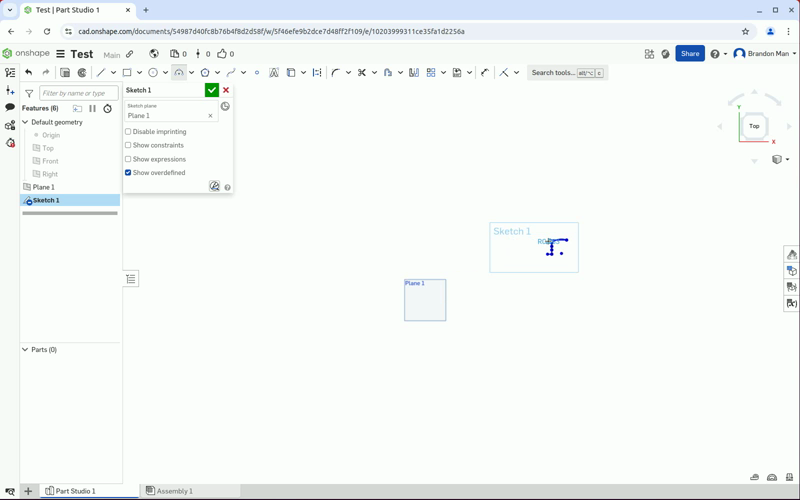
scroll(6)
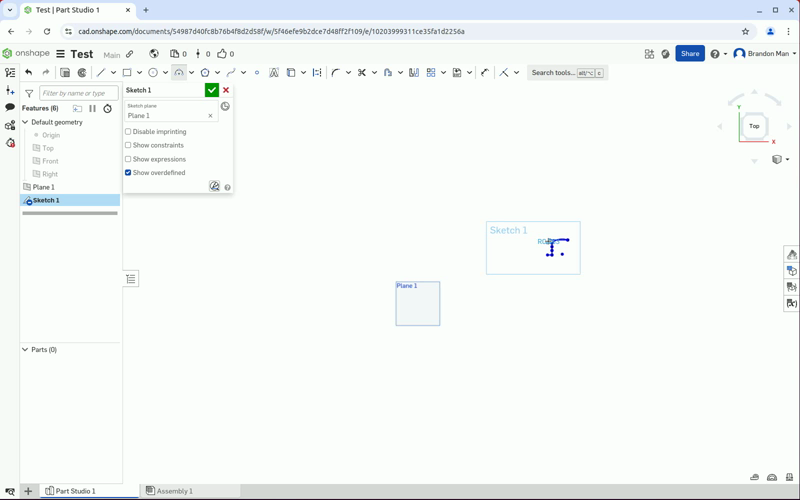
scroll(6)
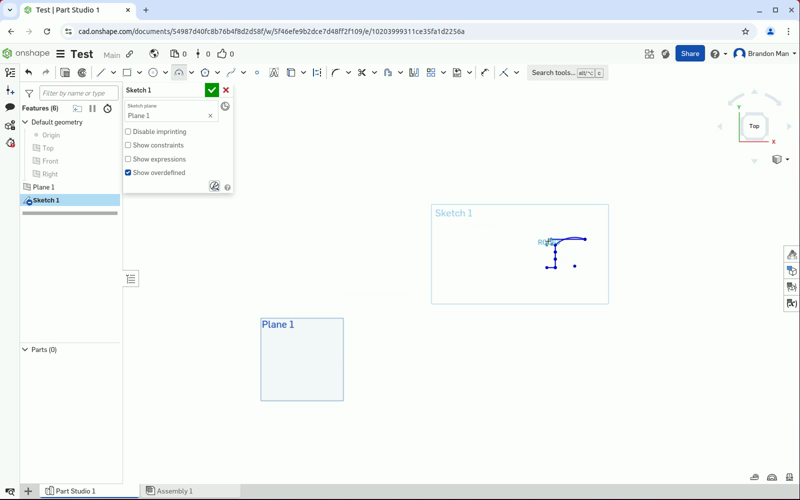
scroll(6)
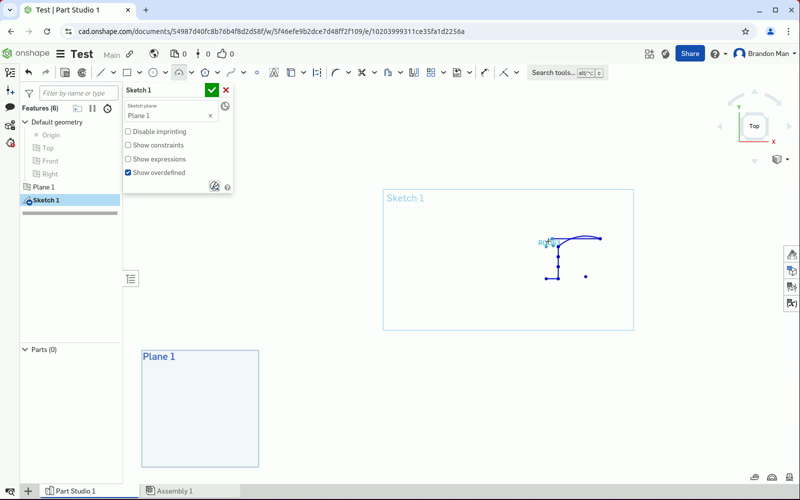
scroll(6)
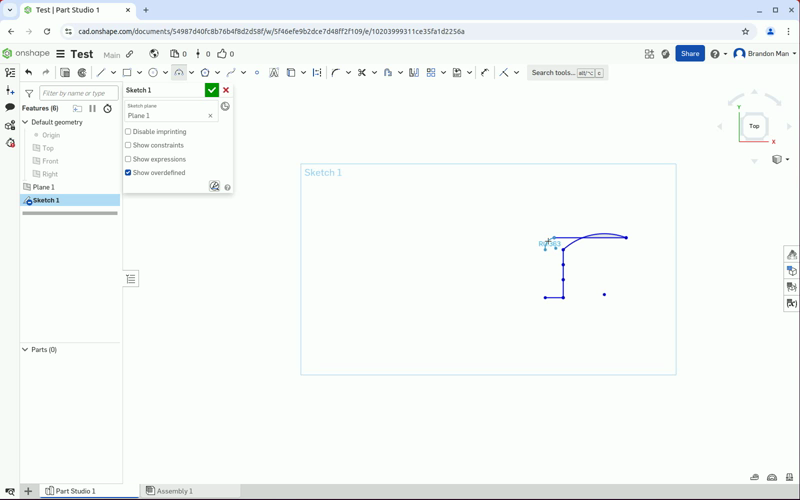
scroll(6)
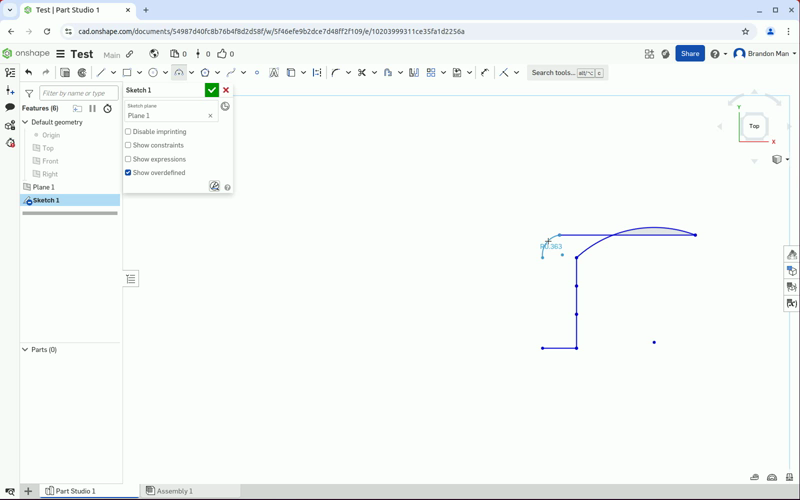
click(548, 240)
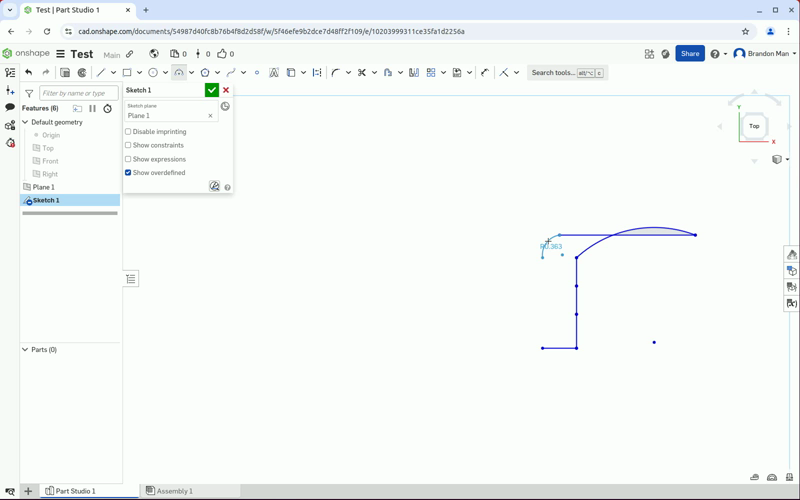
scroll(-6)
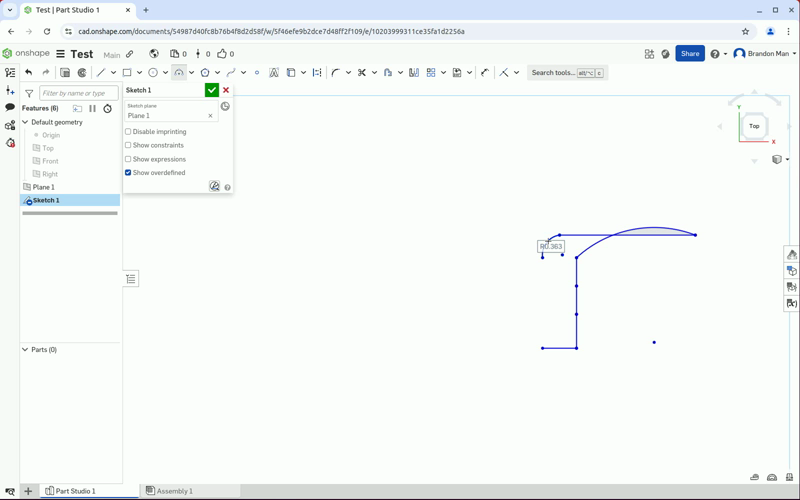
scroll(-6)
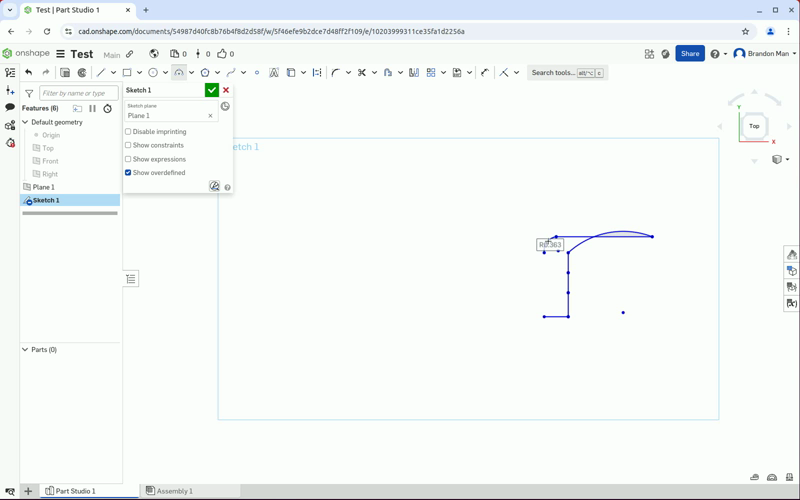
scroll(-6)
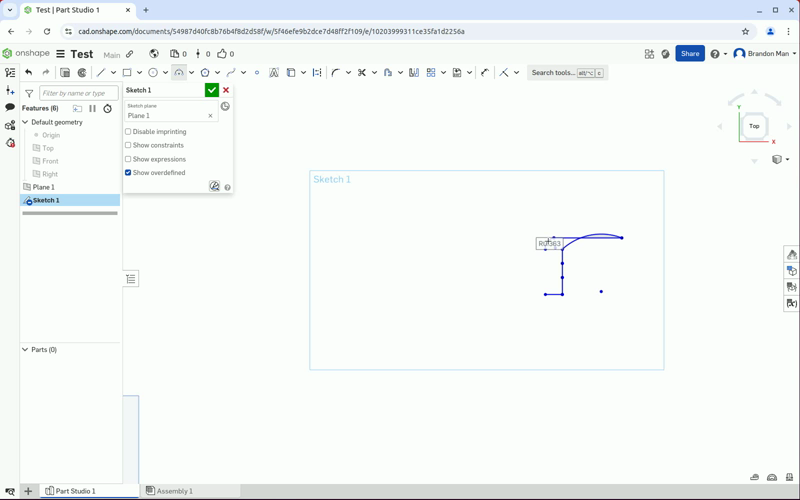
scroll(-6)
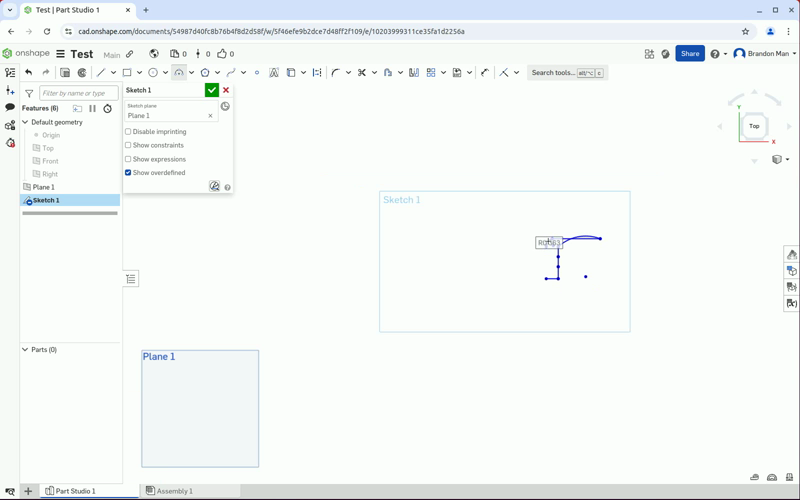
scroll(-6)
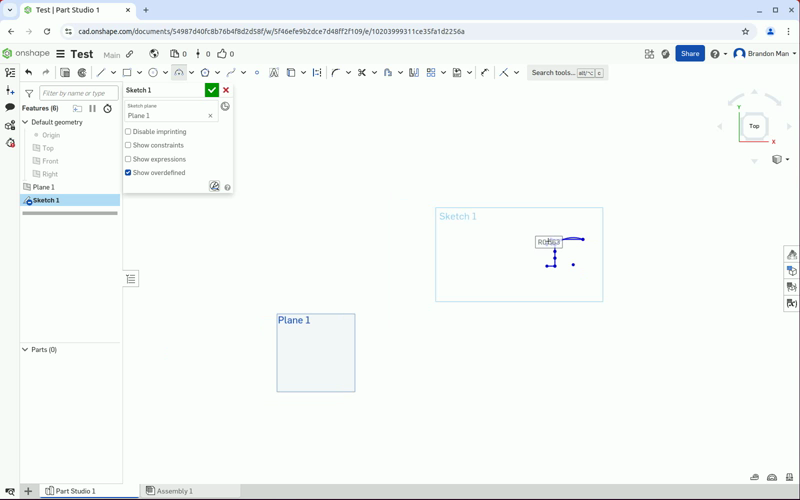
scroll(-6)
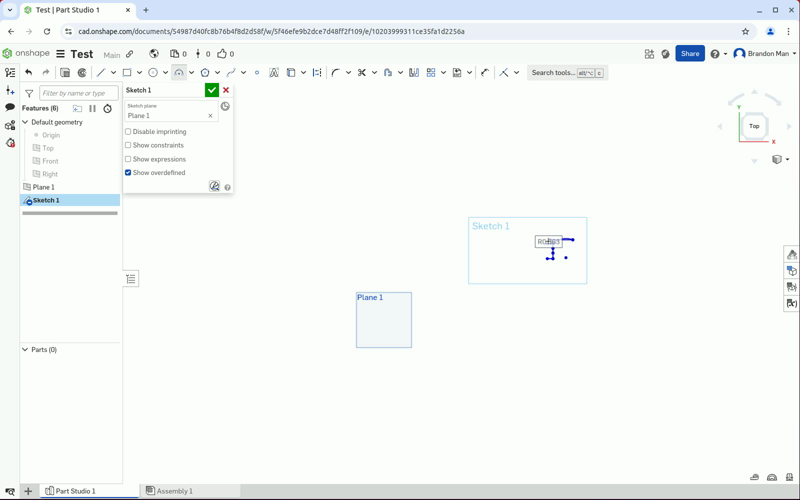
scroll(-6)
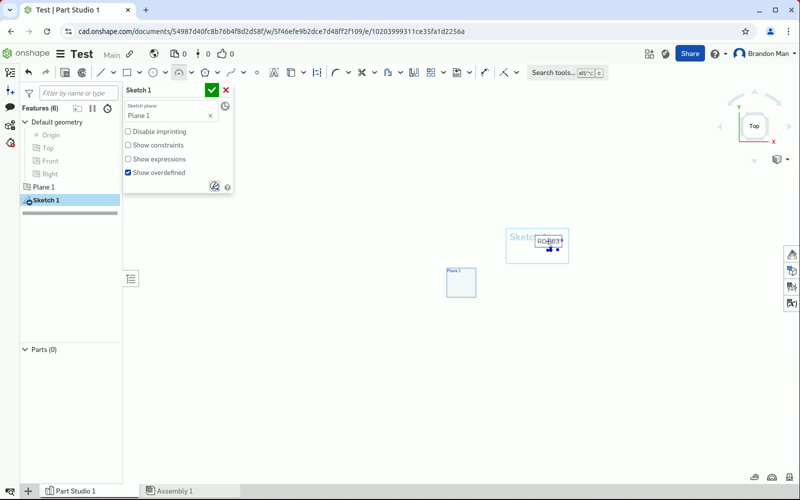
key_up(shift)
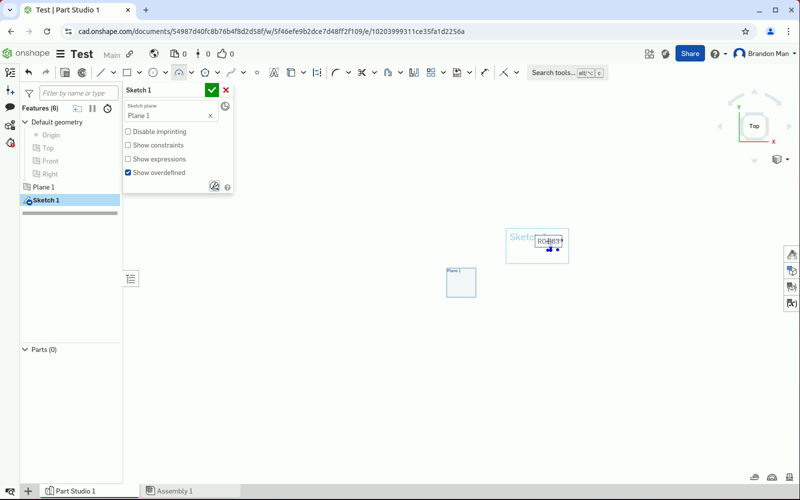
key(esc)
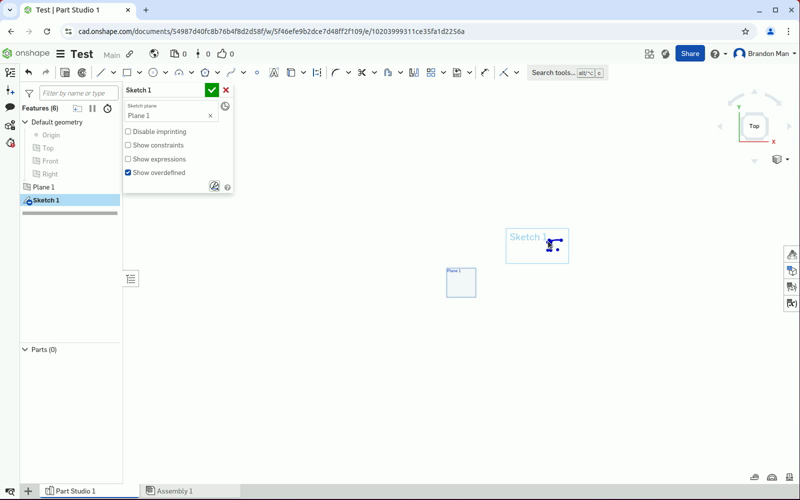
key(l)
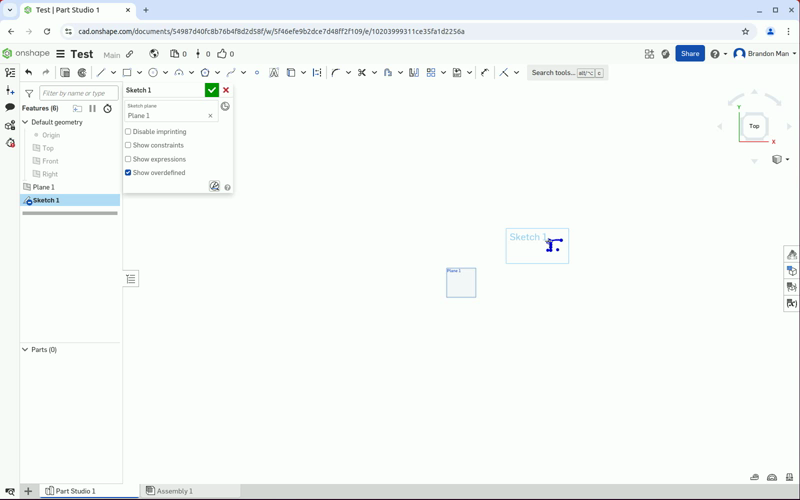
mouse_move(547, 242)
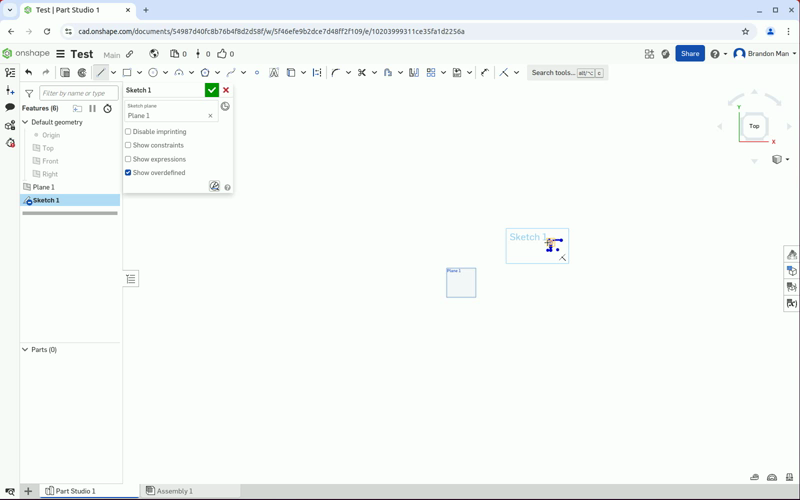
scroll(6)
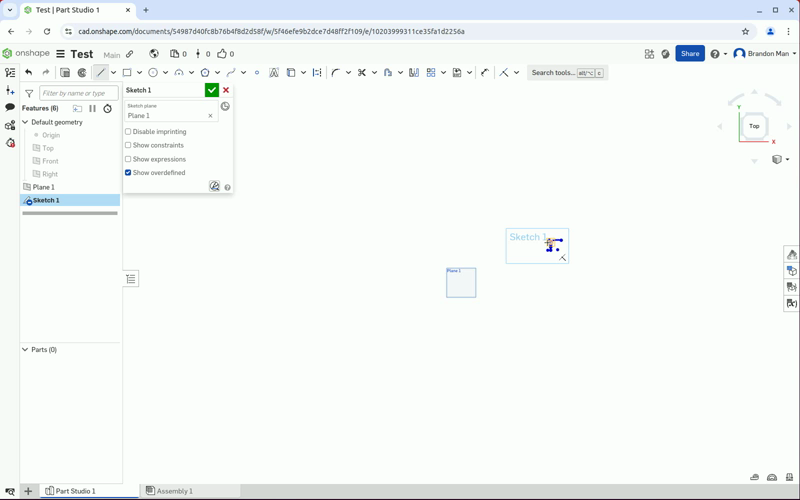
scroll(6)
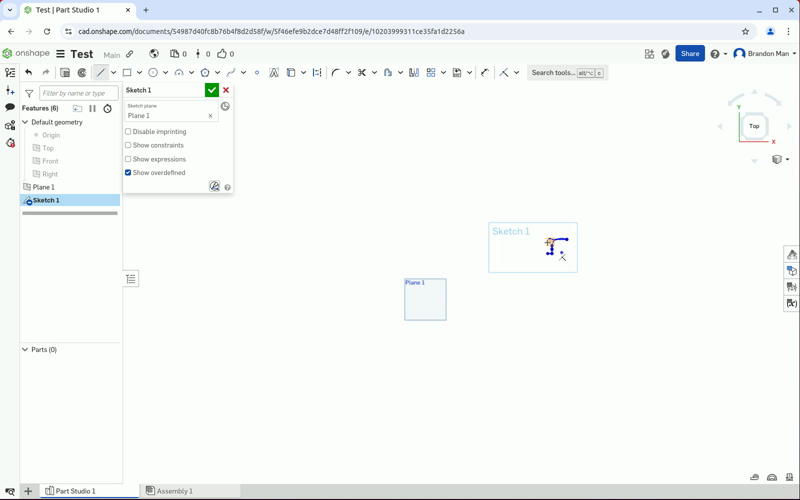
scroll(6)
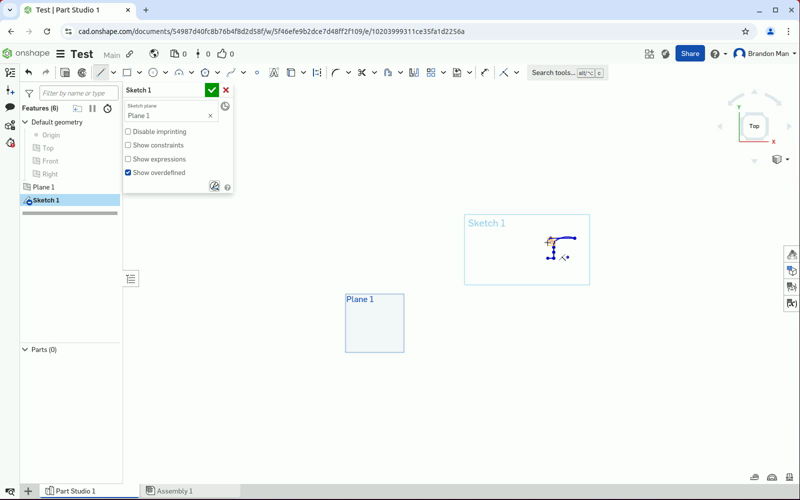
scroll(6)
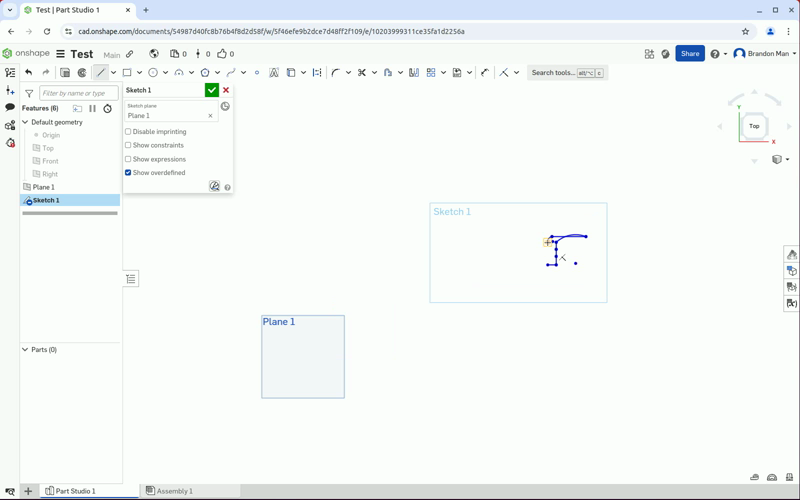
scroll(6)
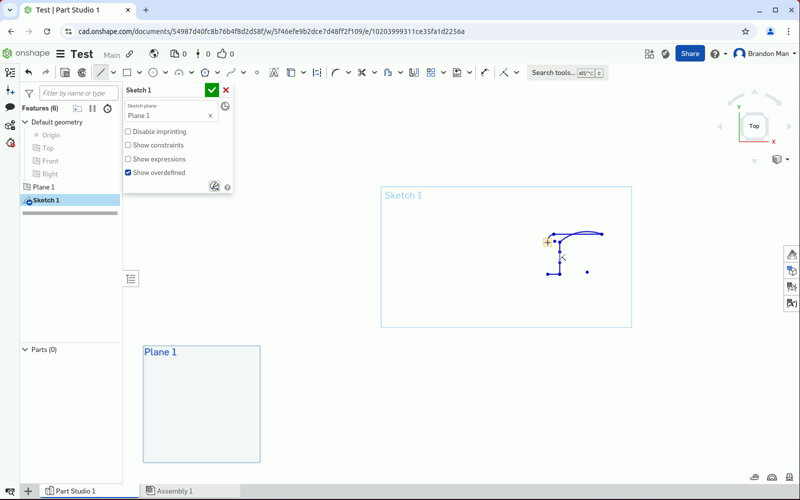
scroll(6)
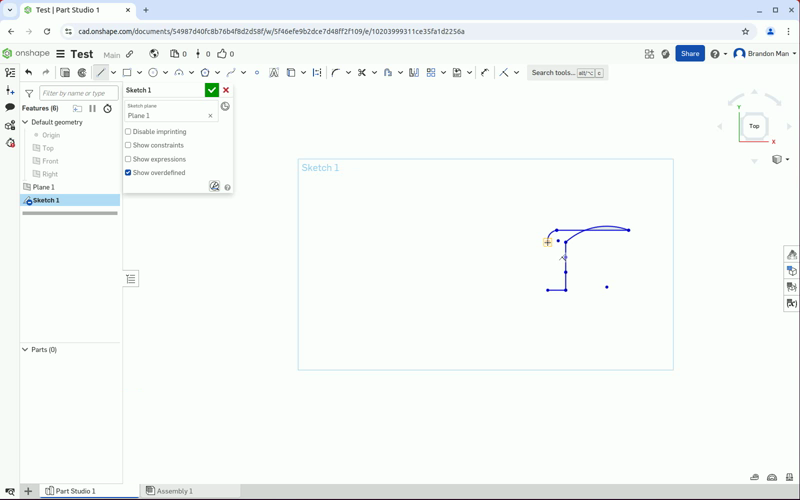
scroll(6)
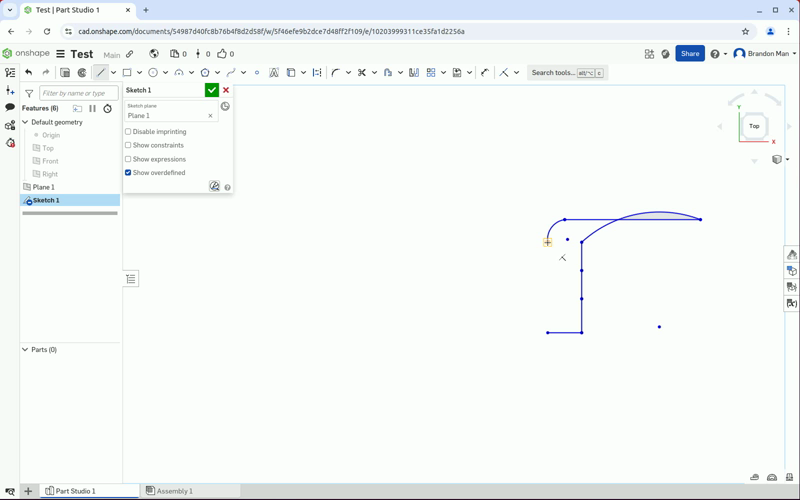
click(547, 242)
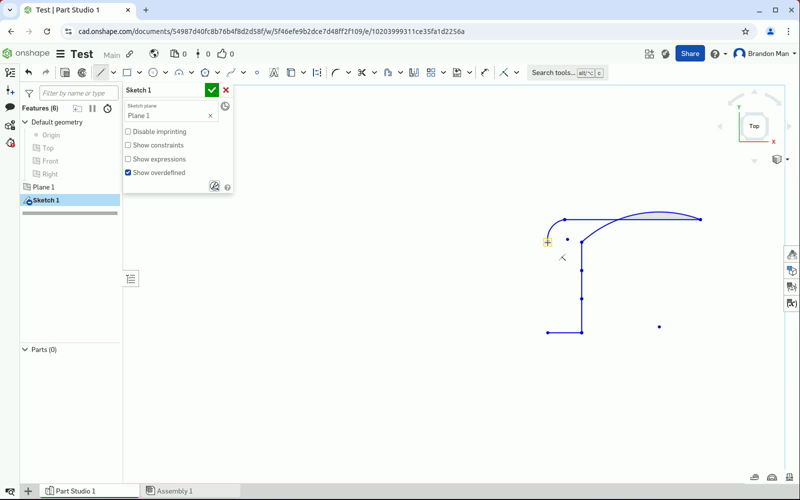
scroll(-6)
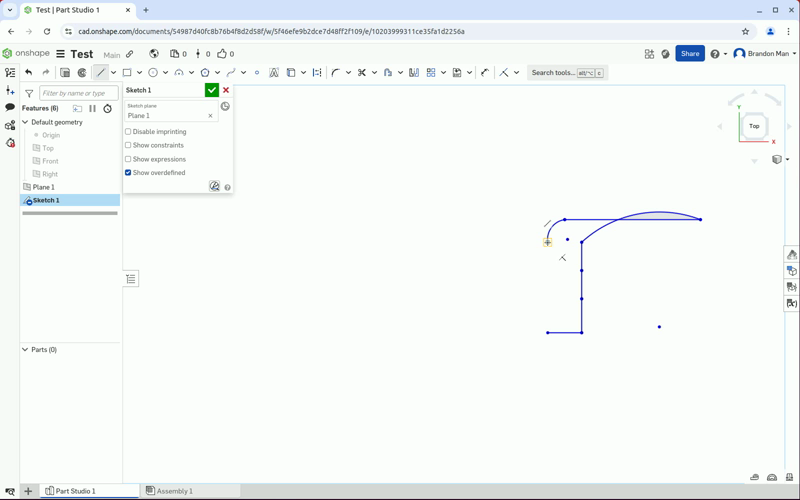
scroll(-6)
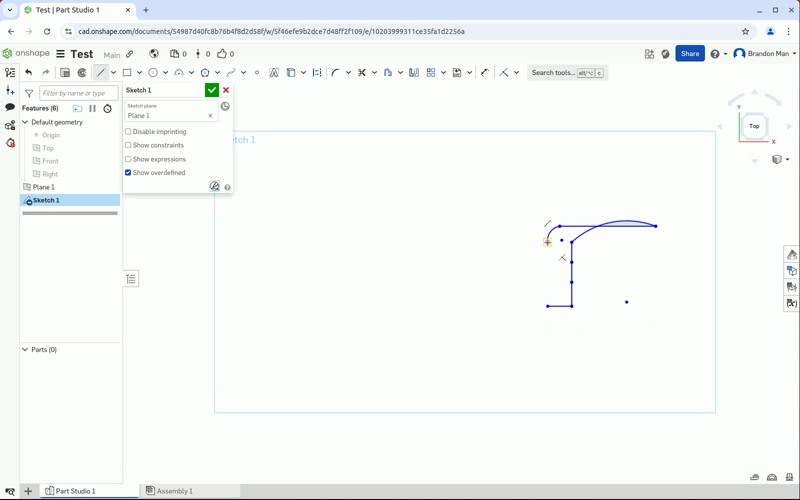
scroll(-6)
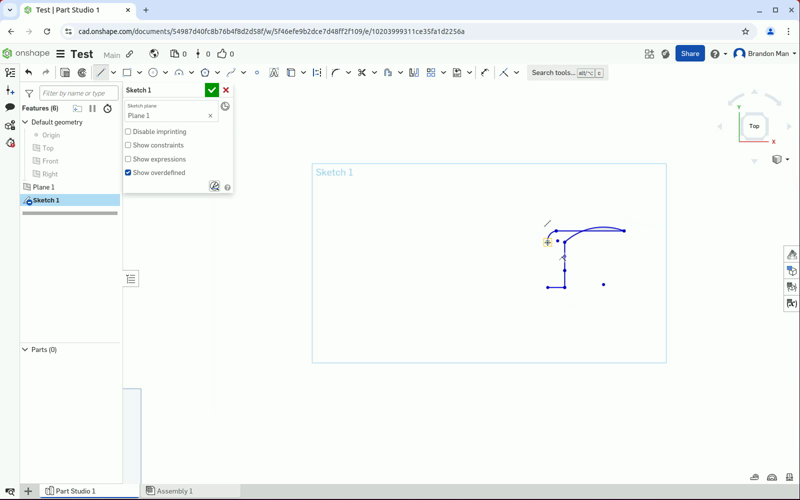
scroll(-6)
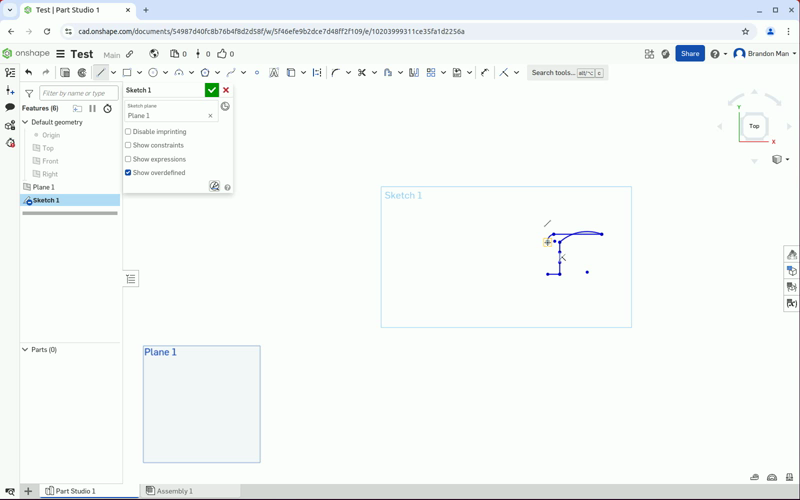
scroll(-6)
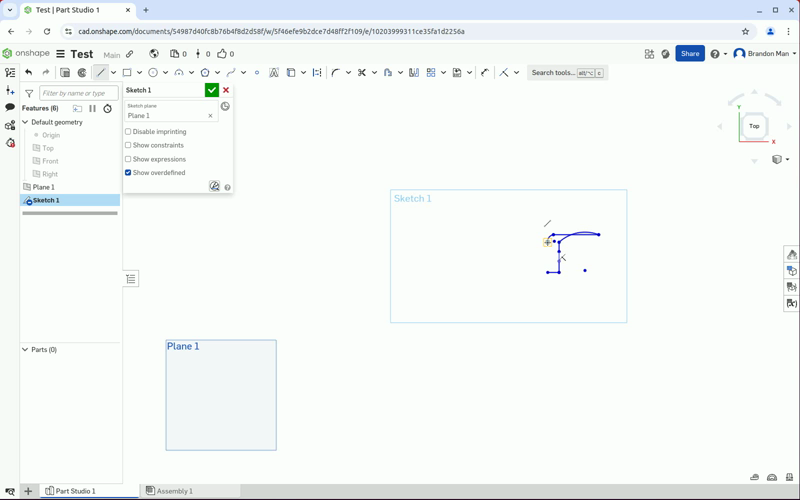
scroll(-6)
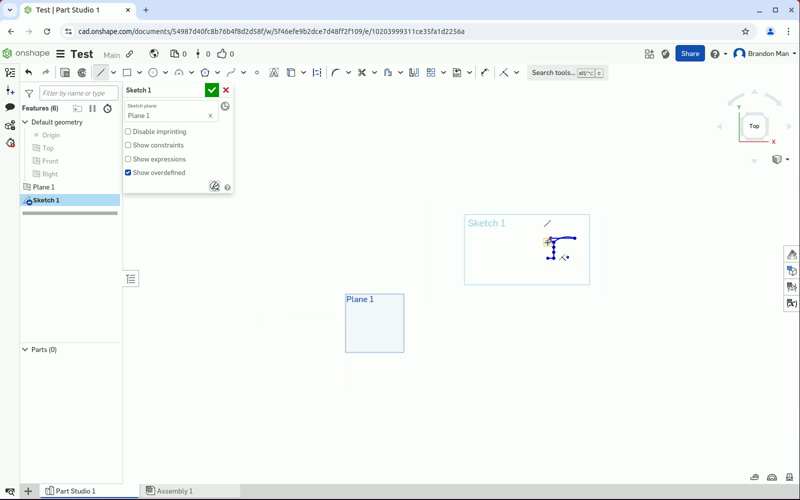
scroll(-6)
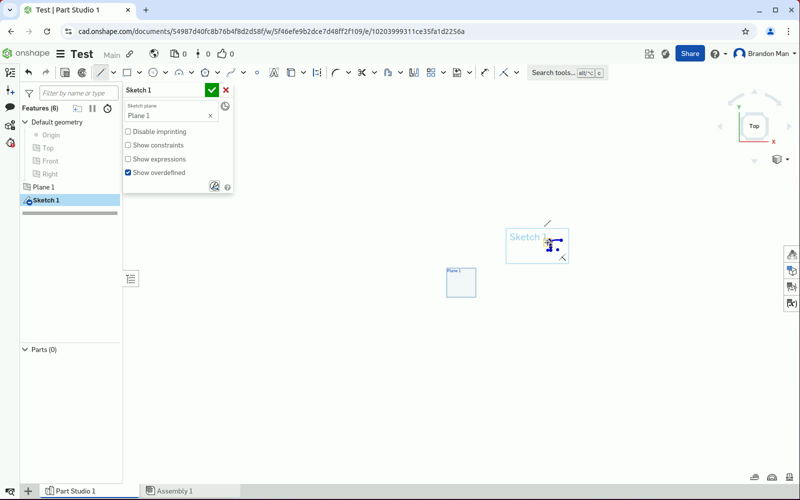
mouse_move(577, 242)
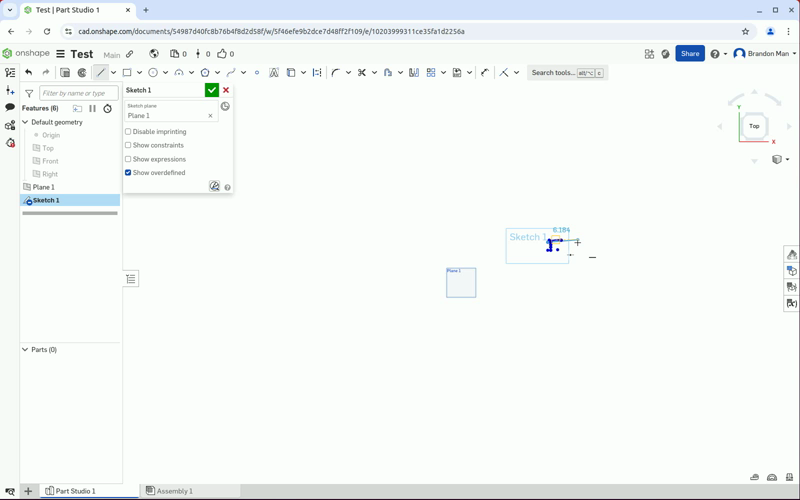
key_down(shift)
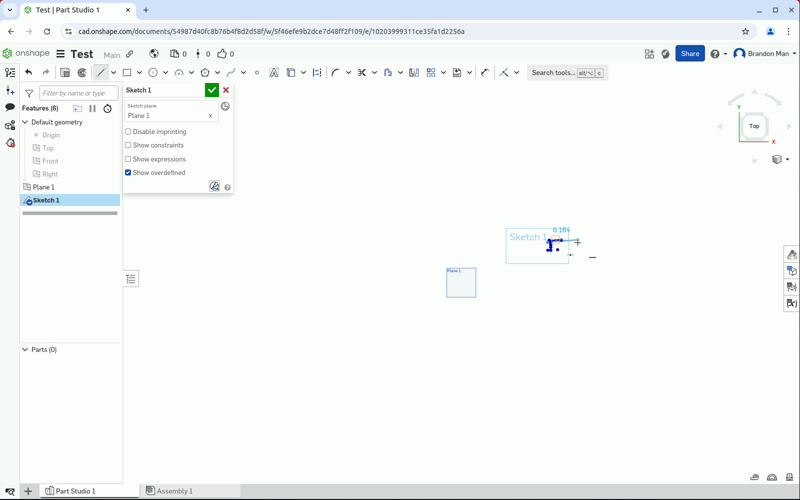
mouse_move(547, 250)
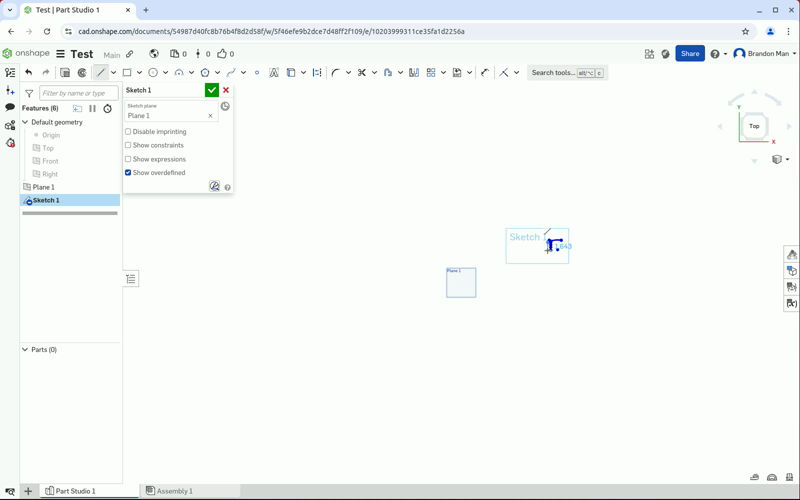
scroll(6)
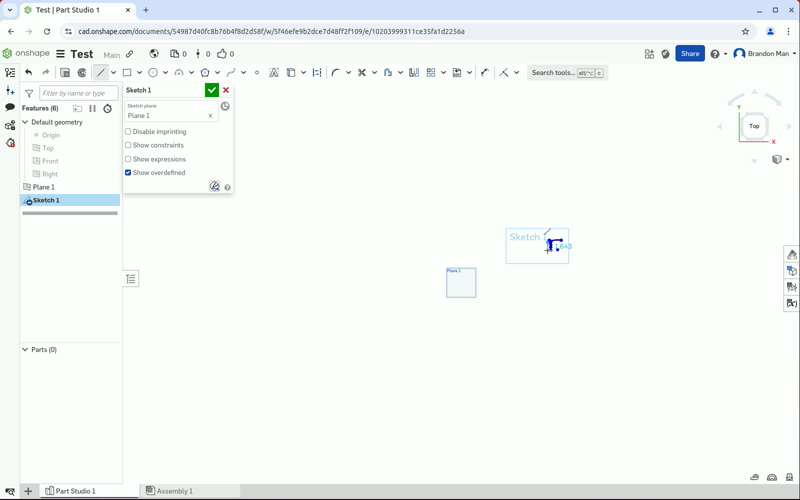
scroll(6)
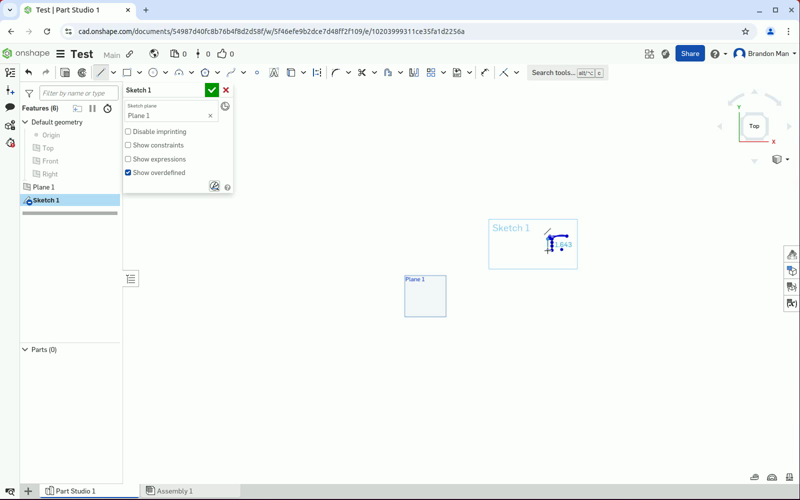
scroll(6)
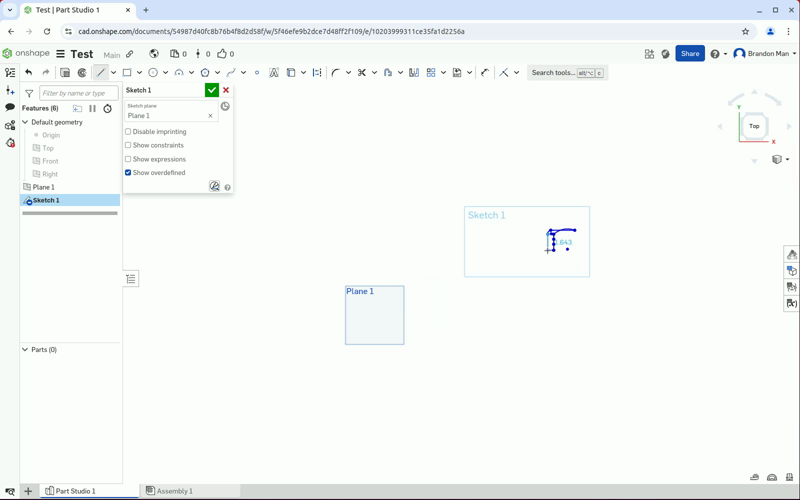
scroll(6)
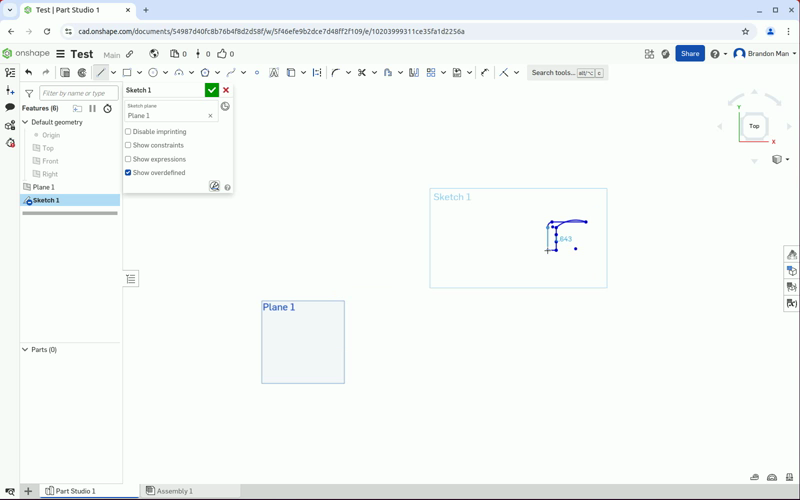
scroll(6)
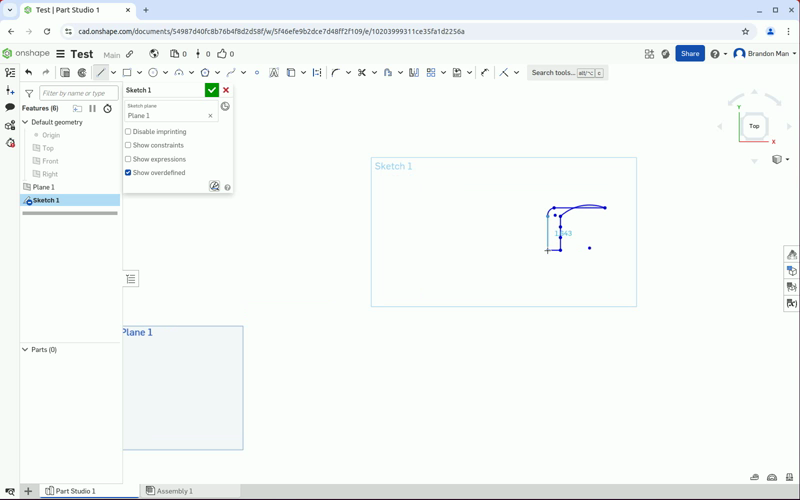
scroll(6)
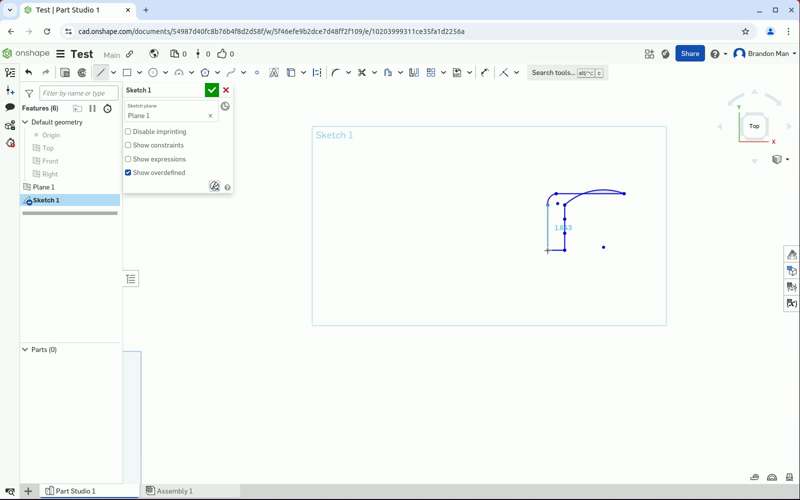
scroll(6)
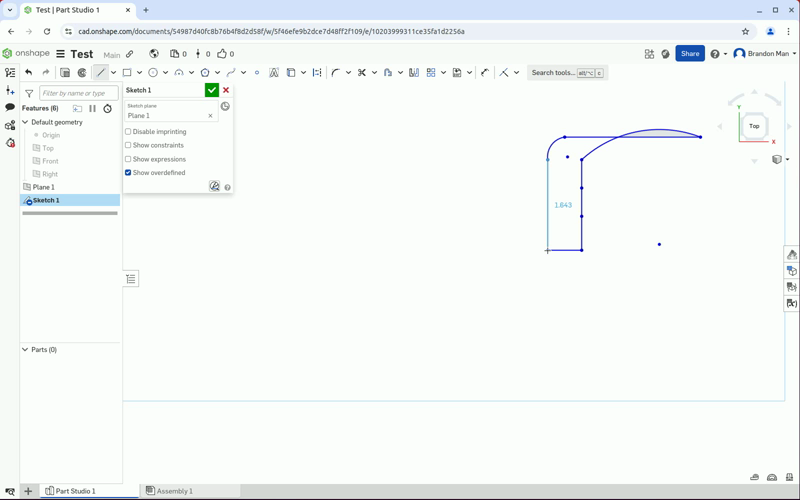
key_up(shift)
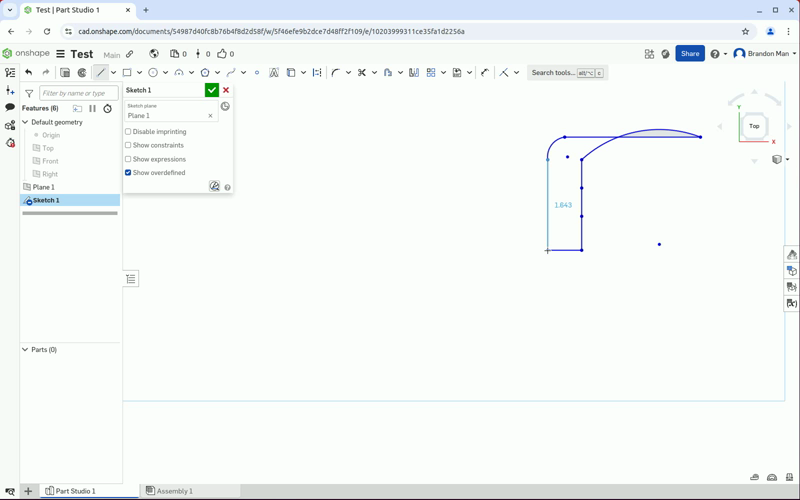
click(547, 250)
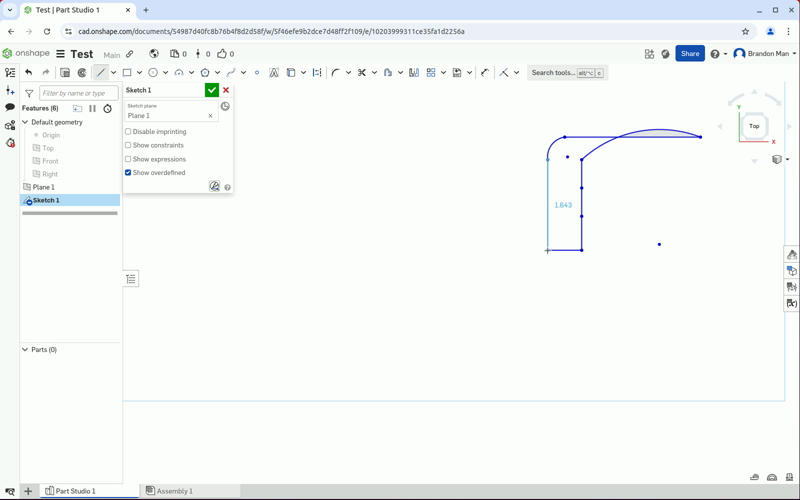
scroll(-6)
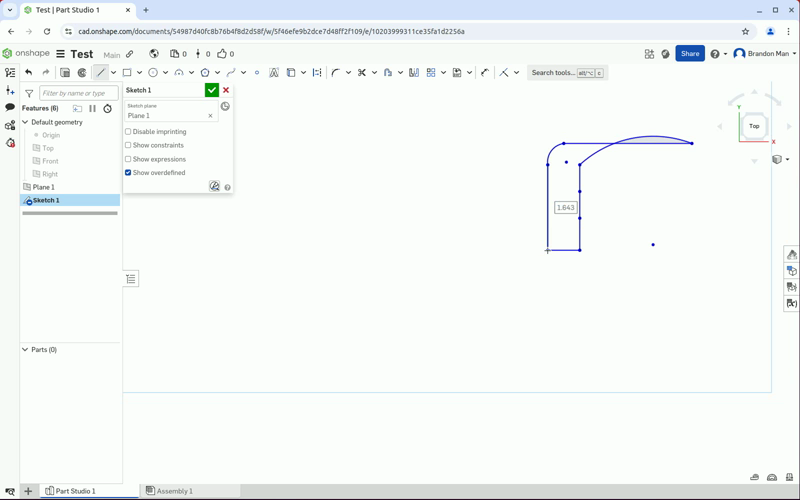
scroll(-6)
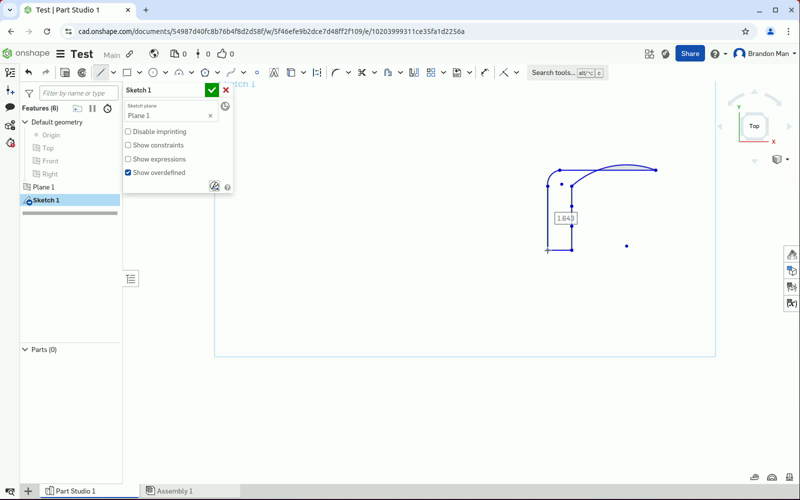
scroll(-6)
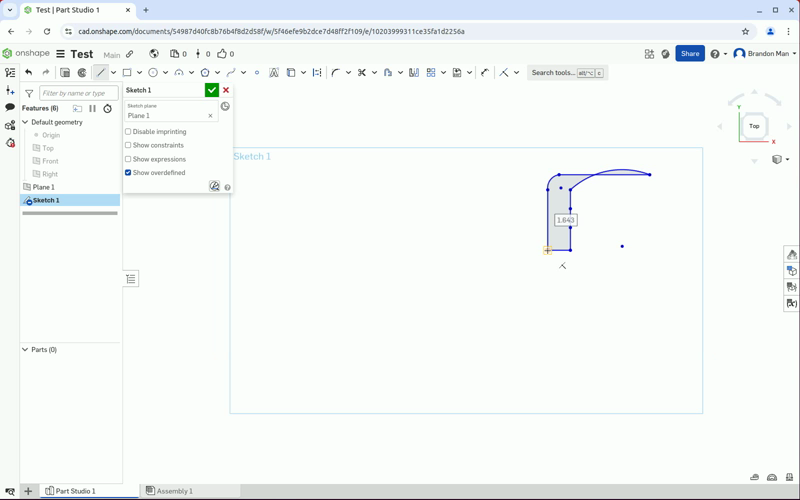
scroll(-6)
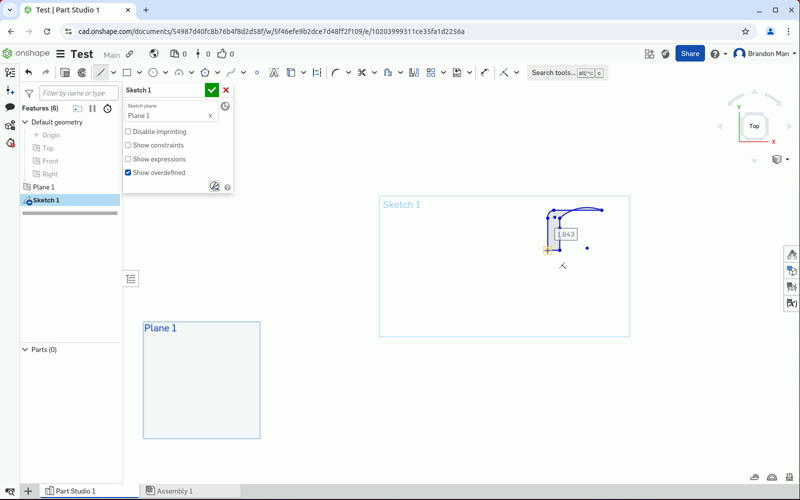
scroll(-6)
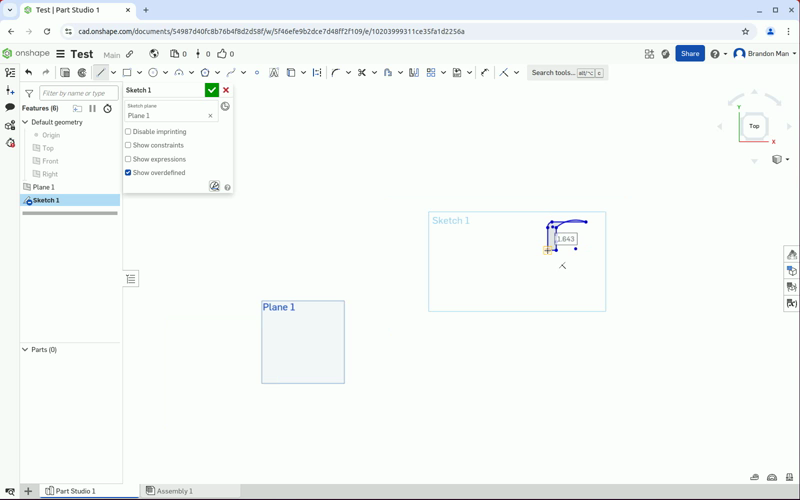
scroll(-6)
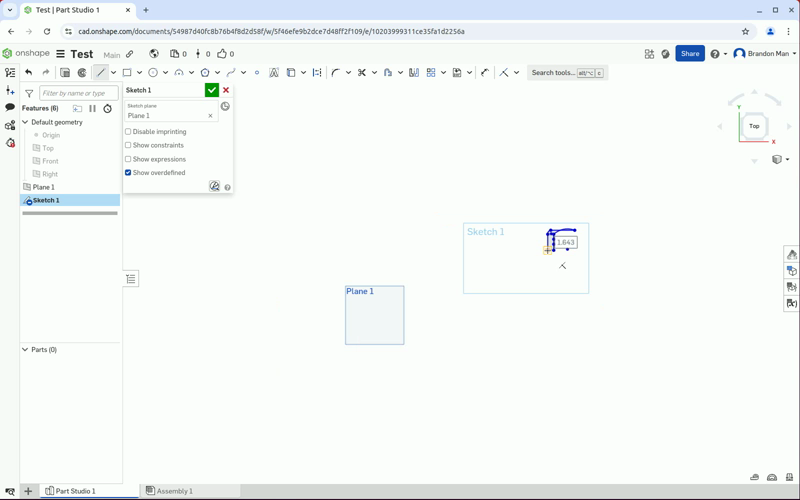
scroll(-6)
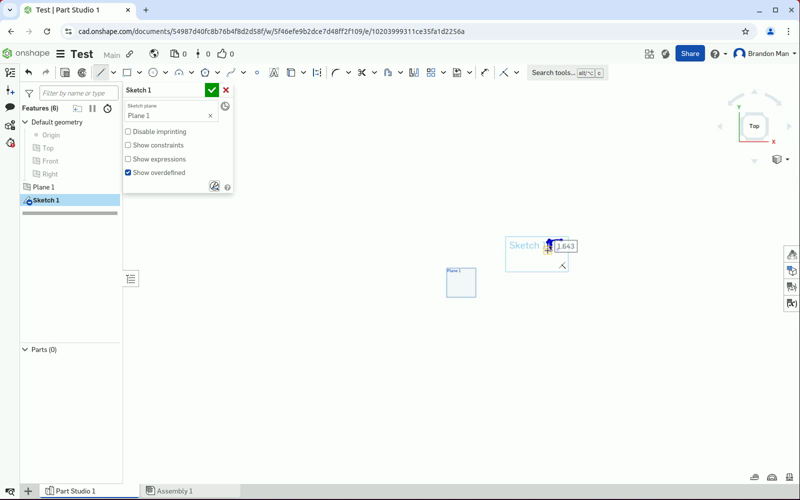
key(esc)
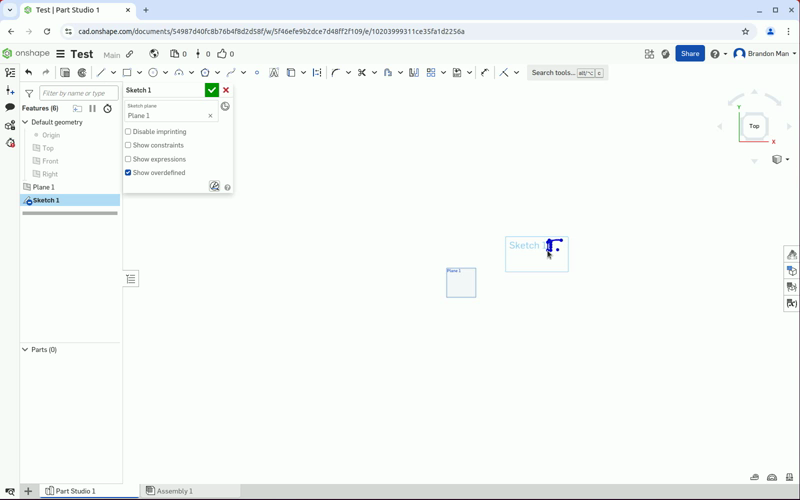
mouse_move(551, 240)
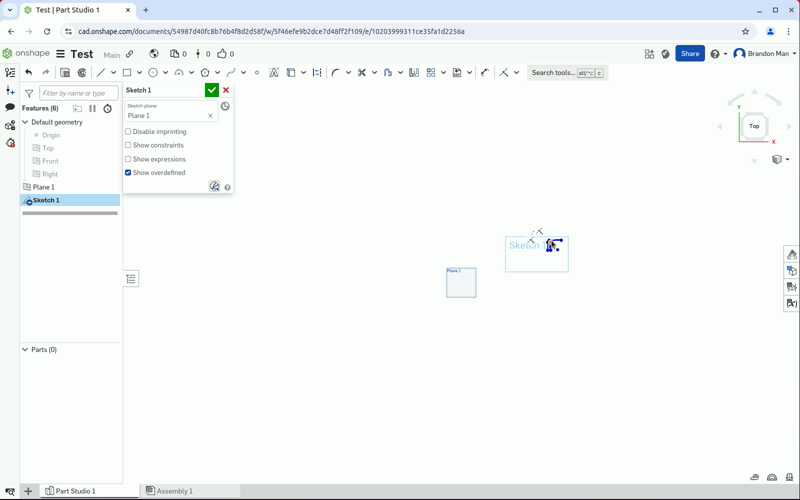
scroll(6)
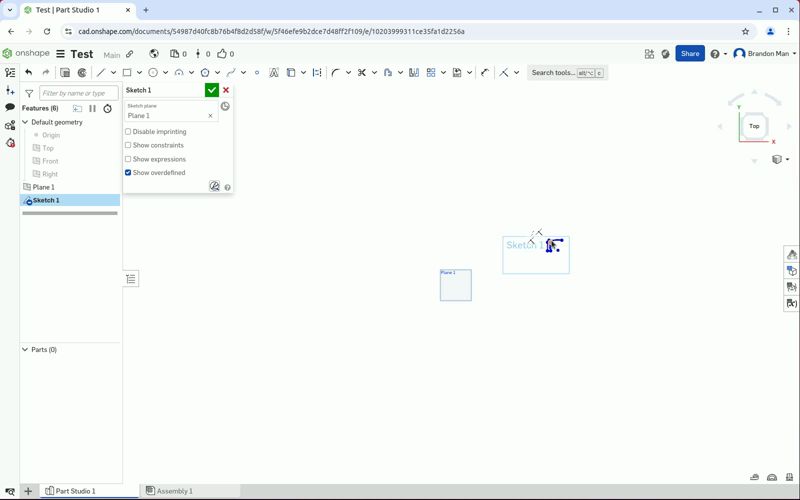
scroll(6)
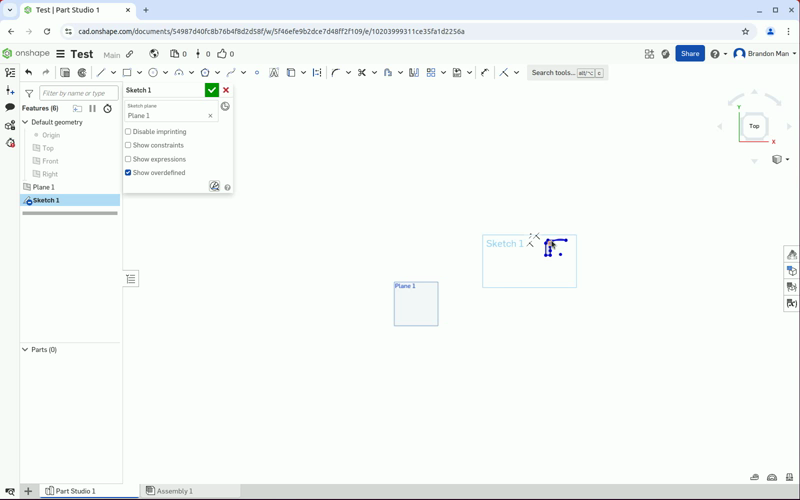
scroll(6)
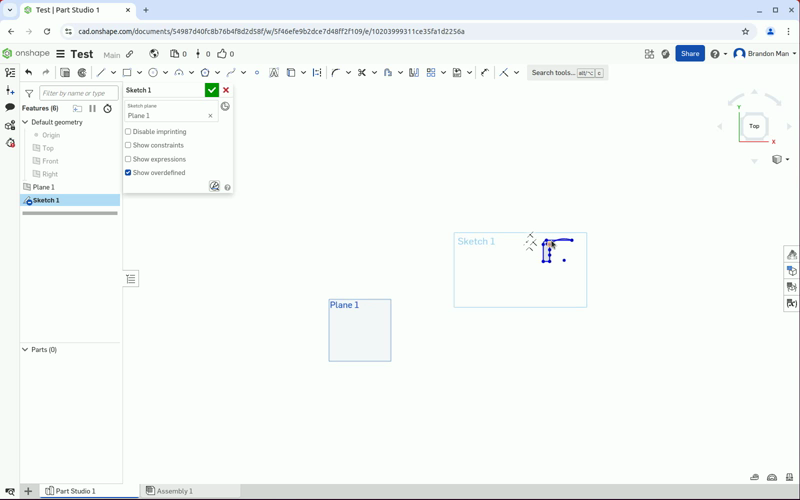
scroll(6)
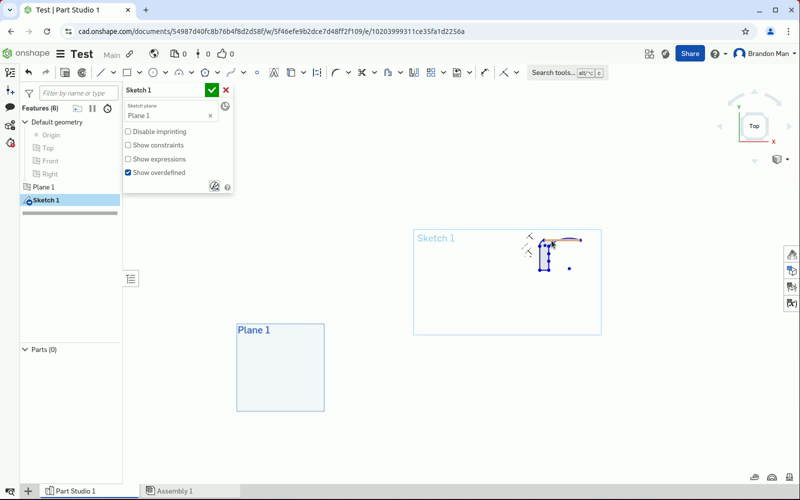
scroll(6)
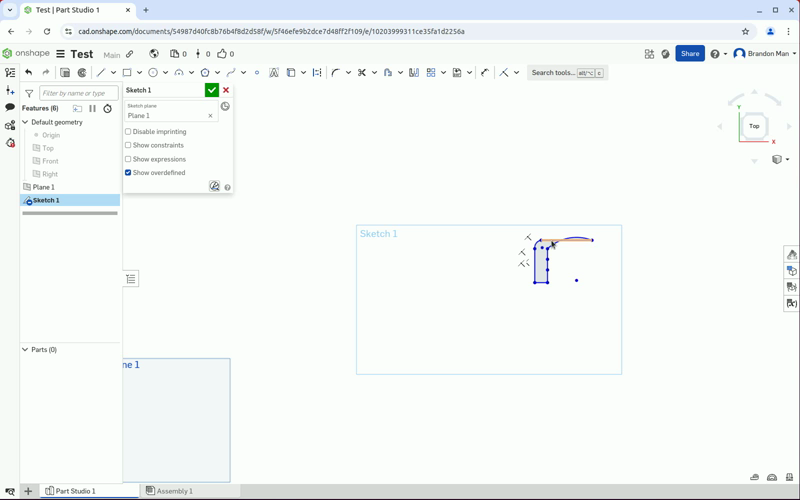
scroll(6)
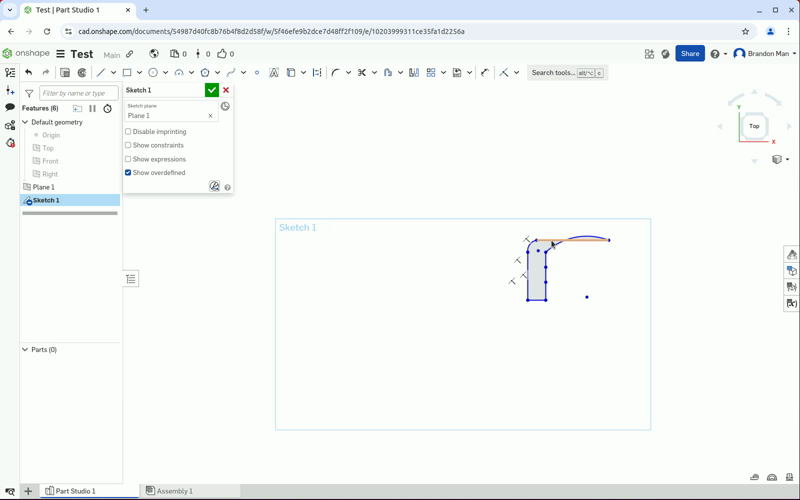
scroll(6)
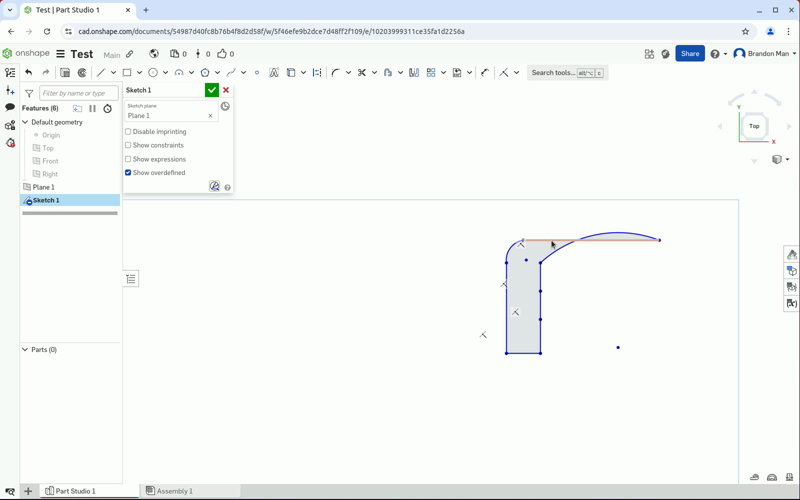
click(551, 240)
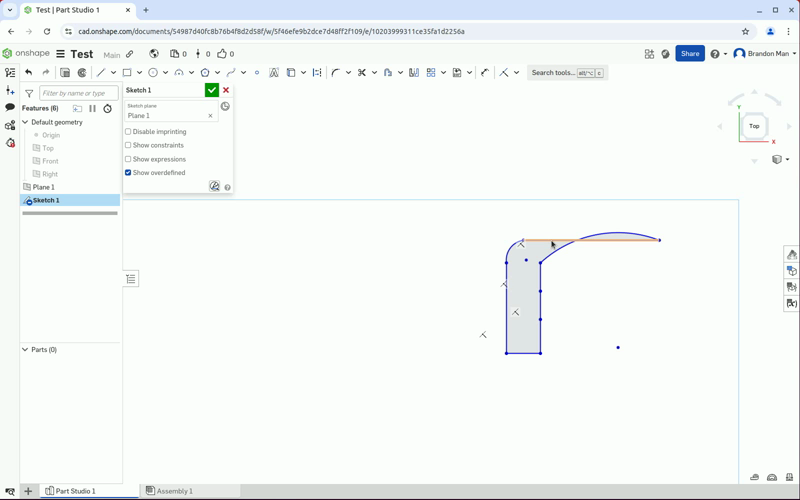
scroll(-6)
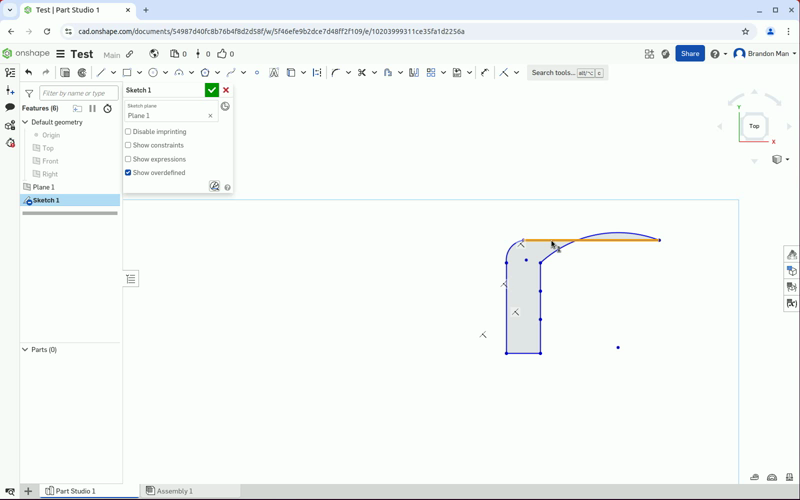
scroll(-6)
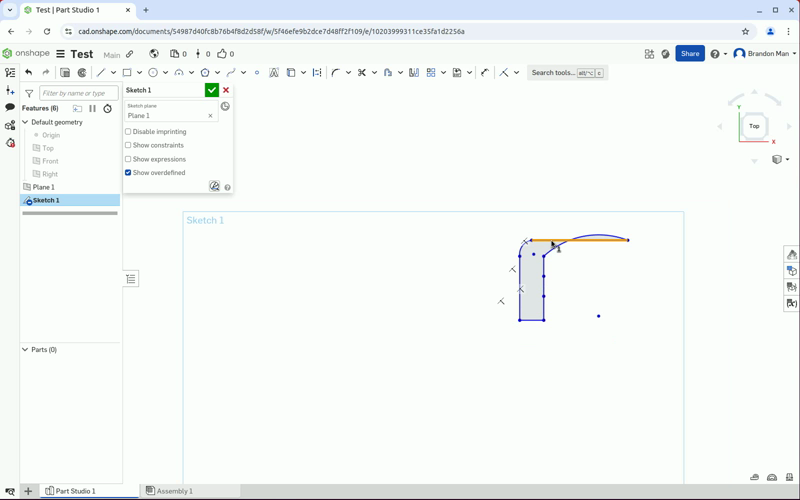
scroll(-6)
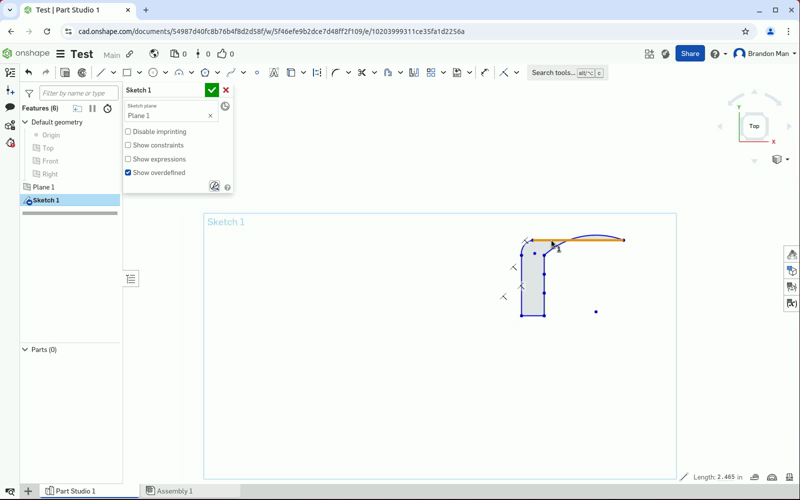
scroll(-6)
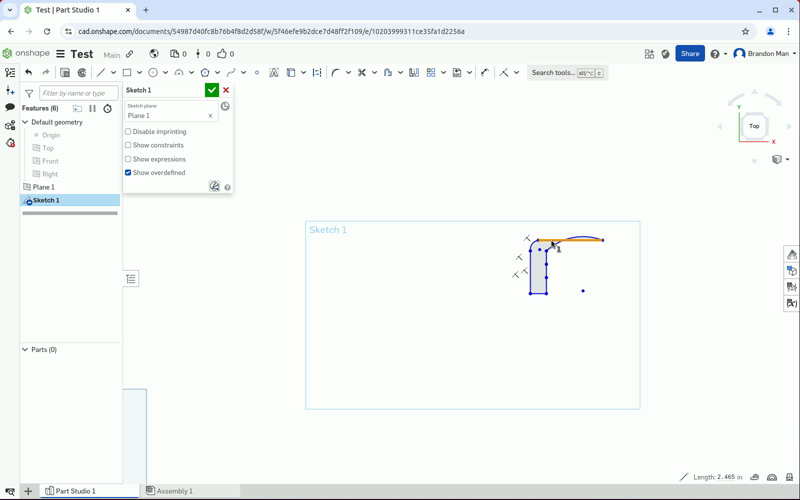
scroll(-6)
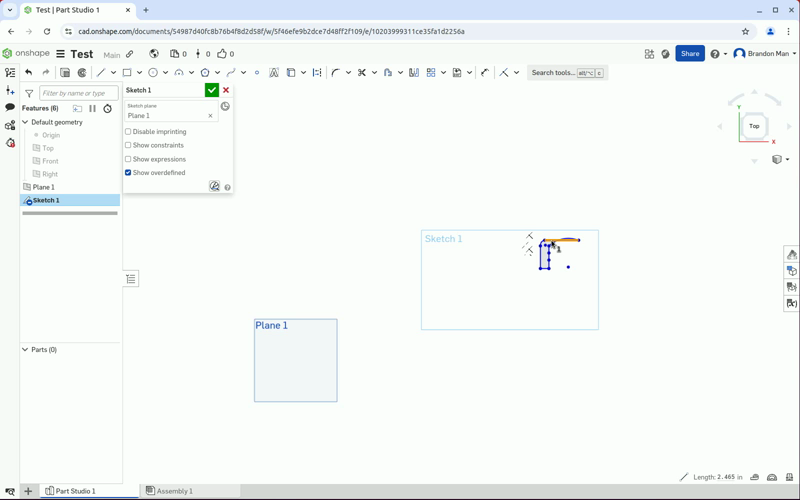
scroll(-6)
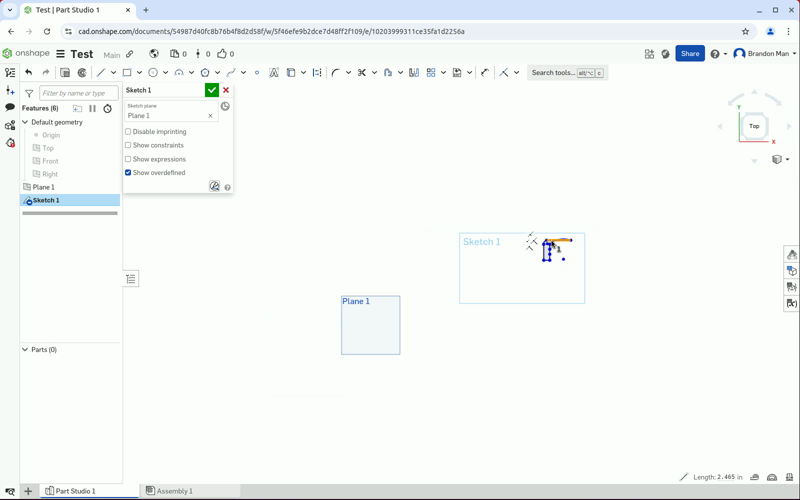
scroll(-6)
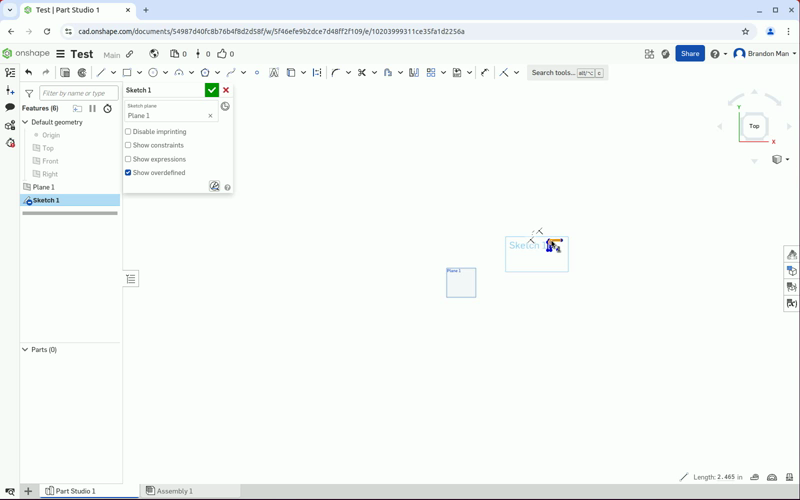
mouse_move(73, 352)
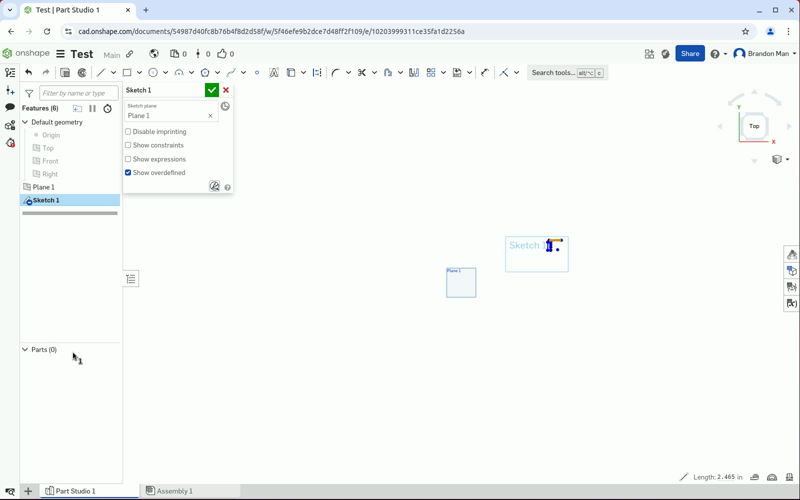
key(shift+y)
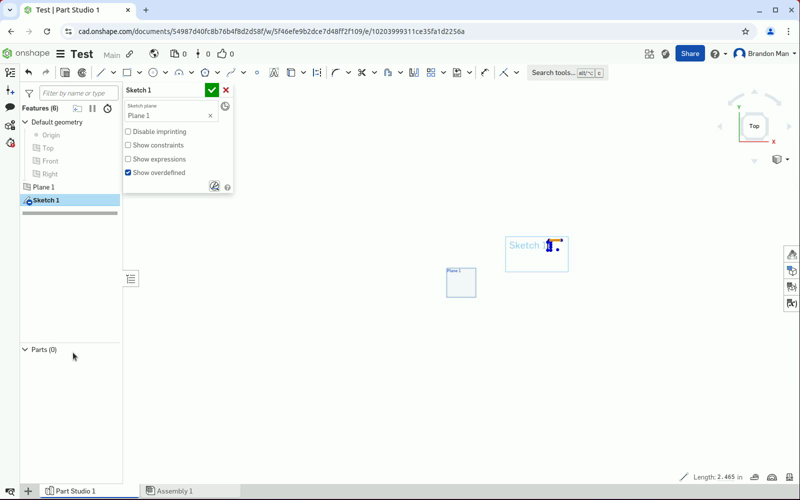
key(shift+e)
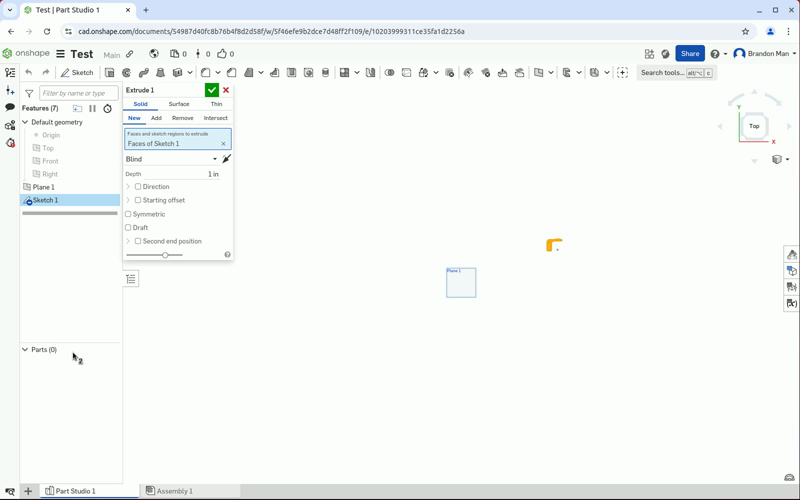
mouse_move(143, 106)
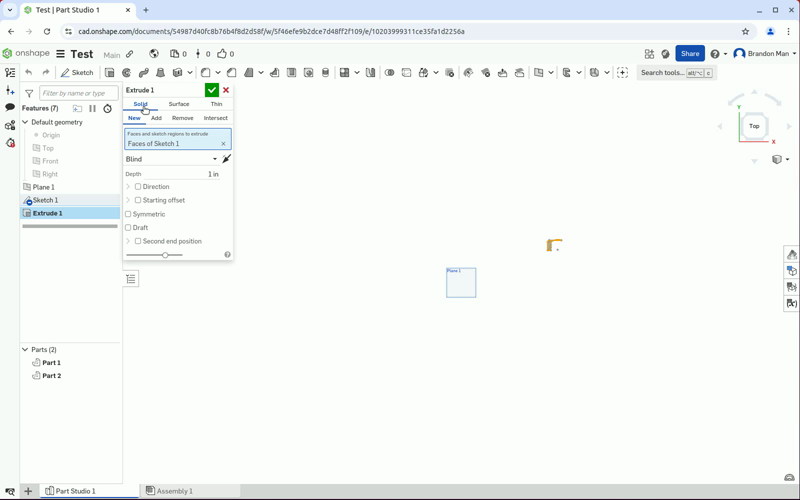
click(143, 106)
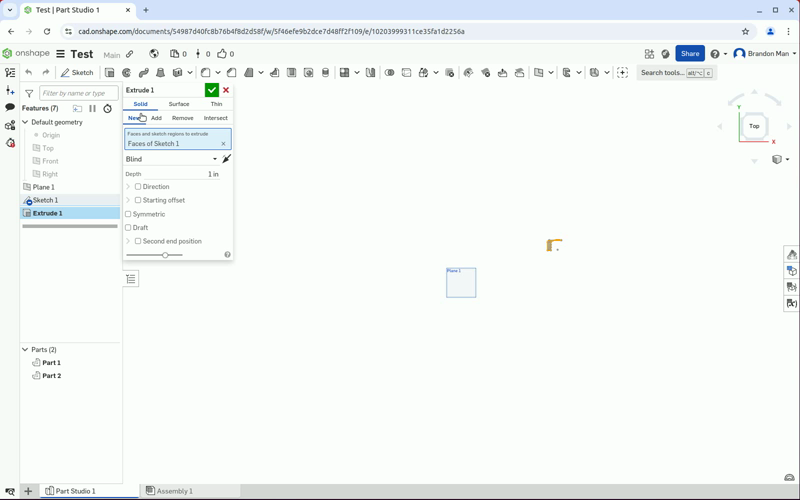
mouse_move(137, 120)
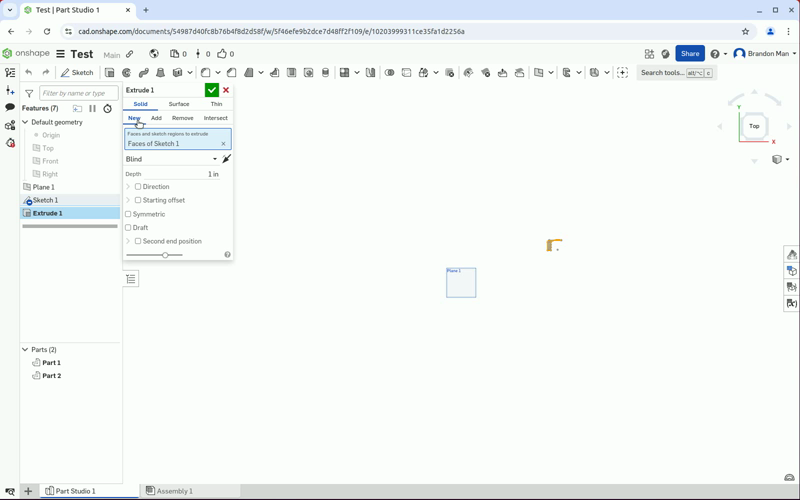
click(137, 120)
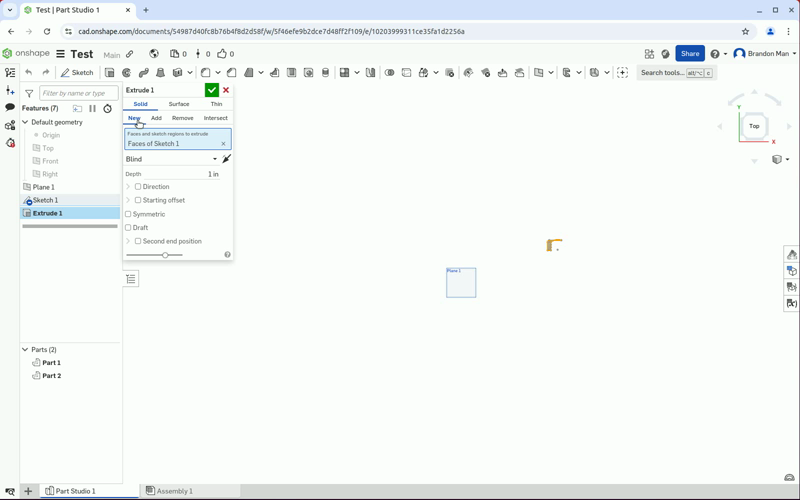
key(tab, 4)
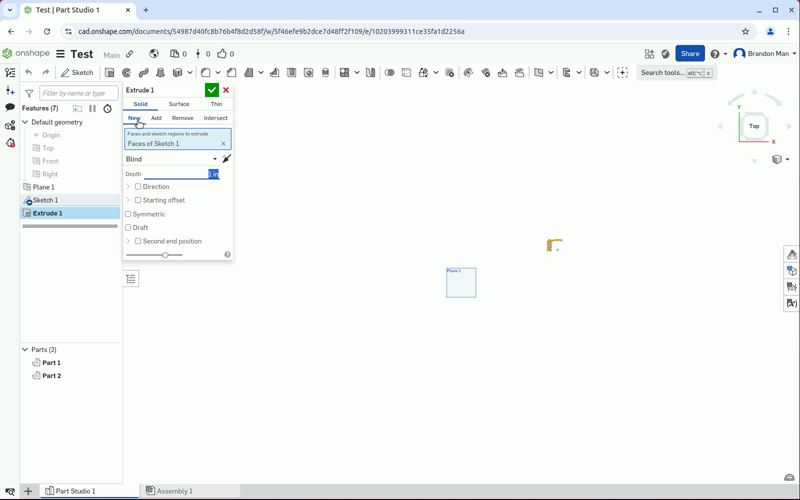
text(1.204)
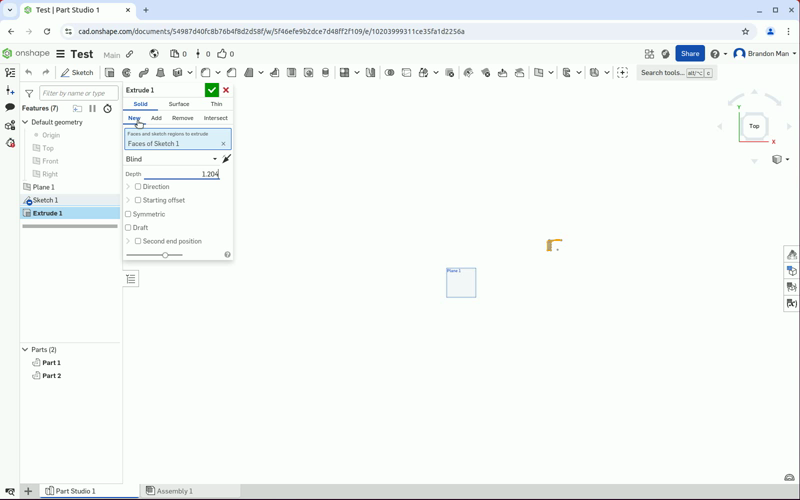
key(enter)
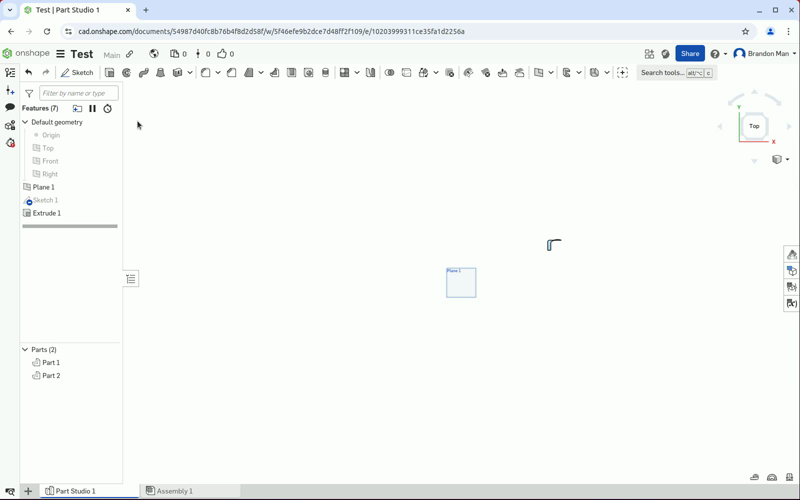
key(shift+h)
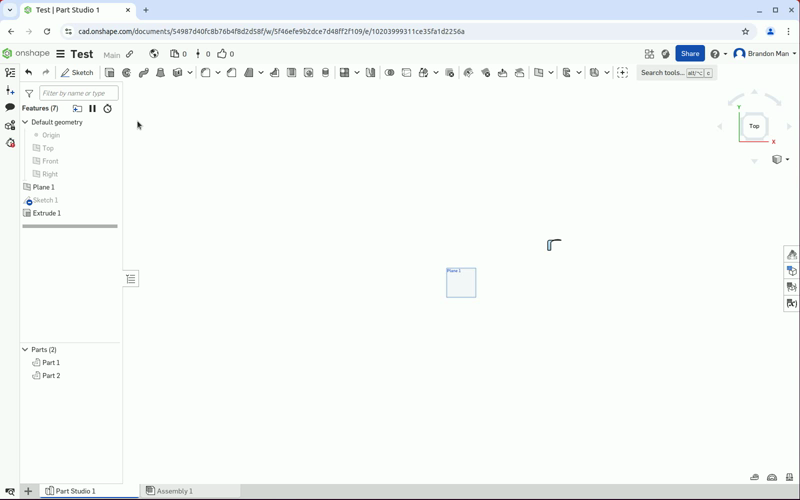
key(shift+h)
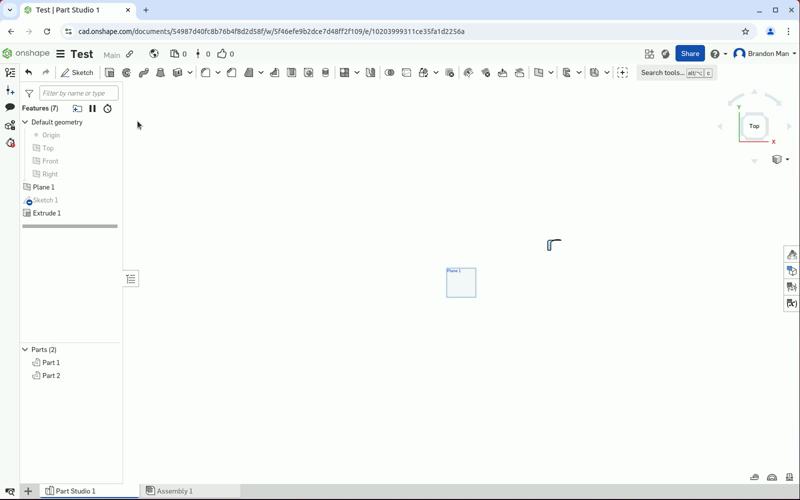
mouse_move(73, 189)
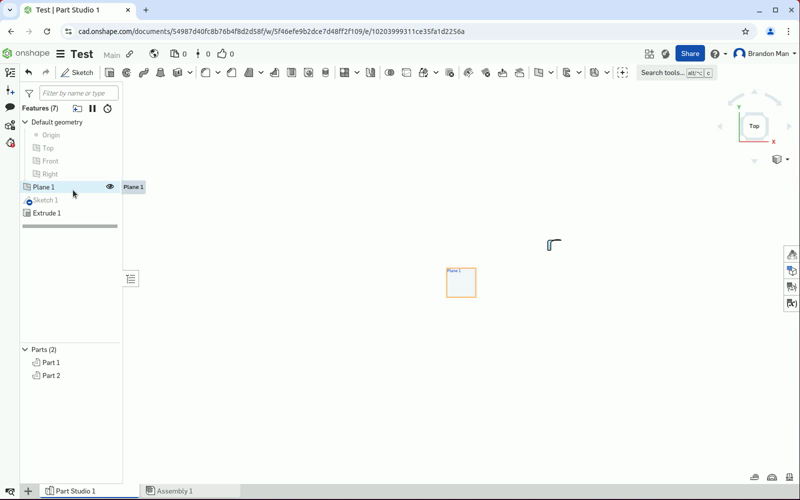
click(73, 189)
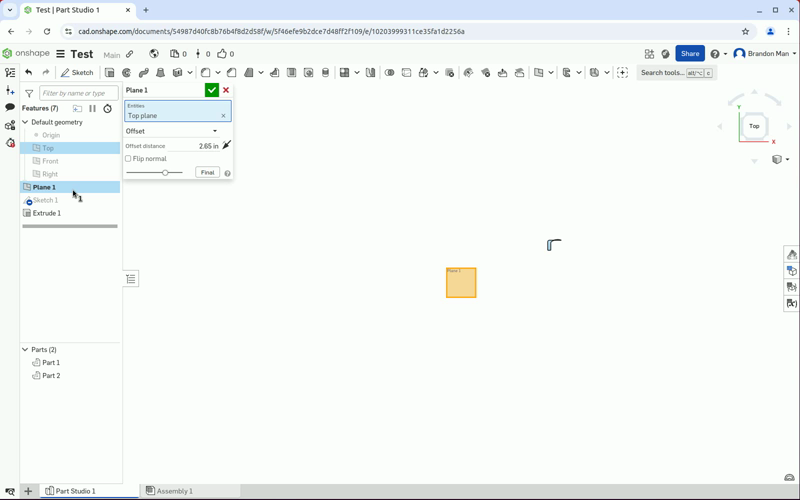
mouse_move(229, 92)
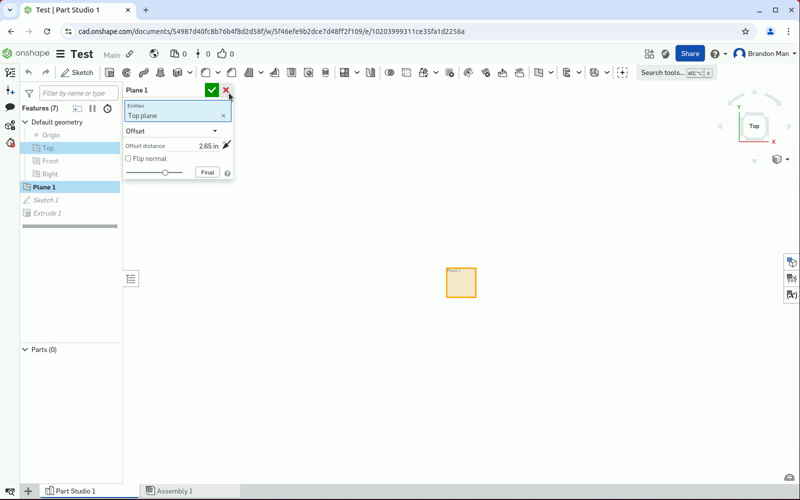
click(229, 92)
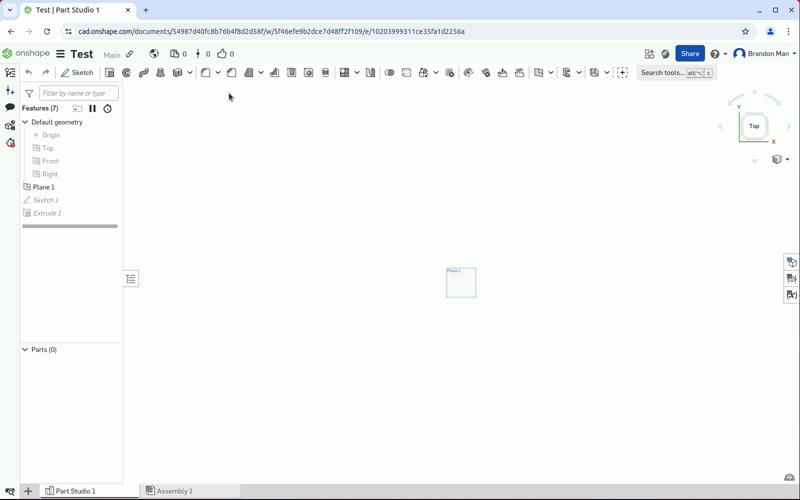
key(shift+s)
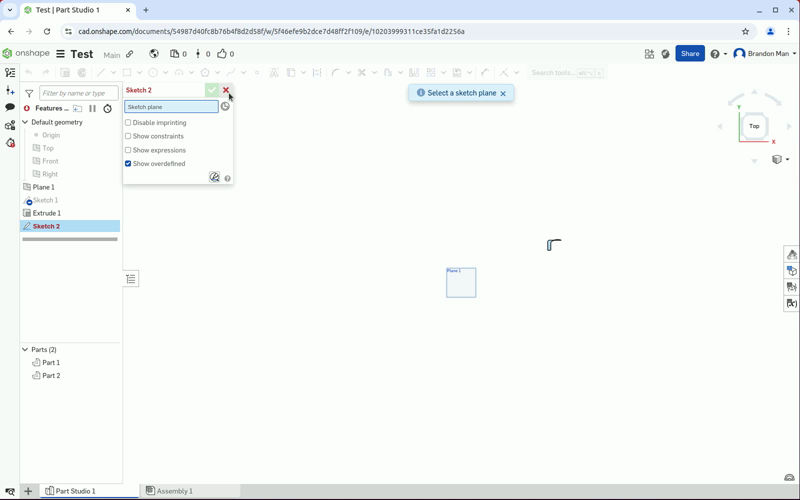
mouse_move(73, 189)
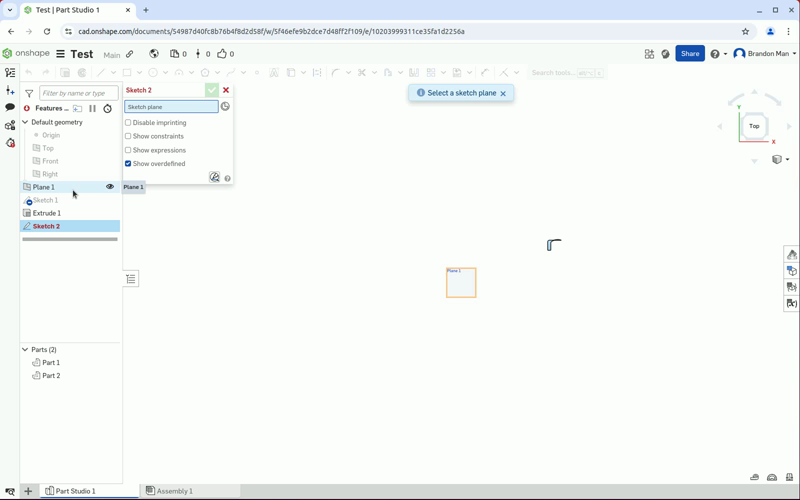
click(73, 189)
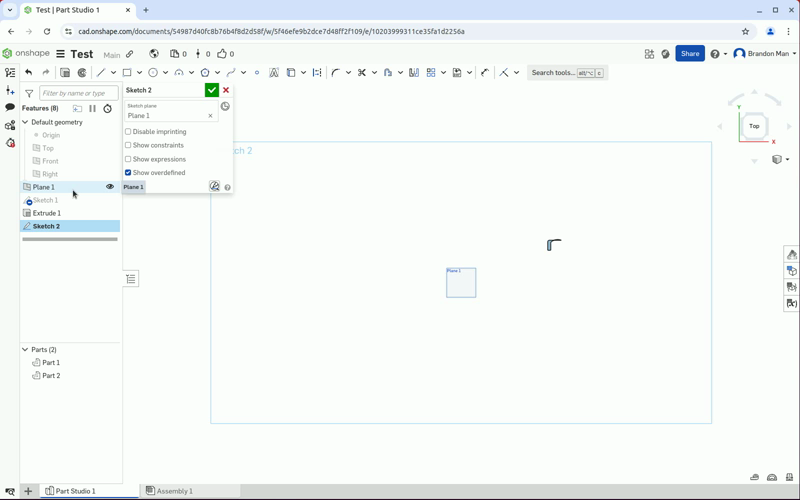
mouse_move(73, 352)
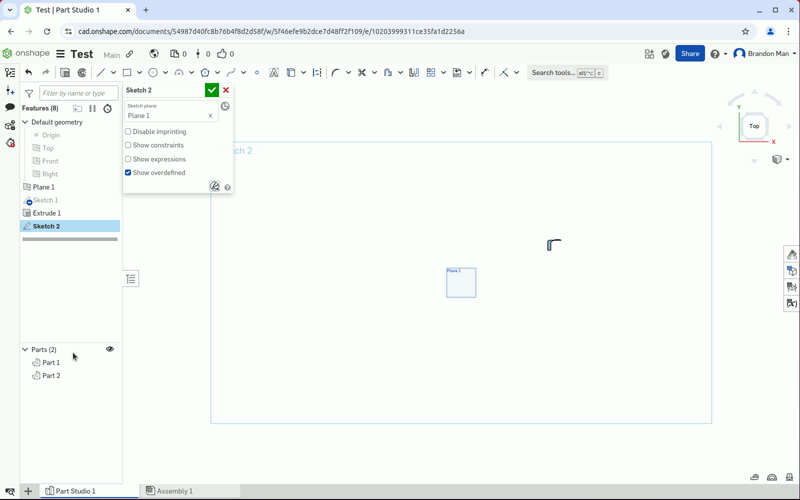
key(y)
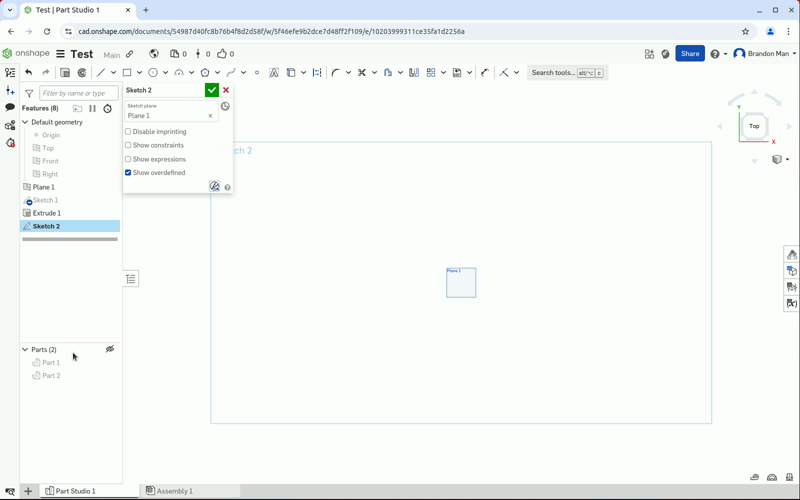
key(l)
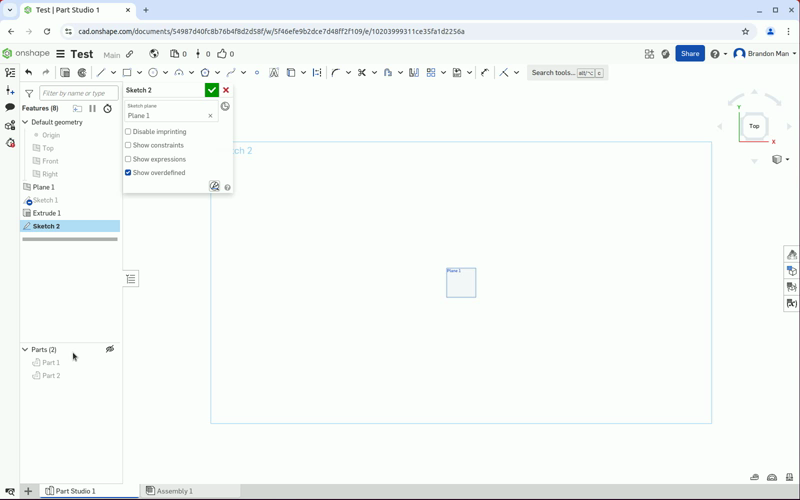
key_down(shift)
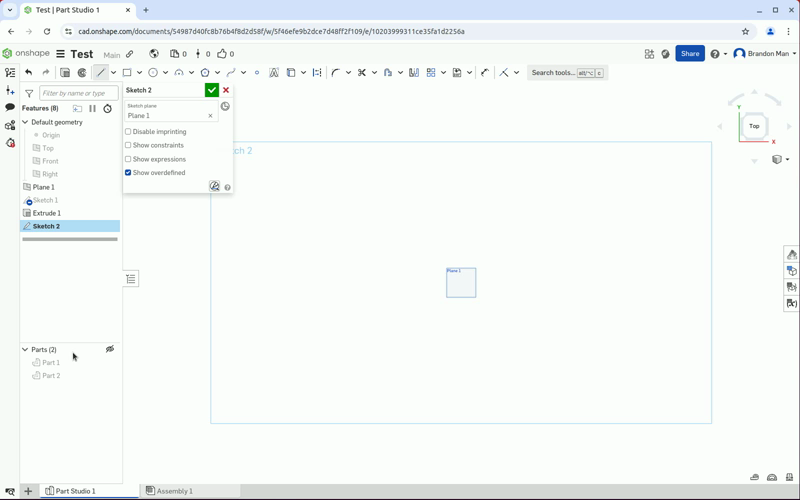
mouse_move(549, 240)
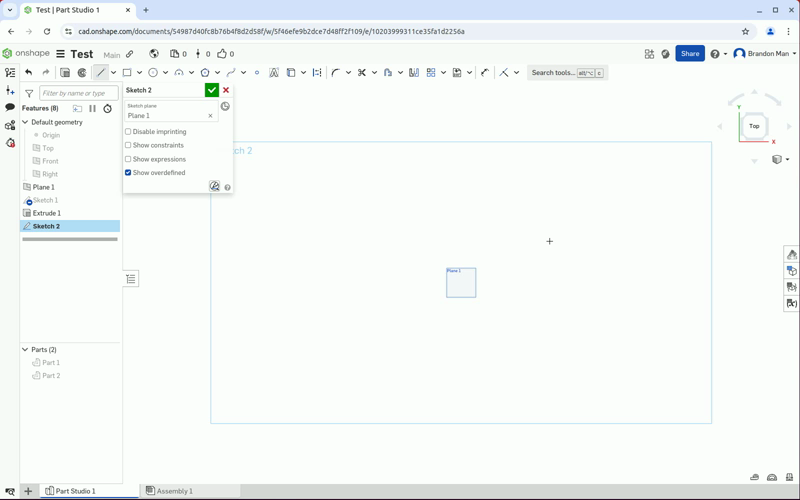
click(549, 240)
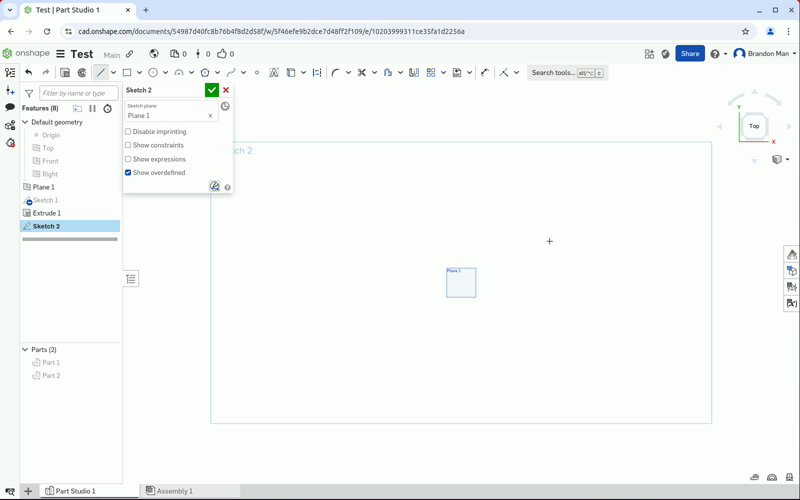
key_up(shift)
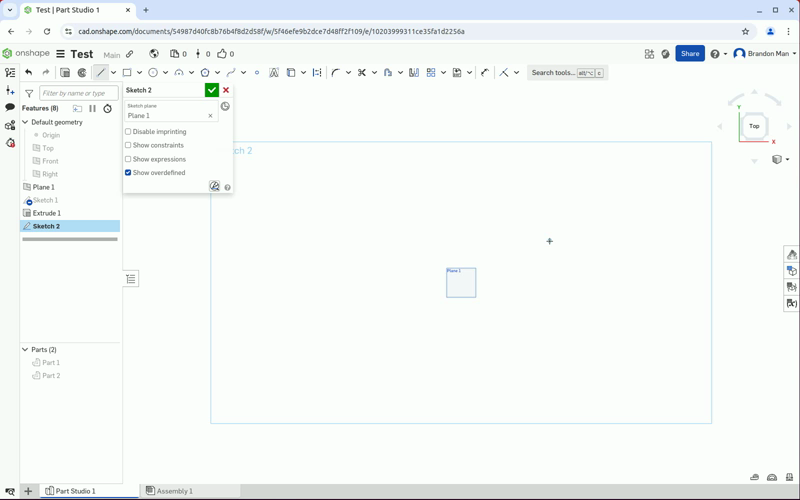
key_down(shift)
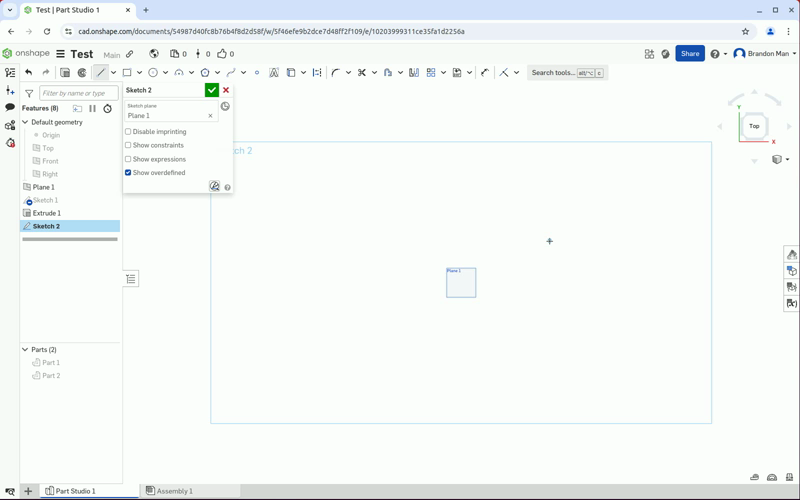
mouse_move(579, 240)
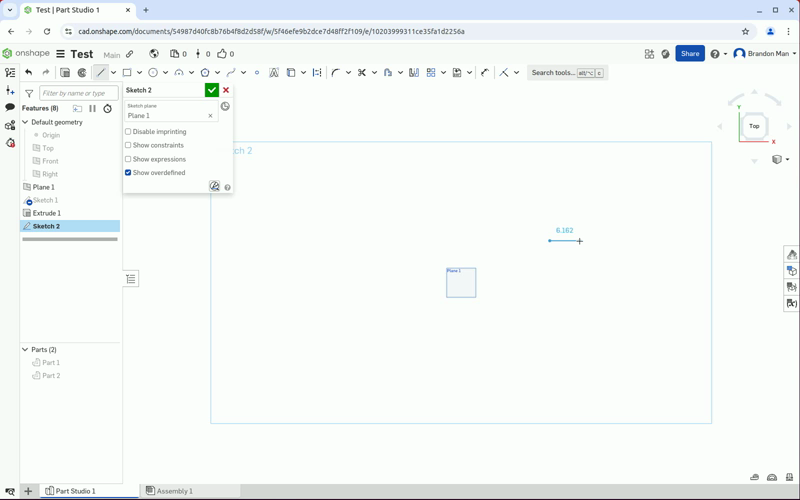
mouse_move(561, 240)
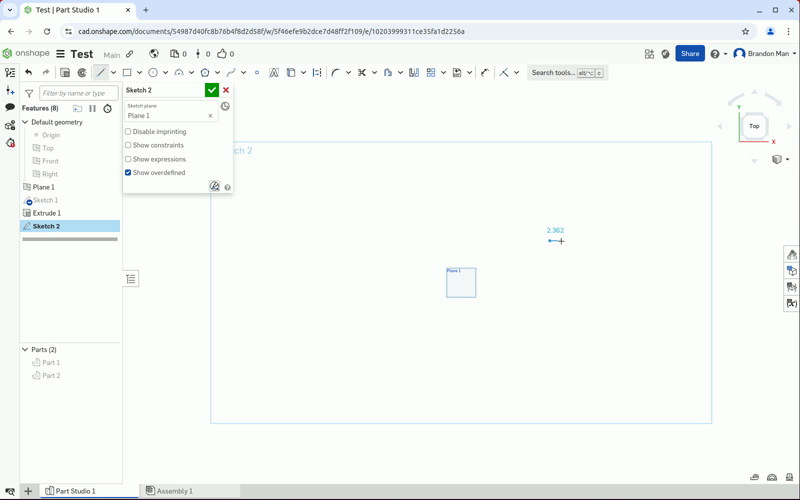
click(561, 240)
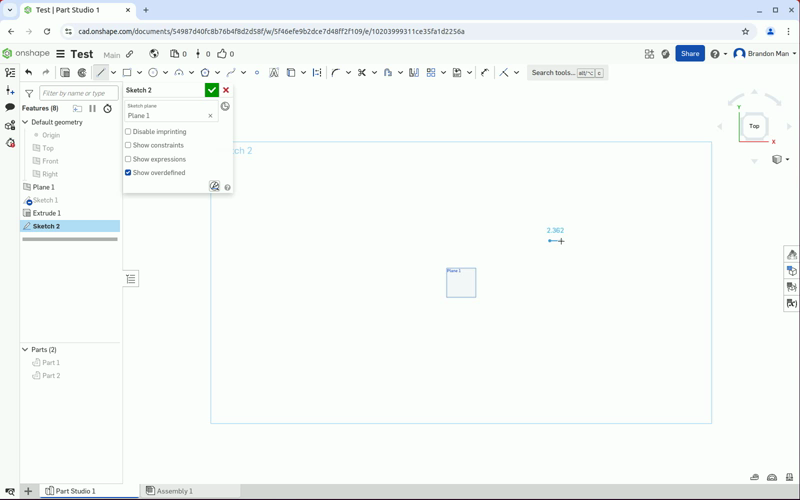
key_up(shift)
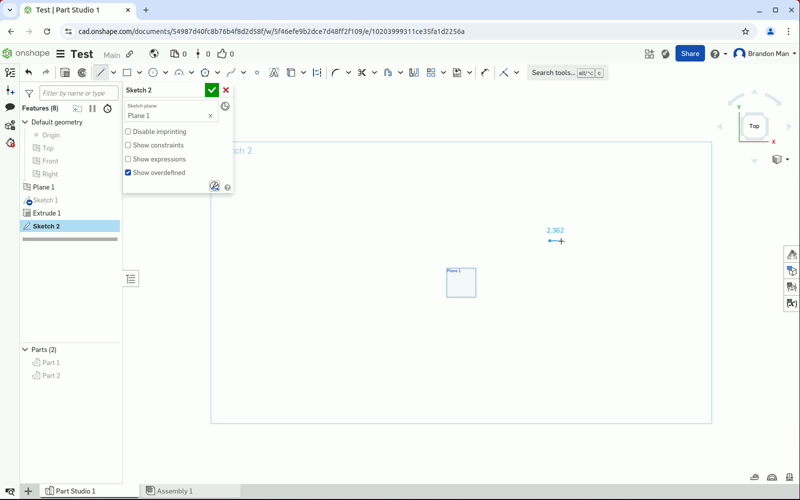
key_down(shift)
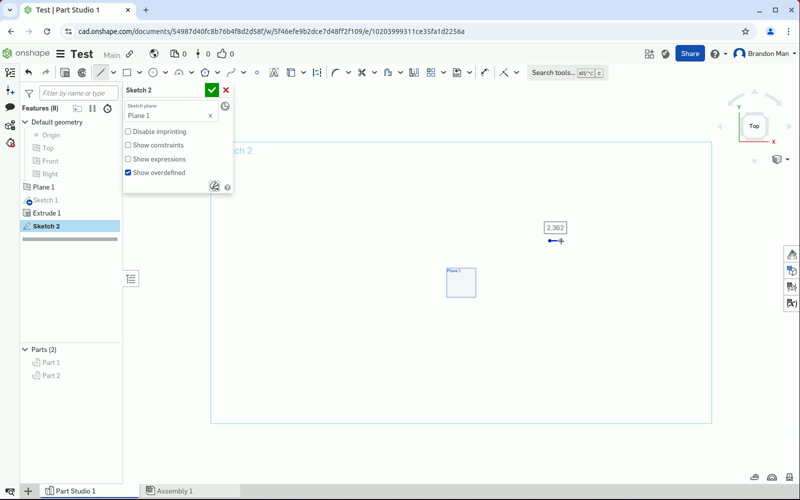
key_up(shift)
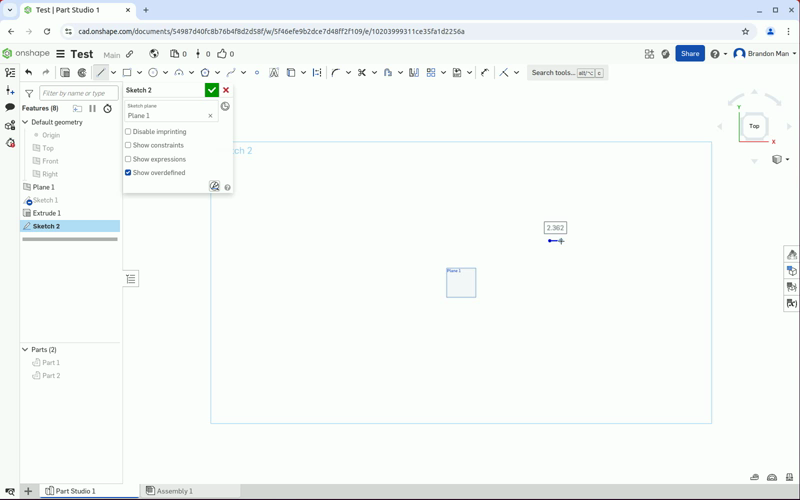
key_down(shift)
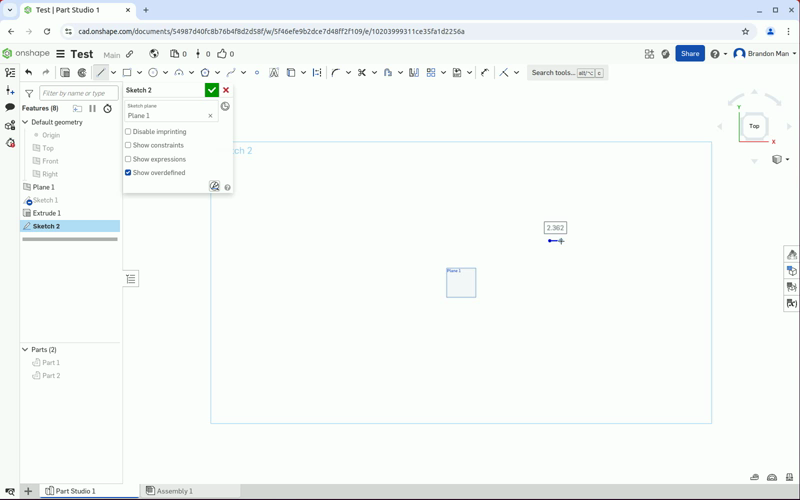
mouse_move(589, 240)
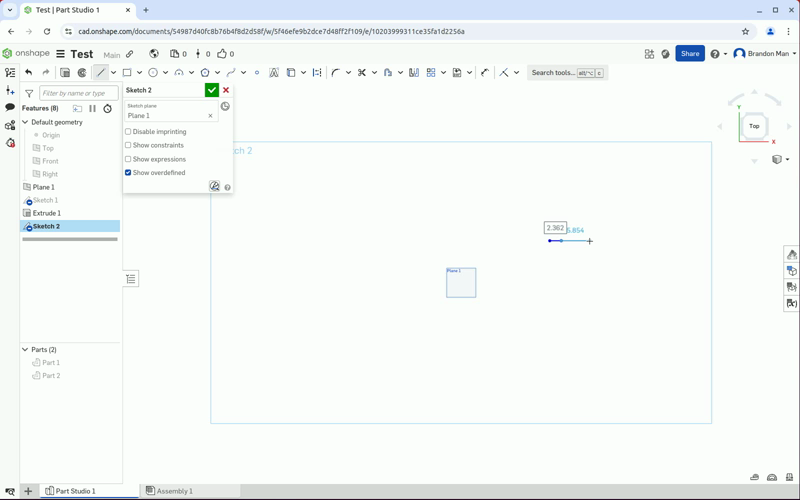
mouse_move(573, 240)
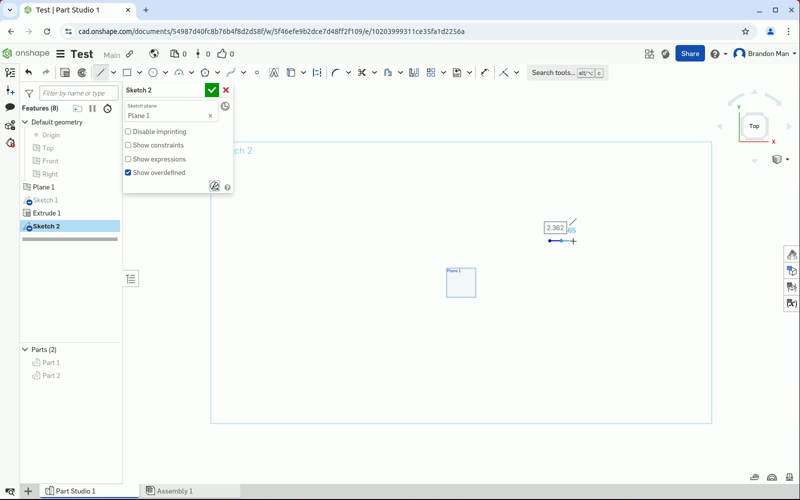
click(573, 240)
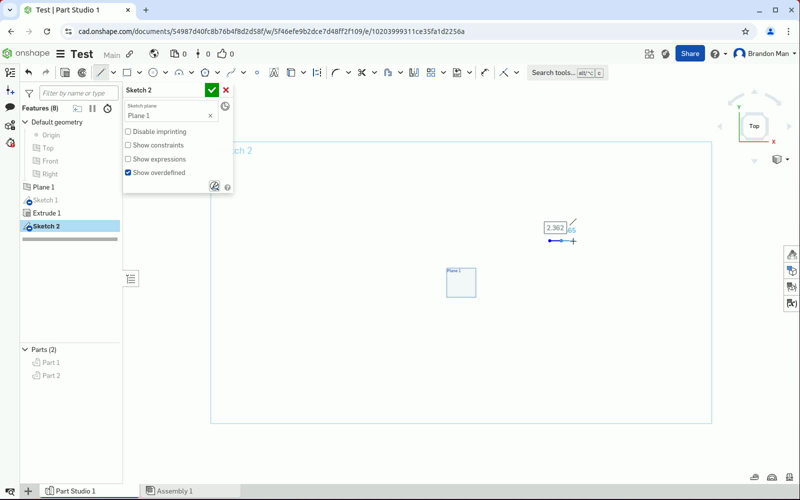
key_up(shift)
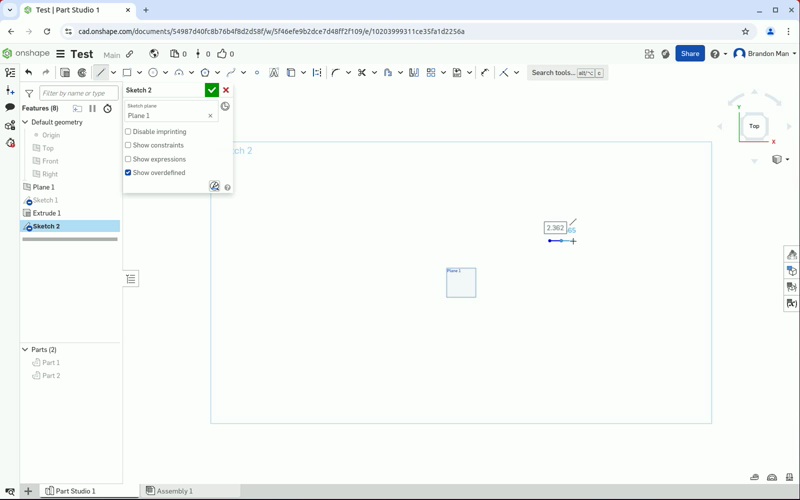
key(esc)
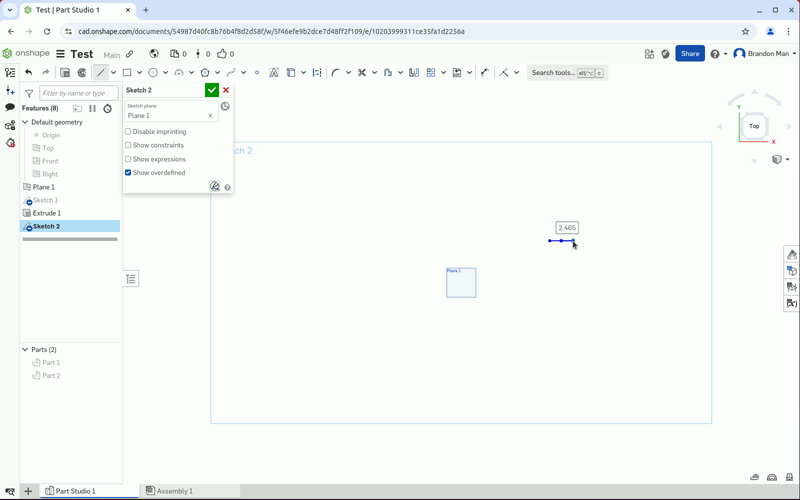
key(a)
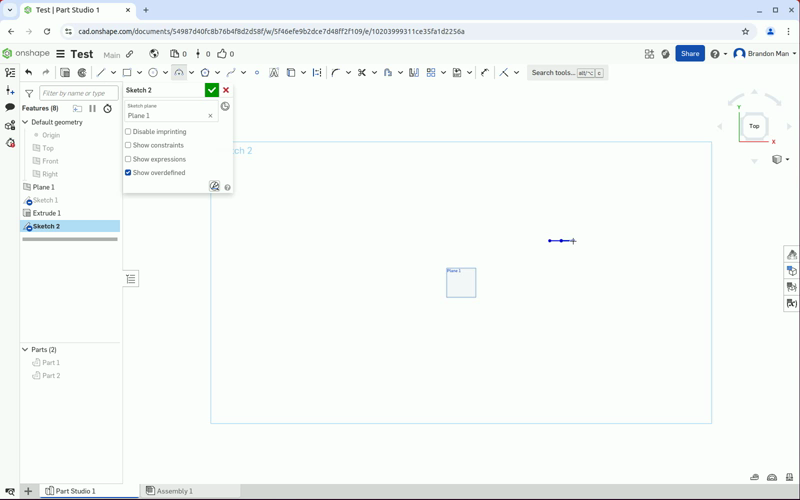
mouse_move(573, 240)
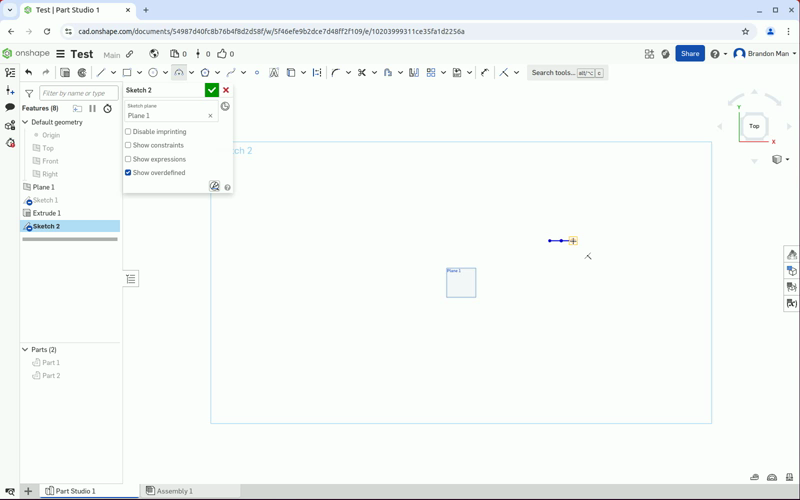
click(573, 240)
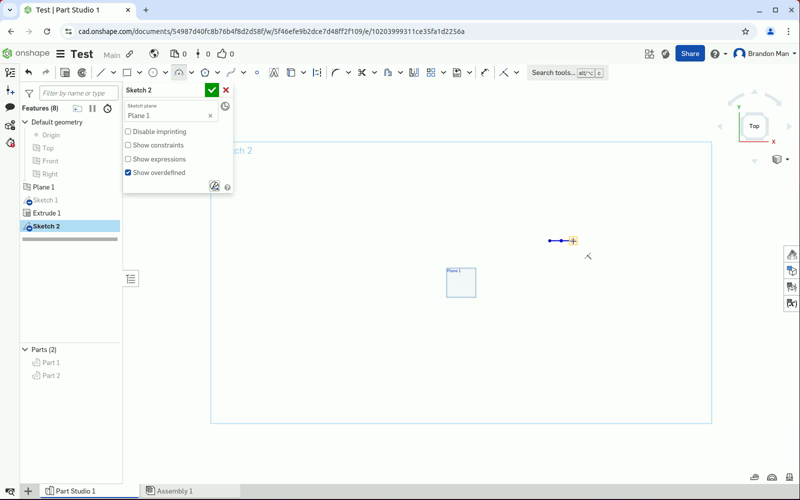
key_down(shift)
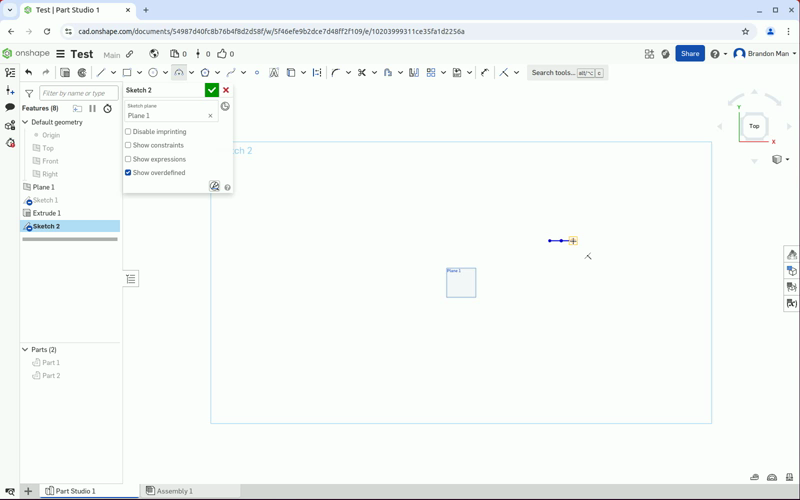
mouse_move(565, 237)
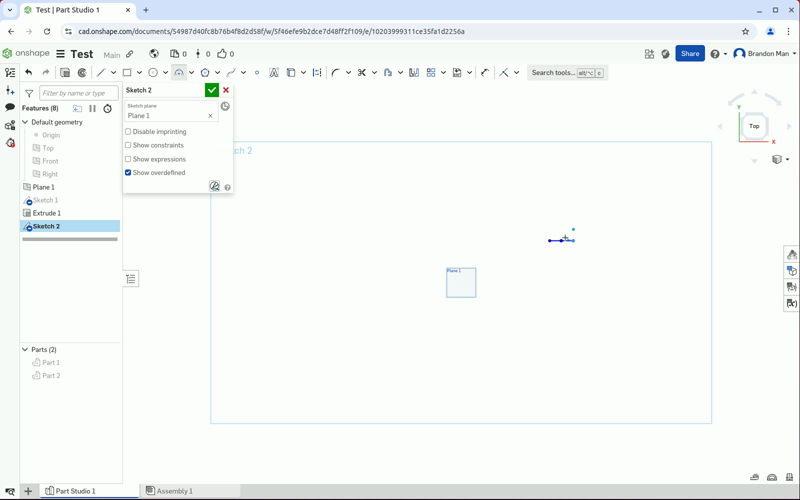
click(565, 237)
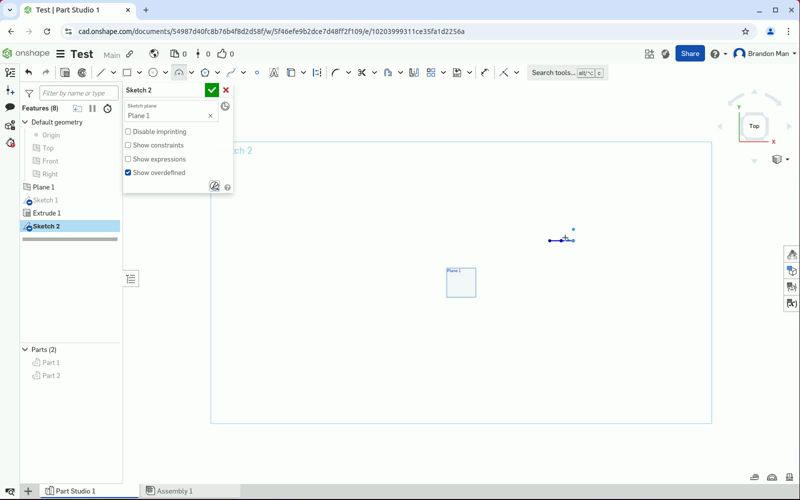
mouse_move(569, 238)
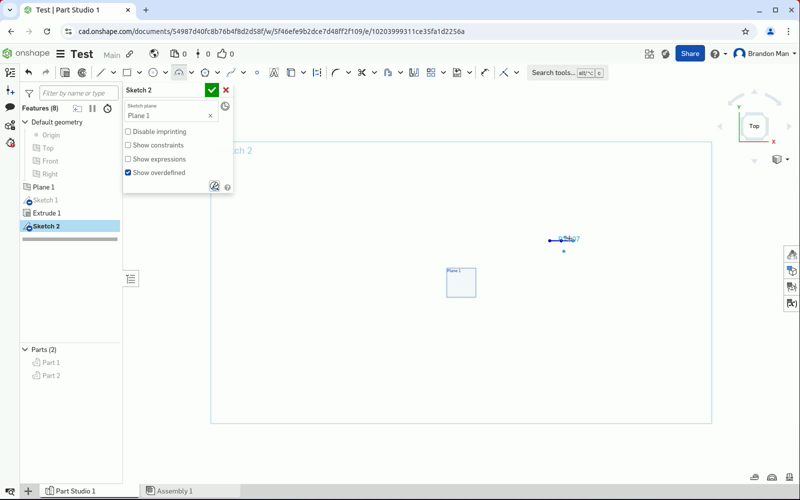
scroll(6)
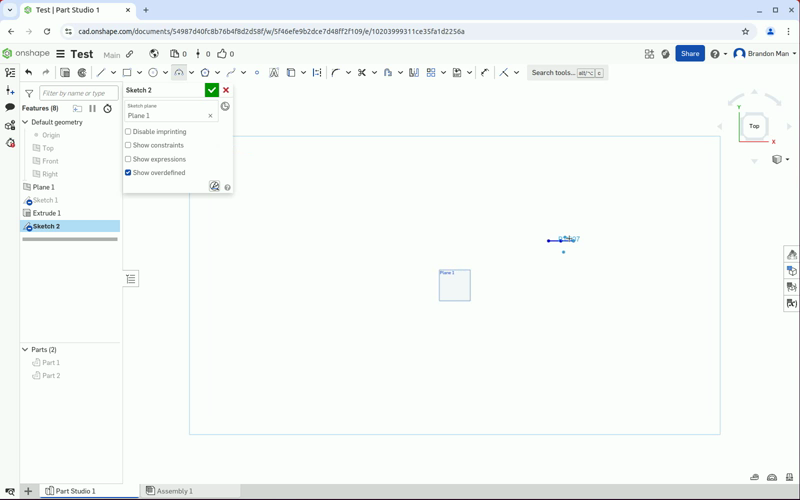
scroll(6)
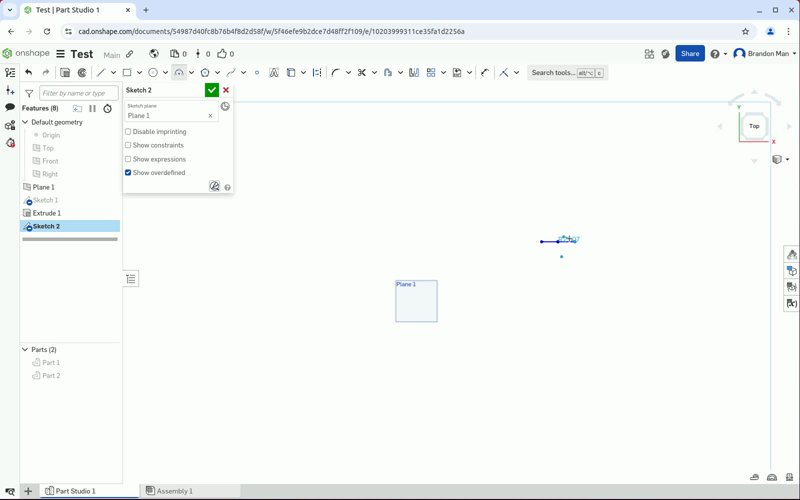
scroll(6)
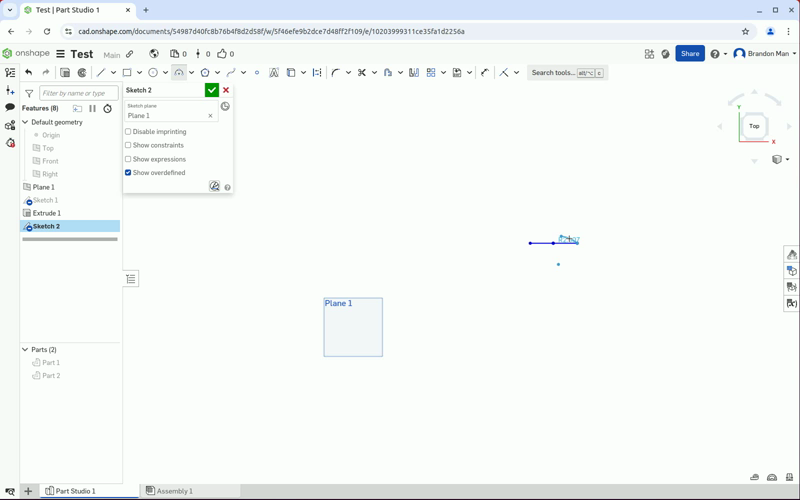
scroll(6)
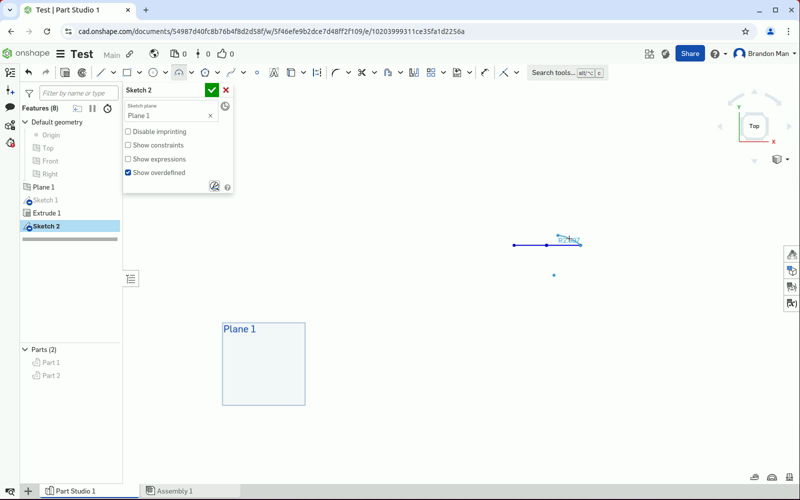
scroll(6)
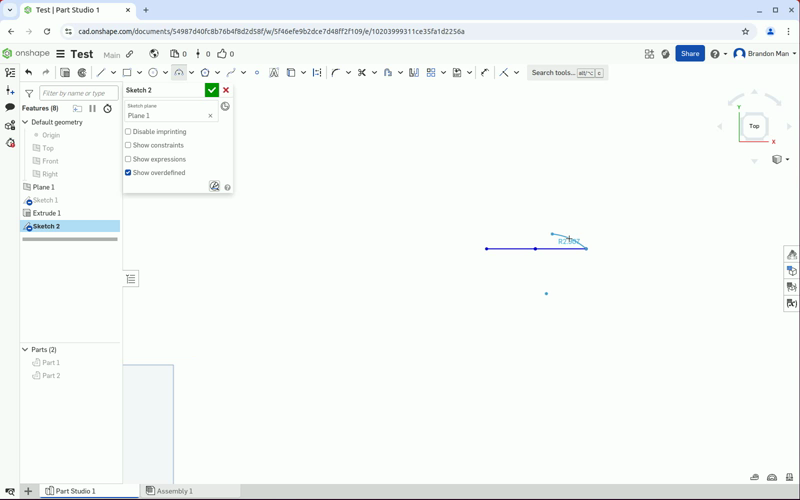
scroll(6)
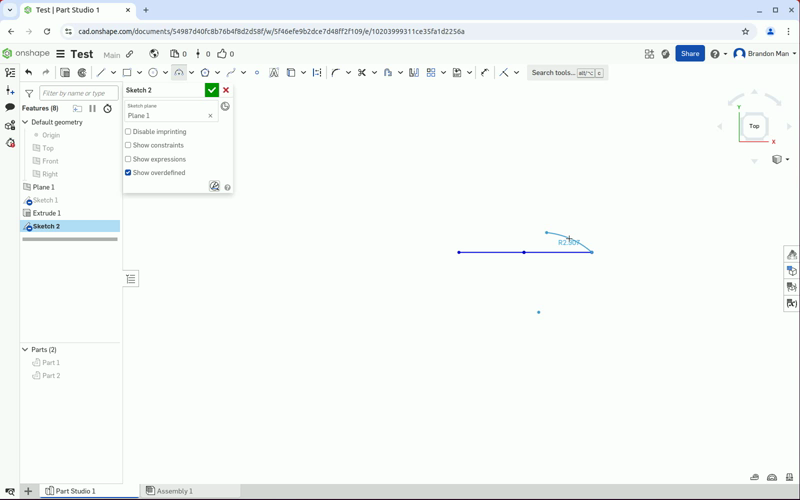
scroll(6)
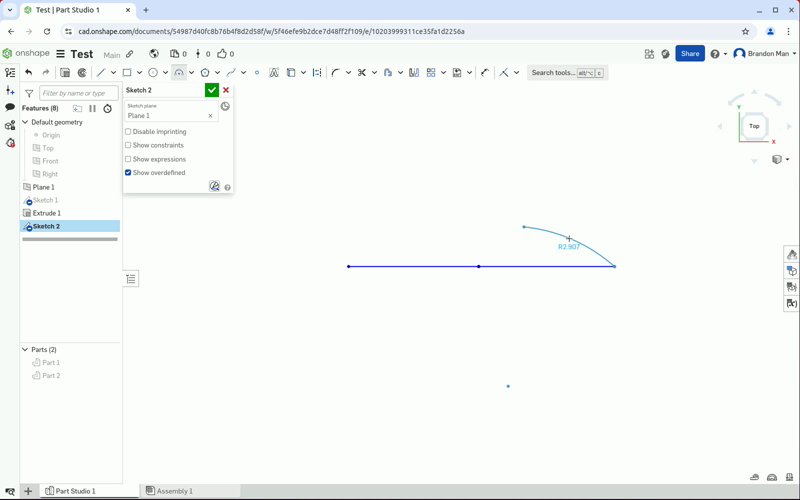
click(569, 238)
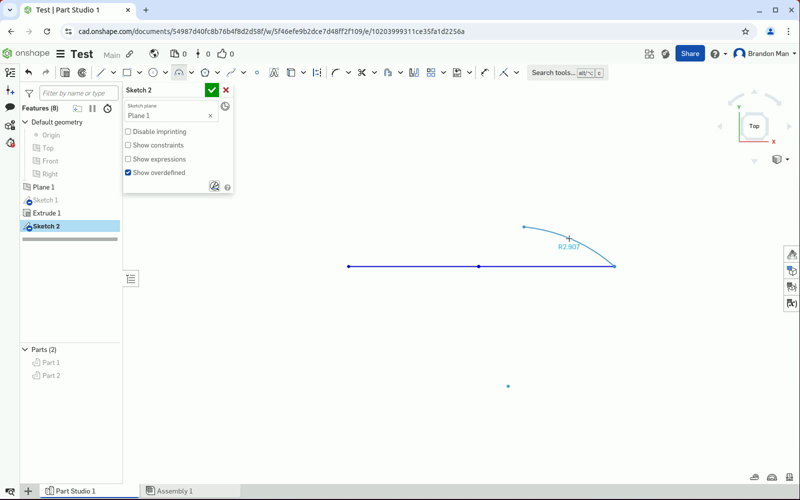
scroll(-6)
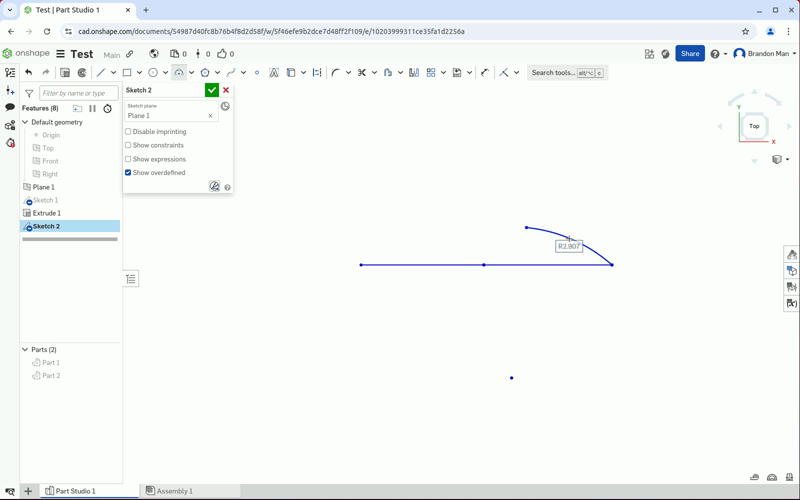
scroll(-6)
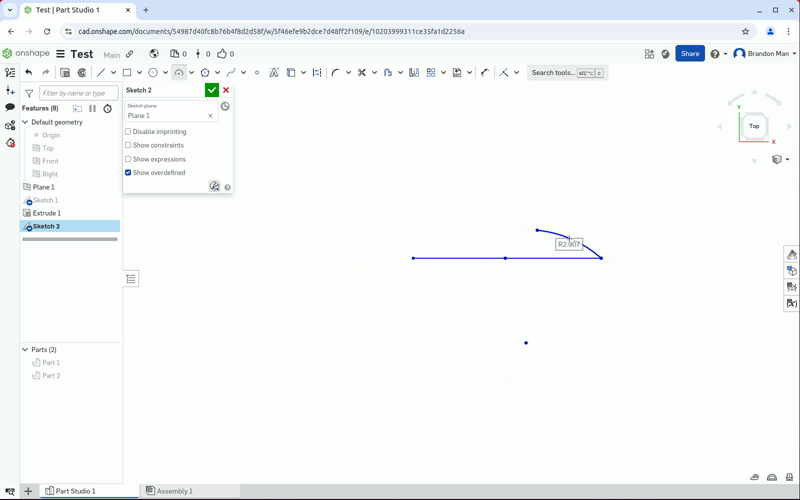
scroll(-6)
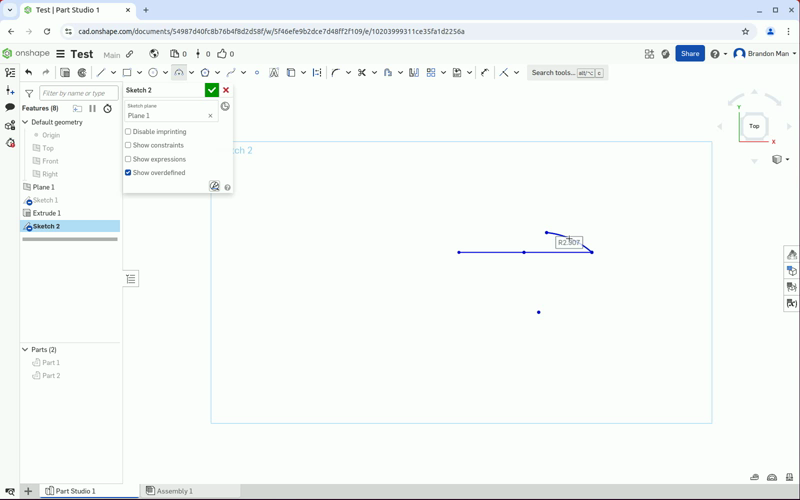
scroll(-6)
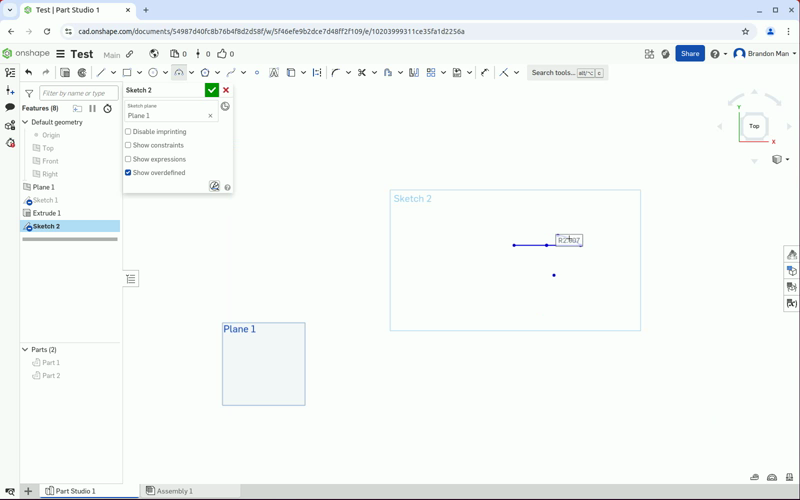
scroll(-6)
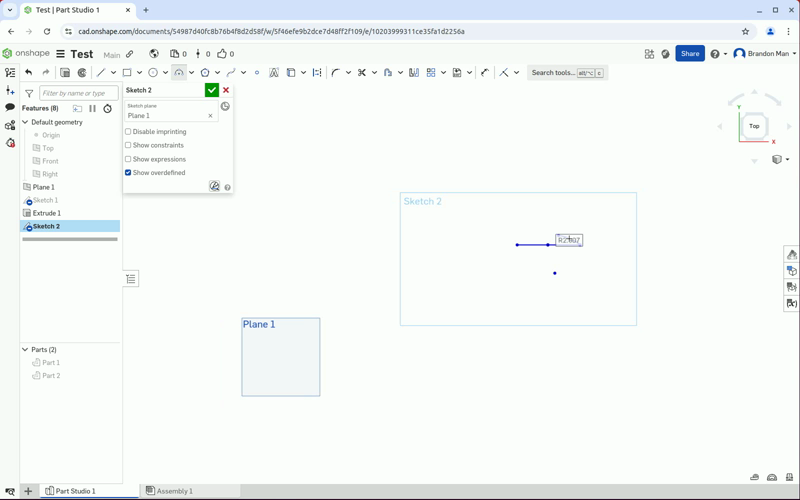
scroll(-6)
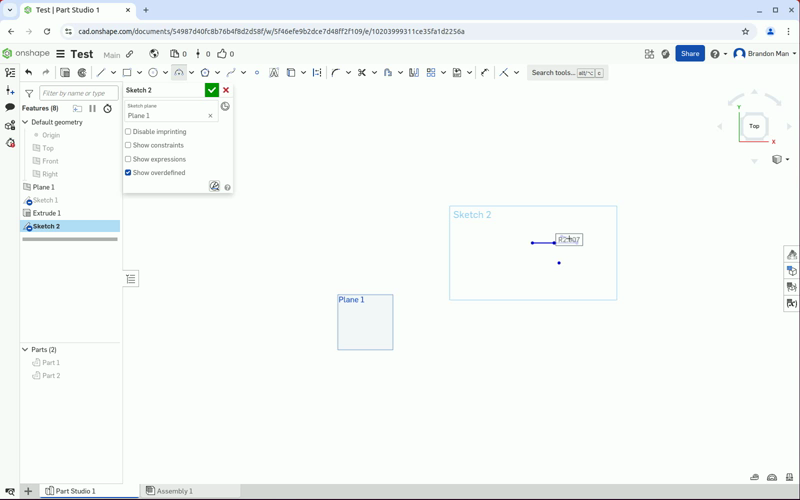
scroll(-6)
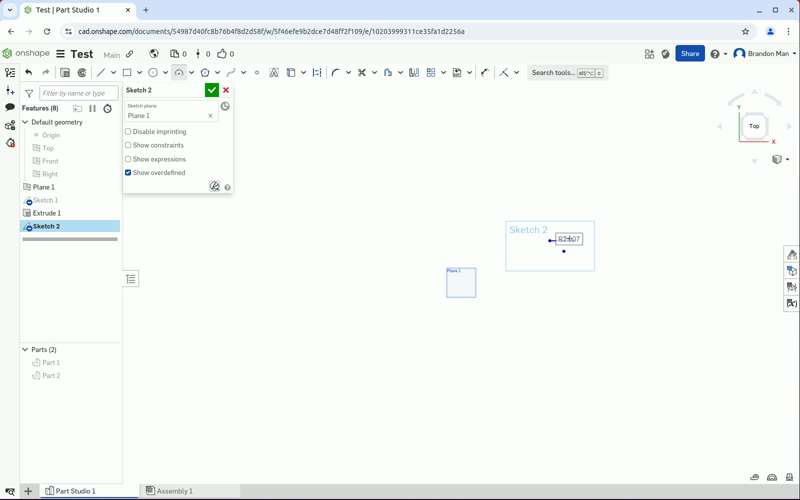
key_up(shift)
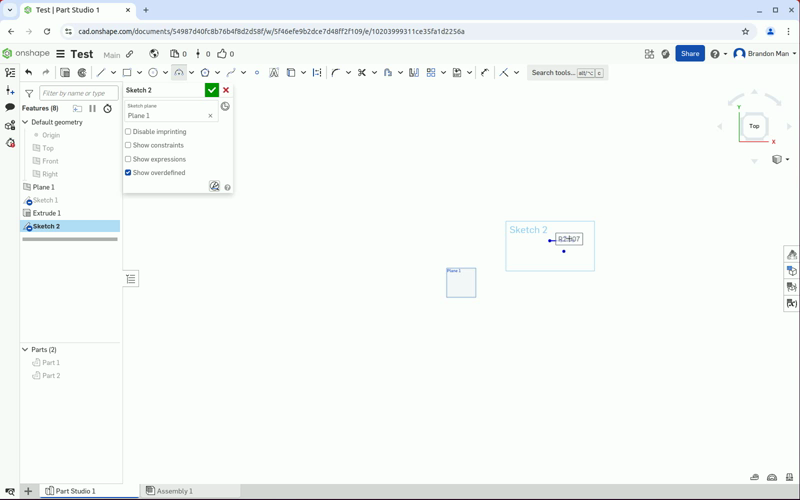
mouse_move(565, 237)
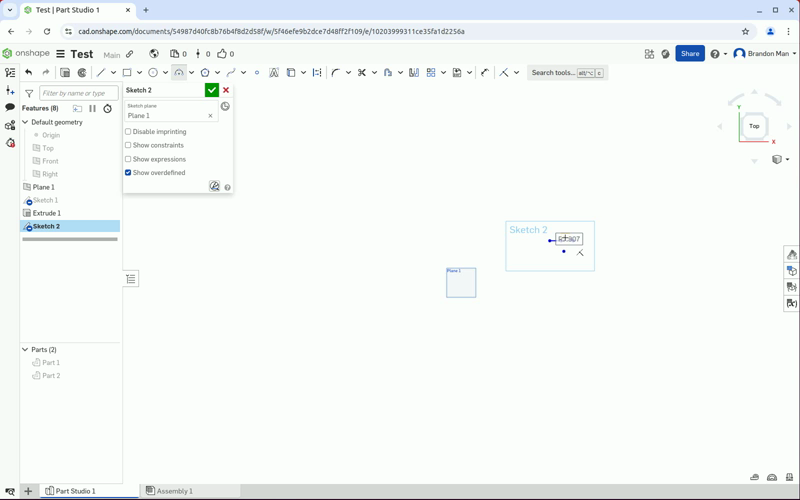
scroll(6)
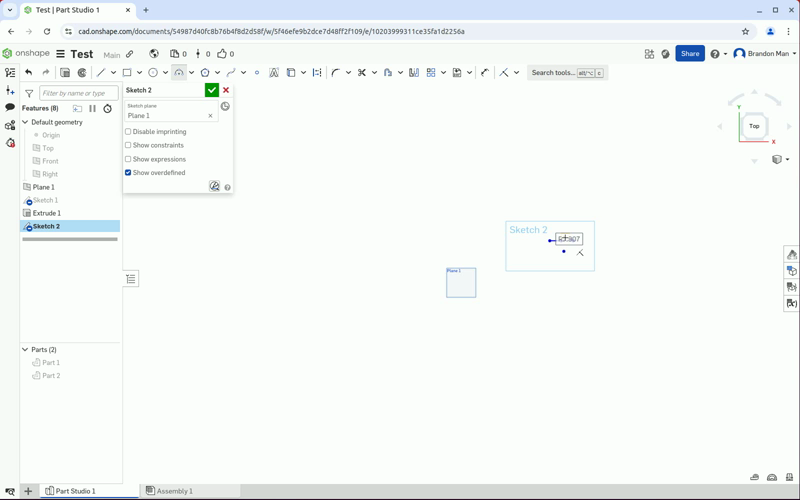
scroll(6)
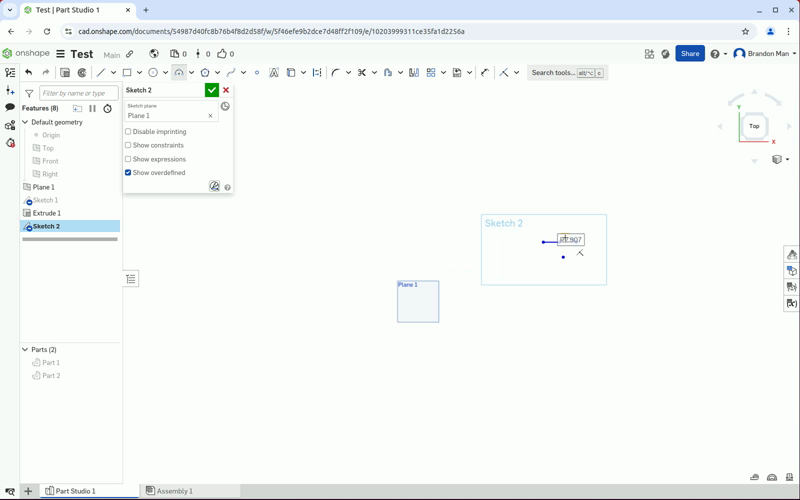
scroll(6)
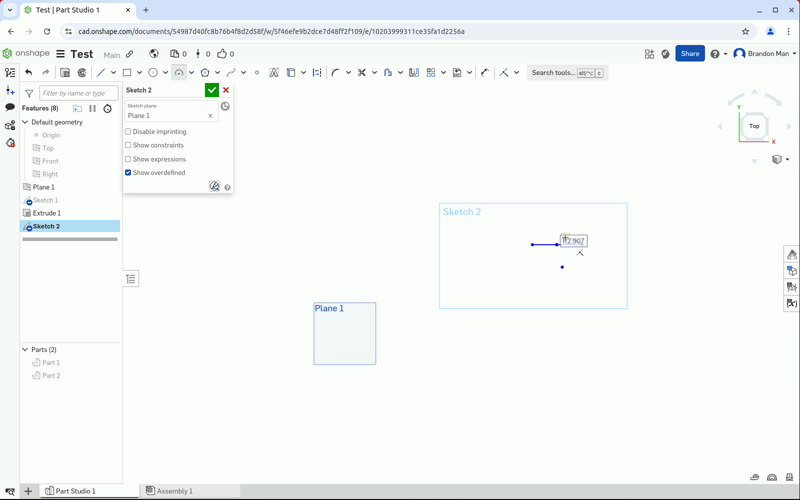
scroll(6)
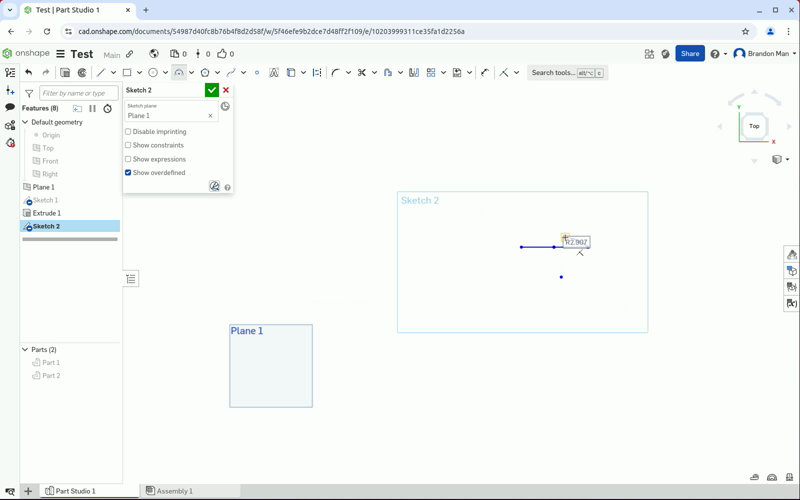
scroll(6)
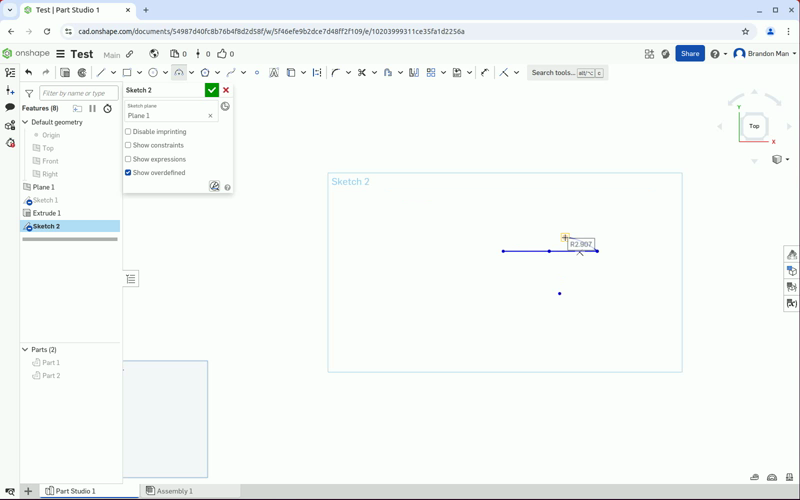
scroll(6)
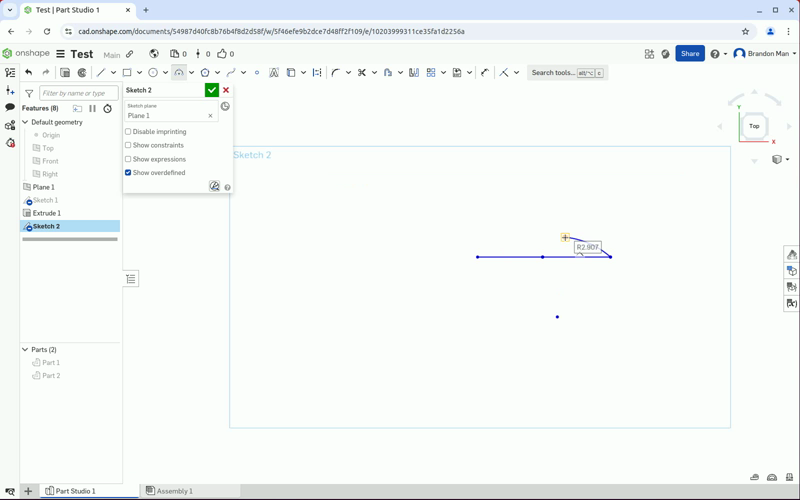
scroll(6)
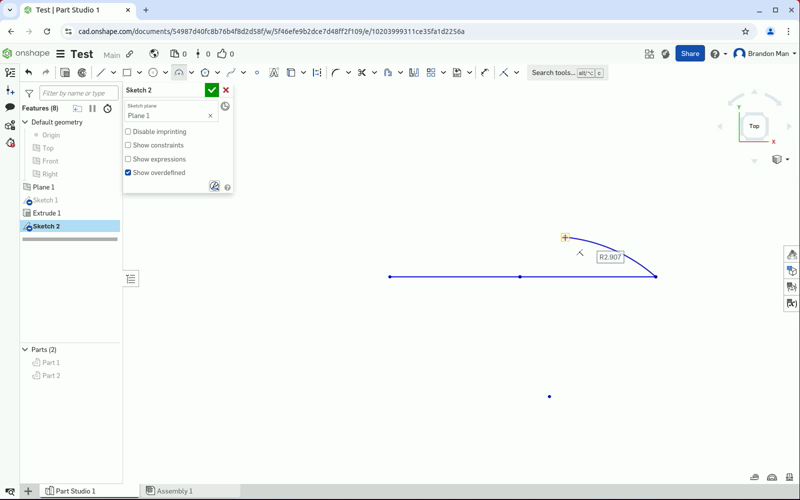
click(565, 237)
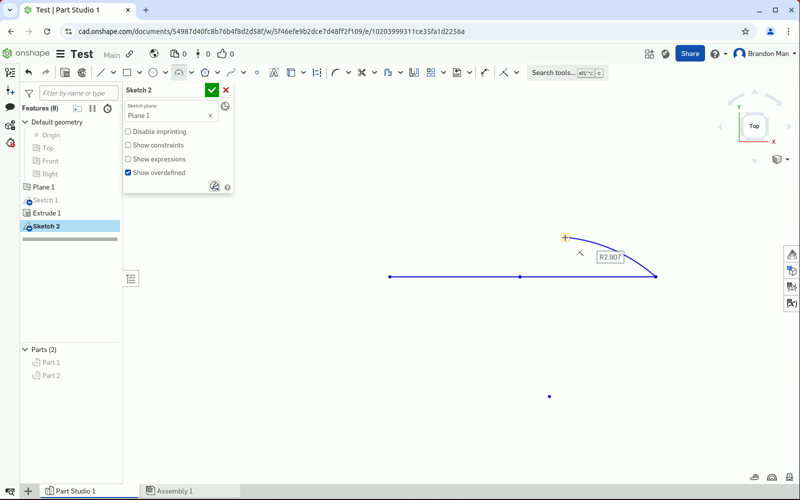
scroll(-6)
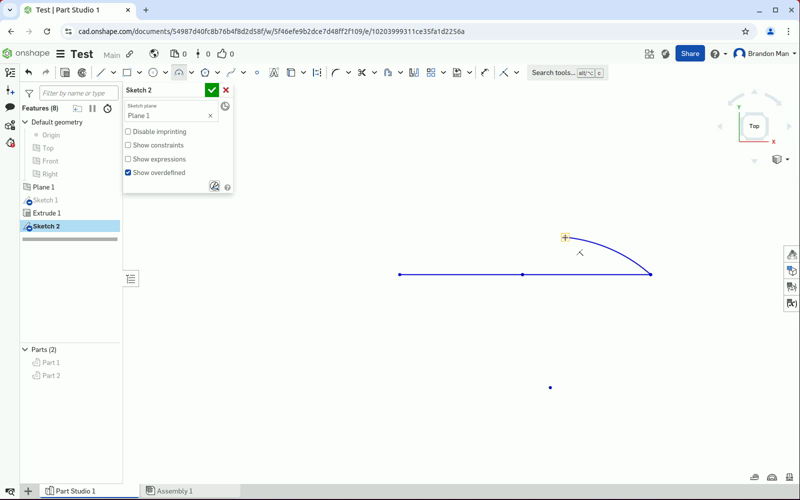
scroll(-6)
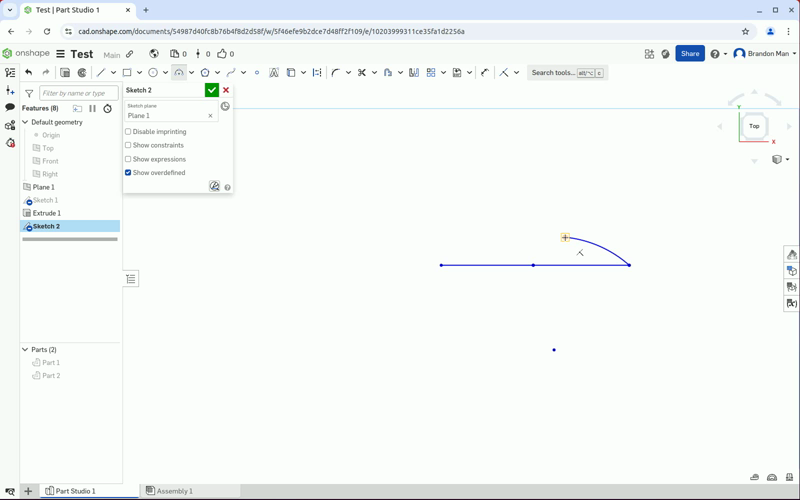
scroll(-6)
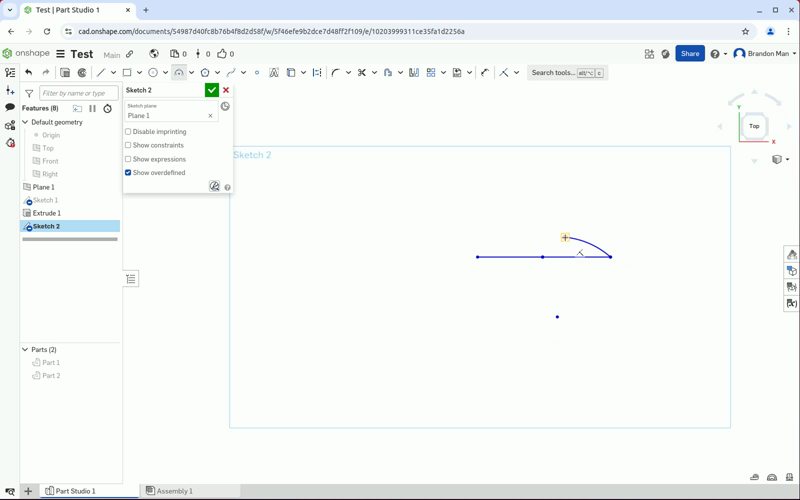
scroll(-6)
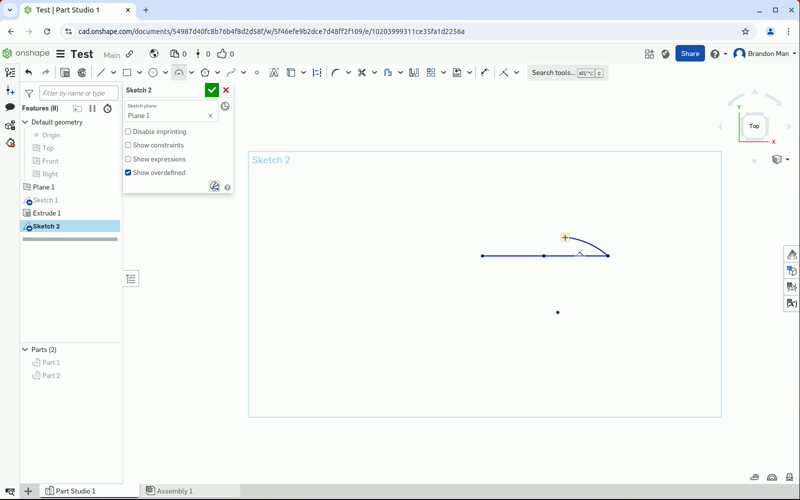
scroll(-6)
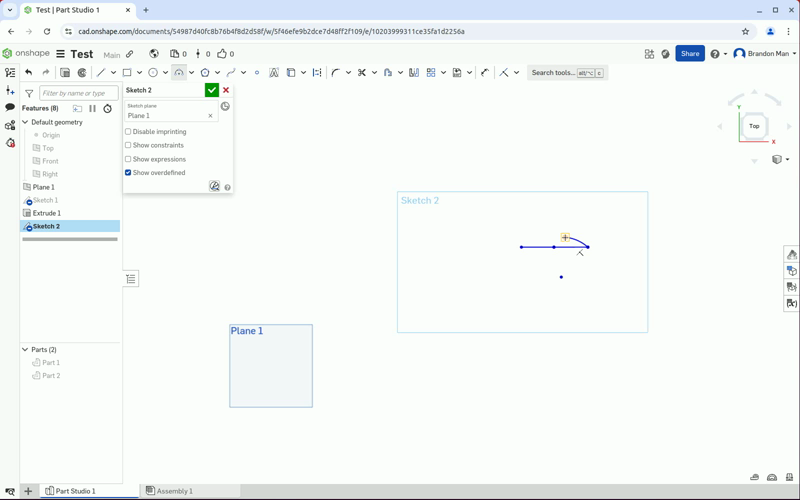
scroll(-6)
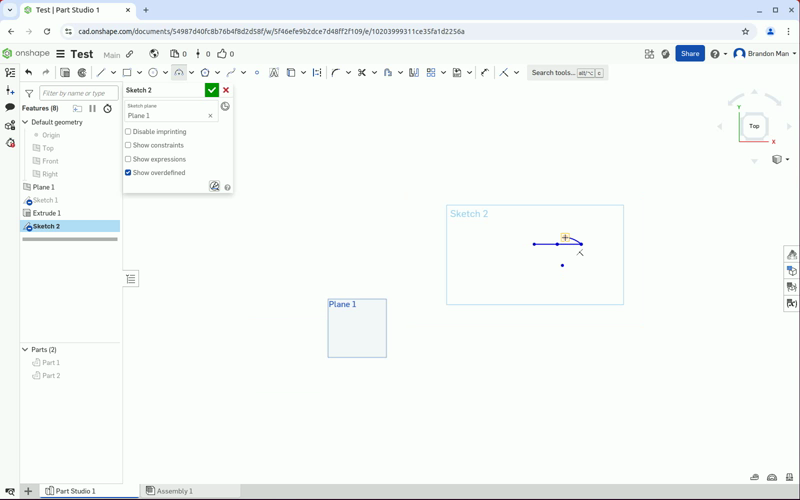
scroll(-6)
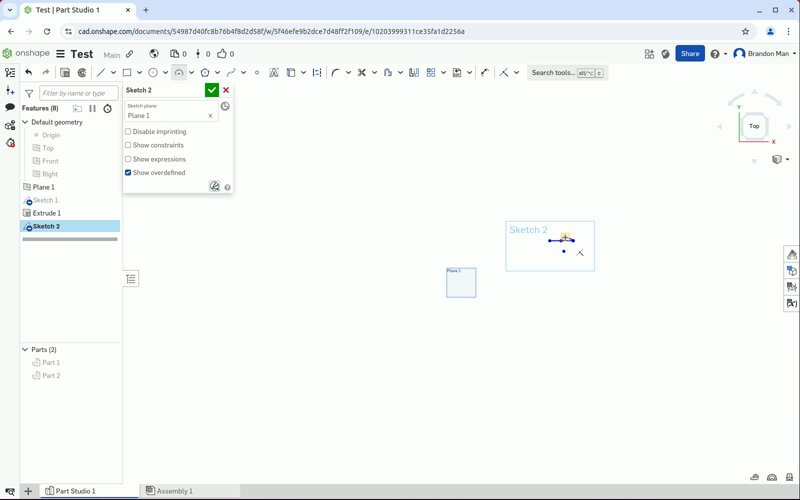
key_down(shift)
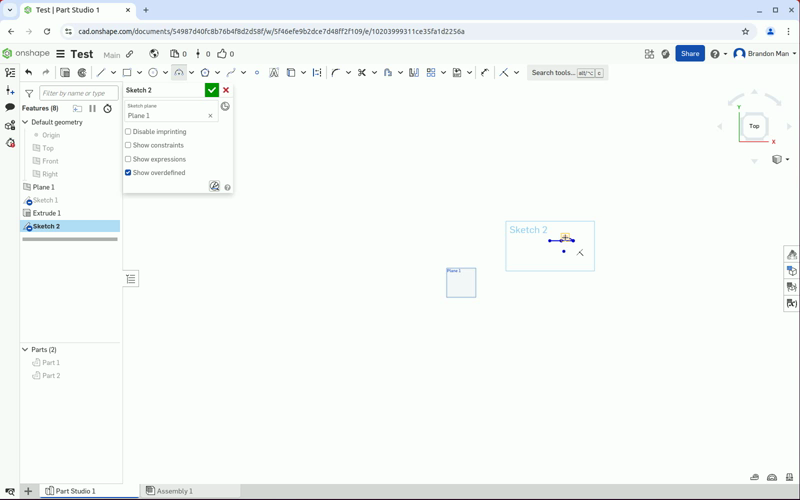
mouse_move(562, 233)
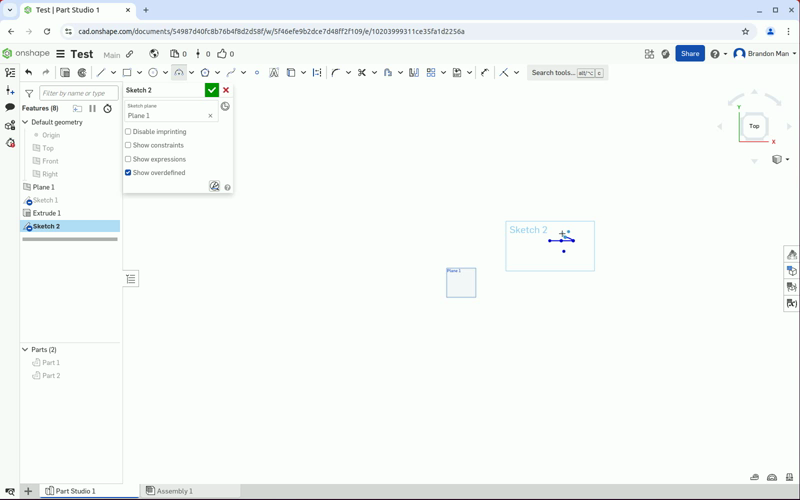
scroll(6)
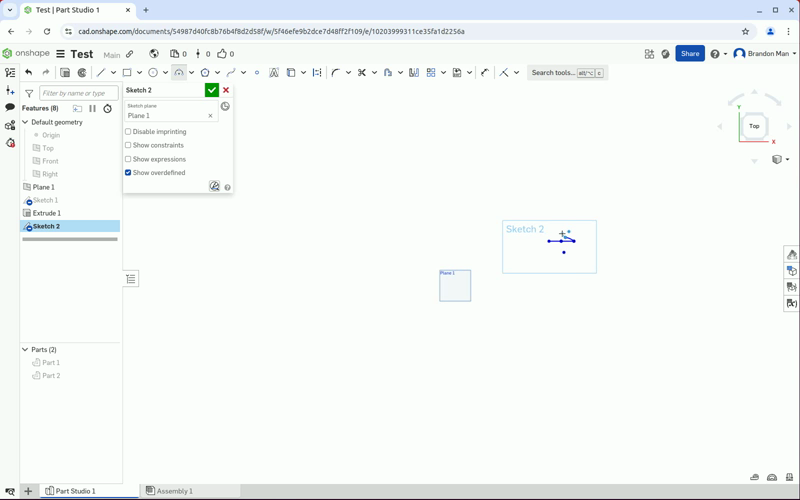
scroll(6)
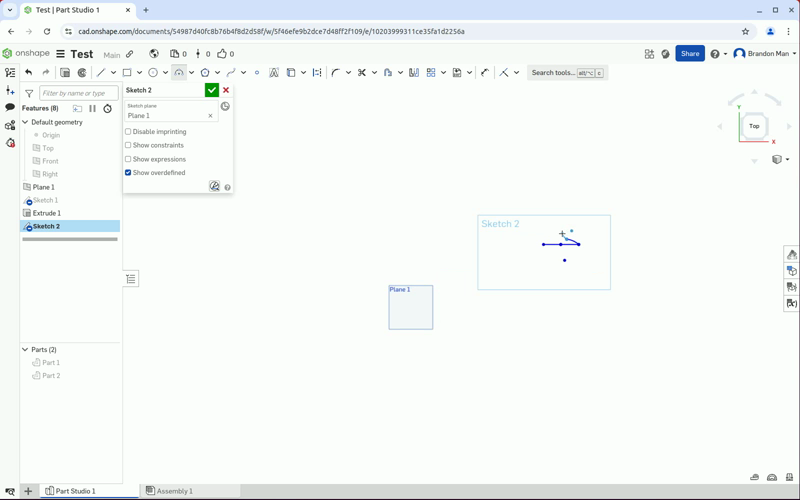
scroll(6)
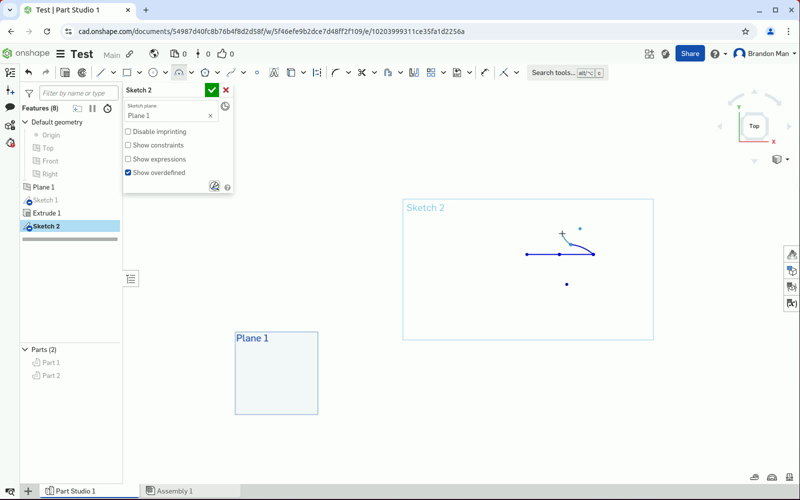
scroll(6)
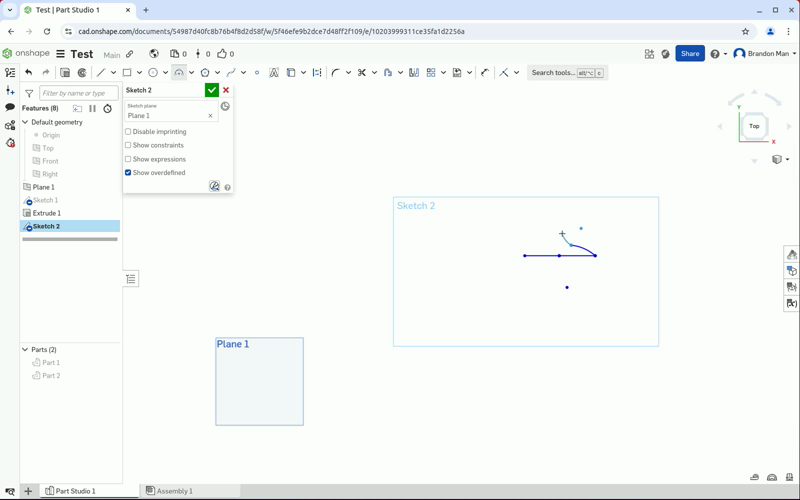
scroll(6)
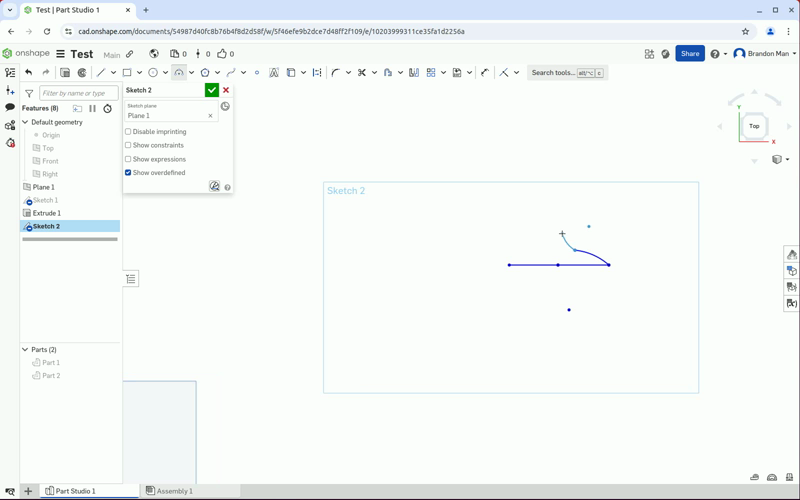
scroll(6)
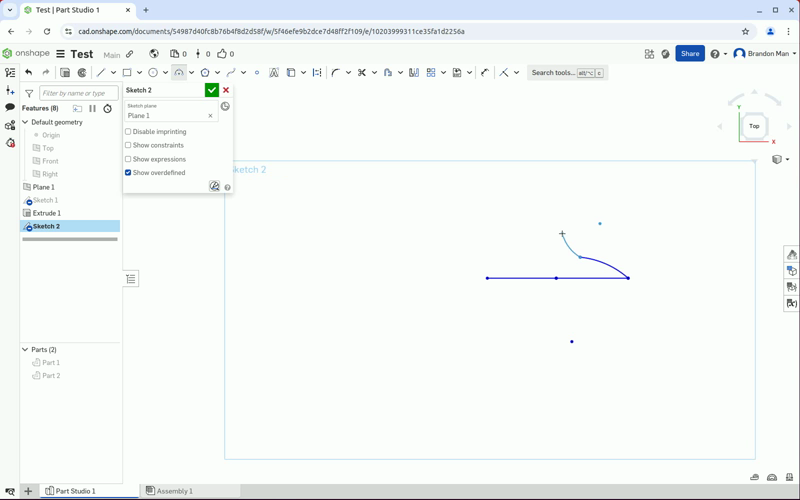
scroll(6)
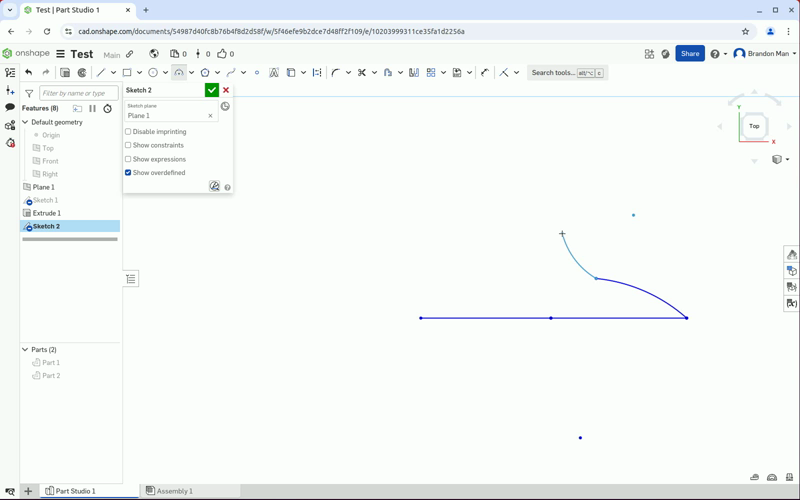
click(562, 233)
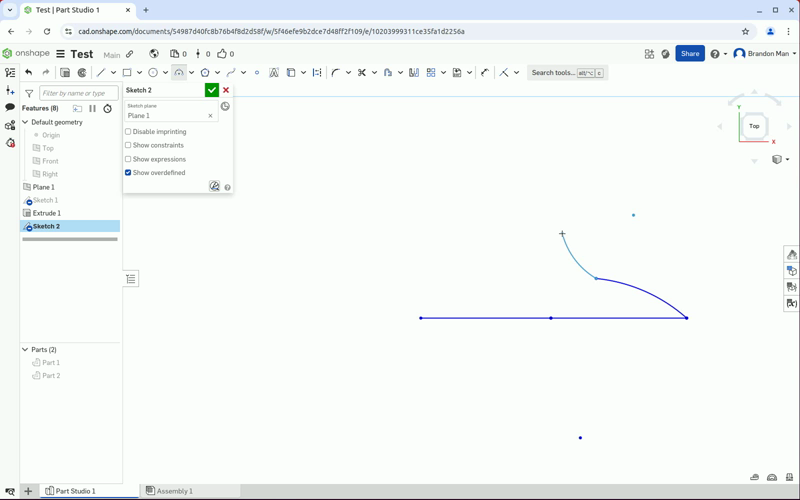
scroll(-6)
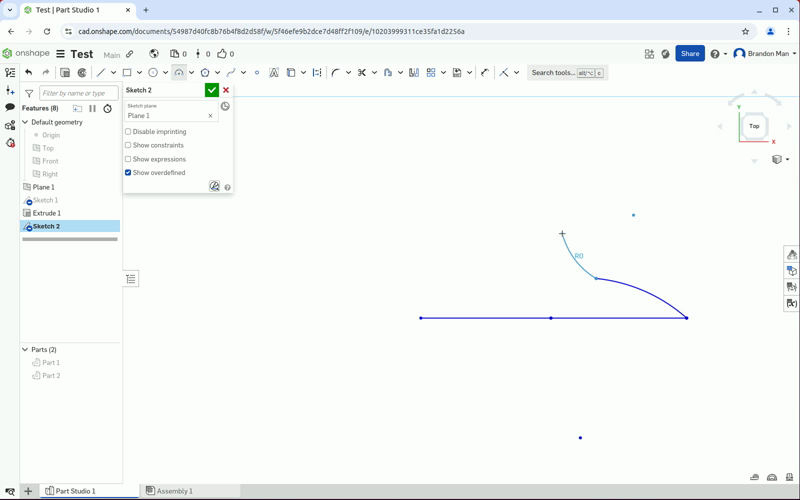
scroll(-6)
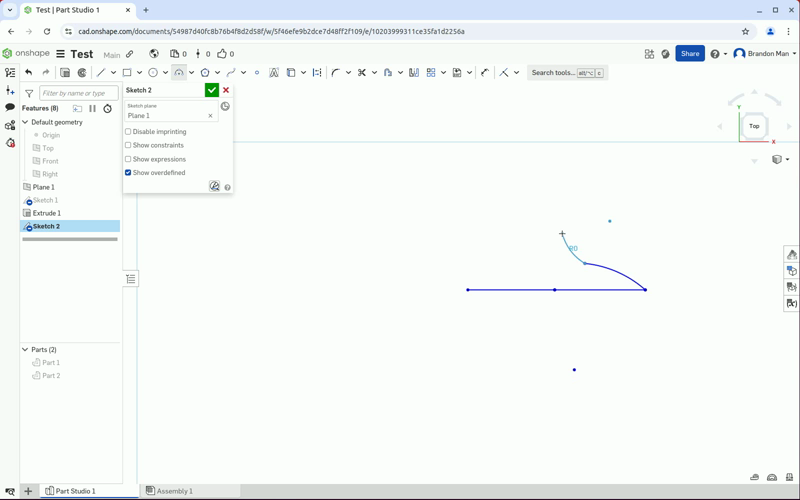
scroll(-6)
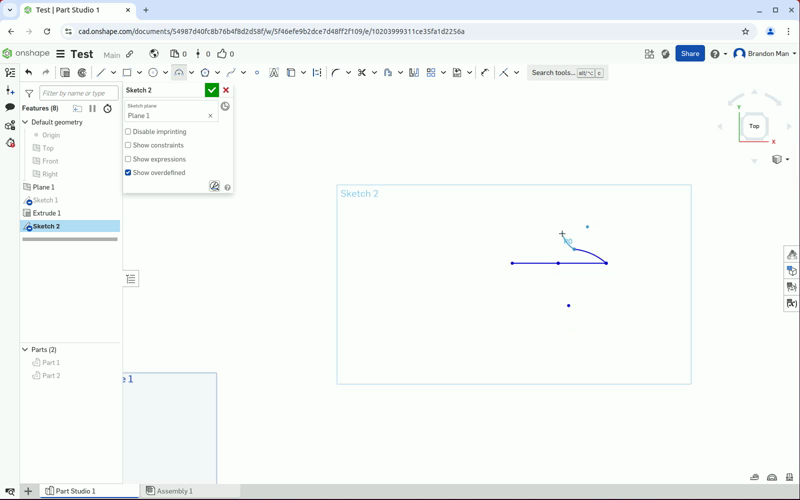
scroll(-6)
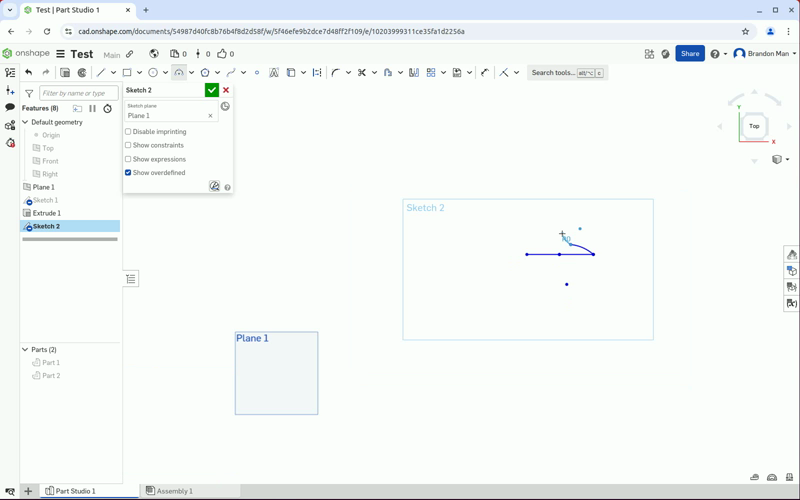
scroll(-6)
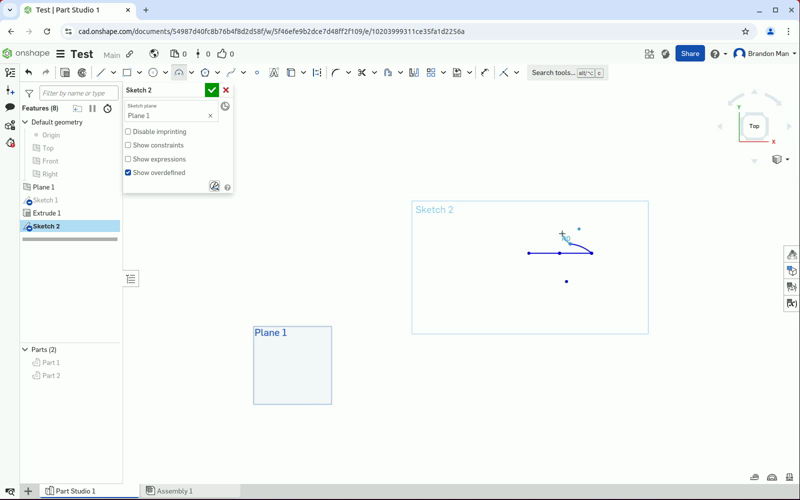
scroll(-6)
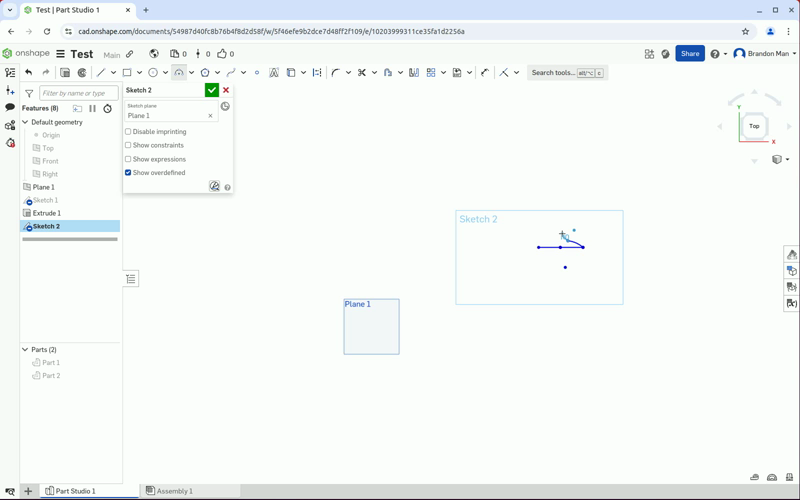
scroll(-6)
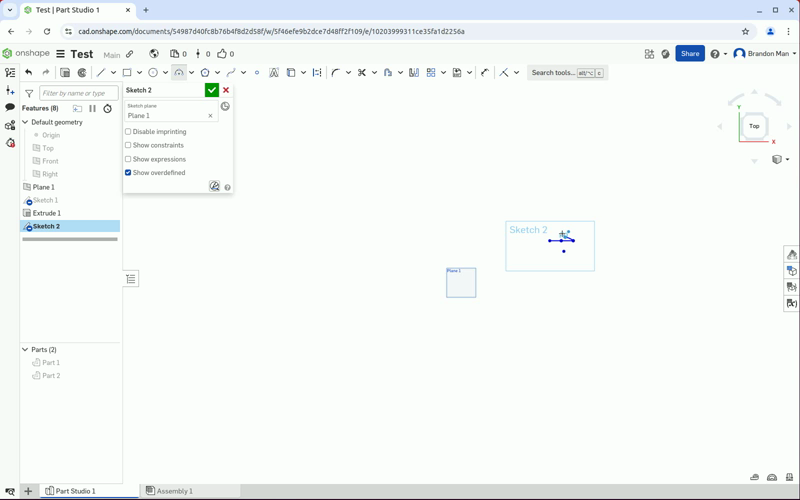
mouse_move(564, 234)
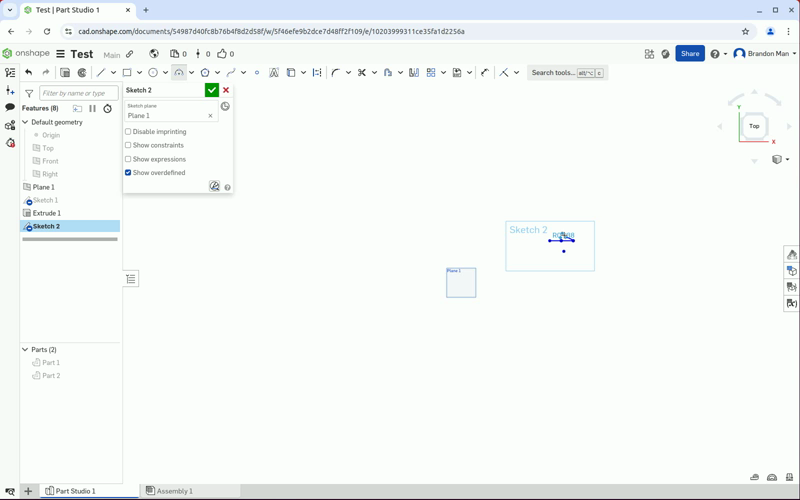
scroll(6)
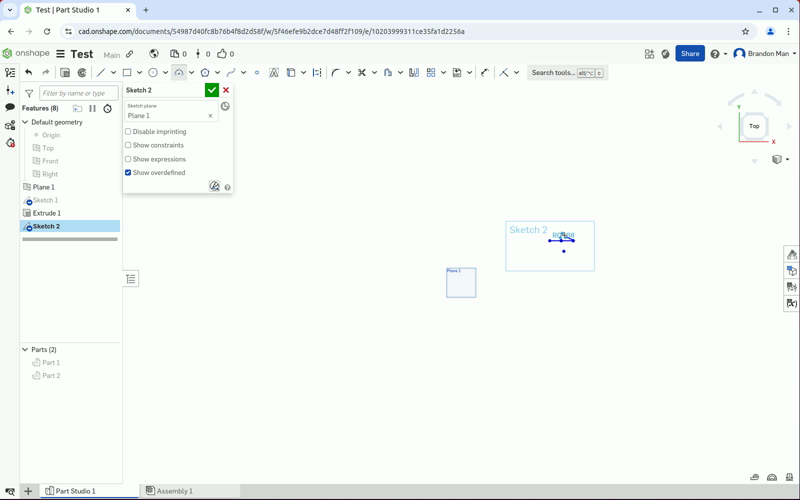
scroll(6)
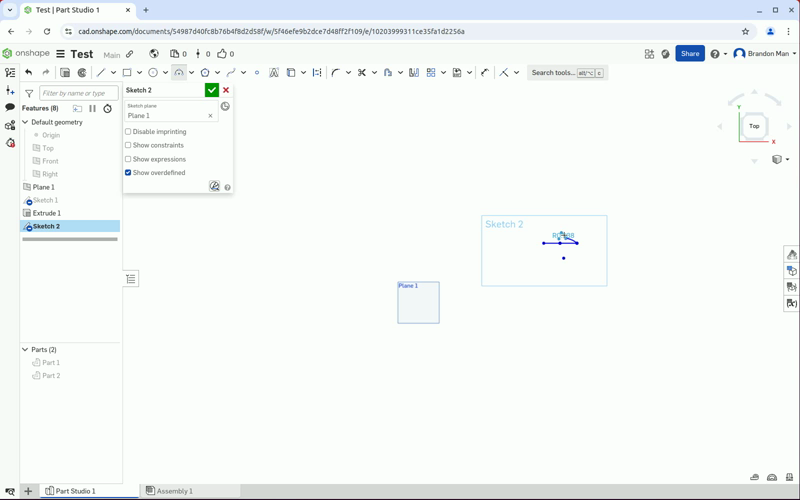
scroll(6)
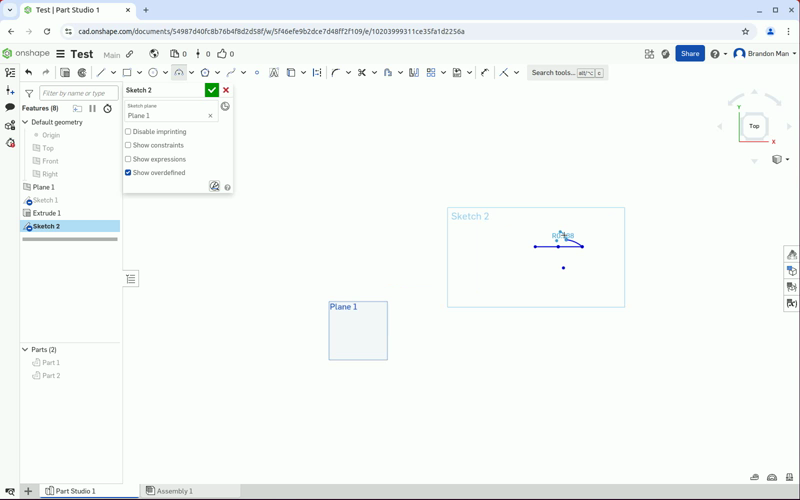
scroll(6)
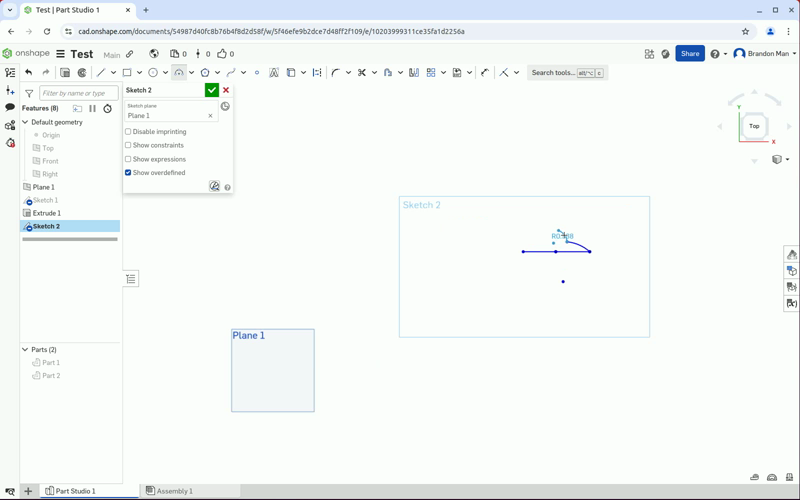
scroll(6)
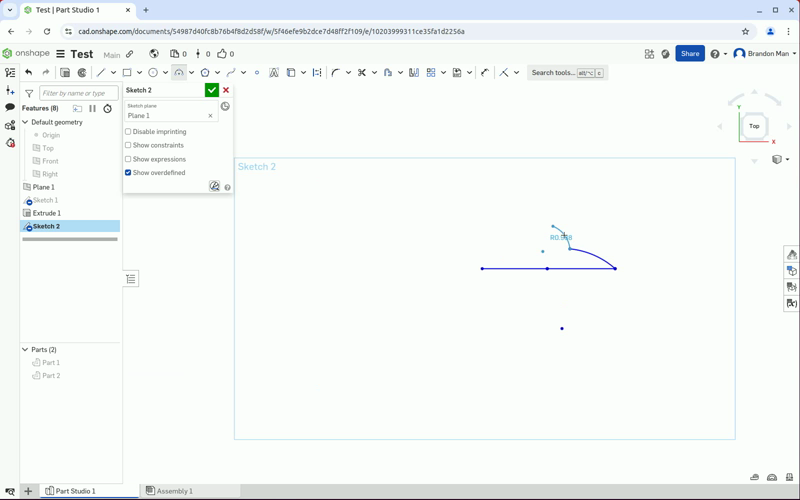
scroll(6)
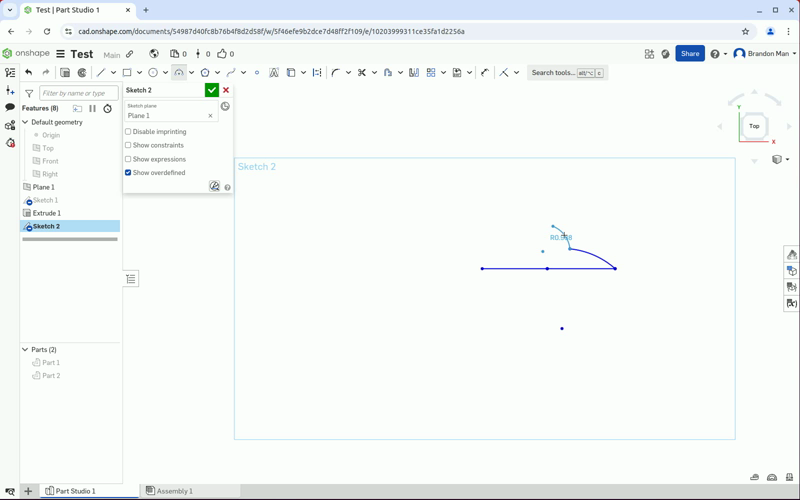
scroll(6)
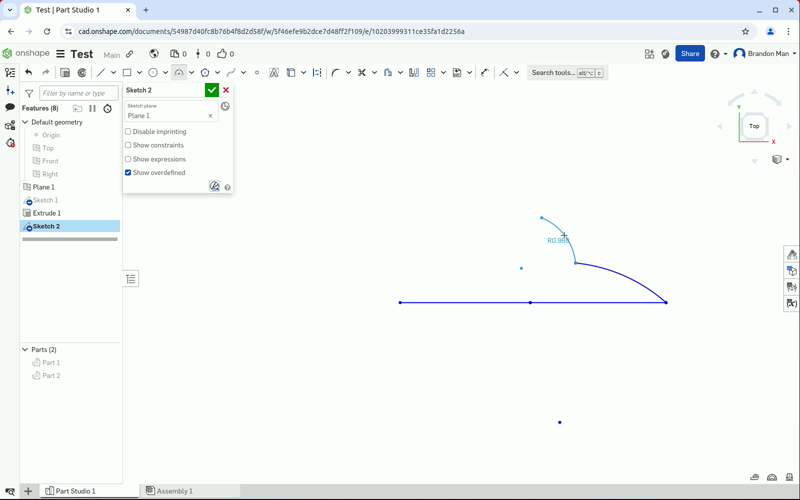
click(564, 234)
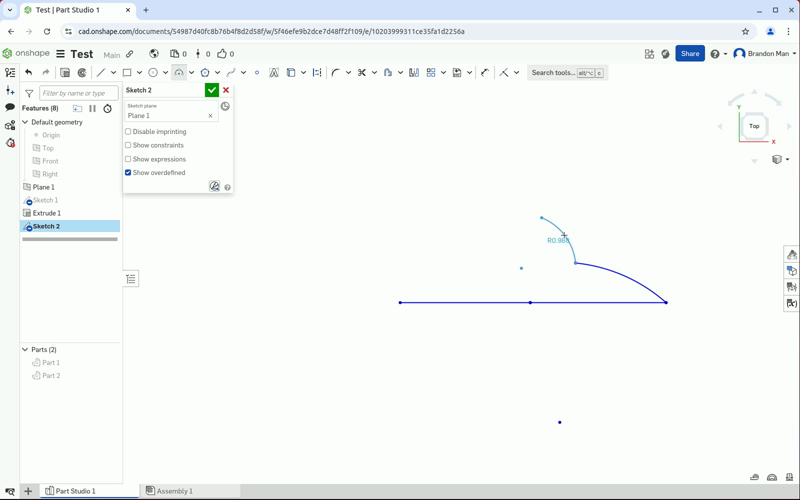
scroll(-6)
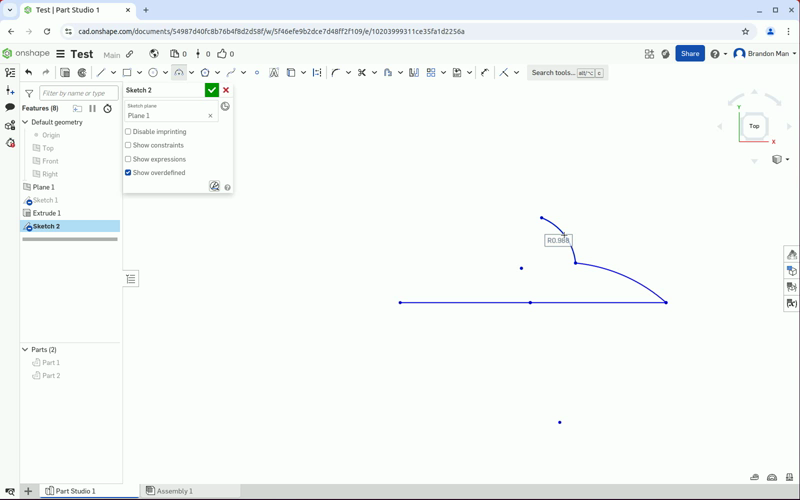
scroll(-6)
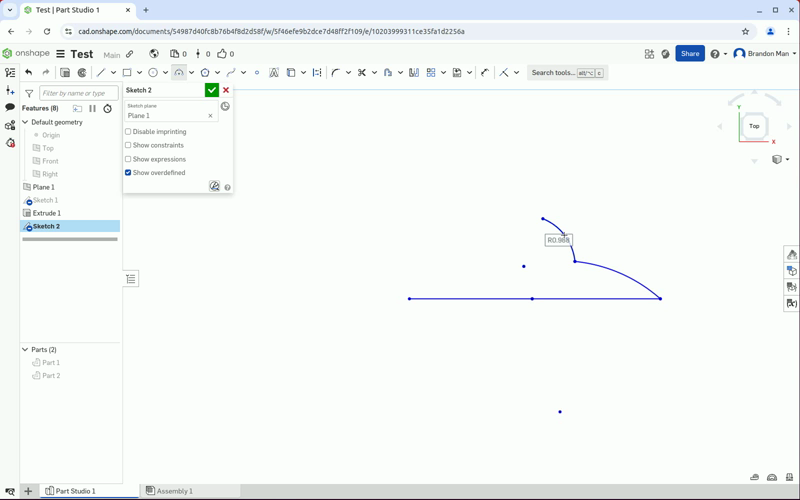
scroll(-6)
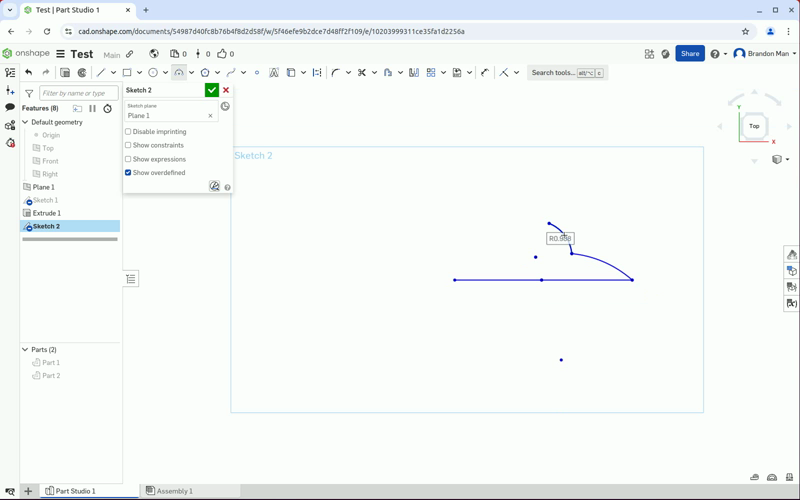
scroll(-6)
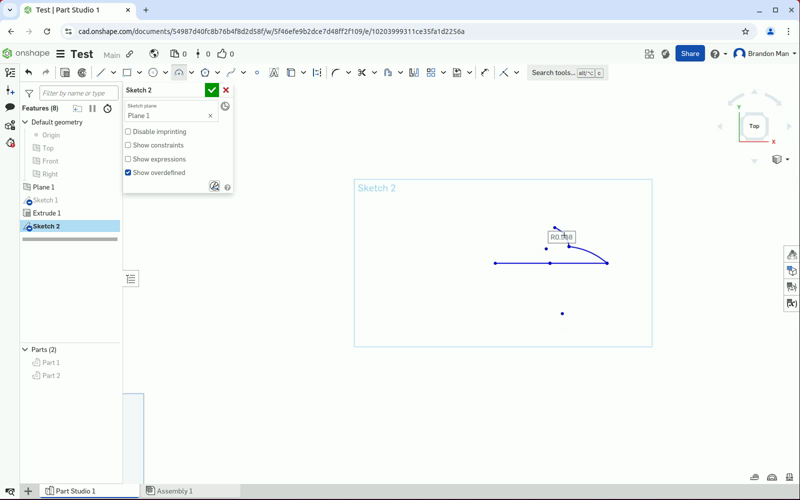
scroll(-6)
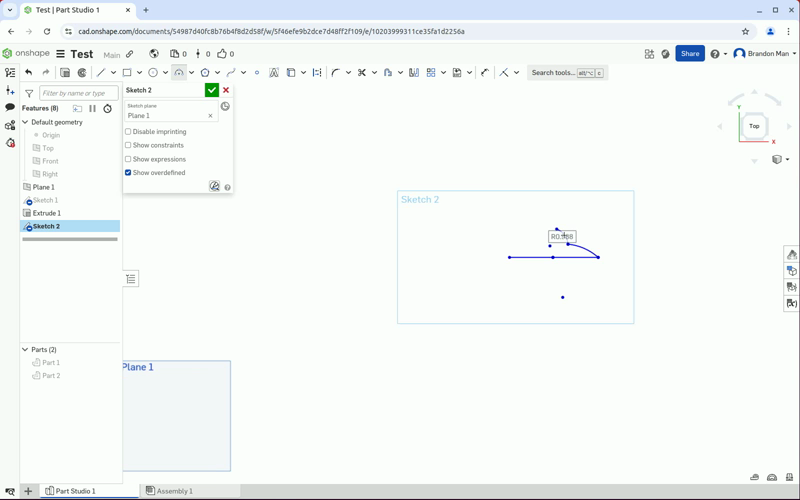
scroll(-6)
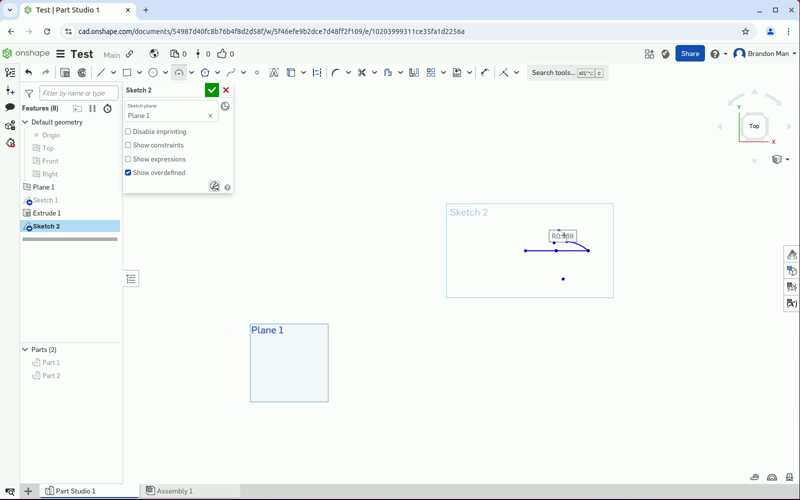
scroll(-6)
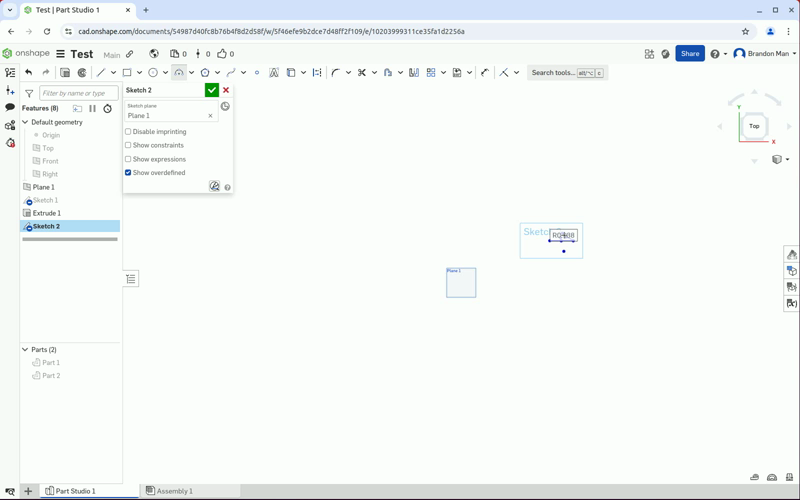
key_up(shift)
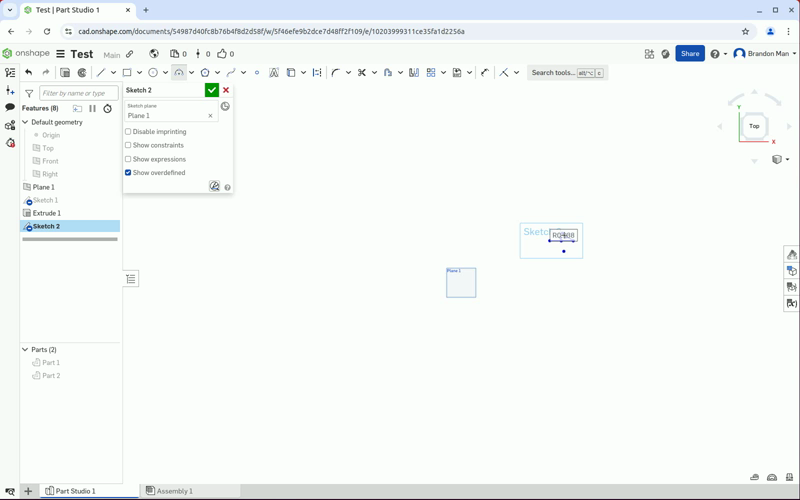
mouse_move(562, 233)
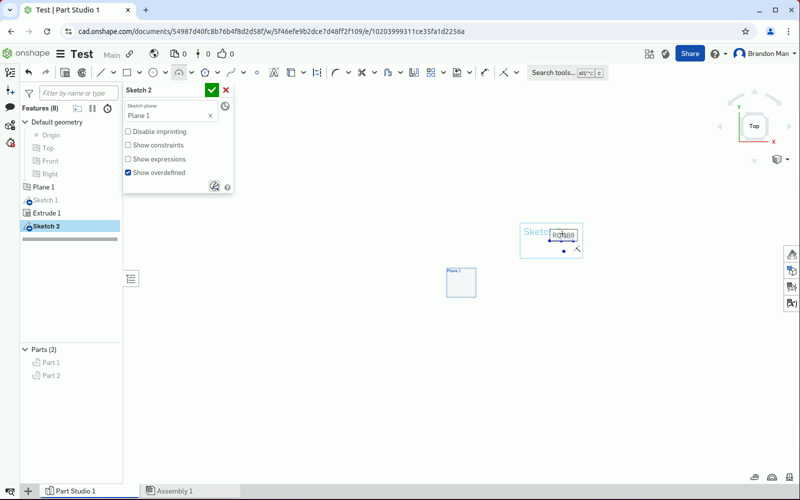
scroll(6)
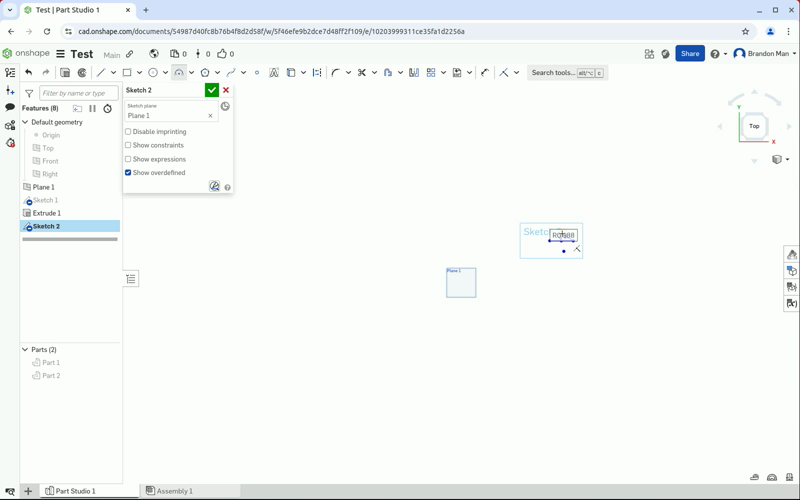
scroll(6)
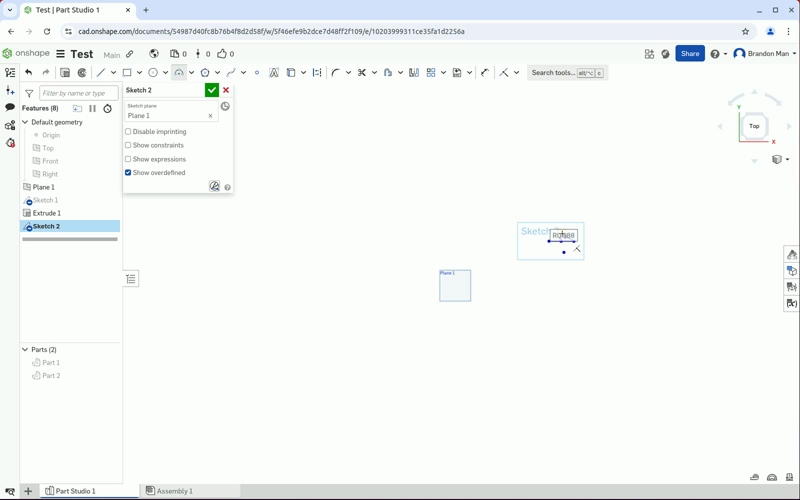
scroll(6)
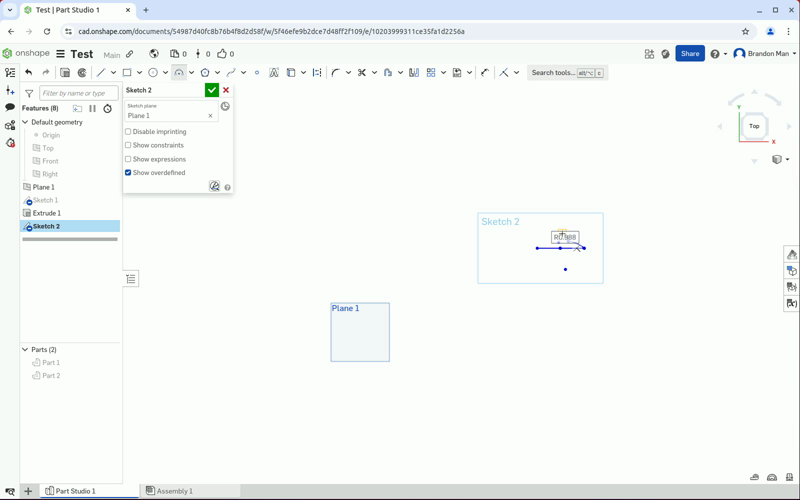
scroll(6)
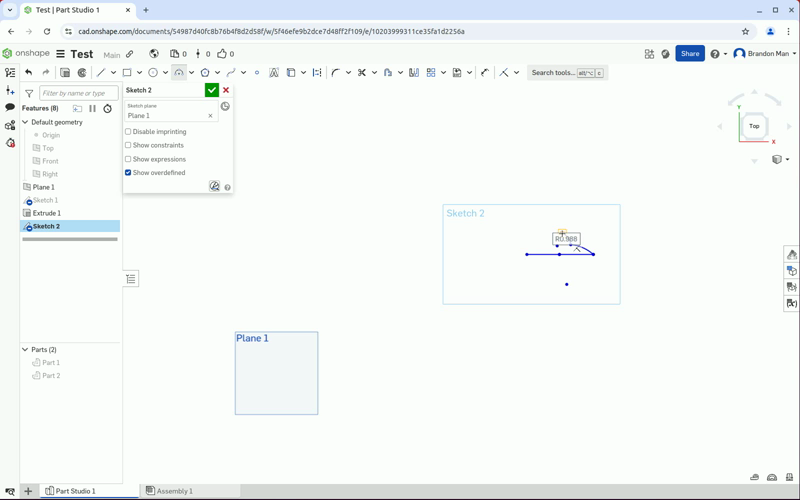
scroll(6)
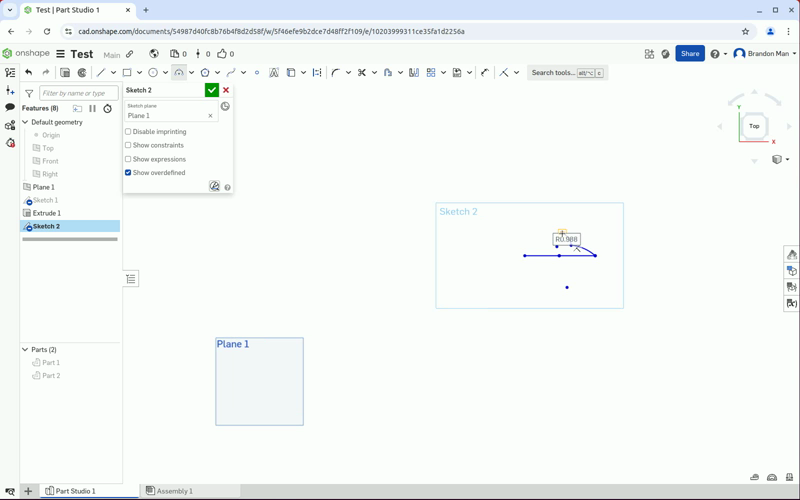
scroll(6)
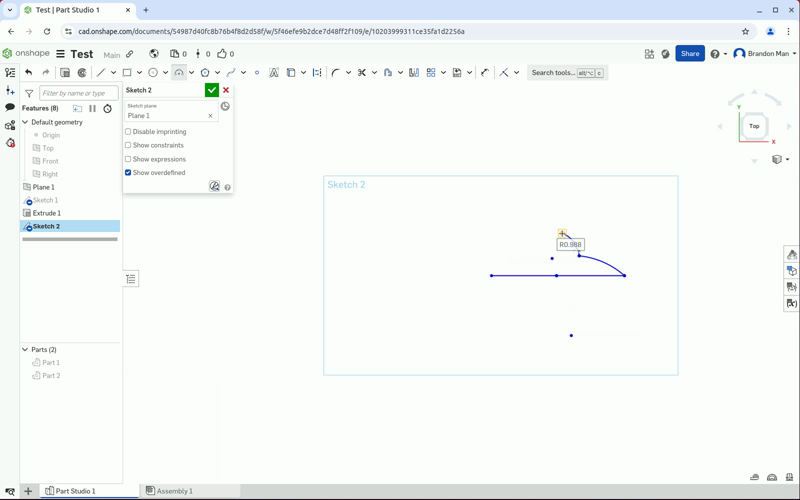
scroll(6)
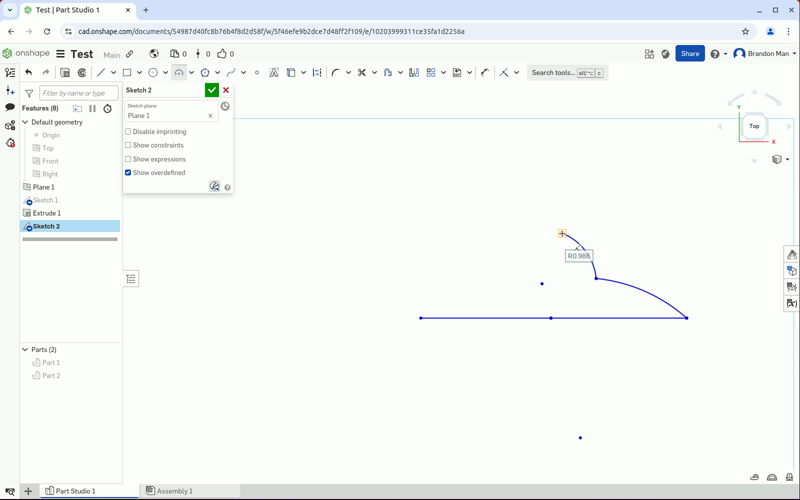
click(562, 233)
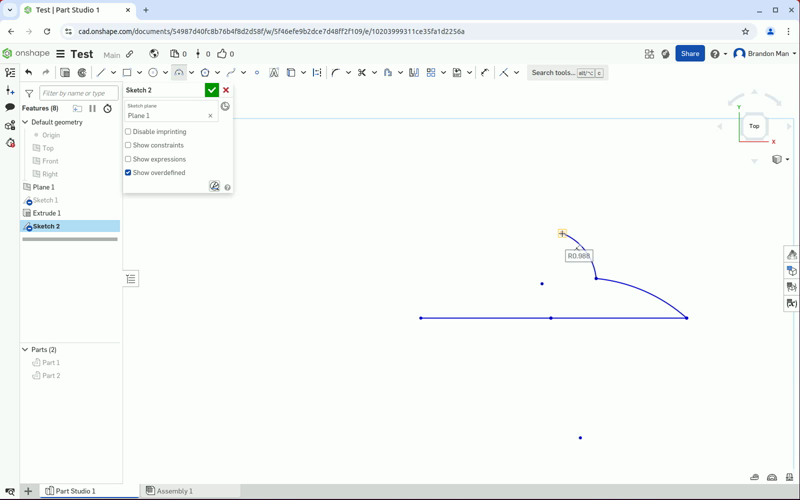
scroll(-6)
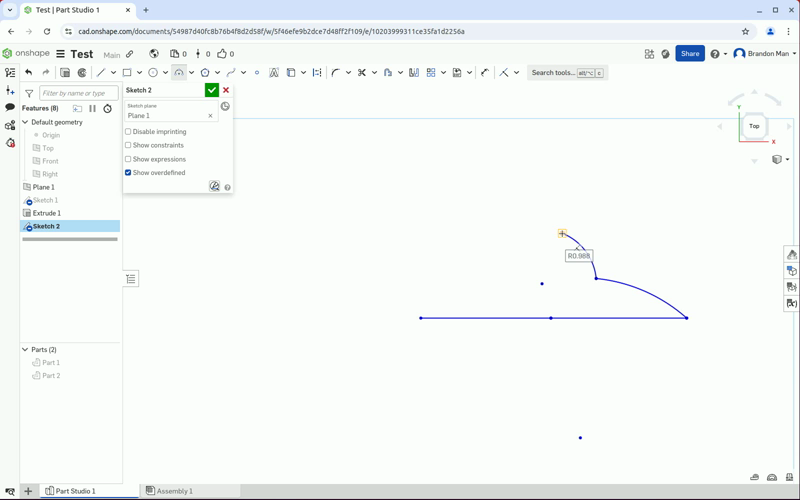
scroll(-6)
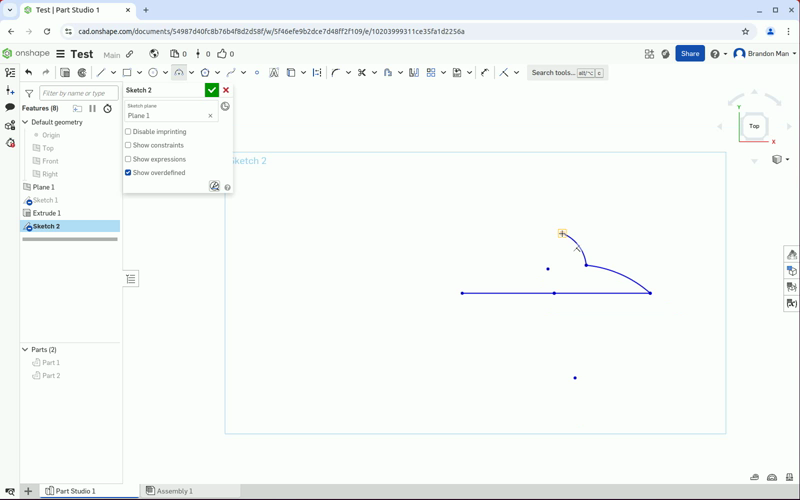
scroll(-6)
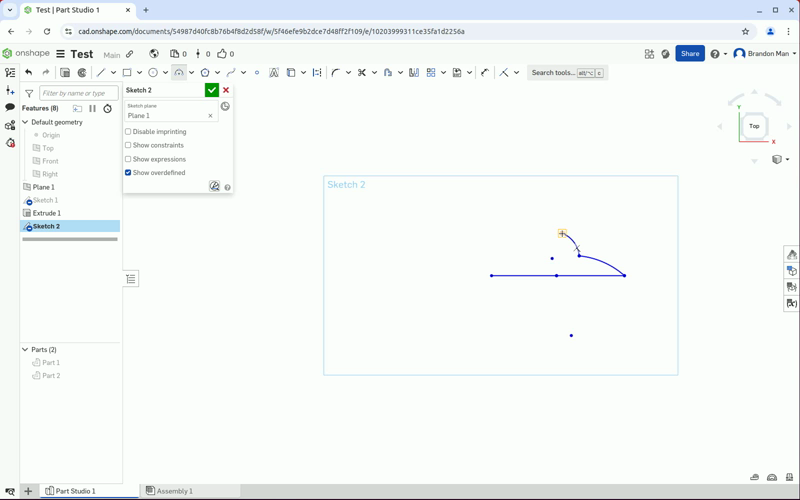
scroll(-6)
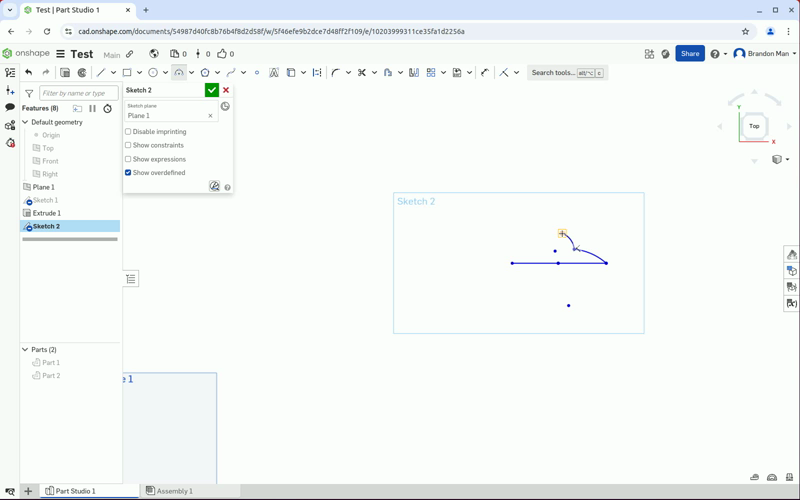
scroll(-6)
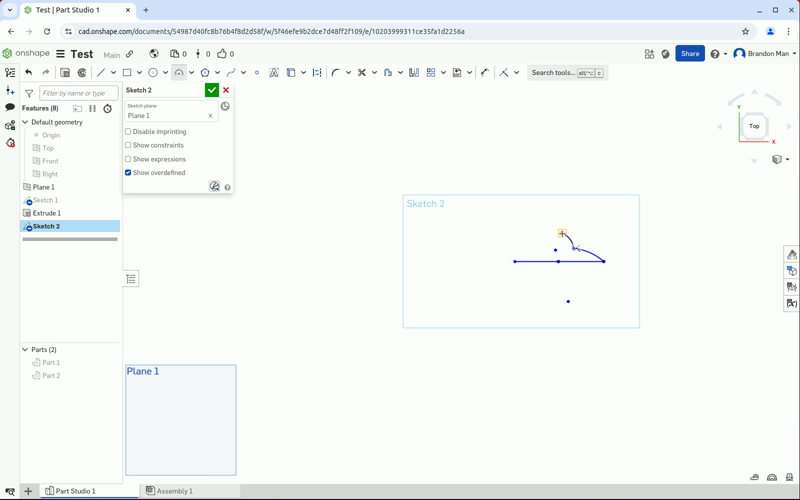
scroll(-6)
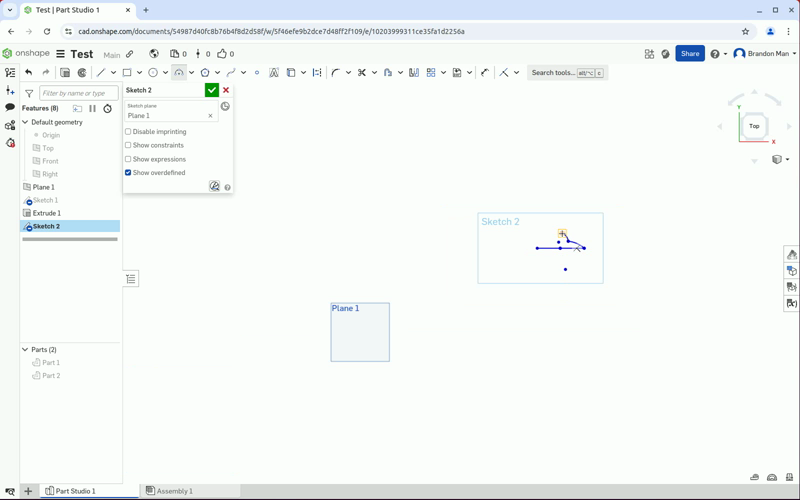
scroll(-6)
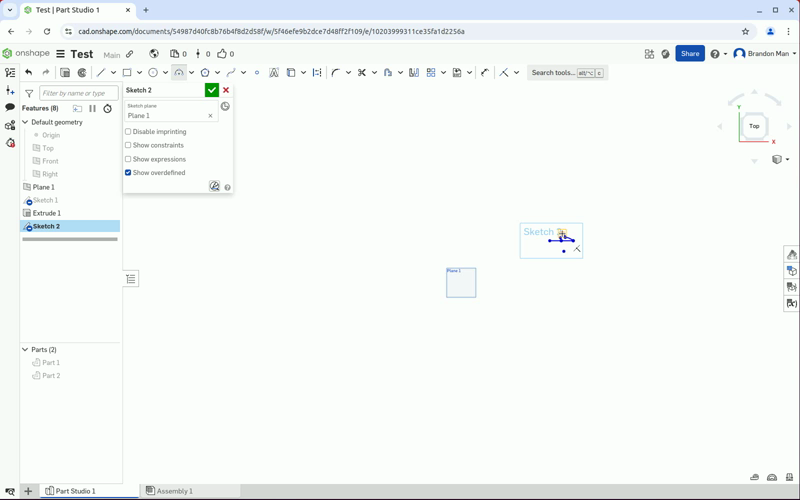
key_down(shift)
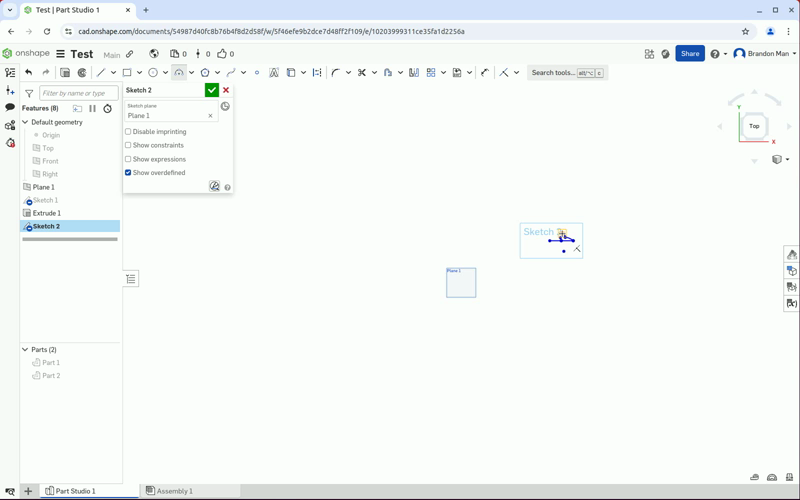
mouse_move(561, 233)
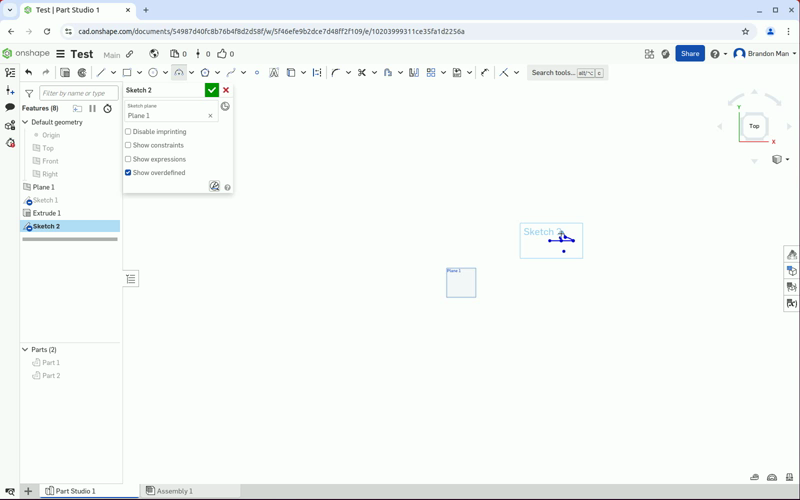
scroll(6)
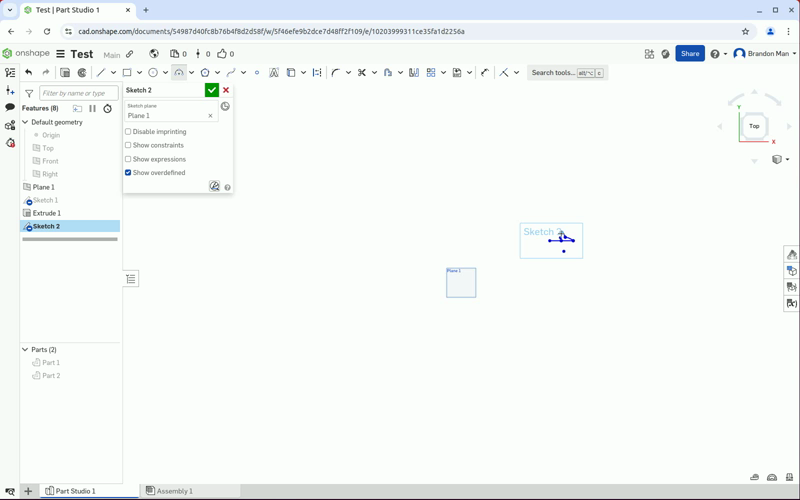
scroll(6)
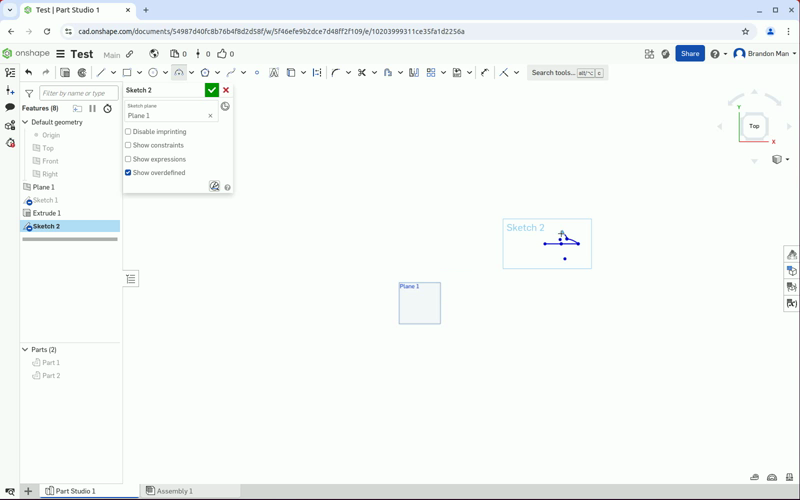
scroll(6)
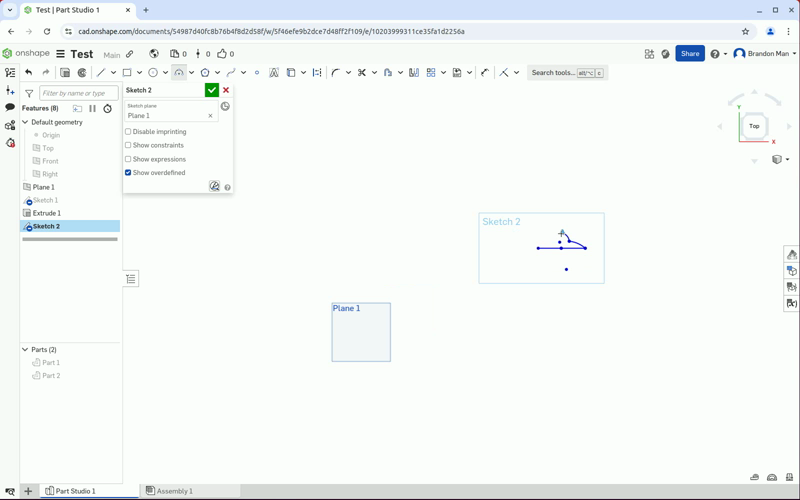
scroll(6)
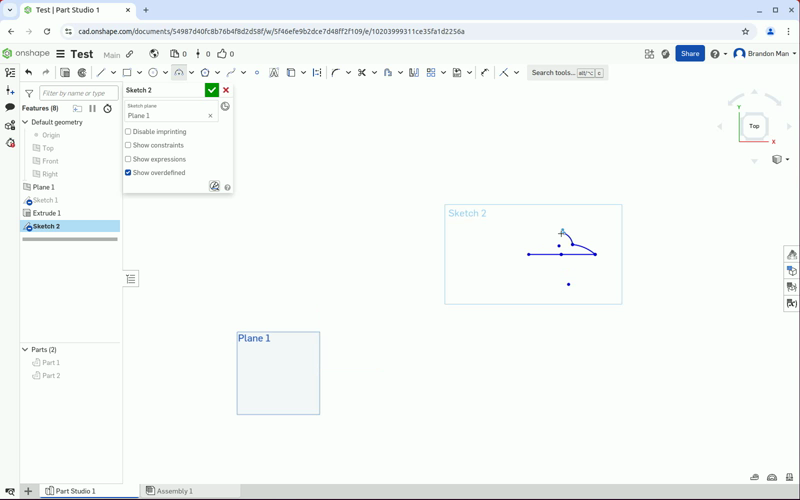
scroll(6)
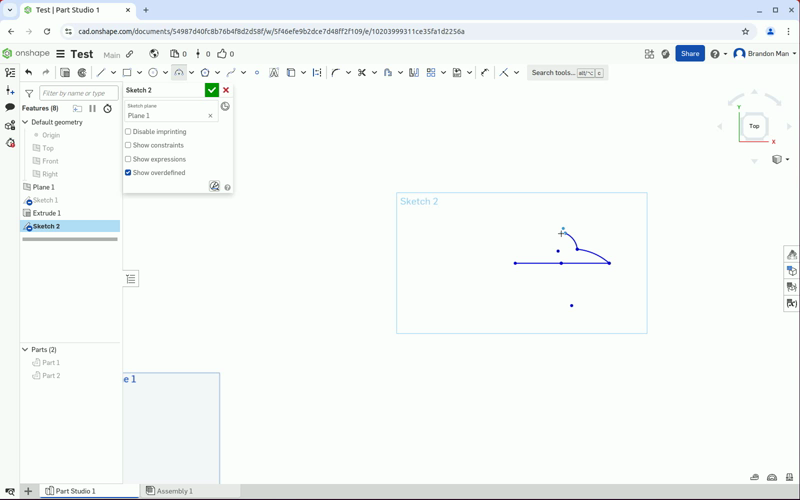
scroll(6)
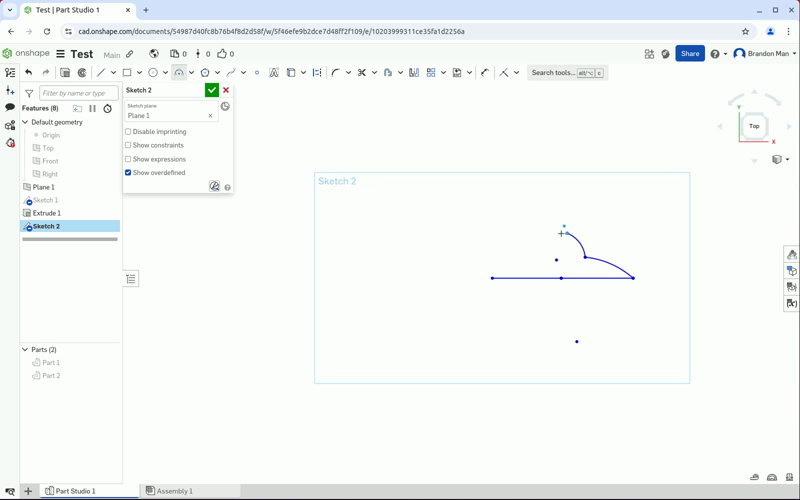
scroll(6)
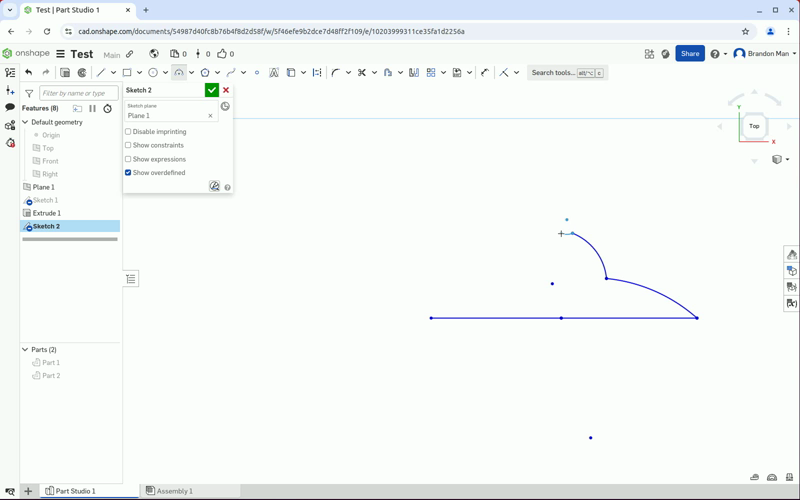
click(561, 233)
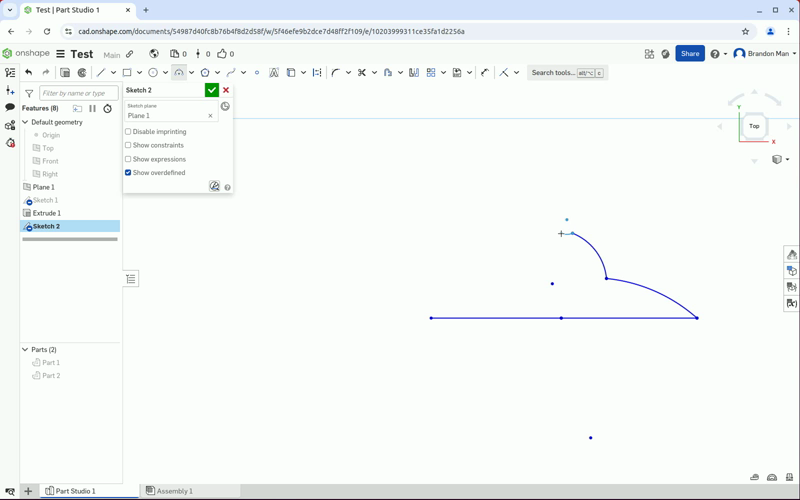
scroll(-6)
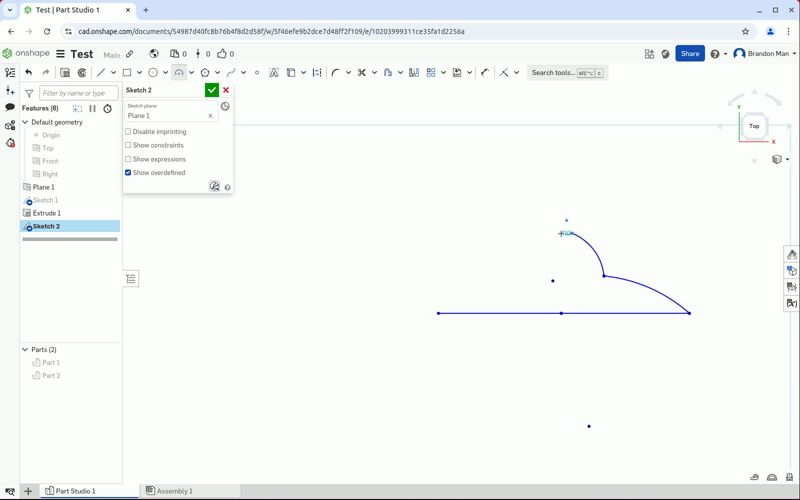
scroll(-6)
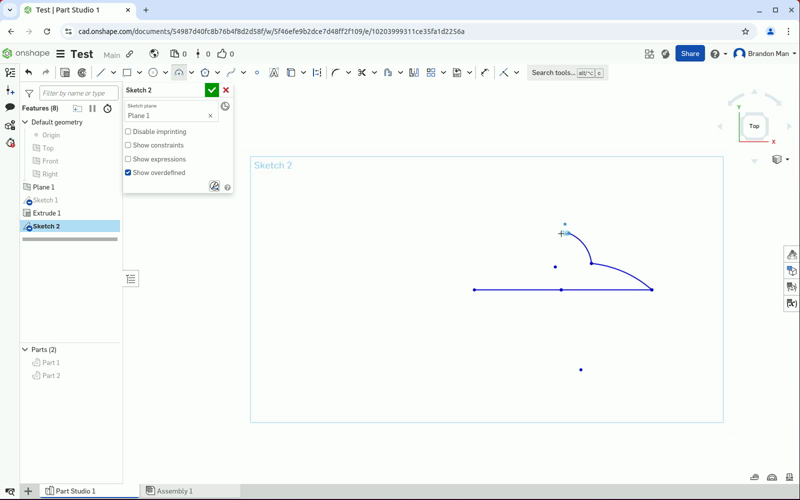
scroll(-6)
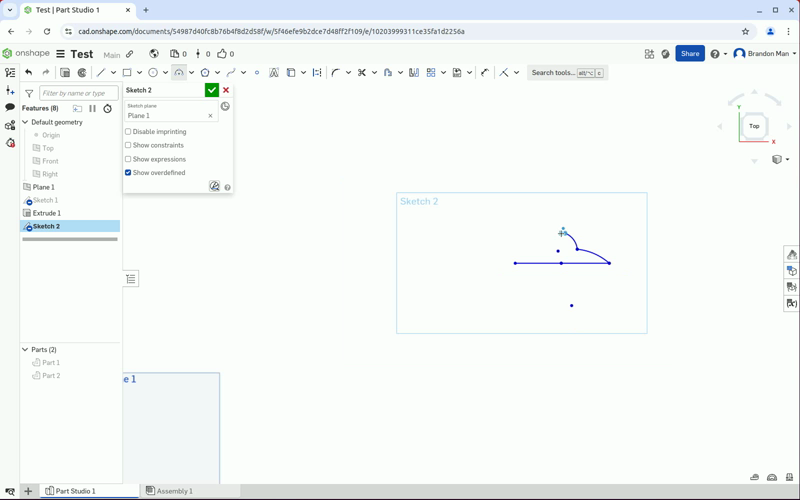
scroll(-6)
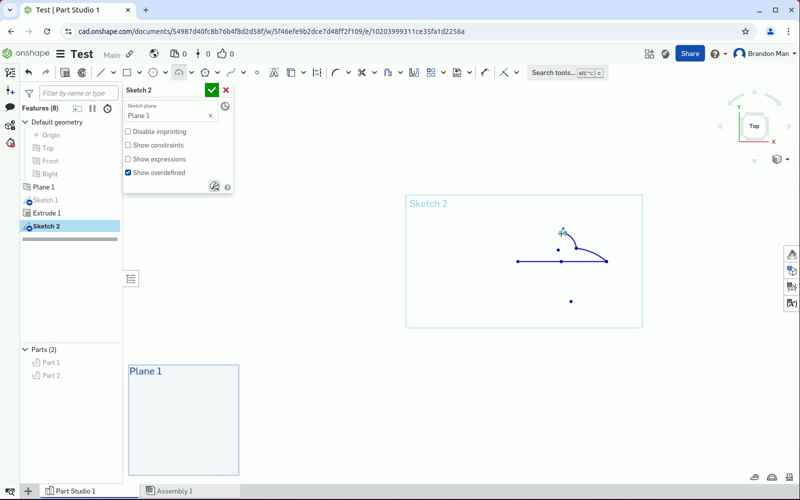
scroll(-6)
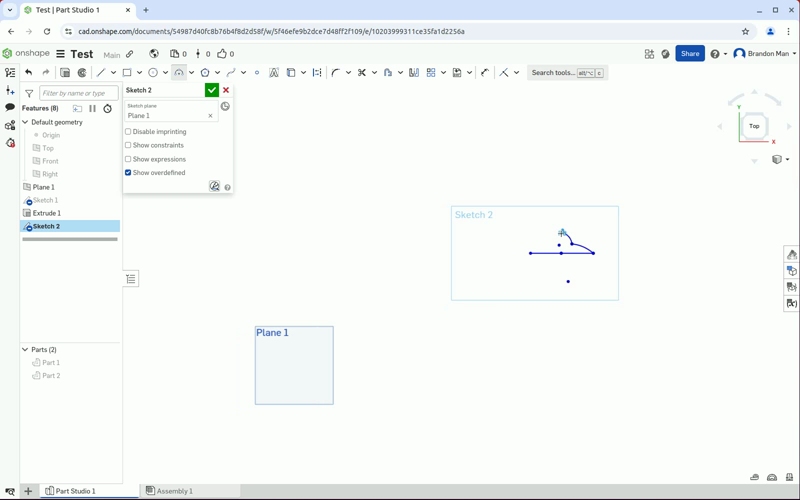
scroll(-6)
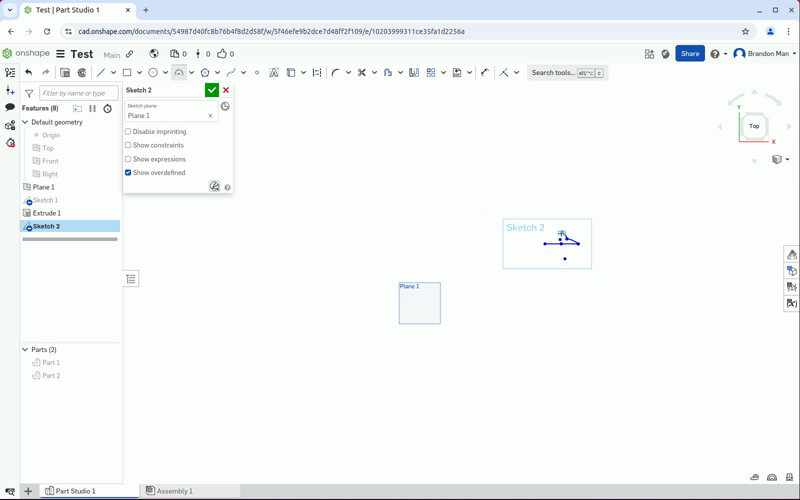
scroll(-6)
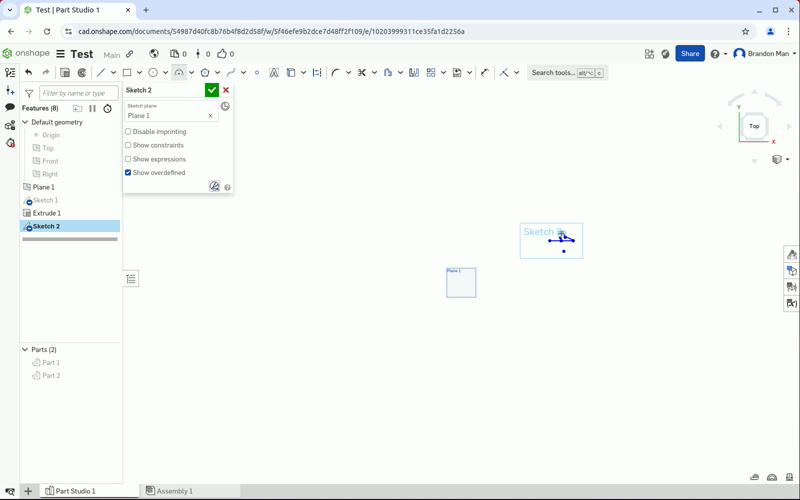
mouse_move(561, 233)
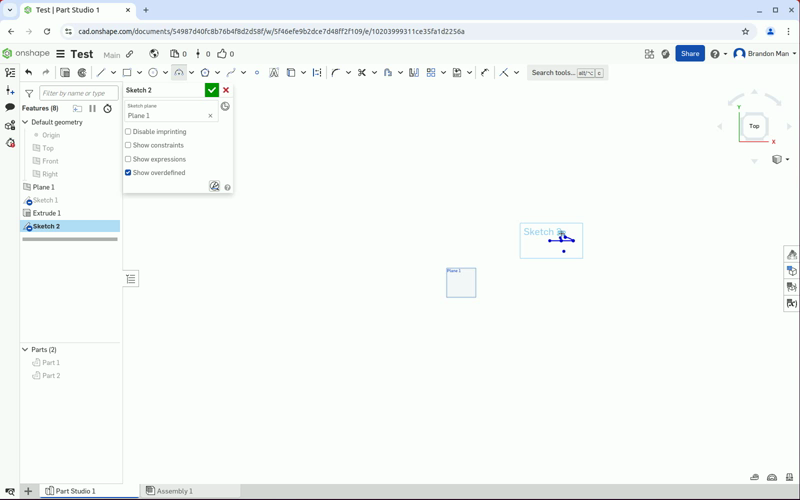
scroll(6)
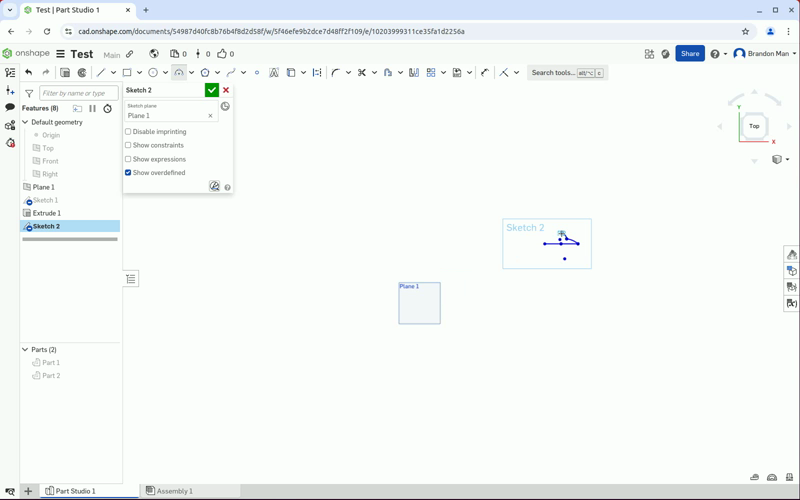
scroll(6)
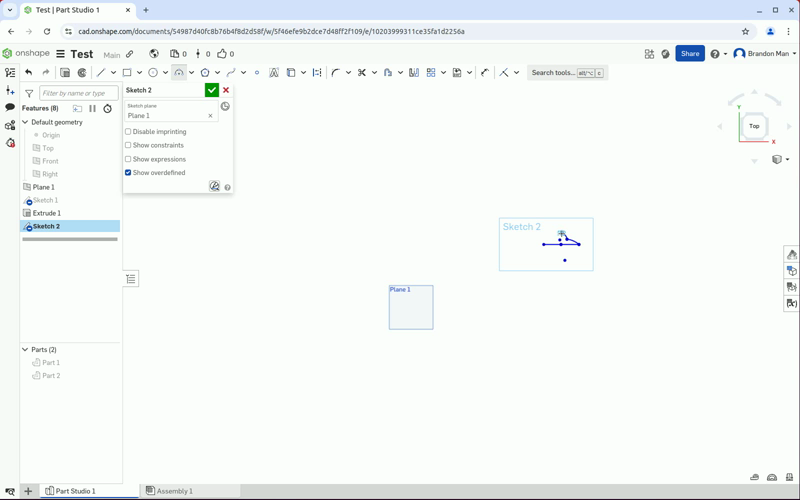
scroll(6)
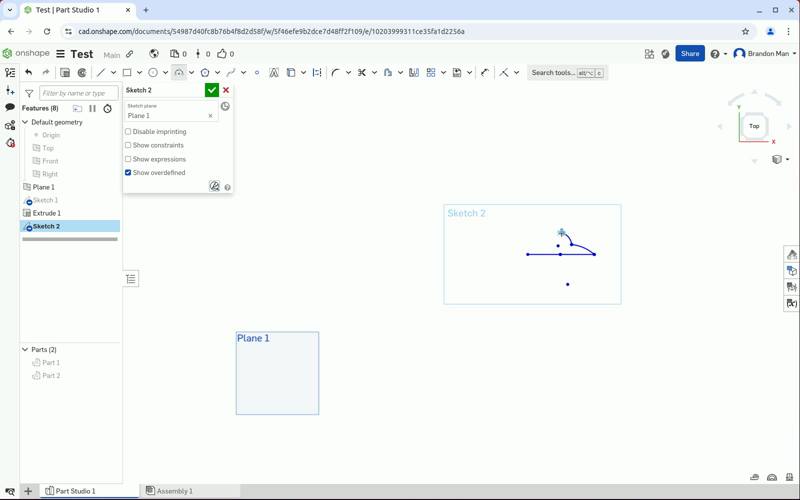
scroll(6)
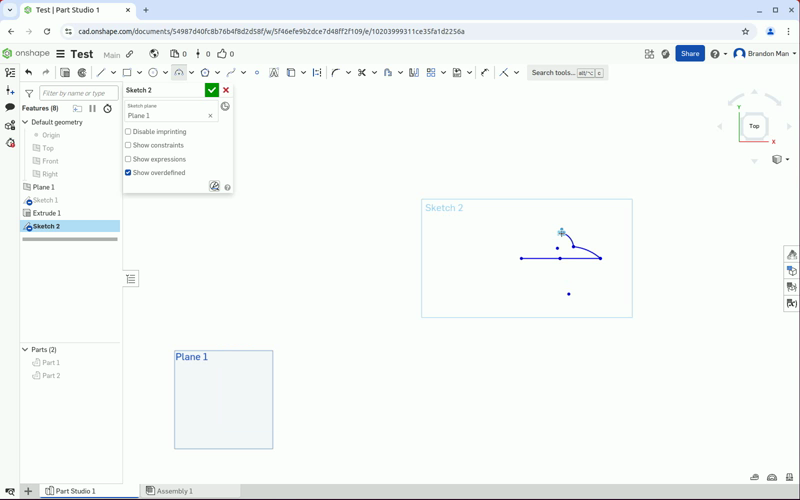
scroll(6)
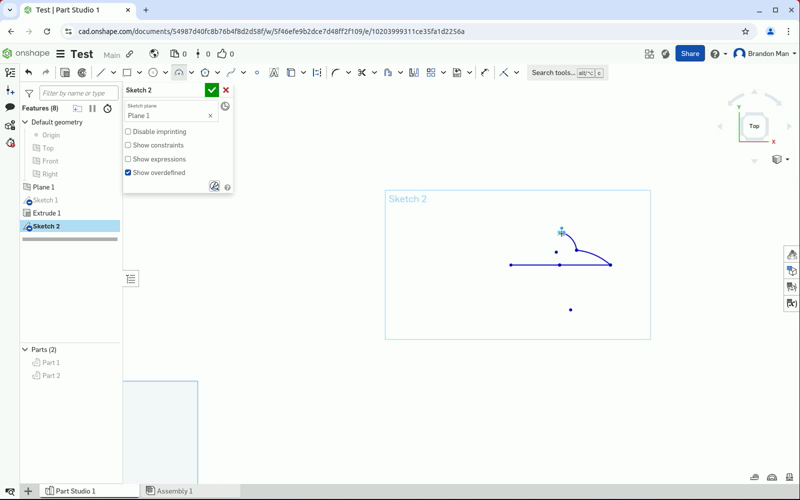
scroll(6)
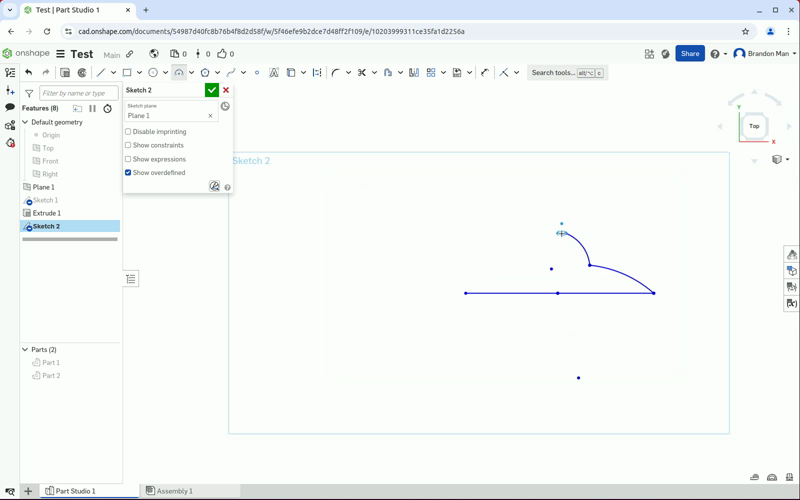
scroll(6)
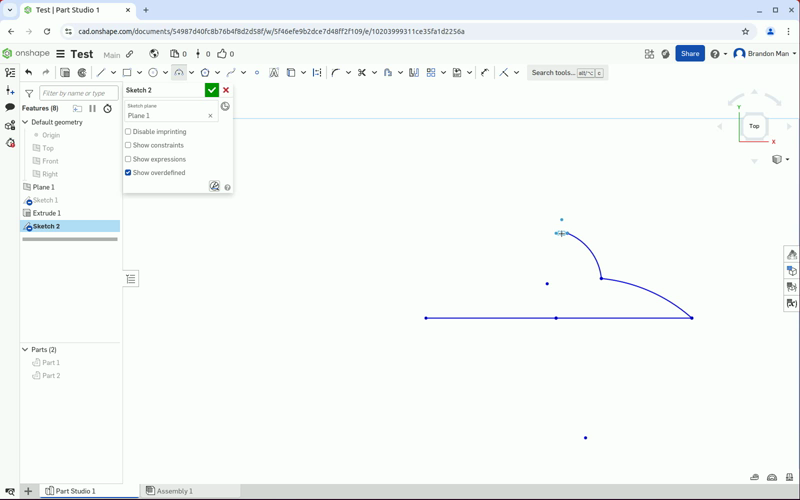
click(561, 233)
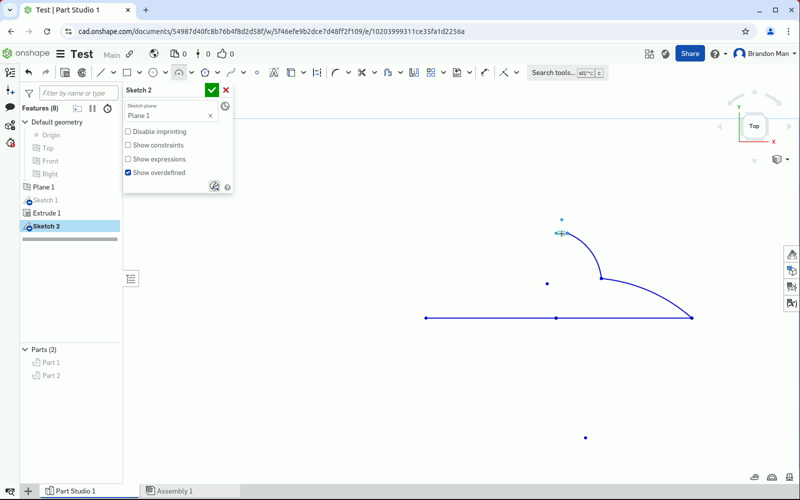
scroll(-6)
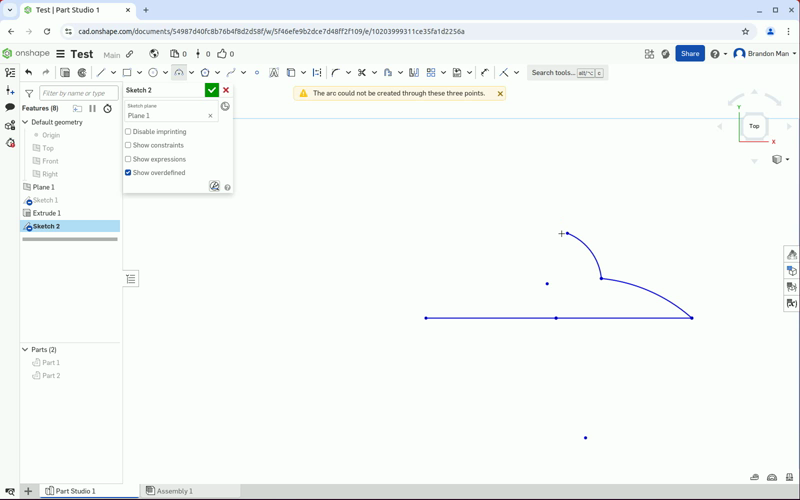
scroll(-6)
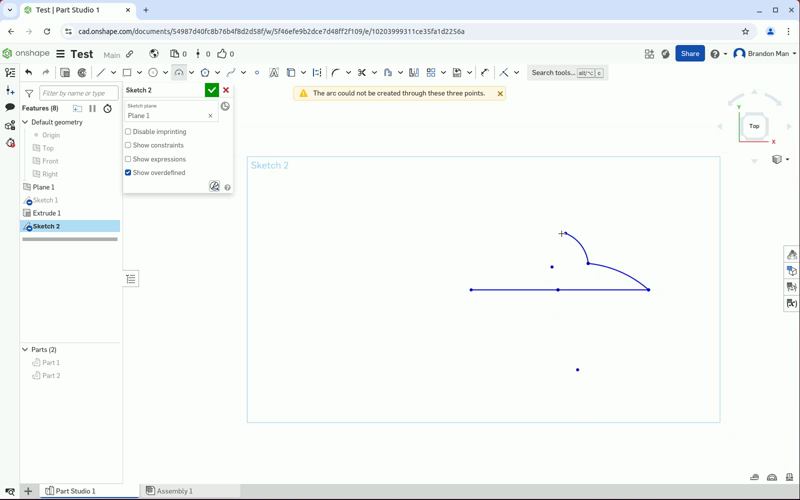
scroll(-6)
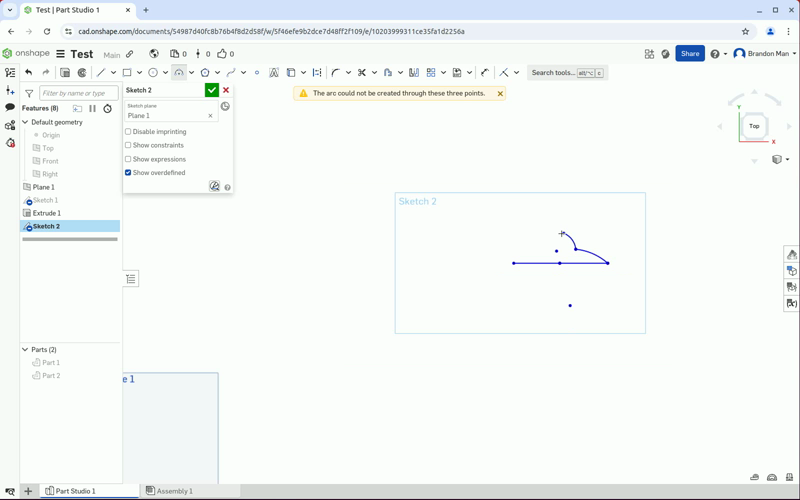
scroll(-6)
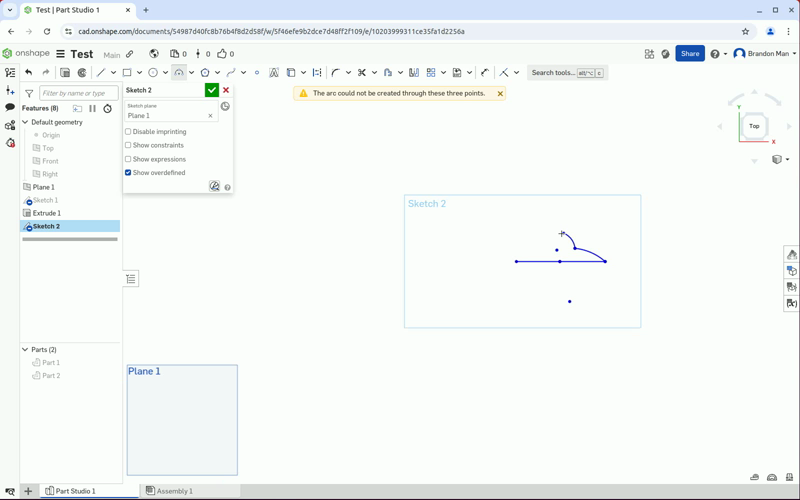
scroll(-6)
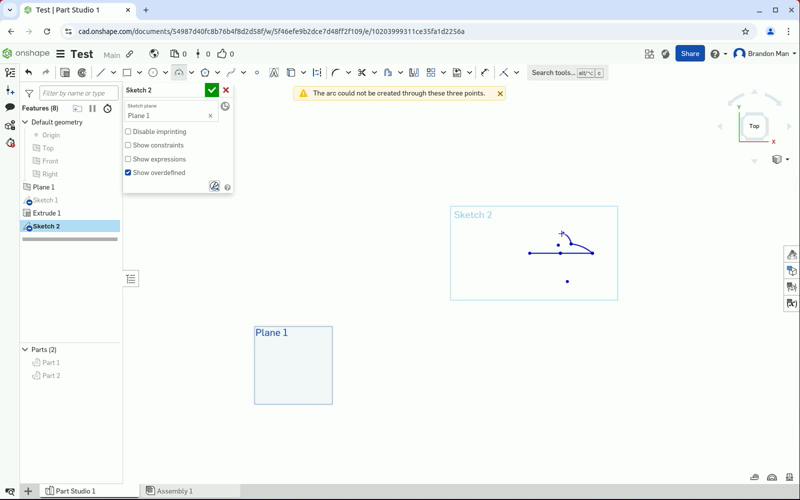
scroll(-6)
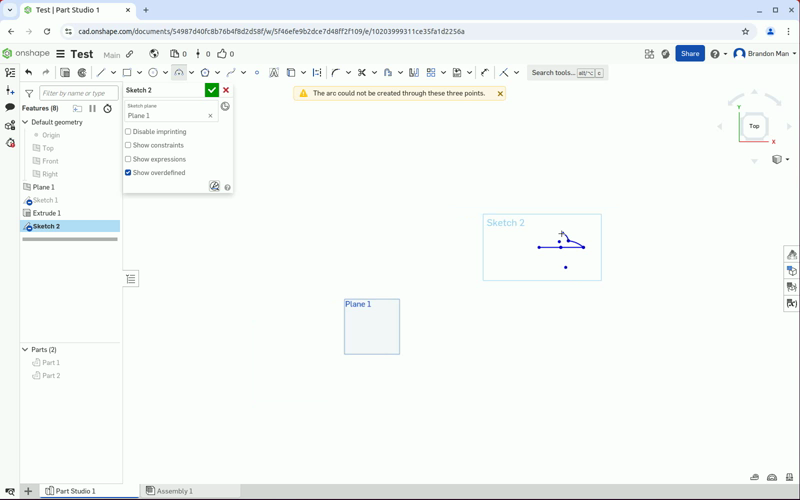
scroll(-6)
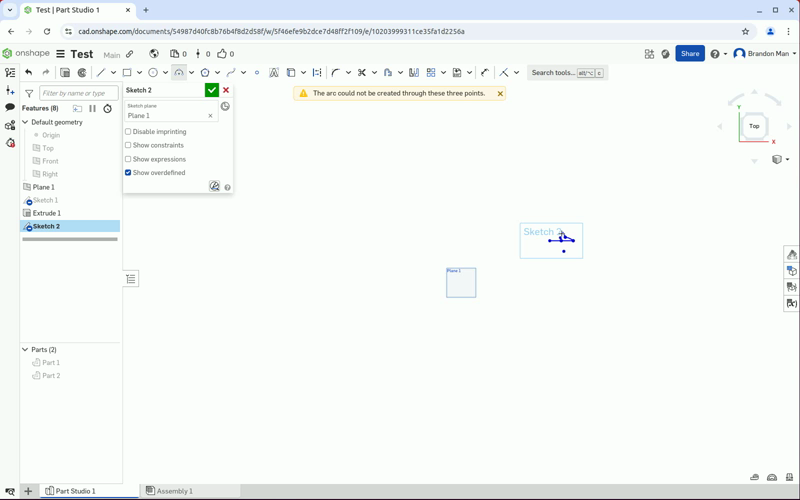
key_up(shift)
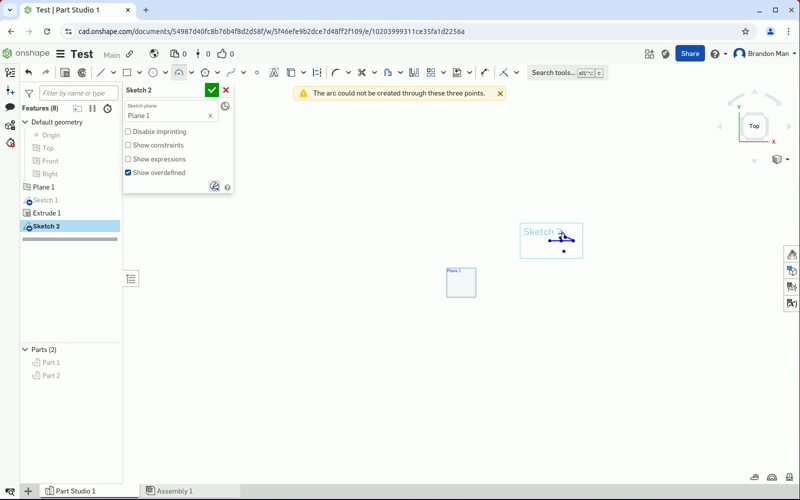
mouse_move(561, 233)
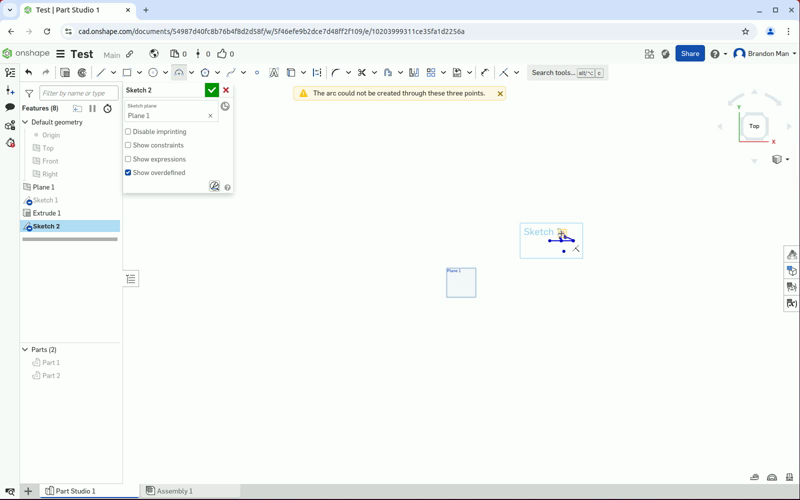
scroll(6)
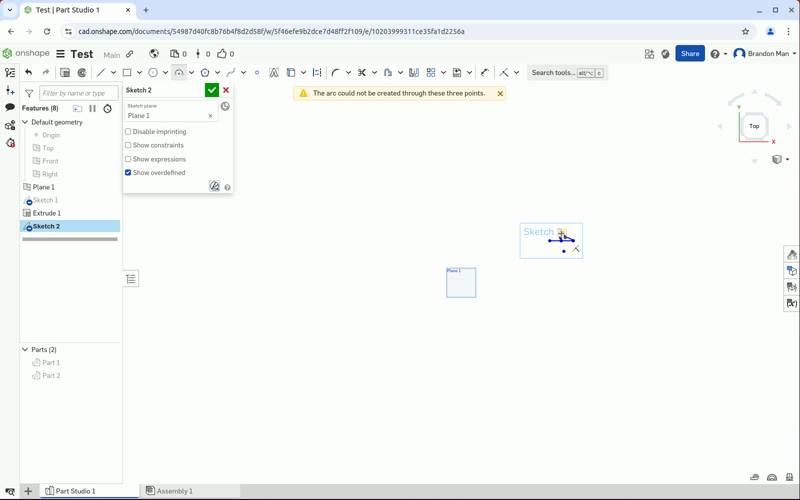
scroll(6)
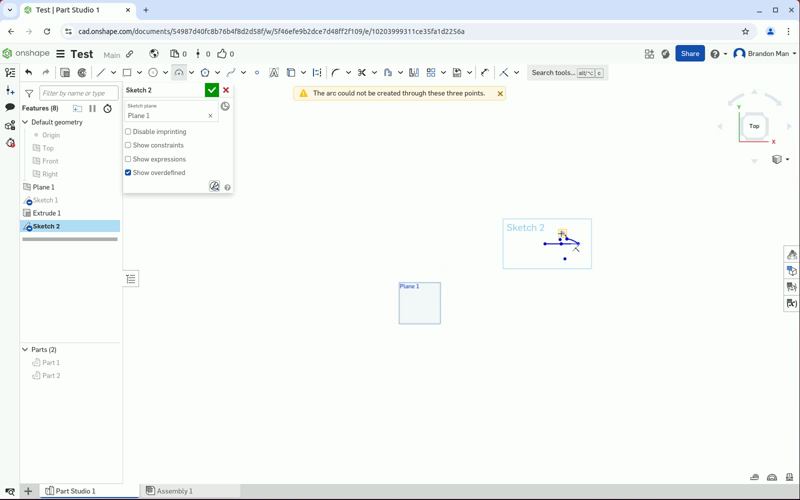
scroll(6)
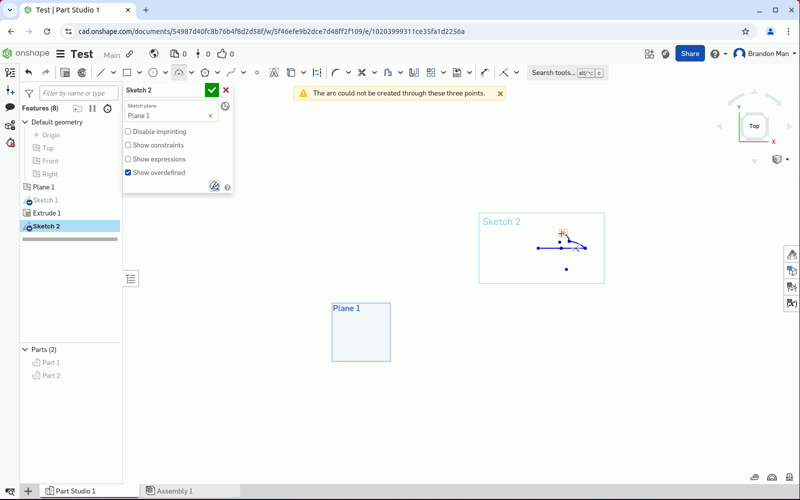
scroll(6)
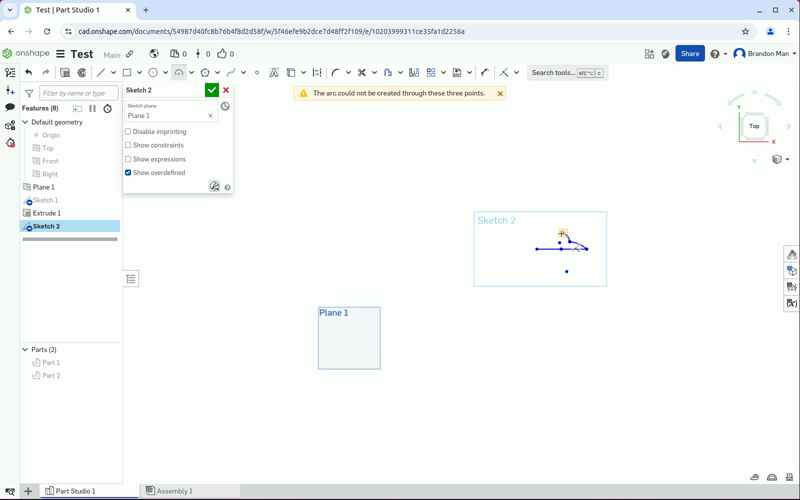
scroll(6)
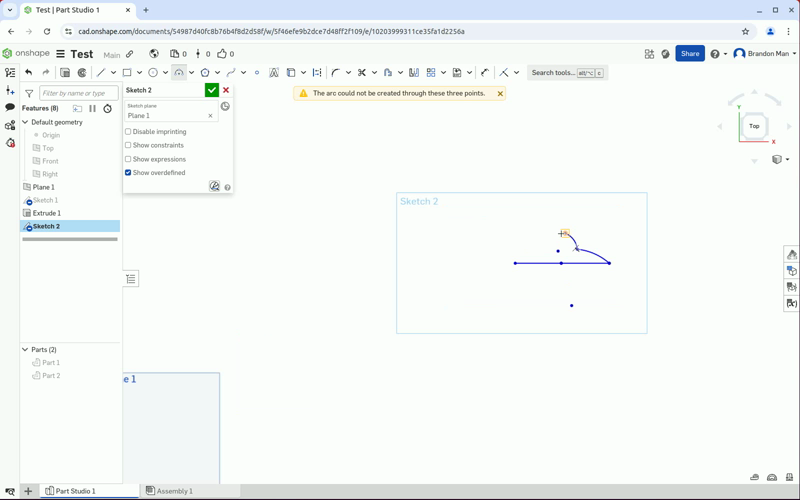
scroll(6)
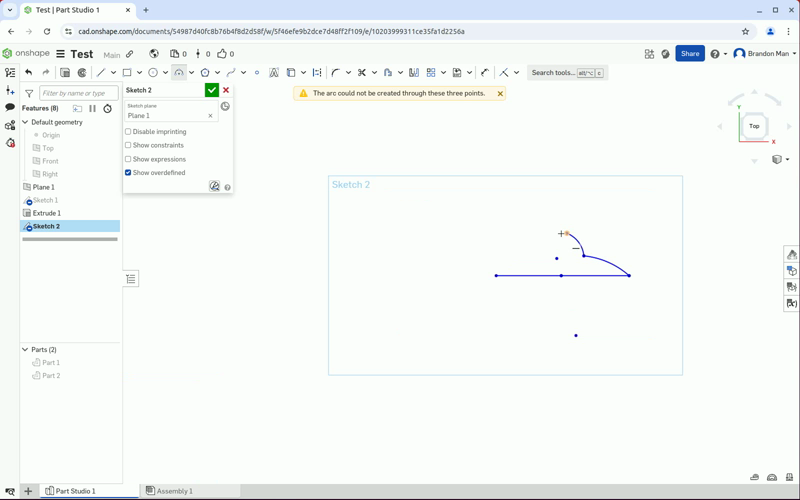
scroll(6)
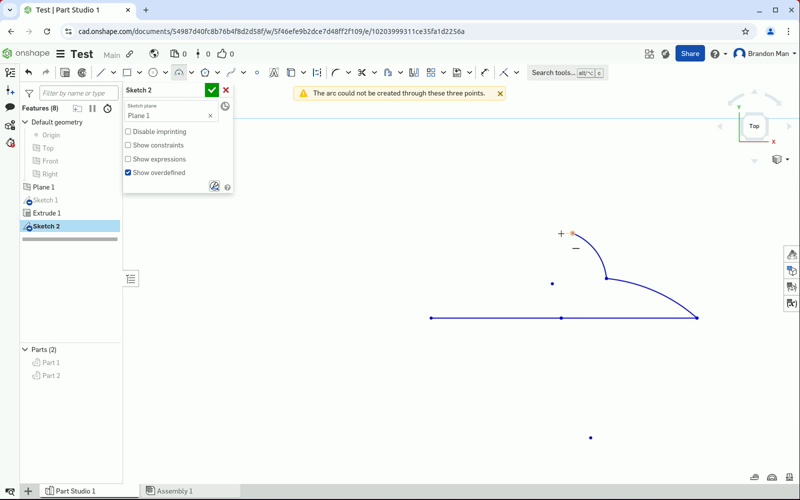
click(561, 233)
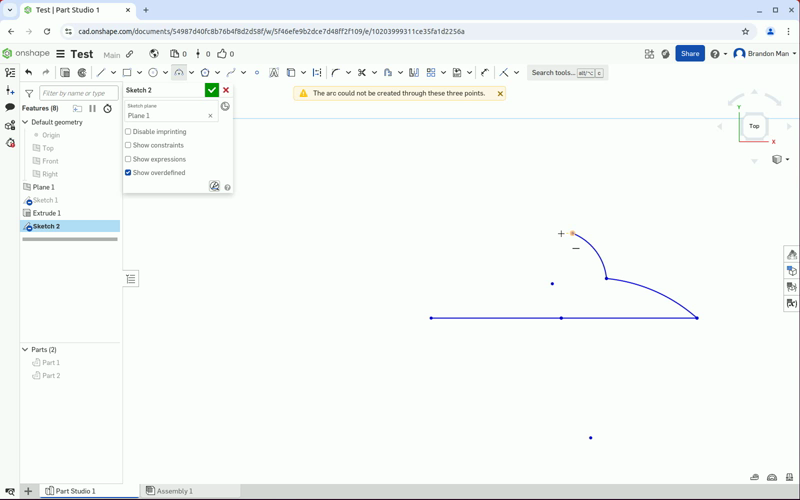
scroll(-6)
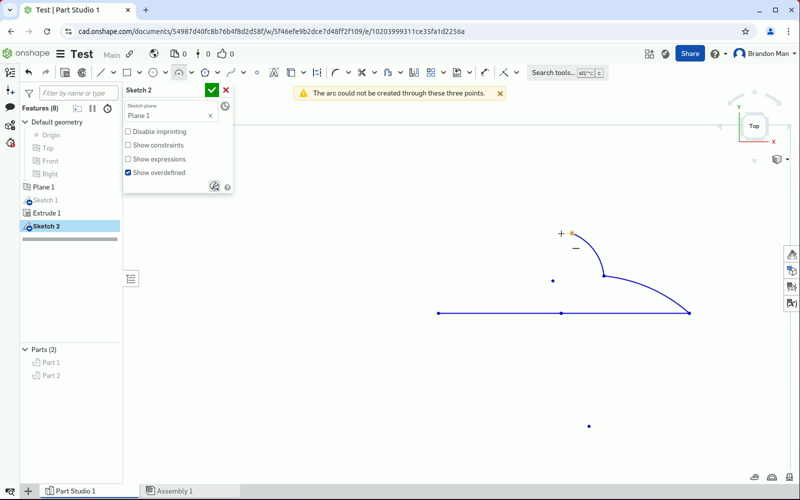
scroll(-6)
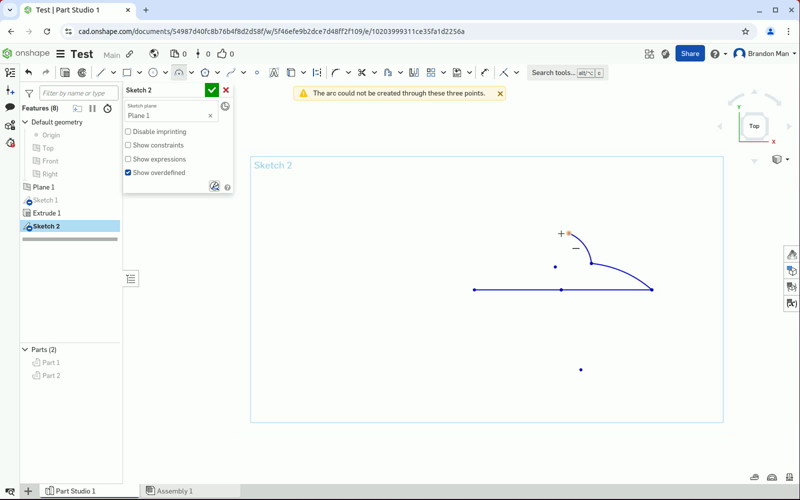
scroll(-6)
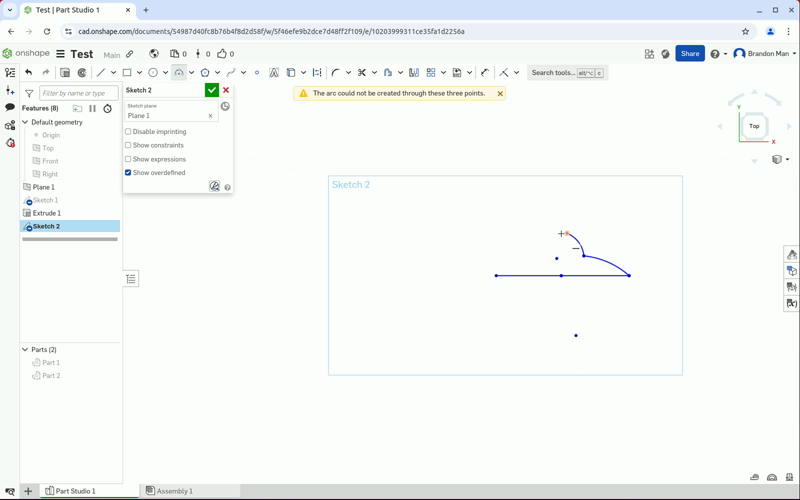
scroll(-6)
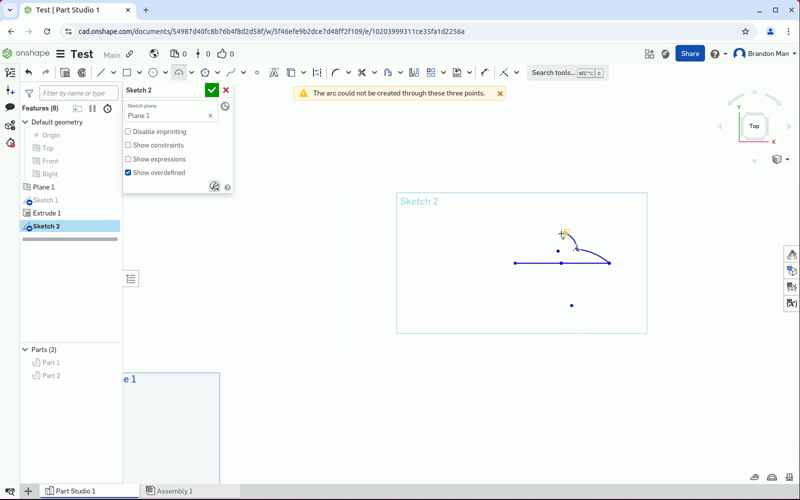
scroll(-6)
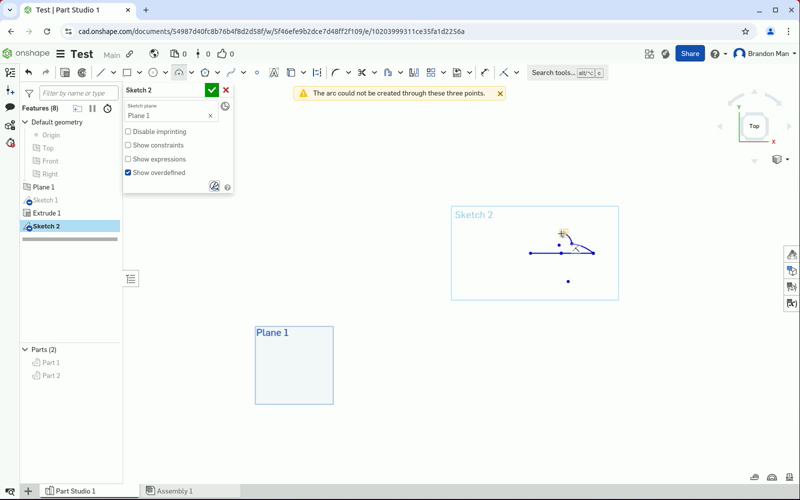
scroll(-6)
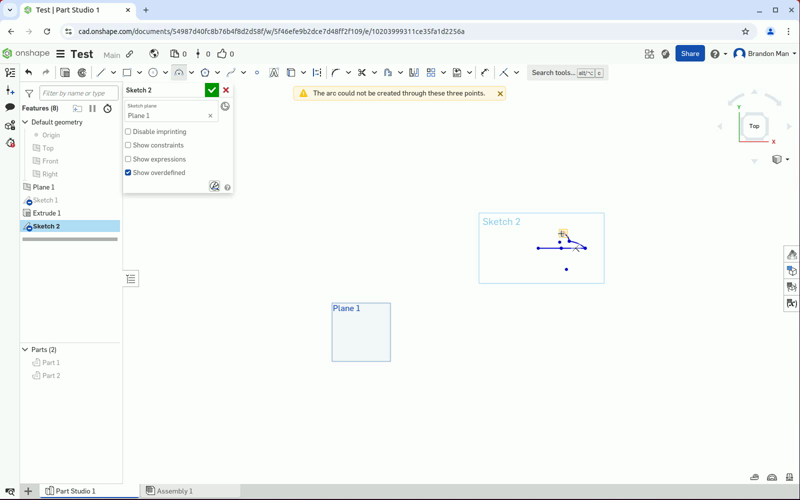
scroll(-6)
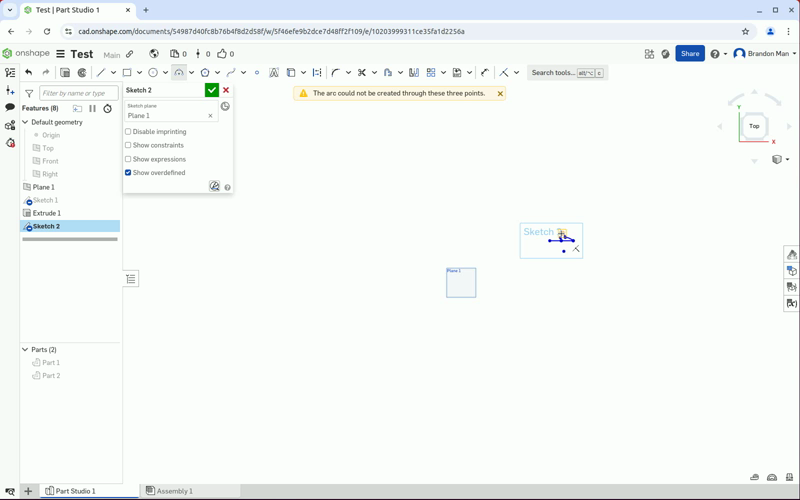
key_down(shift)
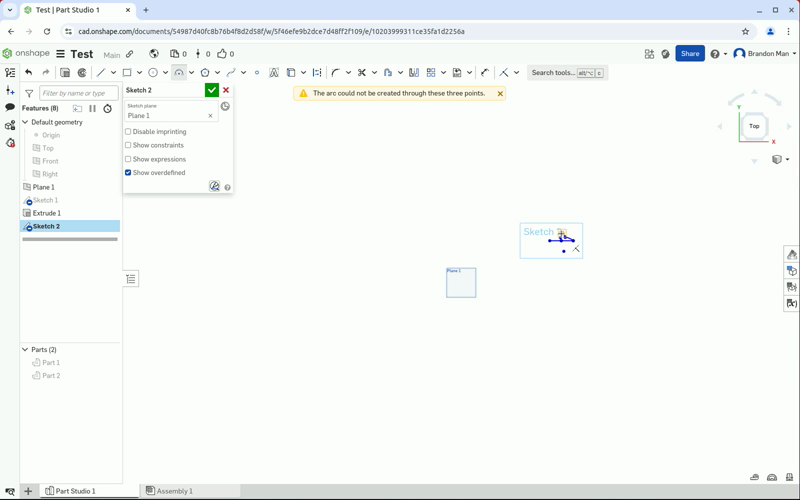
mouse_move(557, 237)
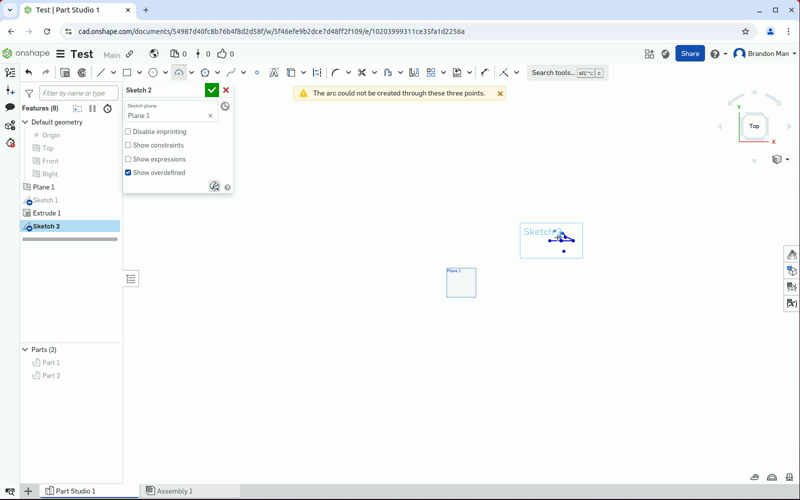
scroll(6)
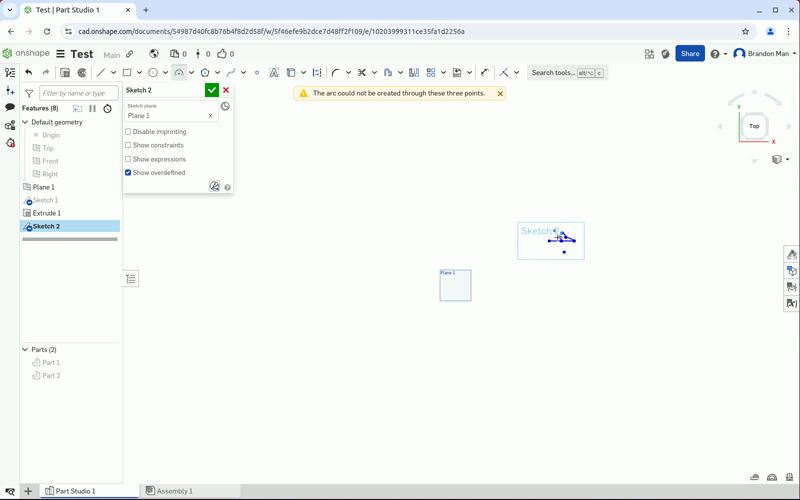
scroll(6)
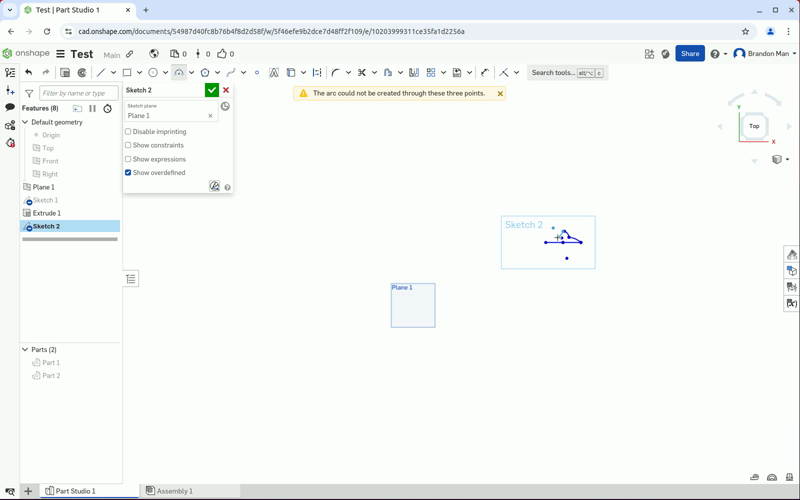
scroll(6)
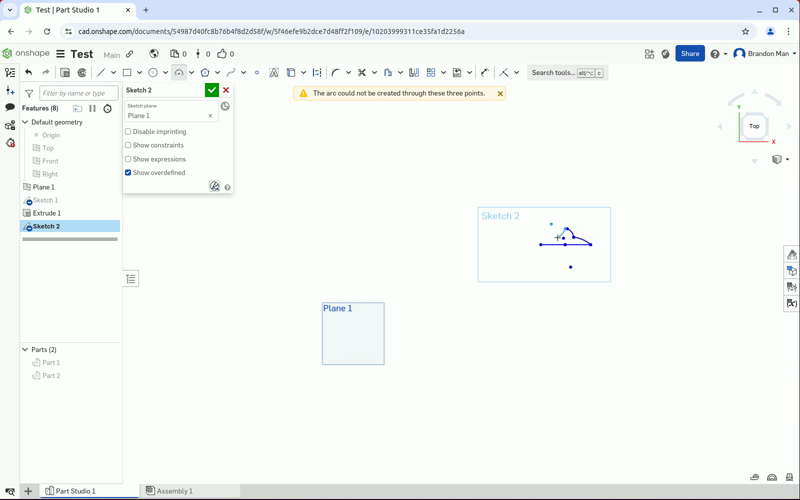
scroll(6)
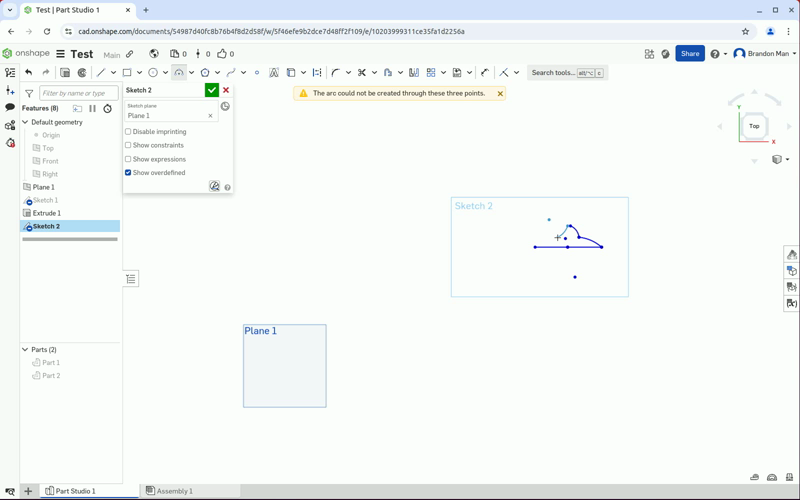
scroll(6)
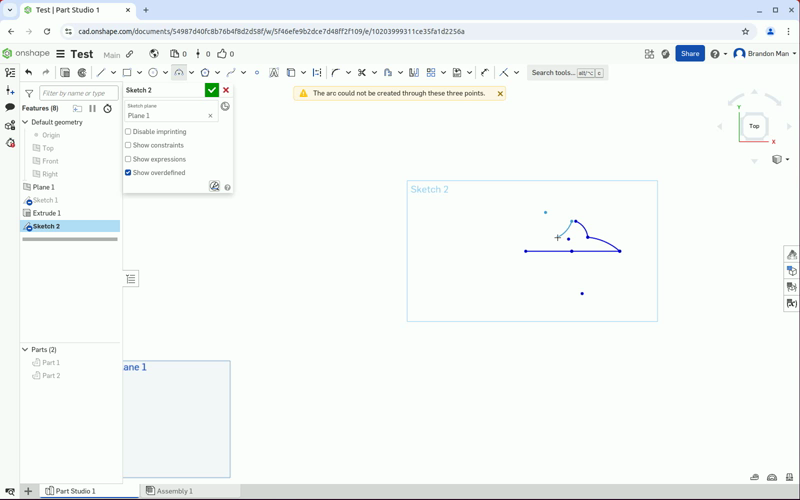
scroll(6)
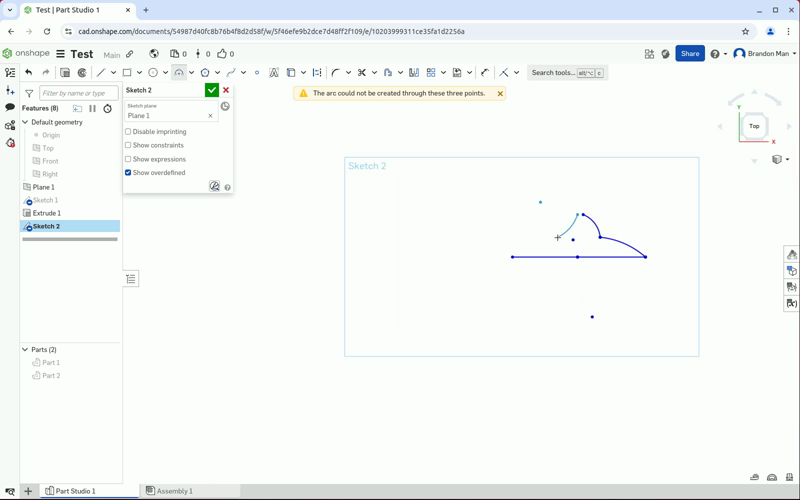
scroll(6)
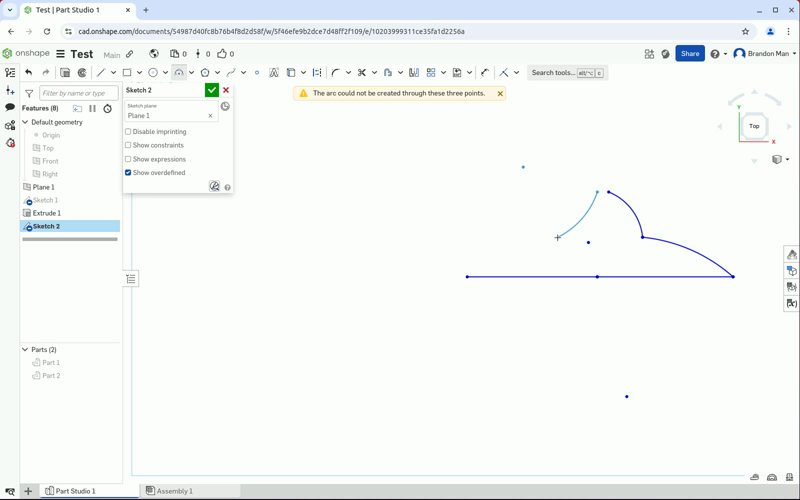
click(557, 237)
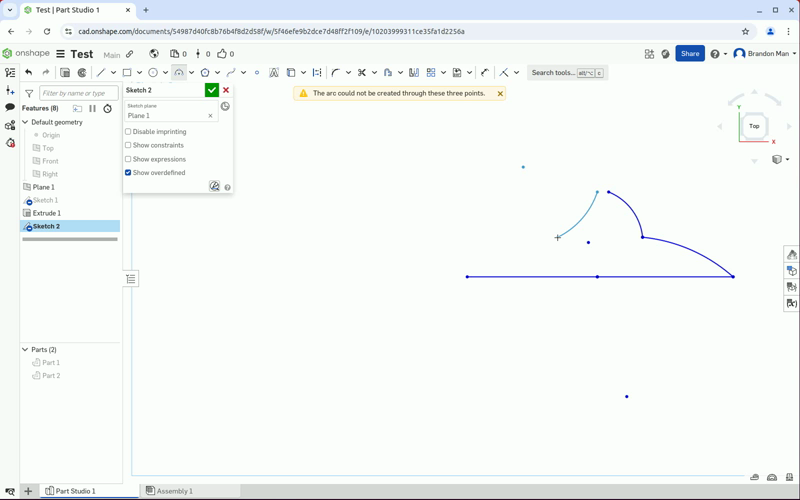
scroll(-6)
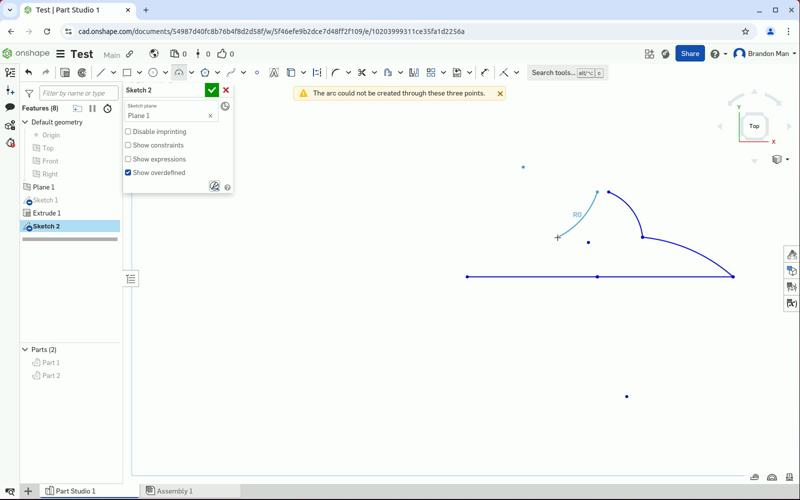
scroll(-6)
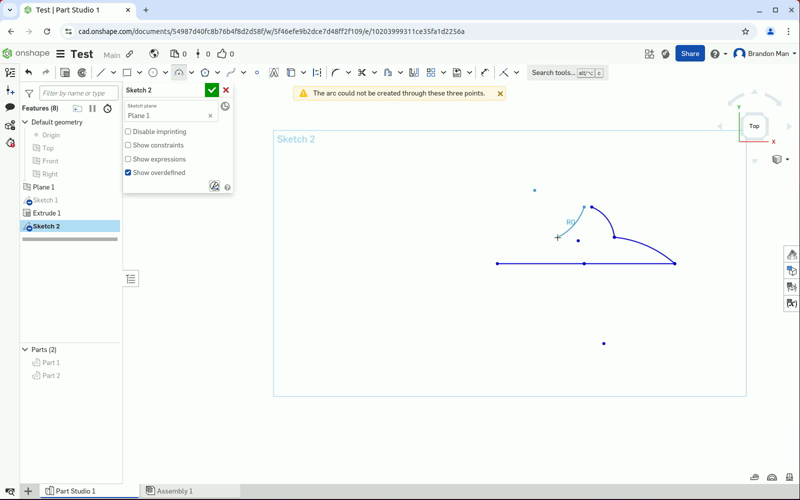
scroll(-6)
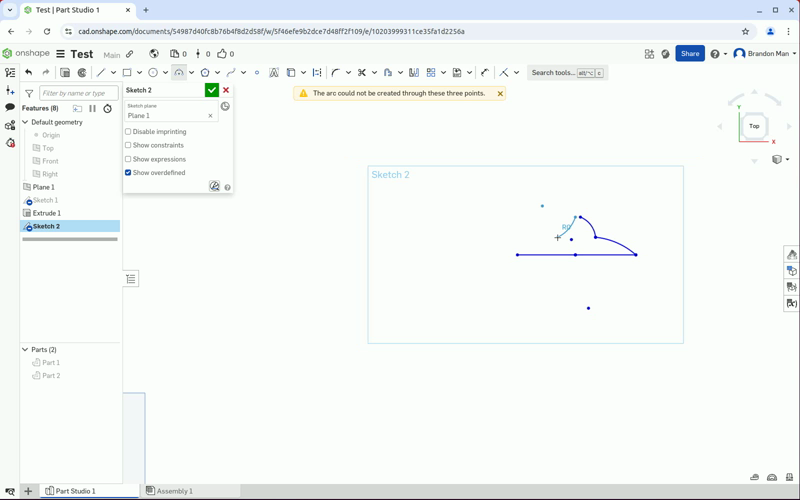
scroll(-6)
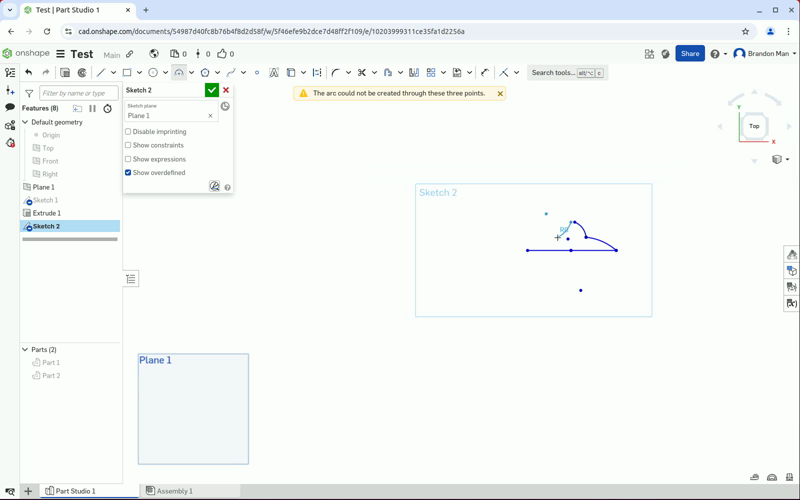
scroll(-6)
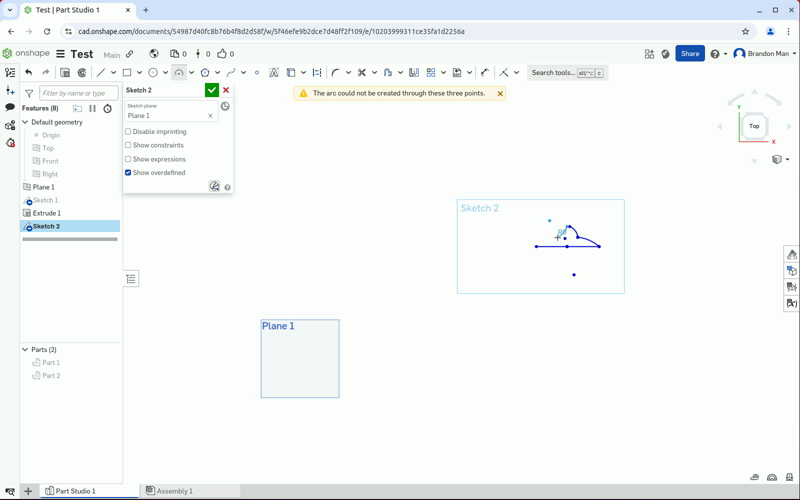
scroll(-6)
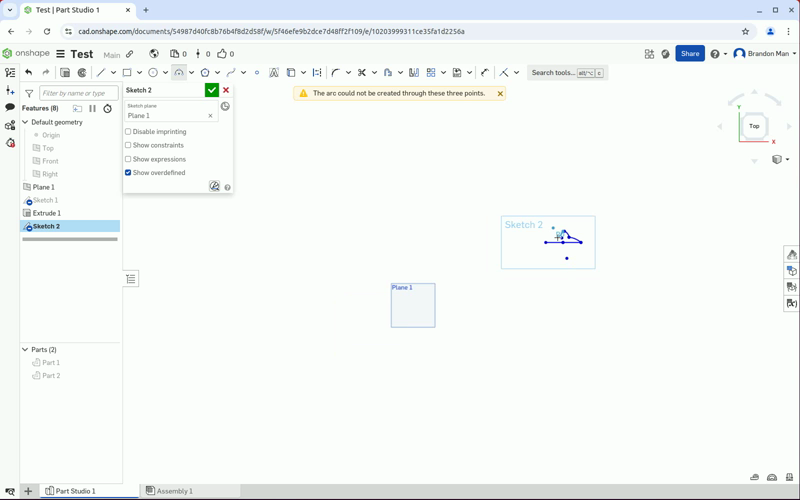
scroll(-6)
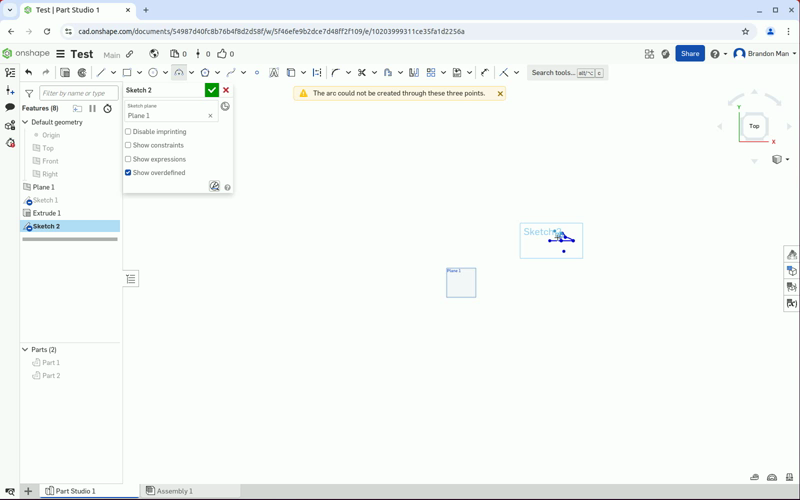
mouse_move(558, 234)
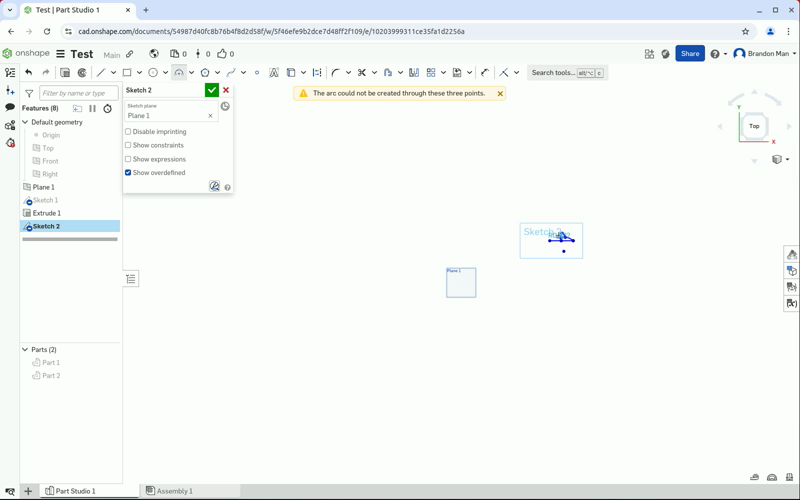
scroll(6)
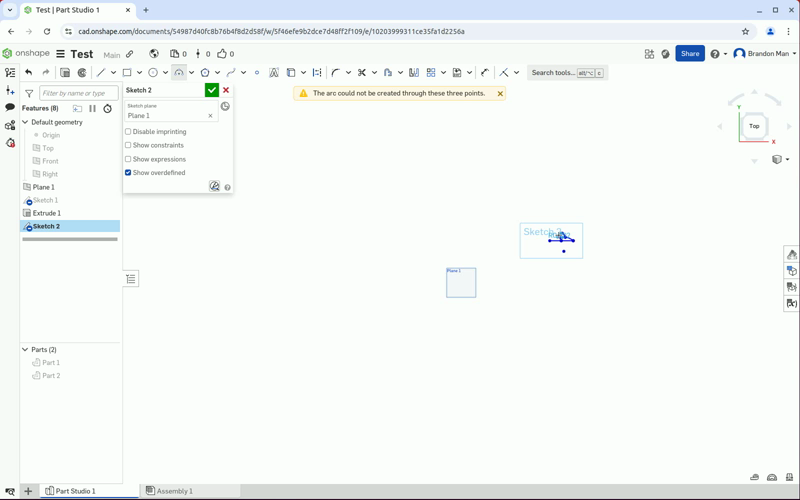
scroll(6)
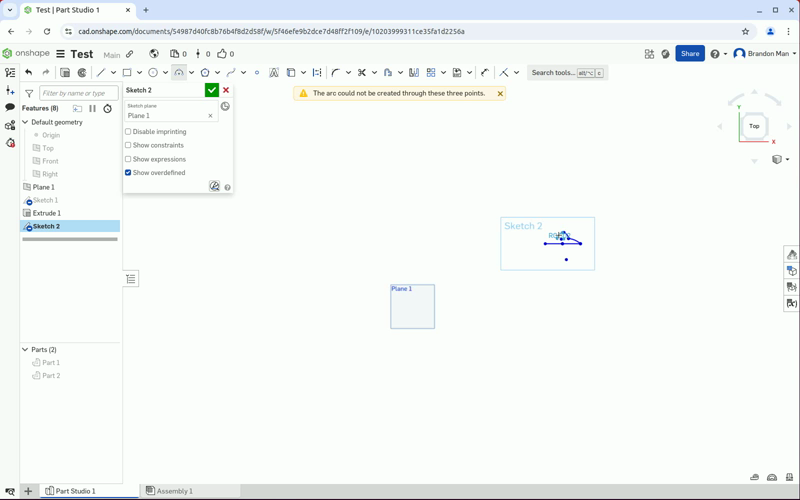
scroll(6)
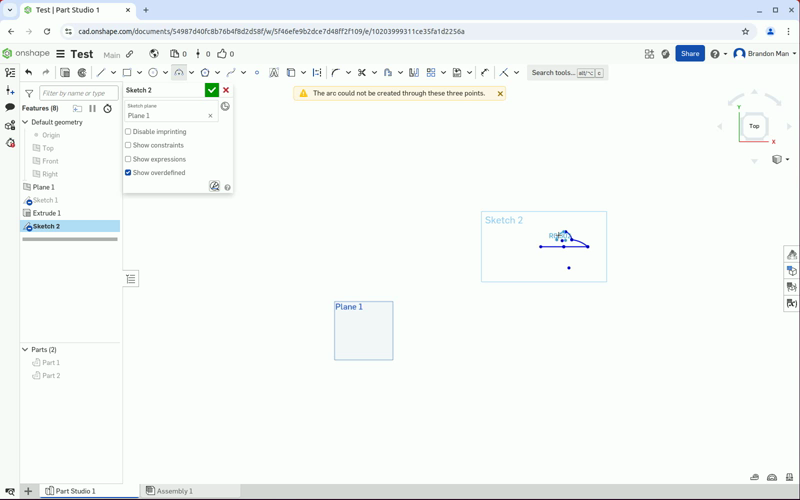
scroll(6)
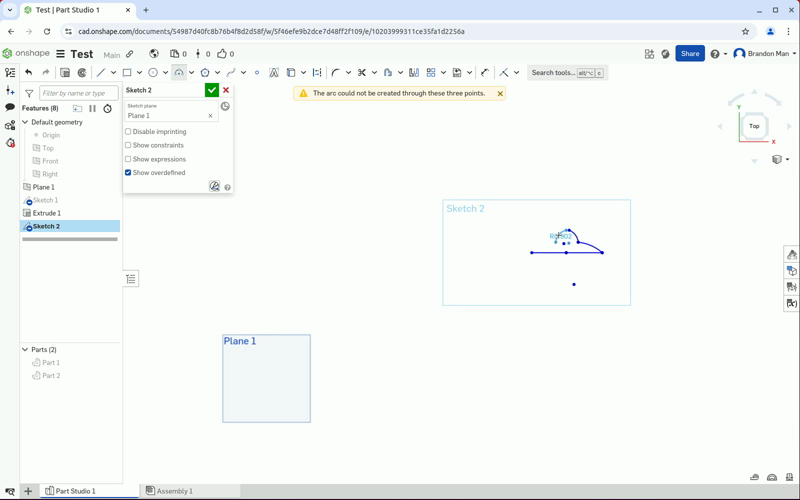
scroll(6)
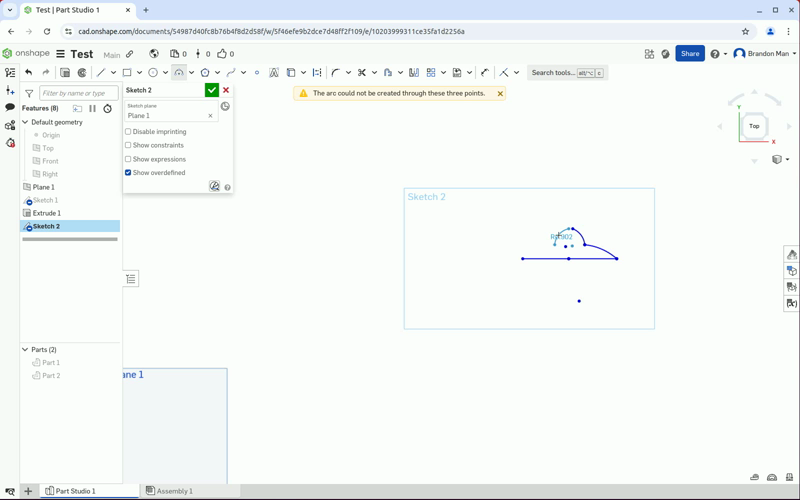
scroll(6)
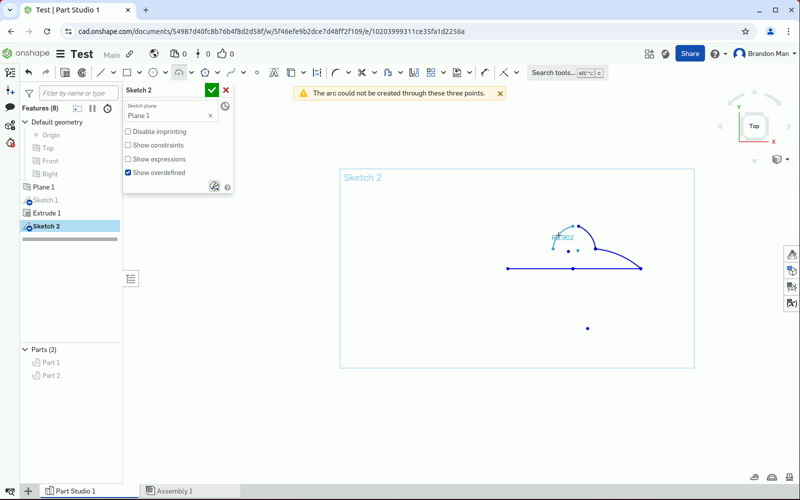
scroll(6)
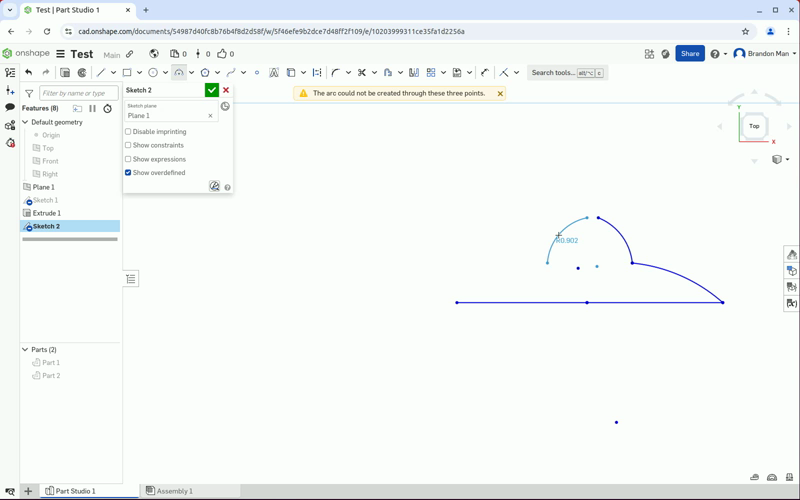
click(558, 234)
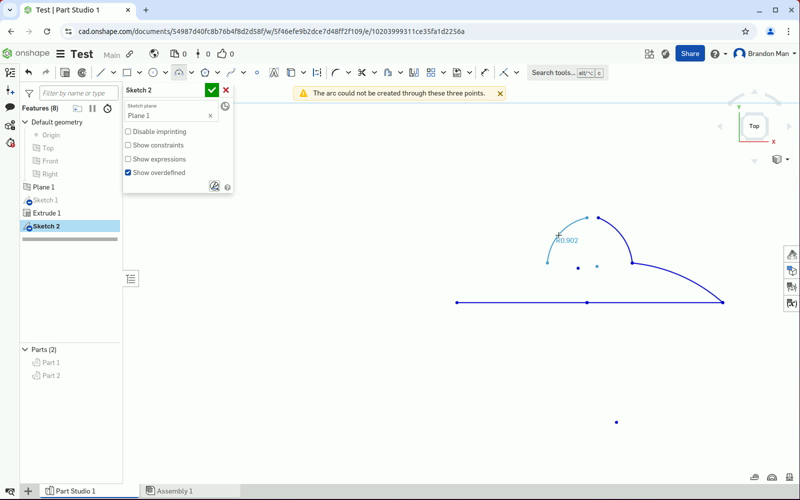
scroll(-6)
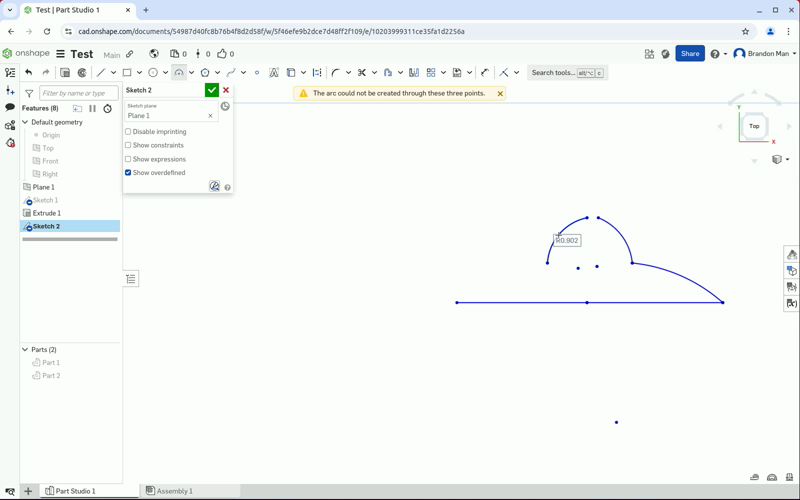
scroll(-6)
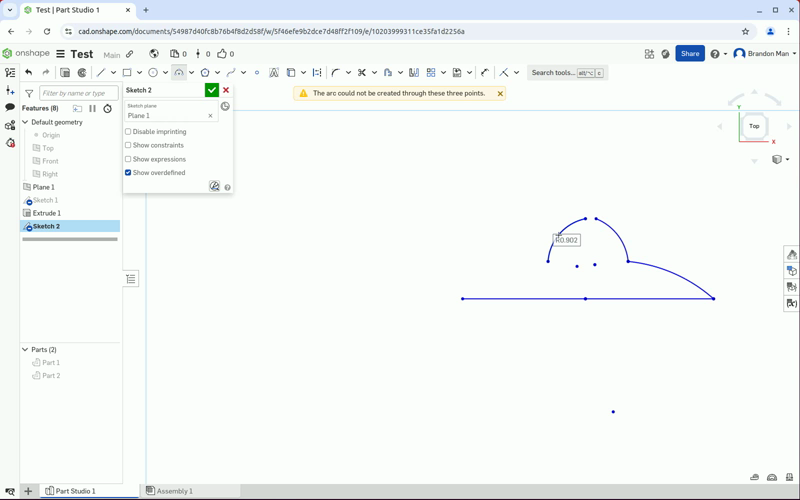
scroll(-6)
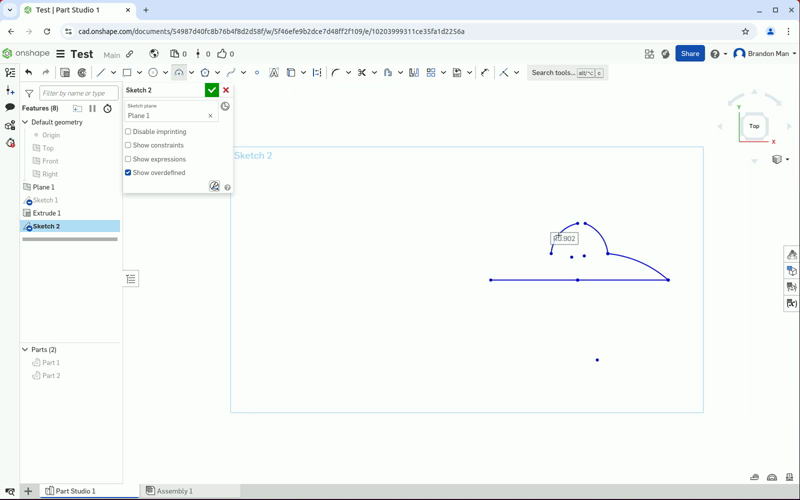
scroll(-6)
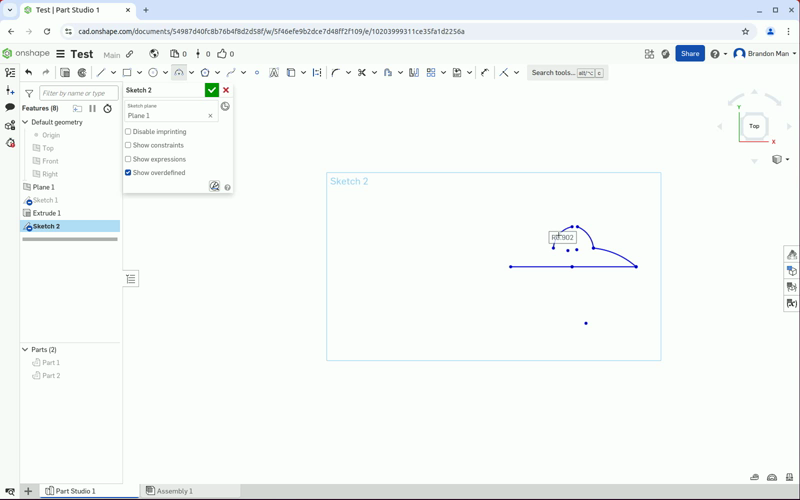
scroll(-6)
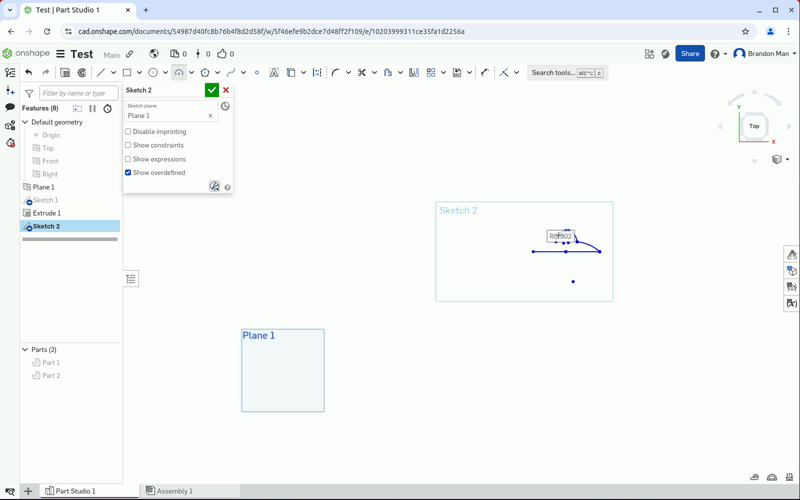
scroll(-6)
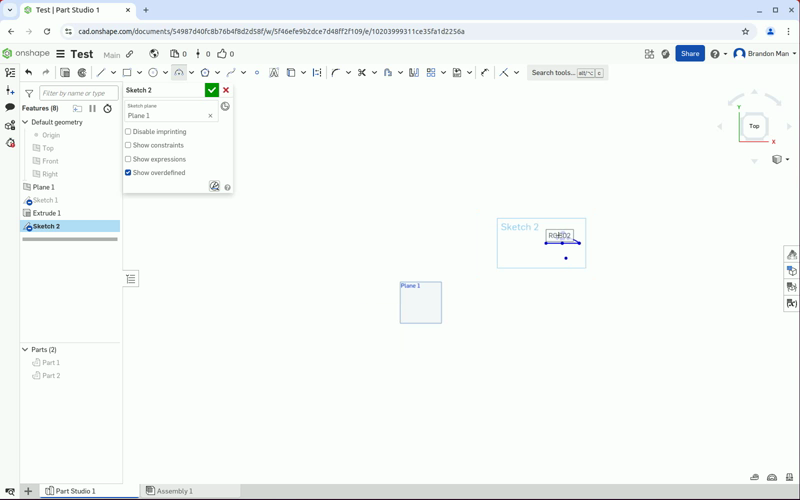
scroll(-6)
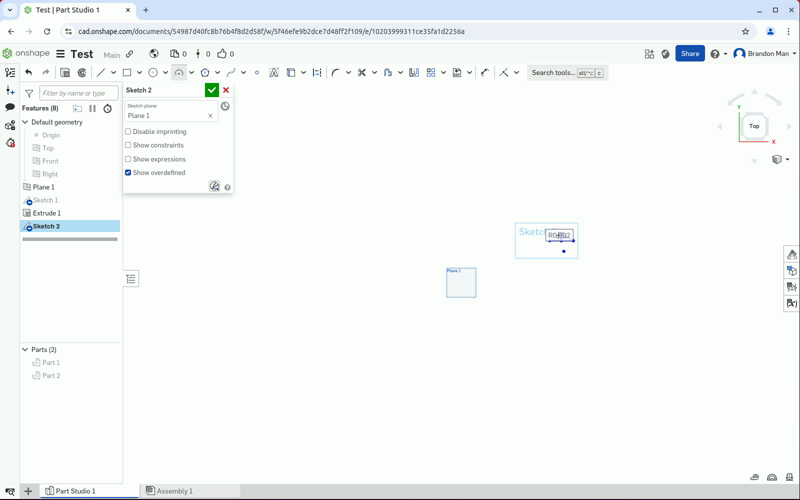
key_up(shift)
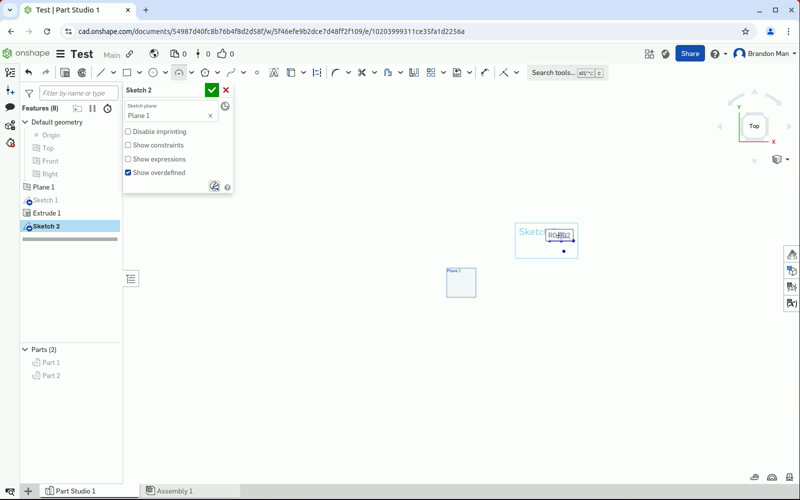
mouse_move(557, 237)
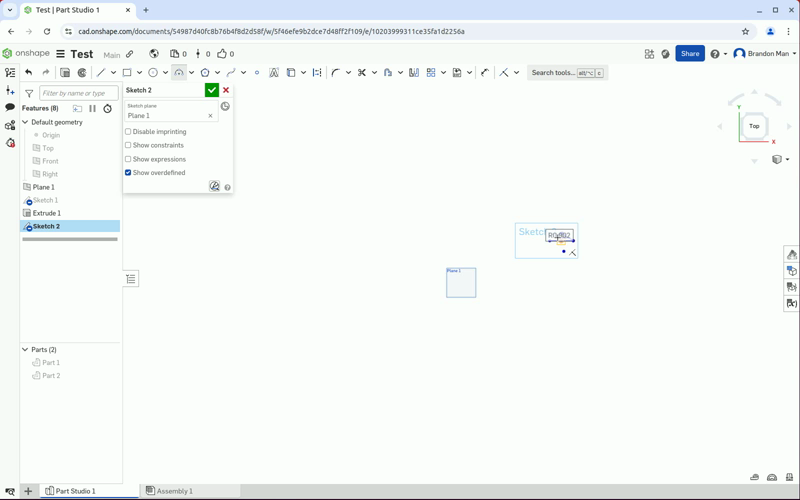
scroll(6)
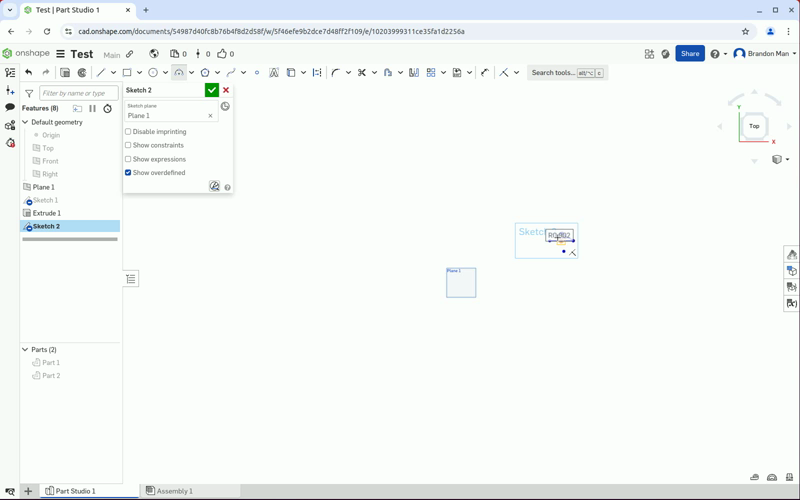
scroll(6)
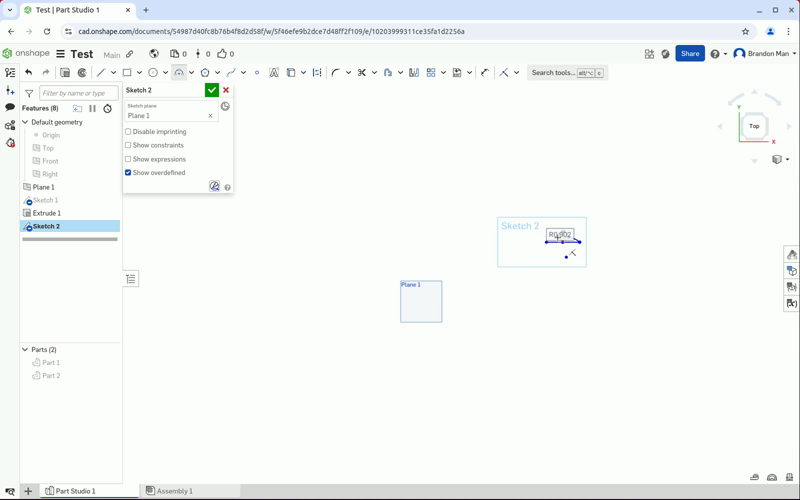
scroll(6)
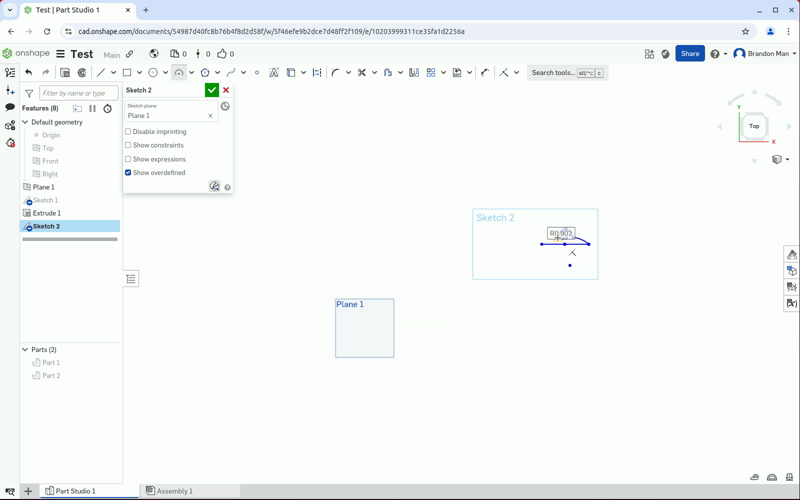
scroll(6)
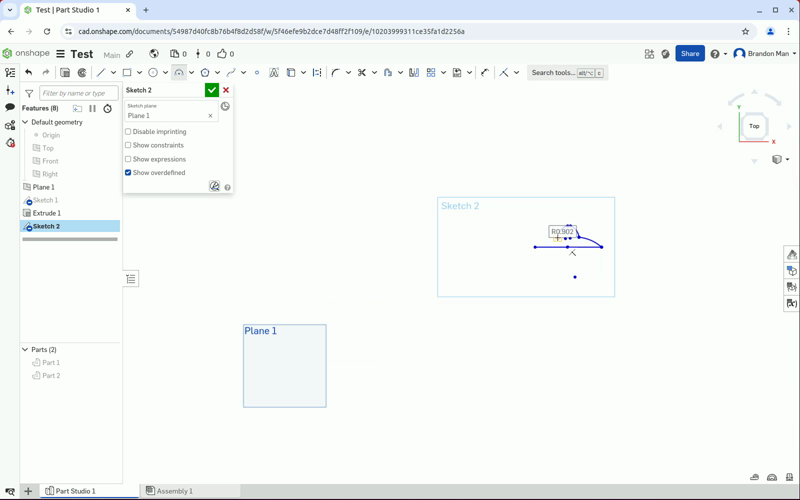
scroll(6)
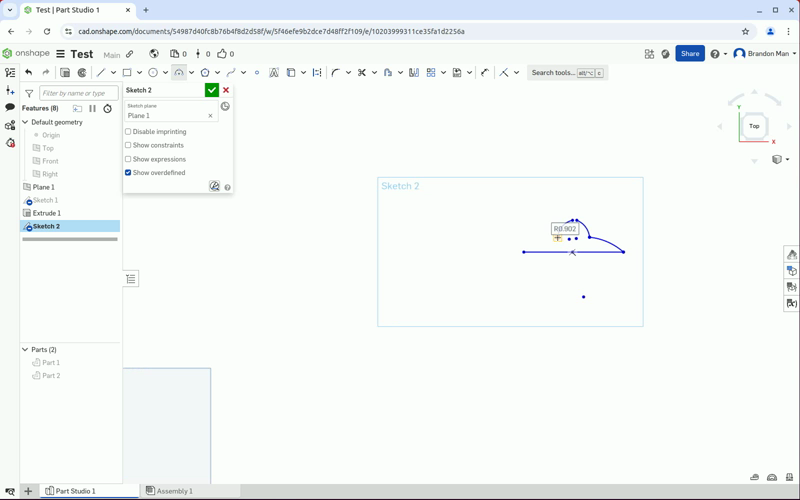
scroll(6)
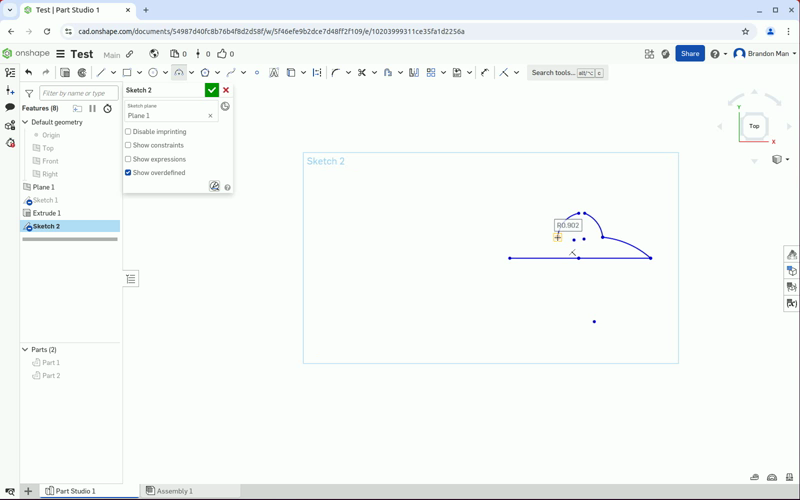
scroll(6)
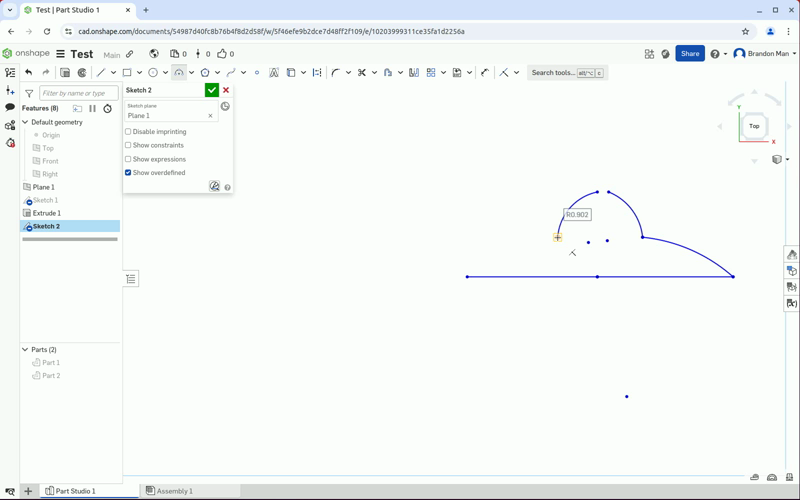
click(557, 237)
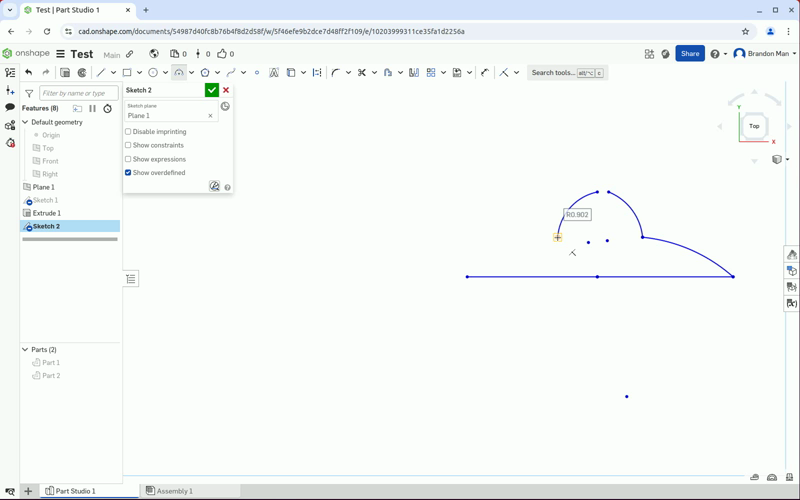
scroll(-6)
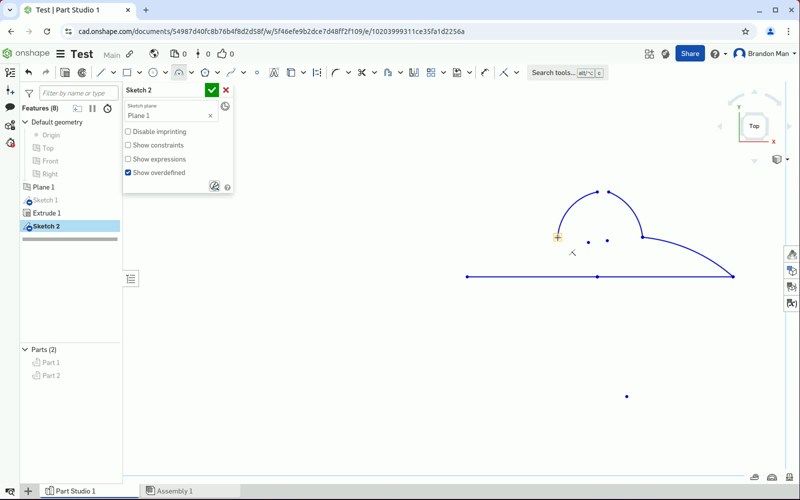
scroll(-6)
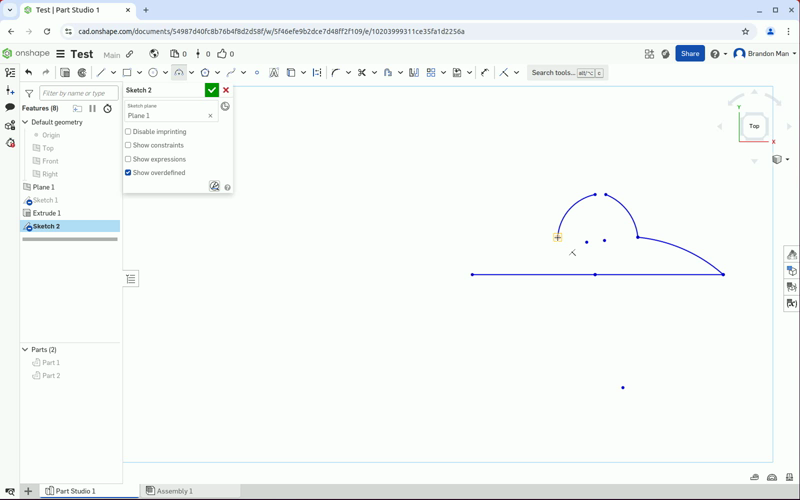
scroll(-6)
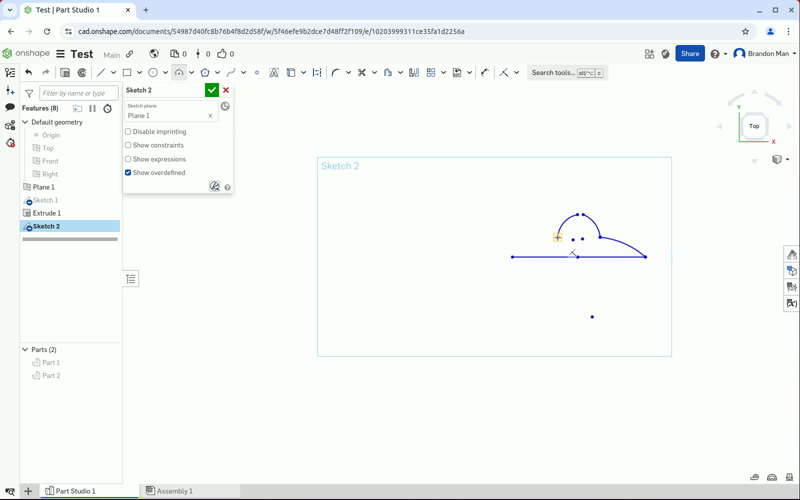
scroll(-6)
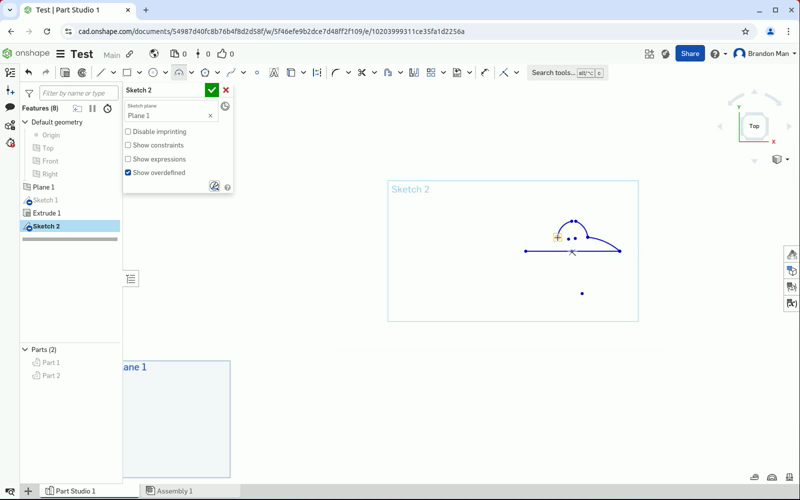
scroll(-6)
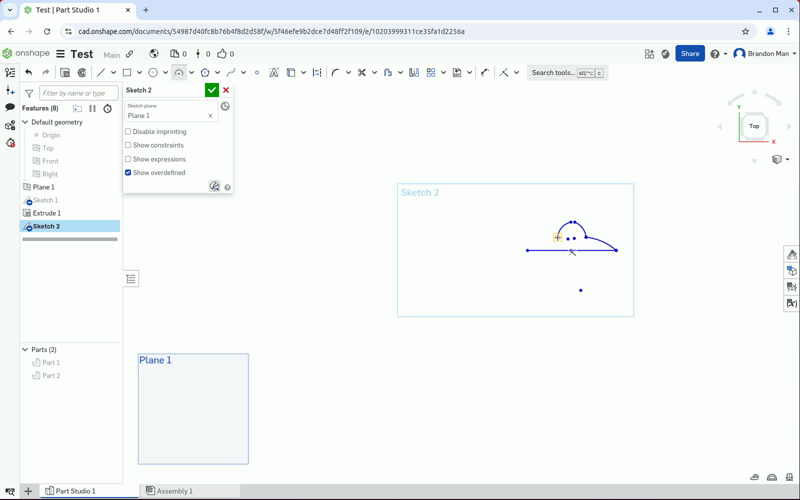
scroll(-6)
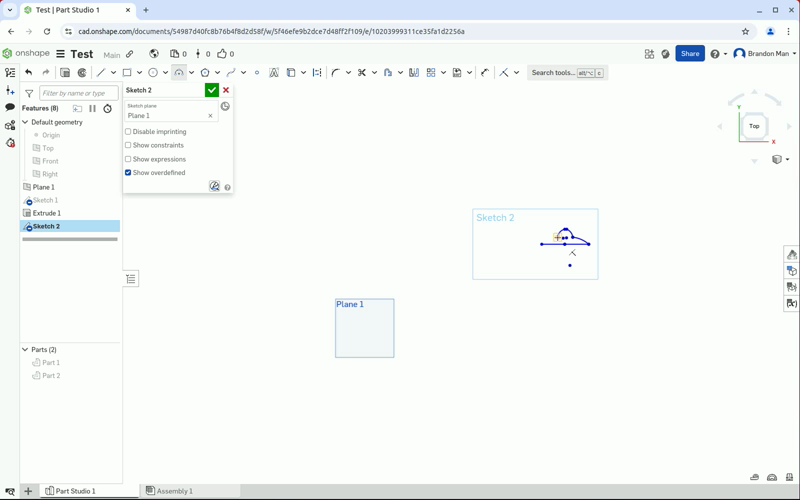
scroll(-6)
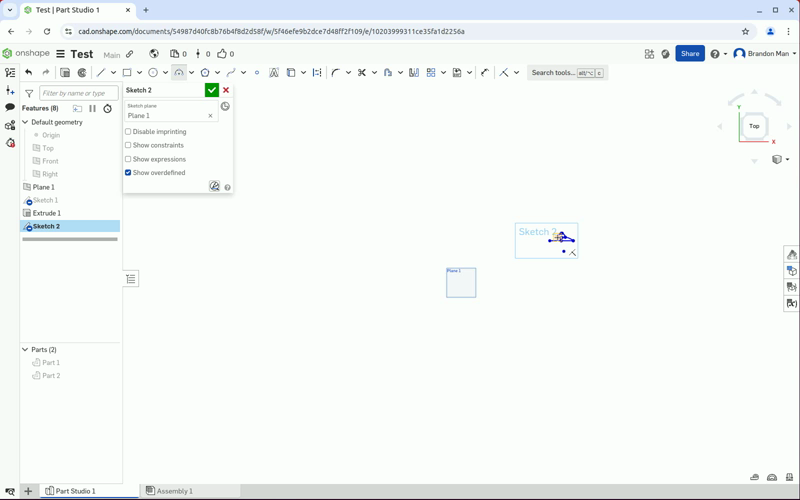
mouse_move(549, 240)
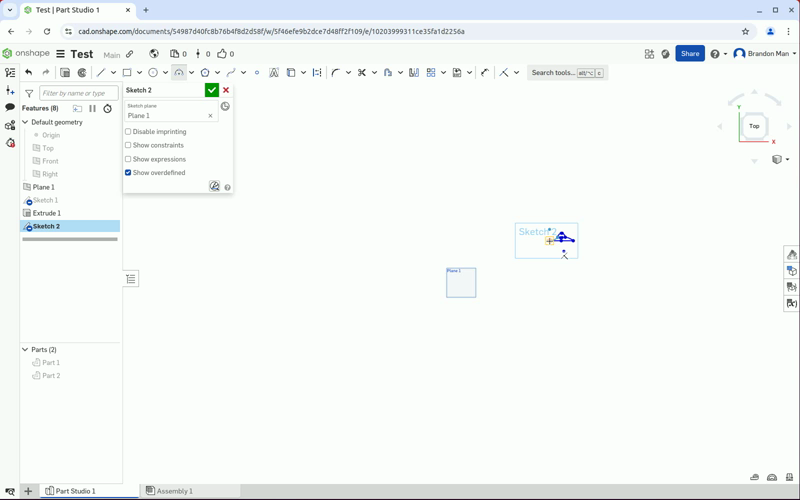
click(549, 240)
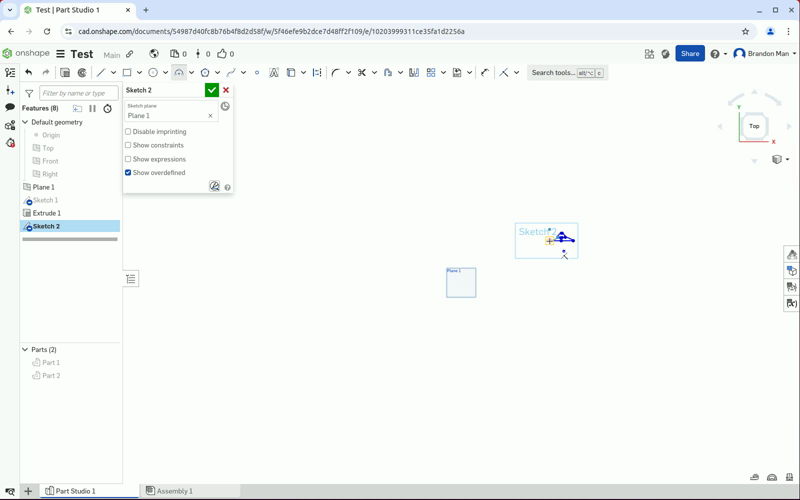
key_down(shift)
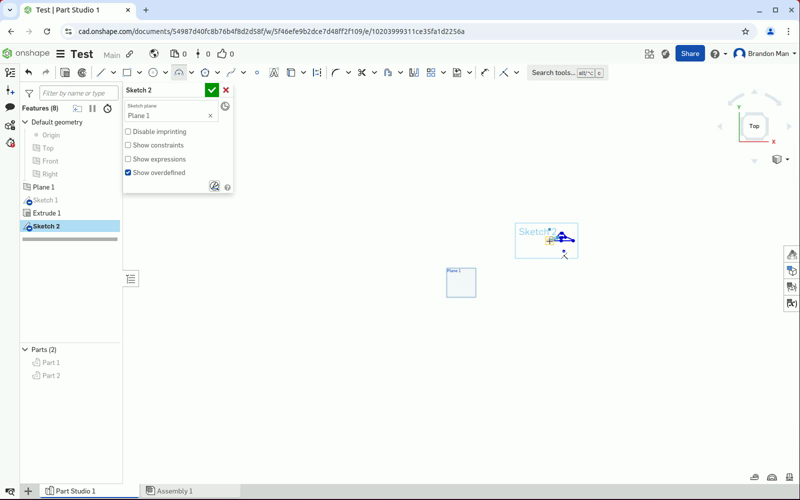
mouse_move(553, 238)
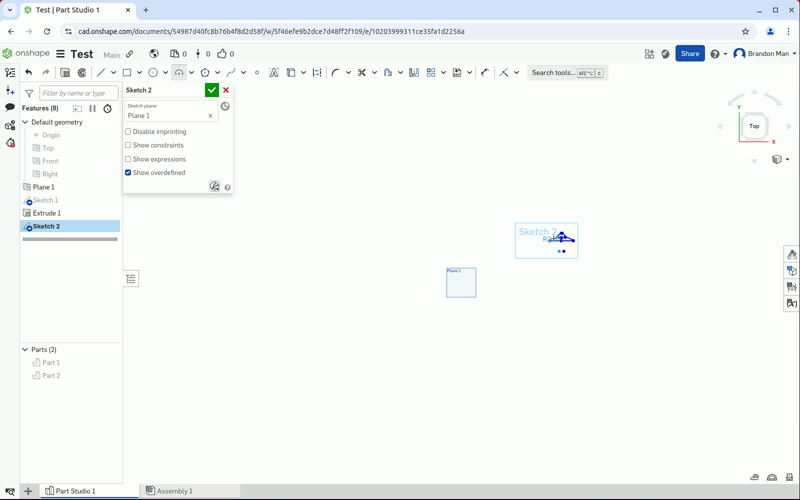
scroll(6)
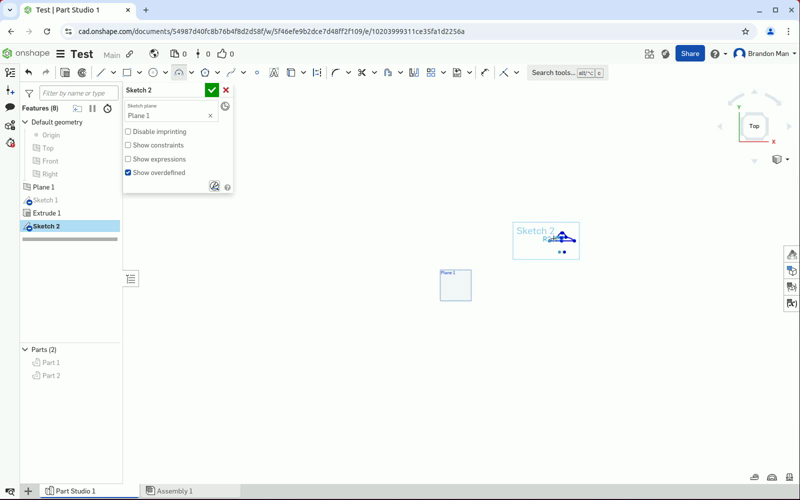
scroll(6)
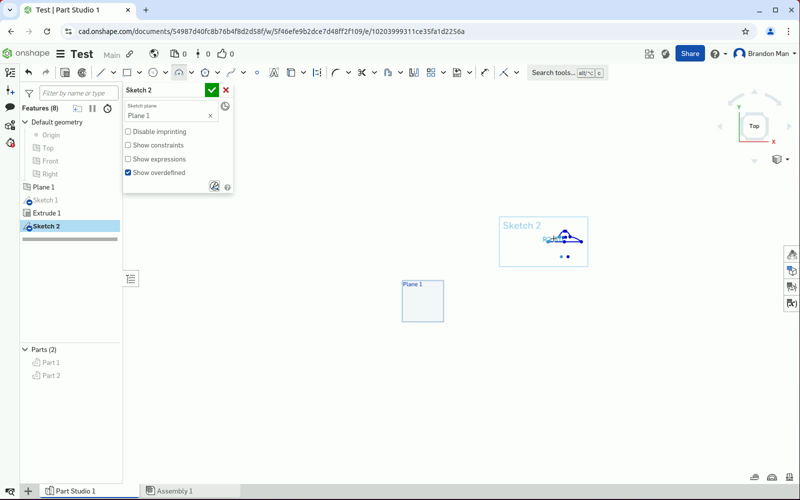
scroll(6)
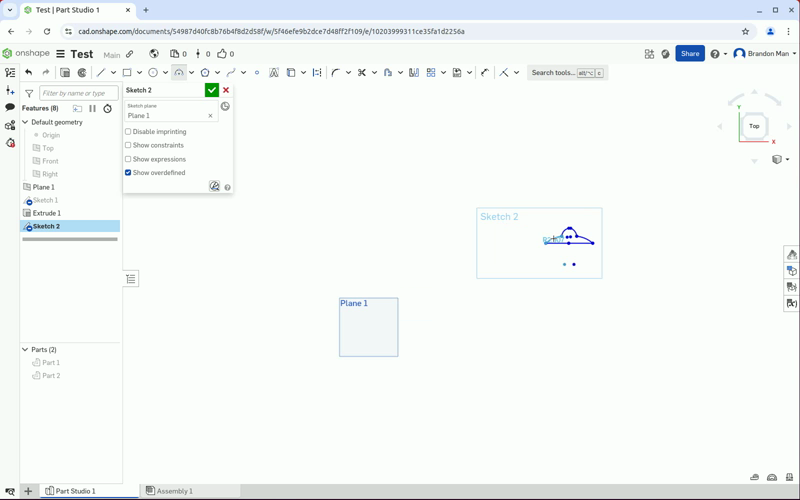
scroll(6)
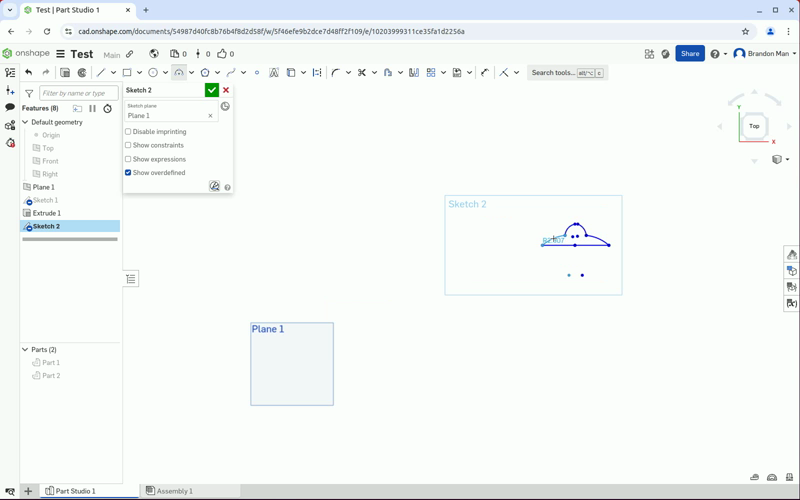
scroll(6)
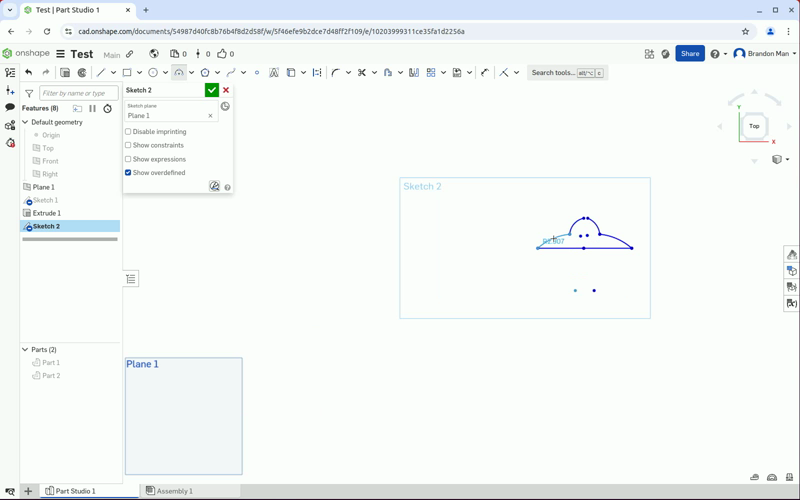
scroll(6)
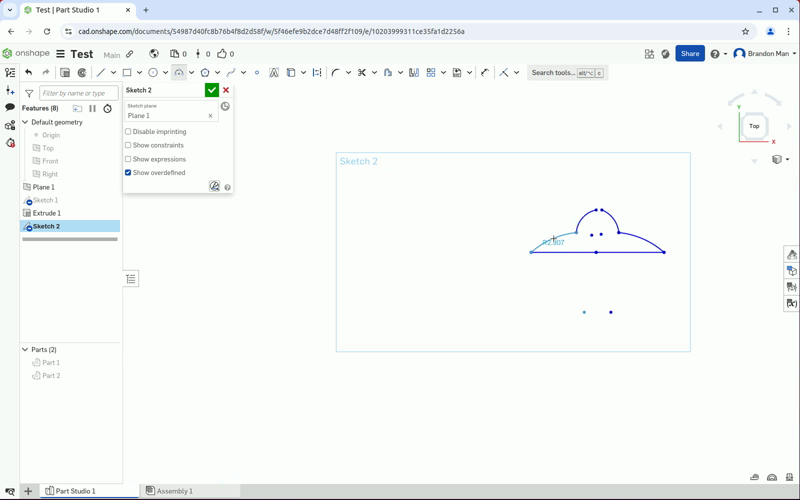
scroll(6)
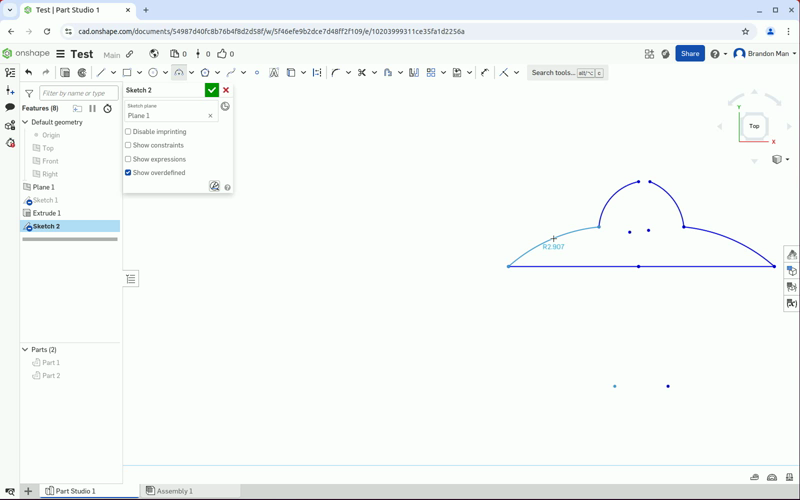
click(553, 238)
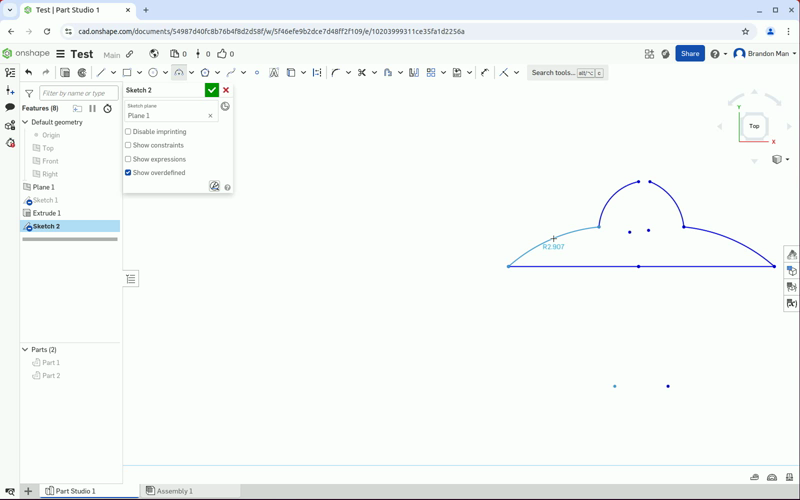
scroll(-6)
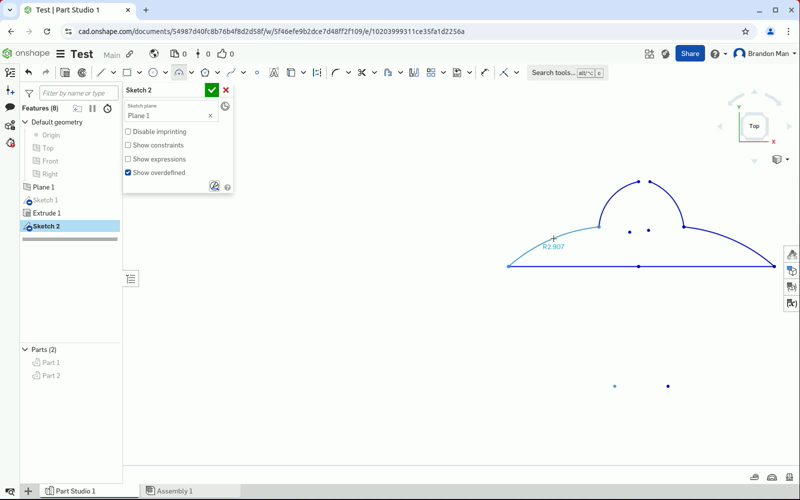
scroll(-6)
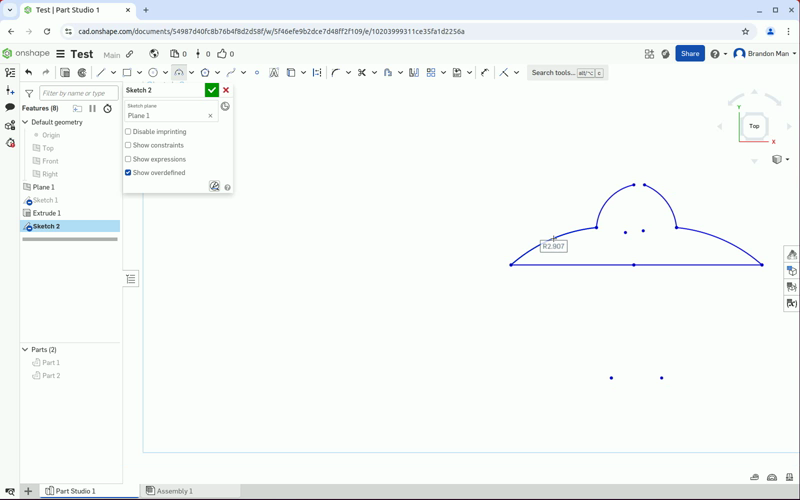
scroll(-6)
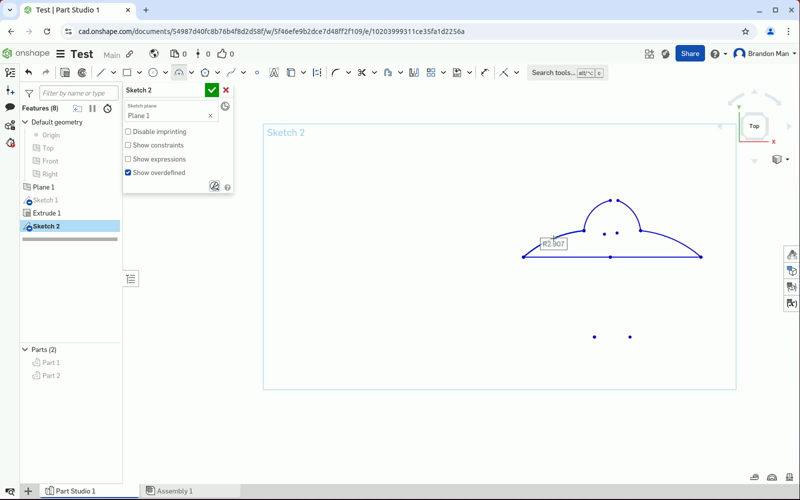
scroll(-6)
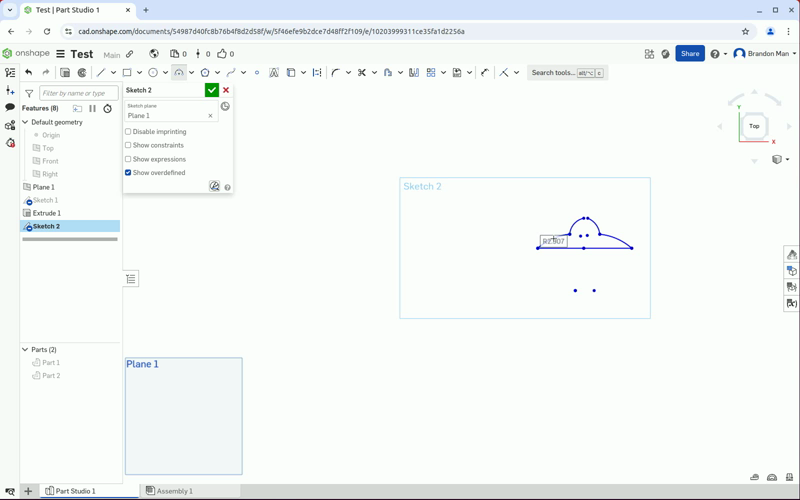
scroll(-6)
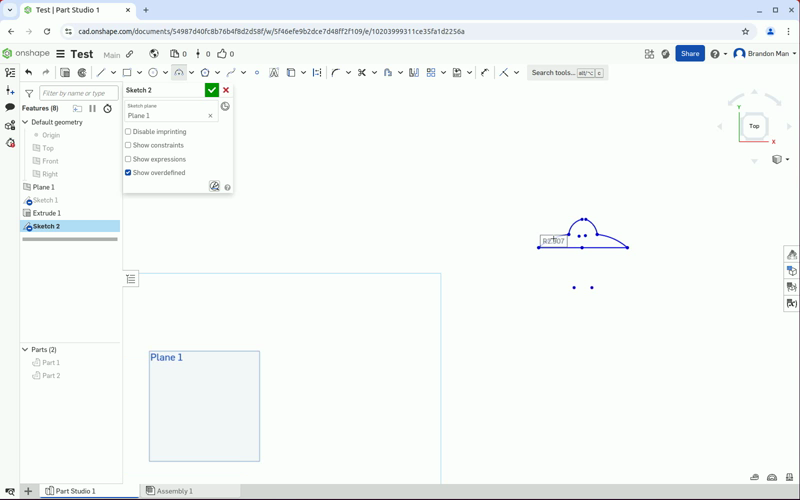
scroll(-6)
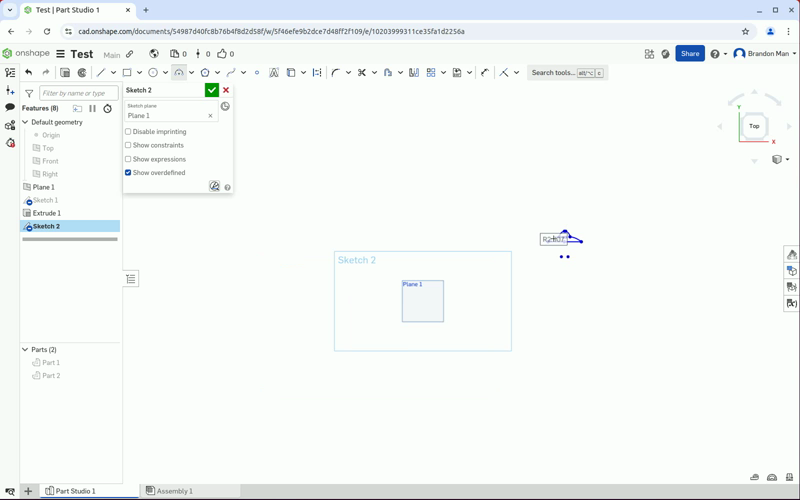
scroll(-6)
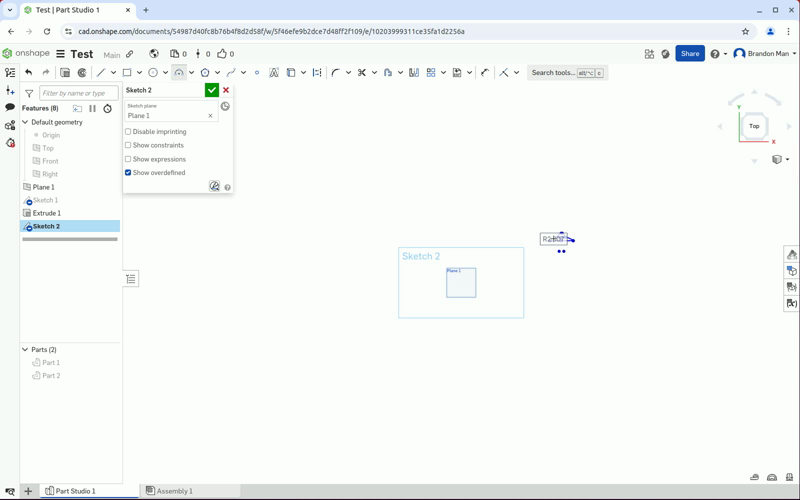
key_up(shift)
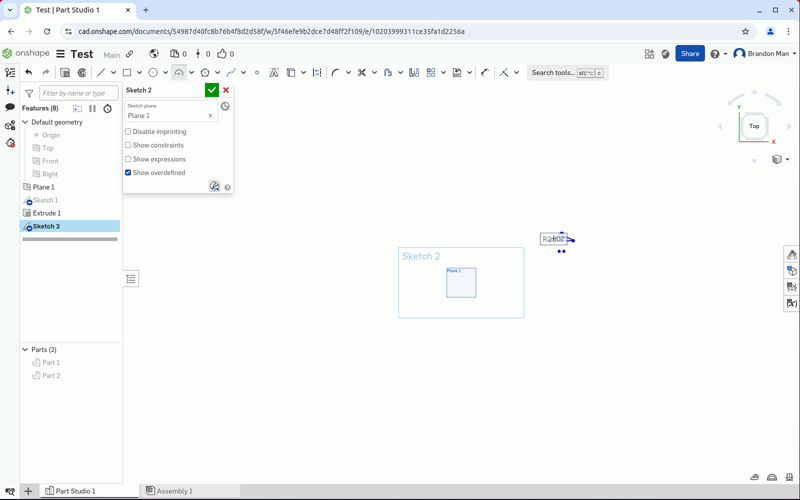
key(esc)
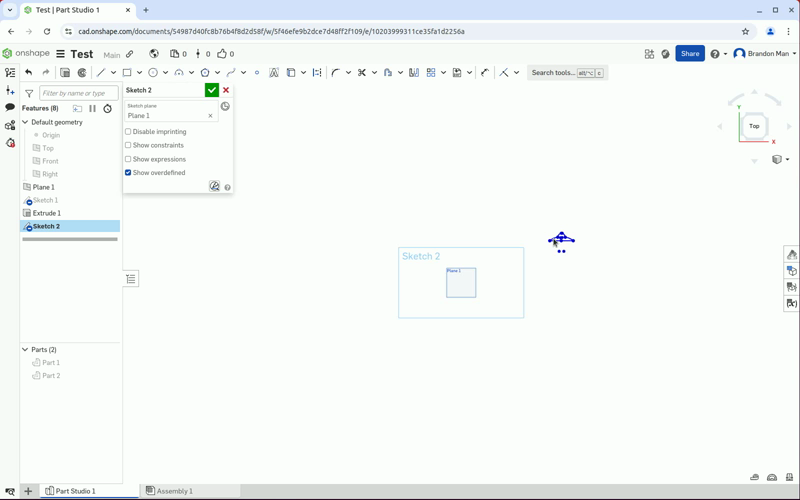
key(c)
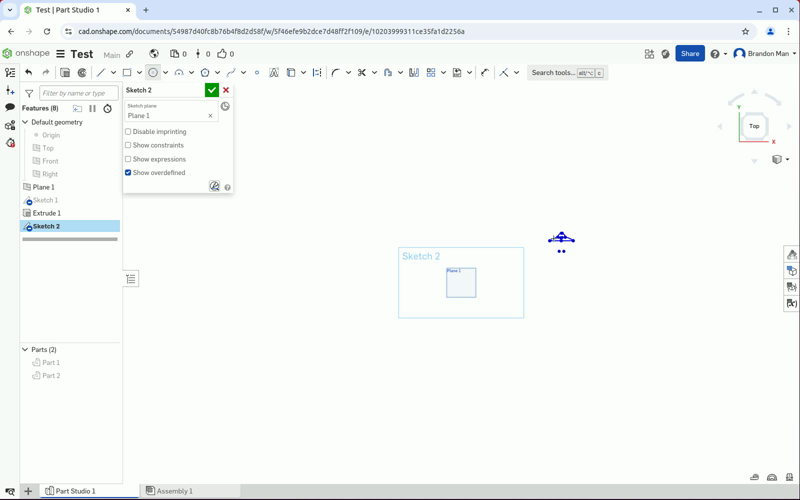
key_down(shift)
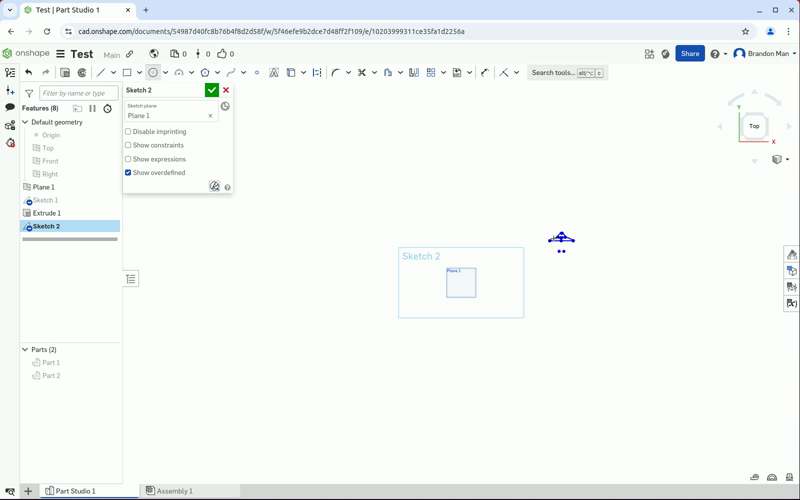
mouse_move(561, 237)
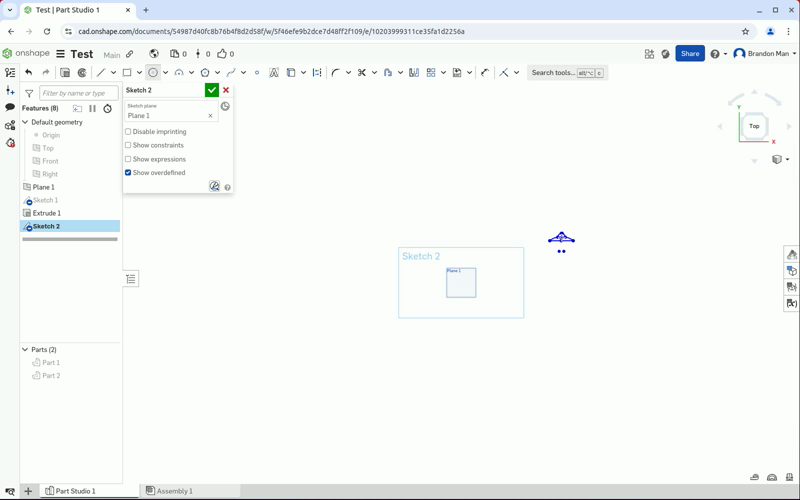
scroll(6)
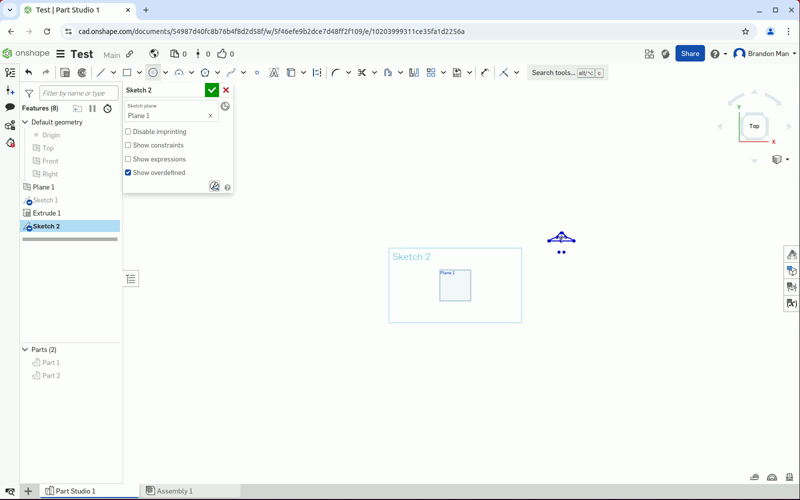
scroll(6)
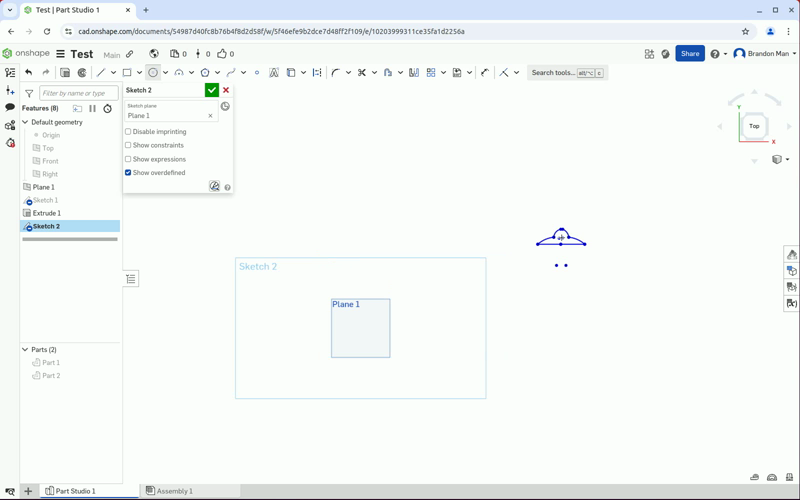
scroll(6)
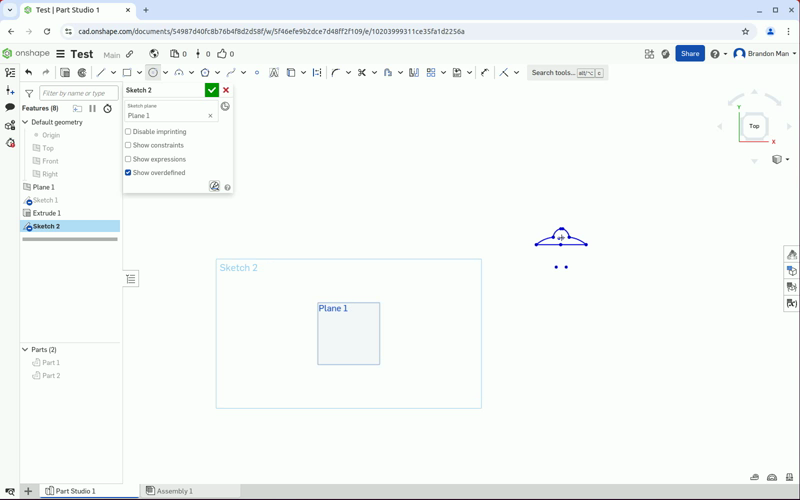
scroll(6)
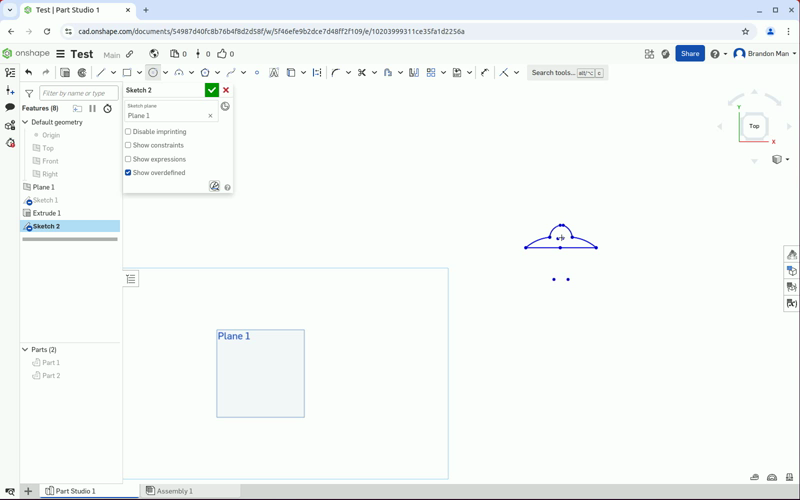
scroll(6)
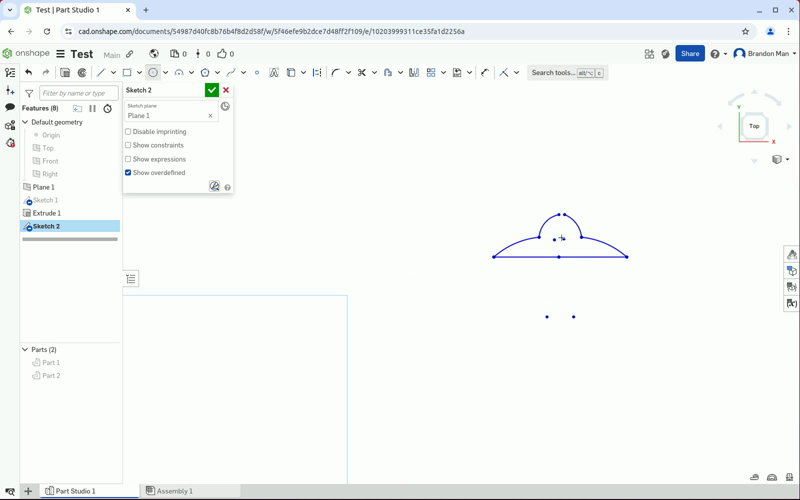
scroll(6)
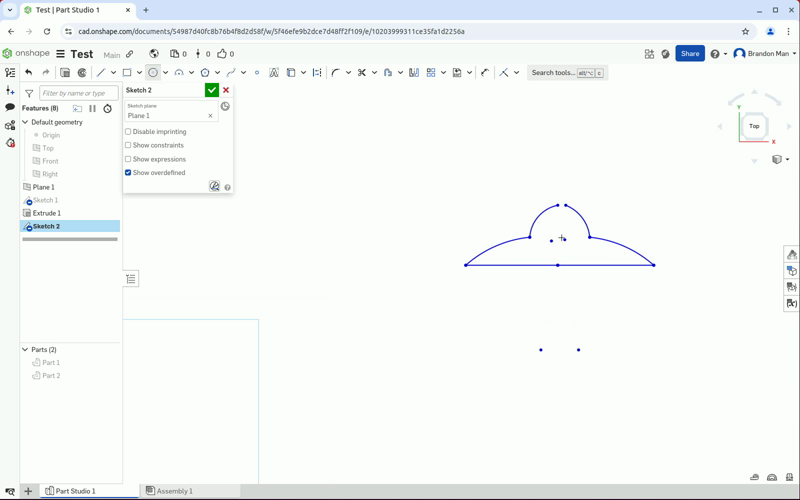
scroll(6)
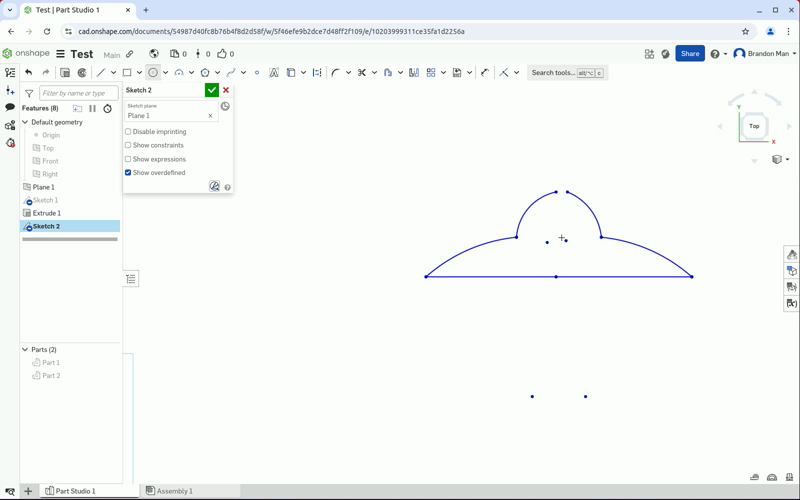
click(561, 237)
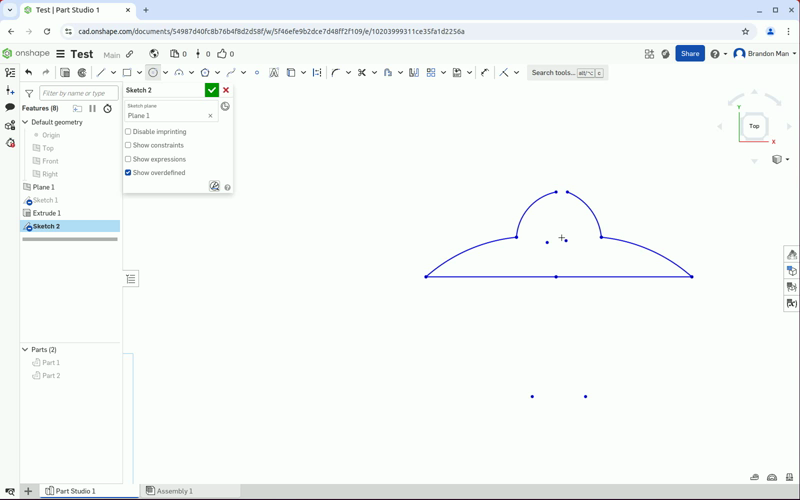
scroll(-6)
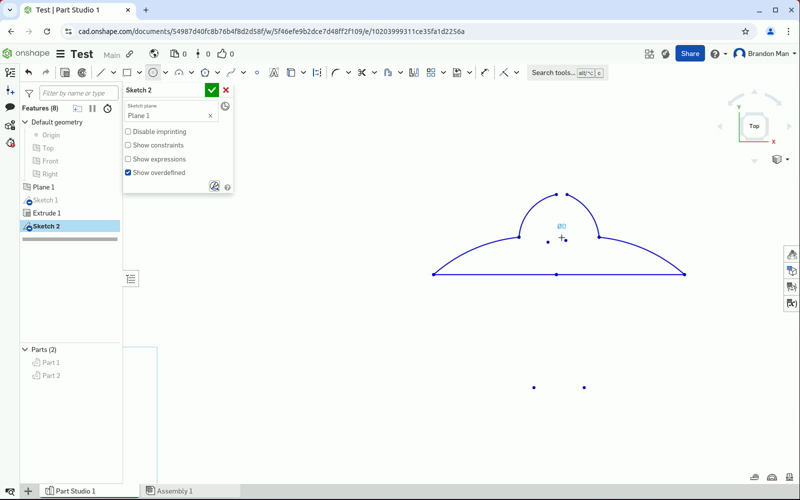
scroll(-6)
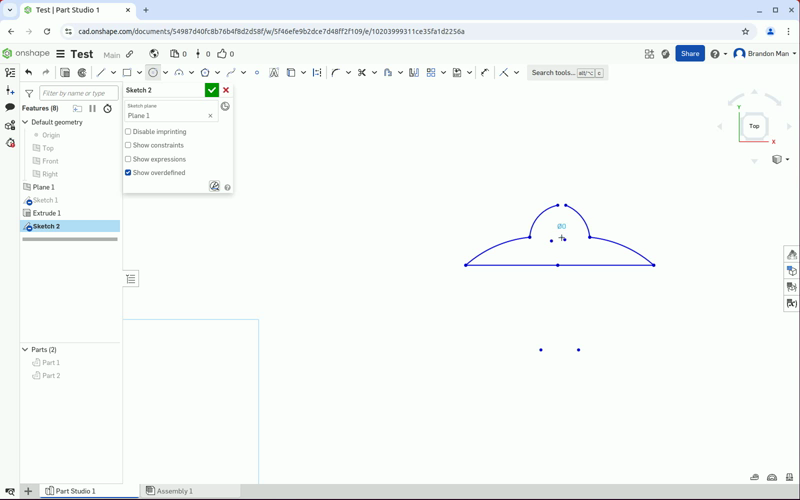
scroll(-6)
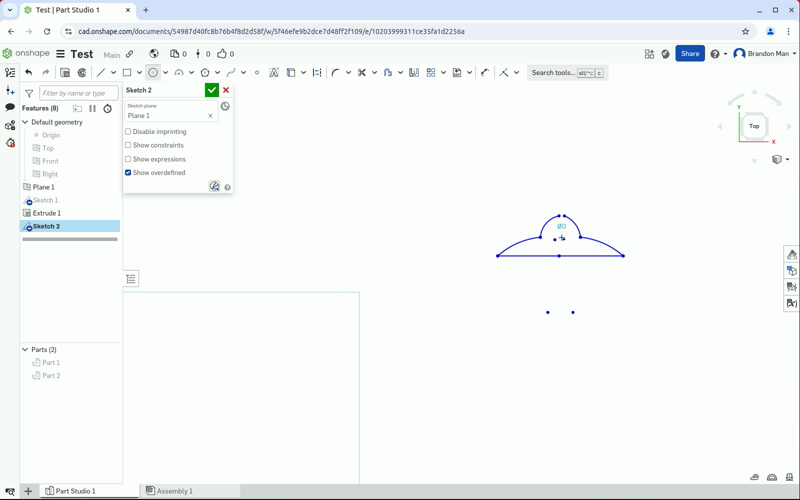
scroll(-6)
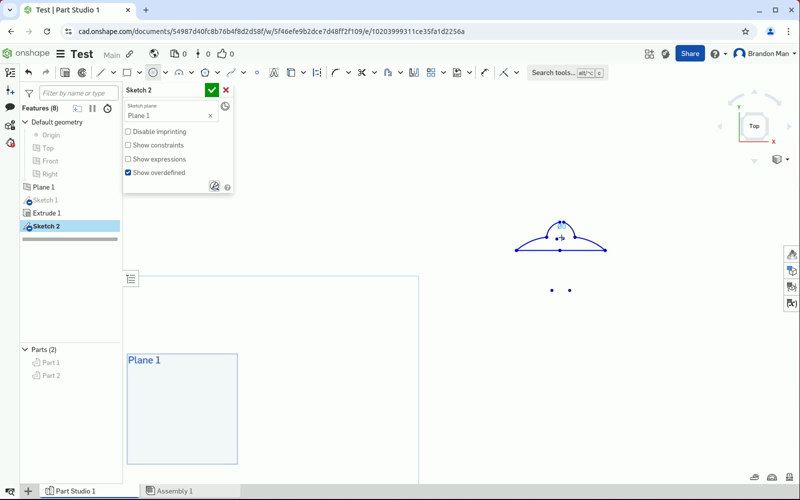
scroll(-6)
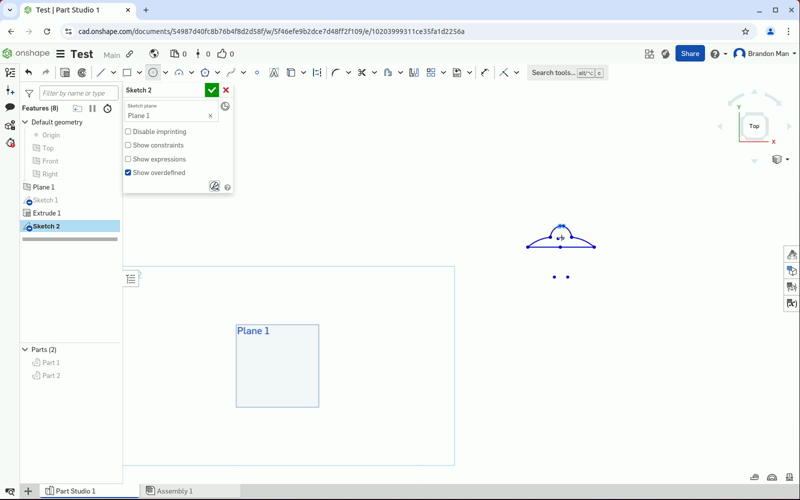
scroll(-6)
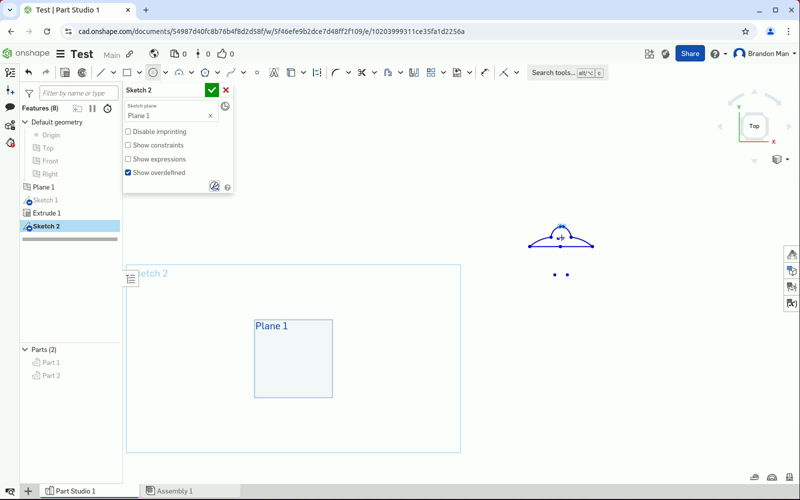
scroll(-6)
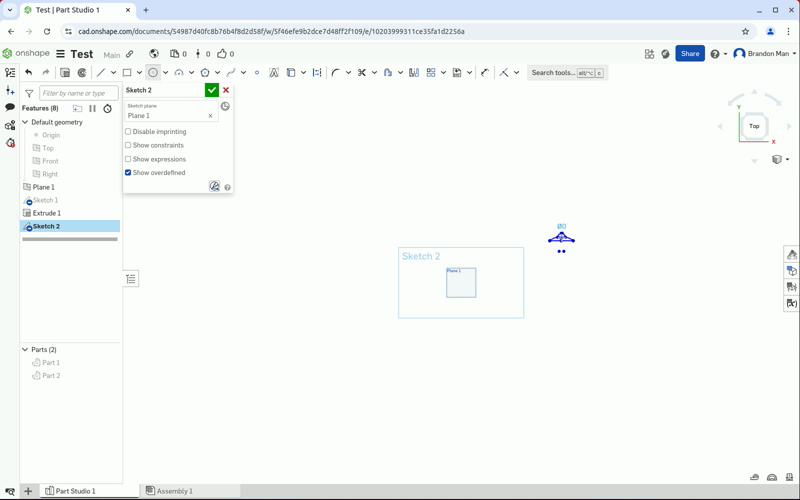
key_up(shift)
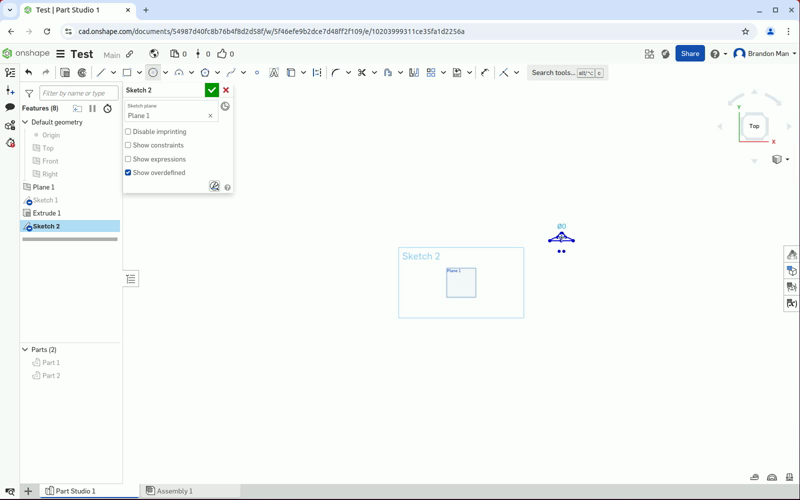
mouse_move(563, 237)
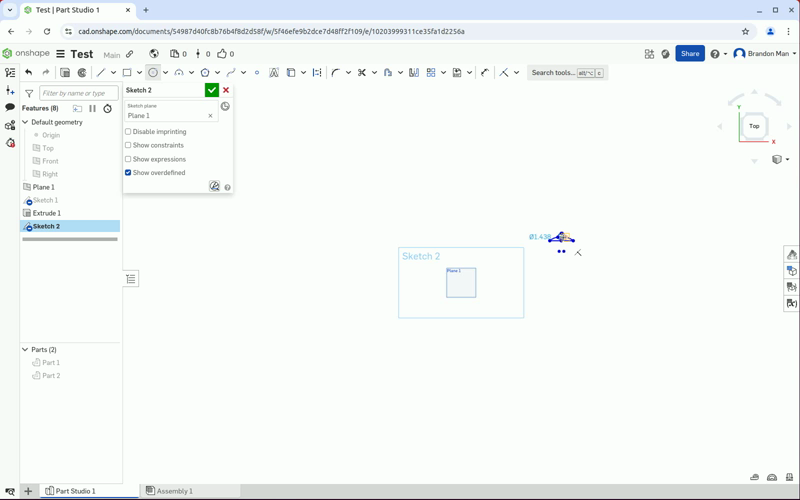
scroll(6)
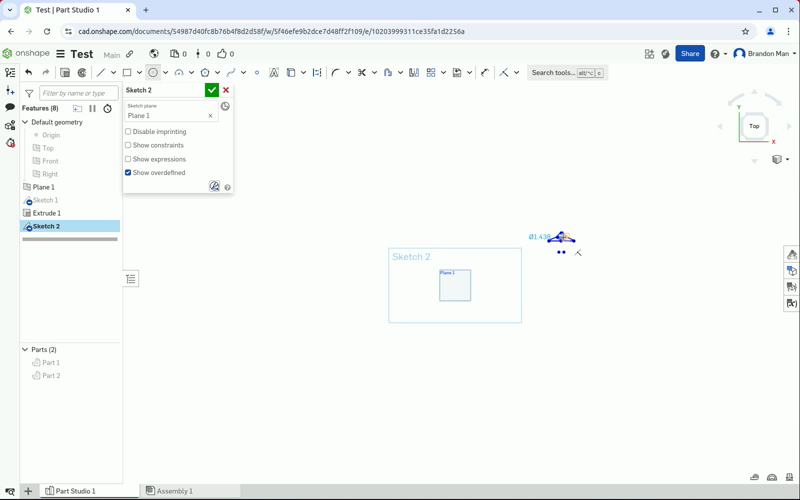
scroll(6)
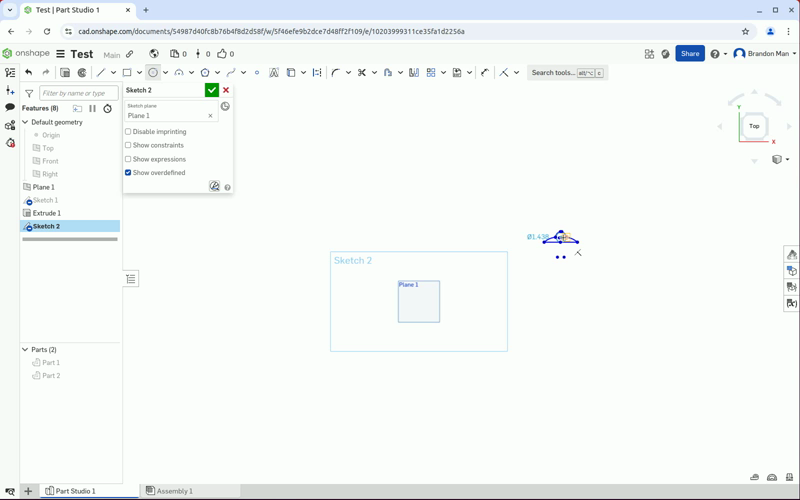
scroll(6)
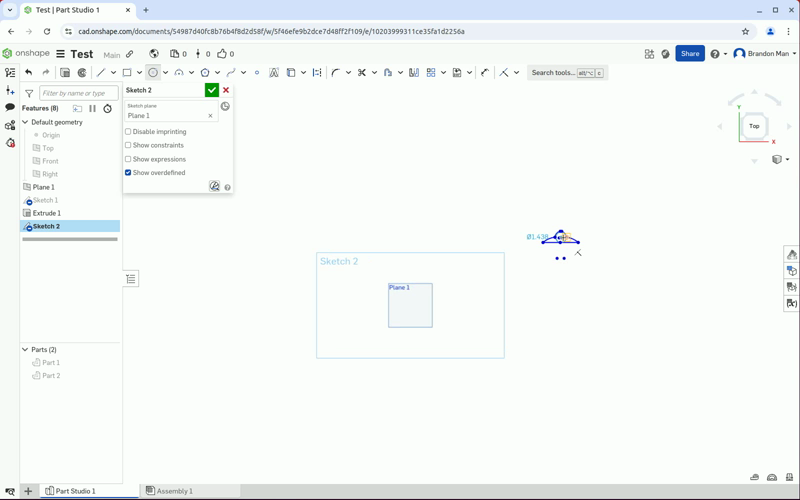
scroll(6)
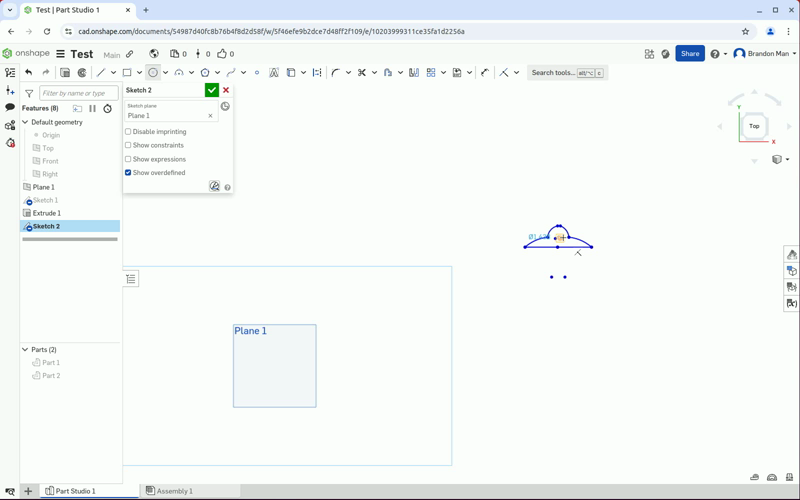
scroll(6)
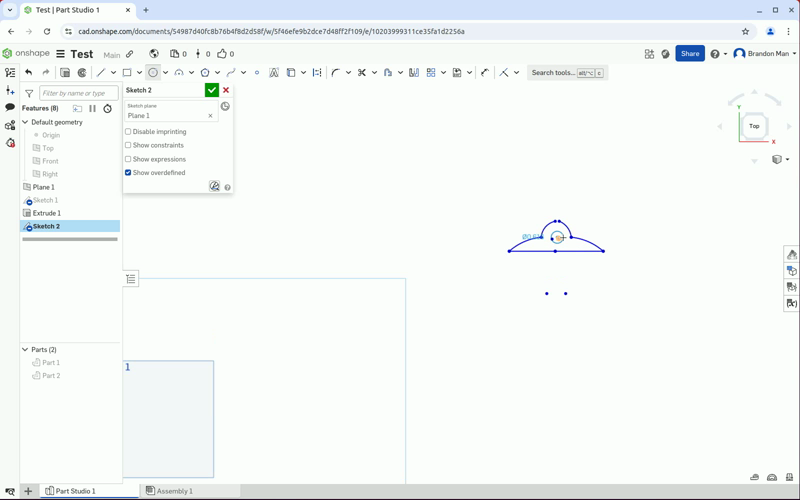
scroll(6)
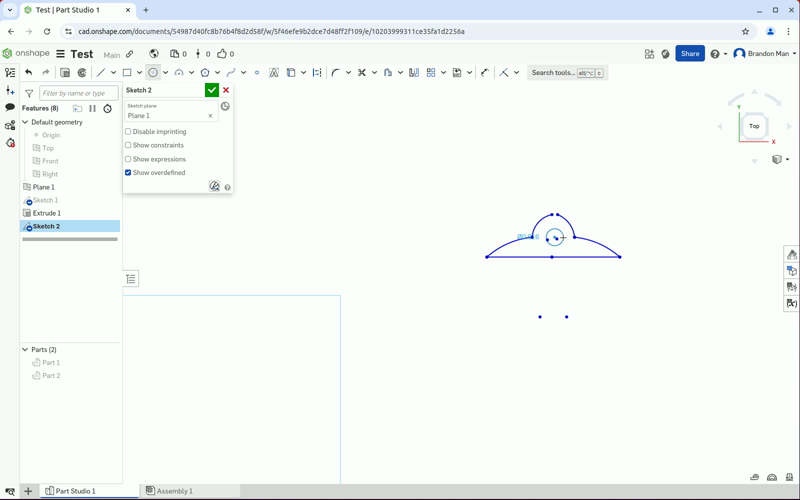
scroll(6)
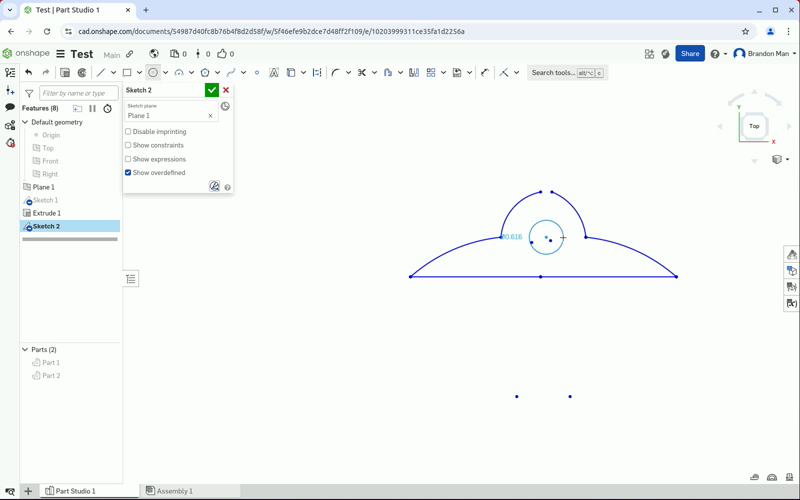
click(563, 237)
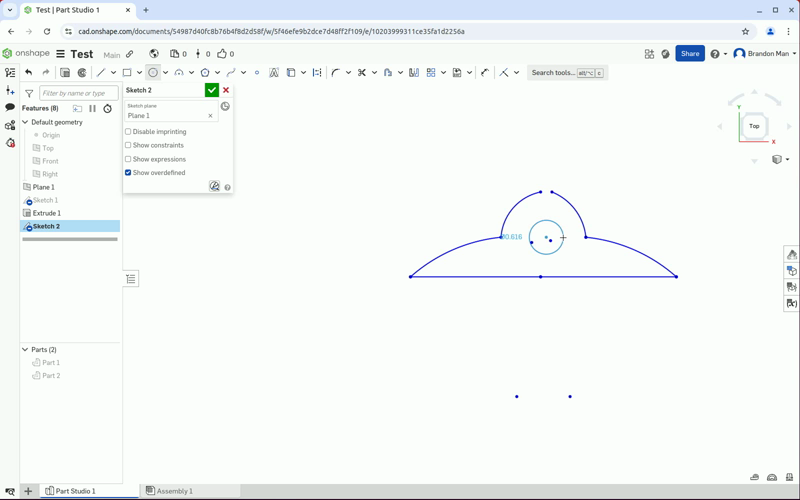
scroll(-6)
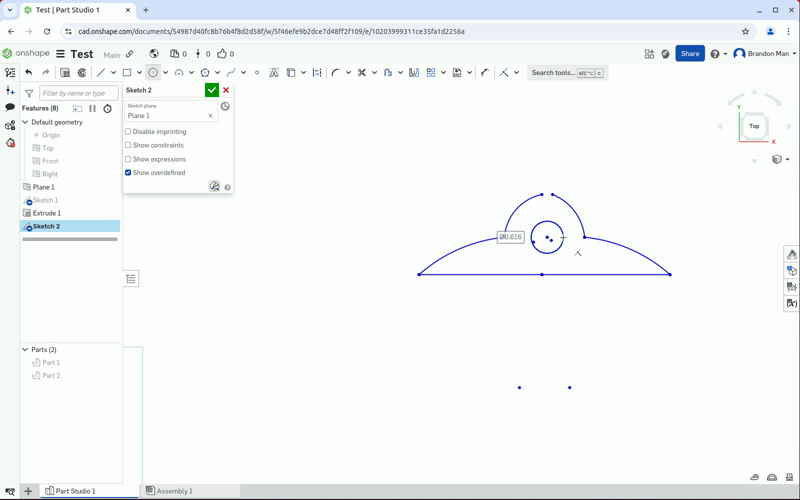
scroll(-6)
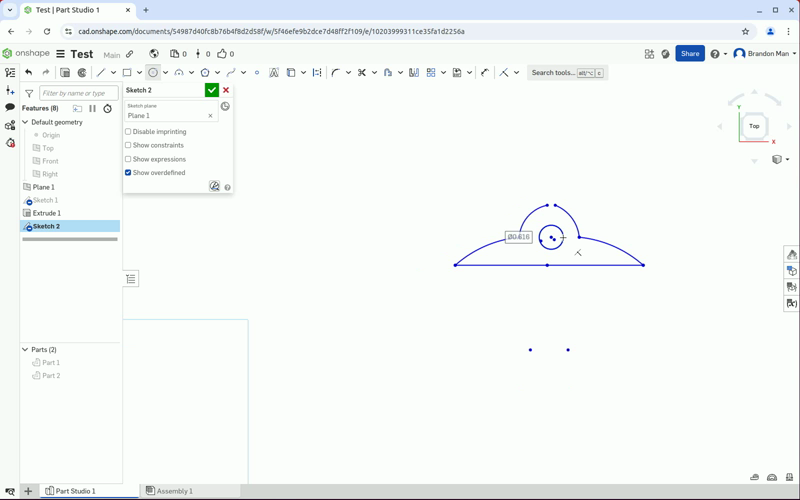
scroll(-6)
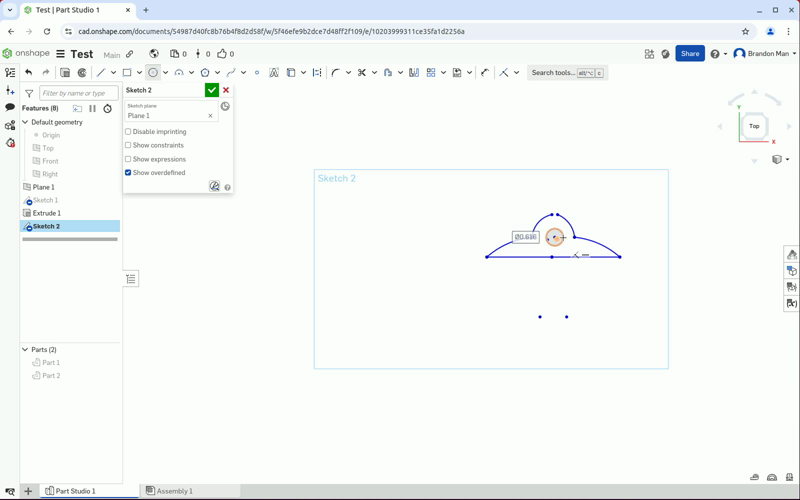
scroll(-6)
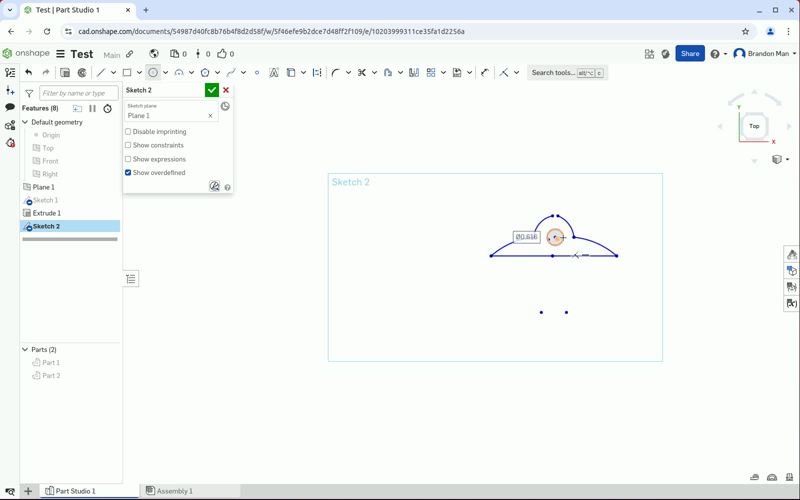
scroll(-6)
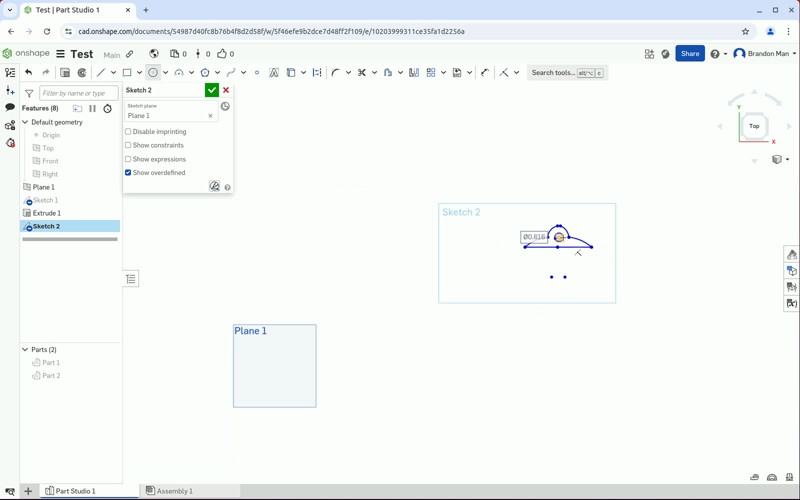
scroll(-6)
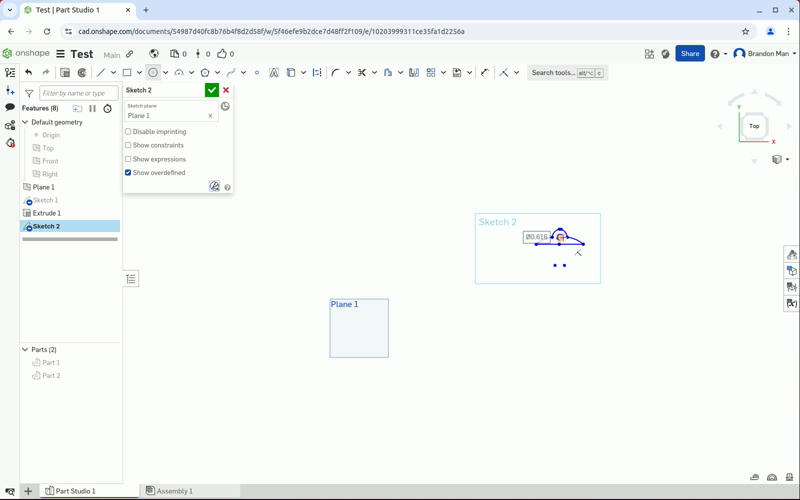
scroll(-6)
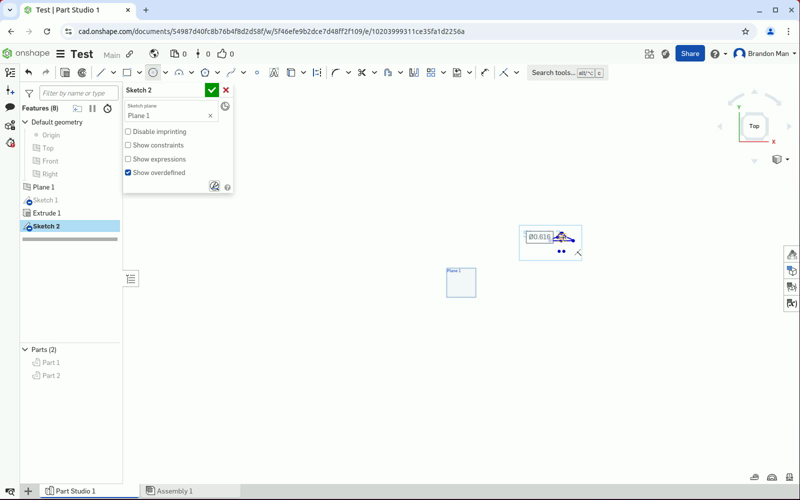
key(esc)
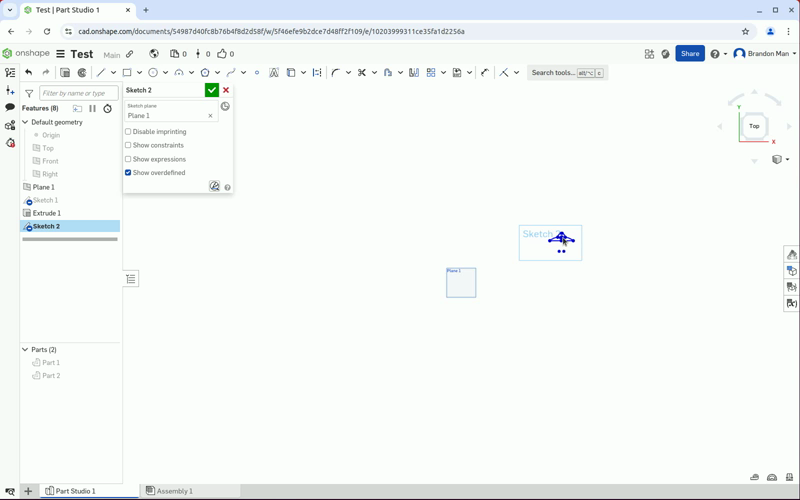
mouse_move(553, 238)
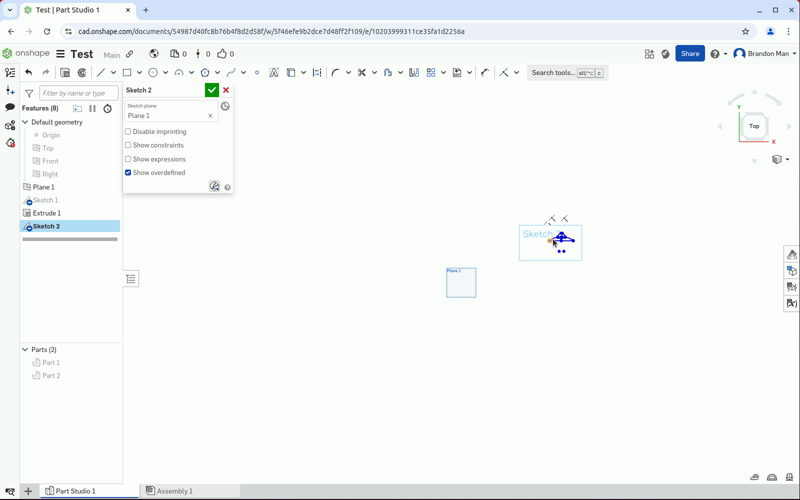
scroll(6)
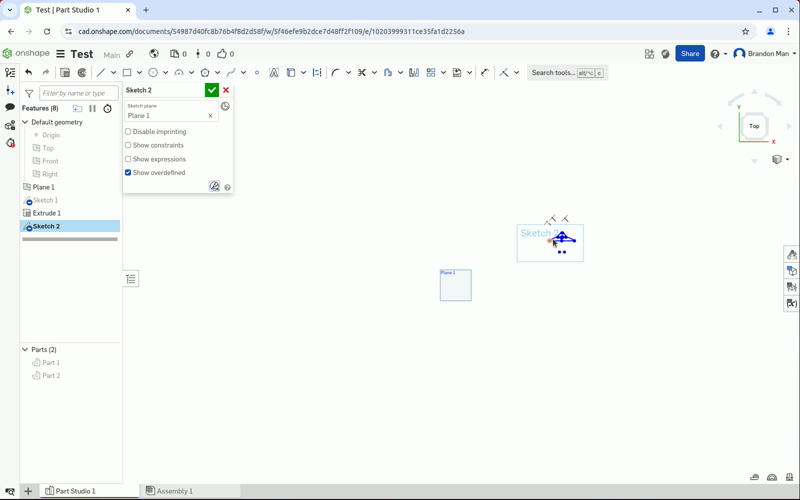
scroll(6)
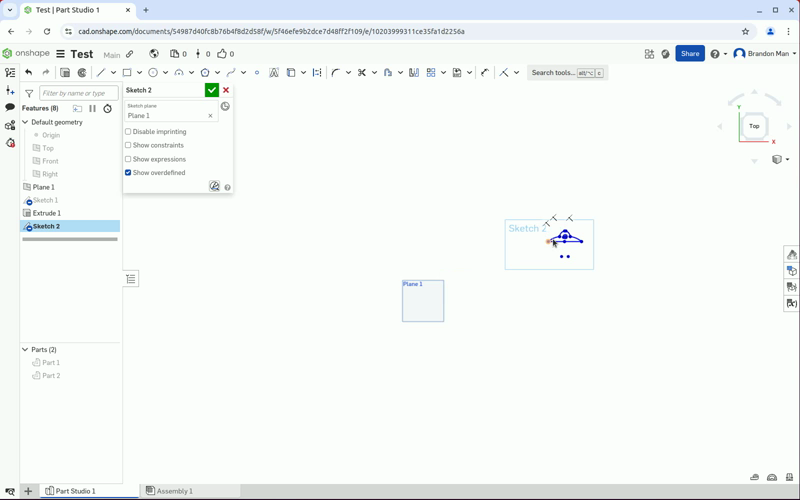
scroll(6)
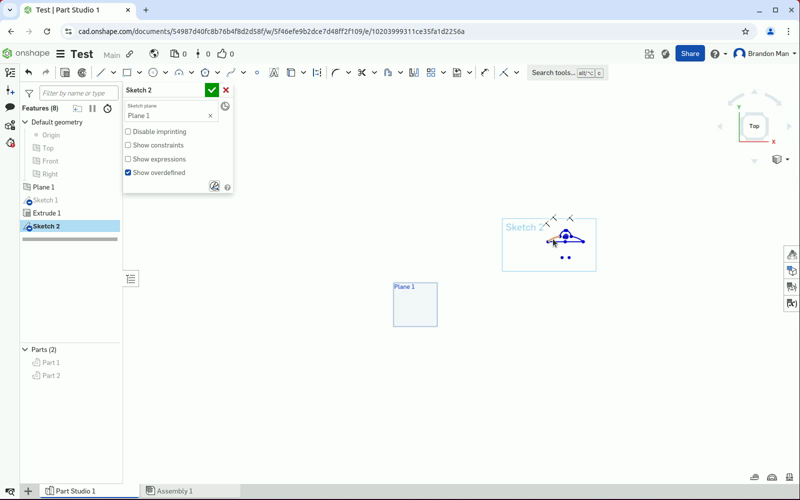
scroll(6)
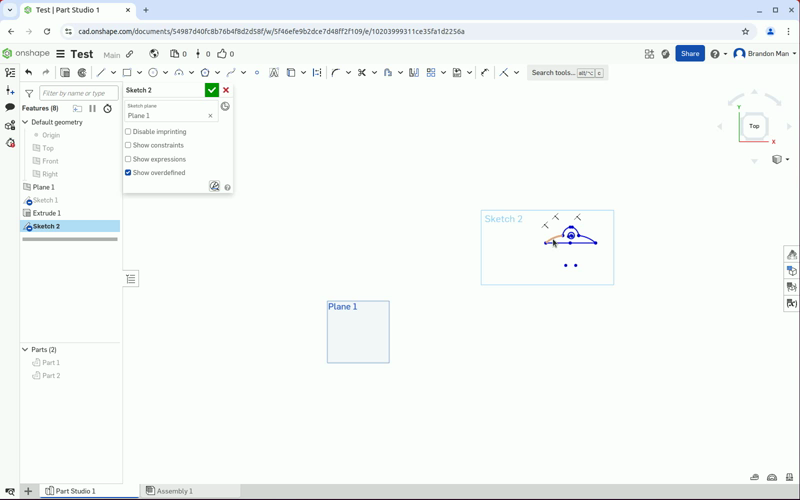
scroll(6)
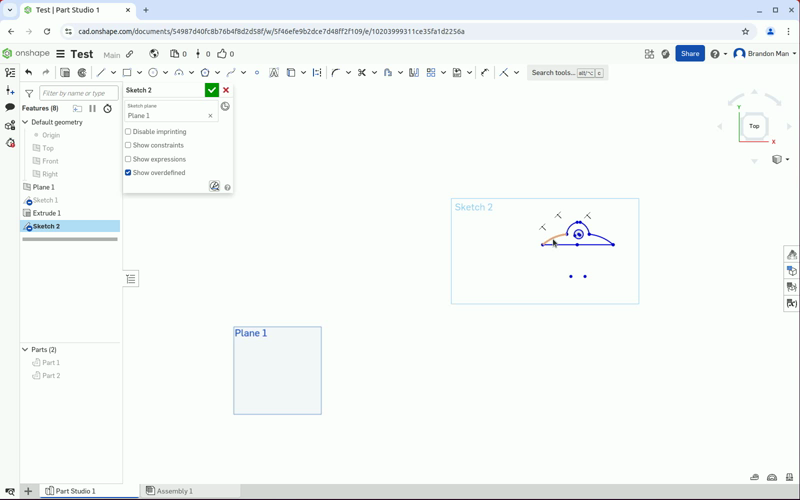
scroll(6)
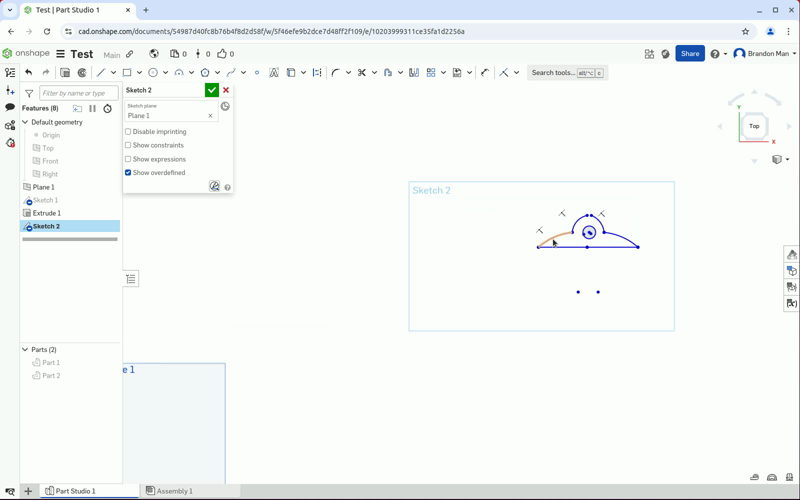
scroll(6)
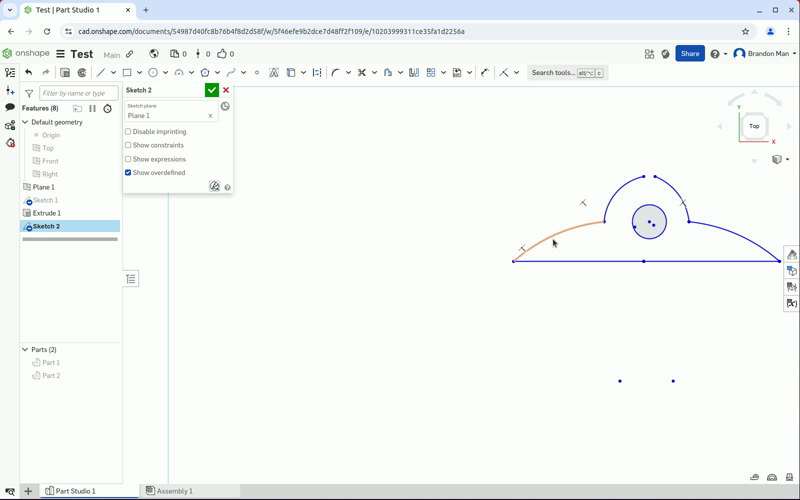
click(553, 238)
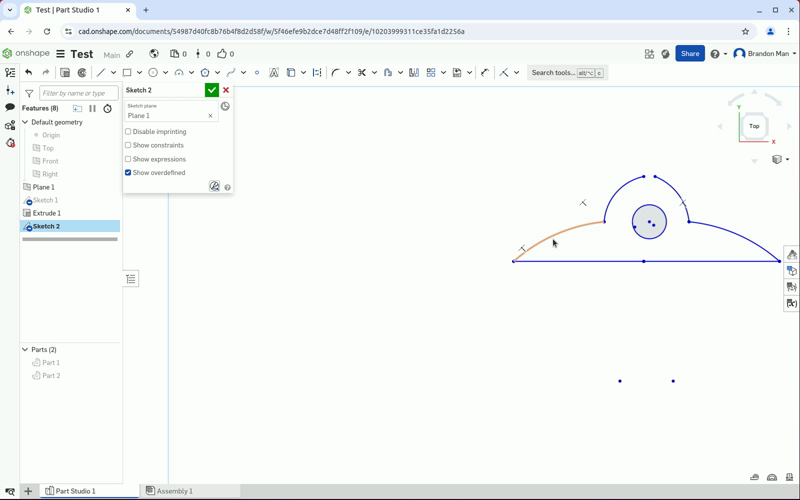
scroll(-6)
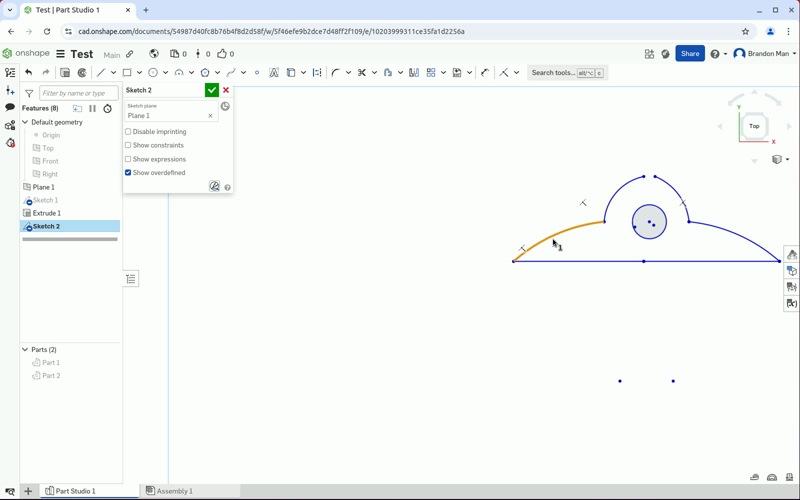
scroll(-6)
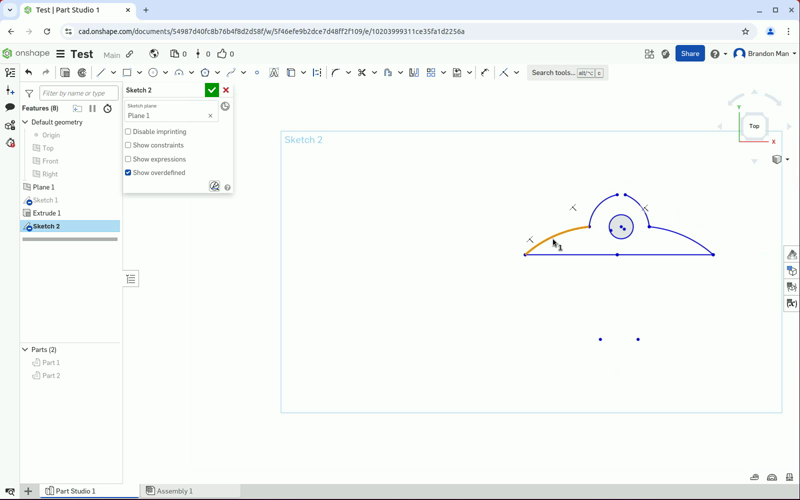
scroll(-6)
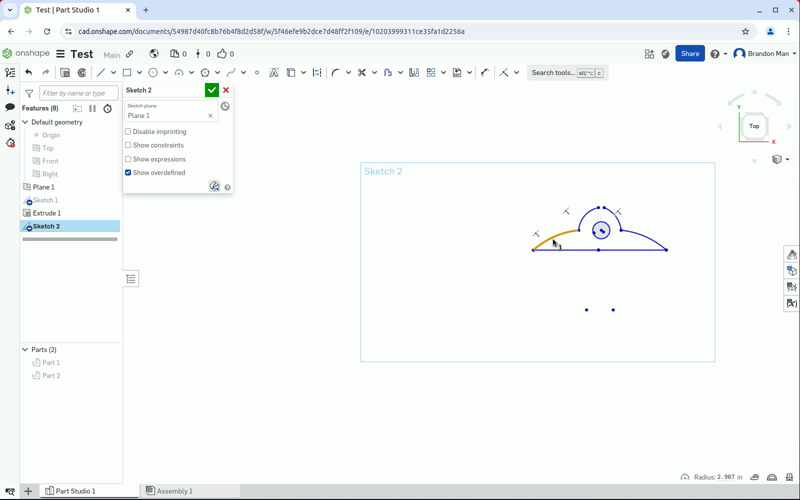
scroll(-6)
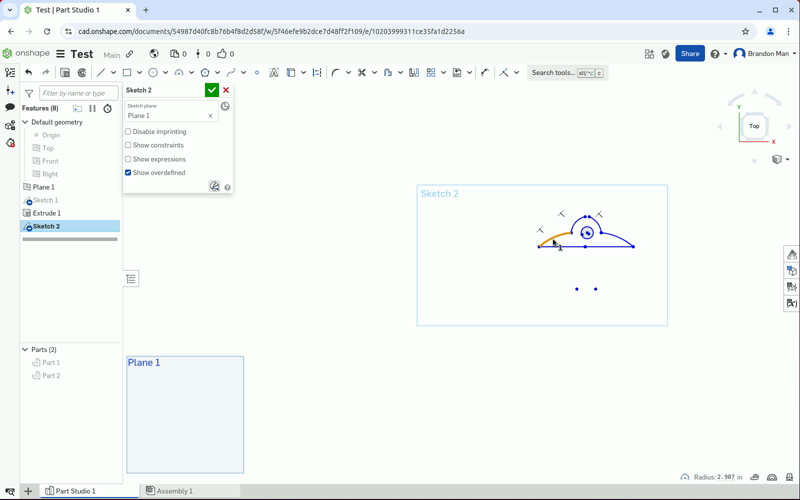
scroll(-6)
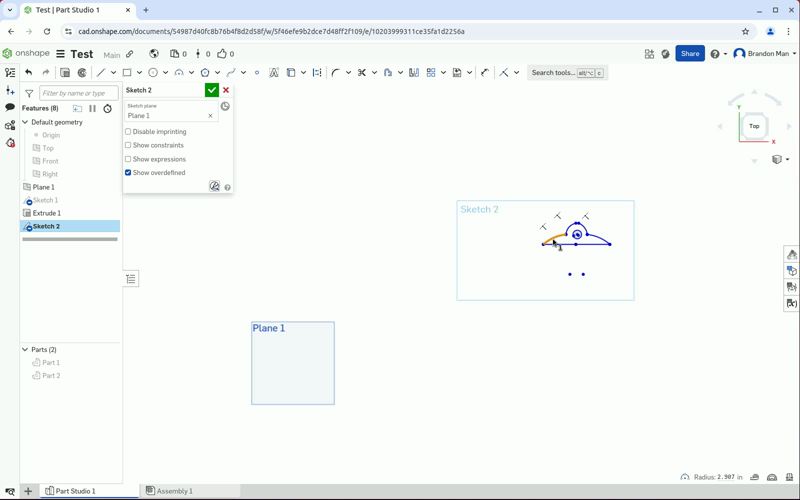
scroll(-6)
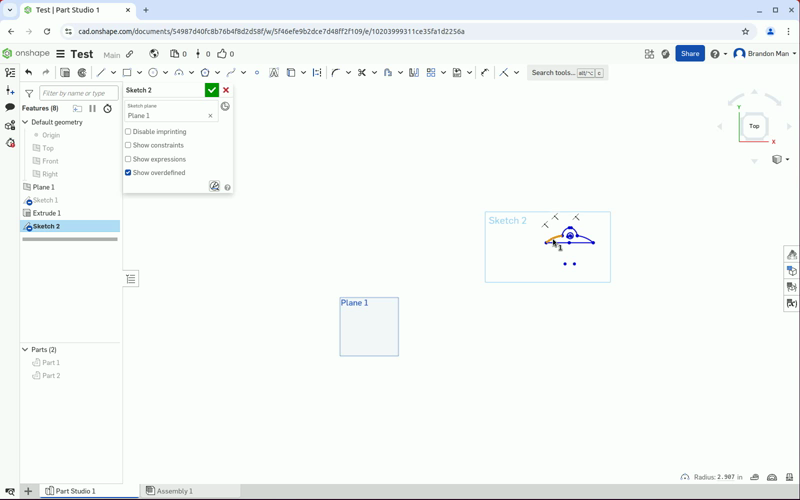
scroll(-6)
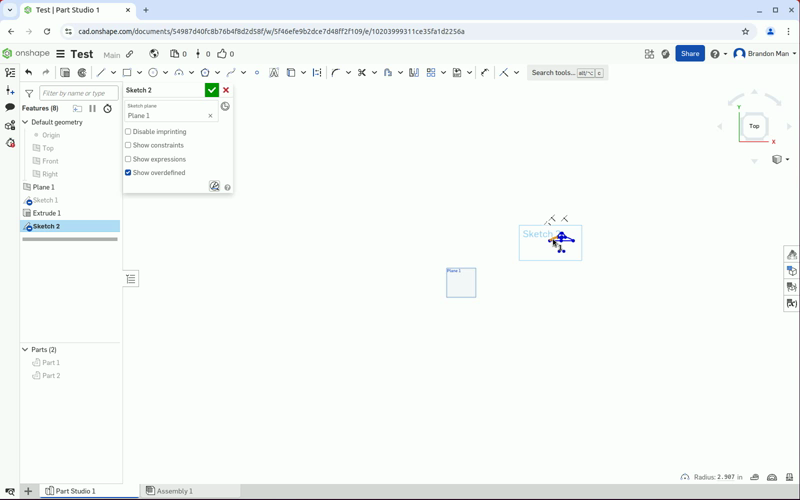
mouse_move(73, 352)
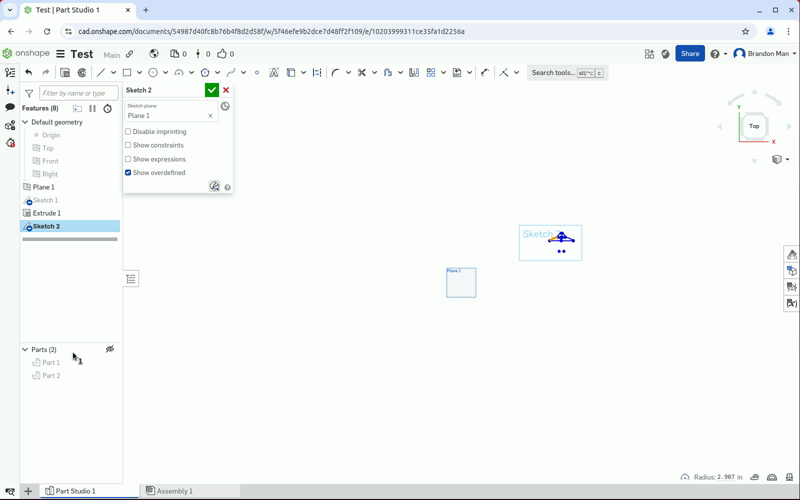
key(shift+y)
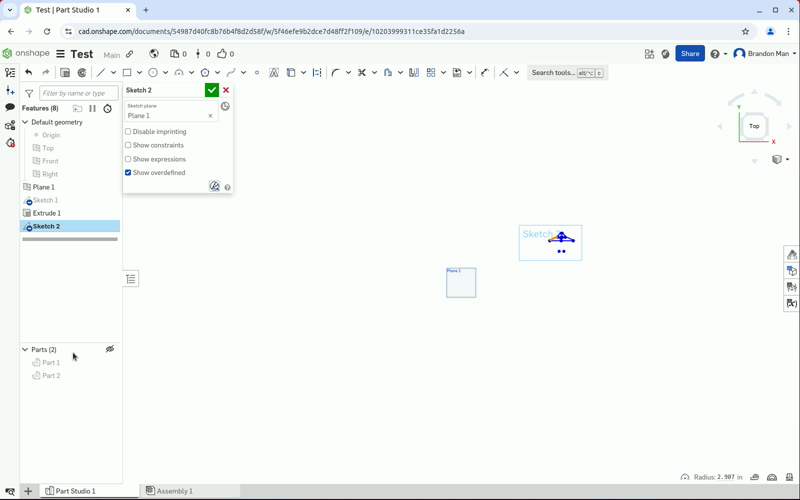
key(shift+e)
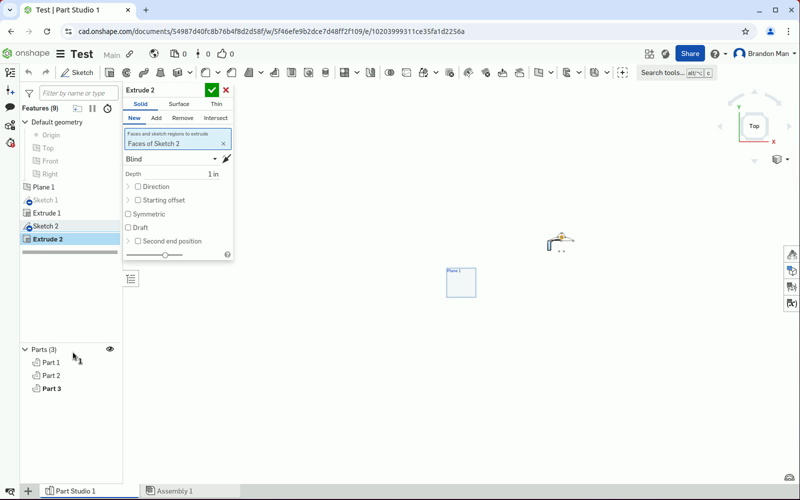
mouse_move(143, 106)
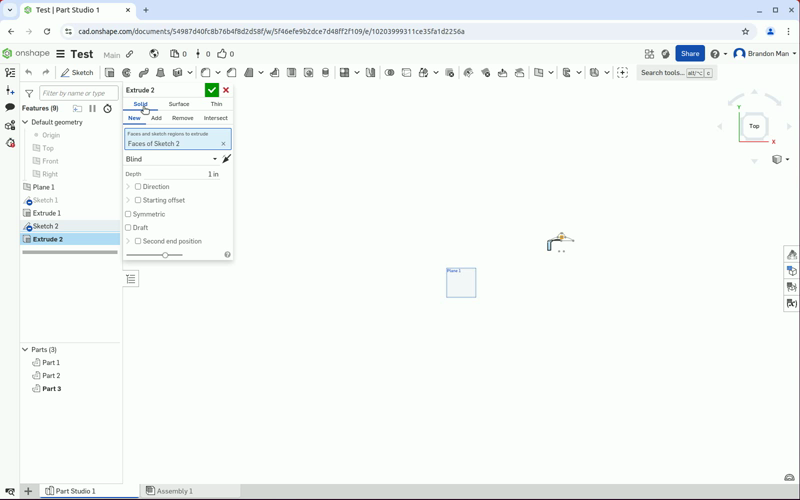
click(143, 106)
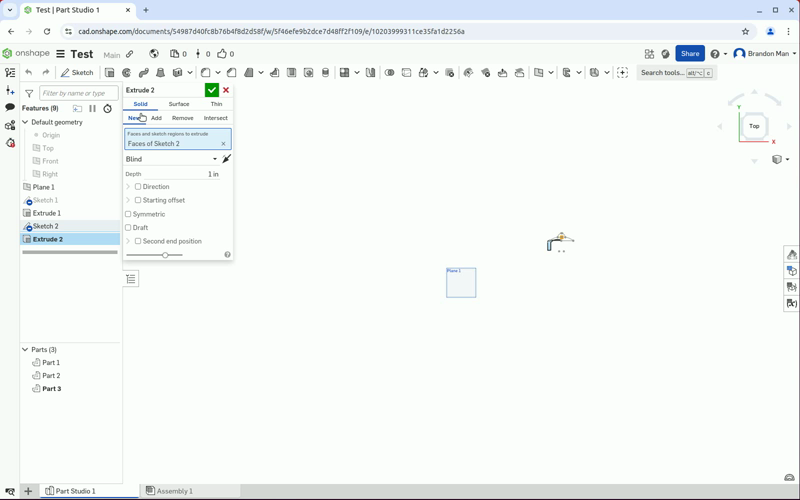
mouse_move(137, 120)
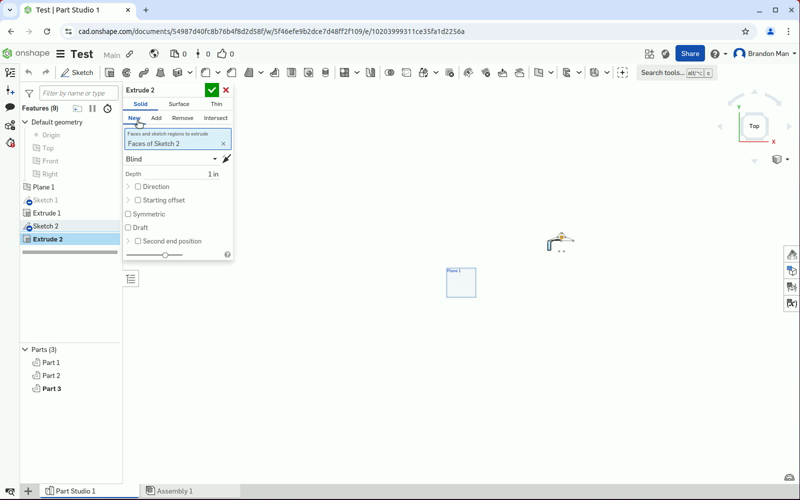
click(137, 120)
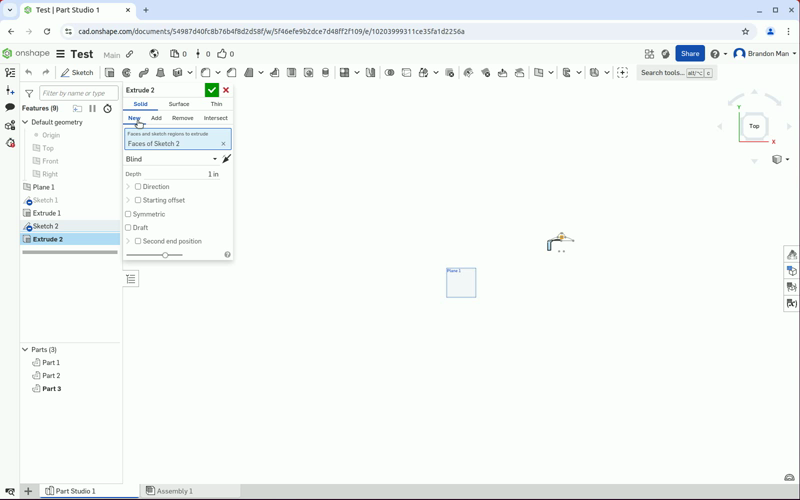
key(tab, 4)
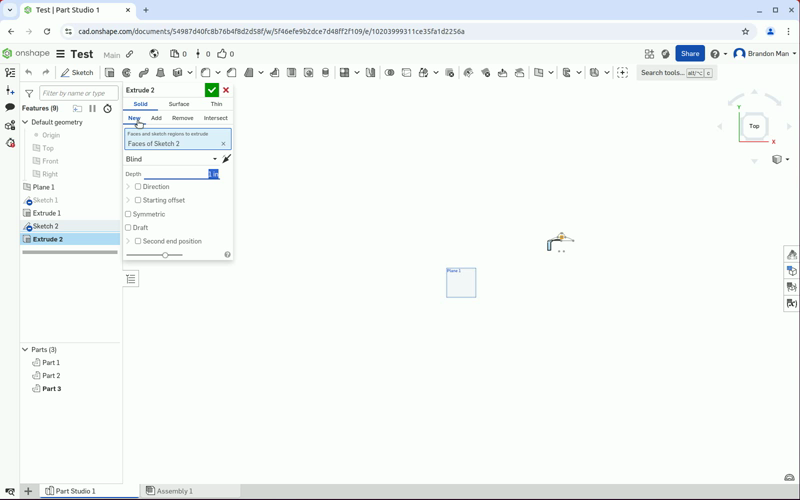
text(1.204)
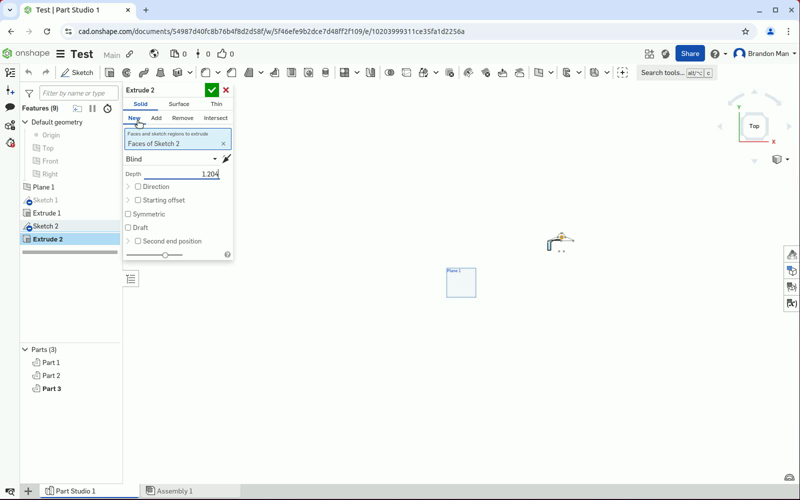
key(enter)
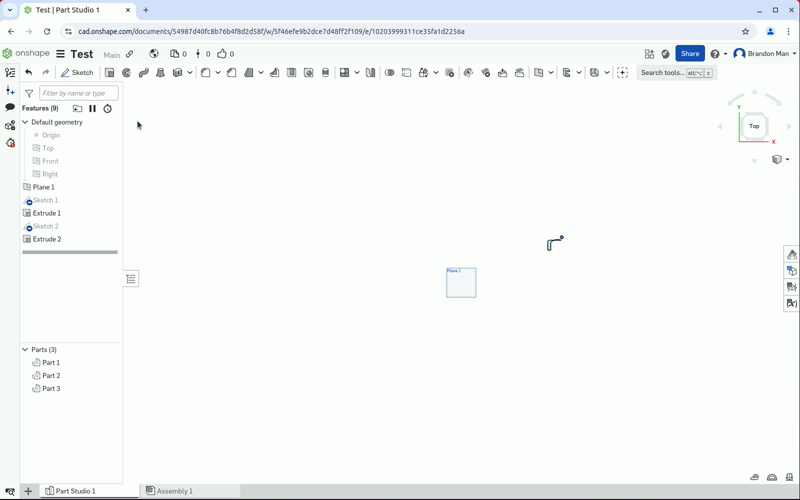
key(shift+h)
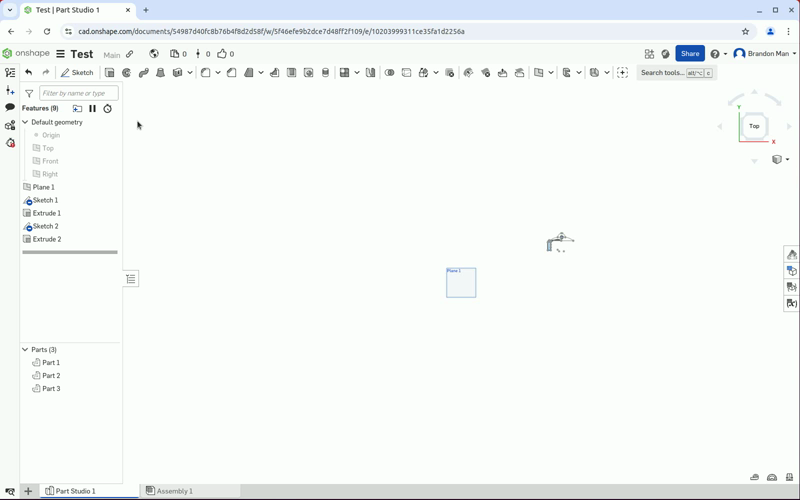
key(shift+h)
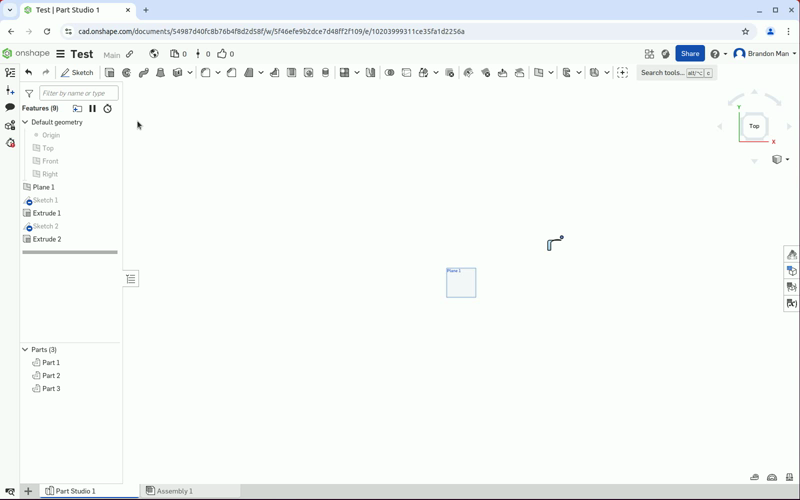
mouse_move(73, 189)
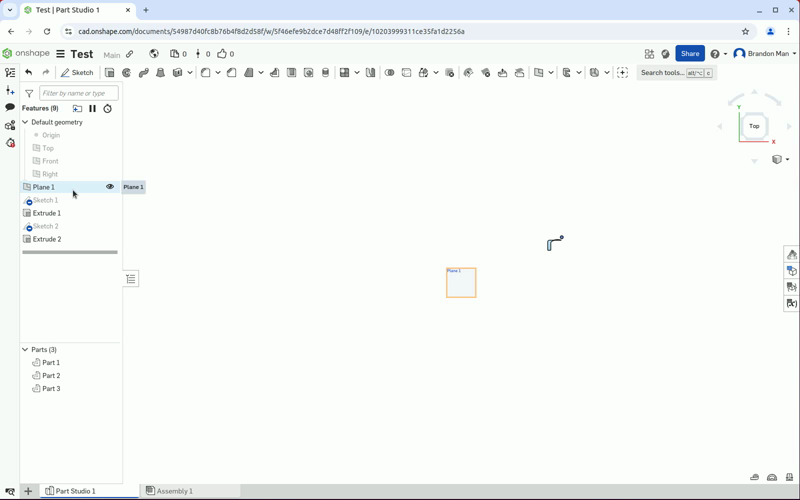
click(73, 189)
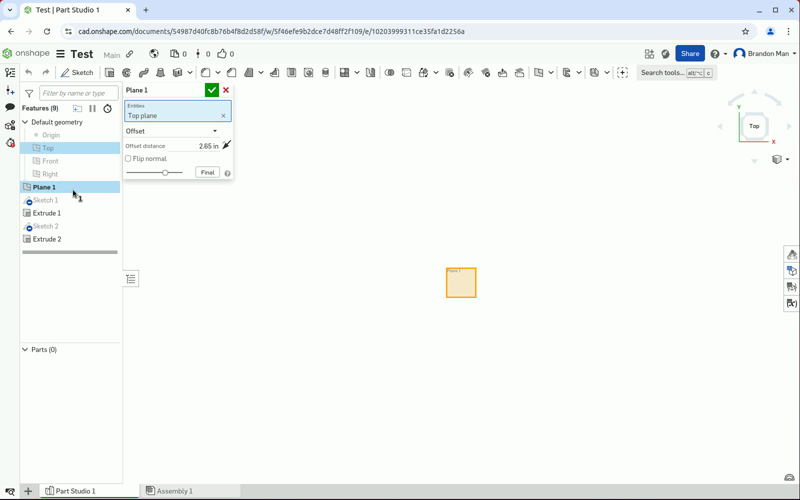
mouse_move(229, 92)
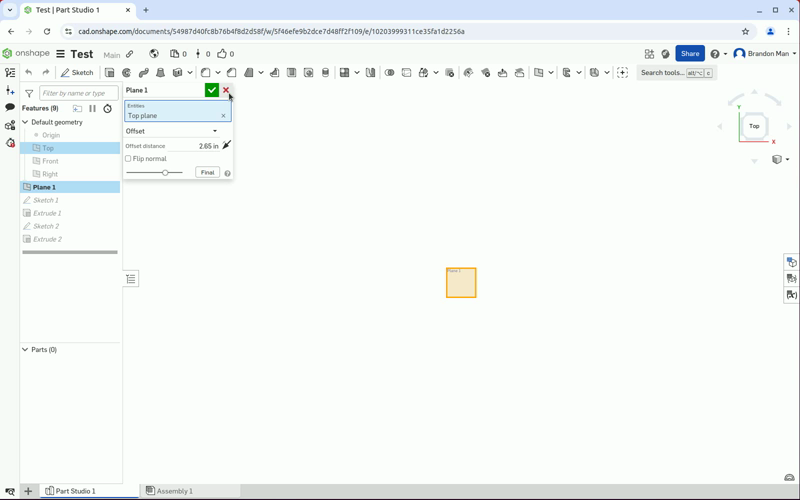
click(229, 92)
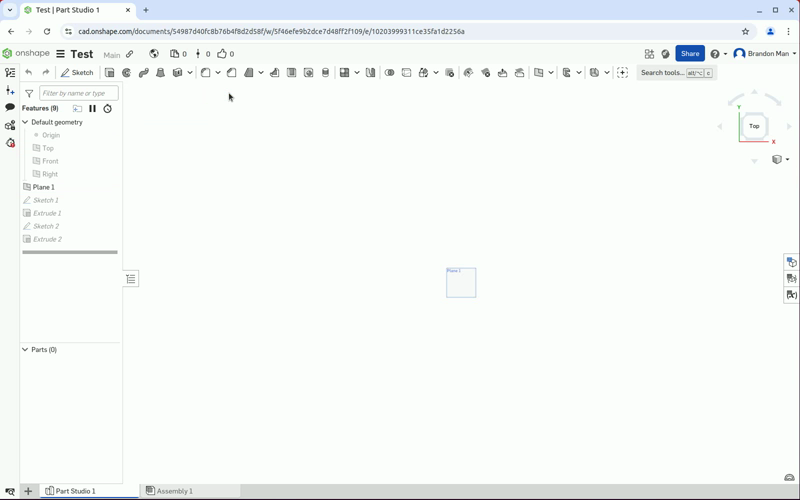
key(shift+s)
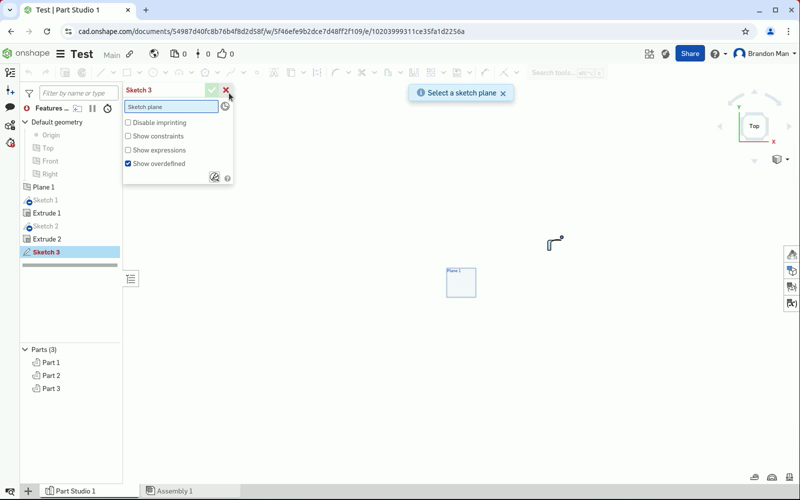
mouse_move(73, 189)
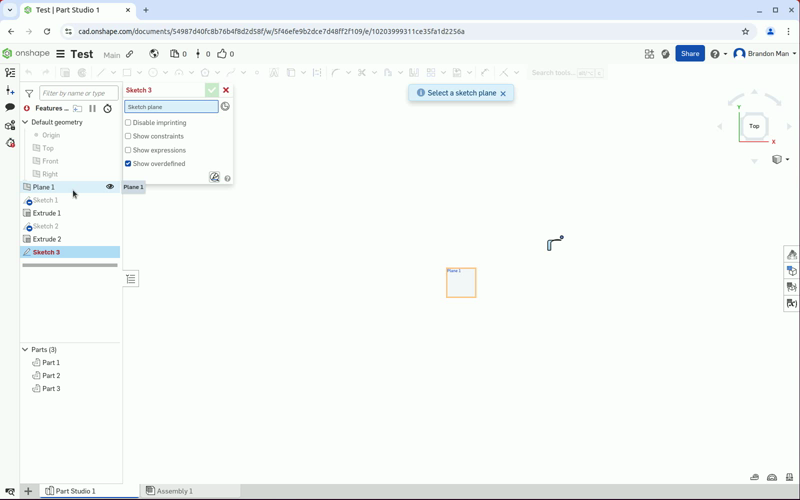
click(73, 189)
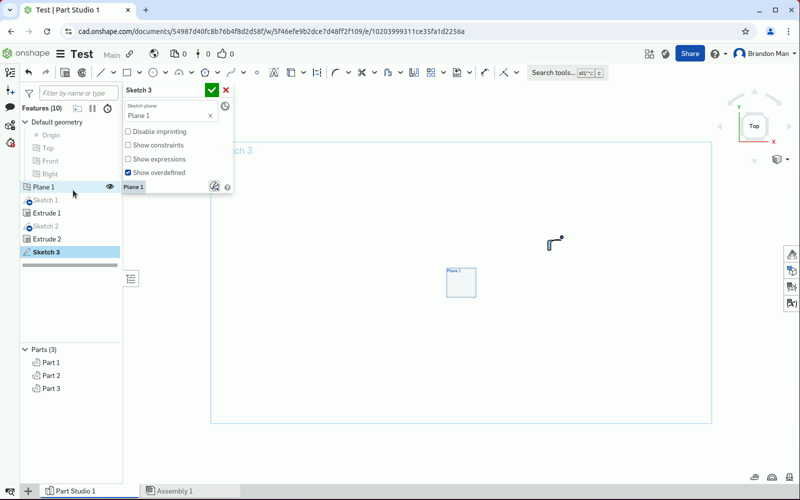
mouse_move(73, 352)
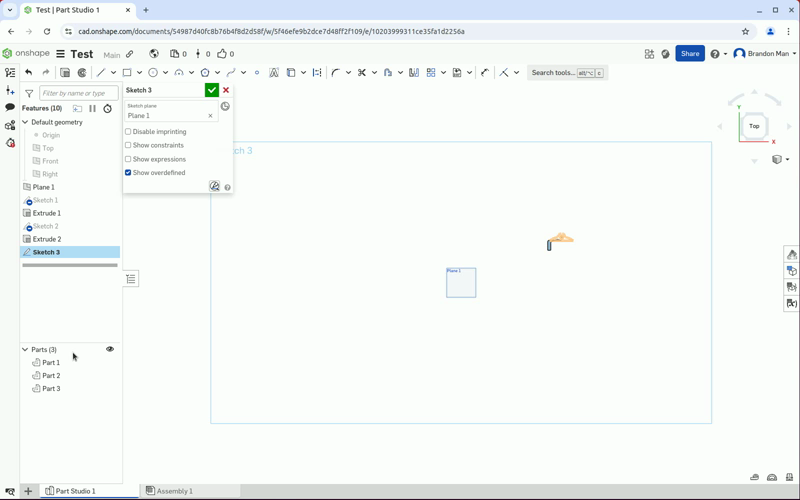
key(y)
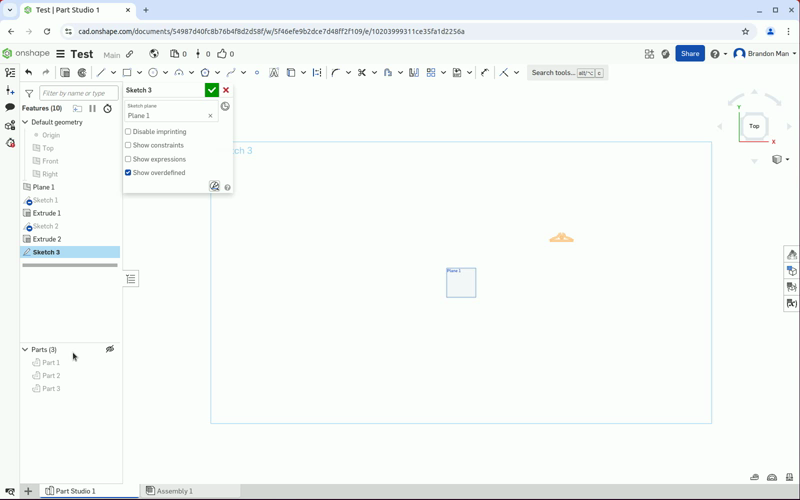
key(a)
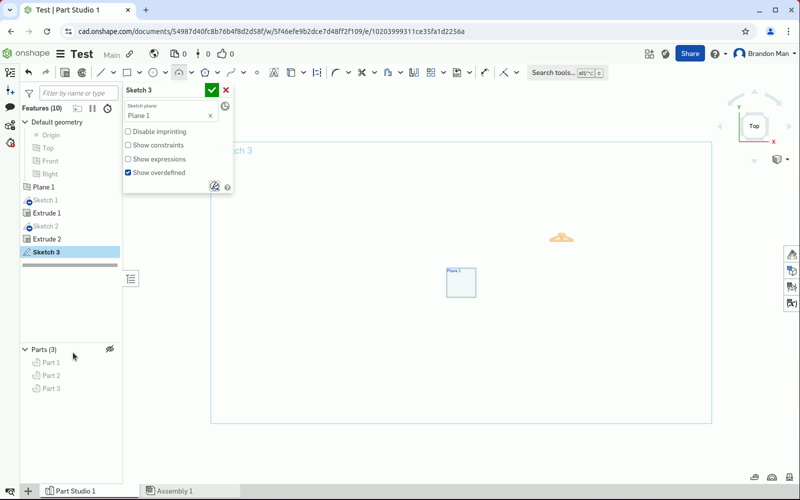
key_down(shift)
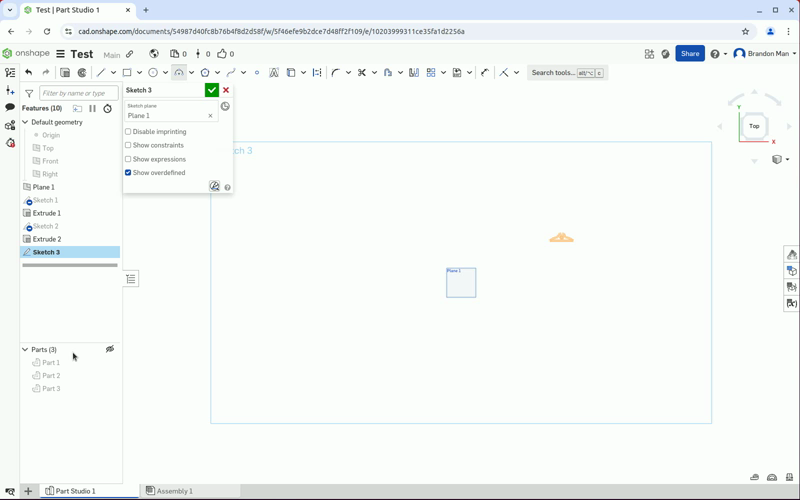
mouse_move(560, 240)
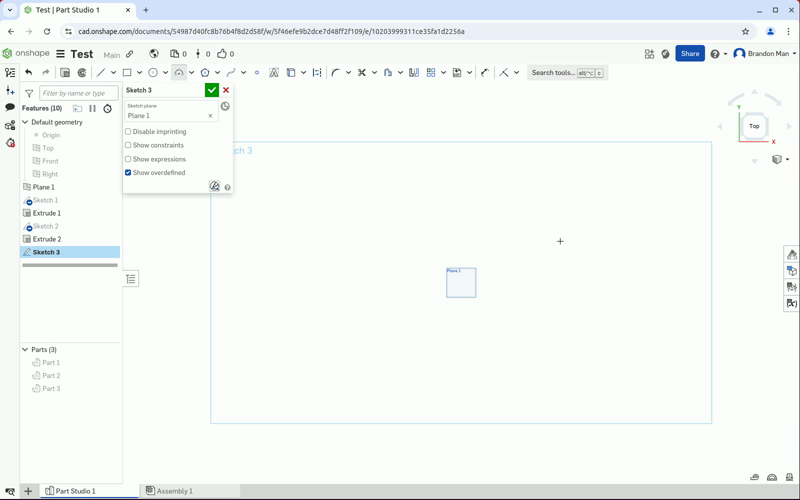
click(560, 240)
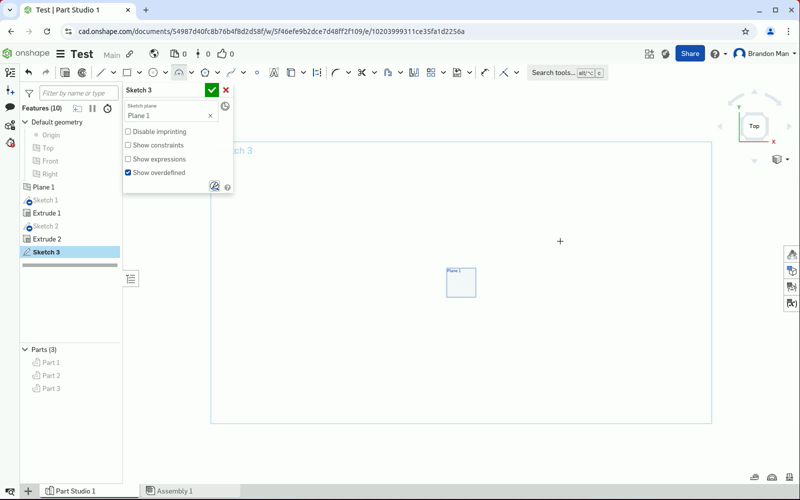
key_up(shift)
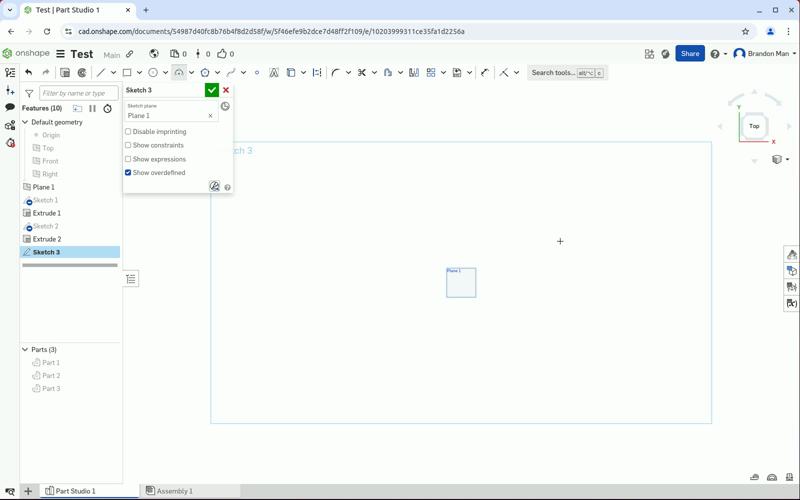
key_down(shift)
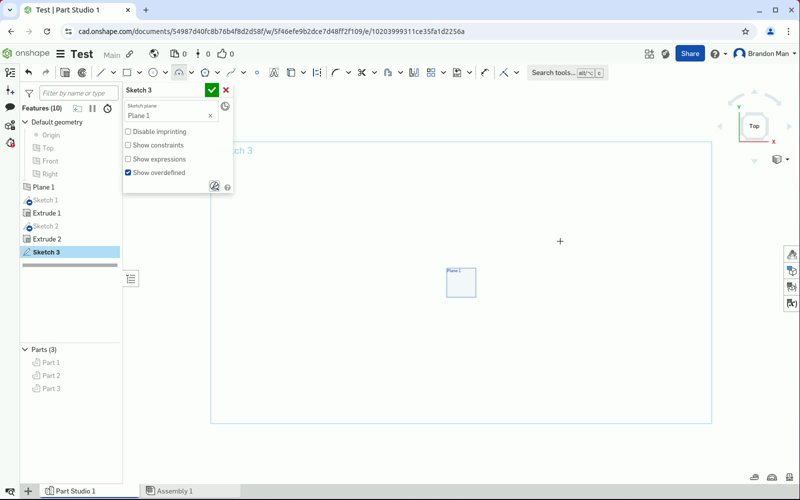
mouse_move(571, 243)
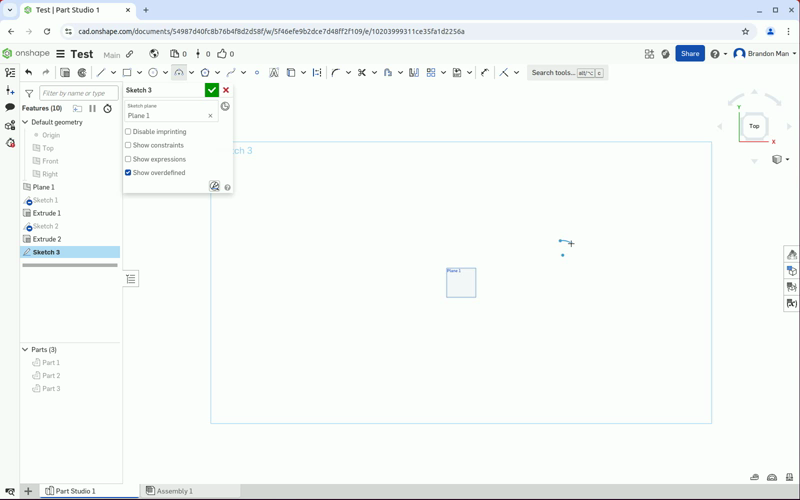
click(571, 243)
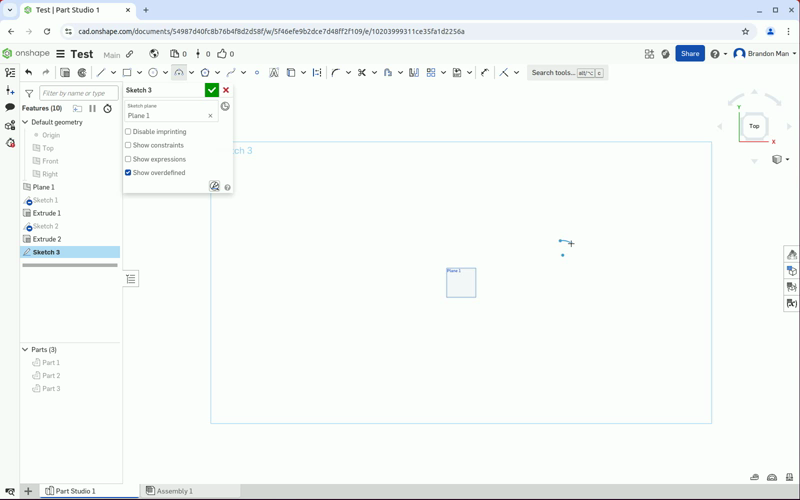
mouse_move(565, 241)
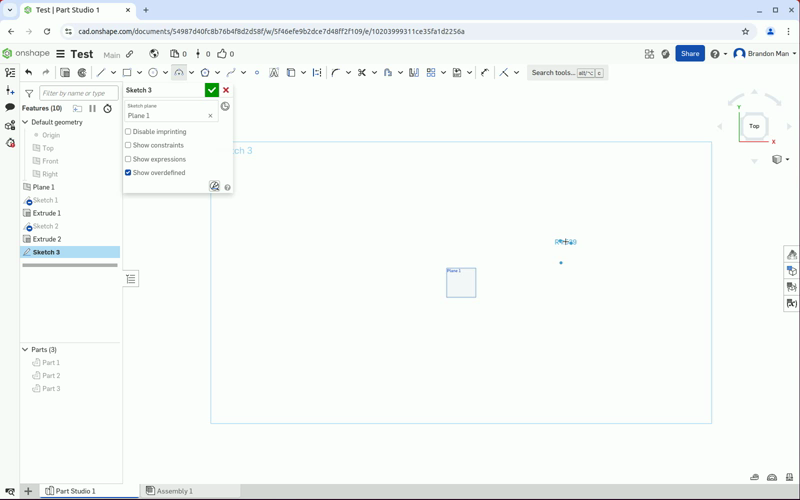
click(565, 241)
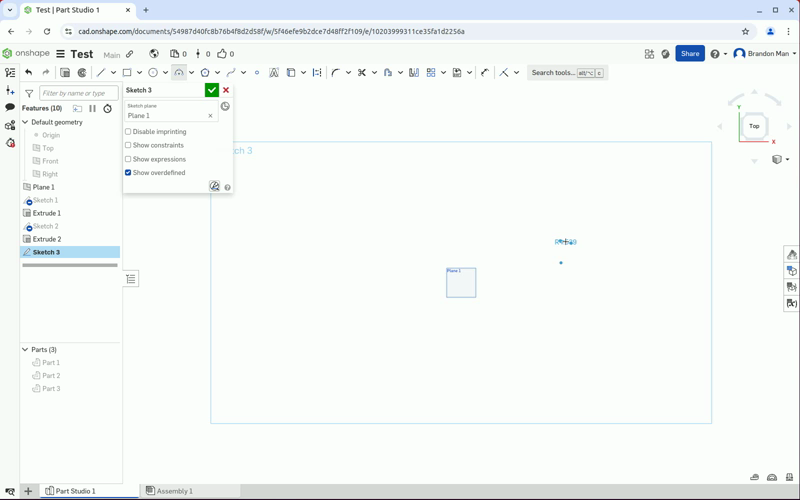
key_up(shift)
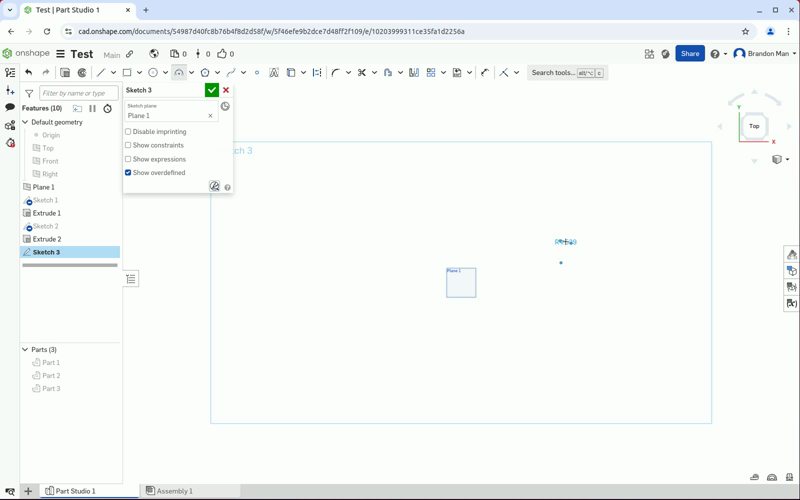
key(esc)
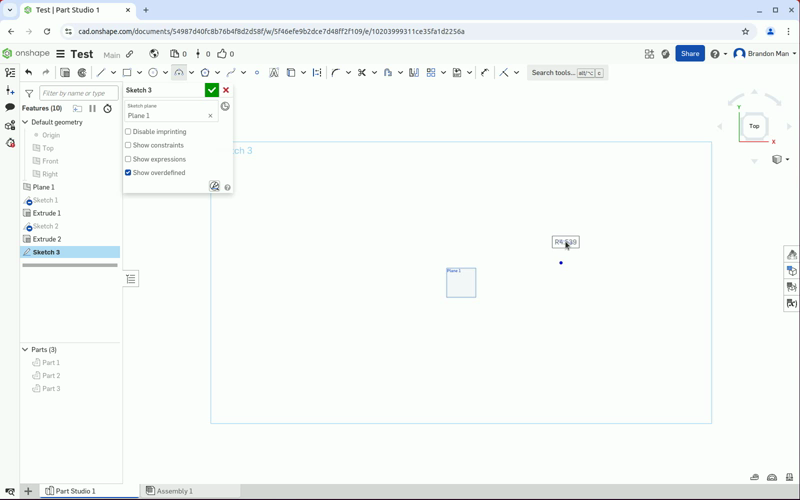
key(l)
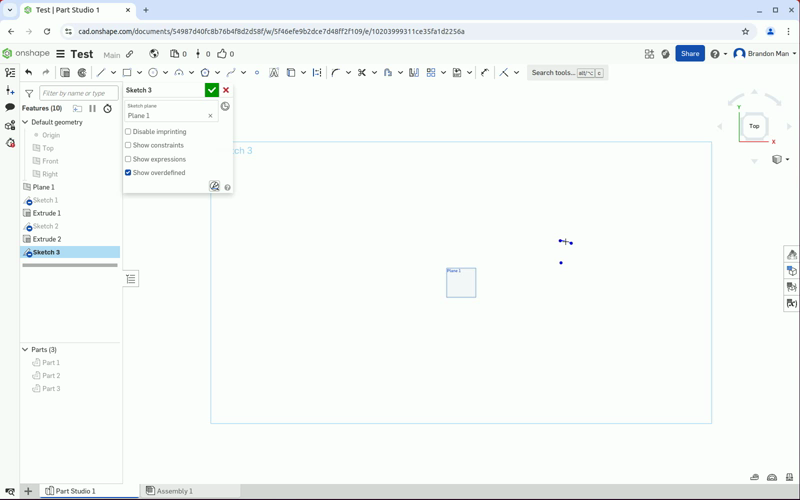
mouse_move(571, 243)
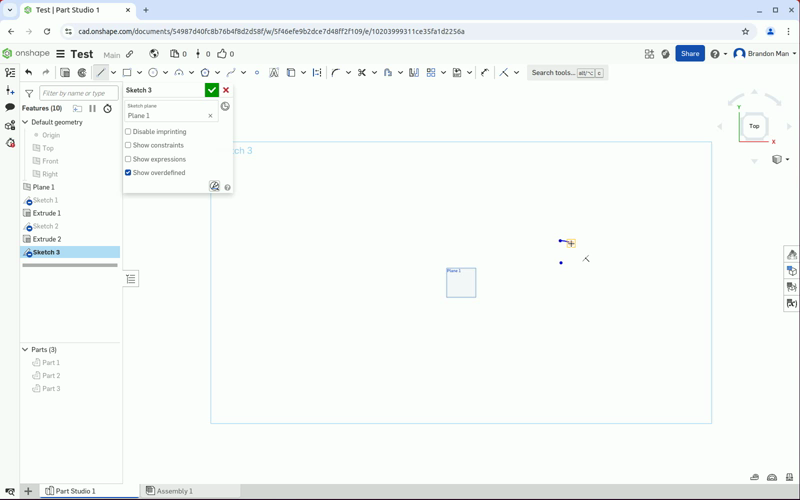
click(571, 243)
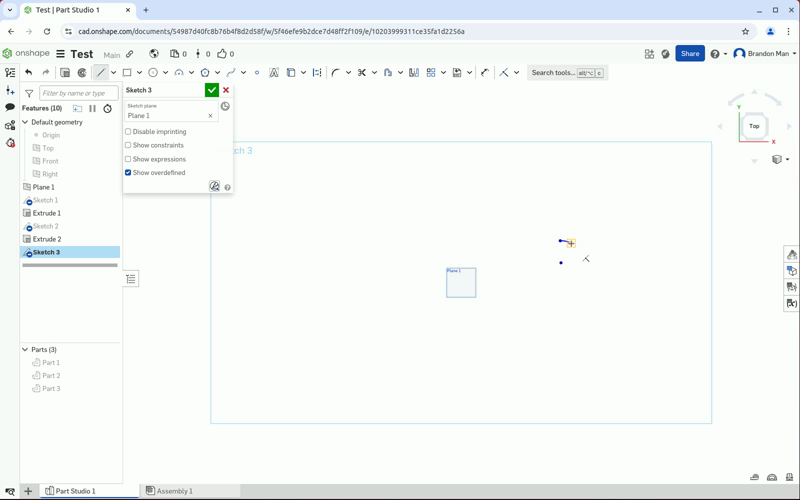
key_down(shift)
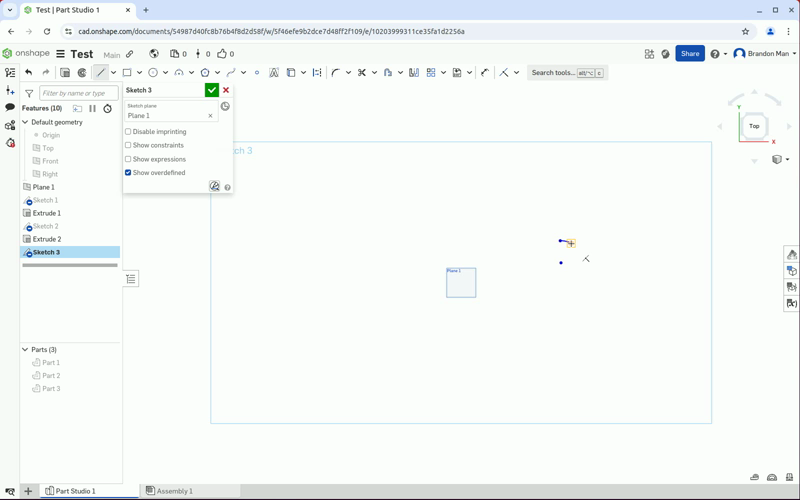
mouse_move(589, 243)
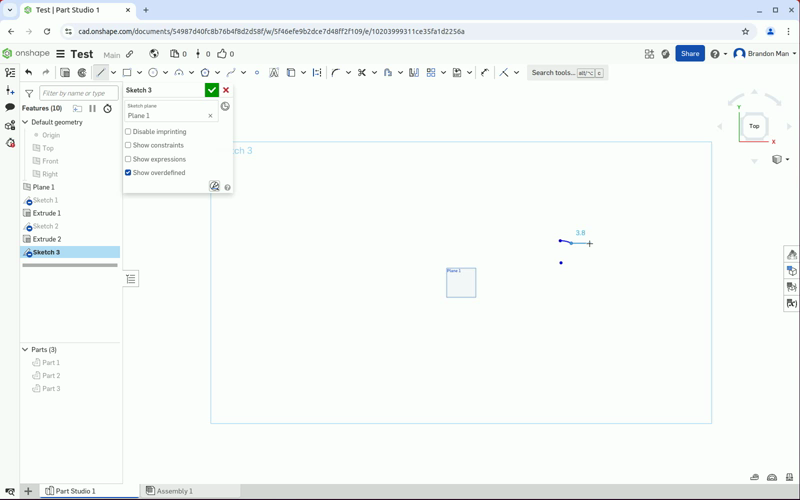
mouse_move(571, 245)
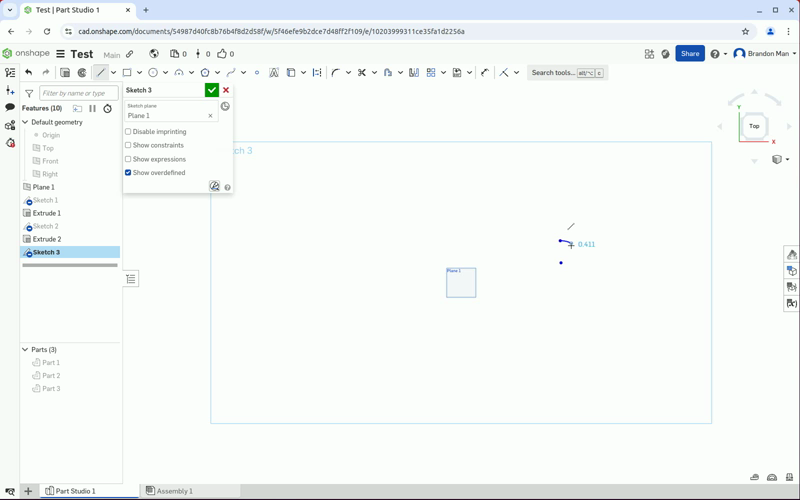
scroll(6)
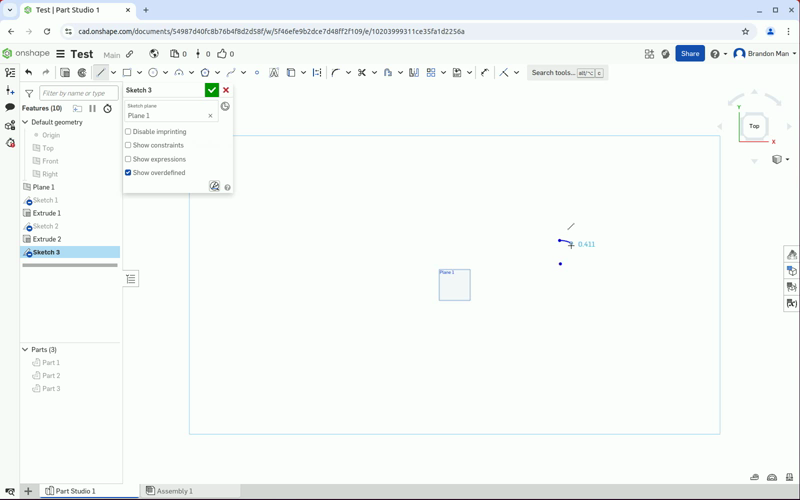
scroll(6)
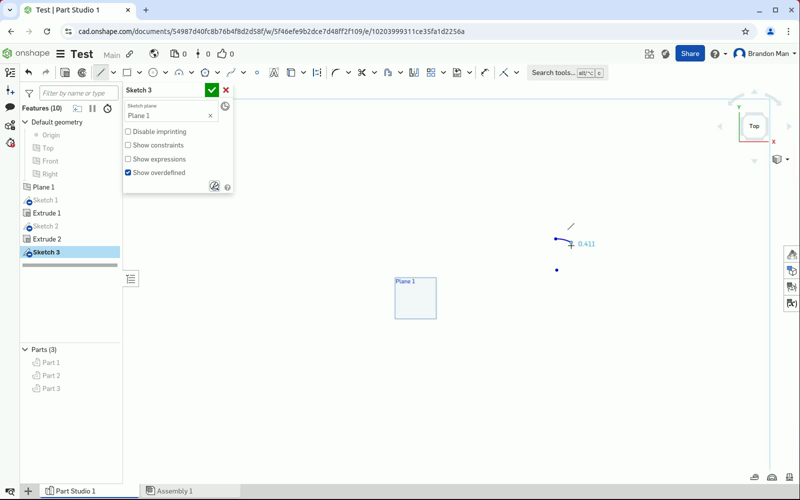
scroll(6)
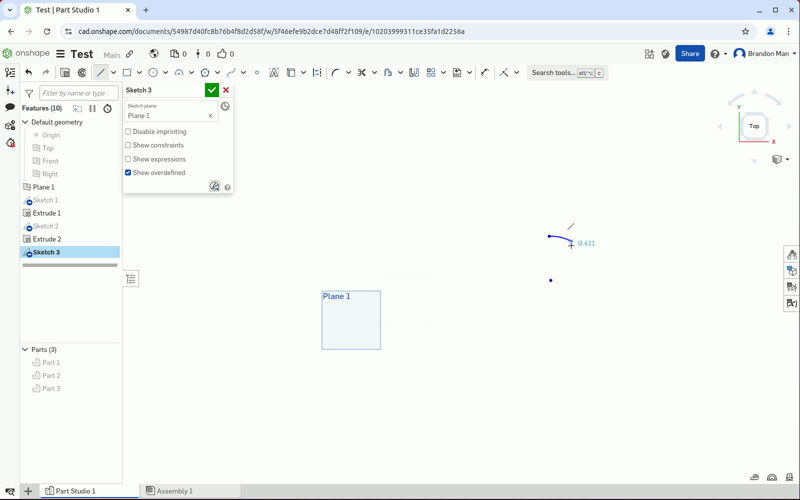
scroll(6)
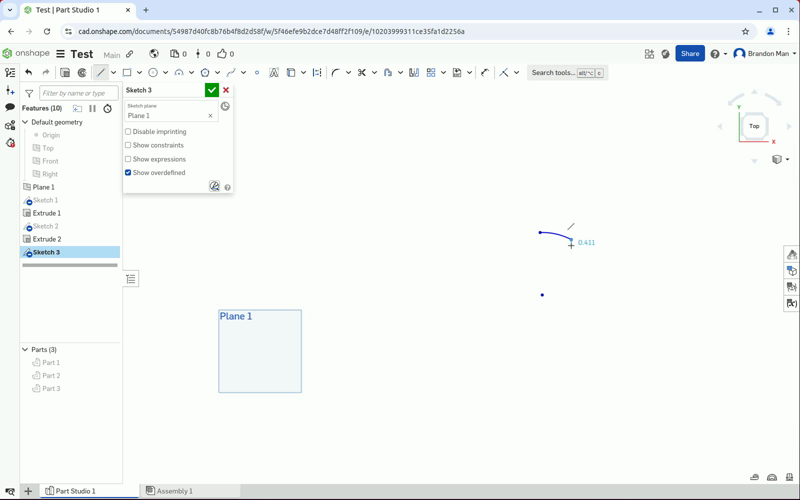
scroll(6)
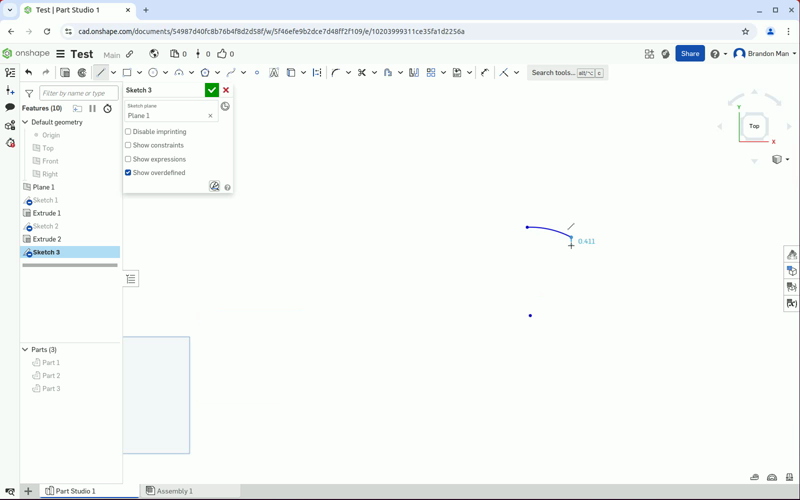
scroll(6)
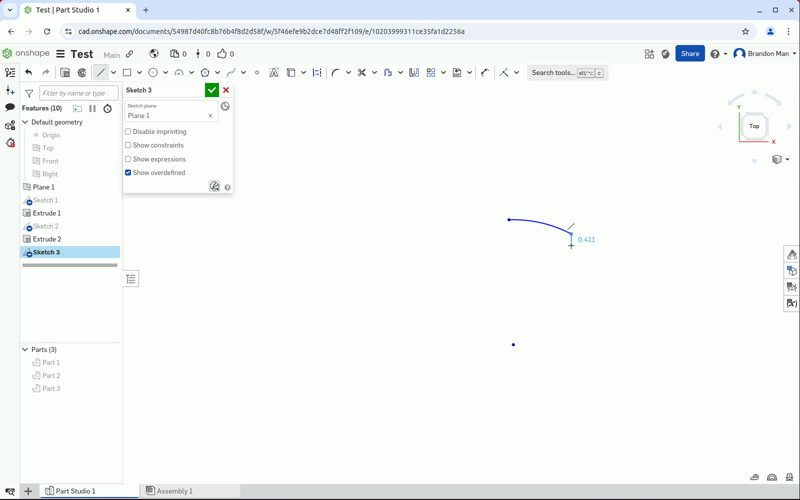
scroll(6)
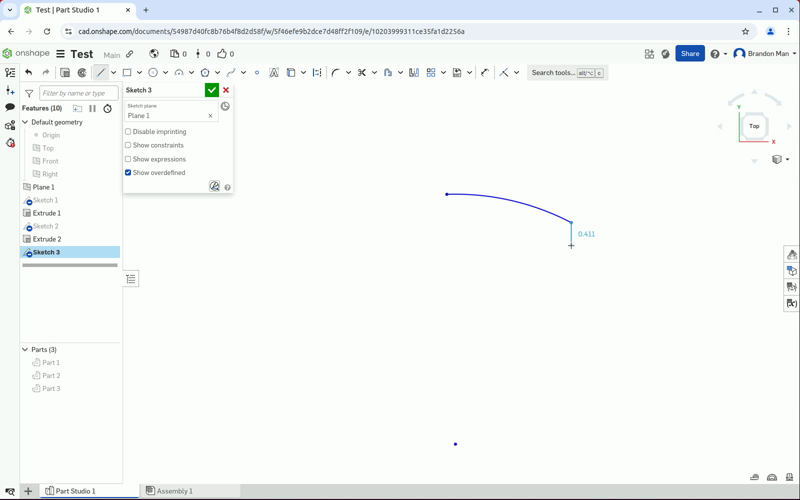
click(571, 245)
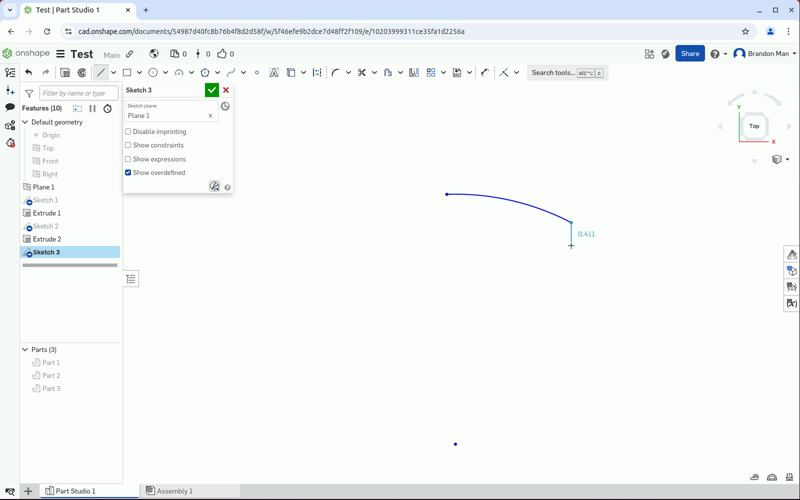
scroll(-6)
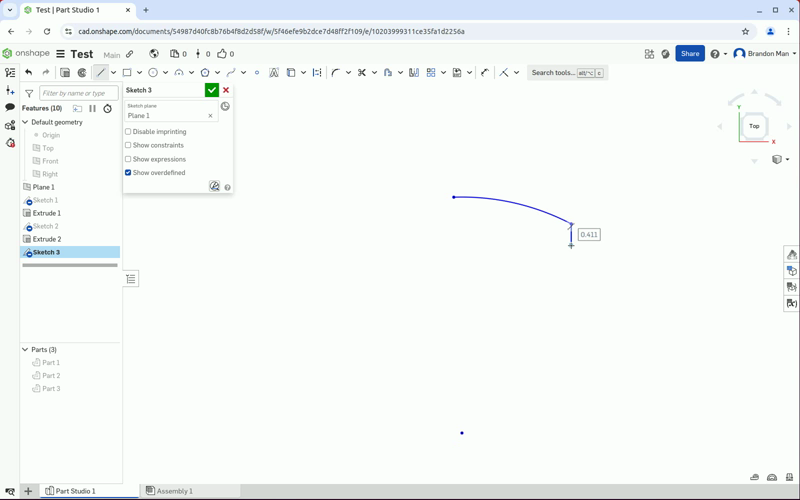
scroll(-6)
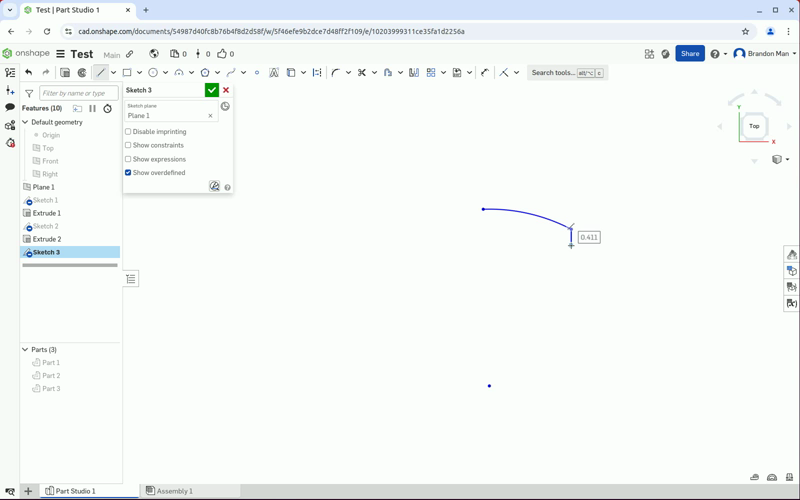
scroll(-6)
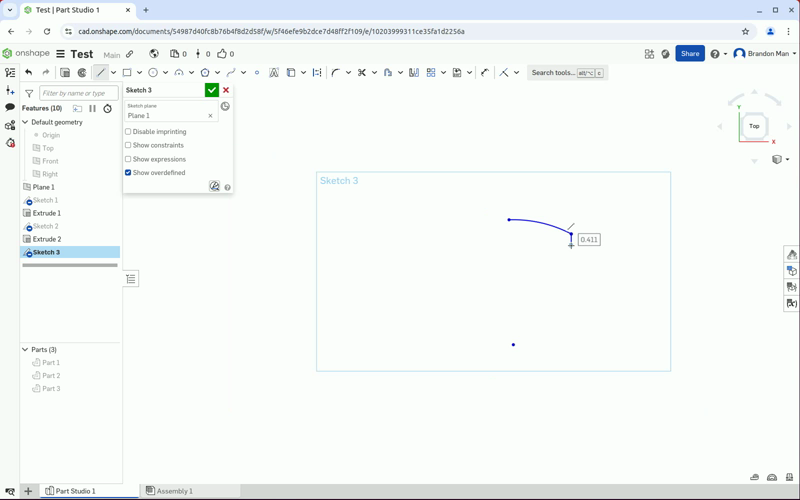
scroll(-6)
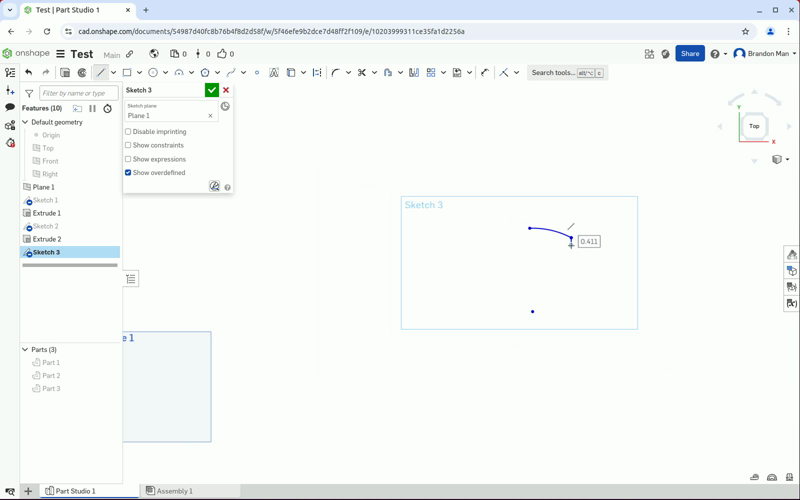
scroll(-6)
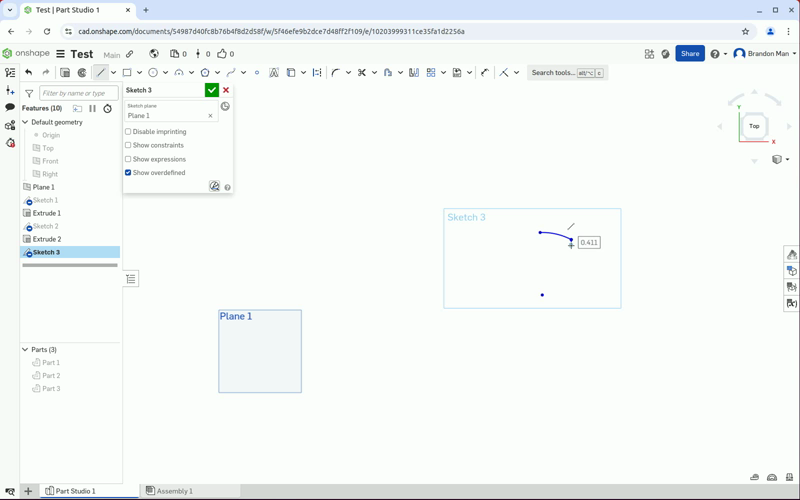
scroll(-6)
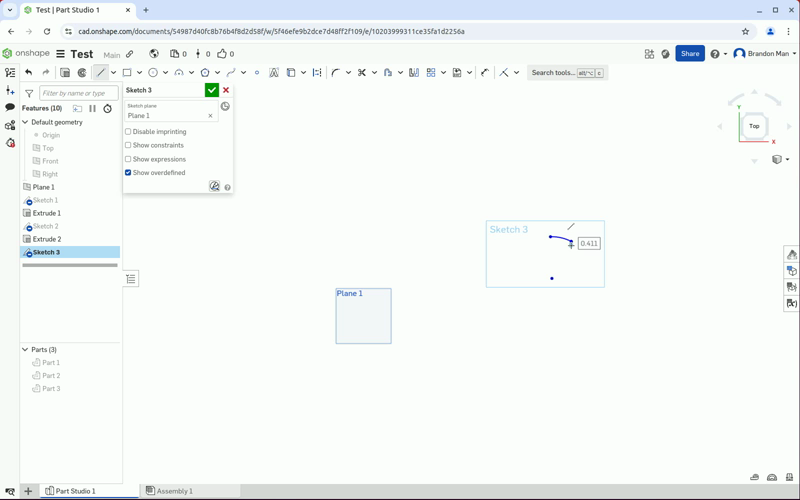
scroll(-6)
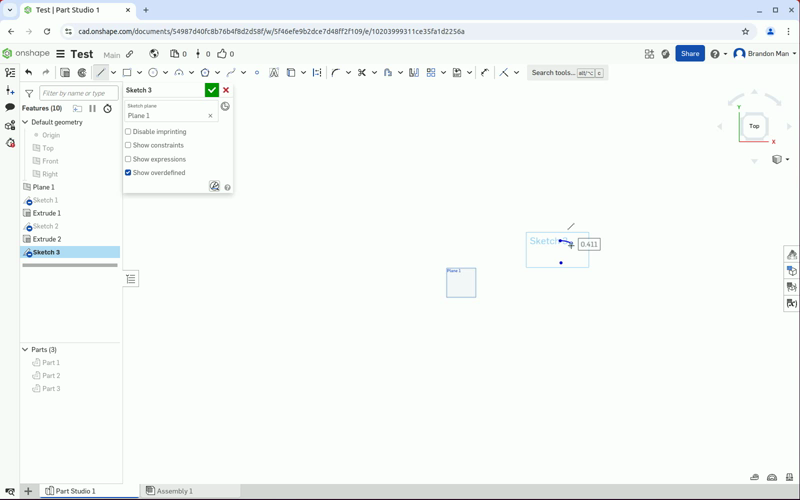
key_up(shift)
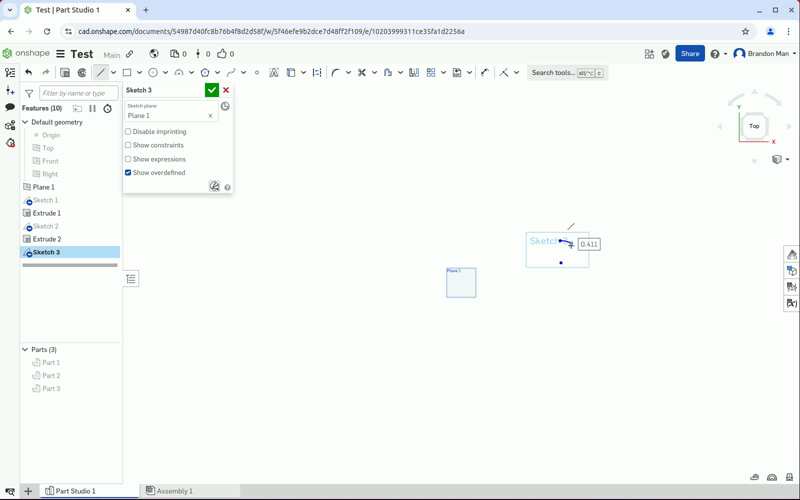
key_down(shift)
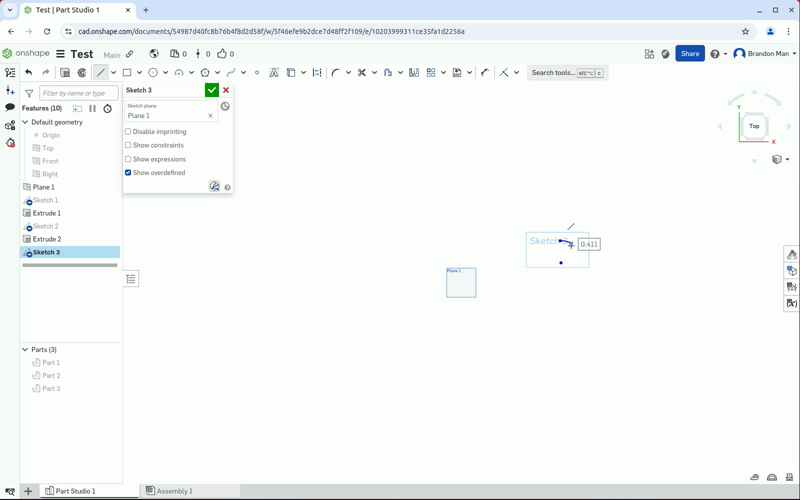
mouse_move(589, 245)
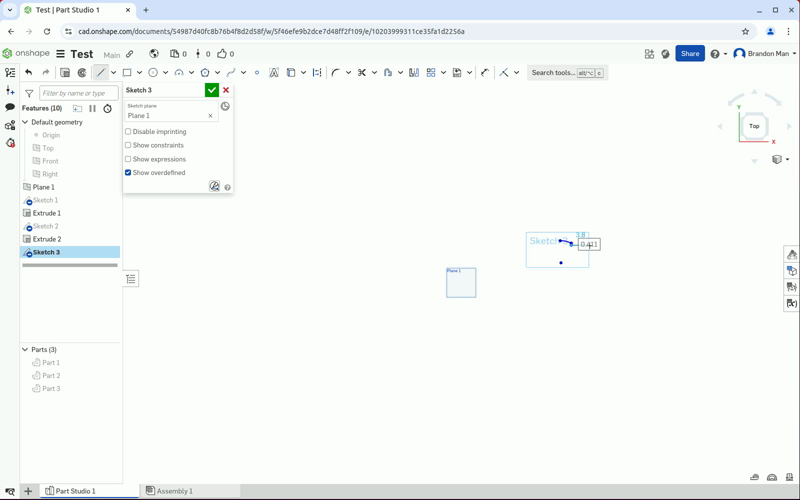
mouse_move(571, 248)
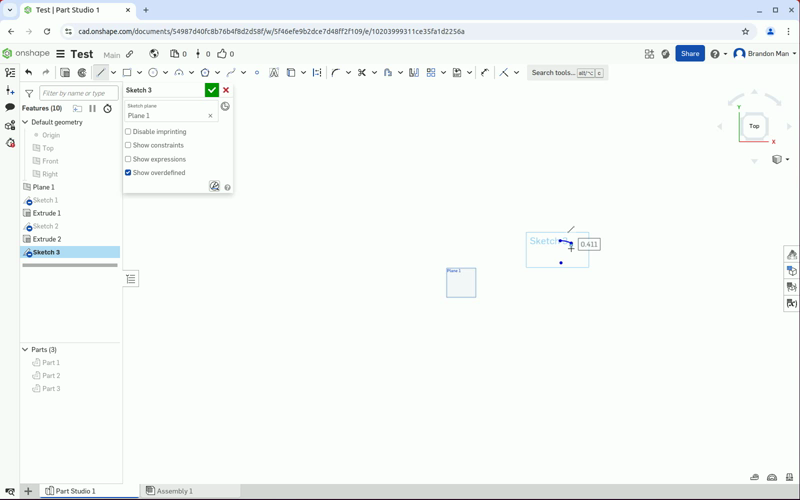
scroll(6)
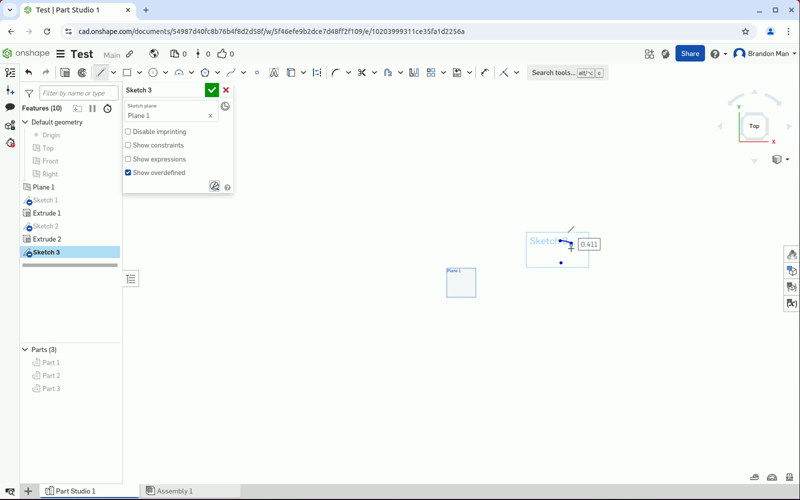
scroll(6)
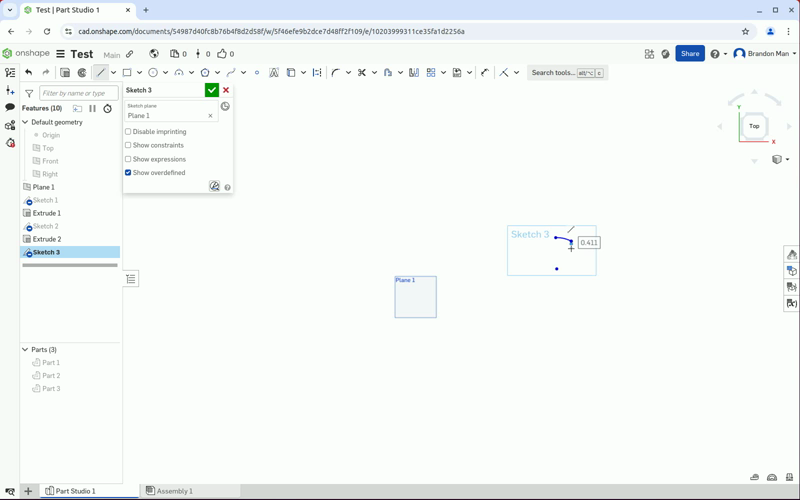
scroll(6)
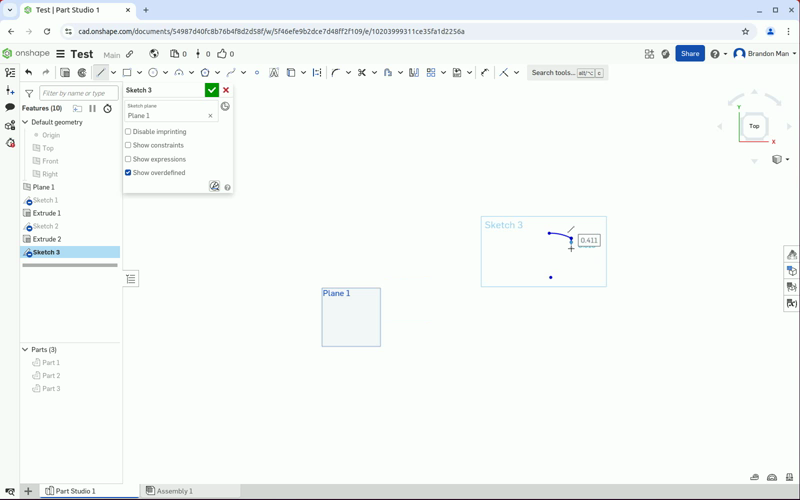
scroll(6)
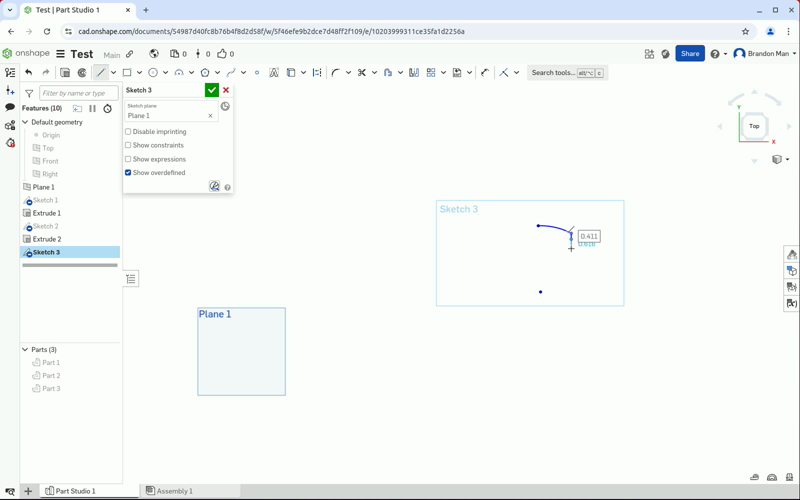
scroll(6)
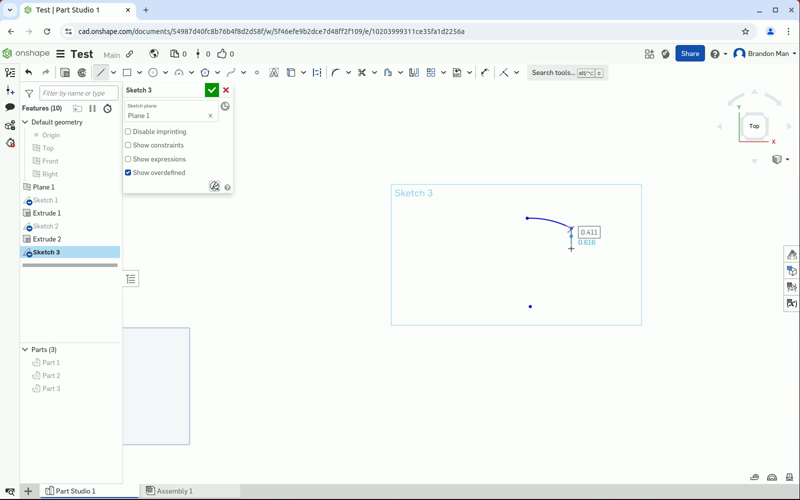
scroll(6)
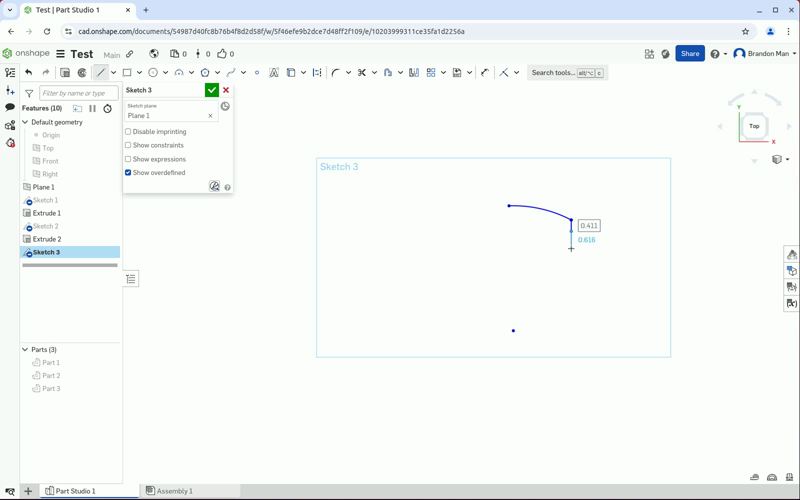
scroll(6)
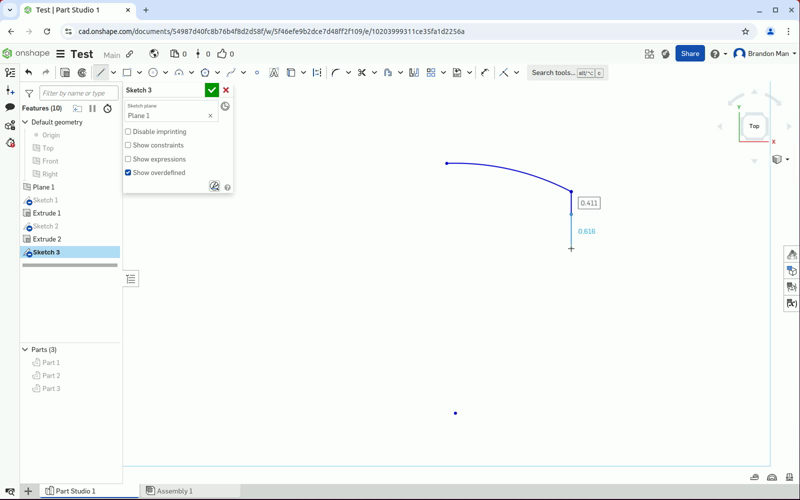
click(571, 248)
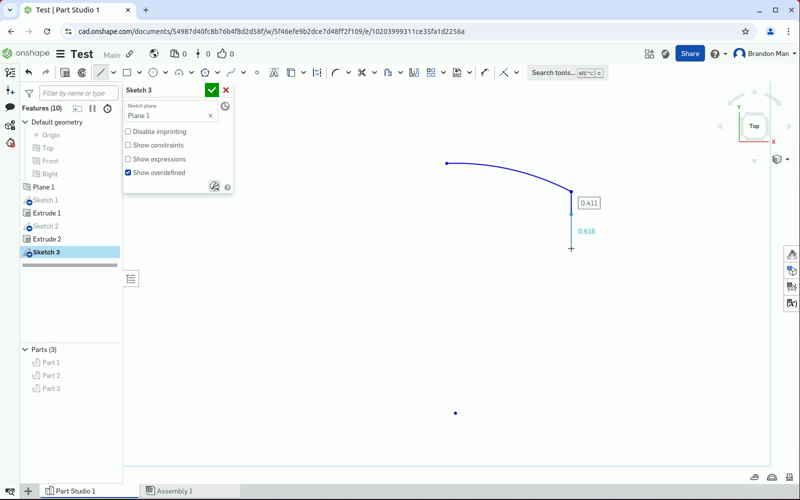
scroll(-6)
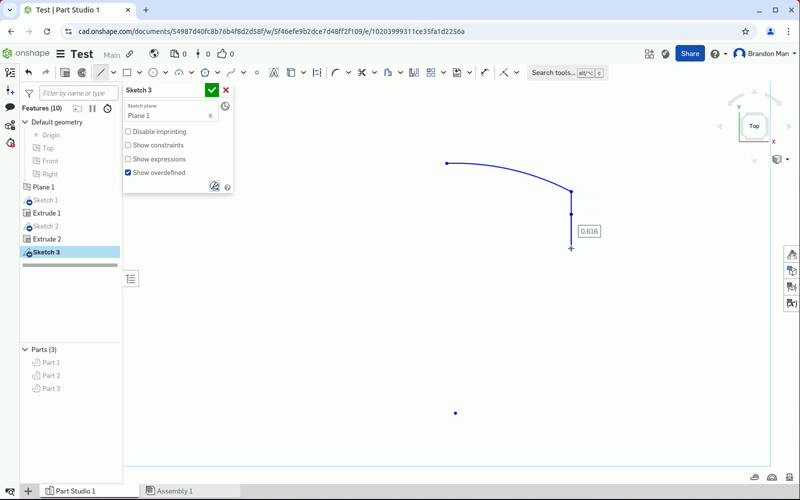
scroll(-6)
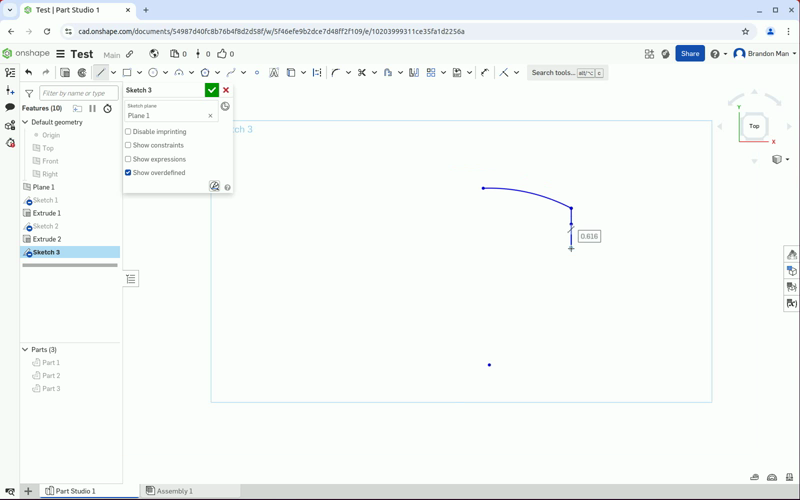
scroll(-6)
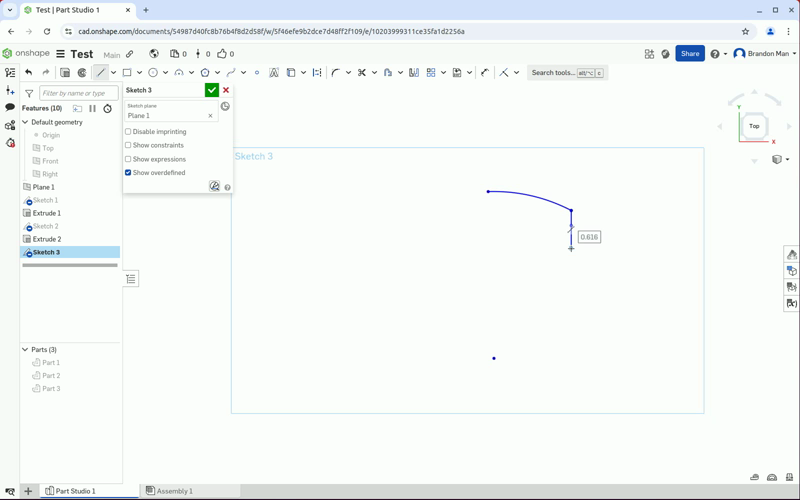
scroll(-6)
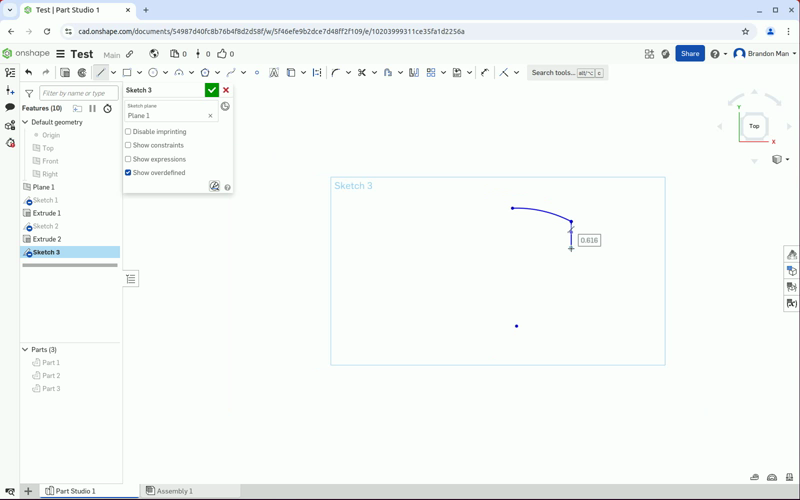
scroll(-6)
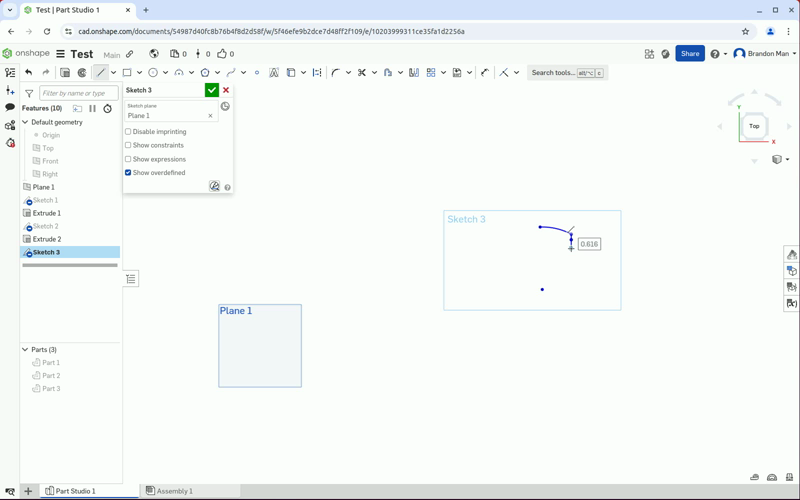
scroll(-6)
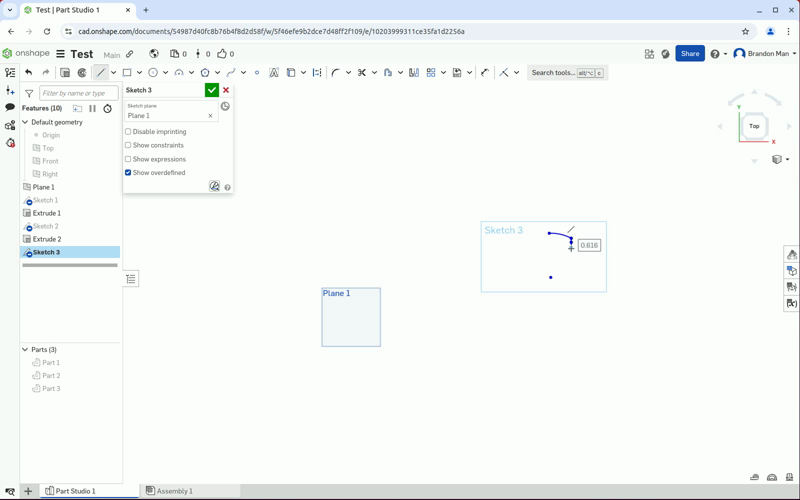
scroll(-6)
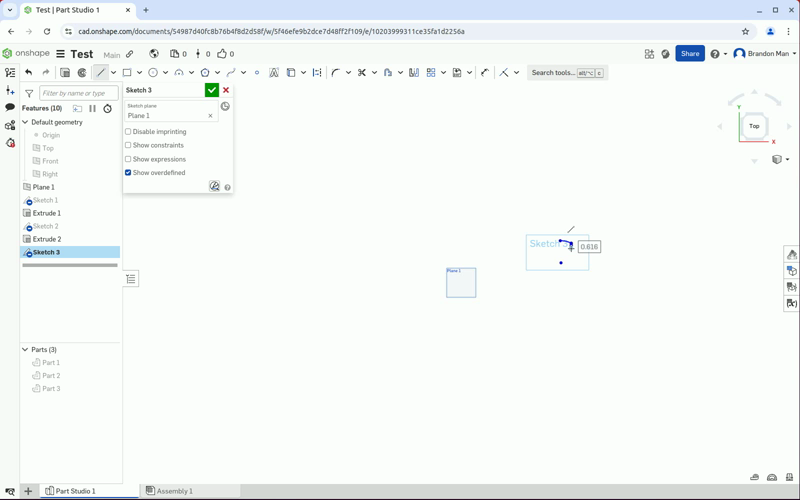
key_up(shift)
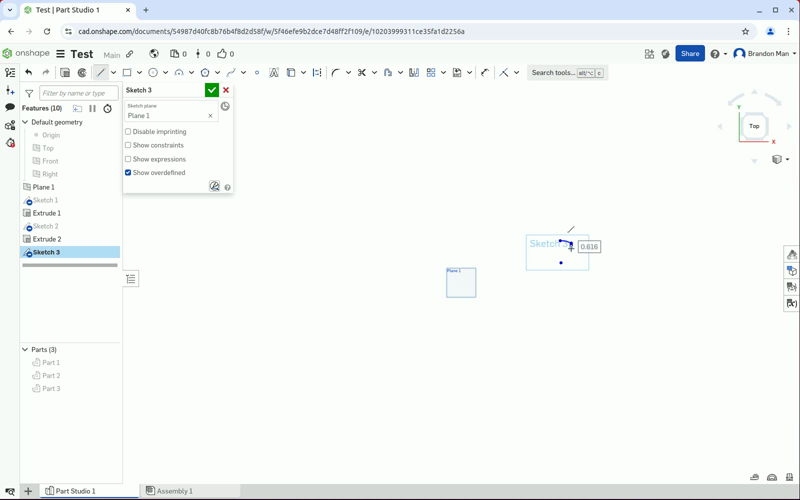
key_down(shift)
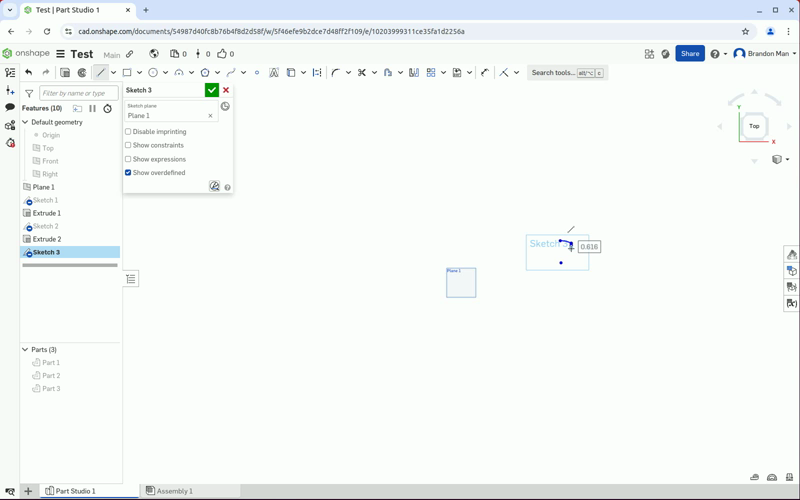
mouse_move(589, 248)
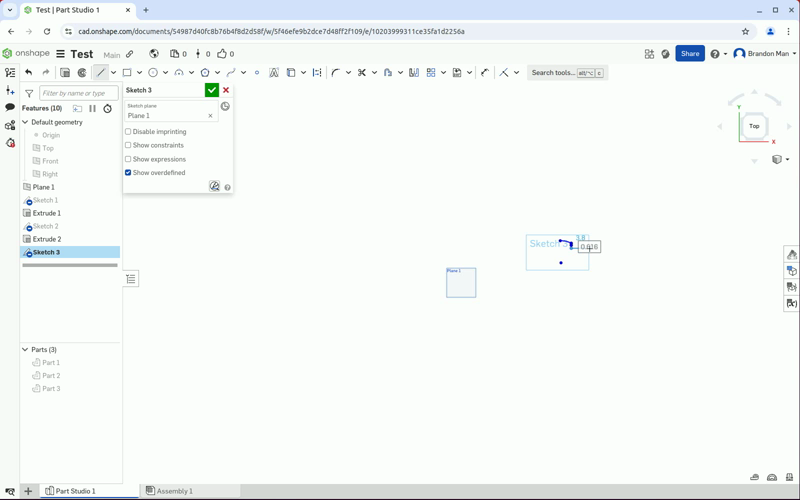
mouse_move(571, 250)
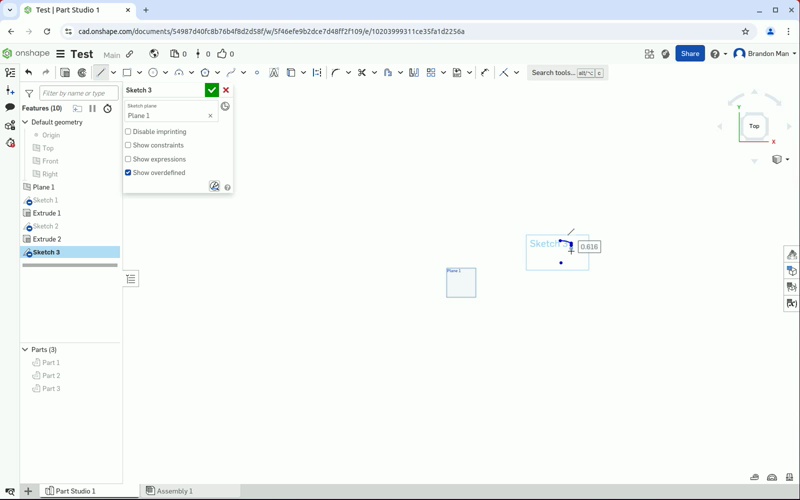
scroll(6)
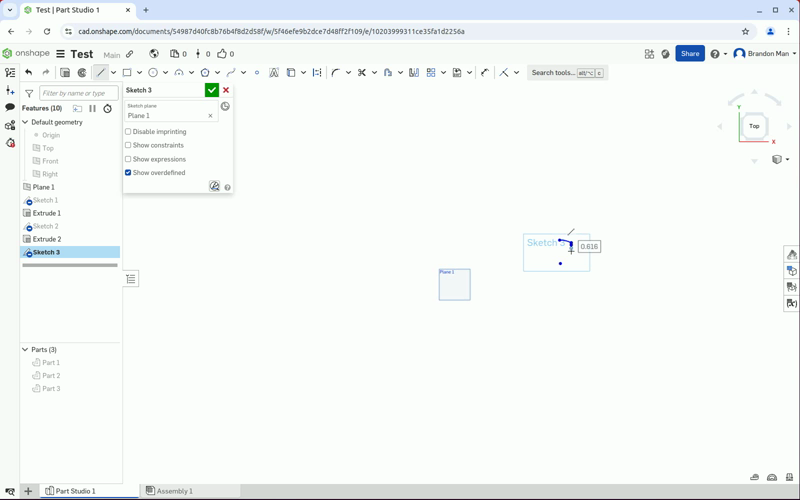
scroll(6)
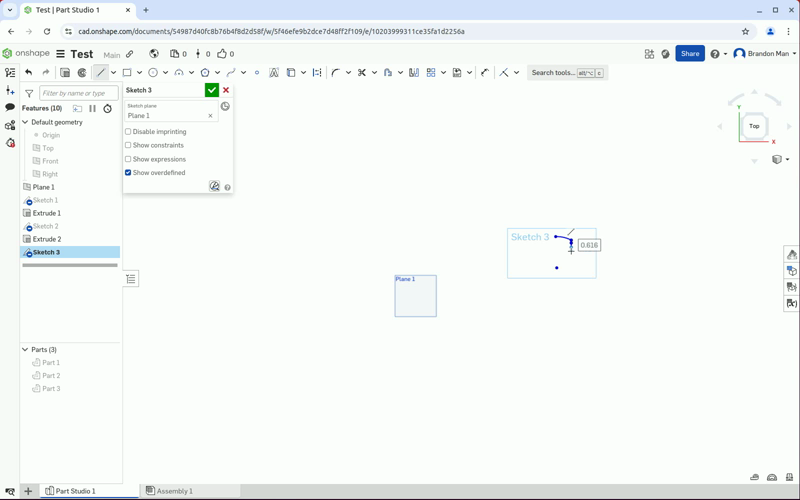
scroll(6)
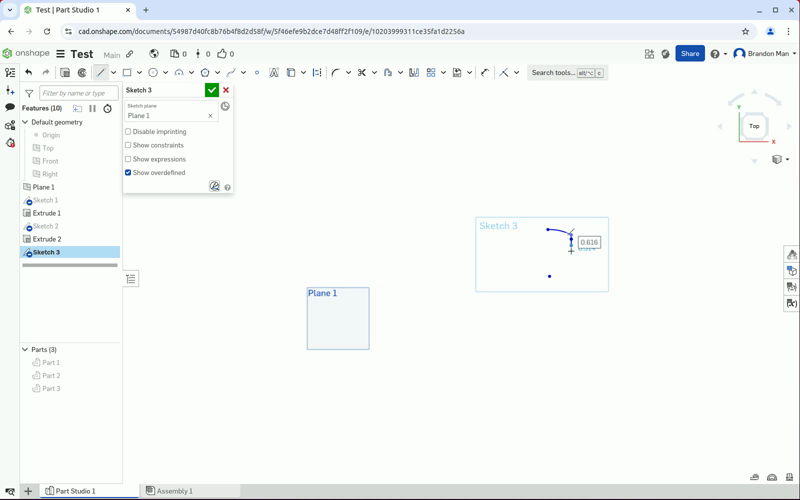
scroll(6)
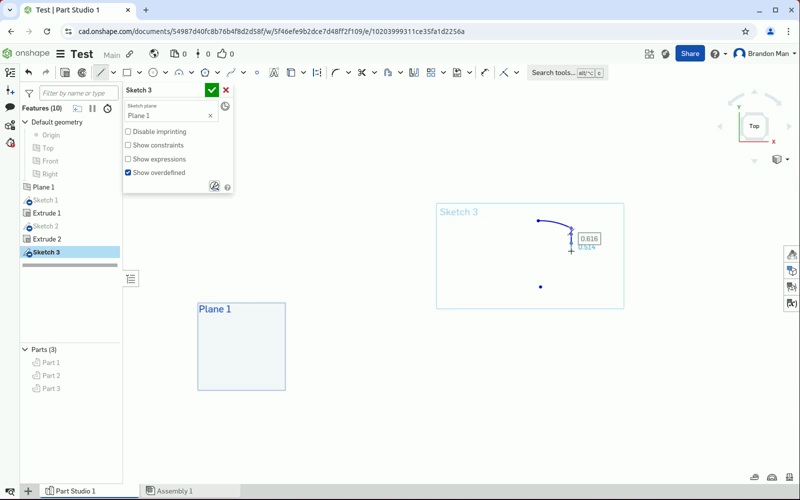
scroll(6)
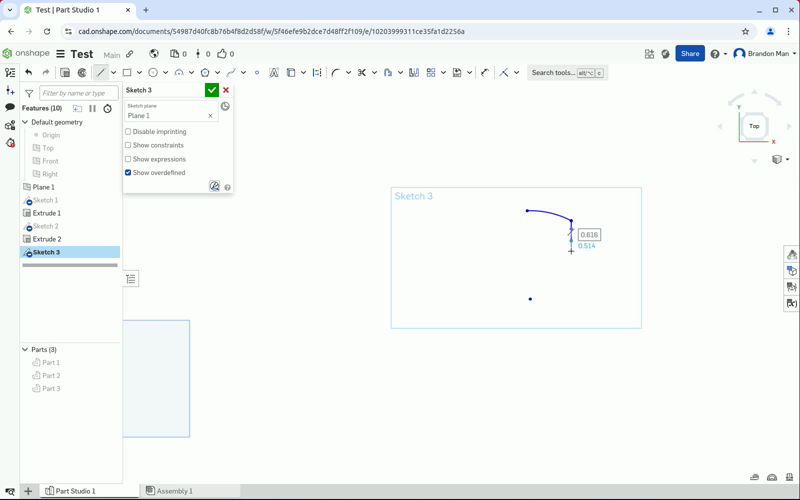
scroll(6)
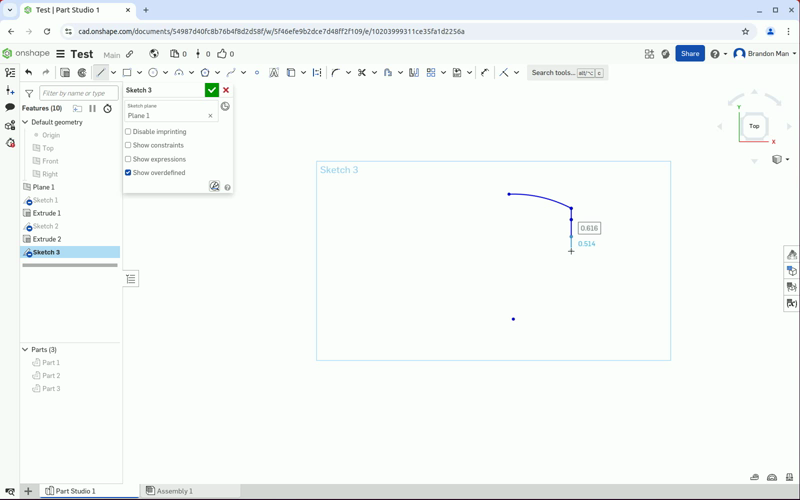
scroll(6)
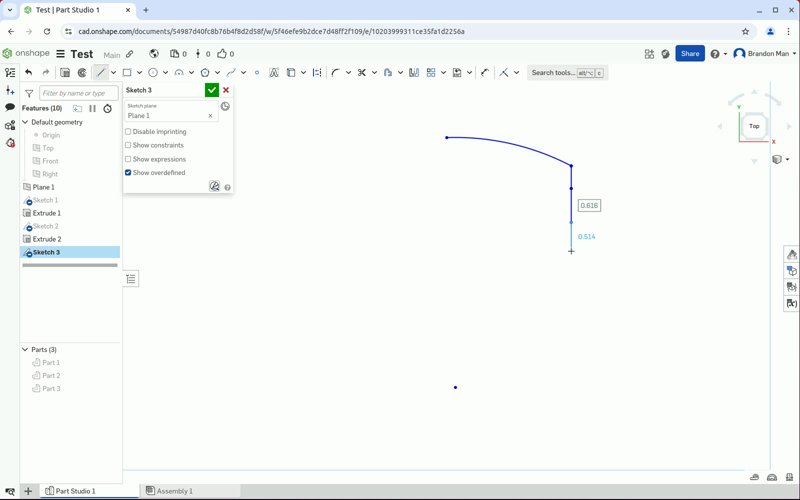
click(571, 250)
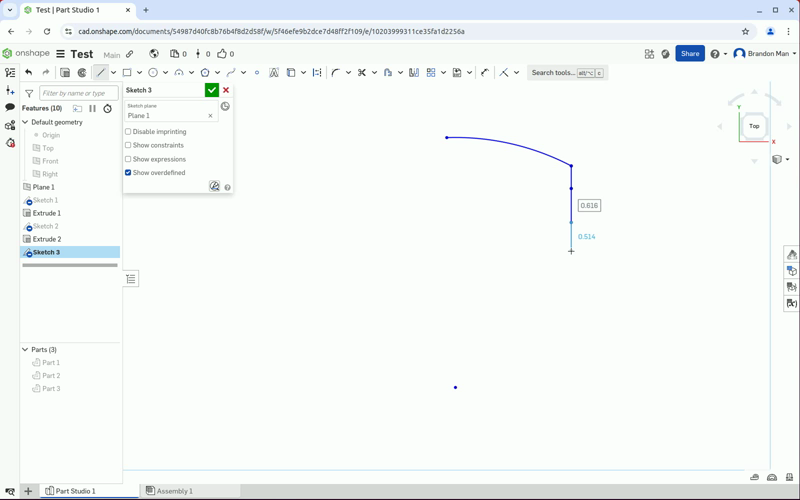
scroll(-6)
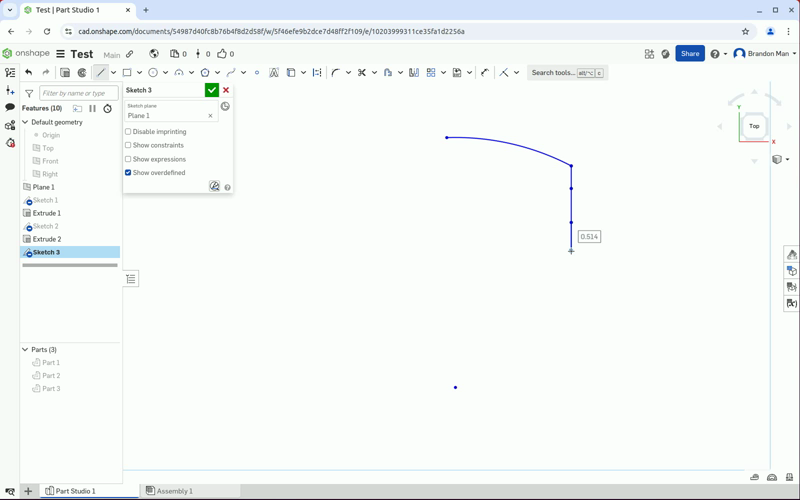
scroll(-6)
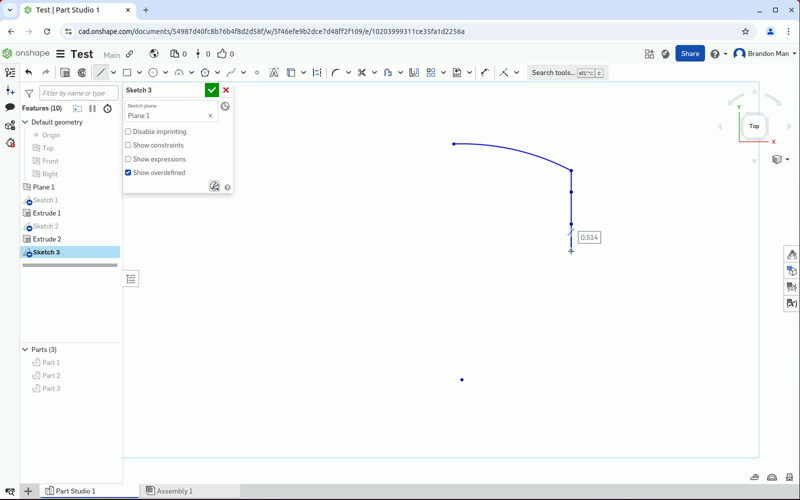
scroll(-6)
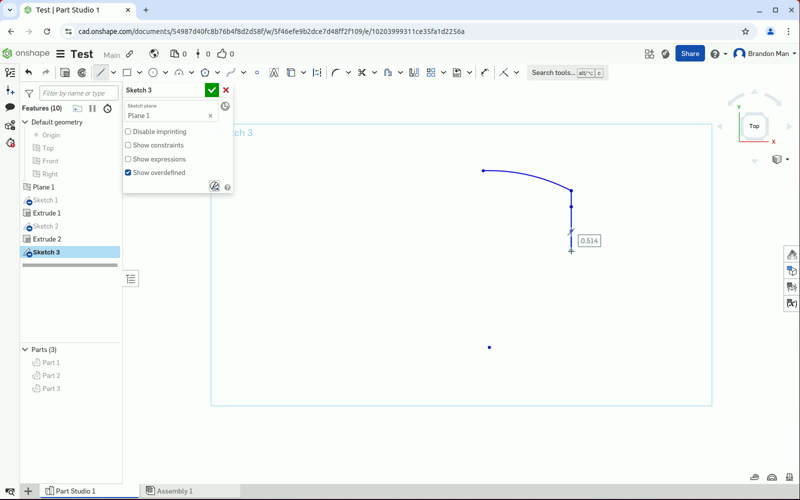
scroll(-6)
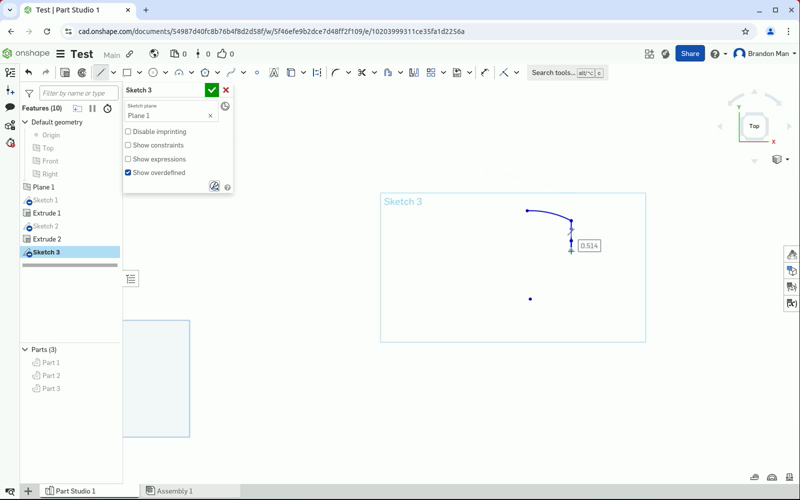
scroll(-6)
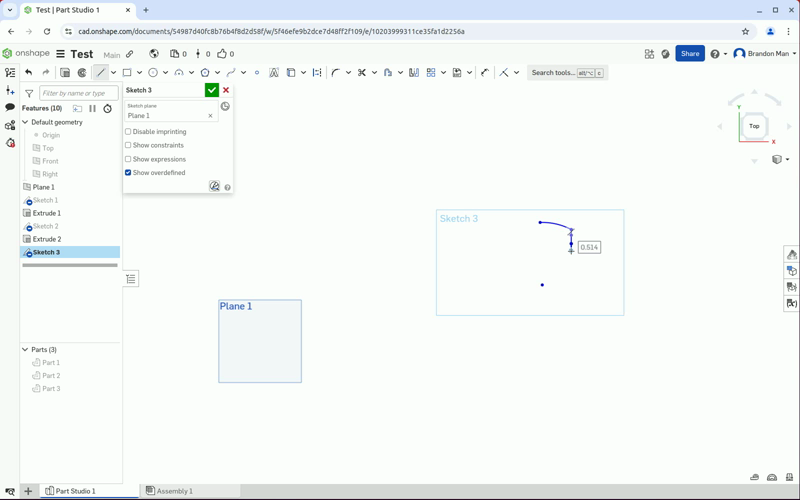
scroll(-6)
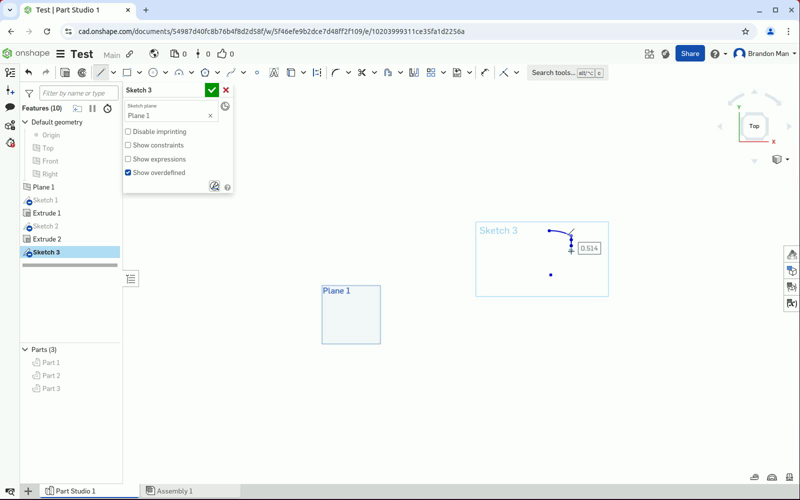
scroll(-6)
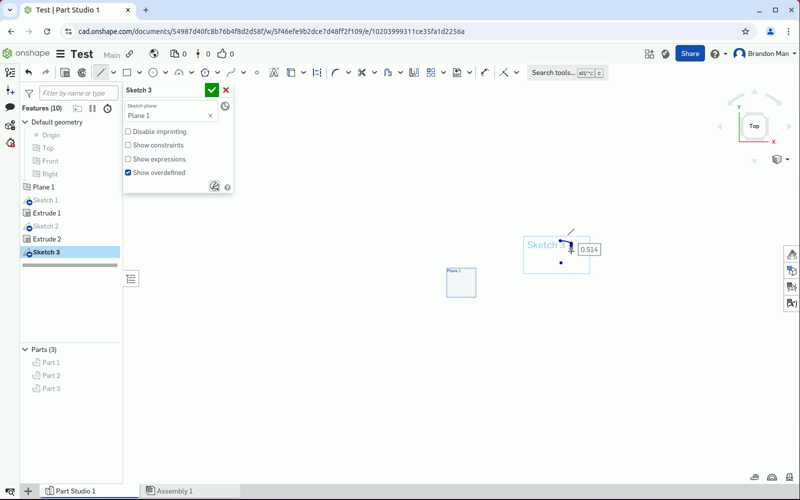
key_up(shift)
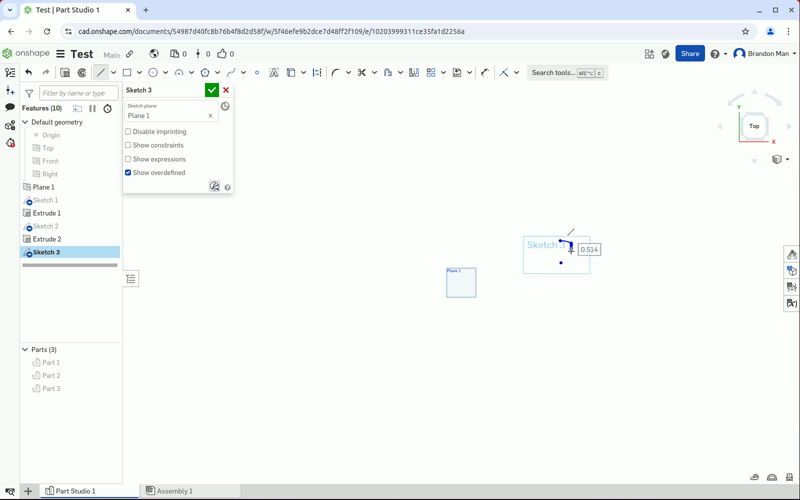
key_down(shift)
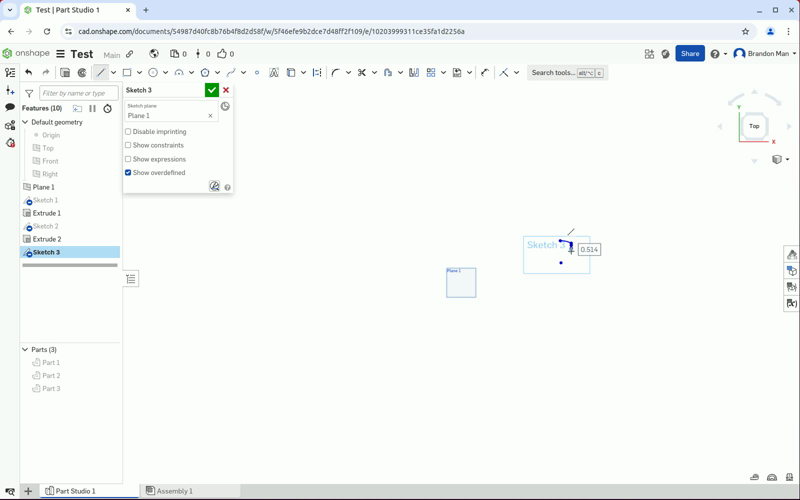
mouse_move(589, 250)
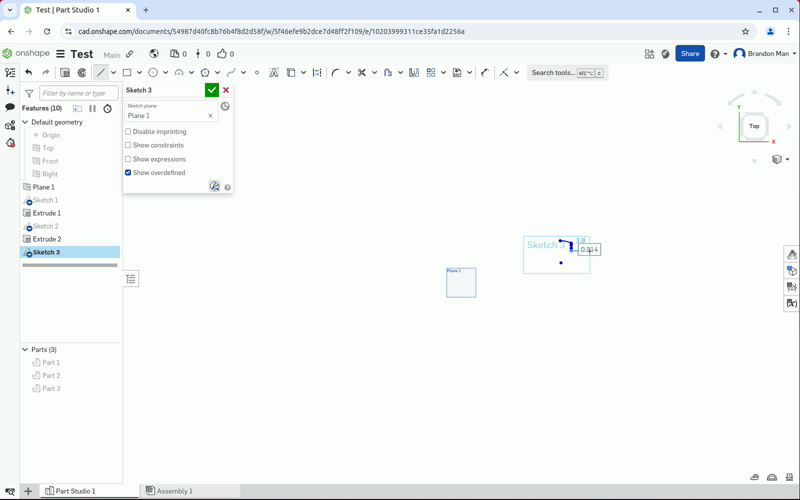
mouse_move(574, 250)
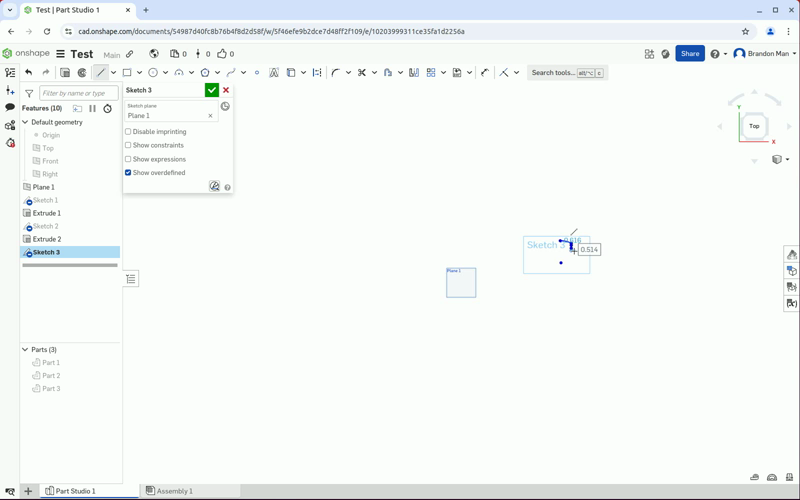
scroll(6)
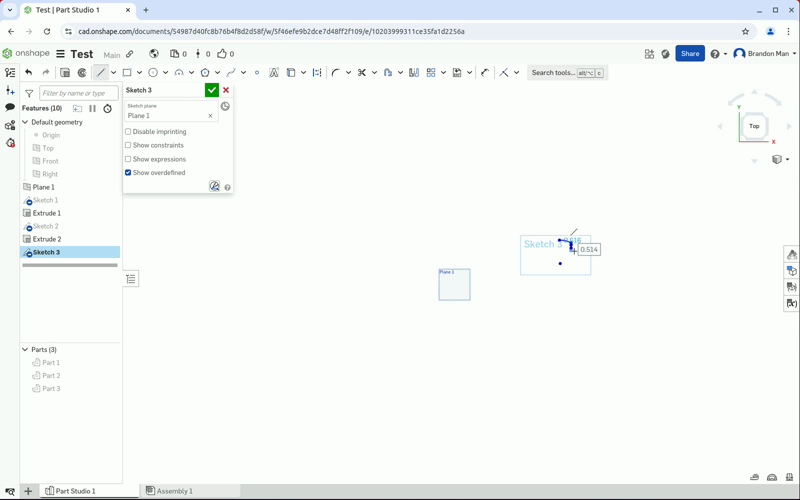
scroll(6)
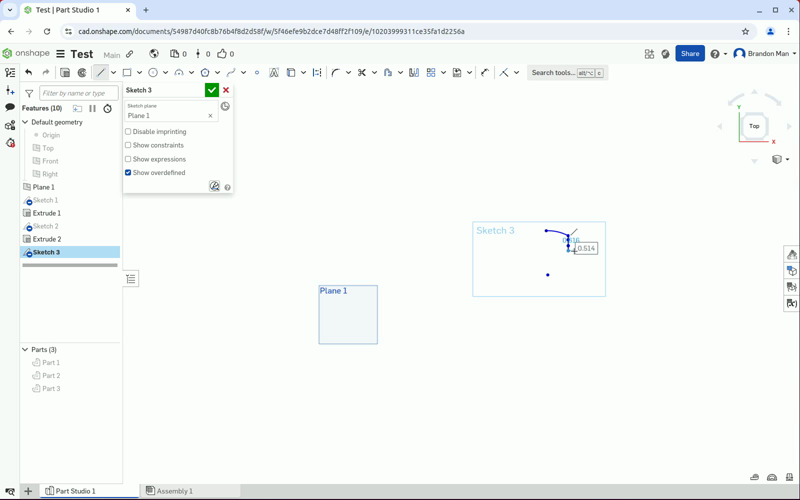
scroll(6)
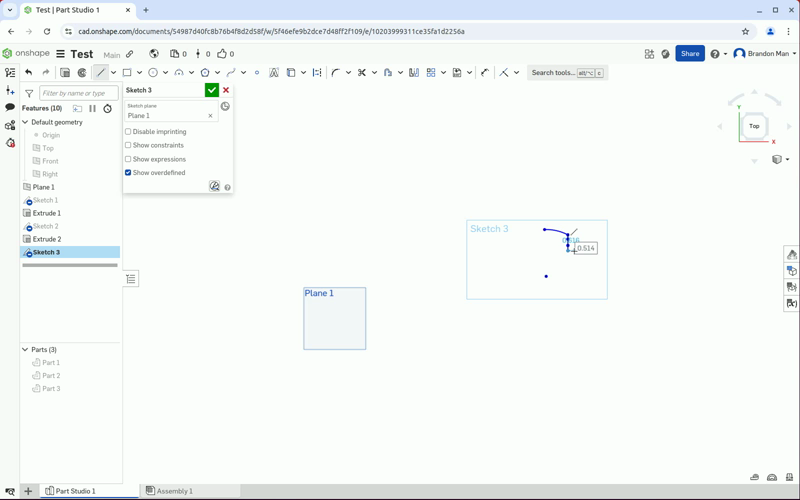
scroll(6)
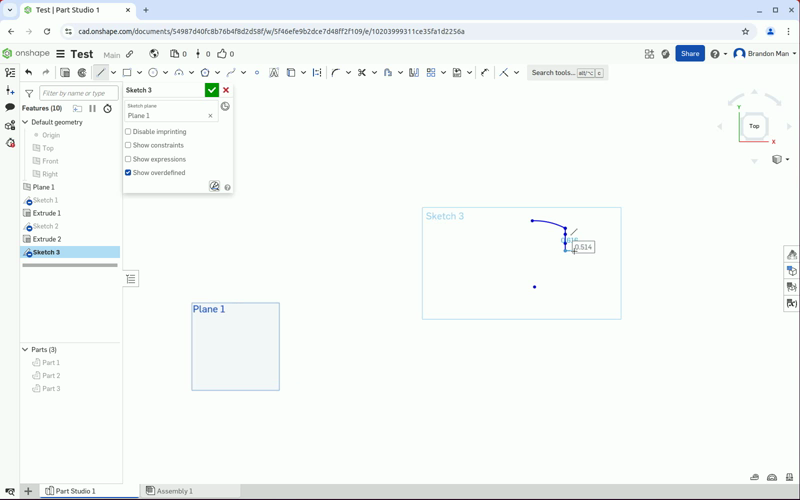
scroll(6)
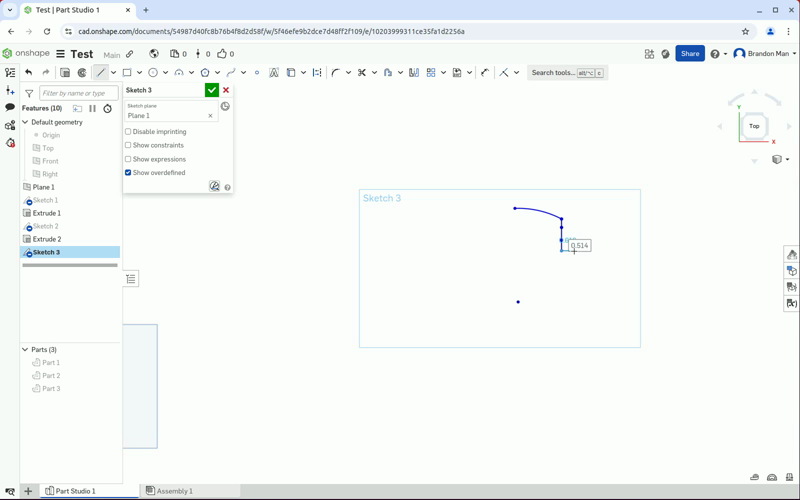
scroll(6)
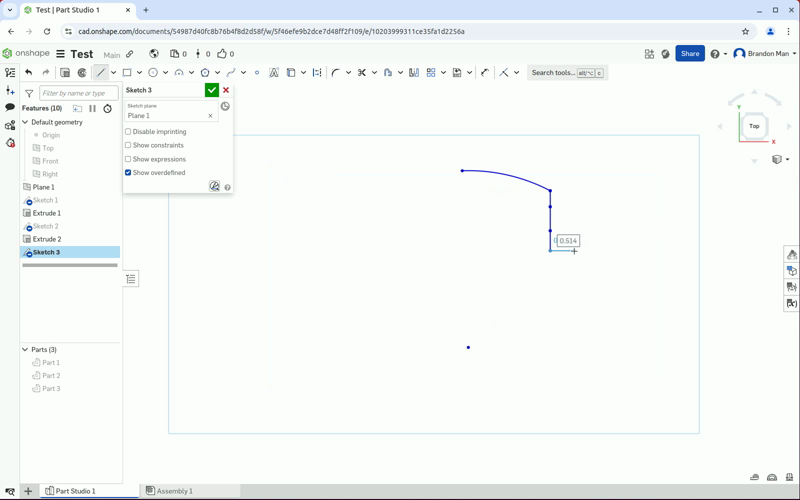
scroll(6)
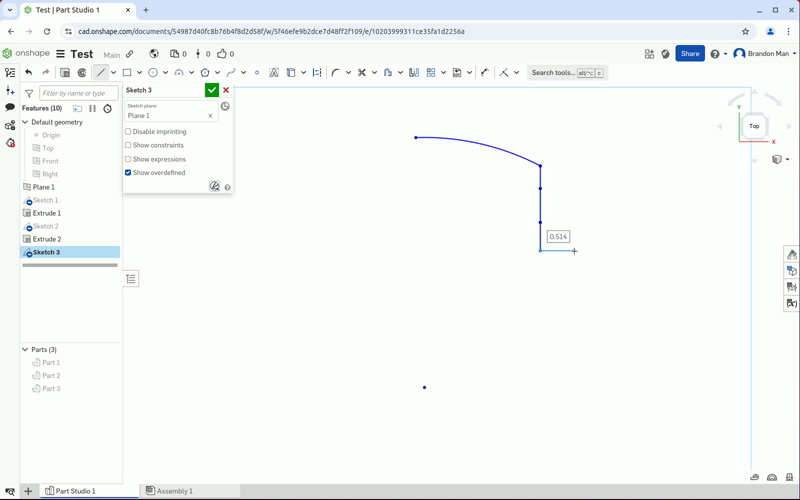
click(574, 250)
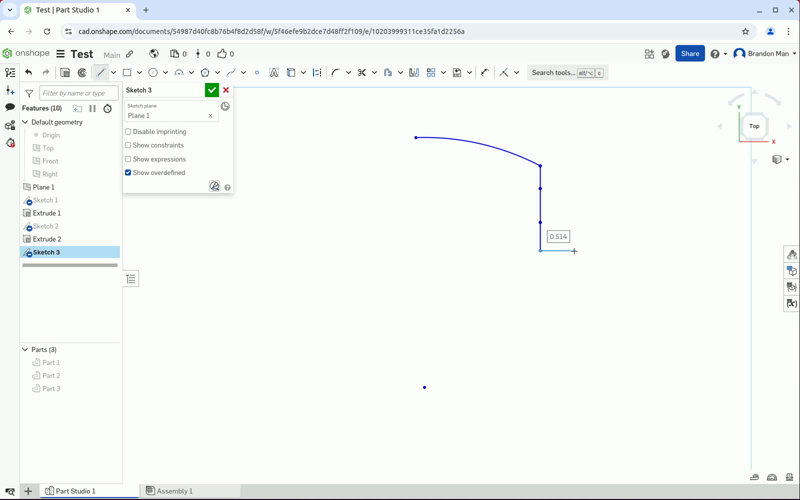
scroll(-6)
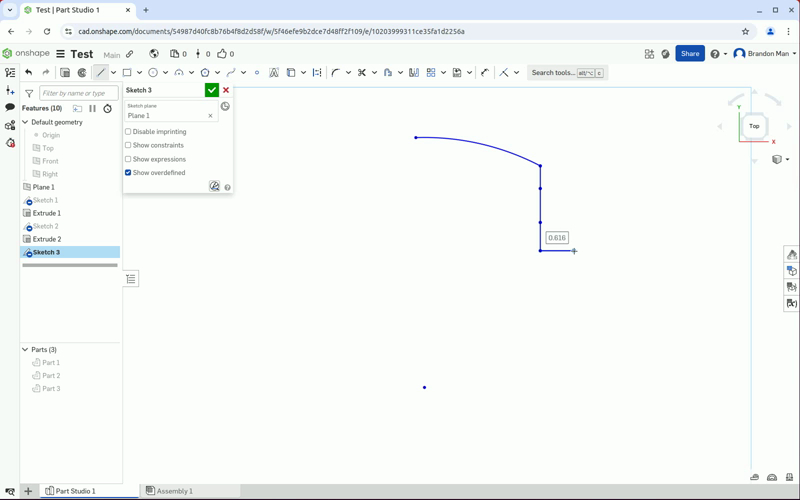
scroll(-6)
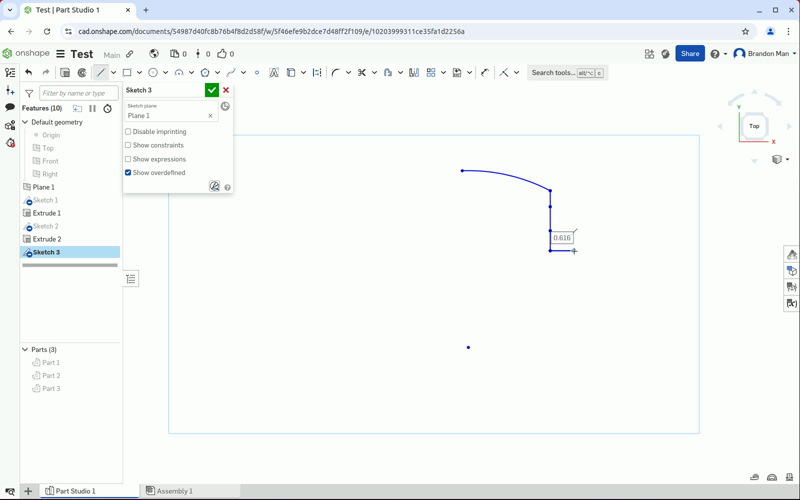
scroll(-6)
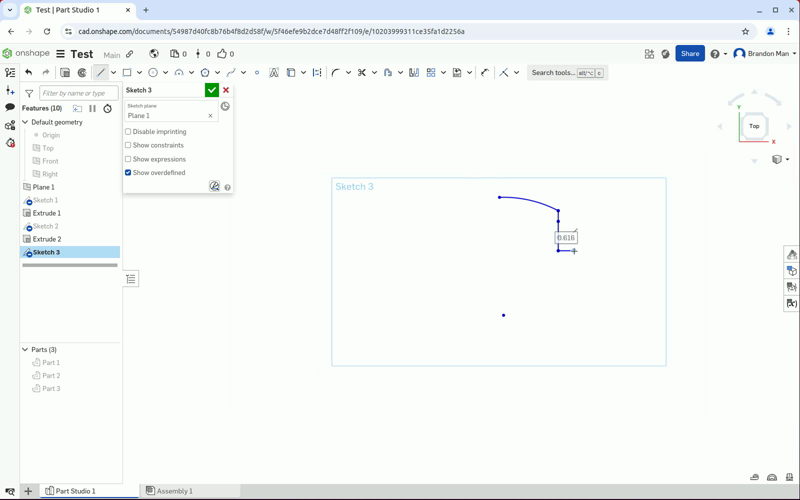
scroll(-6)
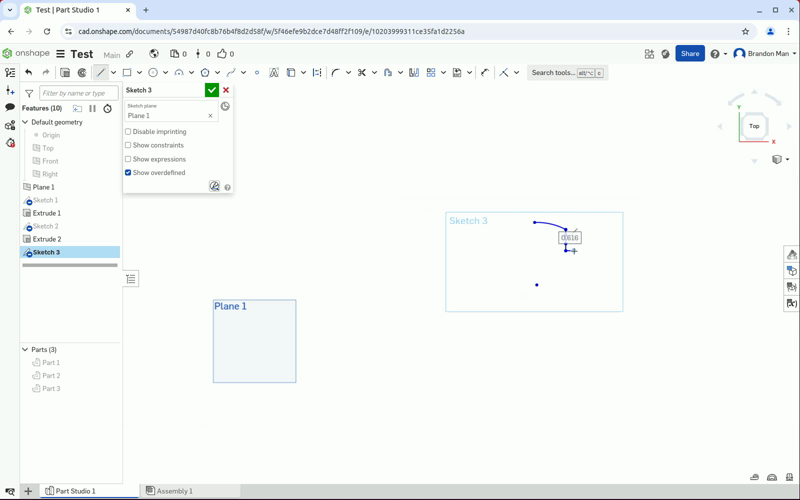
scroll(-6)
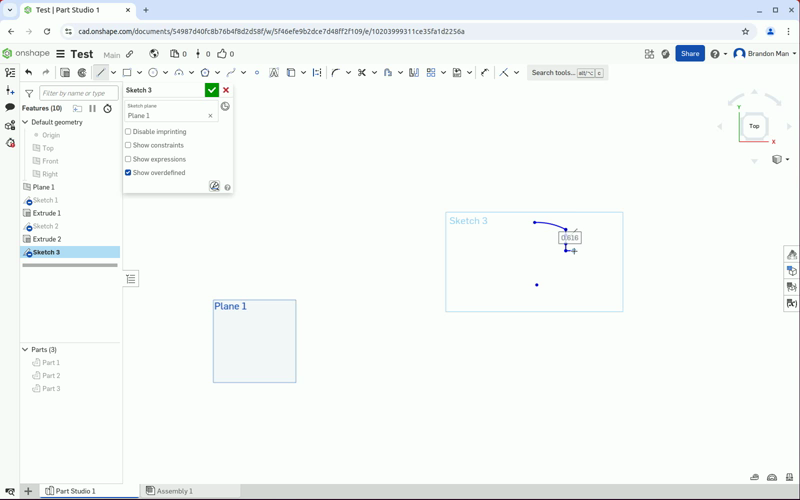
scroll(-6)
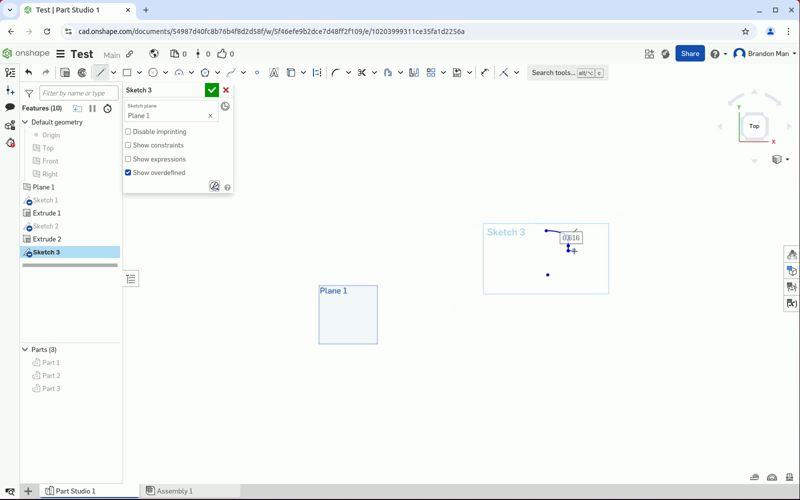
scroll(-6)
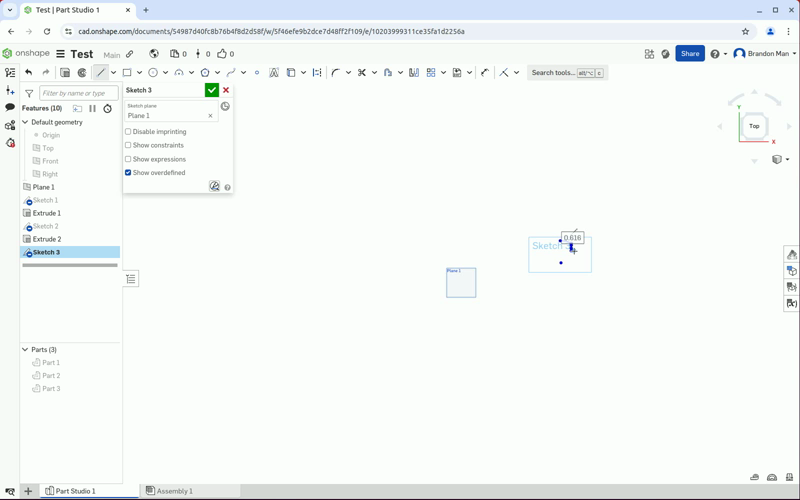
key_up(shift)
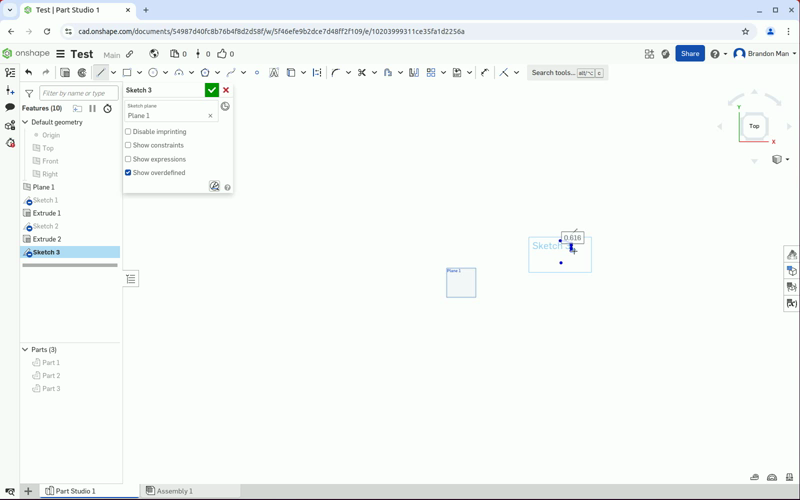
key_down(shift)
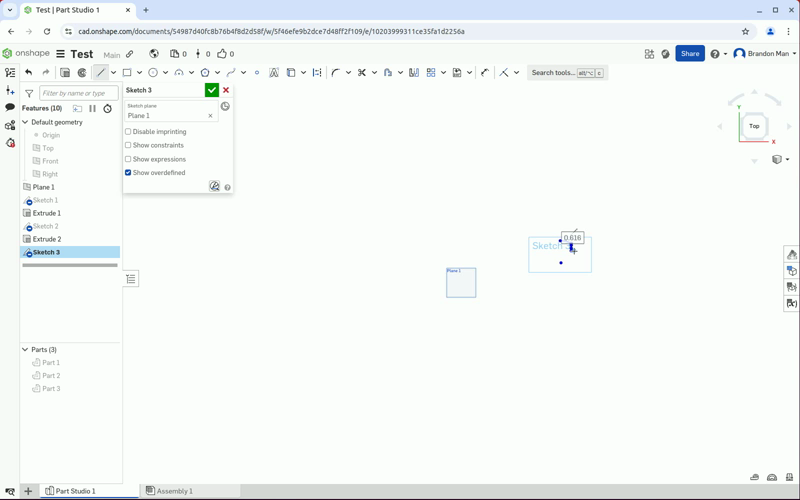
mouse_move(589, 250)
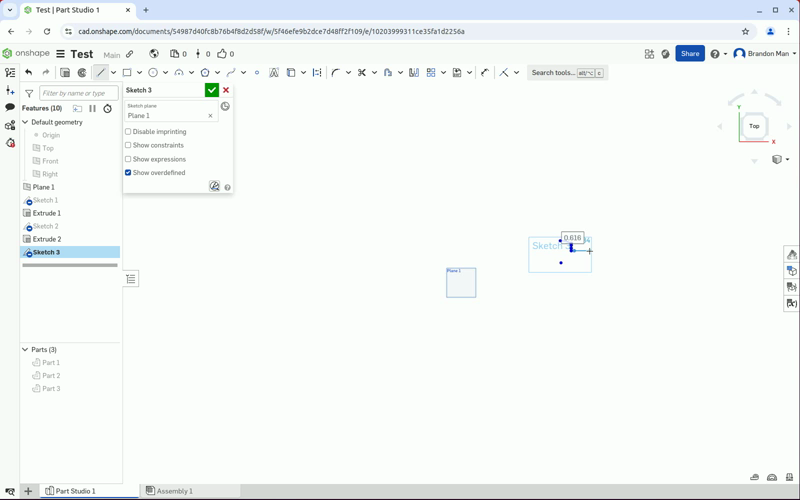
mouse_move(574, 243)
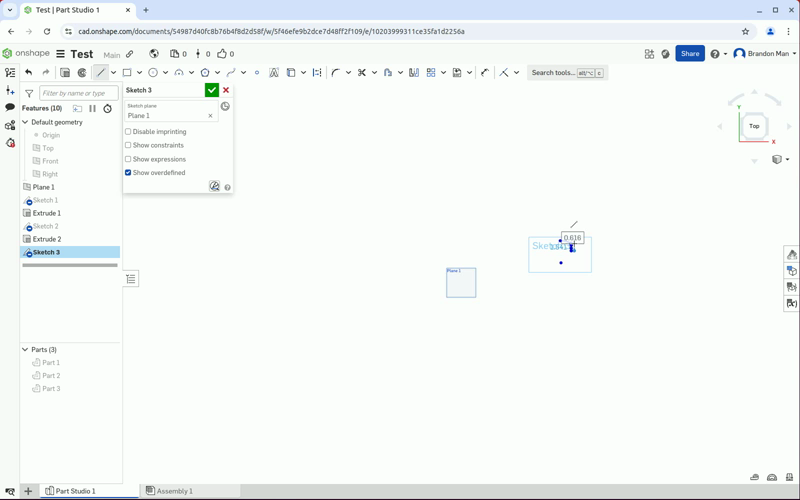
scroll(6)
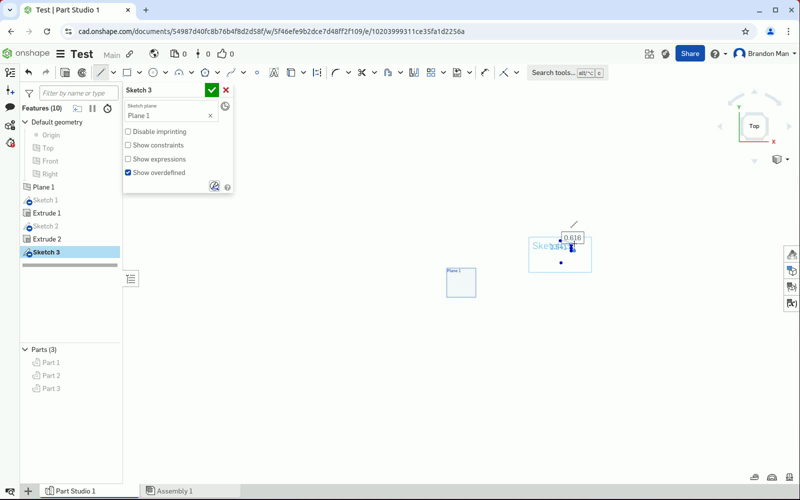
scroll(6)
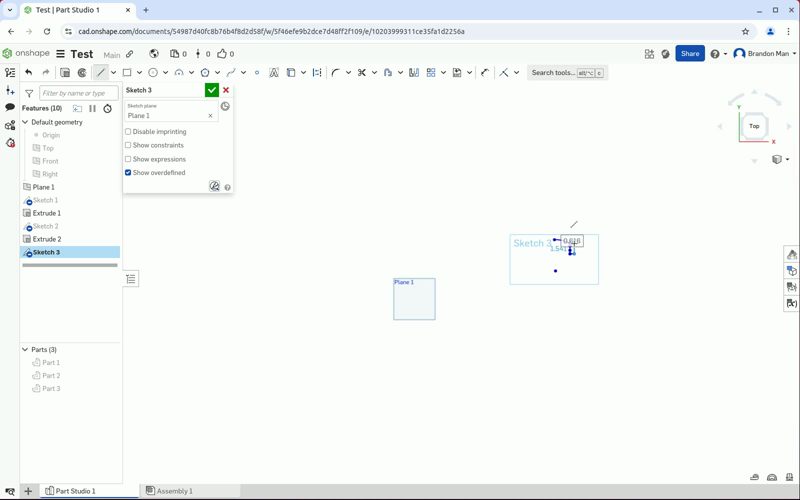
scroll(6)
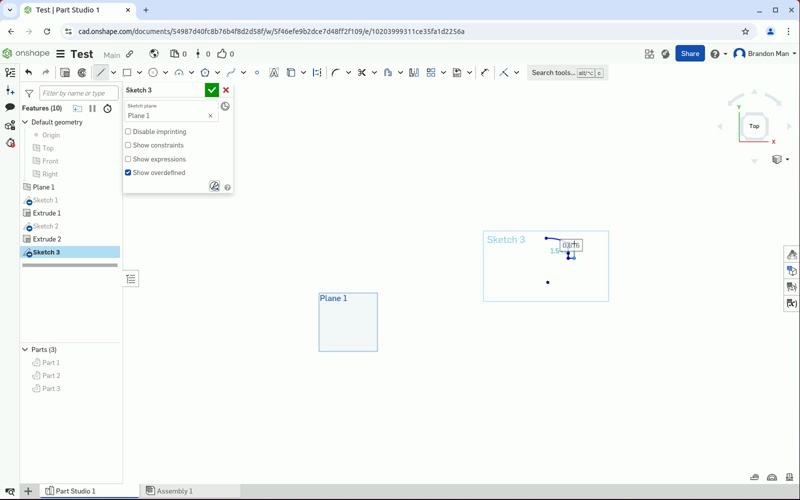
scroll(6)
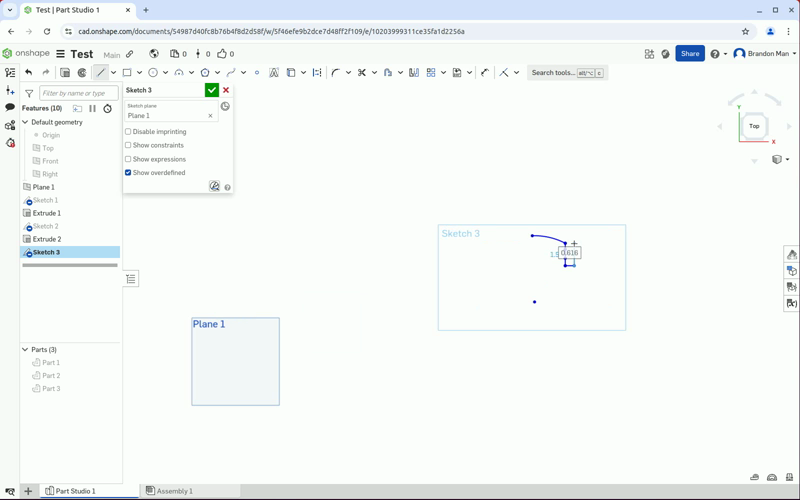
scroll(6)
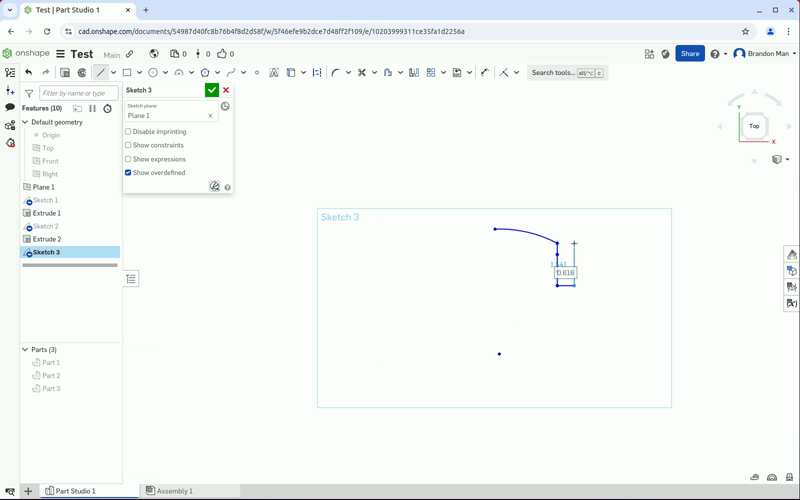
scroll(6)
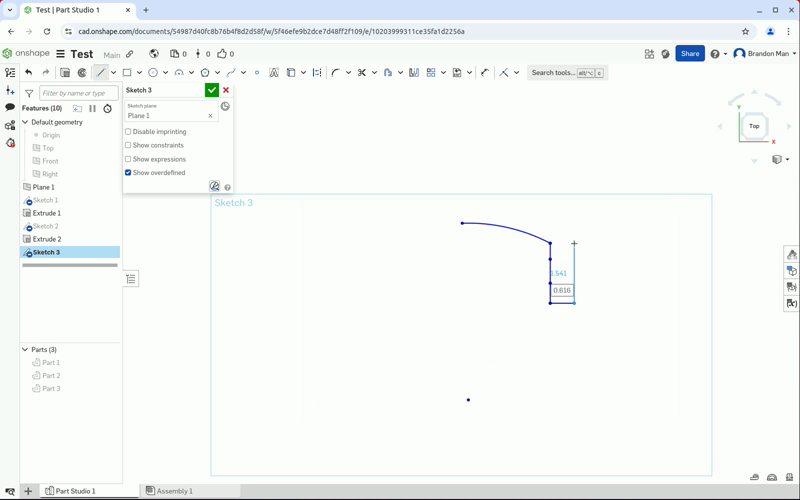
scroll(6)
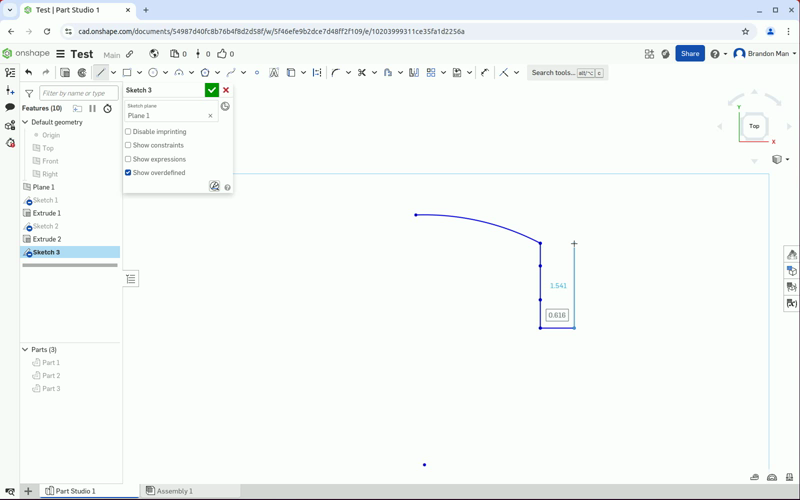
click(574, 243)
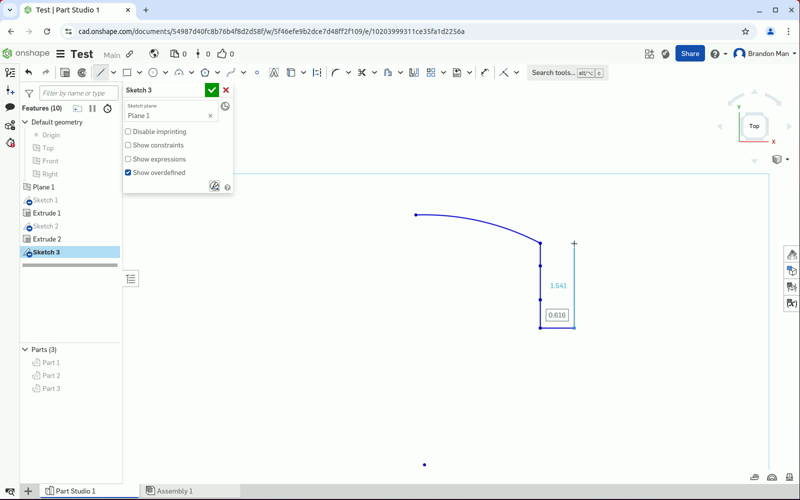
scroll(-6)
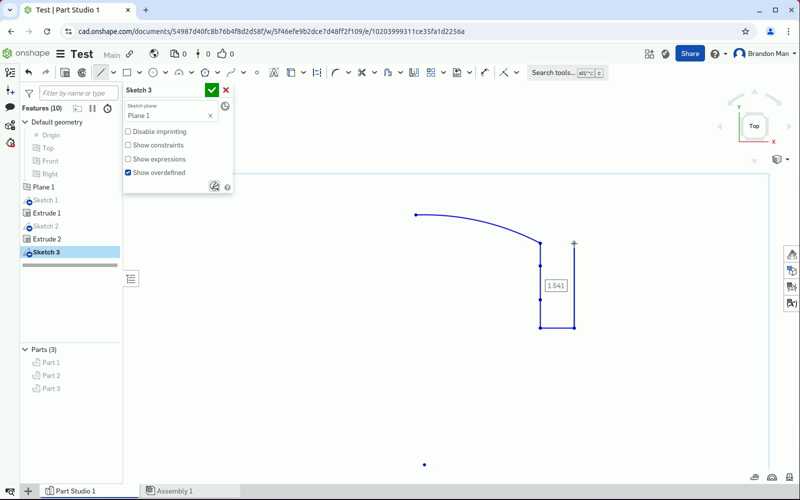
scroll(-6)
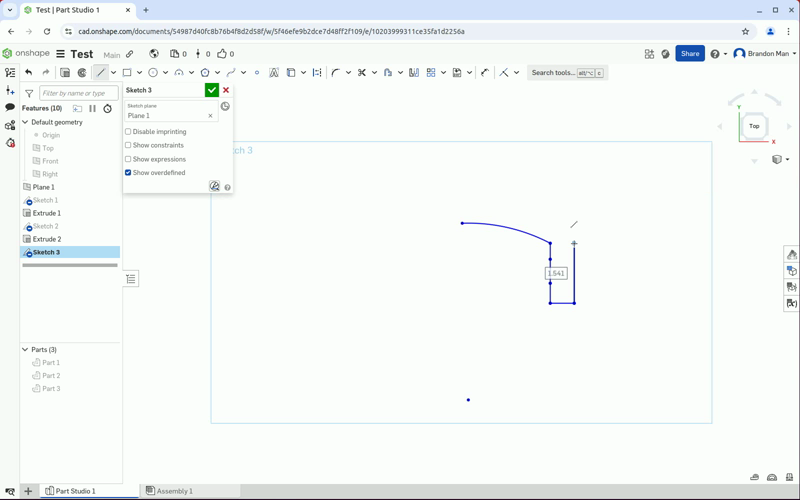
scroll(-6)
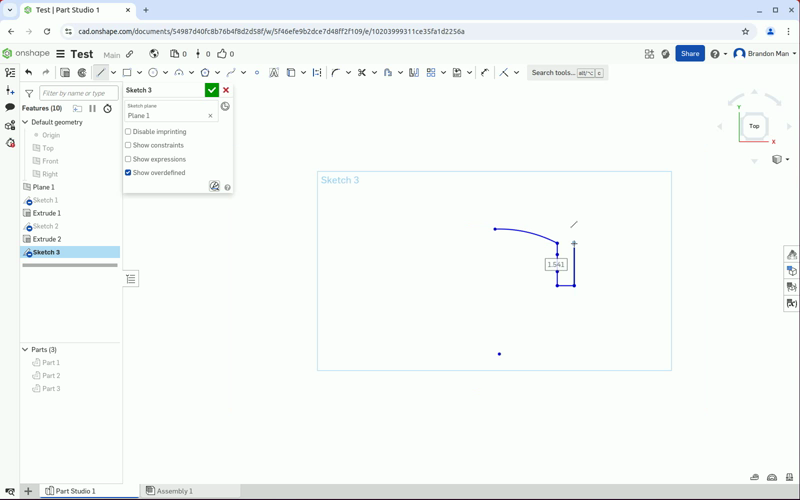
scroll(-6)
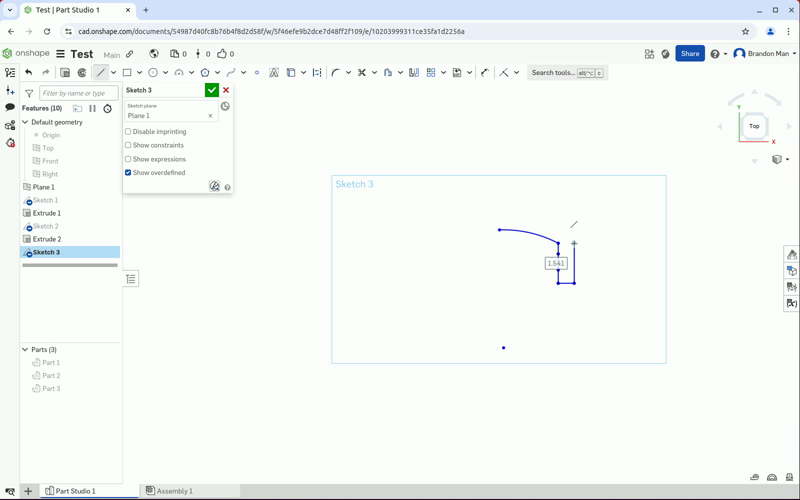
scroll(-6)
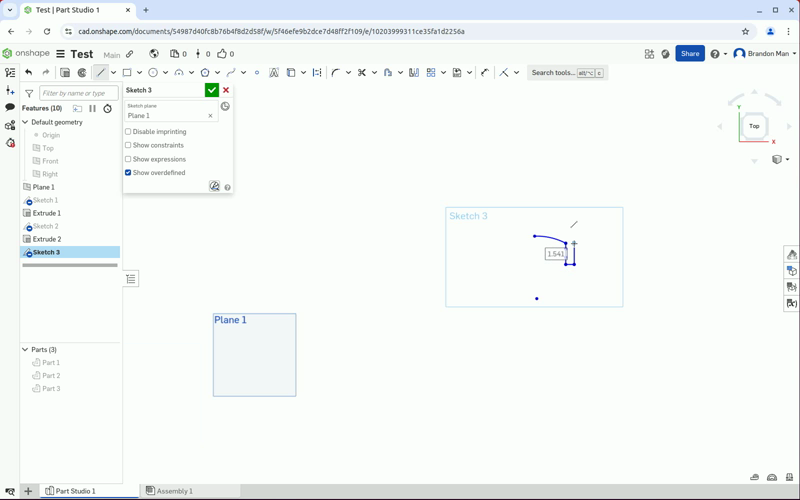
scroll(-6)
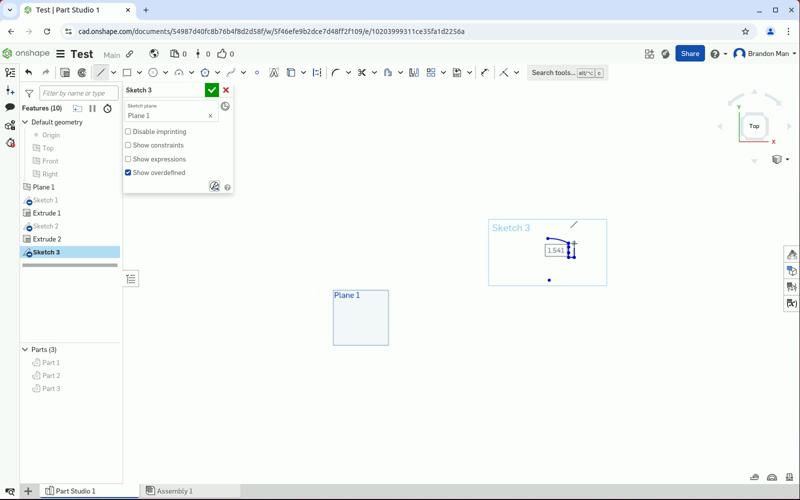
scroll(-6)
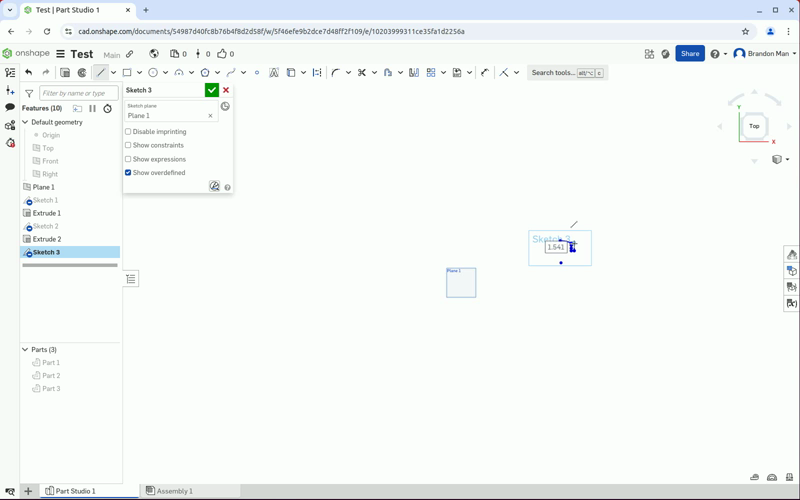
key_up(shift)
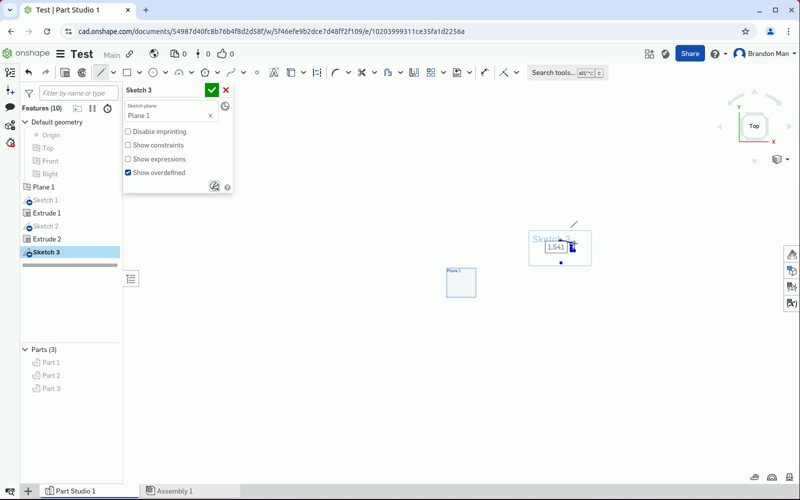
key(esc)
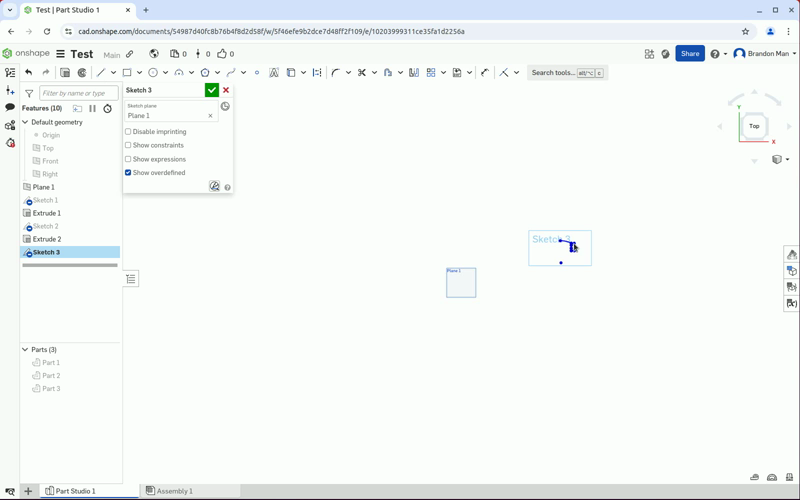
key(a)
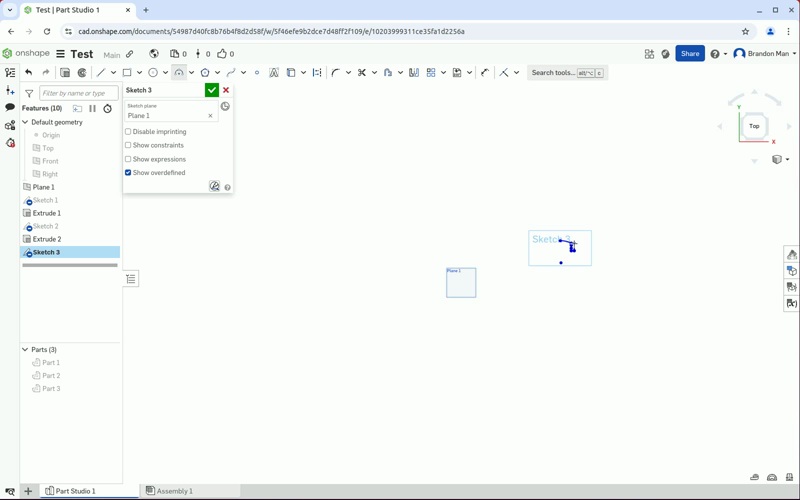
mouse_move(574, 243)
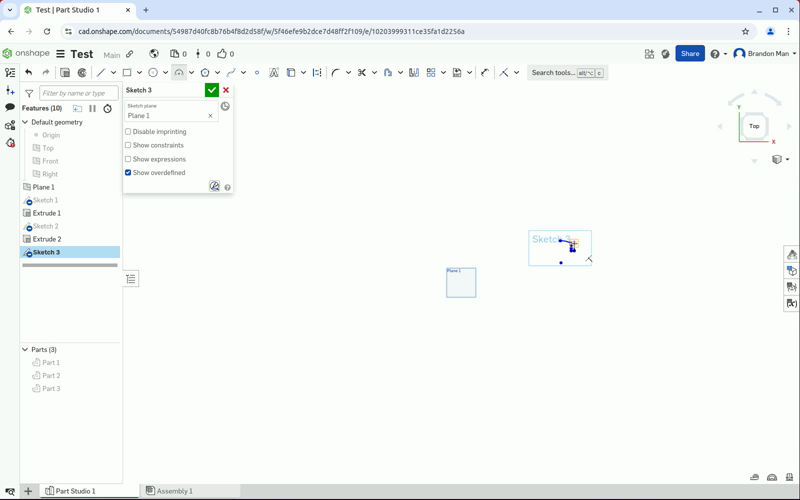
scroll(6)
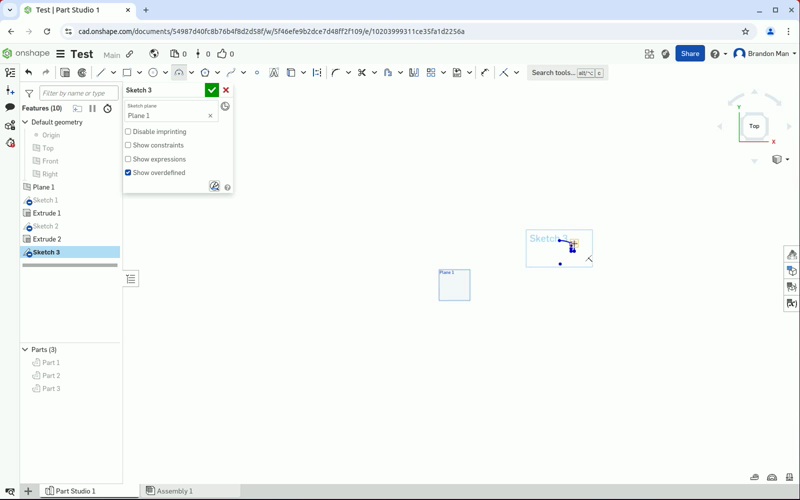
scroll(6)
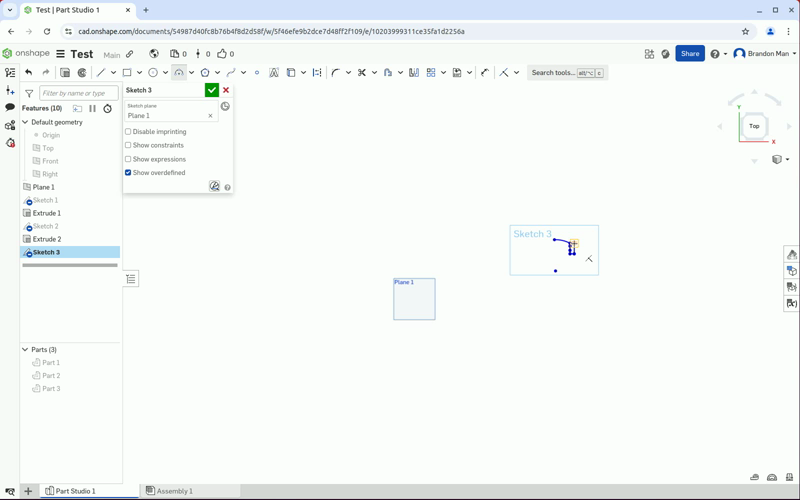
scroll(6)
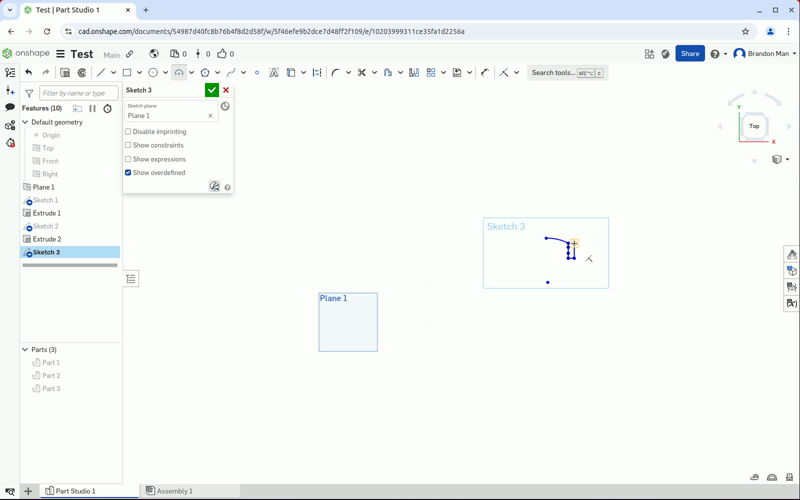
scroll(6)
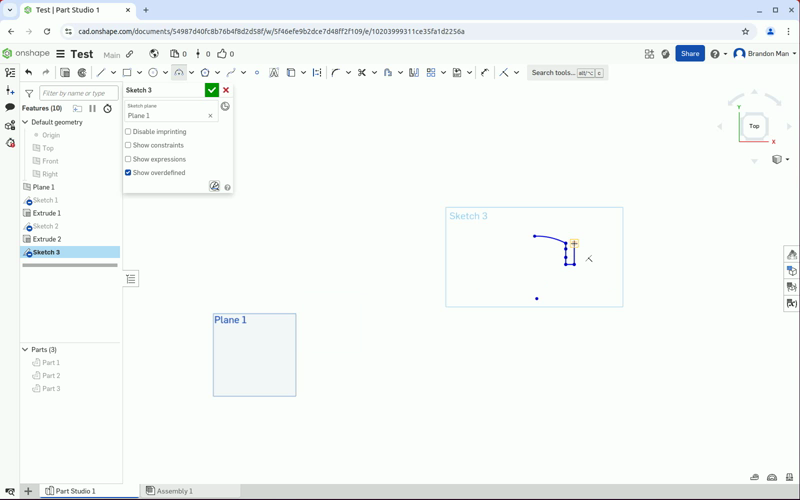
scroll(6)
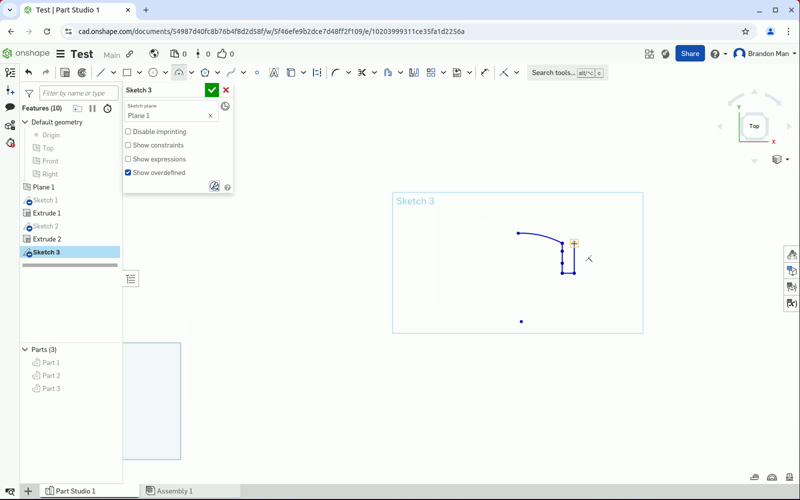
scroll(6)
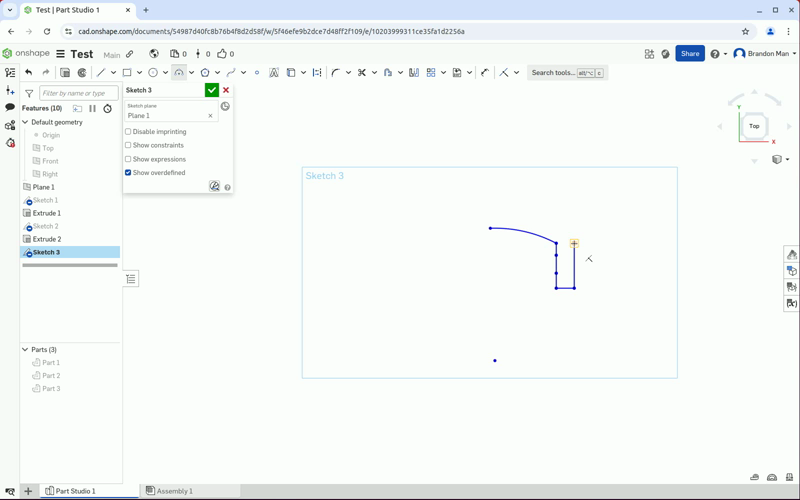
scroll(6)
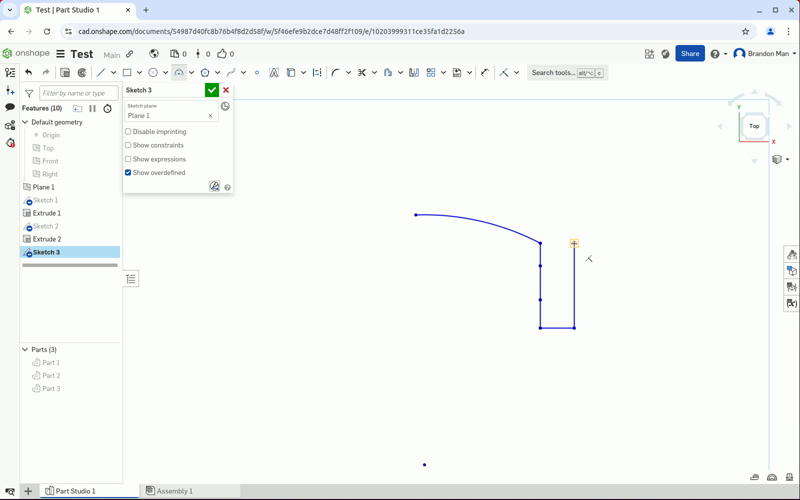
click(574, 243)
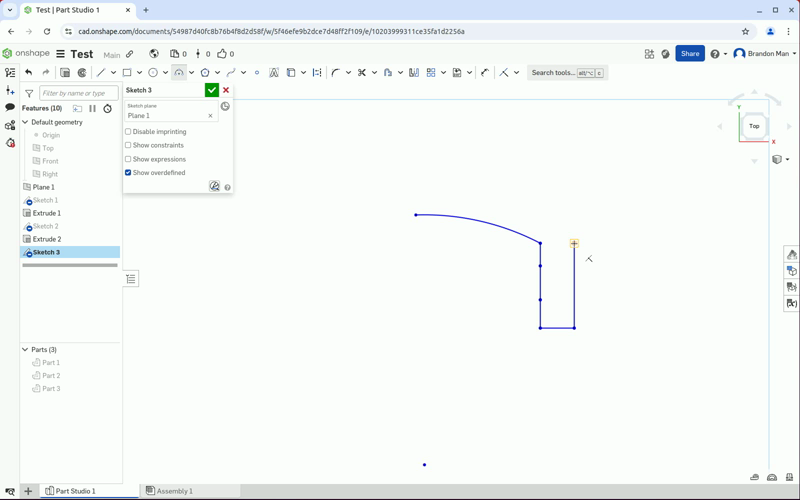
scroll(-6)
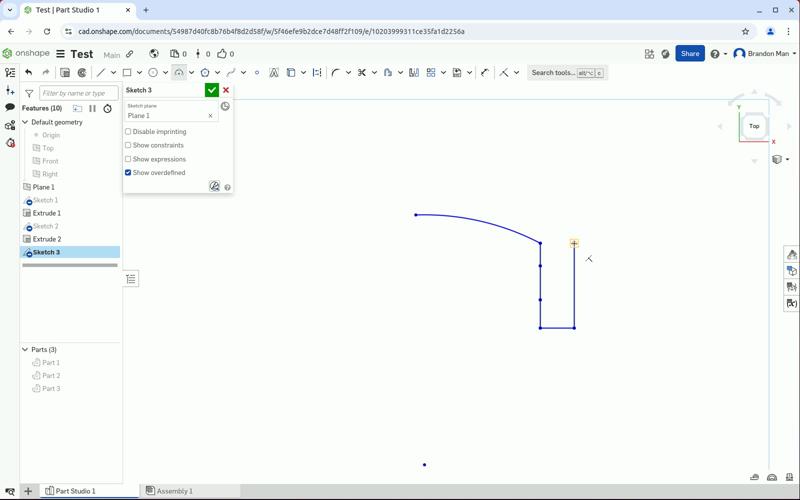
scroll(-6)
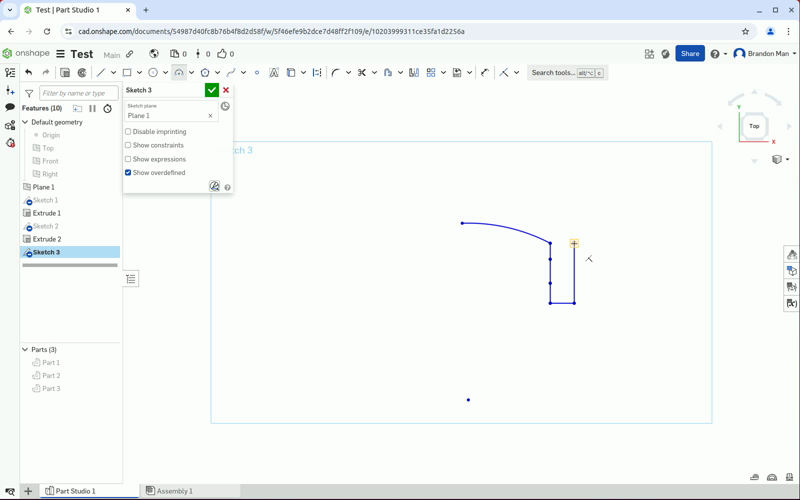
scroll(-6)
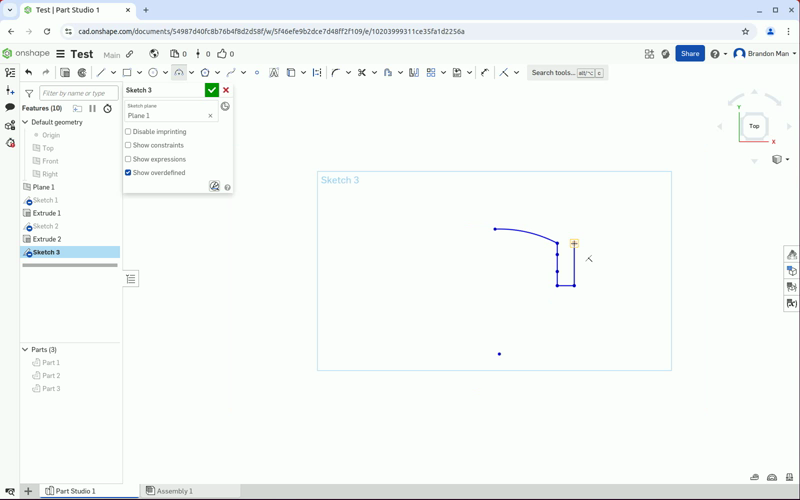
scroll(-6)
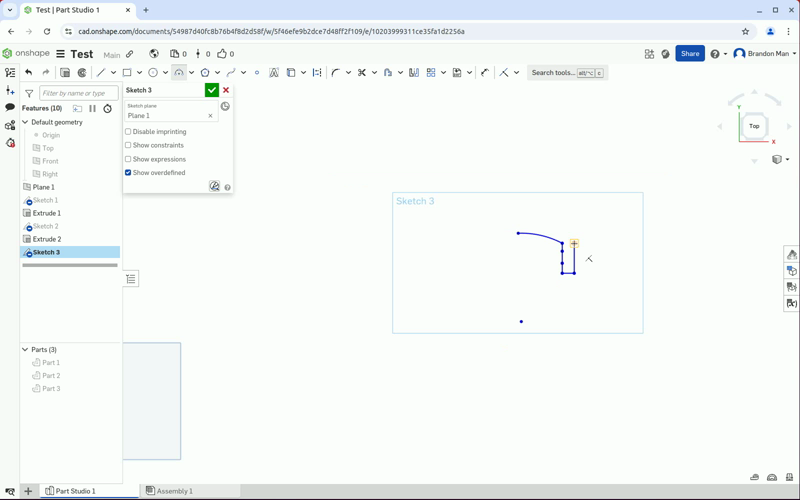
scroll(-6)
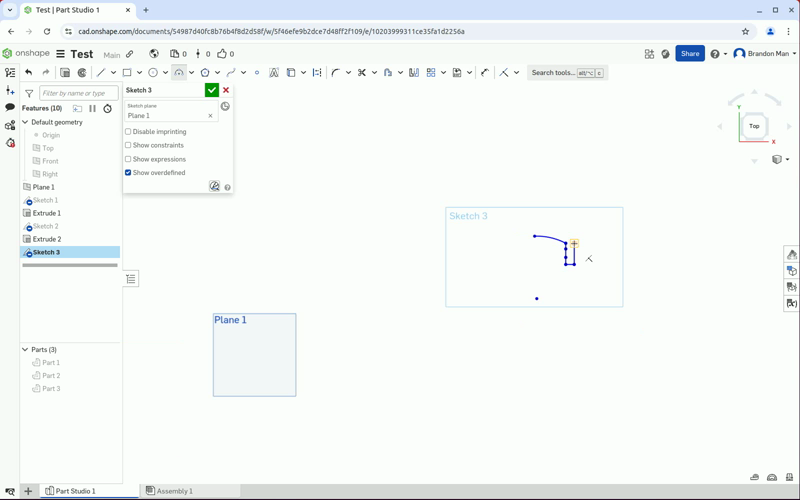
scroll(-6)
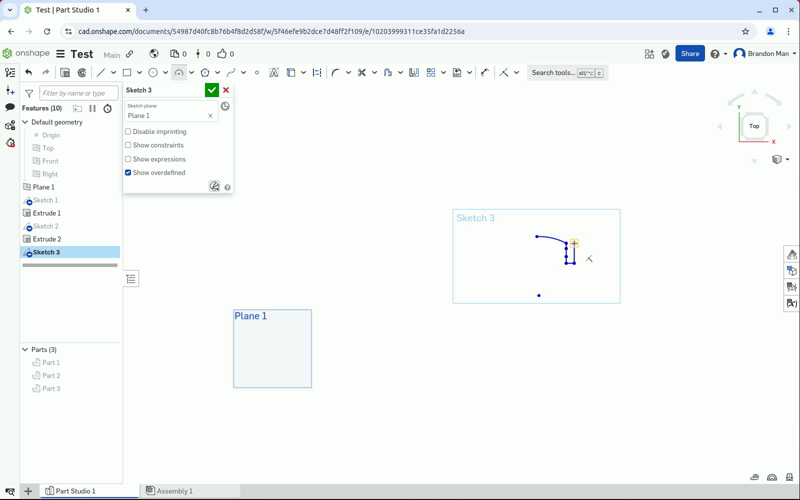
scroll(-6)
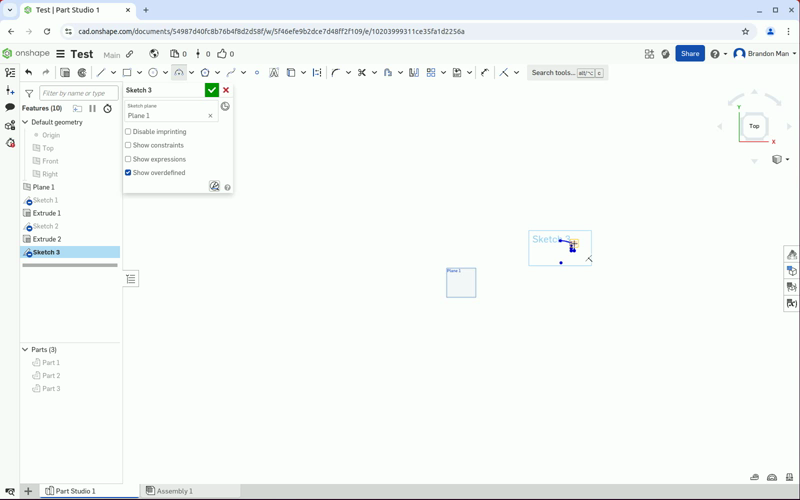
key_down(shift)
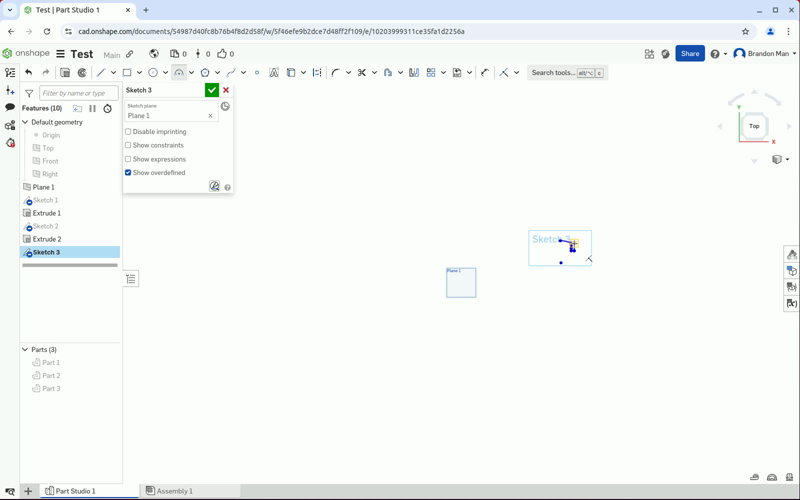
mouse_move(572, 240)
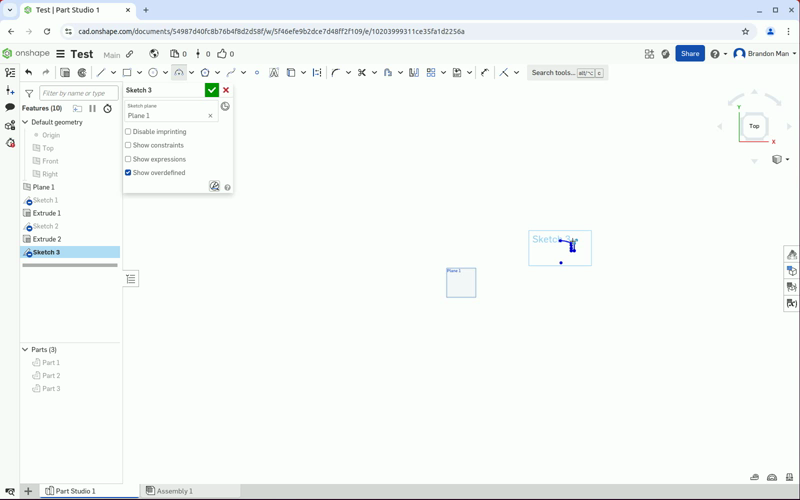
scroll(6)
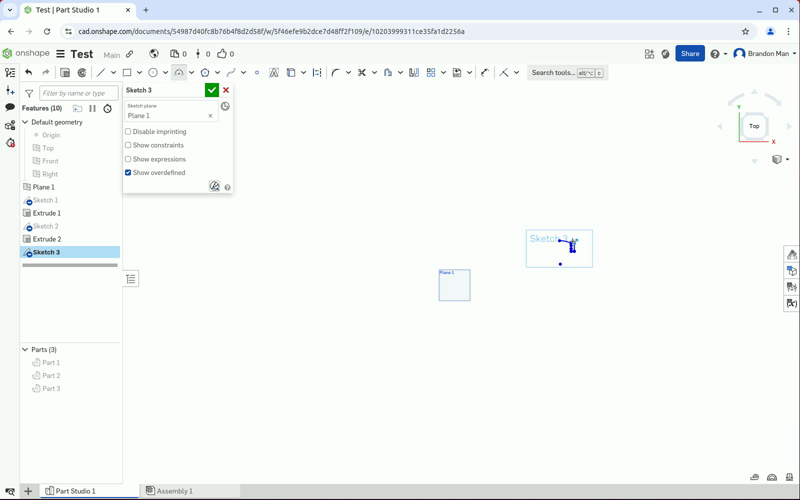
scroll(6)
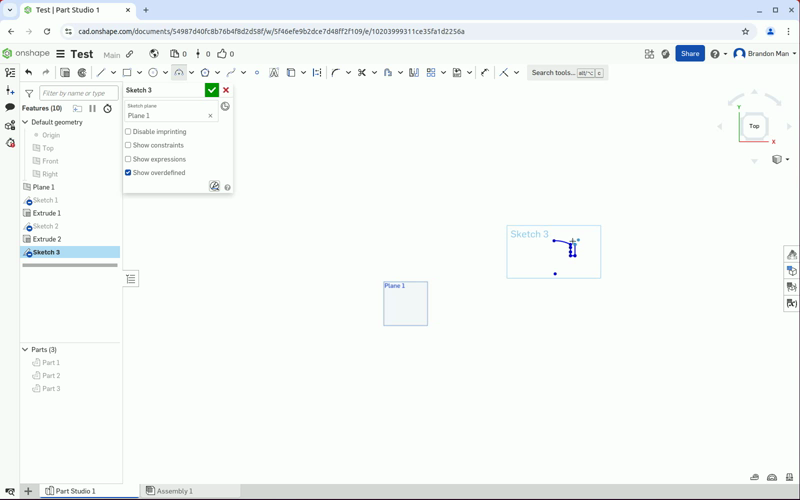
scroll(6)
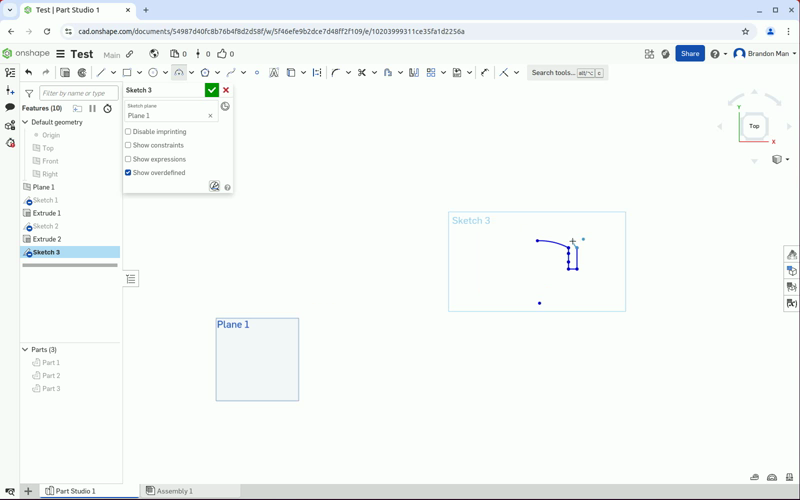
scroll(6)
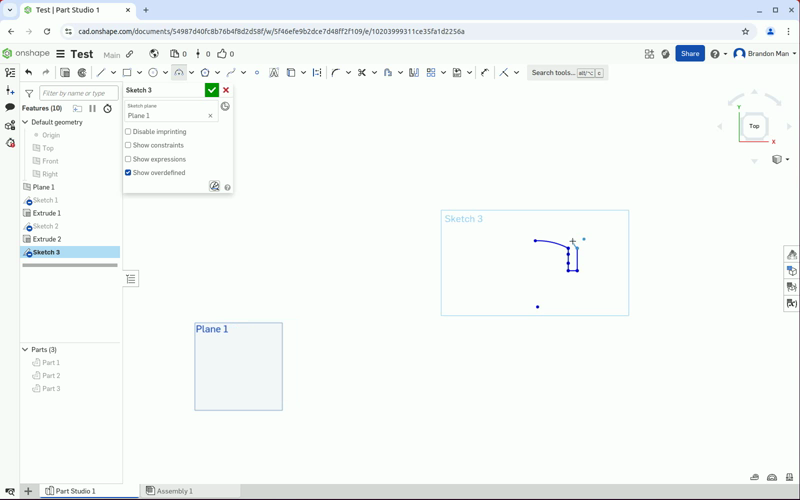
scroll(6)
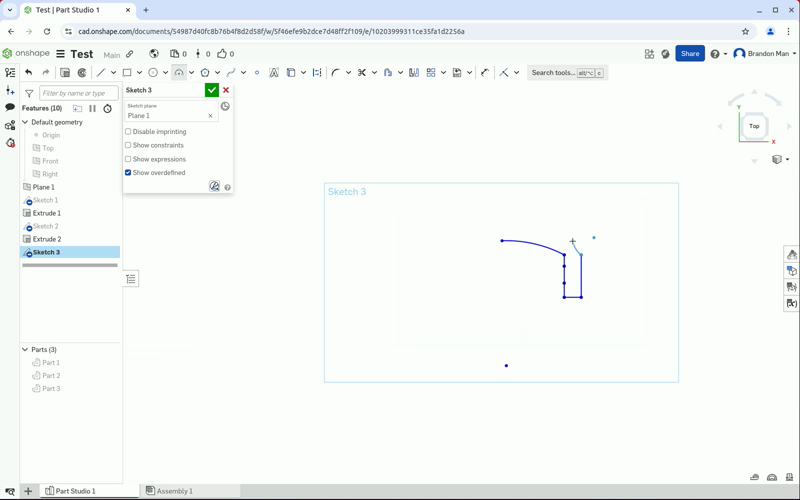
scroll(6)
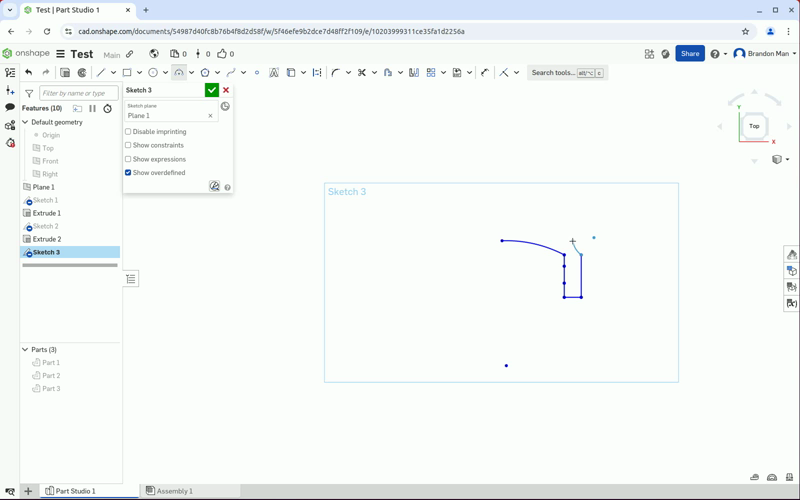
scroll(6)
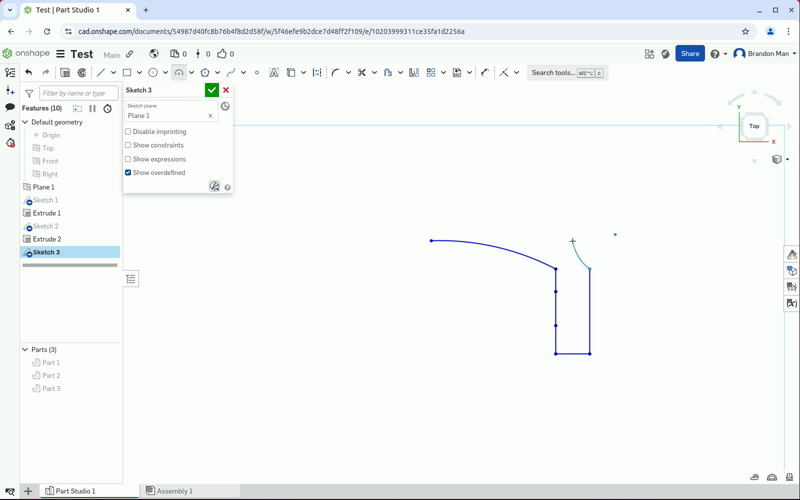
click(572, 240)
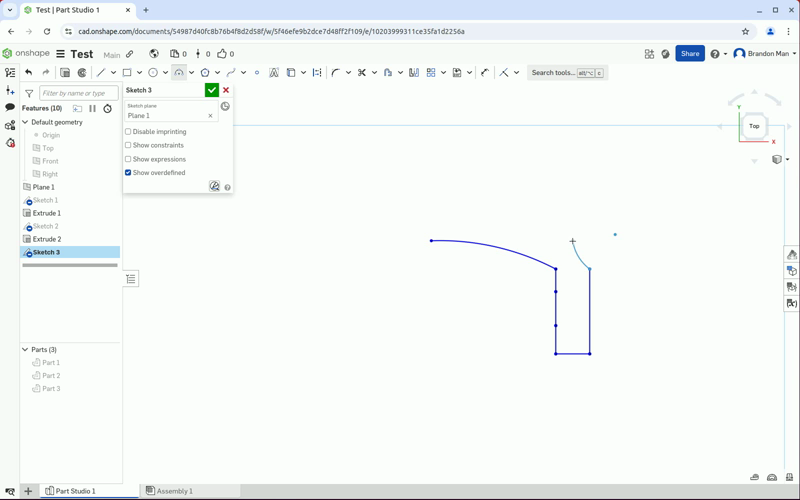
scroll(-6)
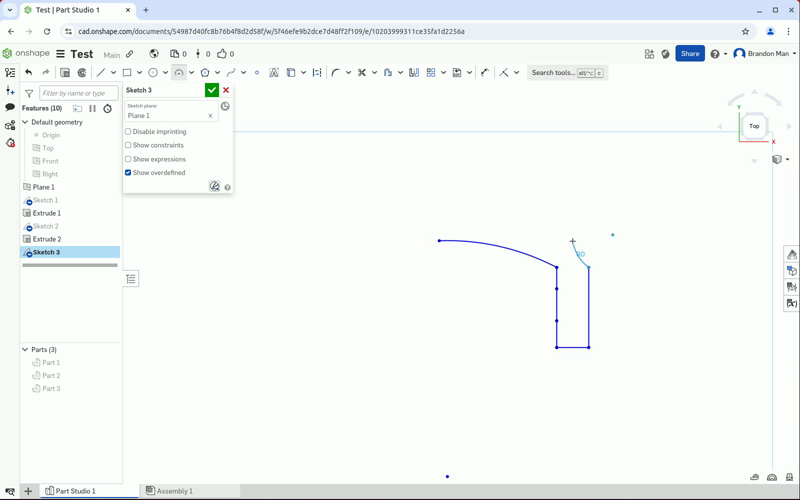
scroll(-6)
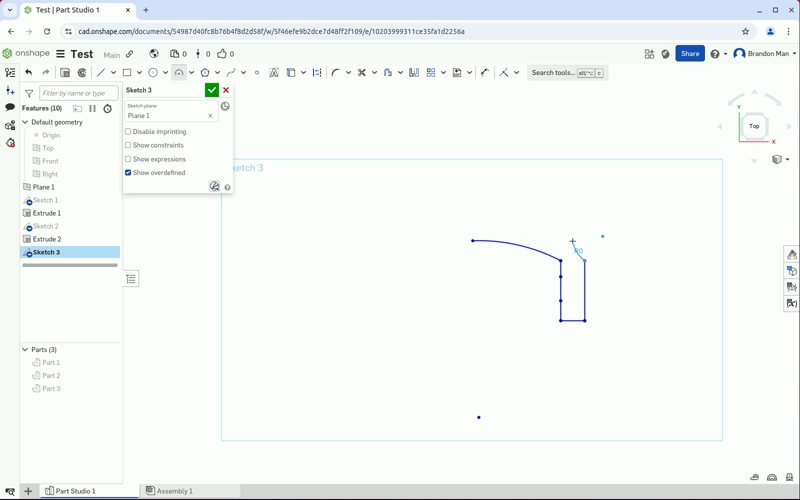
scroll(-6)
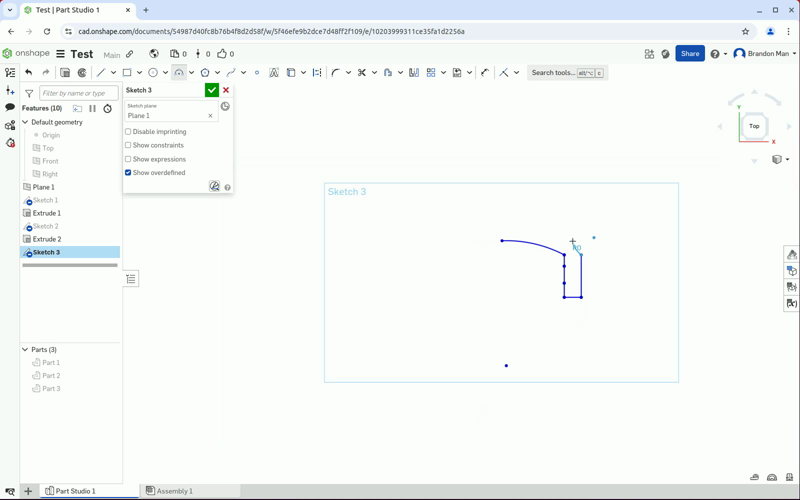
scroll(-6)
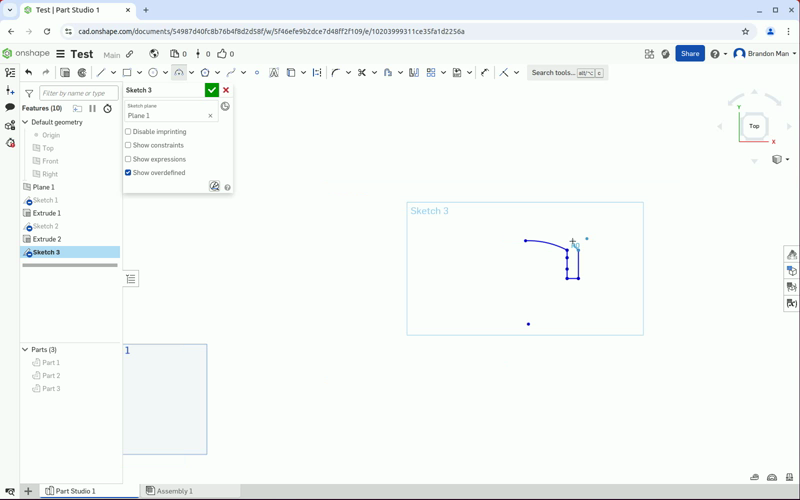
scroll(-6)
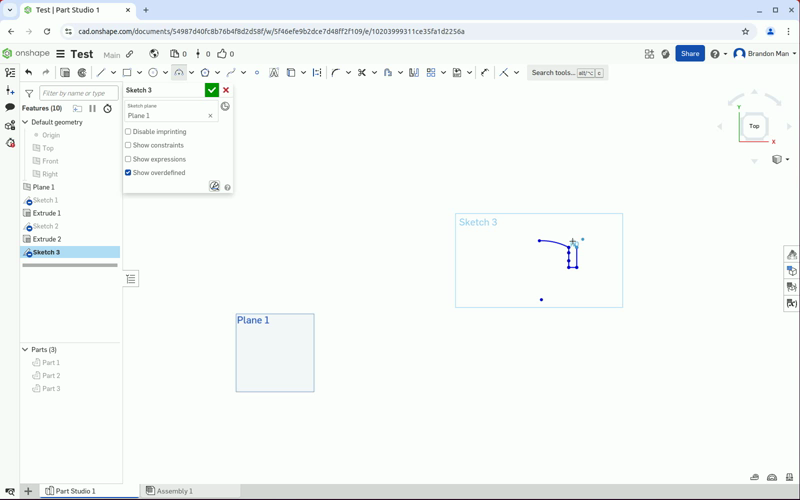
scroll(-6)
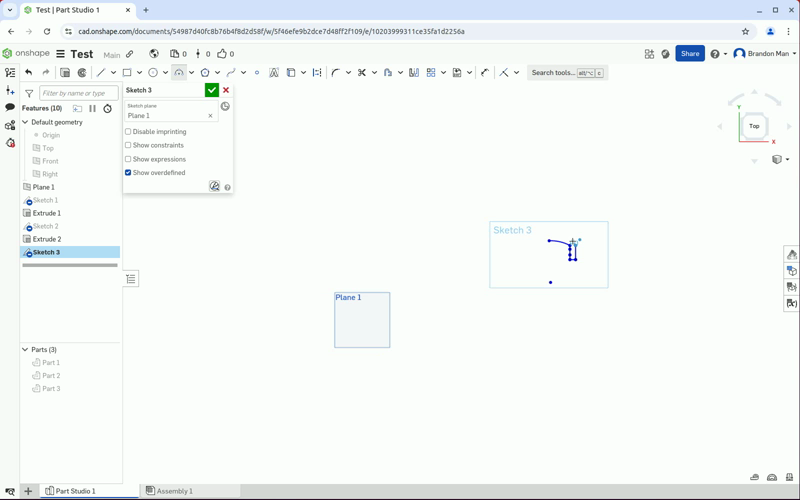
scroll(-6)
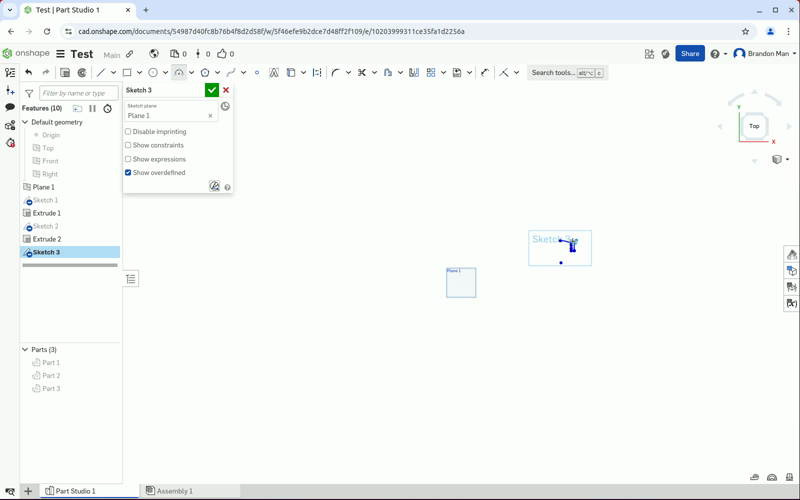
mouse_move(573, 241)
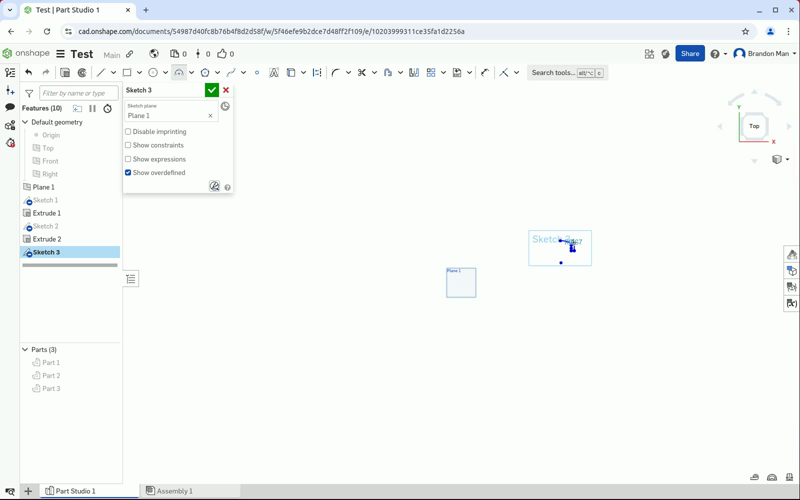
scroll(6)
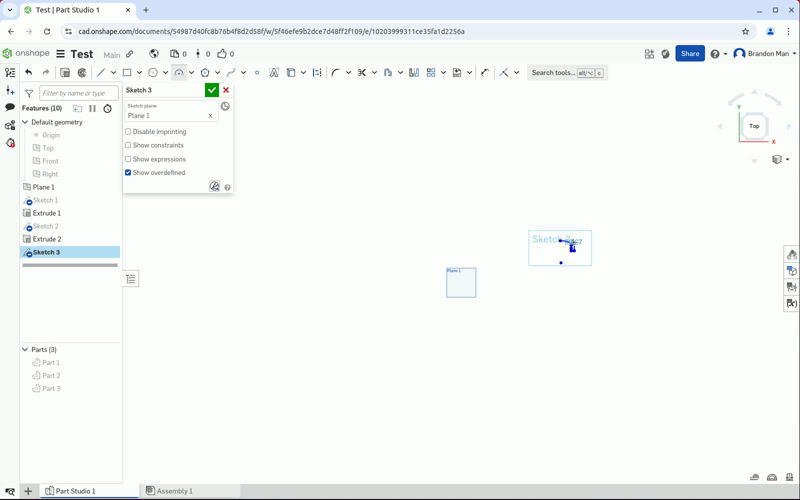
scroll(6)
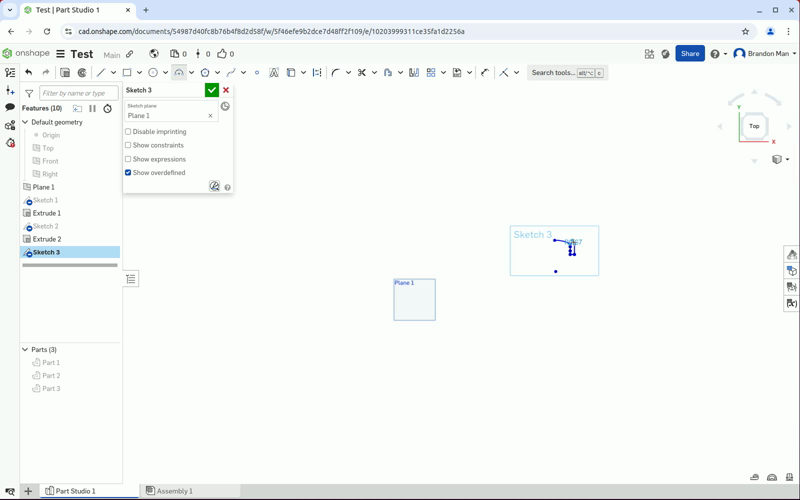
scroll(6)
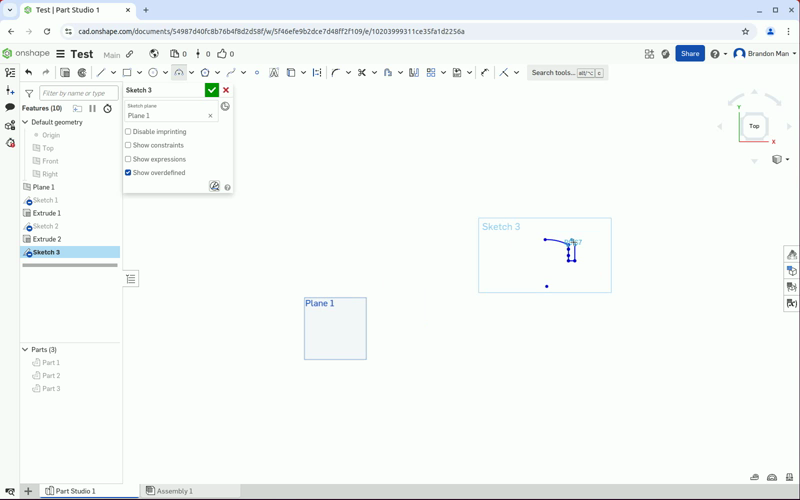
scroll(6)
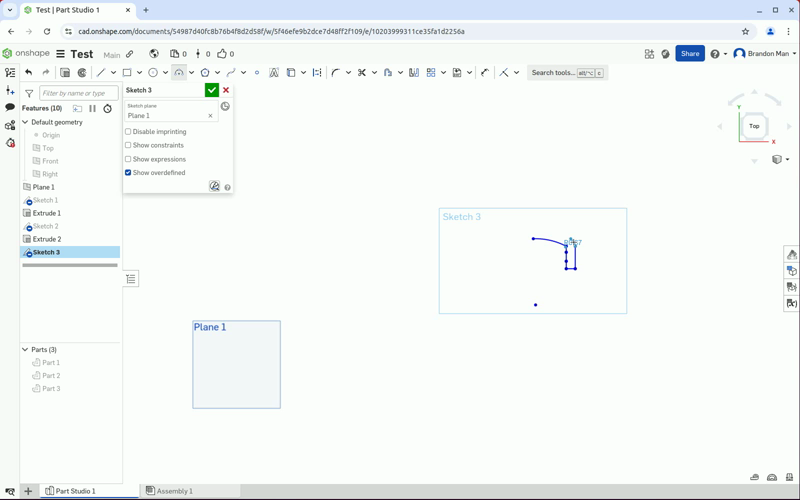
scroll(6)
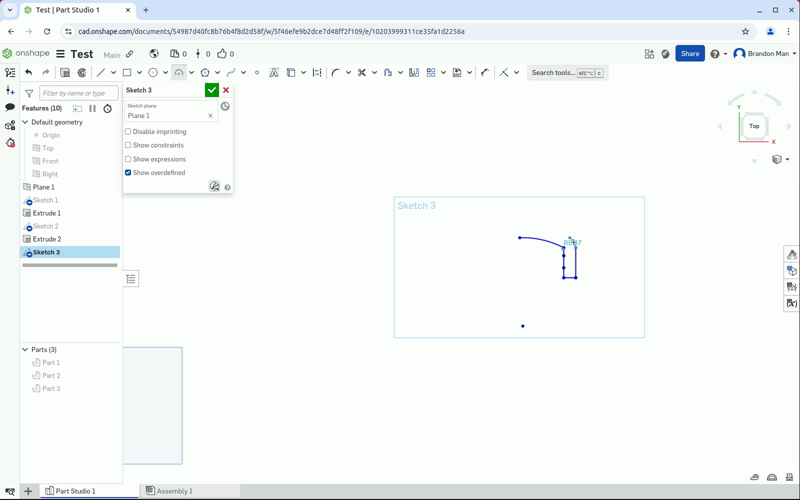
scroll(6)
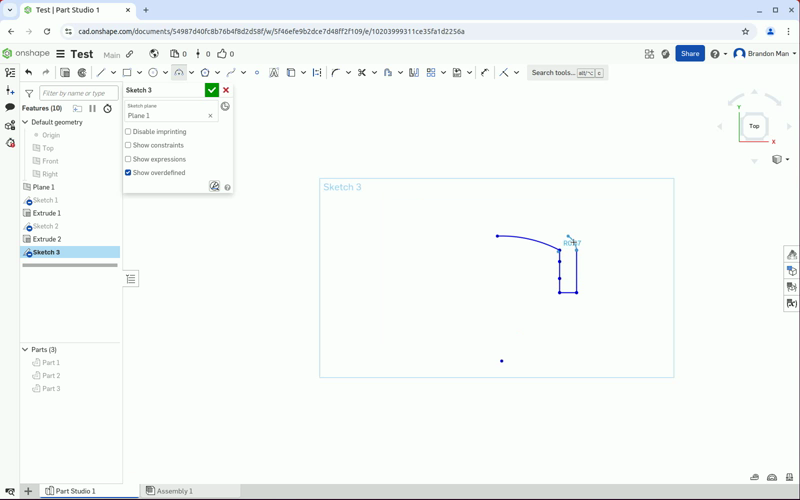
scroll(6)
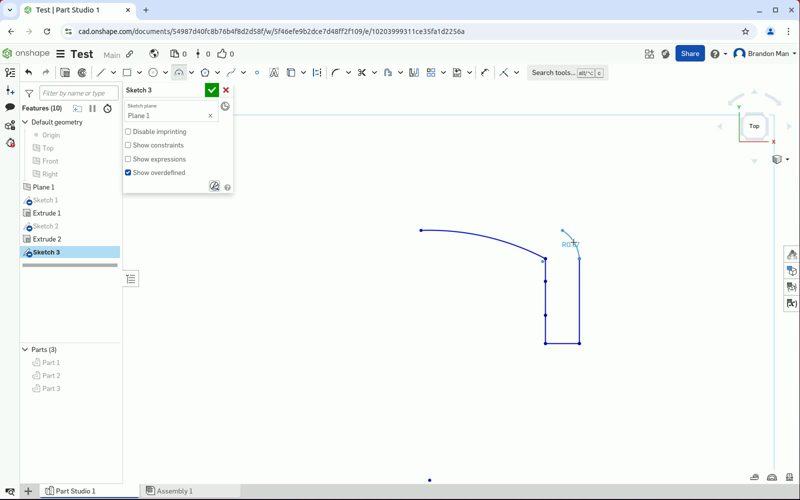
click(573, 241)
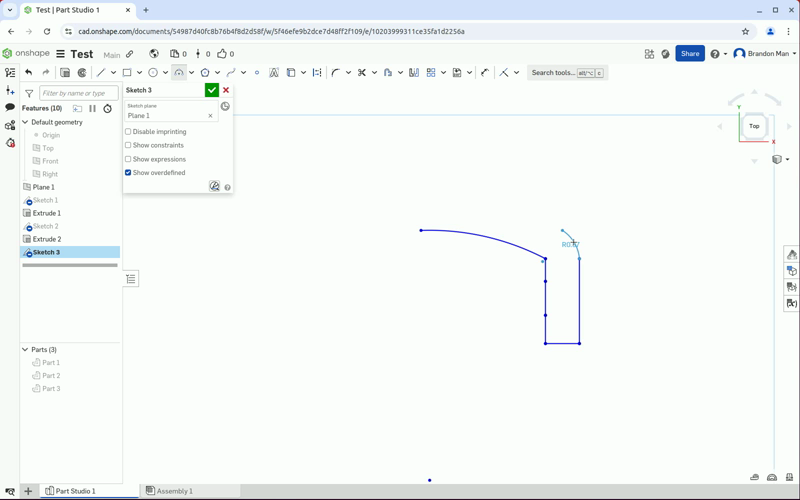
scroll(-6)
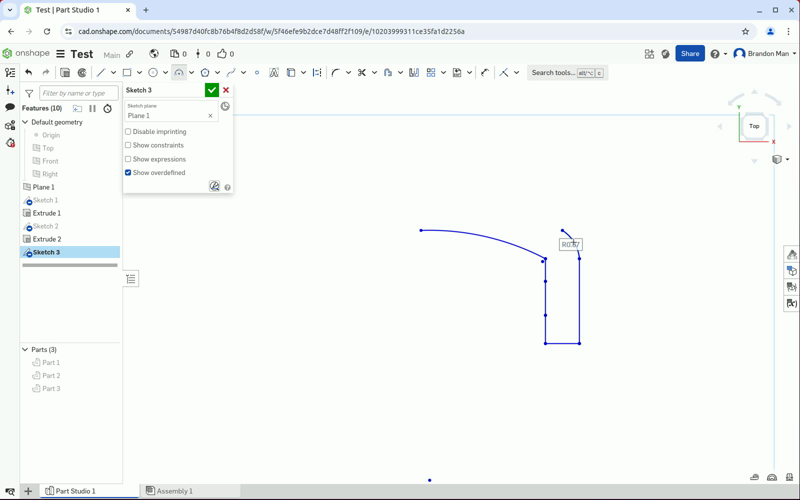
scroll(-6)
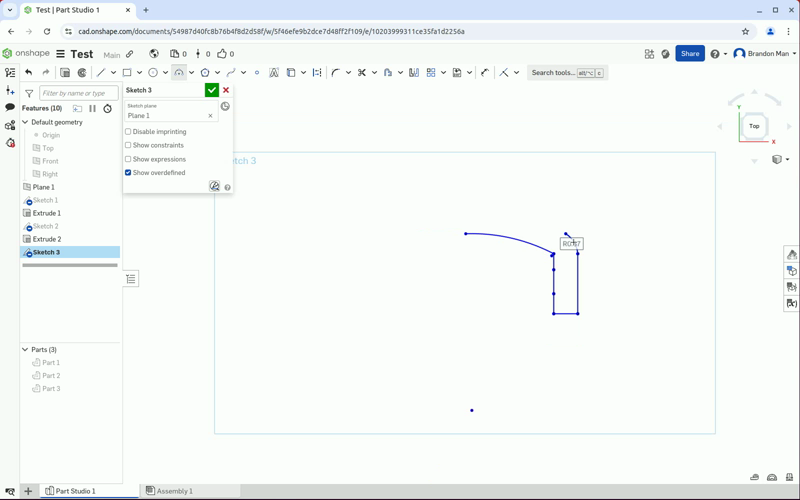
scroll(-6)
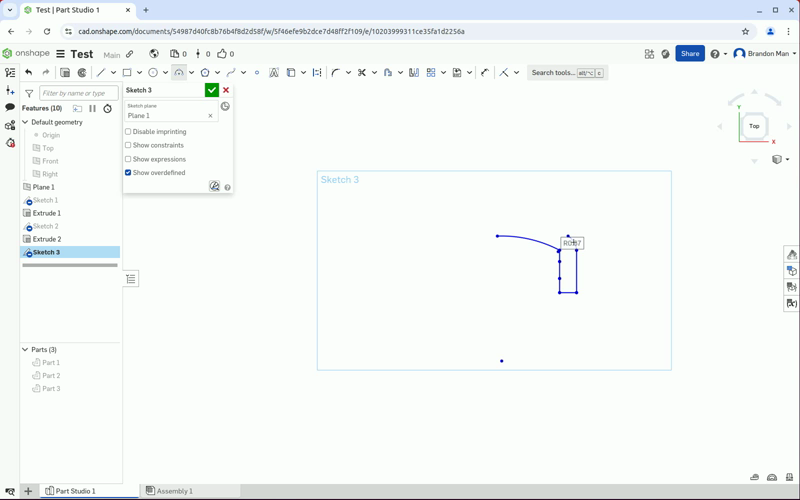
scroll(-6)
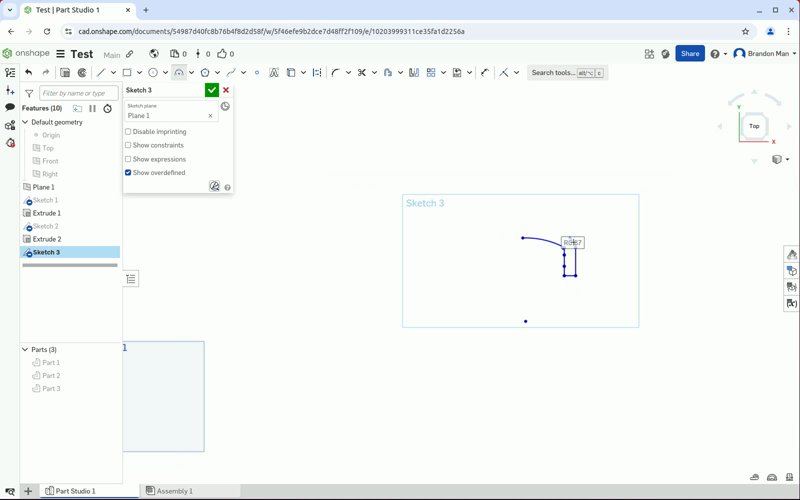
scroll(-6)
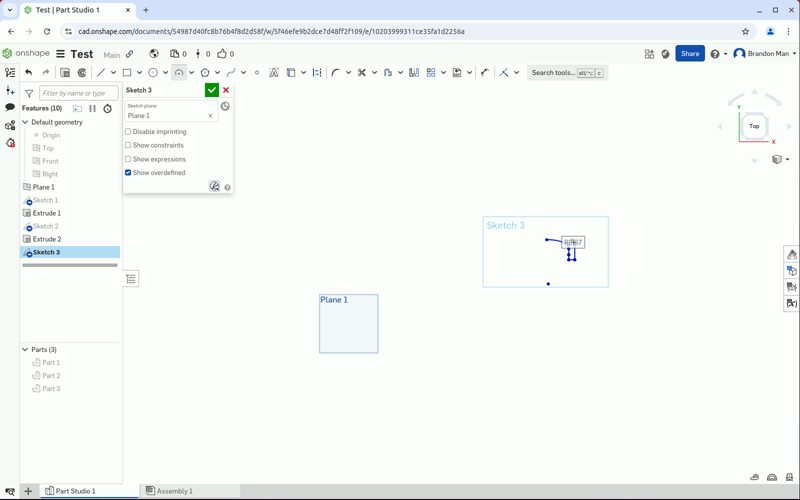
scroll(-6)
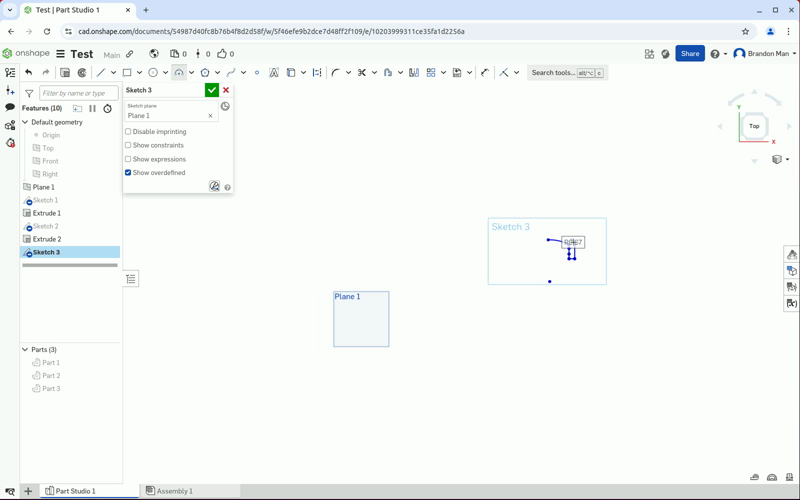
scroll(-6)
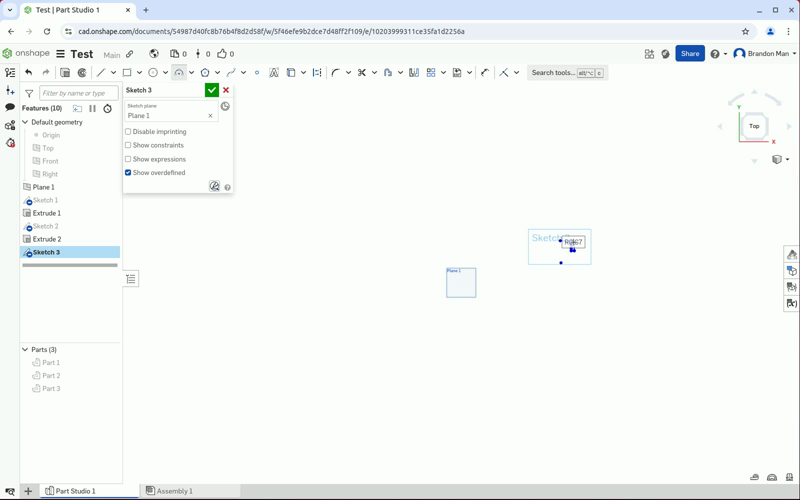
key_up(shift)
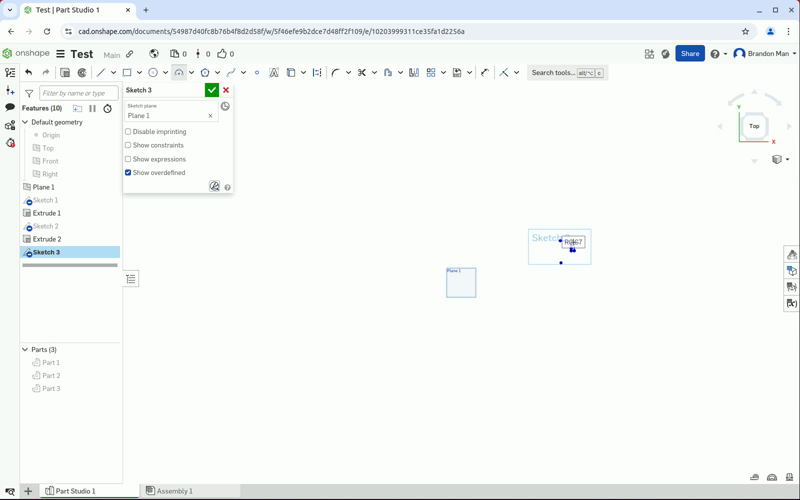
key(esc)
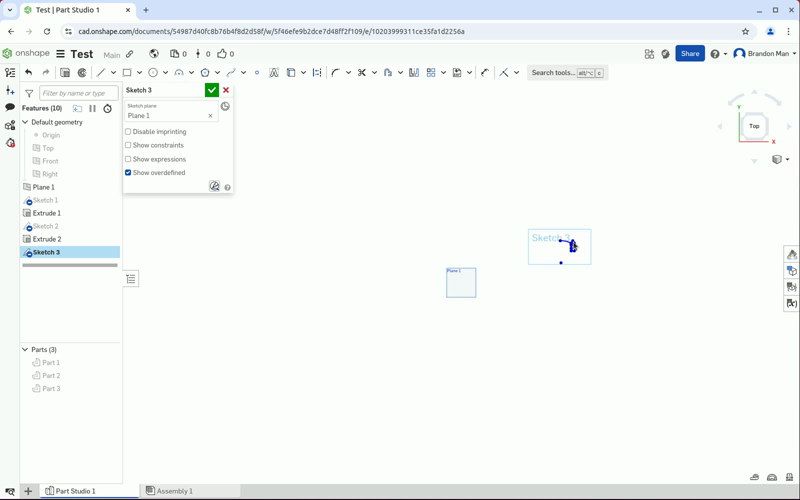
key(l)
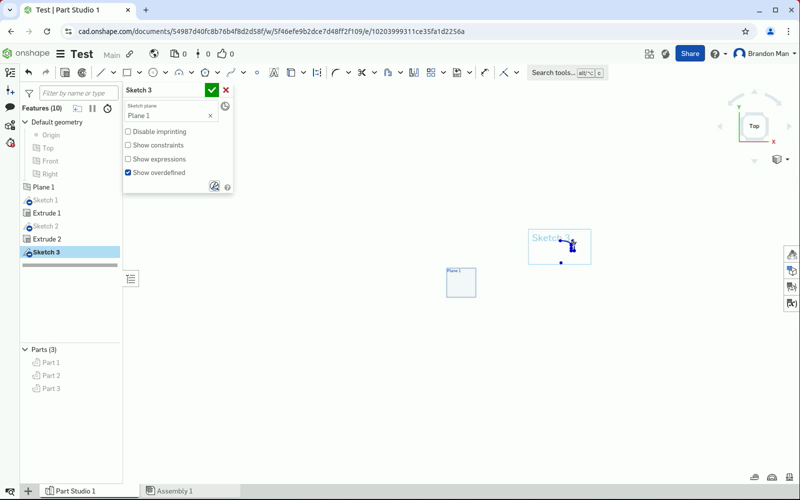
mouse_move(572, 240)
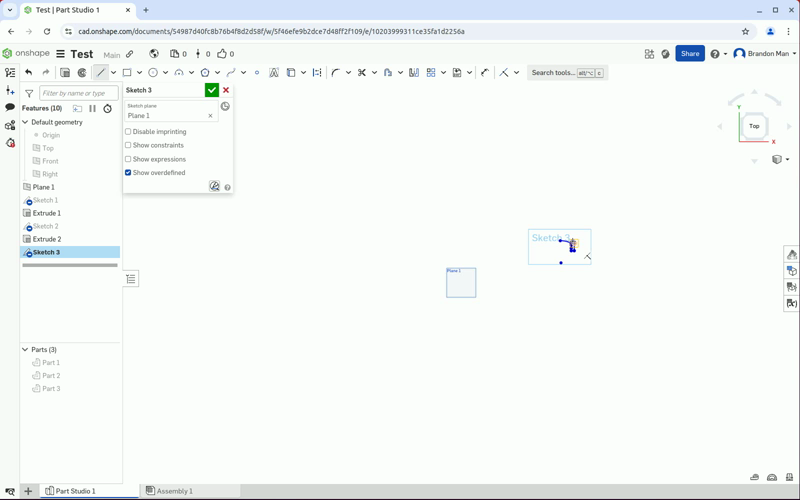
scroll(6)
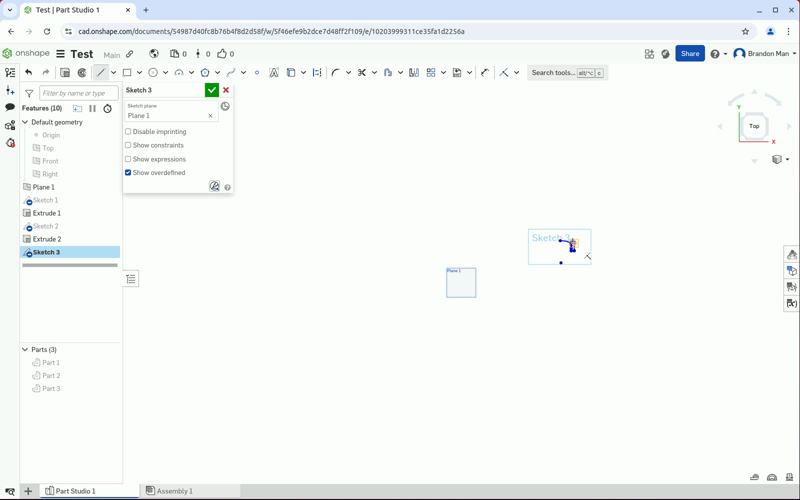
scroll(6)
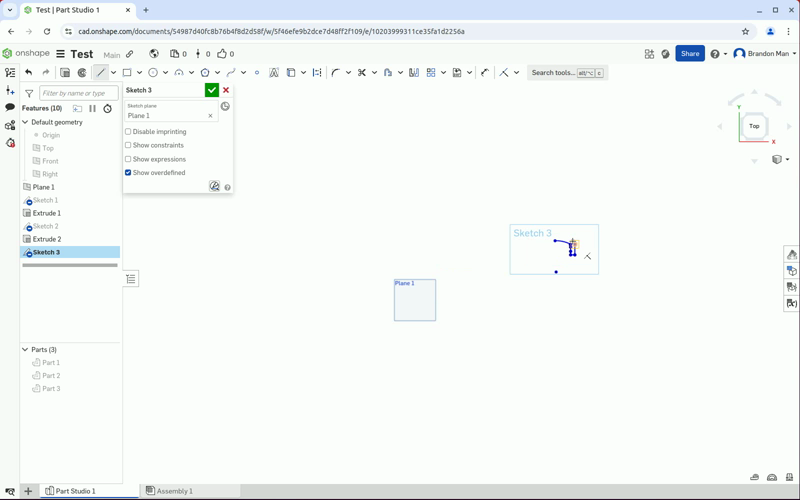
scroll(6)
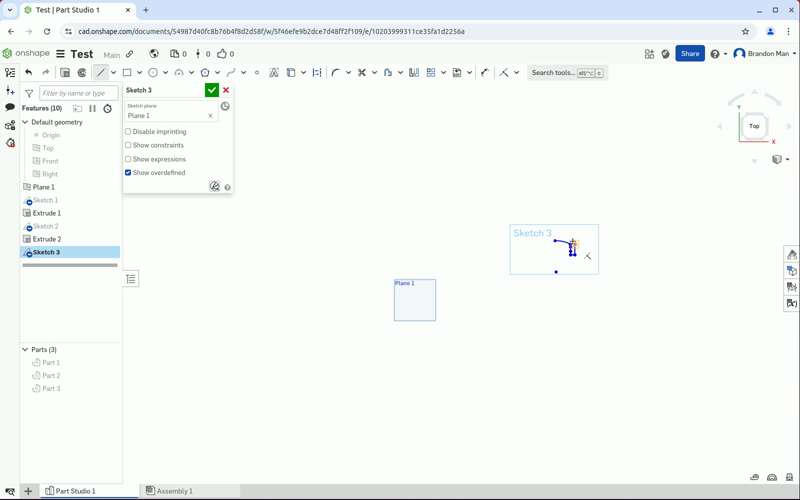
scroll(6)
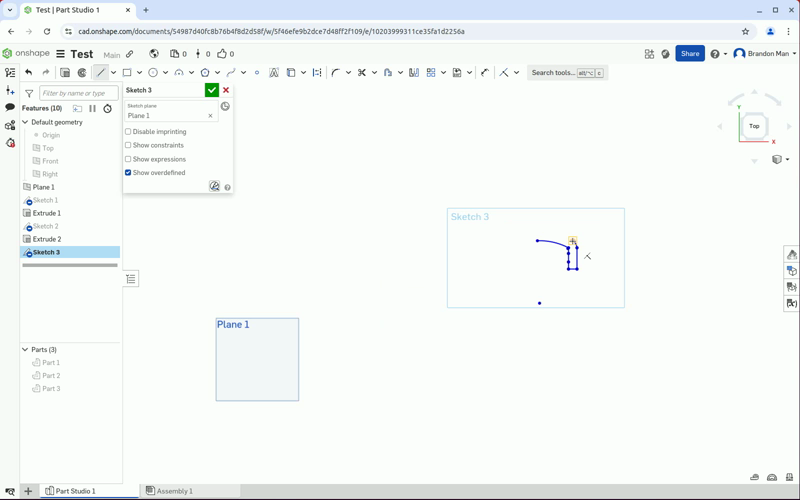
scroll(6)
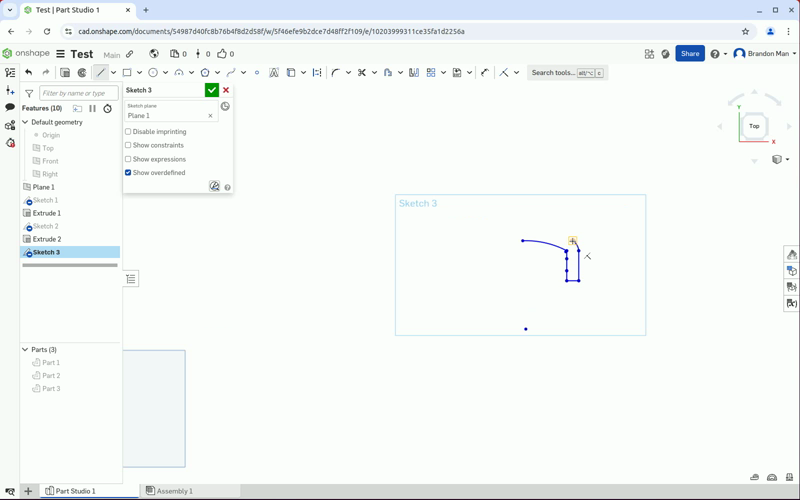
scroll(6)
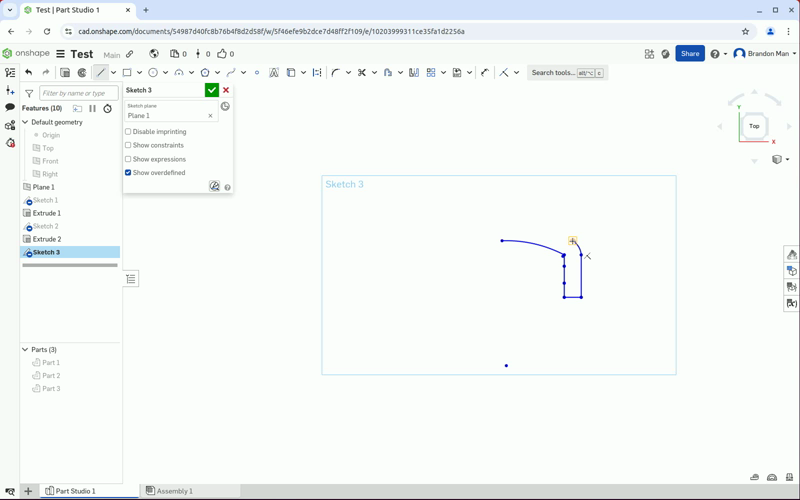
scroll(6)
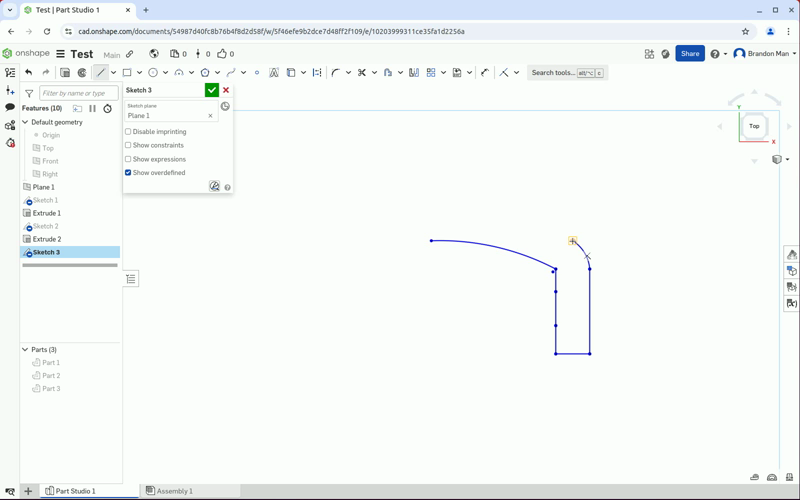
click(572, 240)
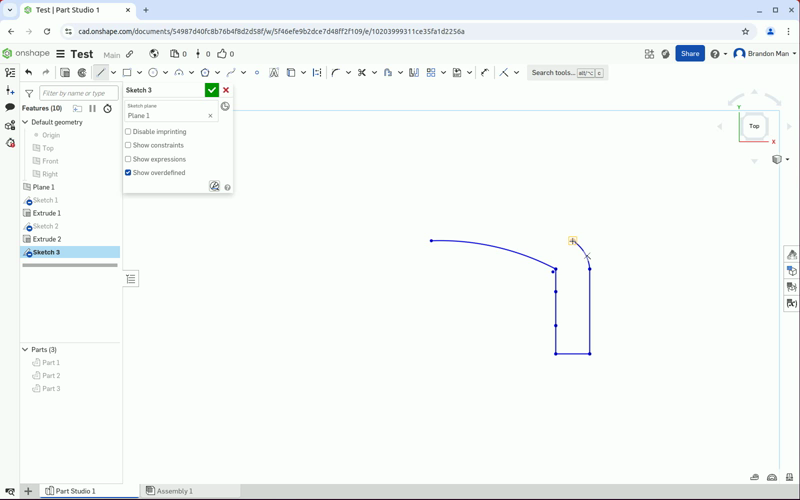
scroll(-6)
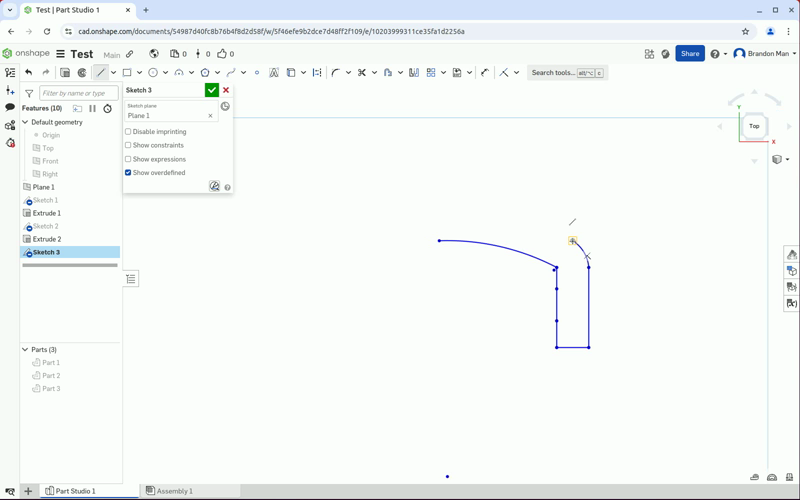
scroll(-6)
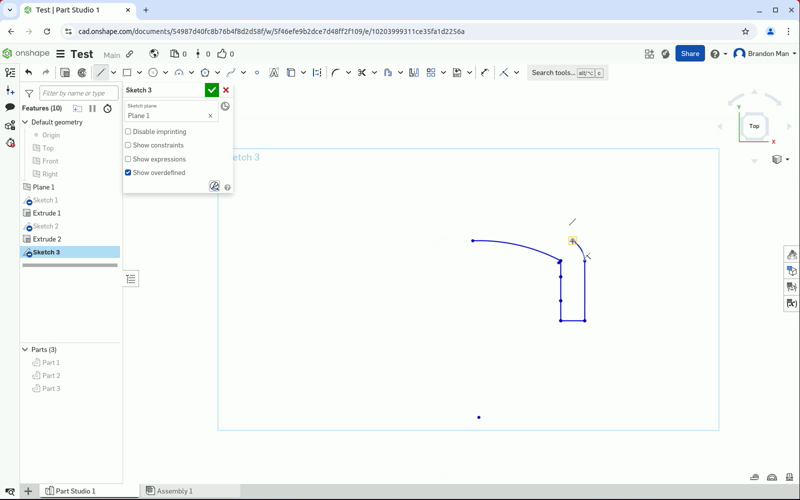
scroll(-6)
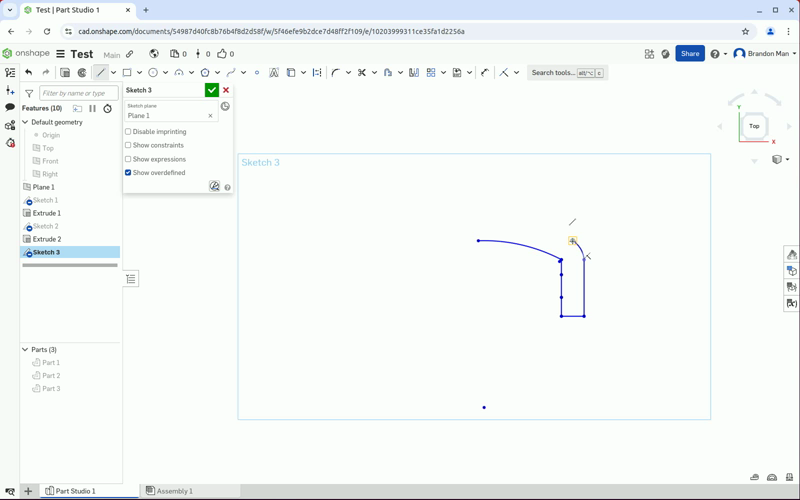
scroll(-6)
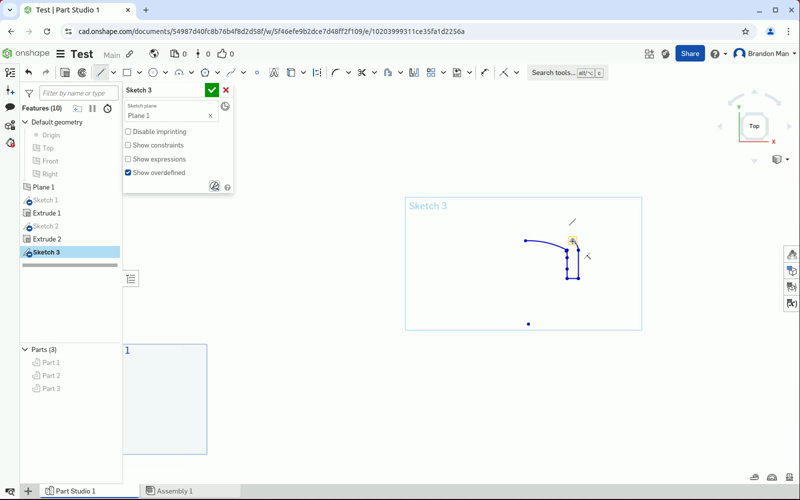
scroll(-6)
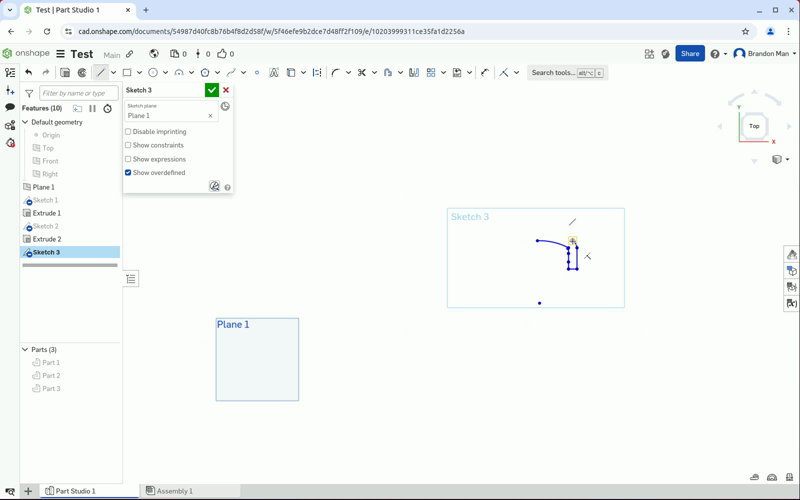
scroll(-6)
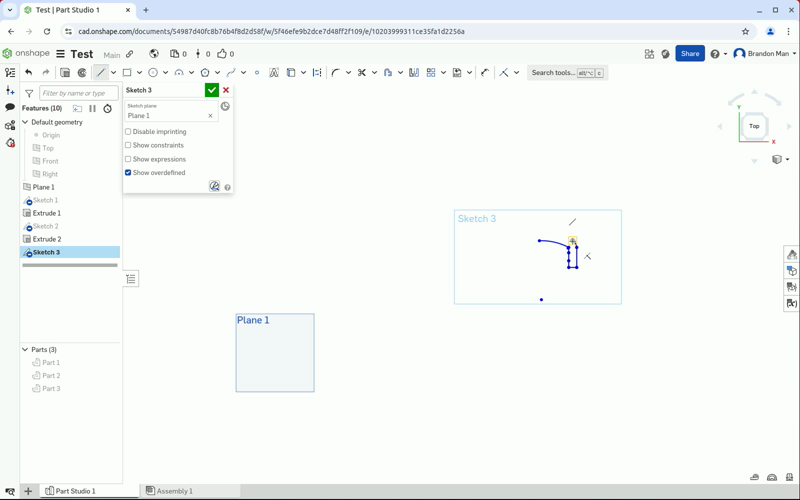
scroll(-6)
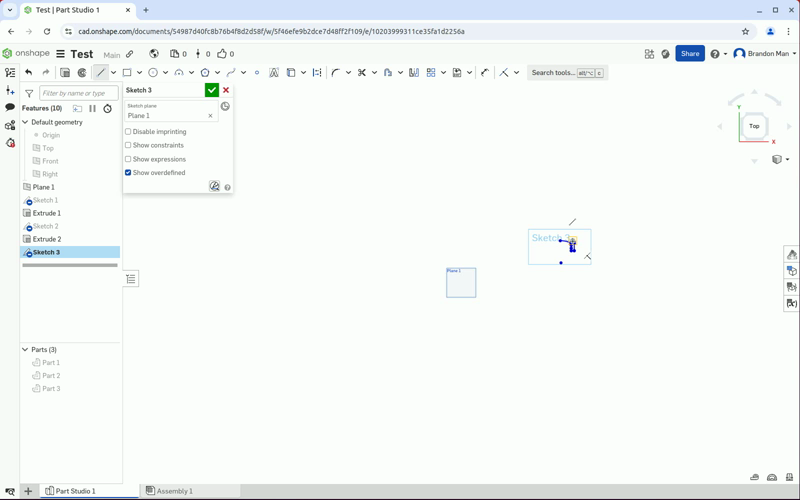
mouse_move(589, 240)
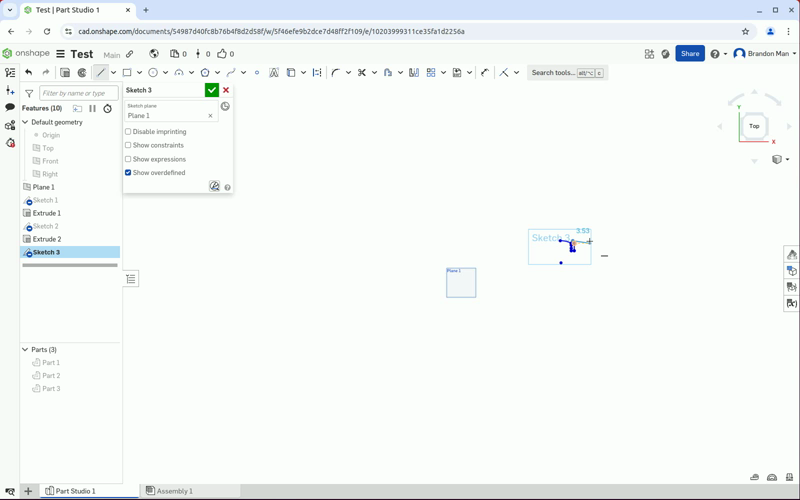
key_down(shift)
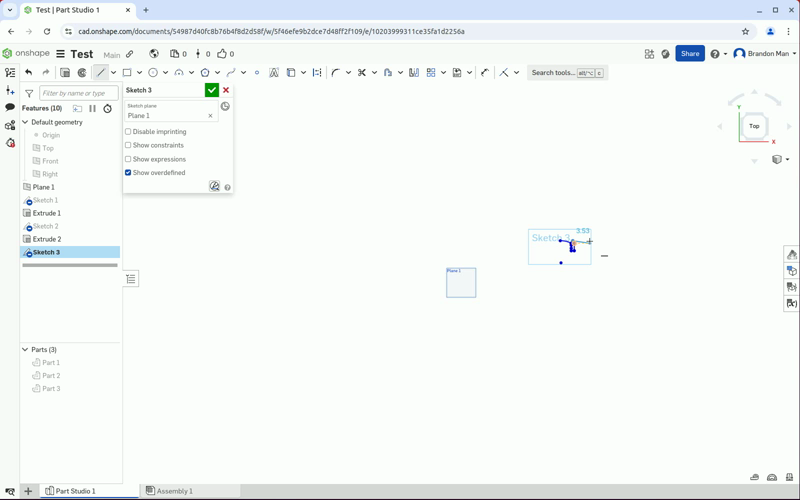
mouse_move(560, 240)
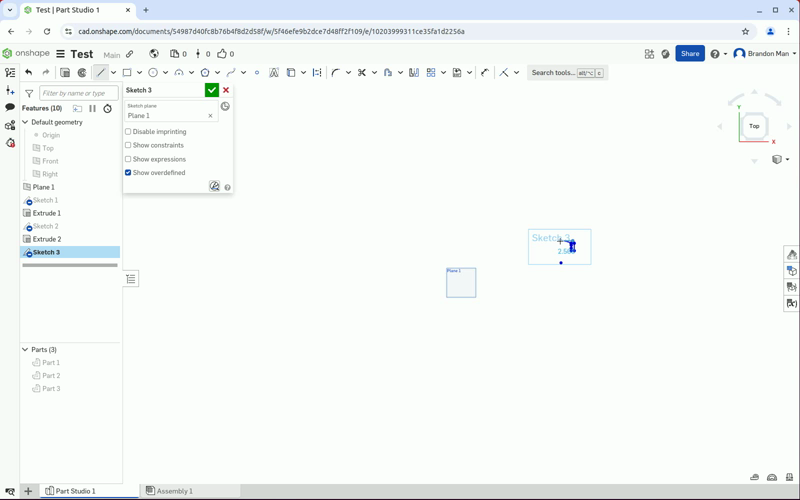
key_up(shift)
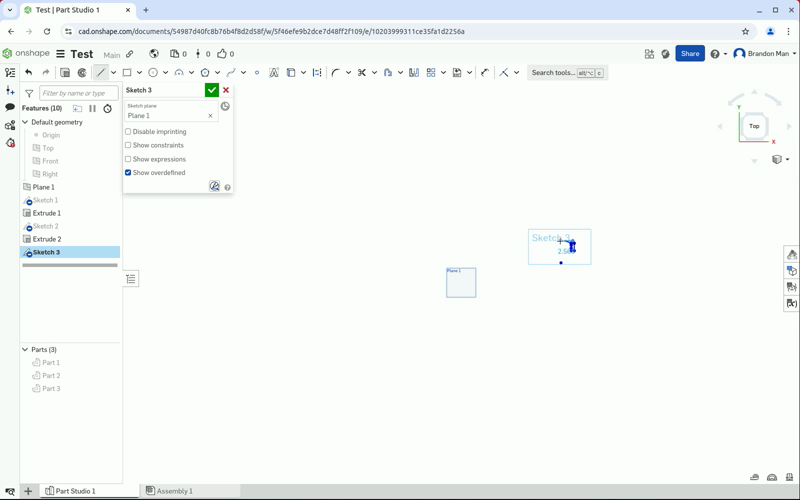
click(560, 240)
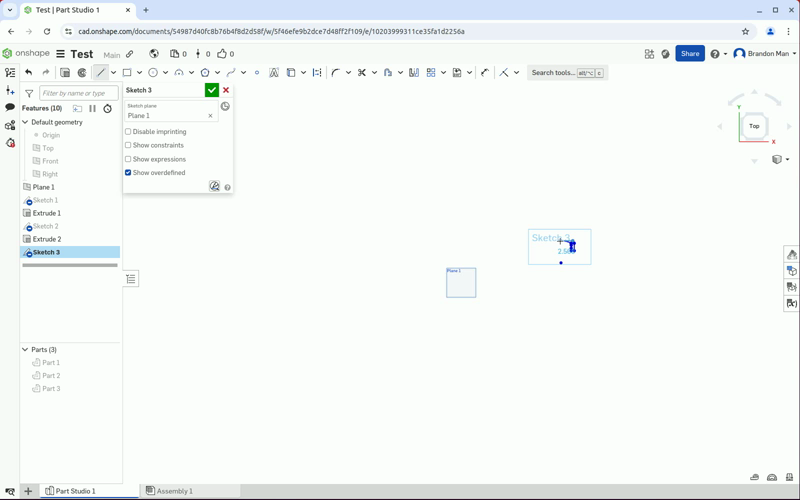
key(esc)
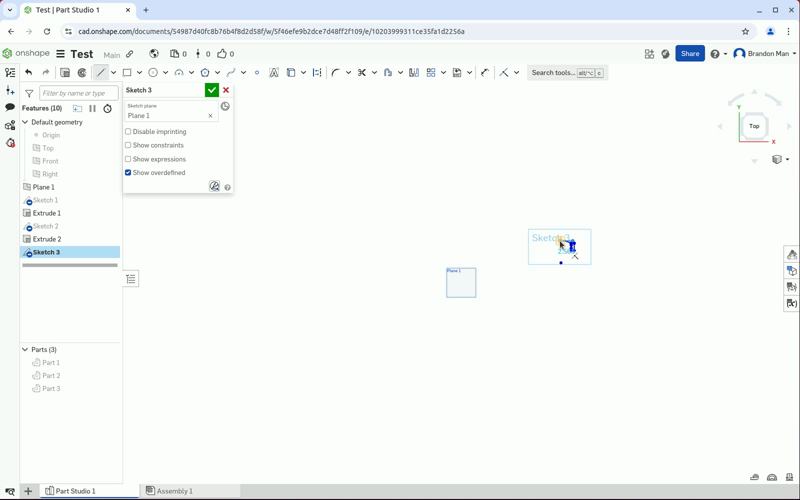
mouse_move(570, 242)
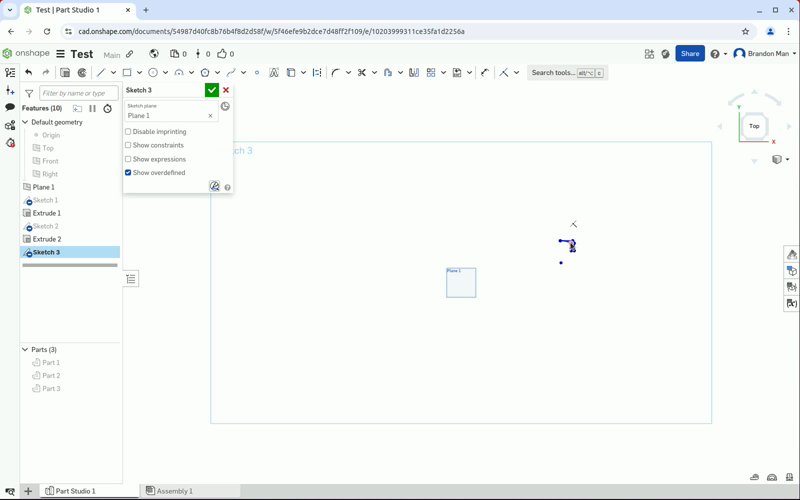
scroll(6)
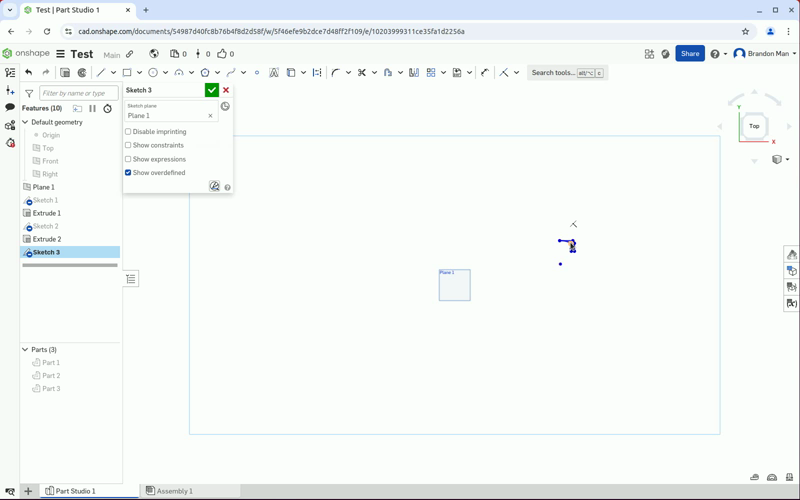
scroll(6)
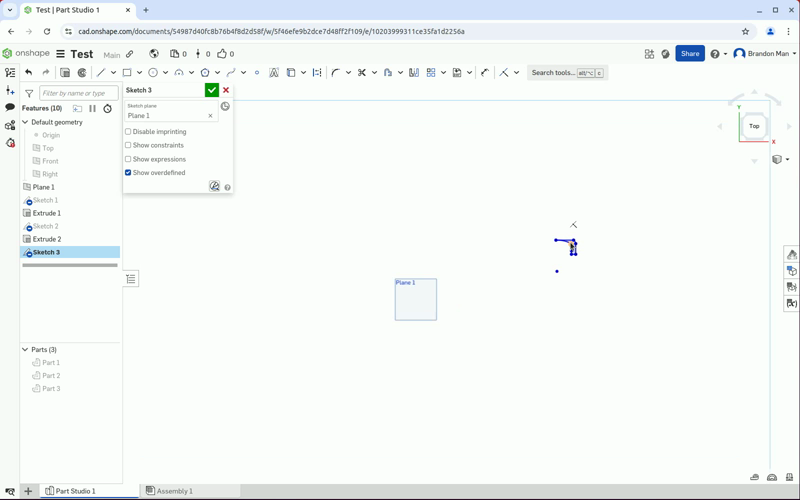
scroll(6)
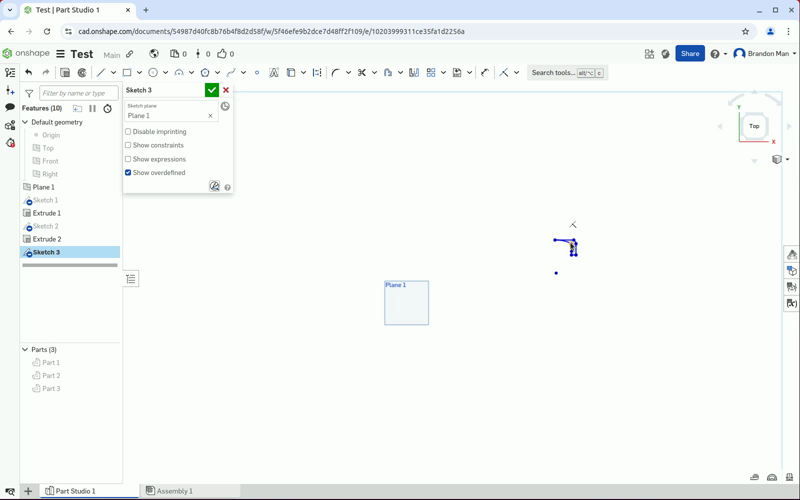
scroll(6)
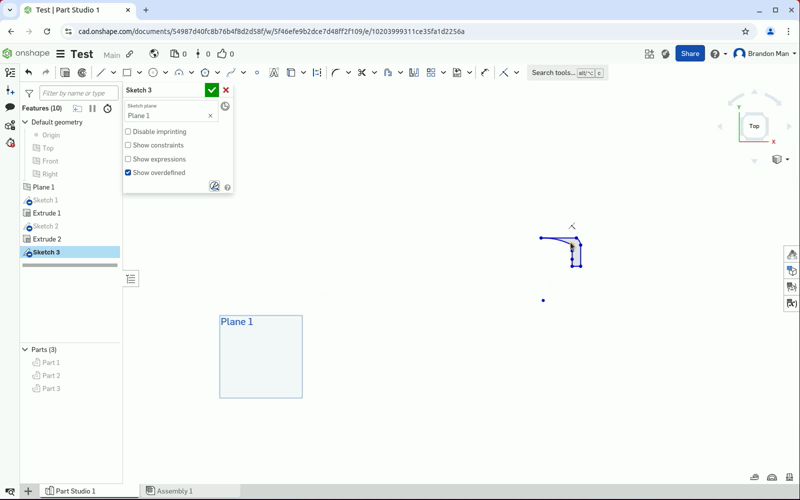
scroll(6)
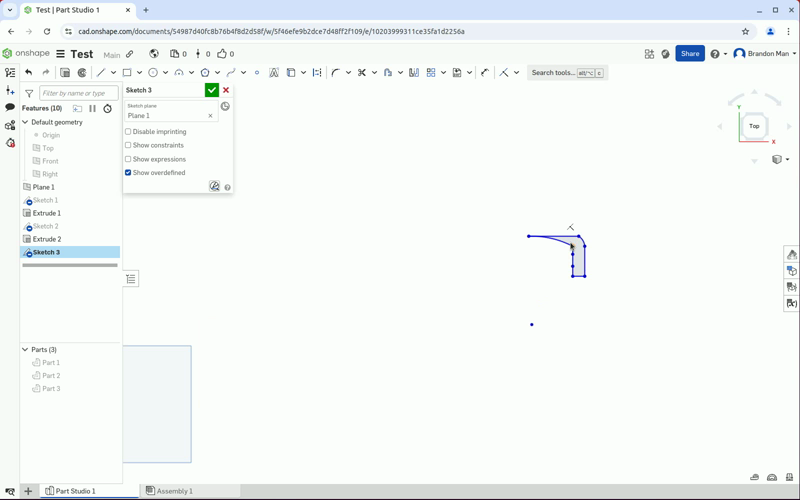
scroll(6)
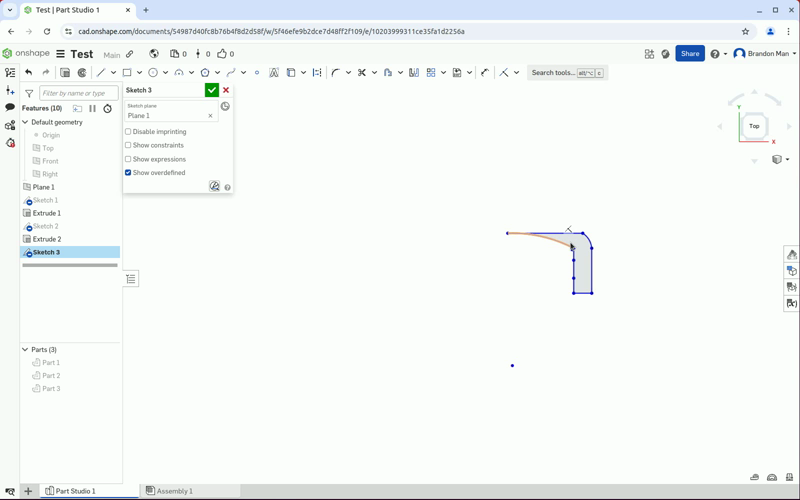
scroll(6)
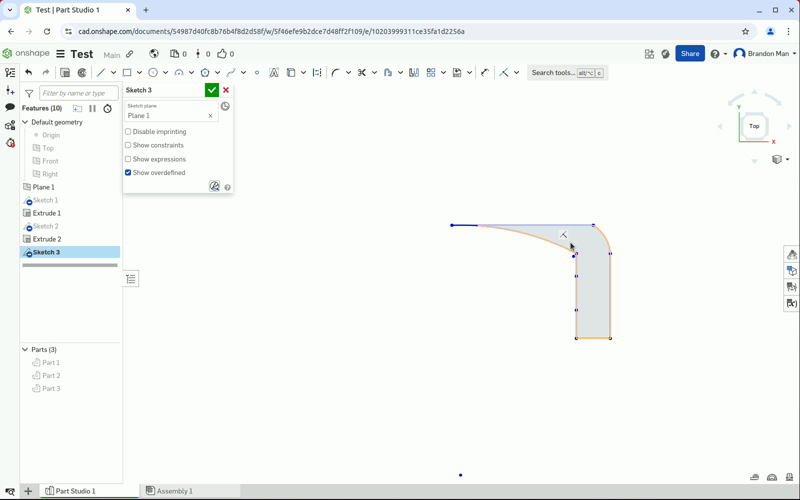
click(570, 242)
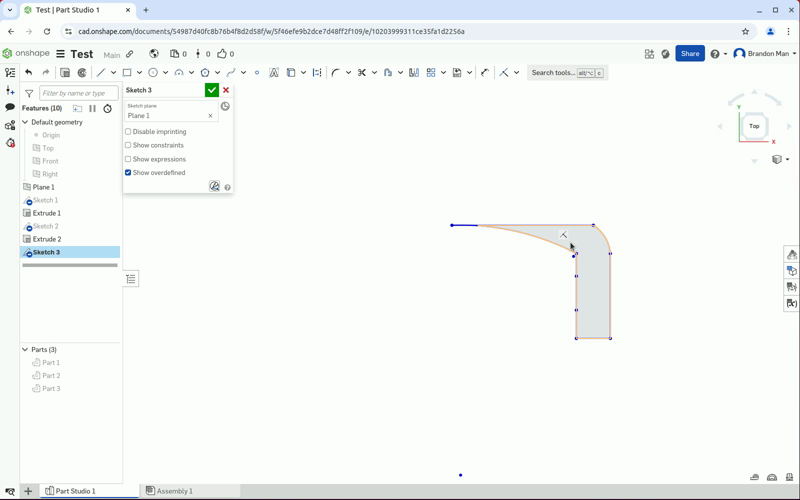
scroll(-6)
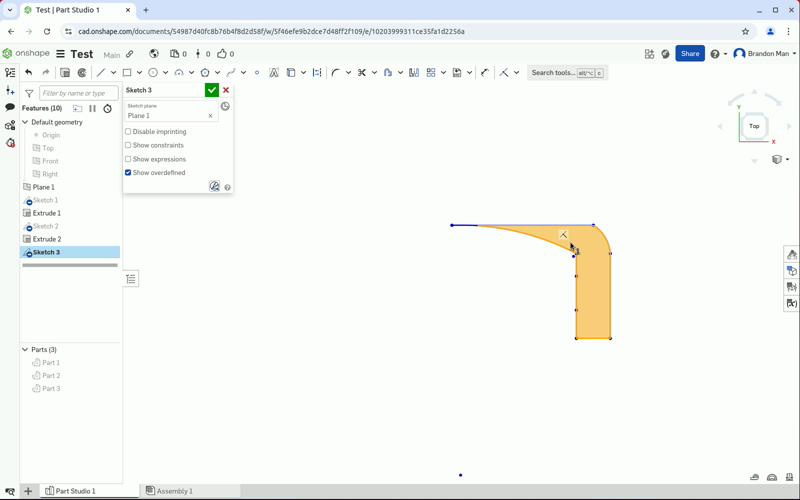
scroll(-6)
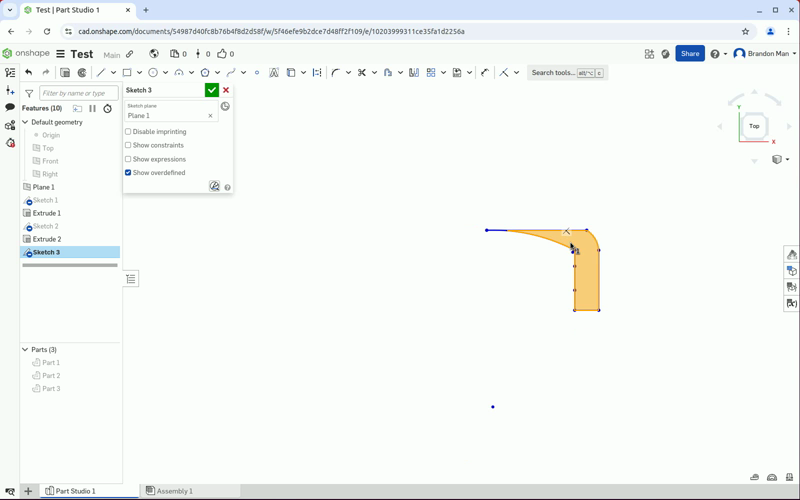
scroll(-6)
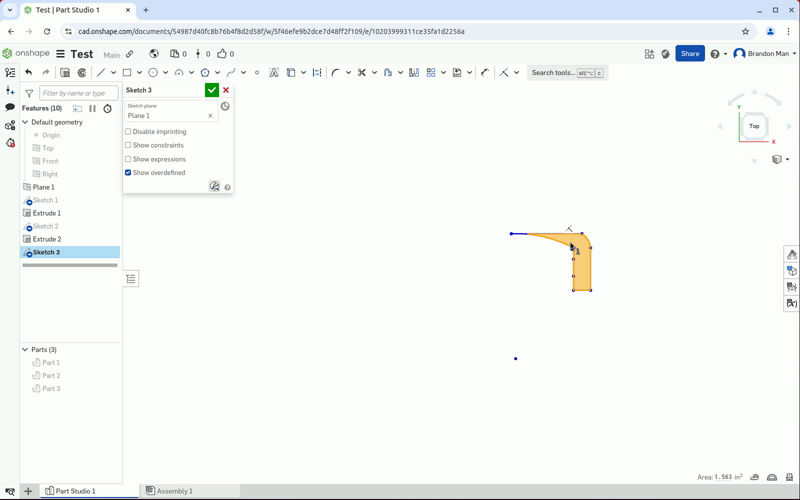
scroll(-6)
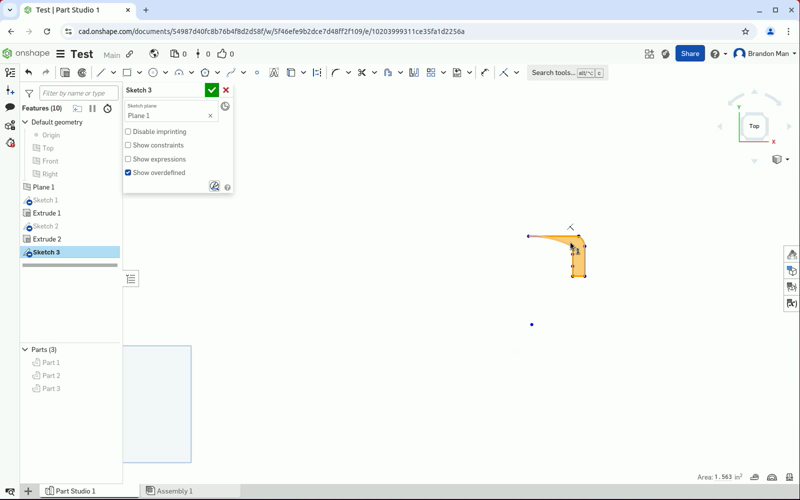
scroll(-6)
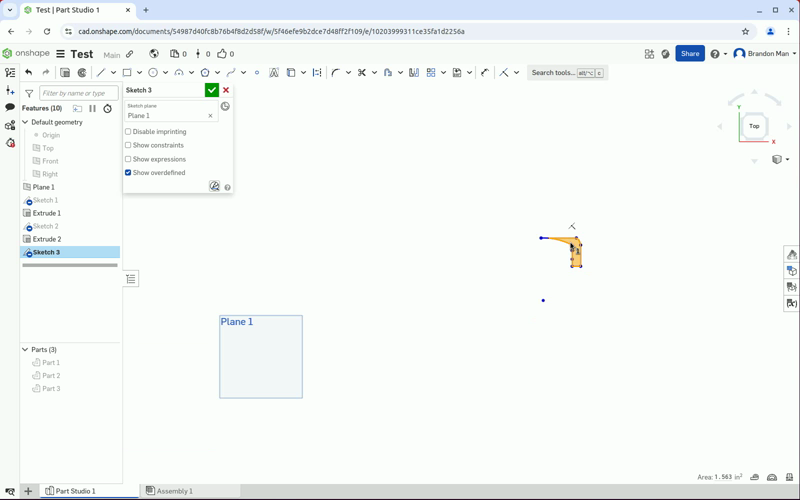
scroll(-6)
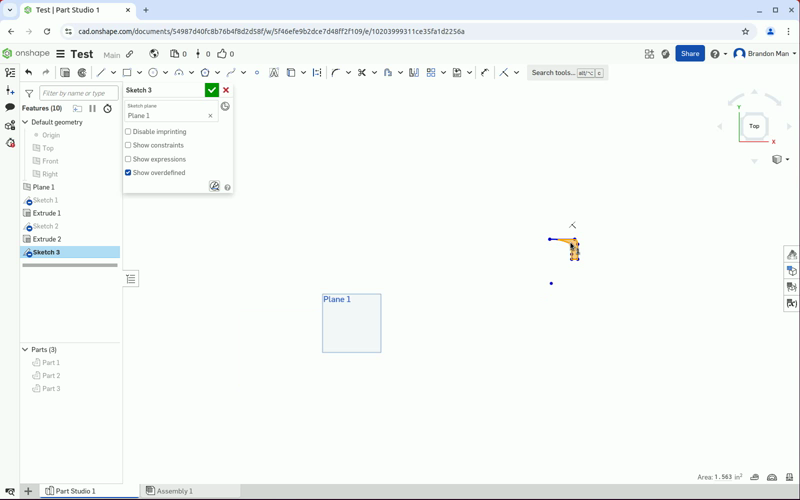
scroll(-6)
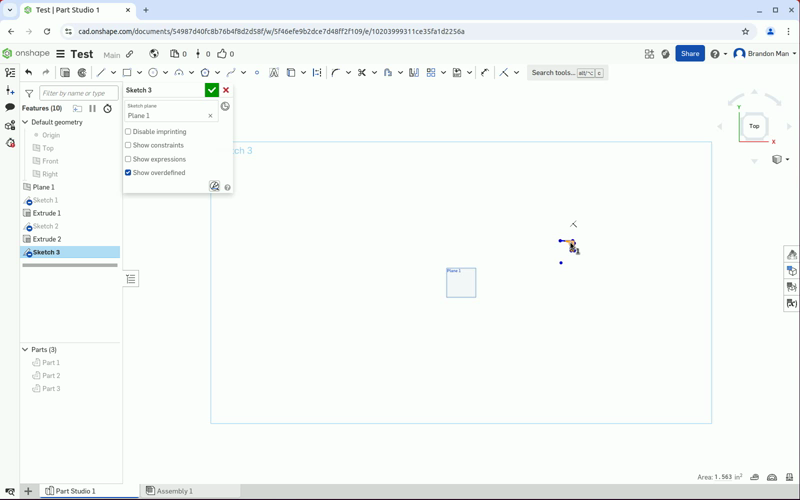
mouse_move(73, 352)
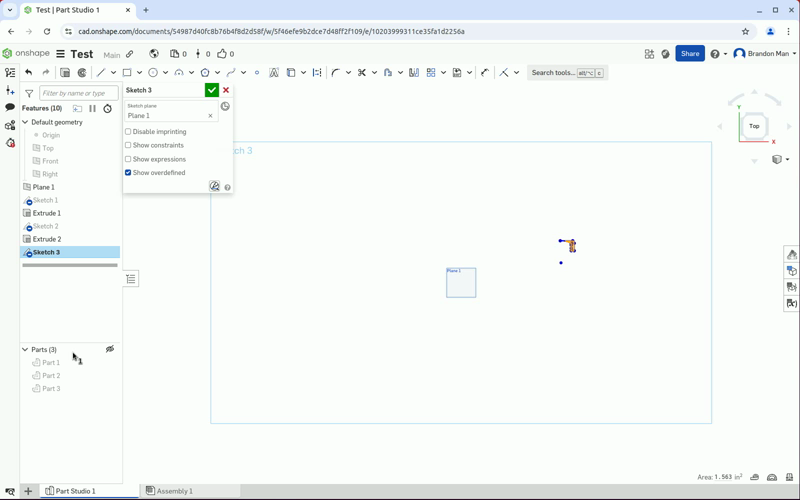
key(shift+y)
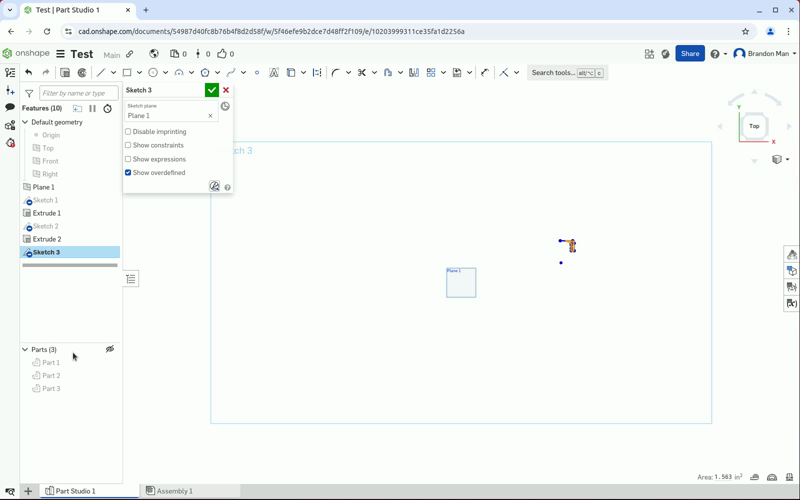
key(shift+e)
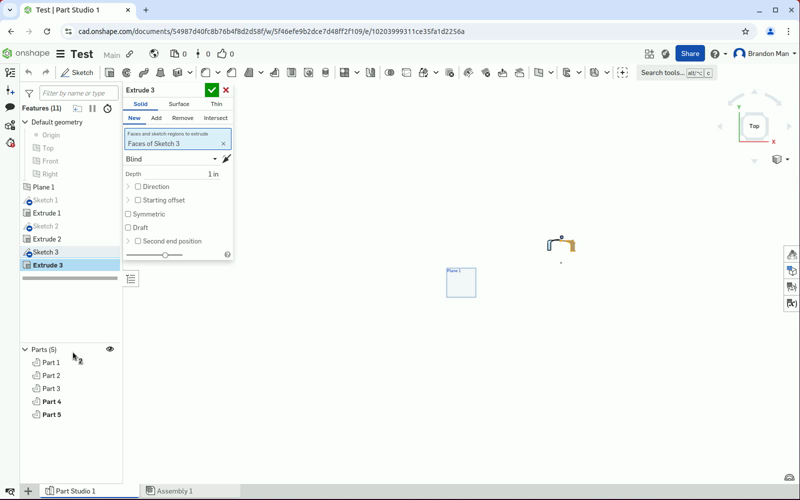
mouse_move(143, 106)
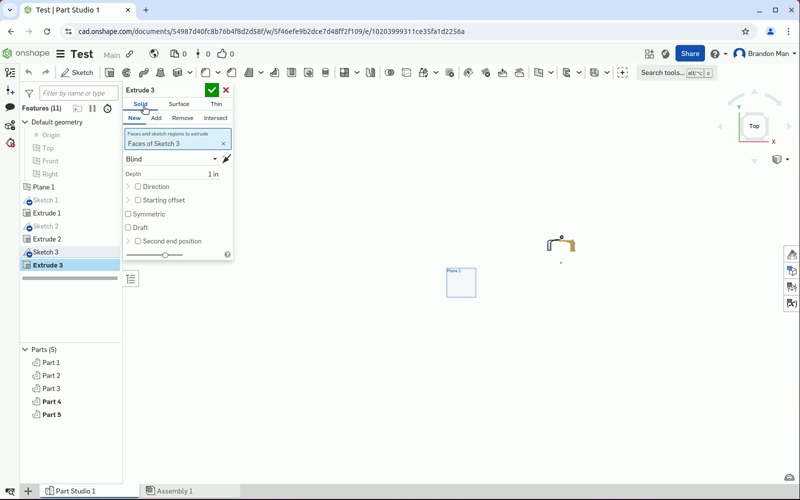
click(143, 106)
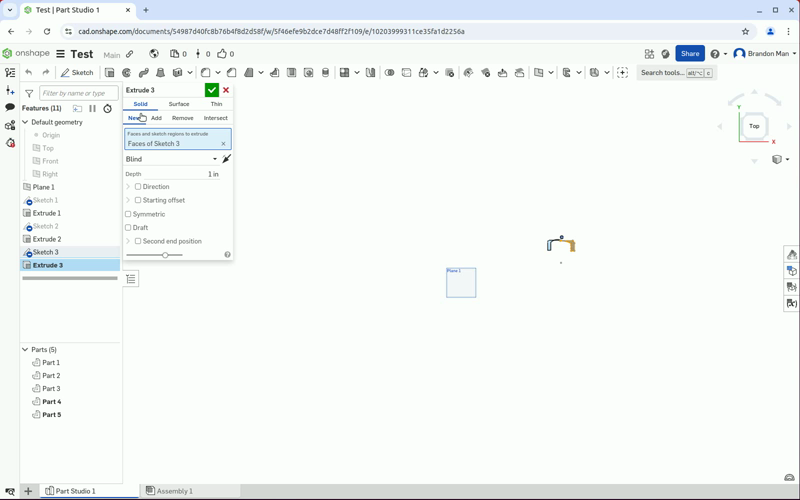
mouse_move(137, 120)
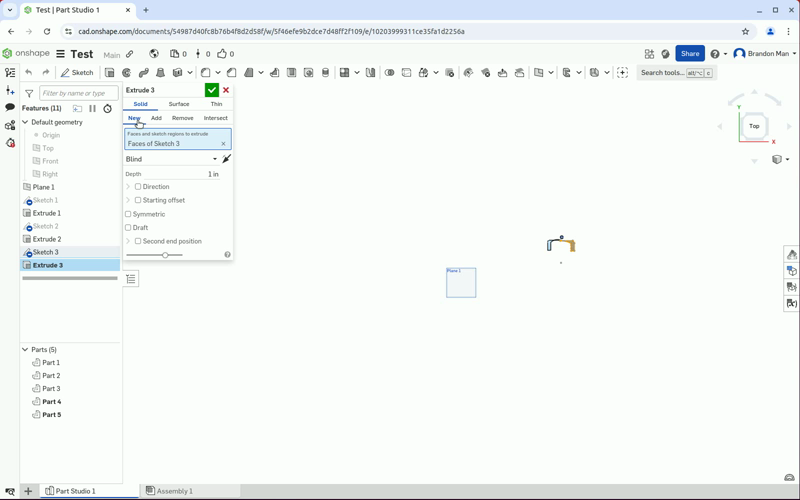
click(137, 120)
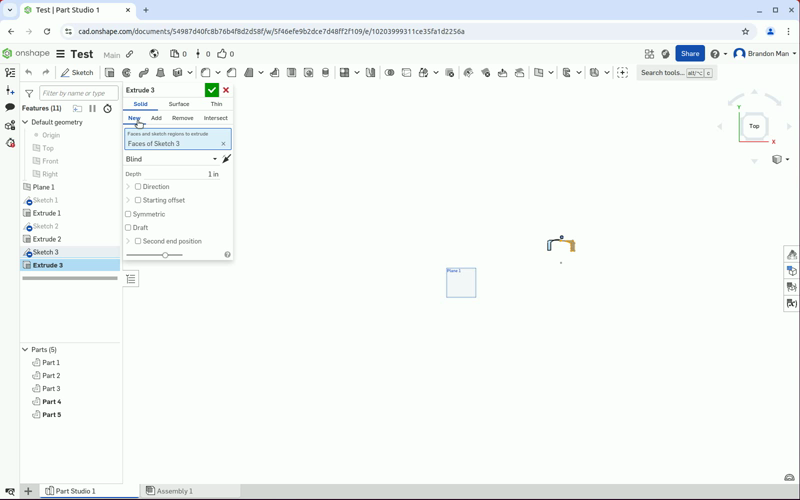
key(tab, 4)
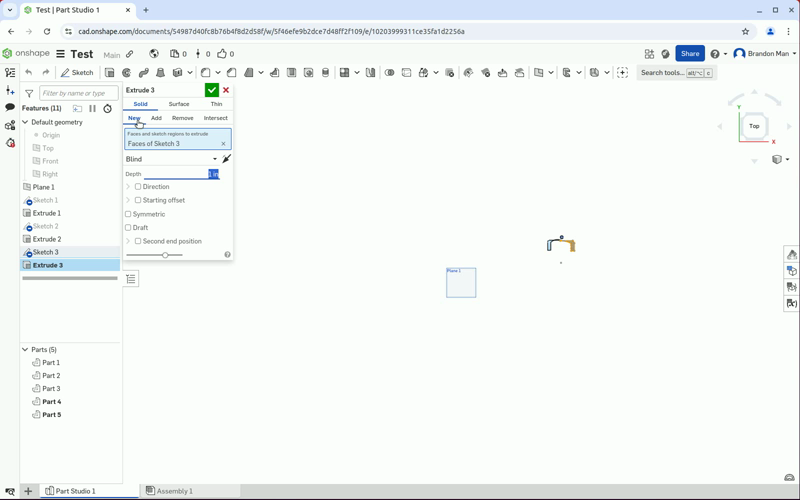
text(1.204)
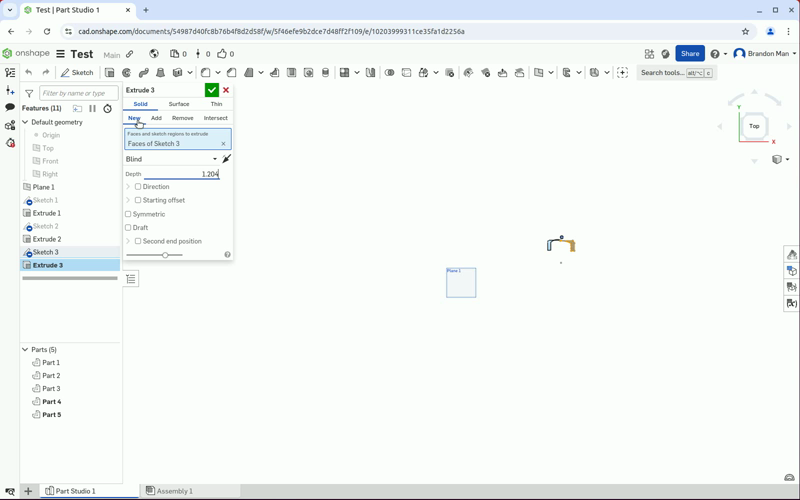
key(enter)
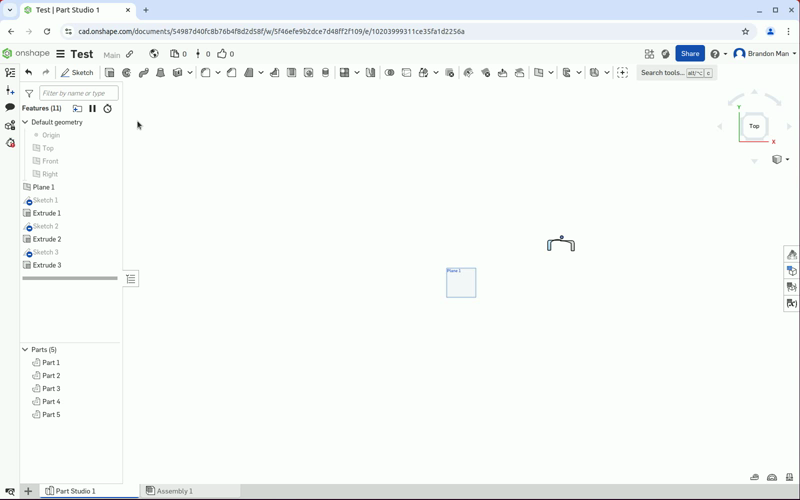
key(shift+h)
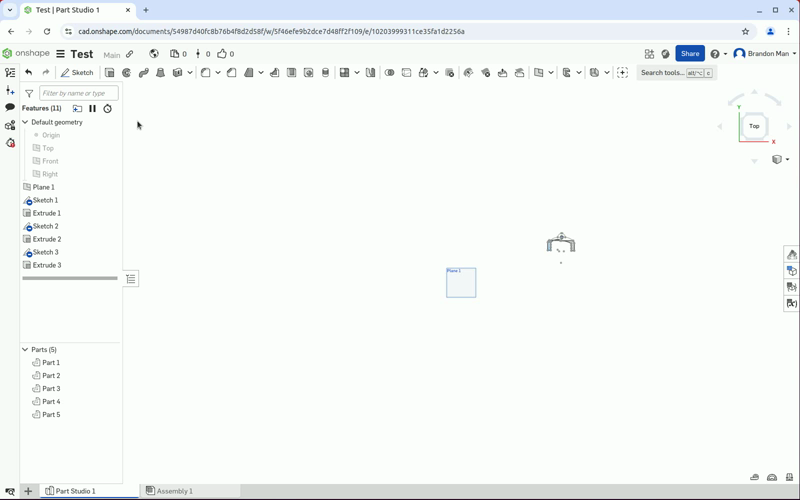
key(shift+h)
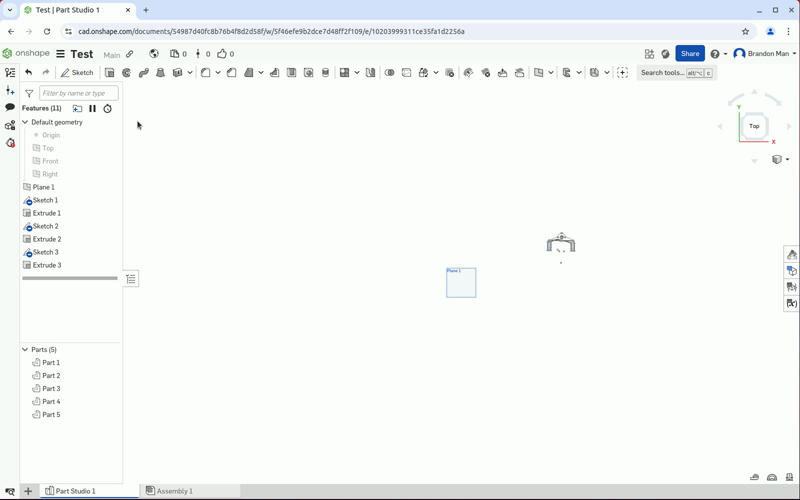
key(shift+7)
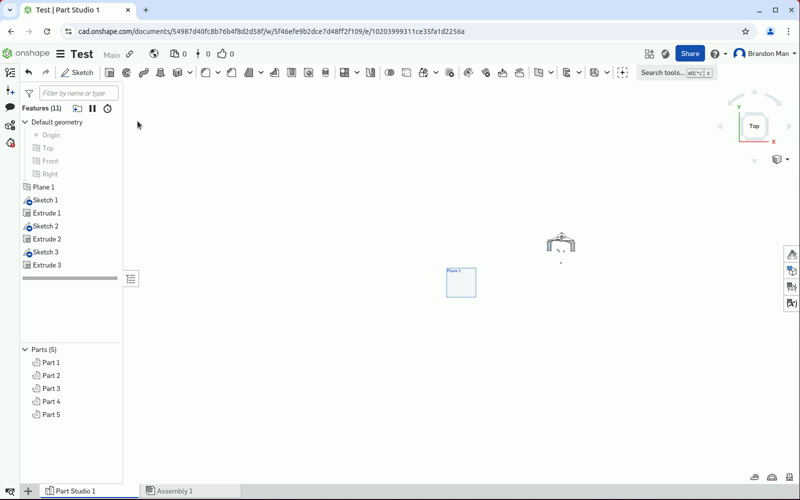
key(up, 3)
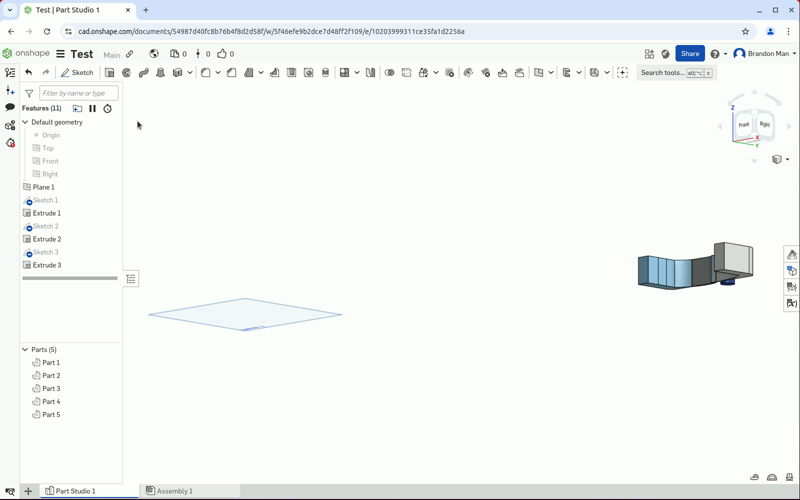
key(left, 3)
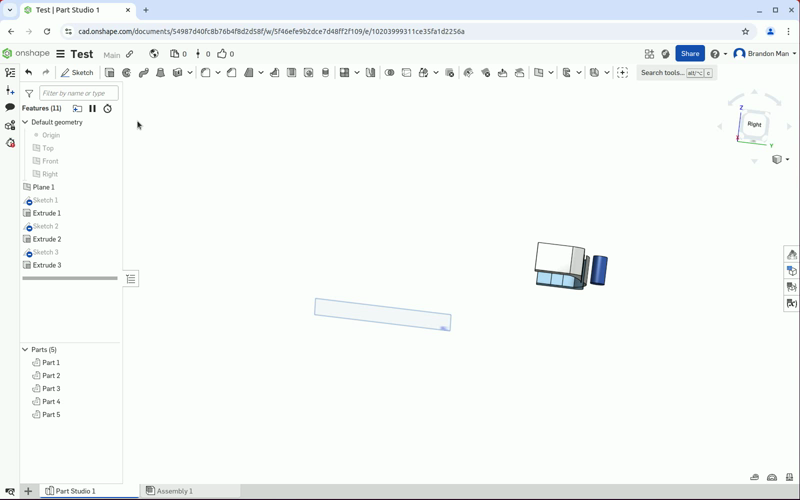
key(right, 3)
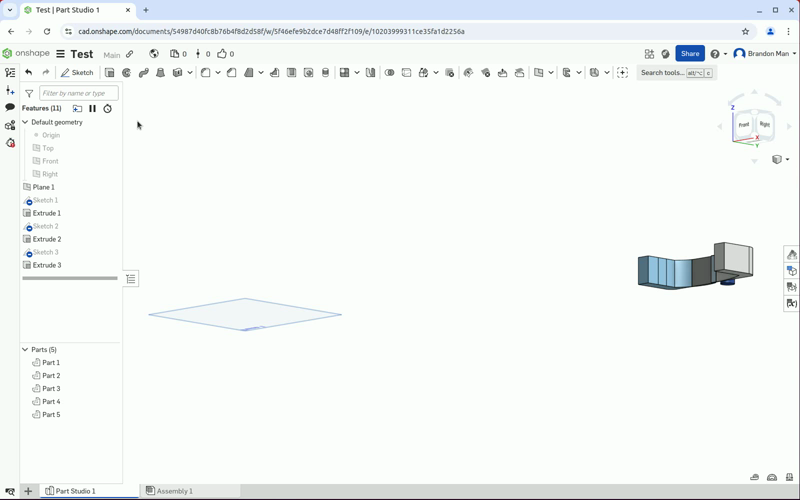
key(down, 3)
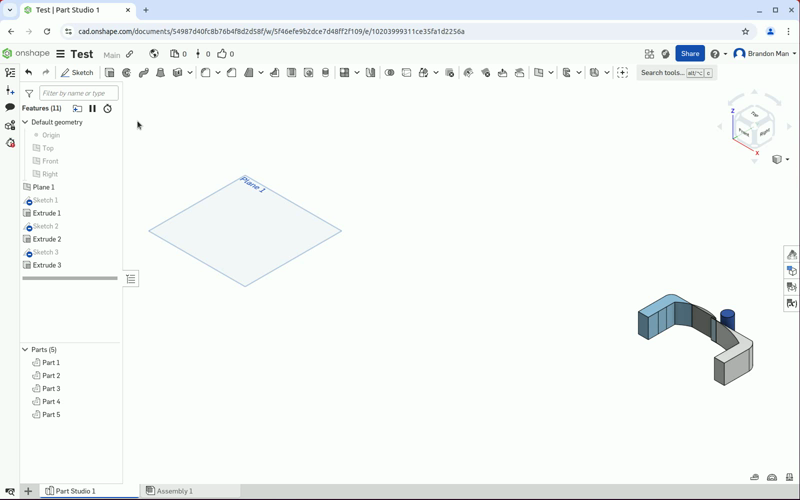
mouse_move(73, 189)
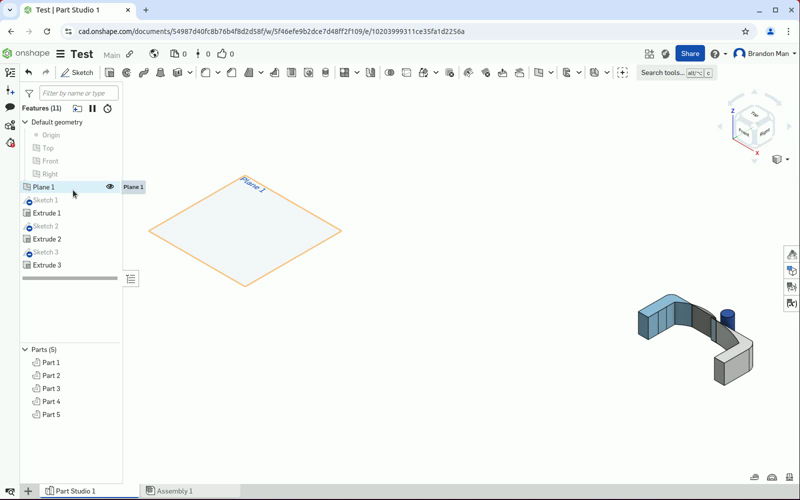
click(73, 189)